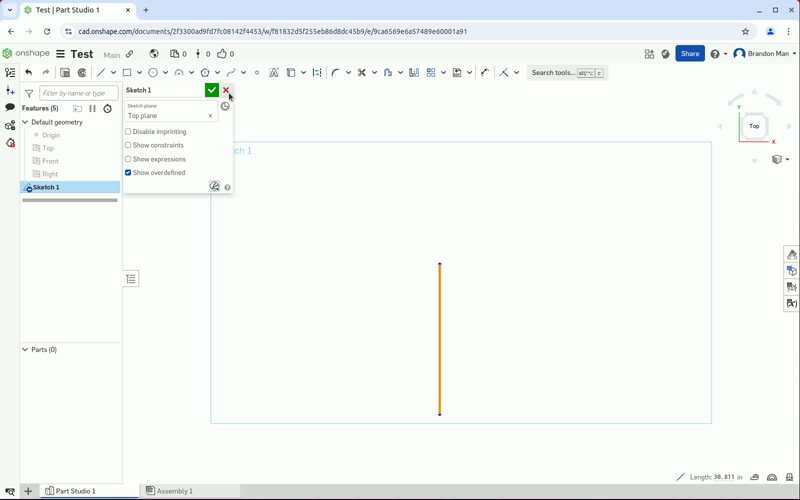
key(shift+h)
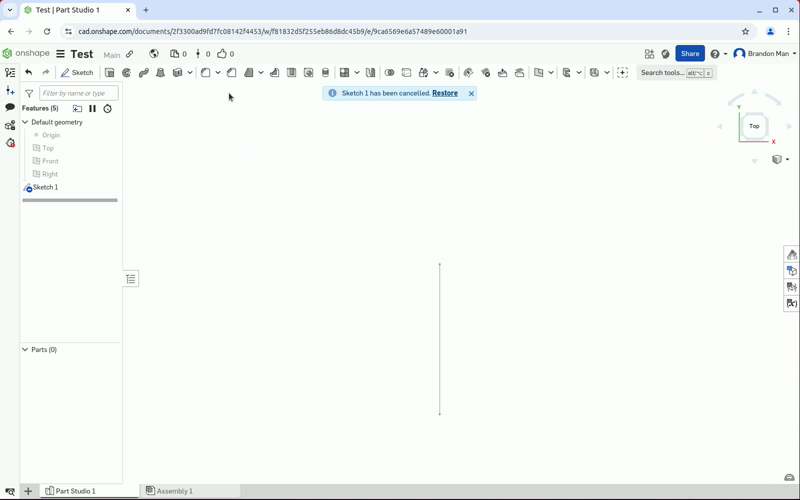
key(shift+s)
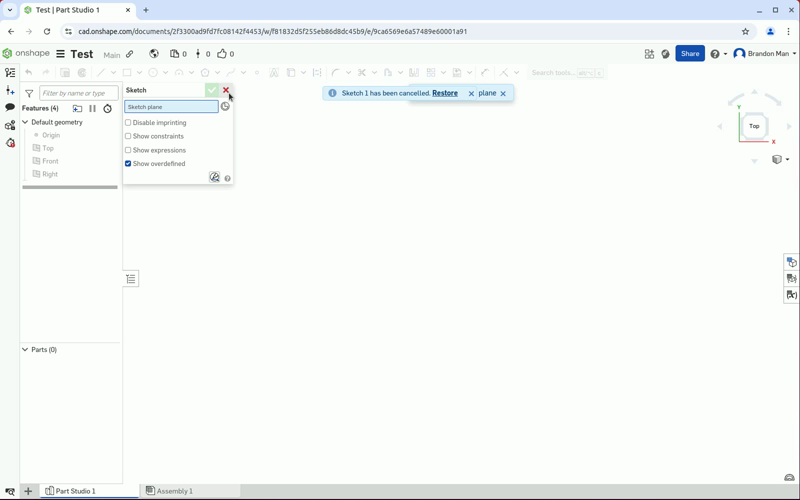
mouse_move(73, 150)
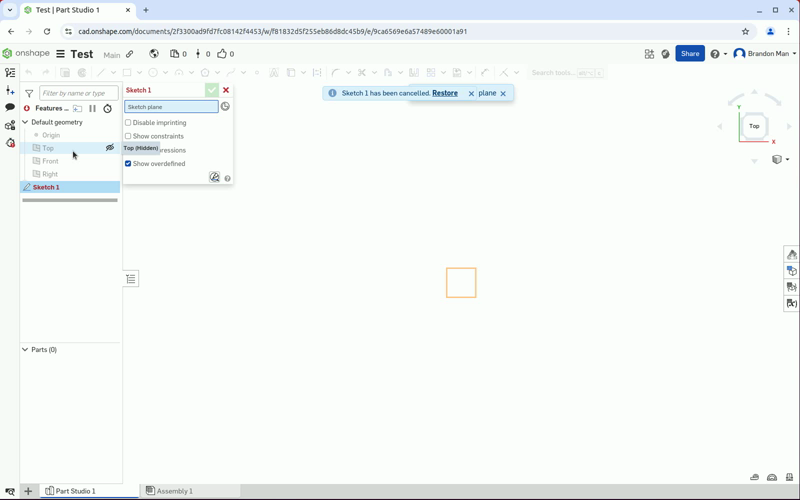
click(73, 150)
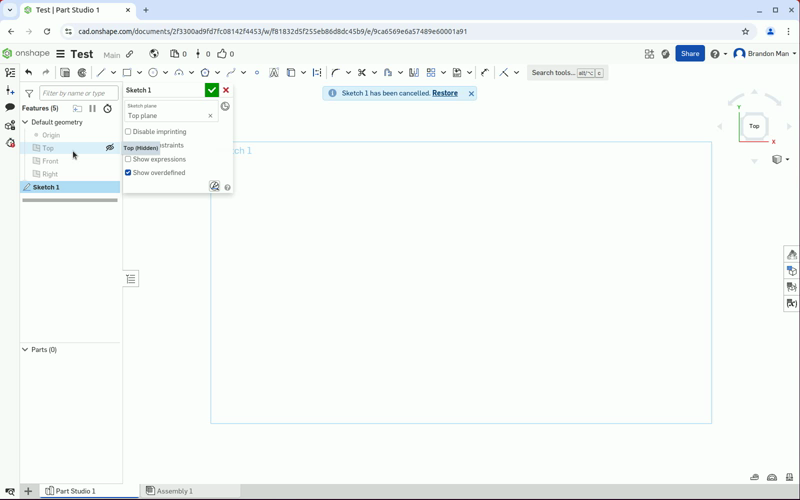
mouse_move(73, 352)
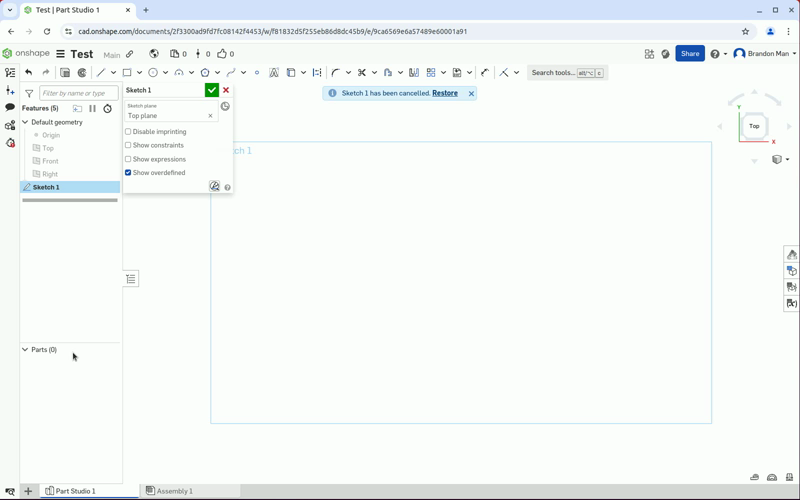
key(y)
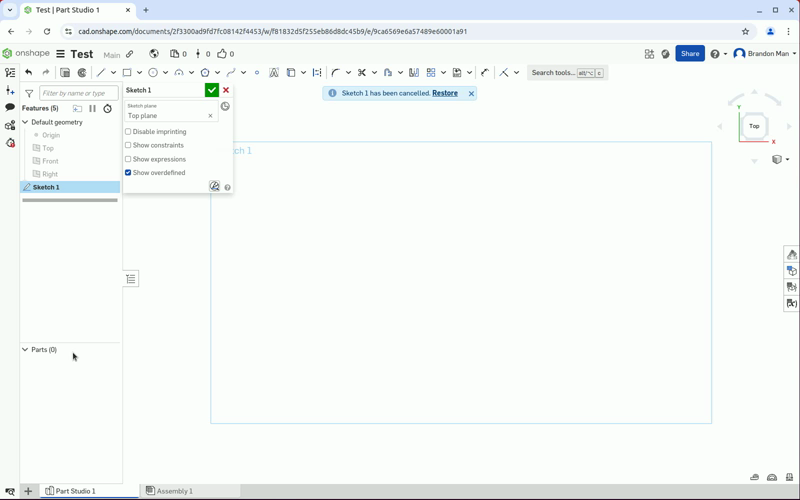
key(l)
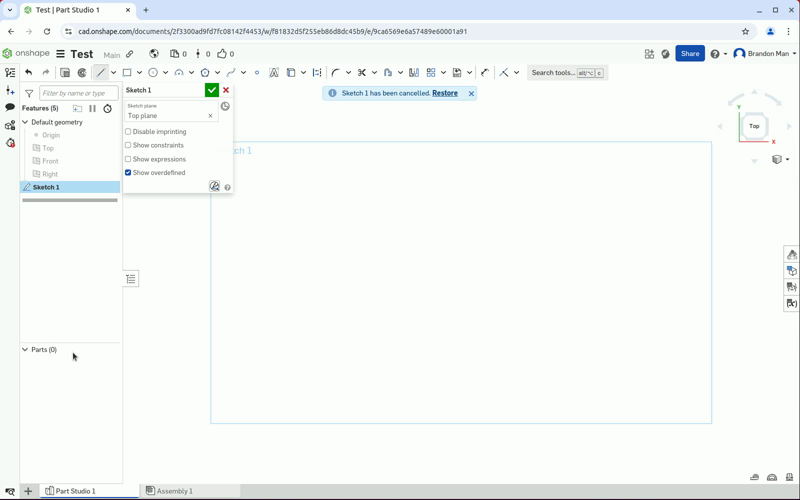
key_down(shift)
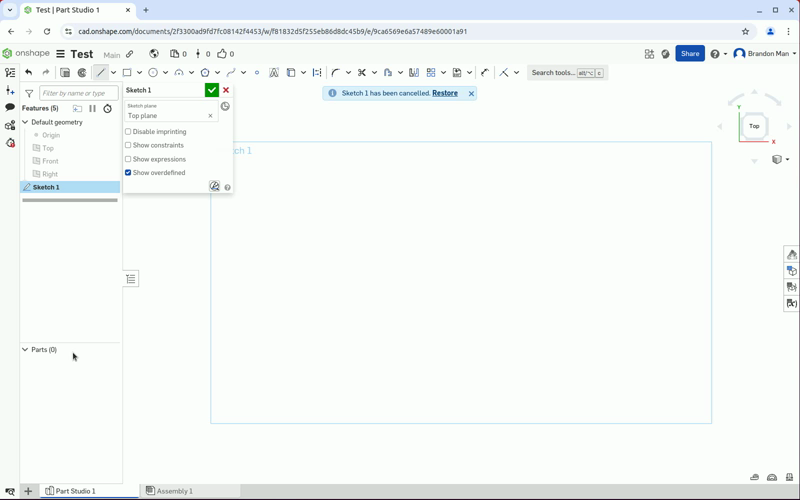
mouse_move(447, 282)
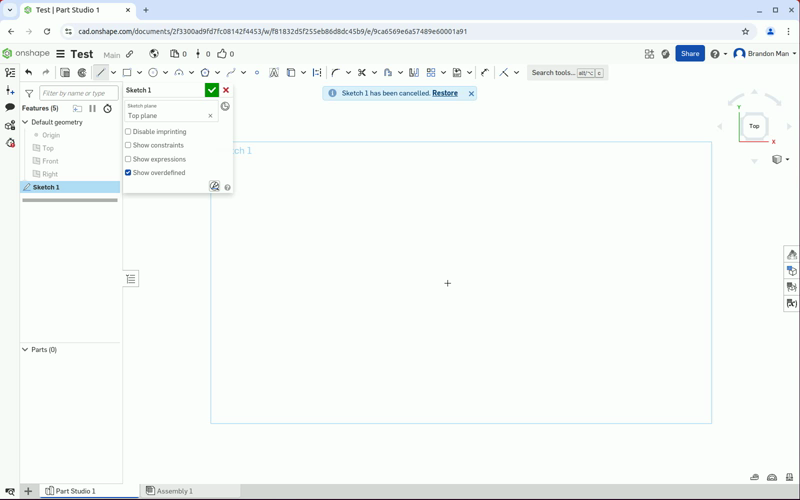
click(447, 282)
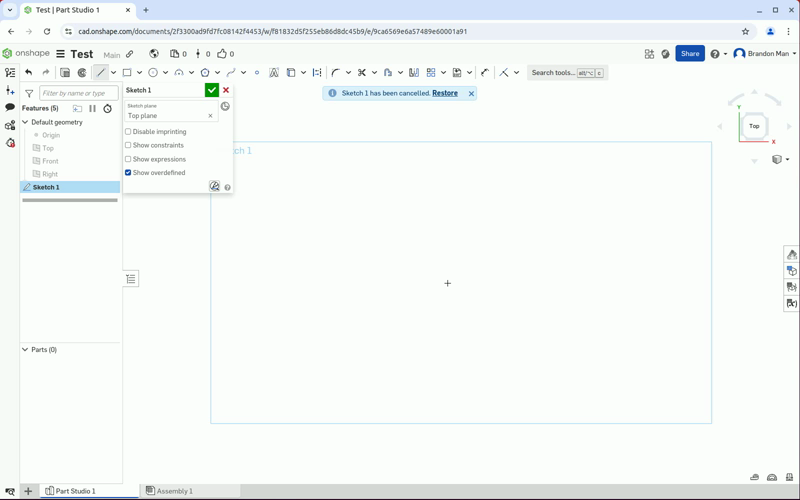
key_up(shift)
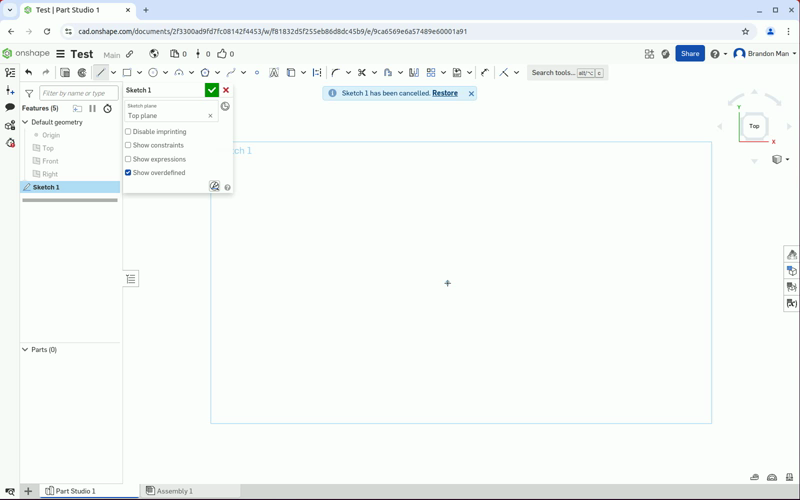
key_down(shift)
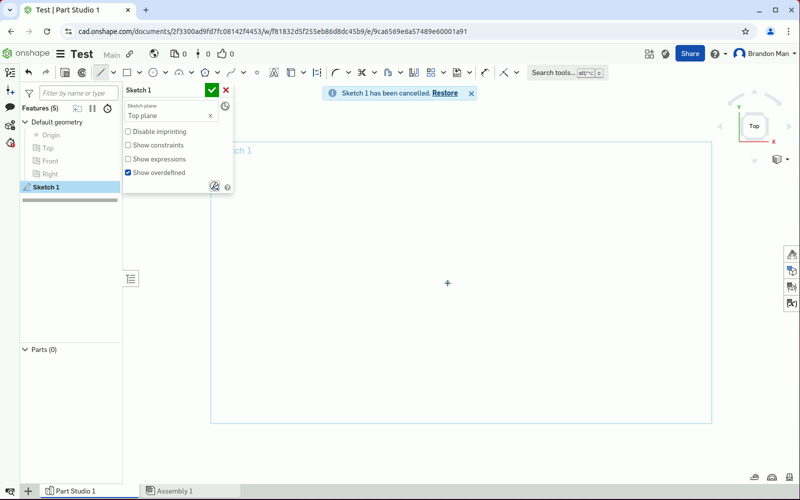
mouse_move(477, 282)
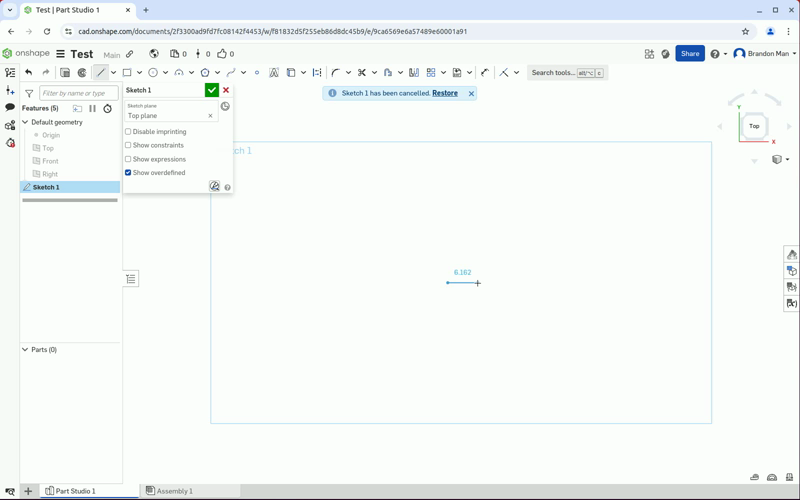
mouse_move(451, 282)
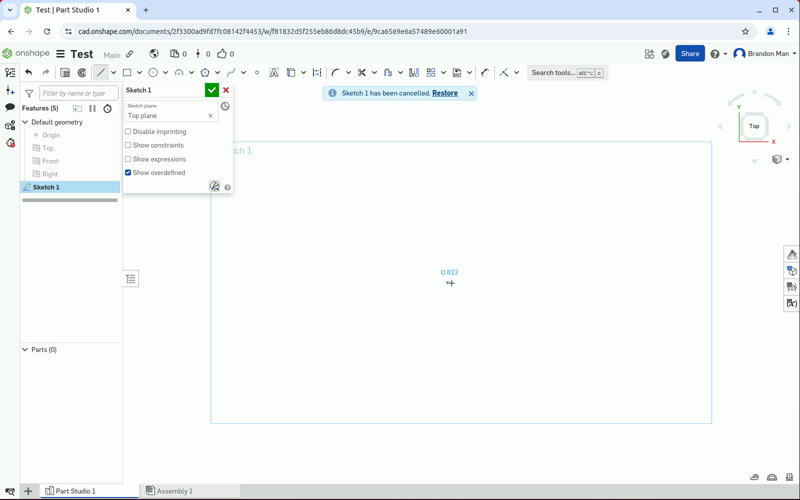
scroll(6)
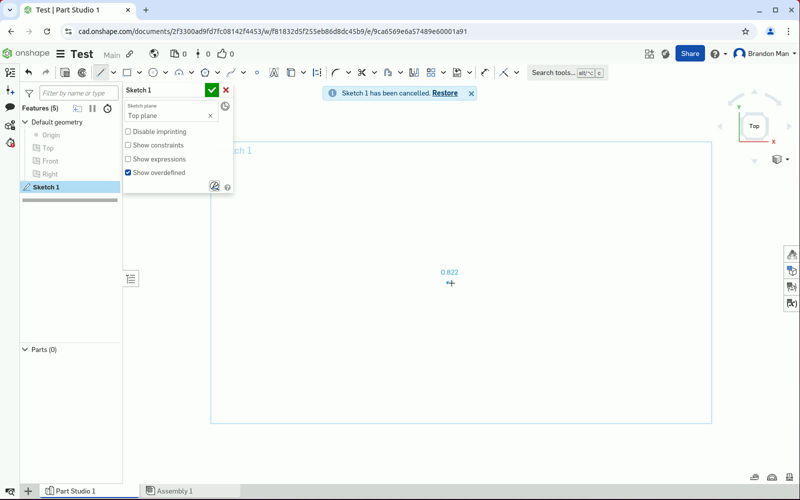
scroll(6)
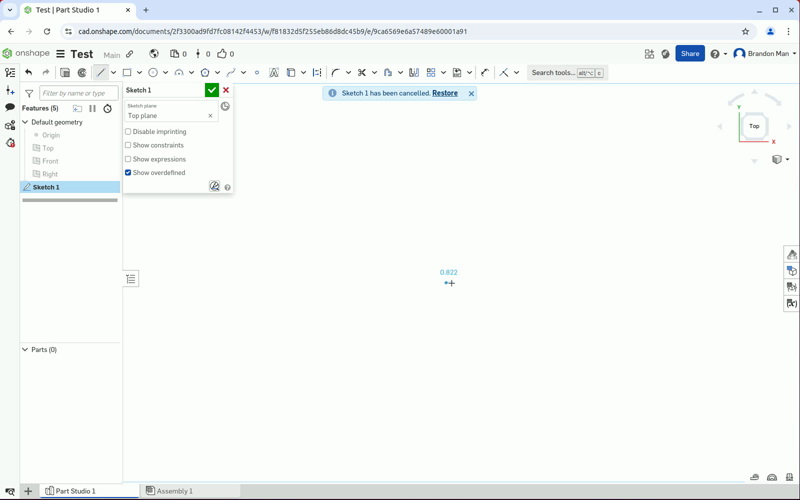
scroll(6)
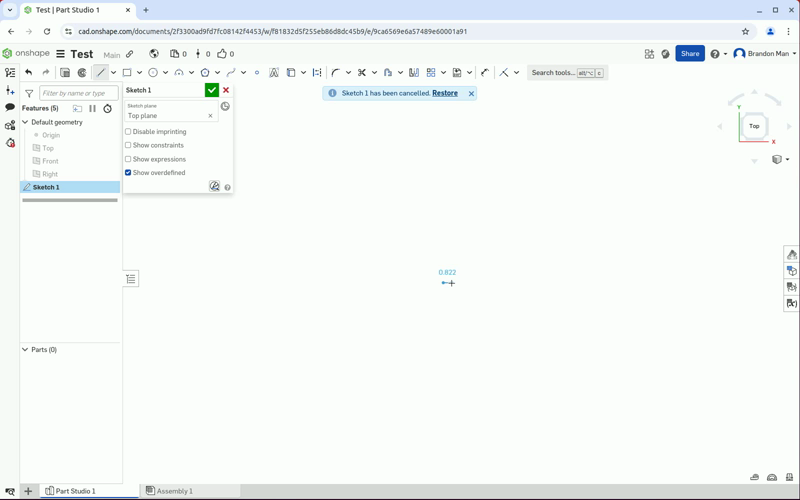
scroll(6)
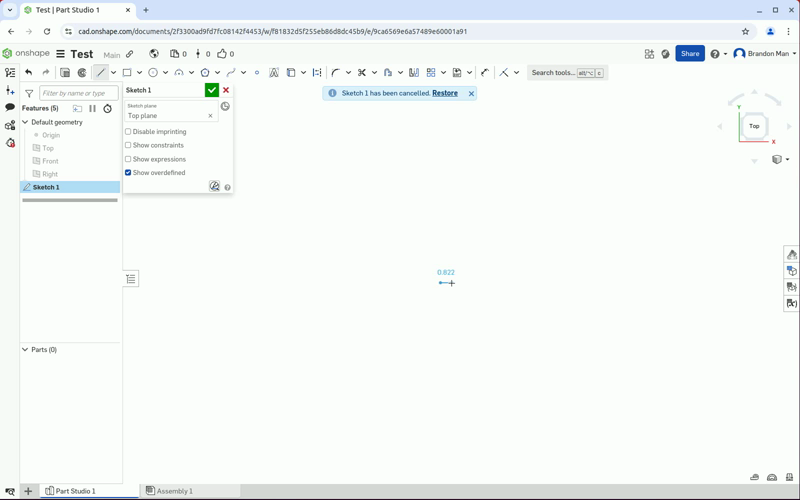
scroll(6)
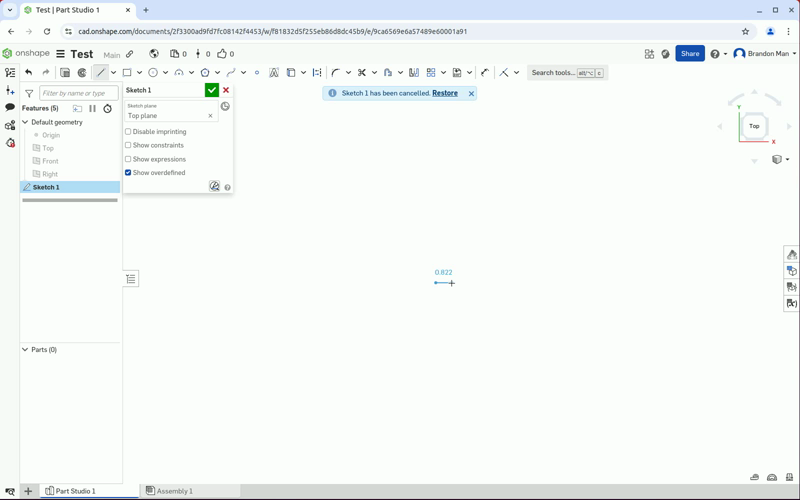
scroll(6)
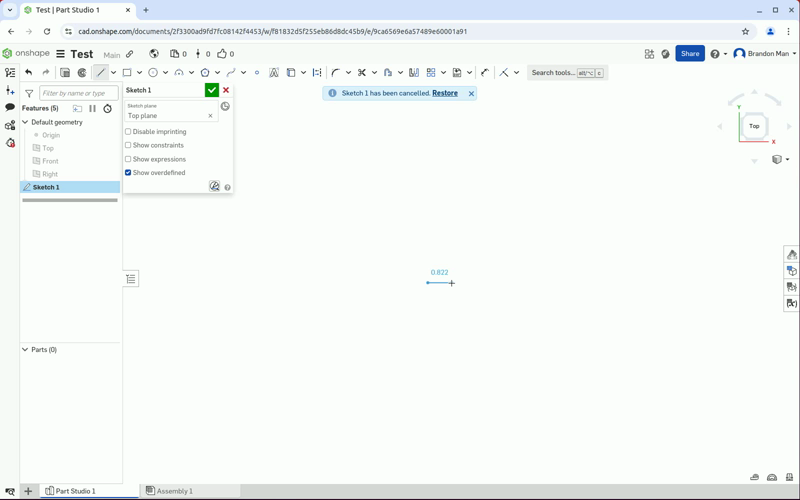
scroll(6)
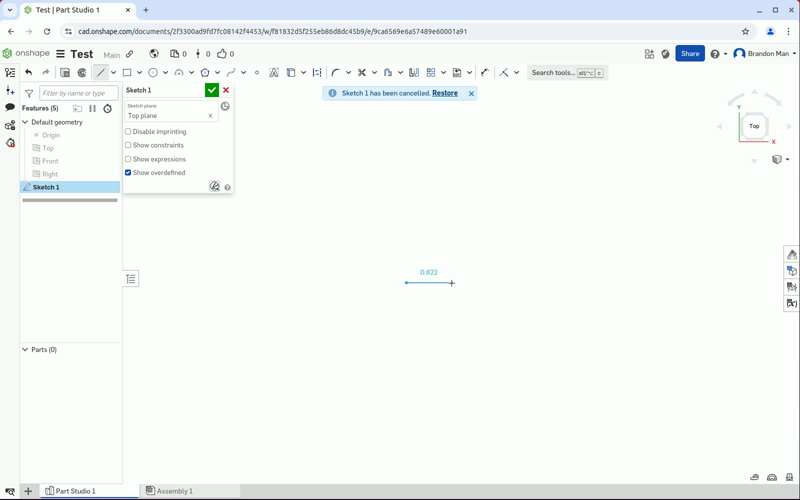
click(451, 282)
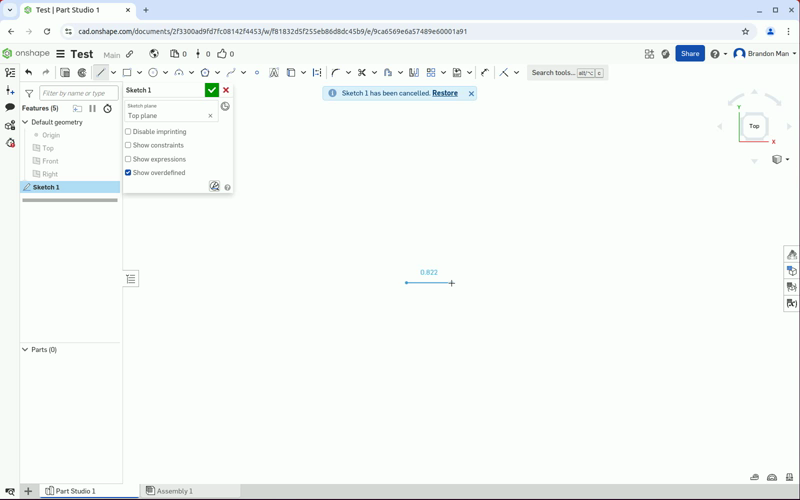
scroll(-6)
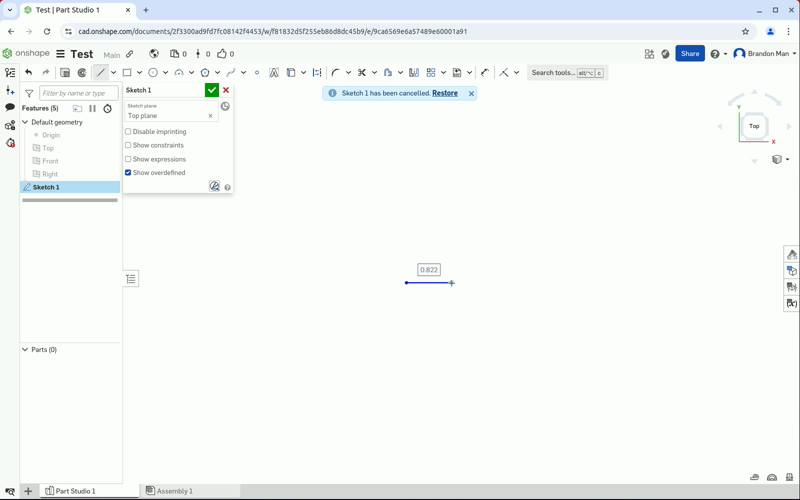
scroll(-6)
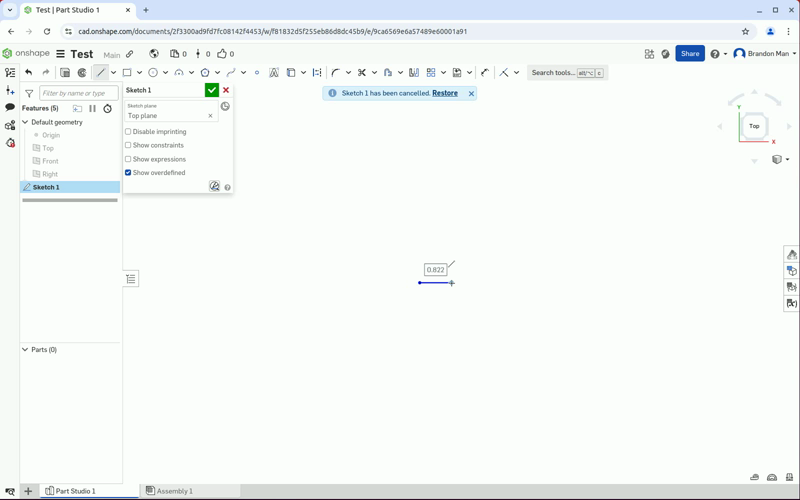
scroll(-6)
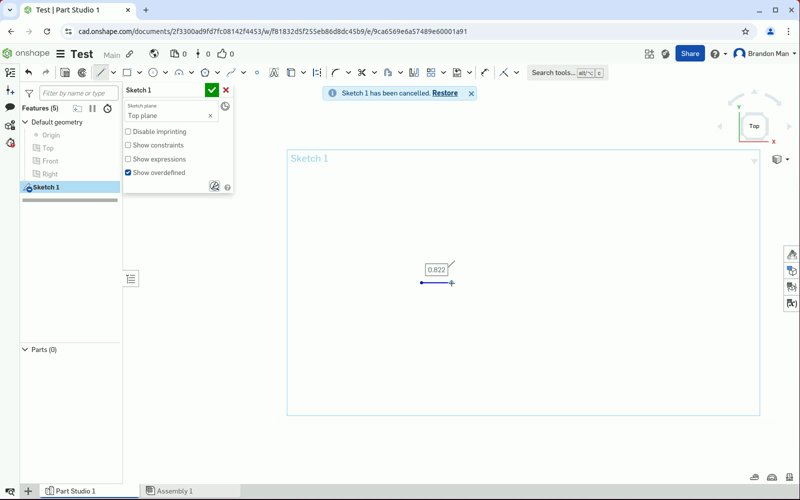
scroll(-6)
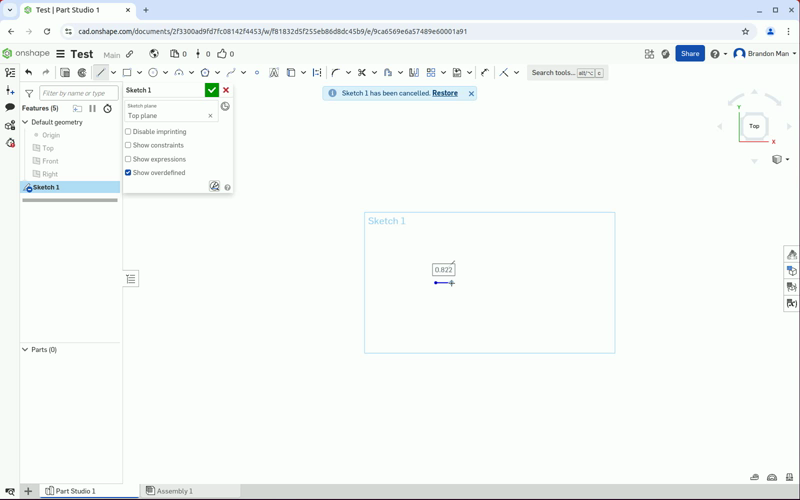
scroll(-6)
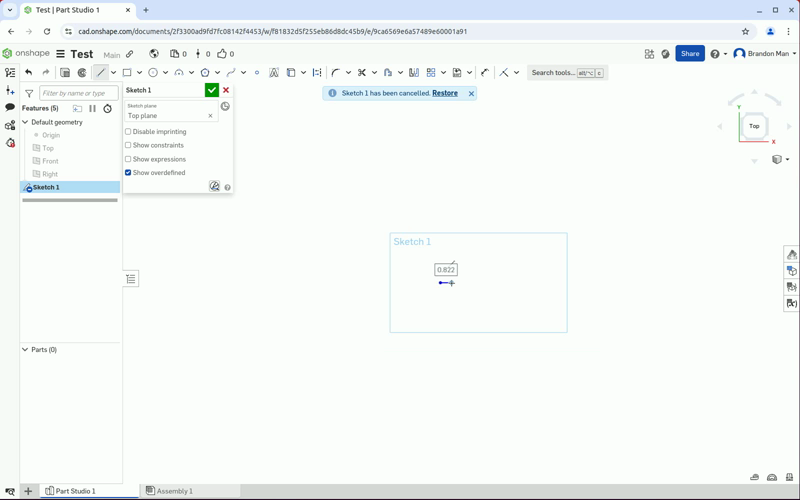
scroll(-6)
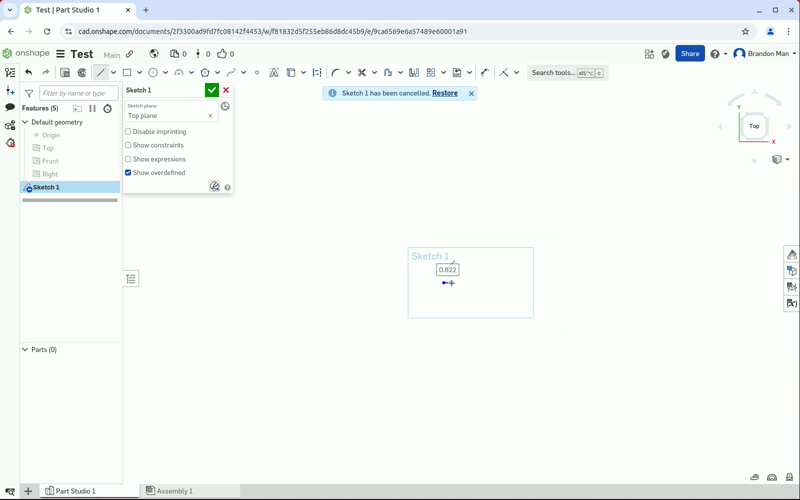
scroll(-6)
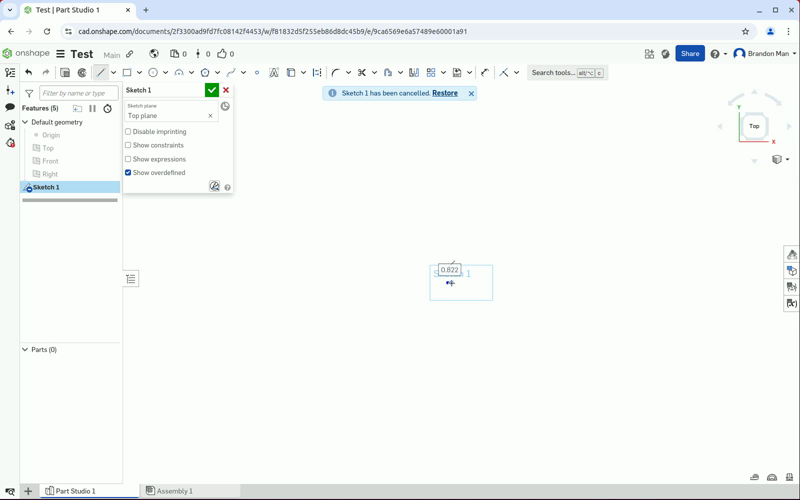
key_up(shift)
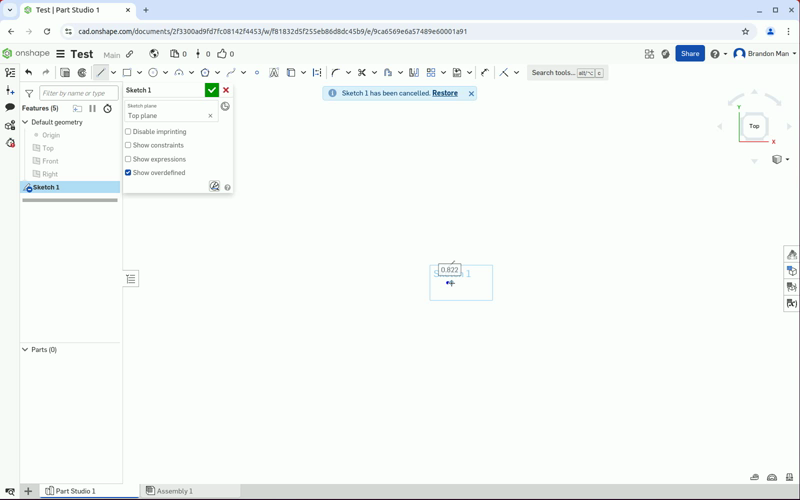
key(esc)
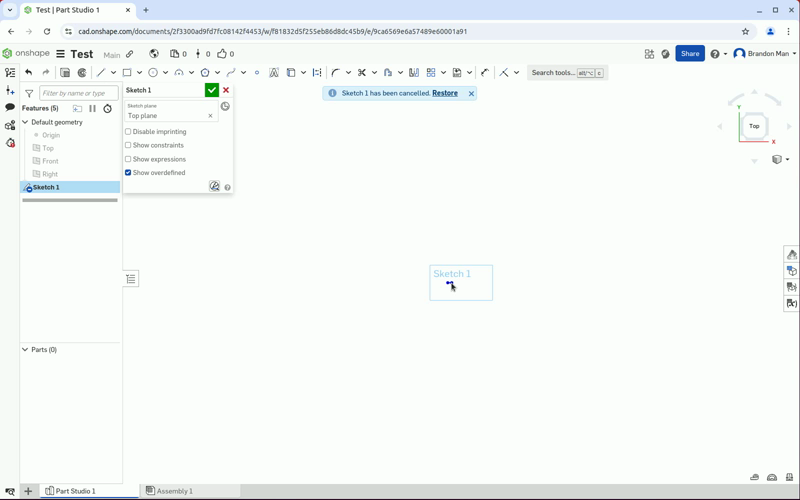
key(a)
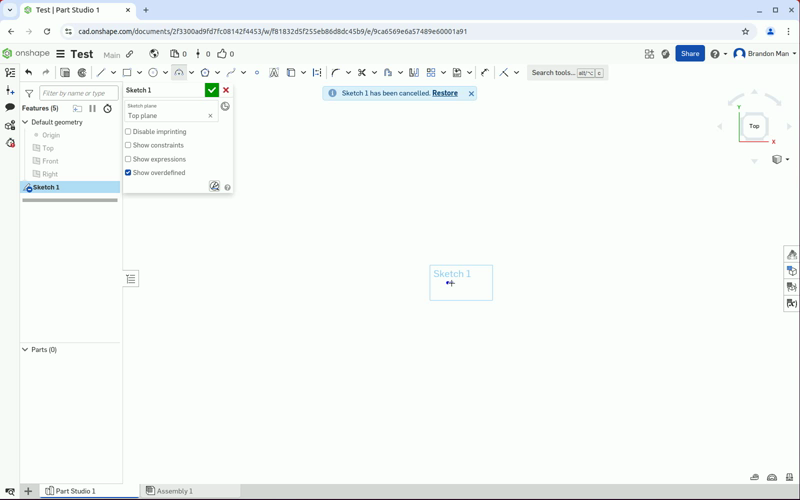
mouse_move(451, 282)
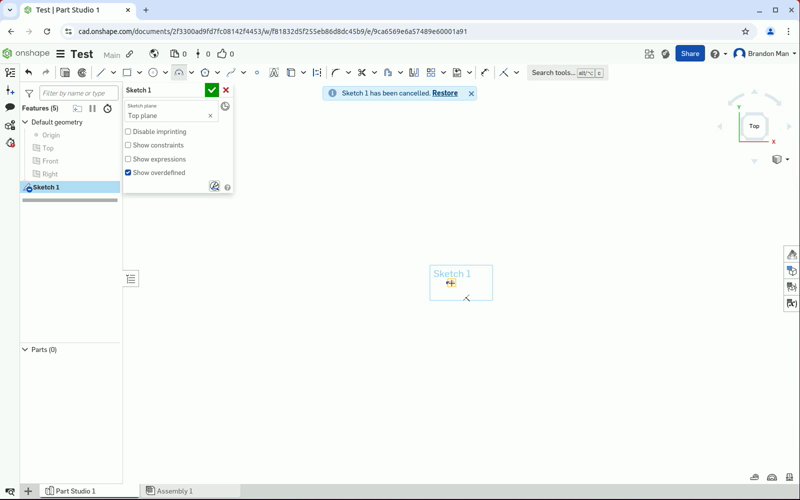
scroll(6)
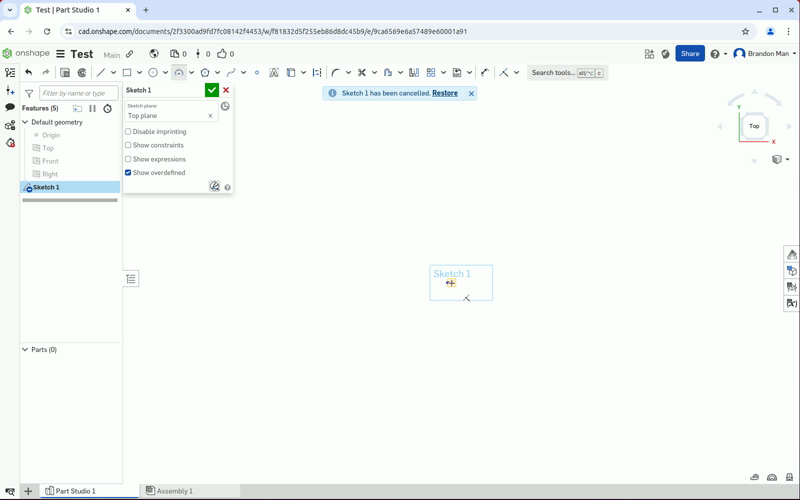
scroll(6)
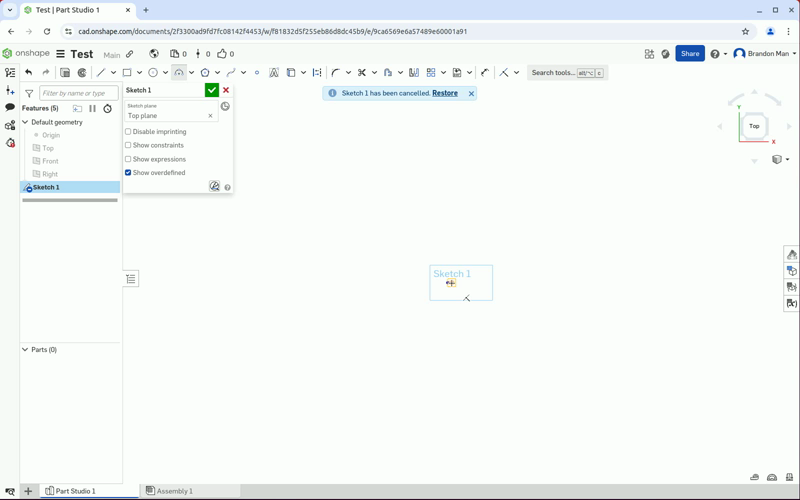
scroll(6)
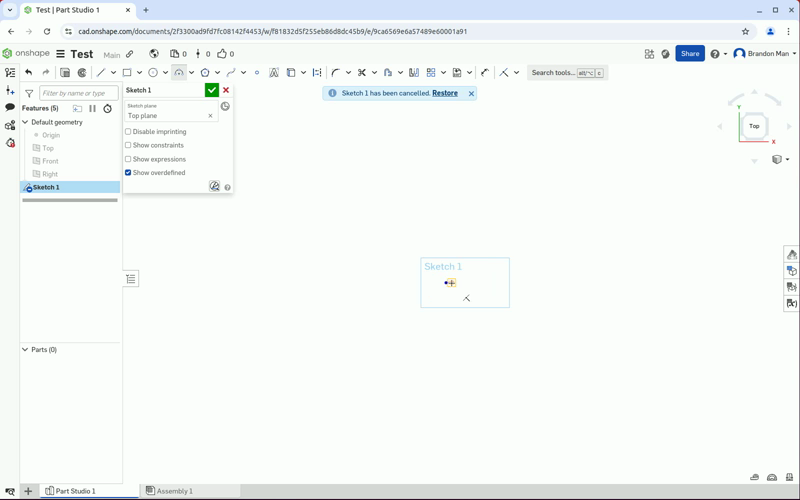
scroll(6)
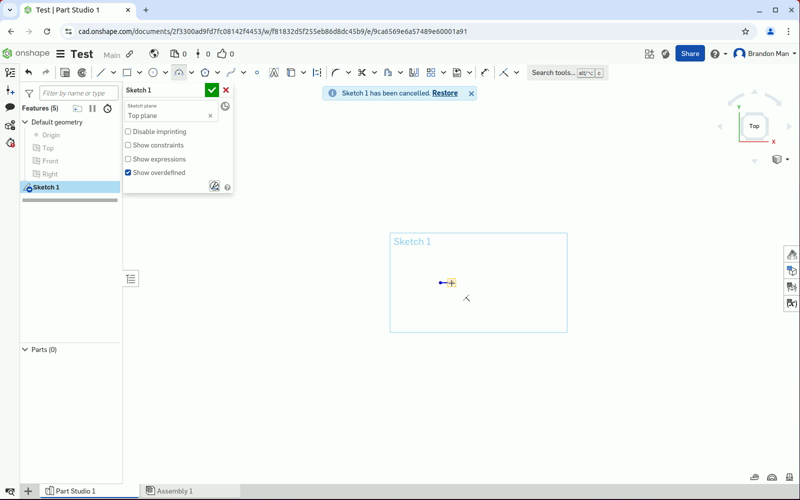
scroll(6)
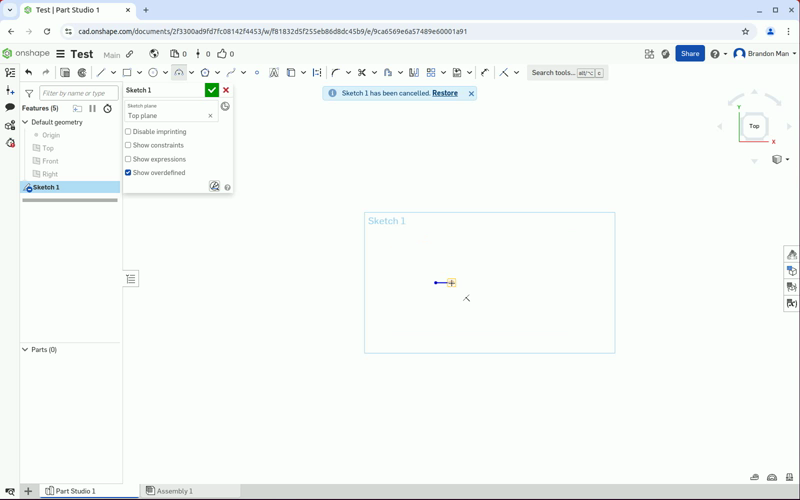
scroll(6)
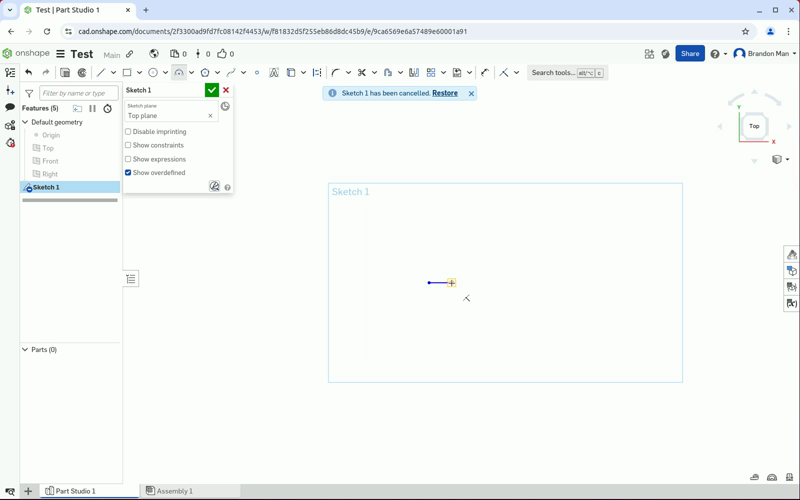
scroll(6)
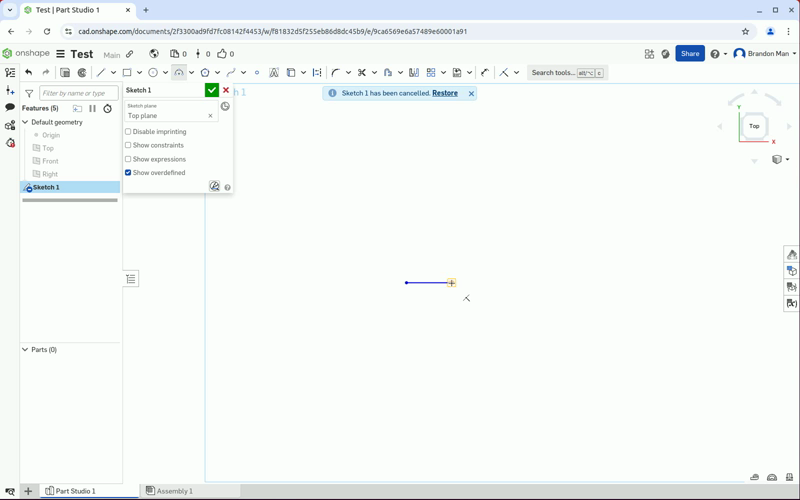
click(451, 282)
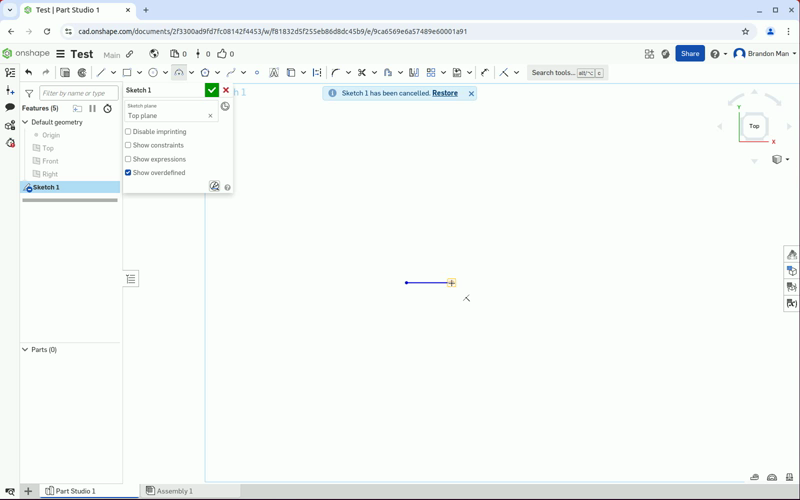
scroll(-6)
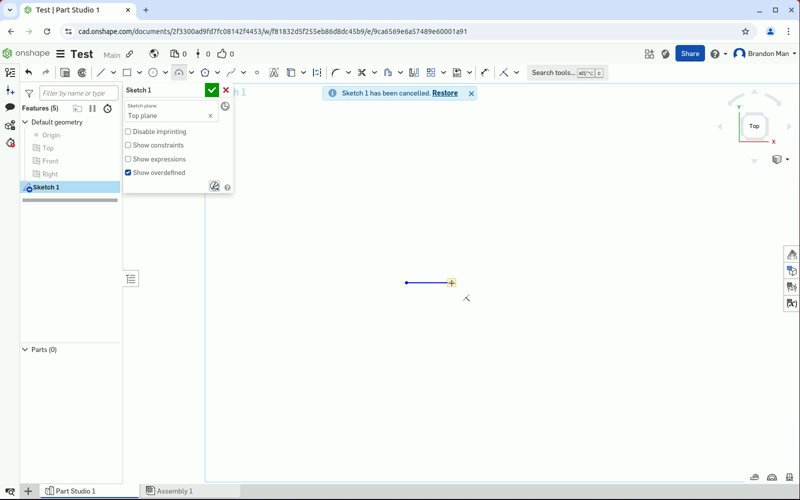
scroll(-6)
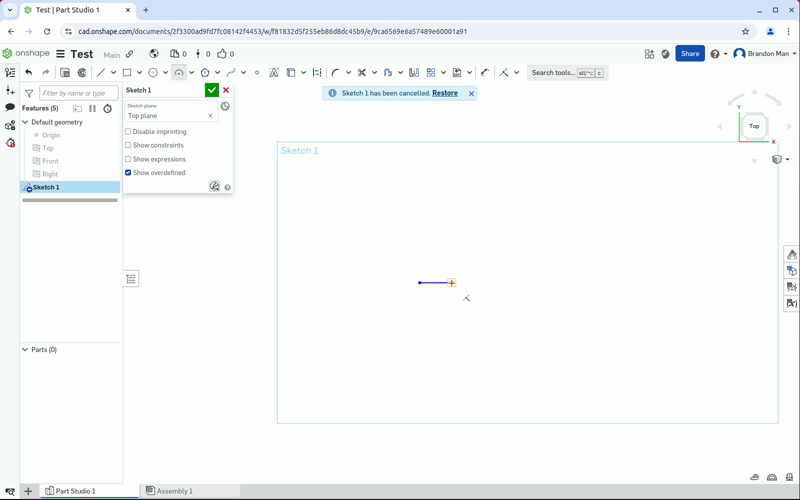
scroll(-6)
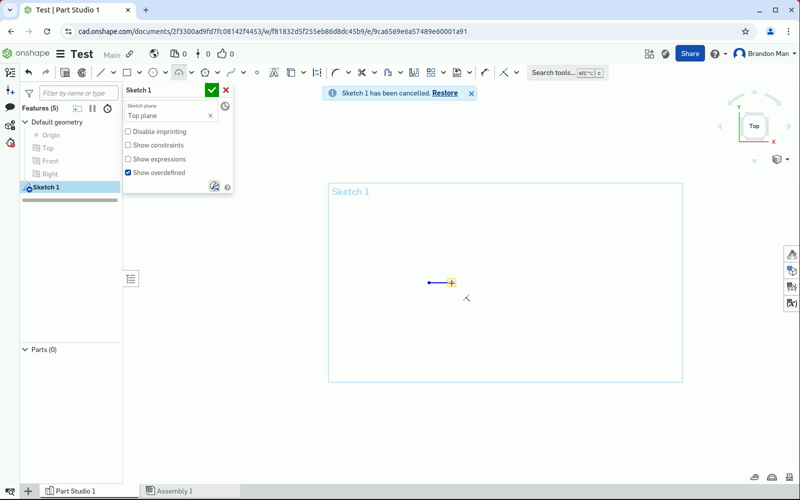
scroll(-6)
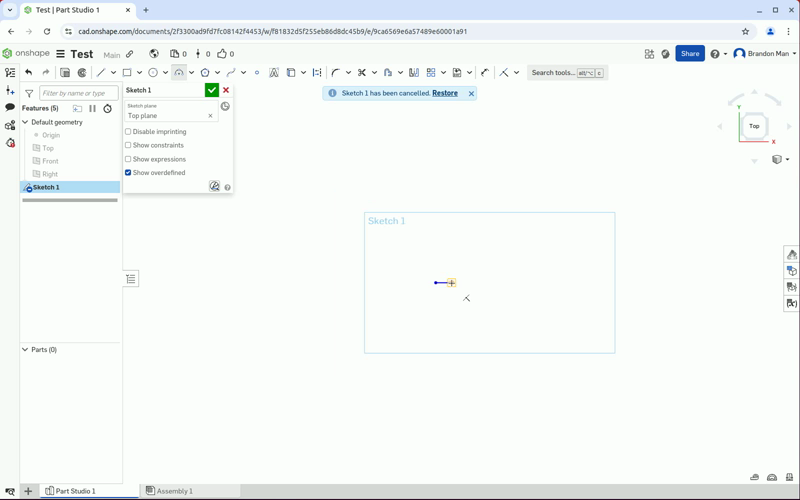
scroll(-6)
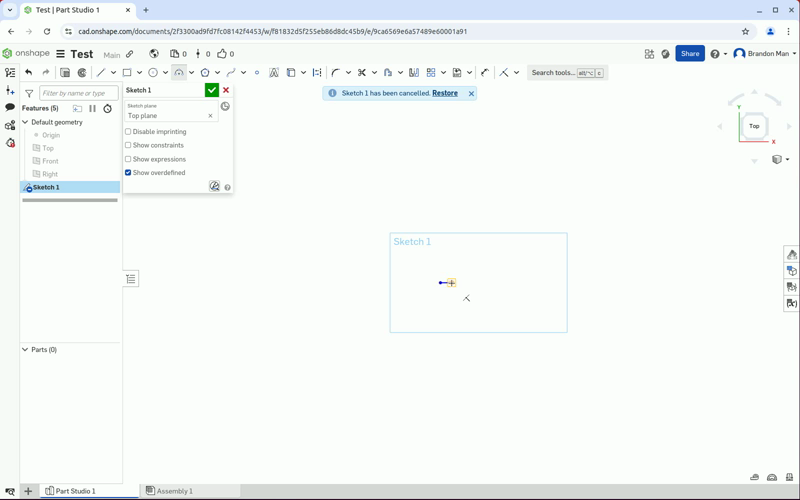
scroll(-6)
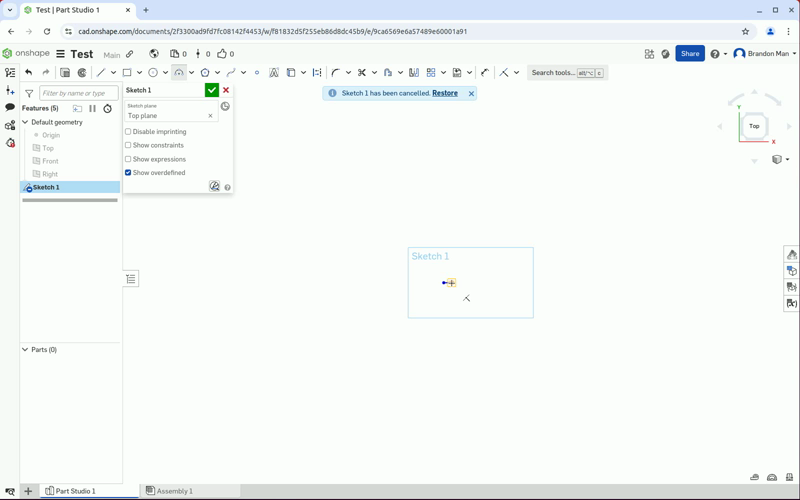
scroll(-6)
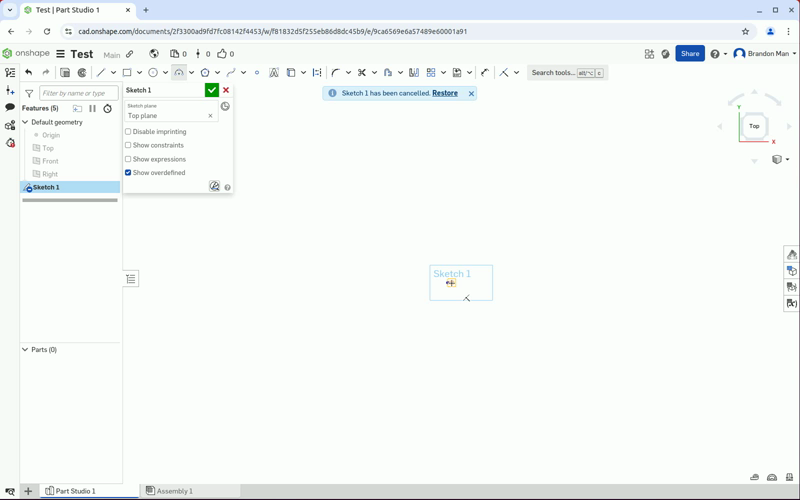
key_down(shift)
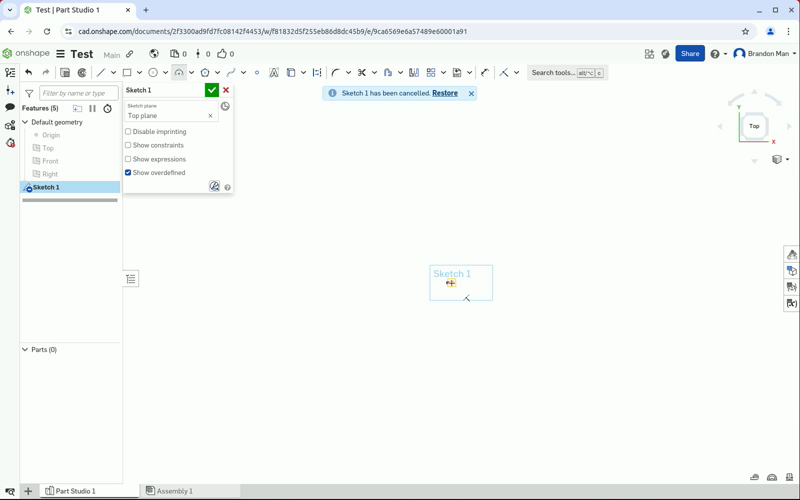
mouse_move(470, 282)
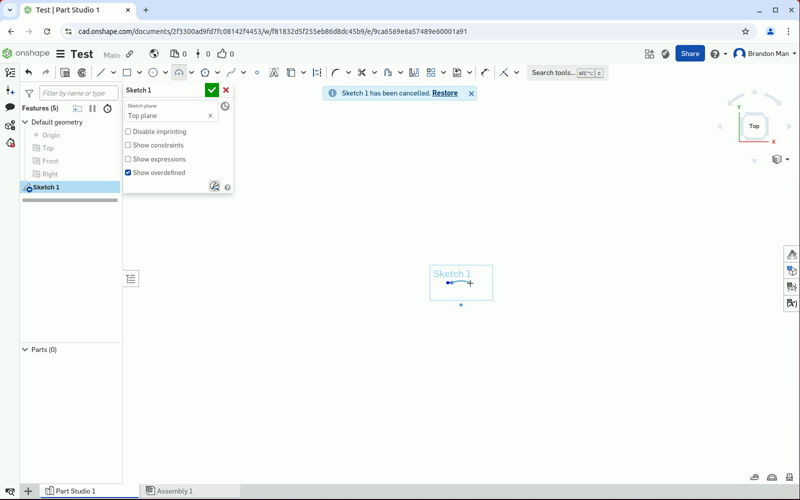
click(470, 282)
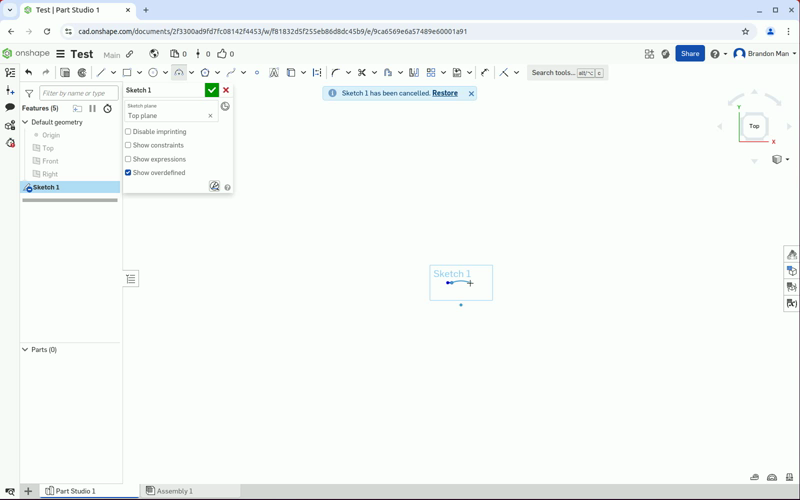
mouse_move(461, 267)
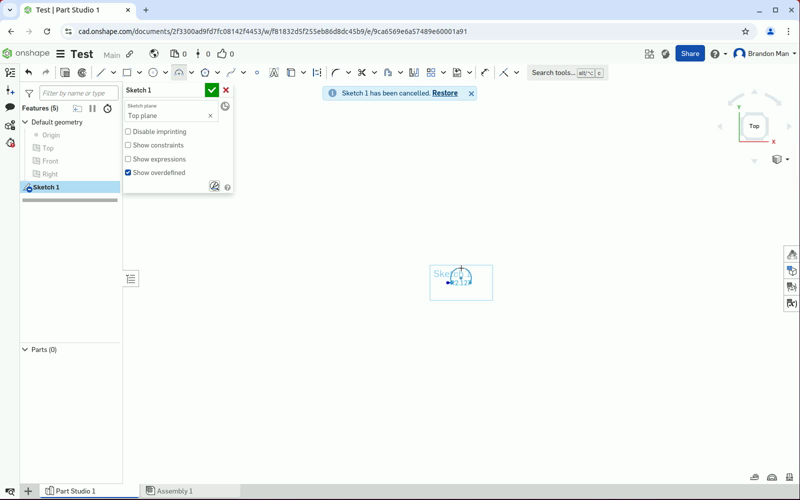
click(461, 267)
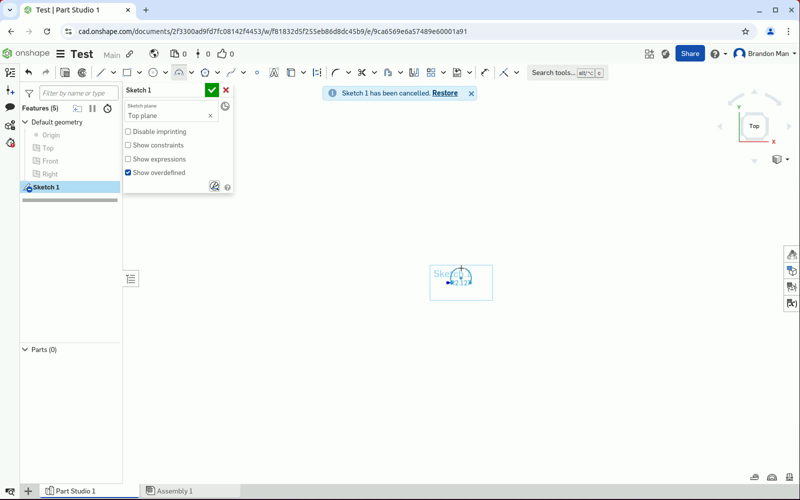
key_up(shift)
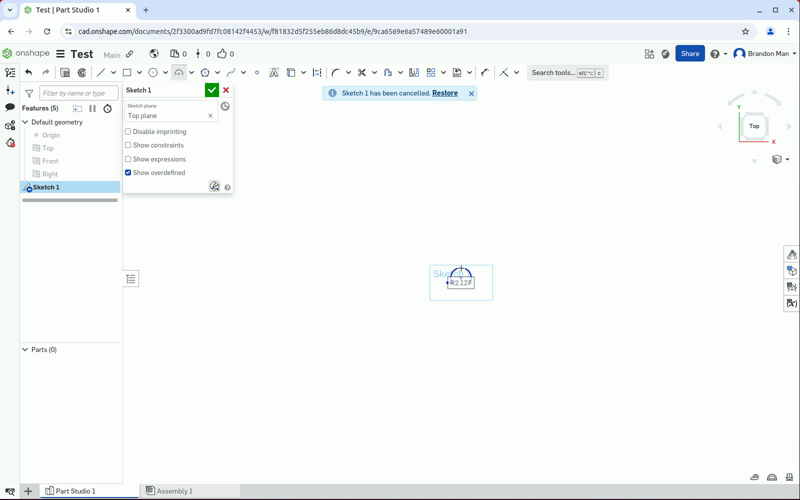
key(esc)
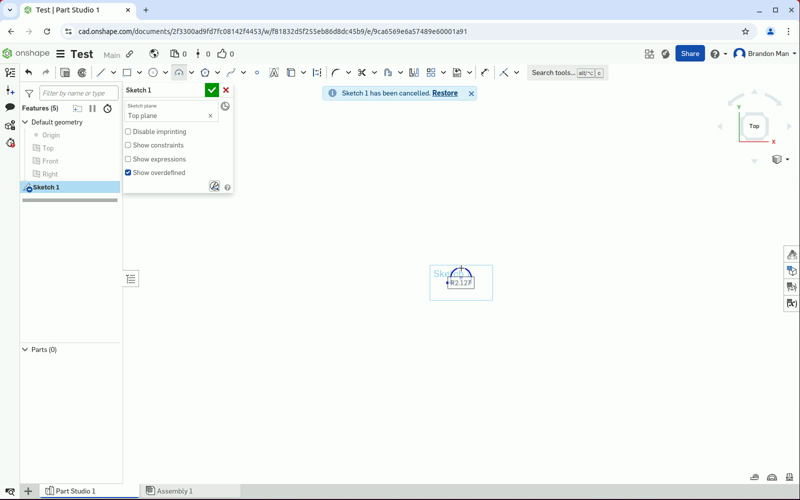
key(l)
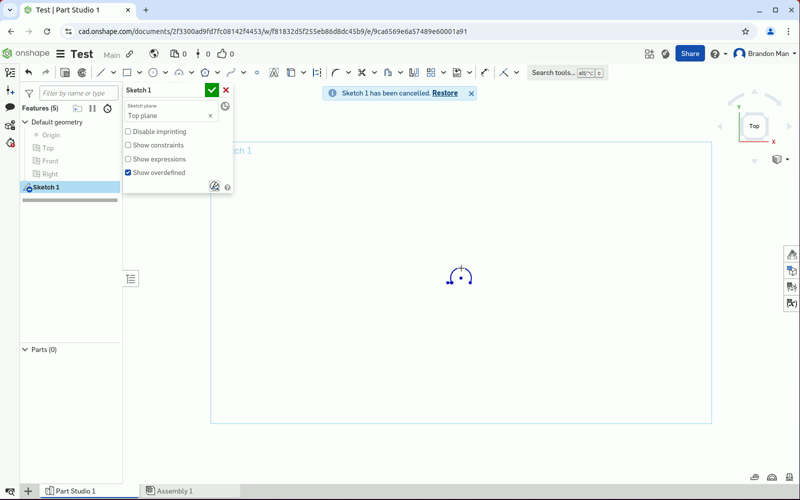
mouse_move(470, 282)
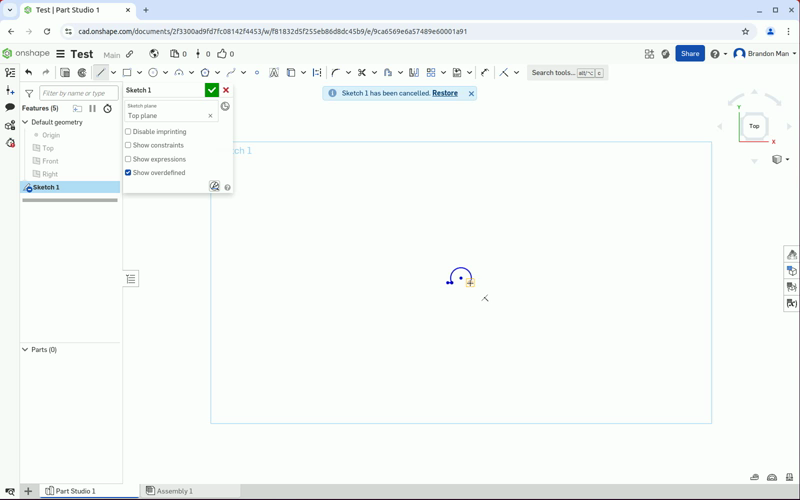
click(470, 282)
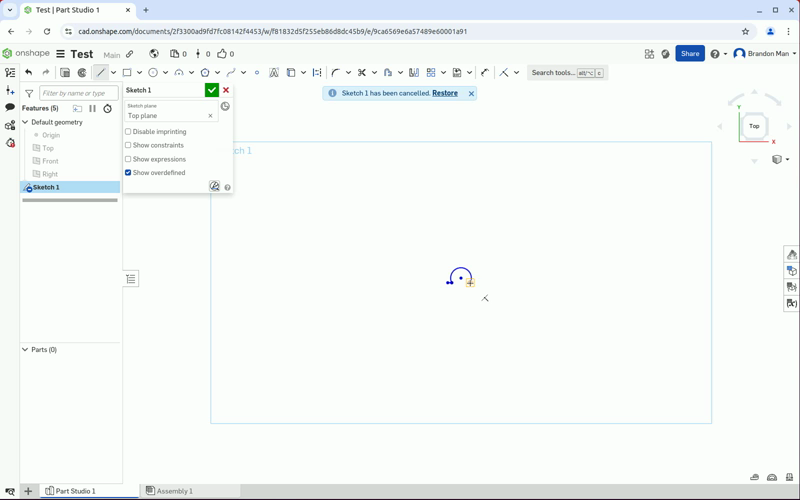
key_down(shift)
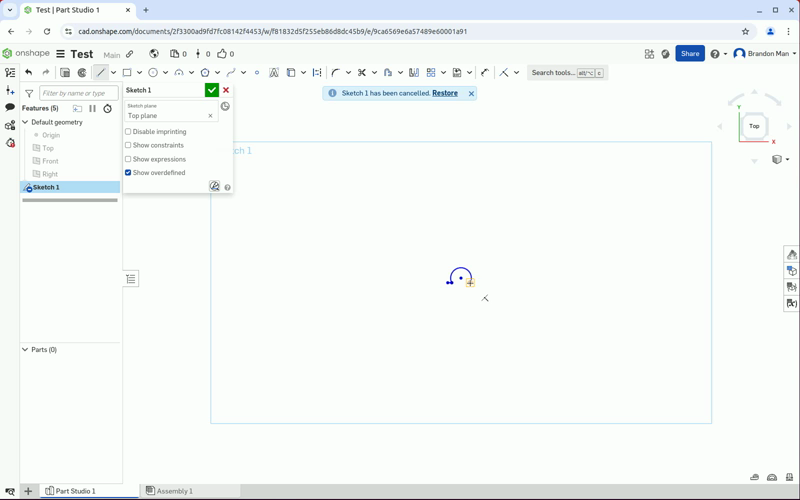
mouse_move(500, 282)
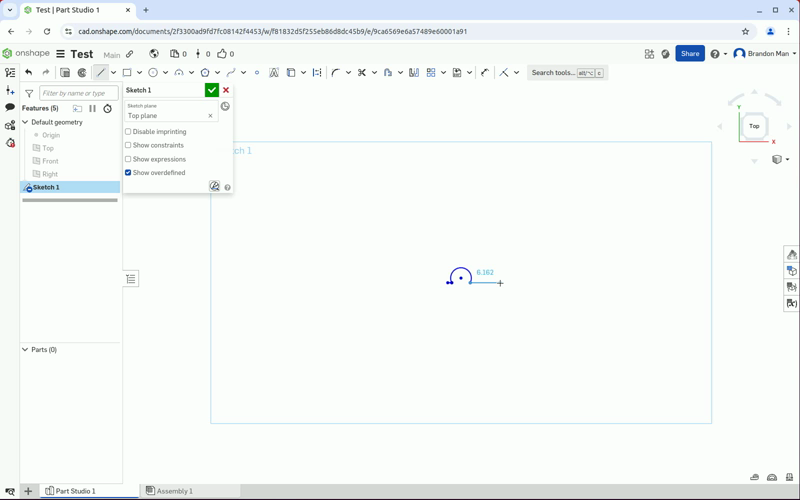
mouse_move(475, 282)
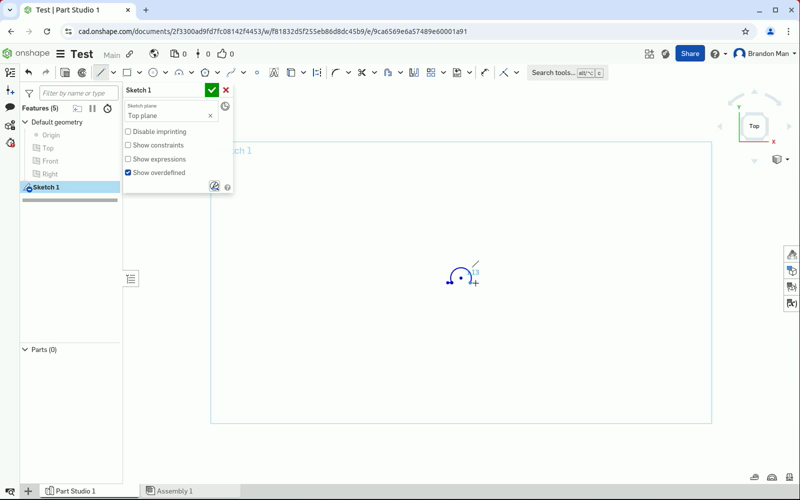
scroll(6)
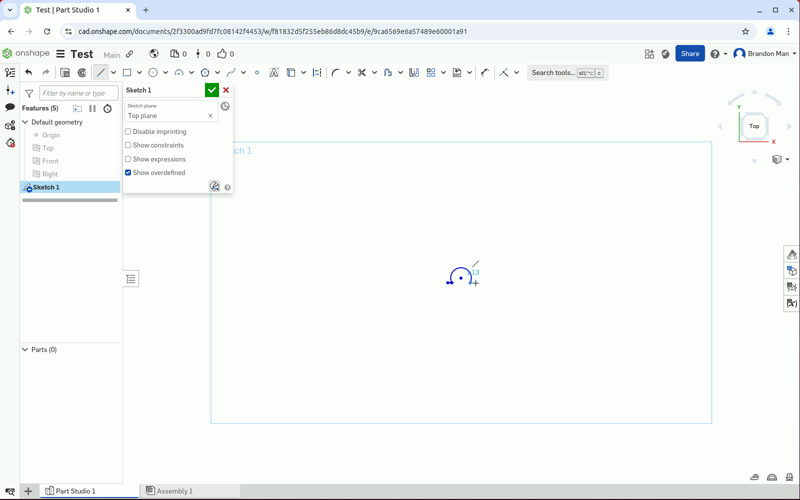
scroll(6)
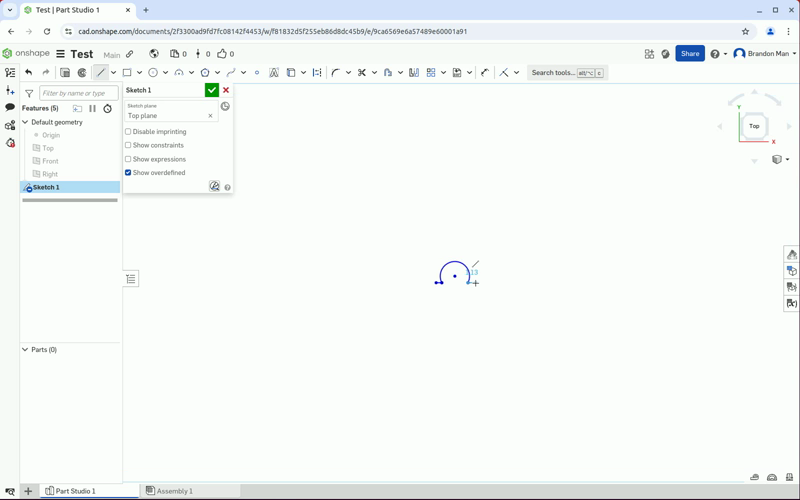
scroll(6)
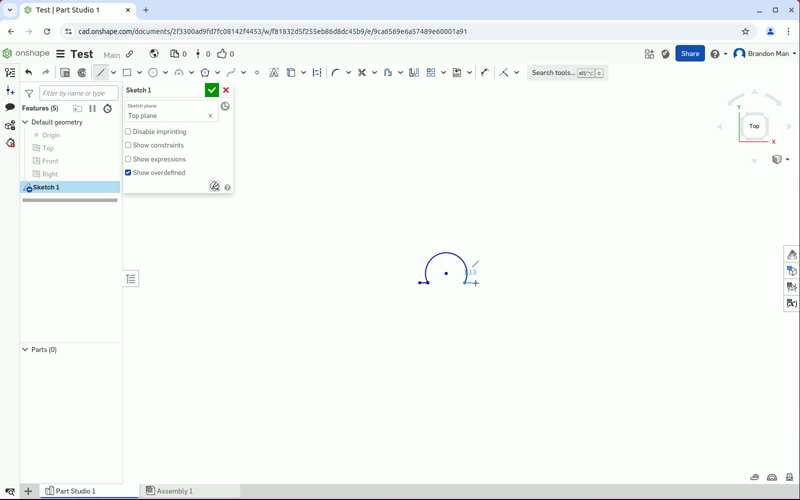
scroll(6)
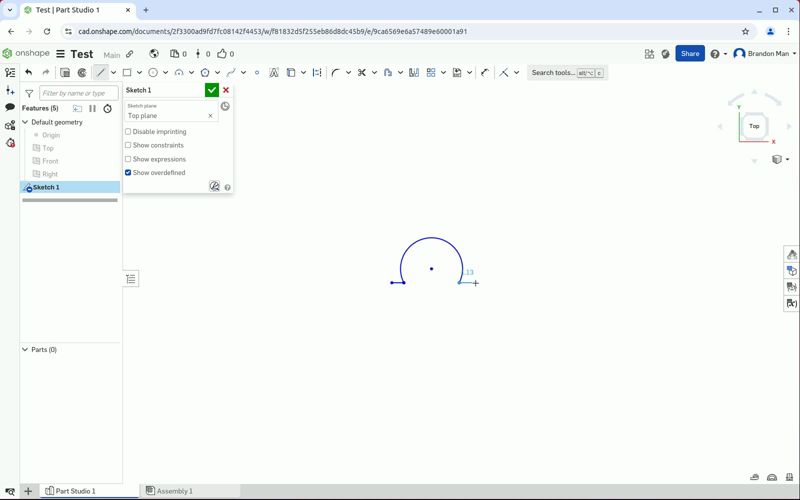
scroll(6)
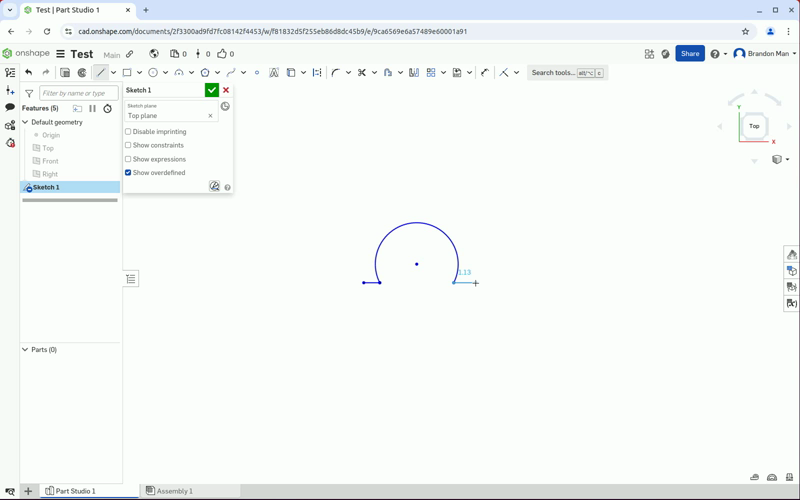
scroll(6)
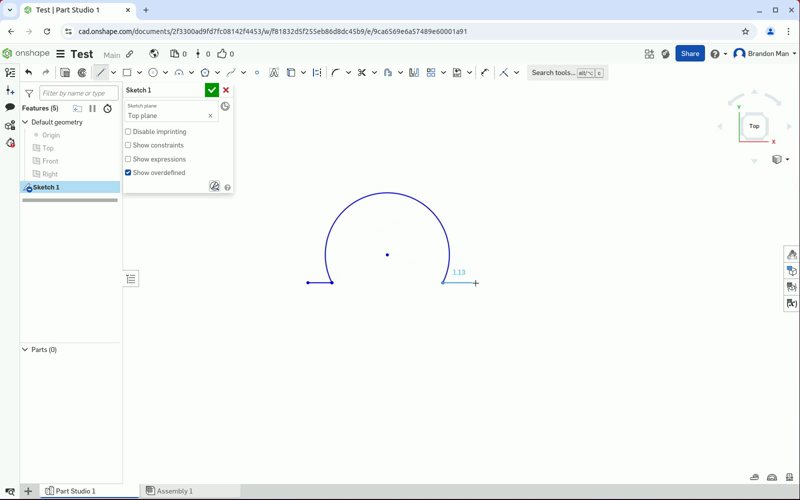
scroll(6)
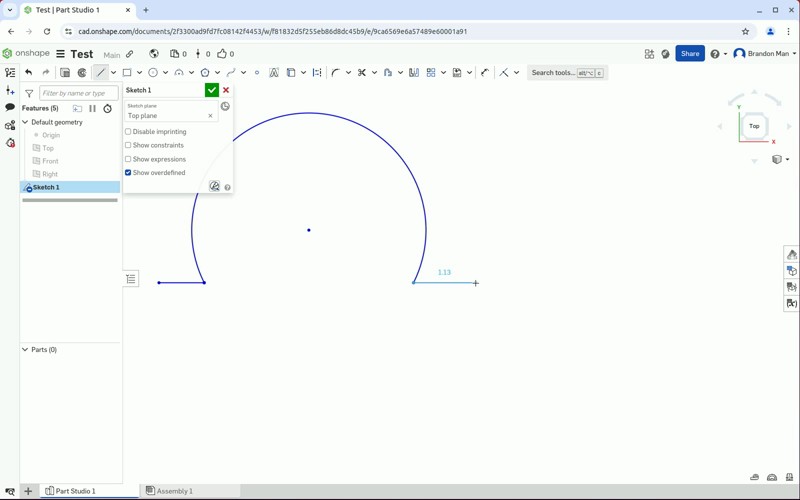
click(475, 282)
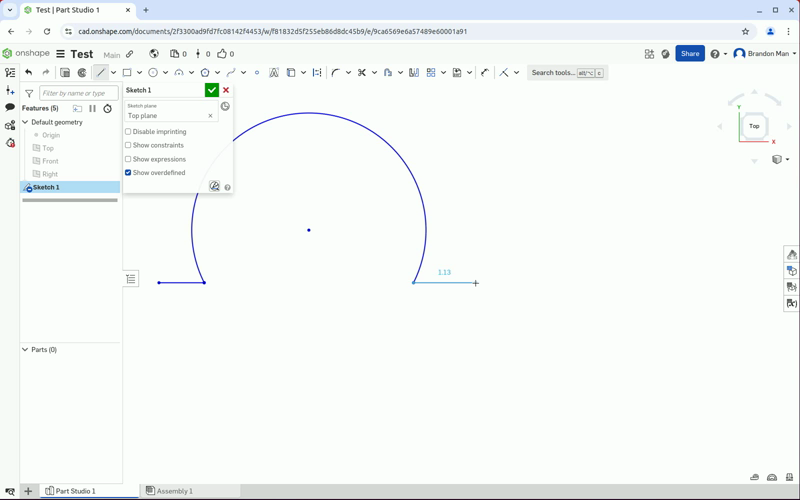
scroll(-6)
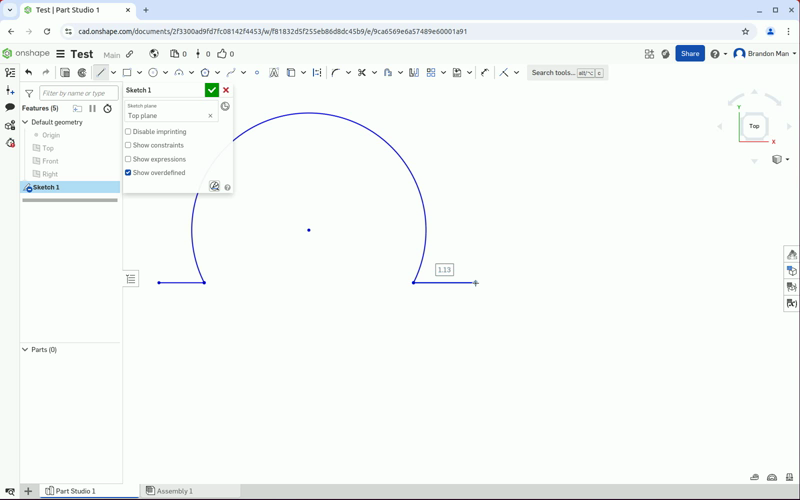
scroll(-6)
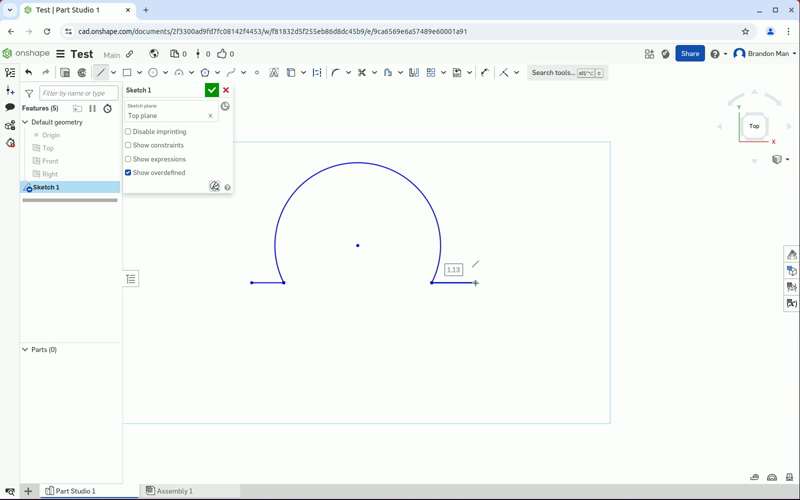
scroll(-6)
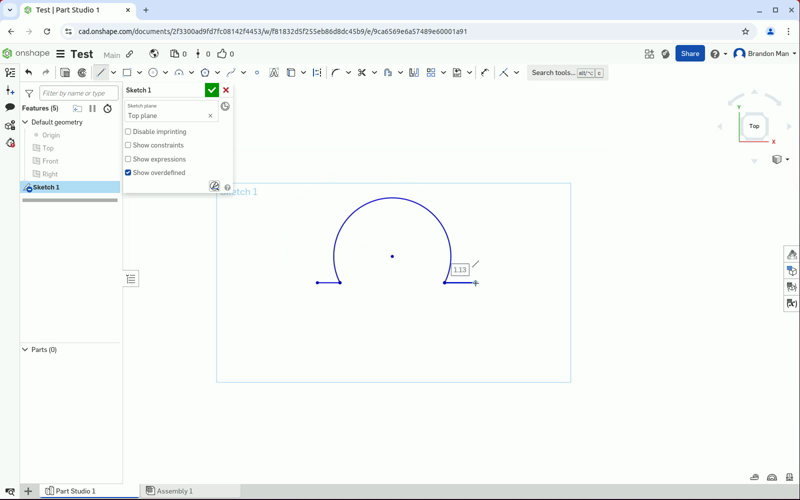
scroll(-6)
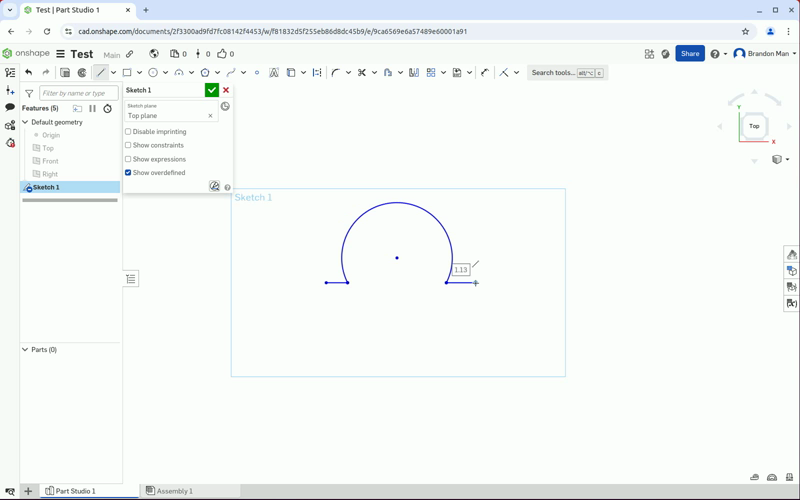
scroll(-6)
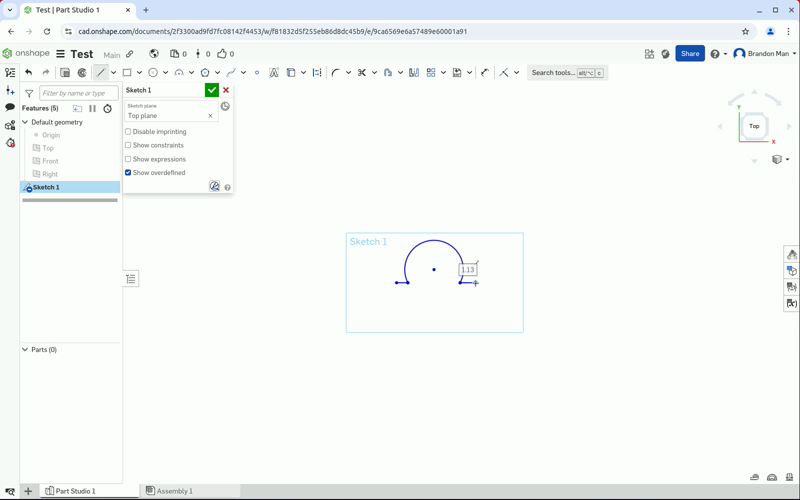
scroll(-6)
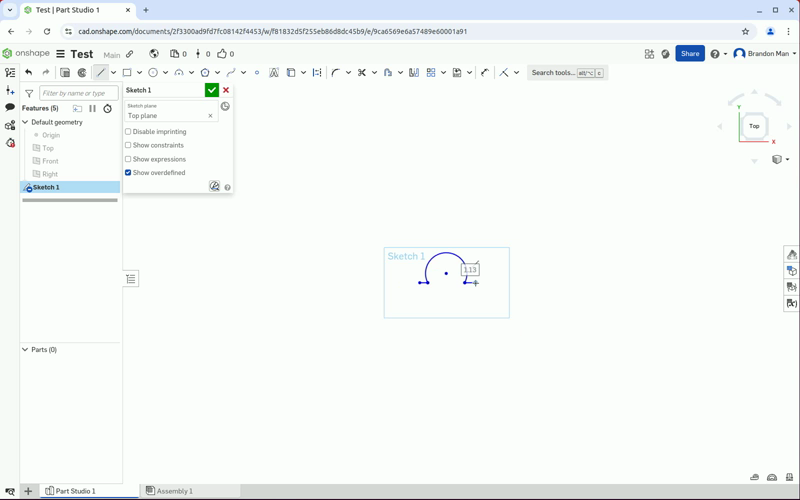
scroll(-6)
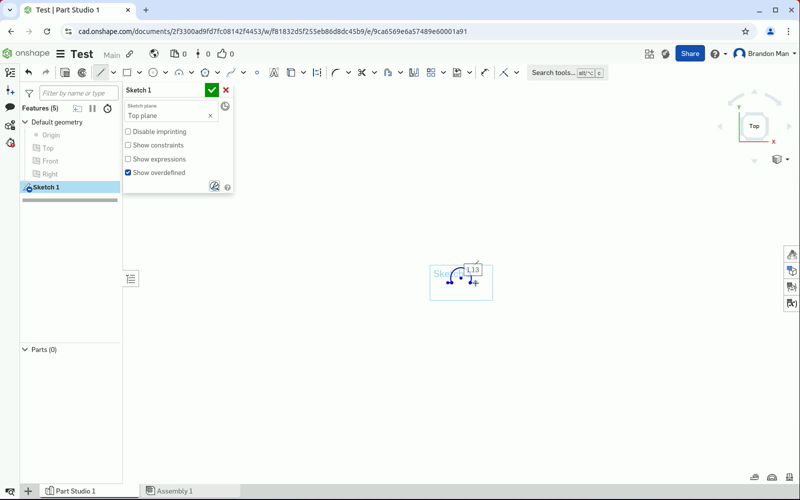
key_up(shift)
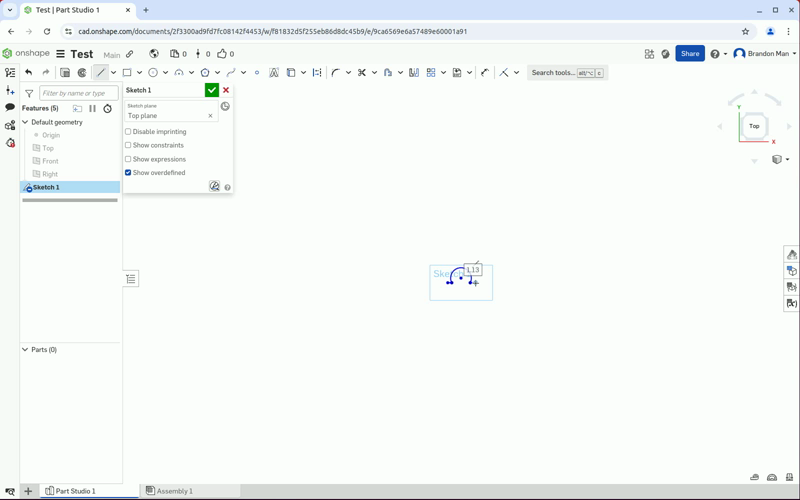
key(esc)
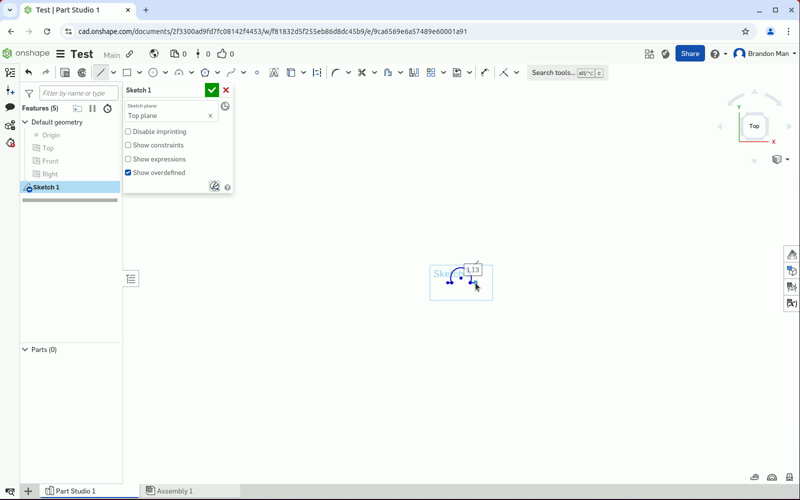
key(a)
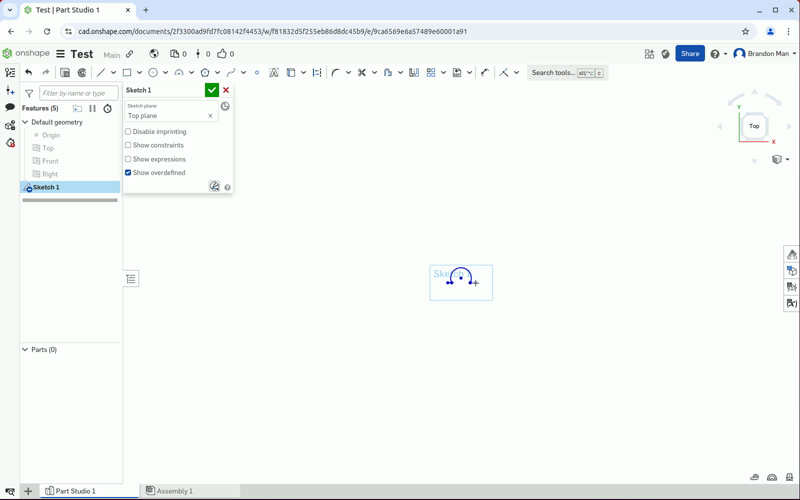
mouse_move(475, 282)
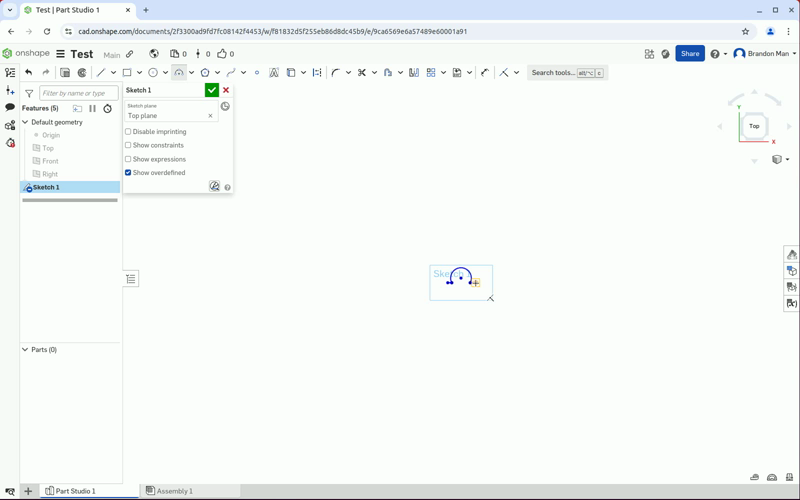
click(475, 282)
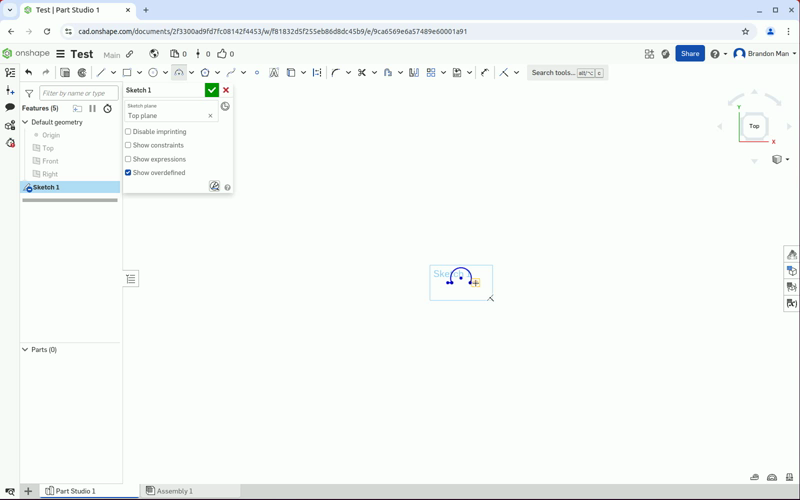
key_down(shift)
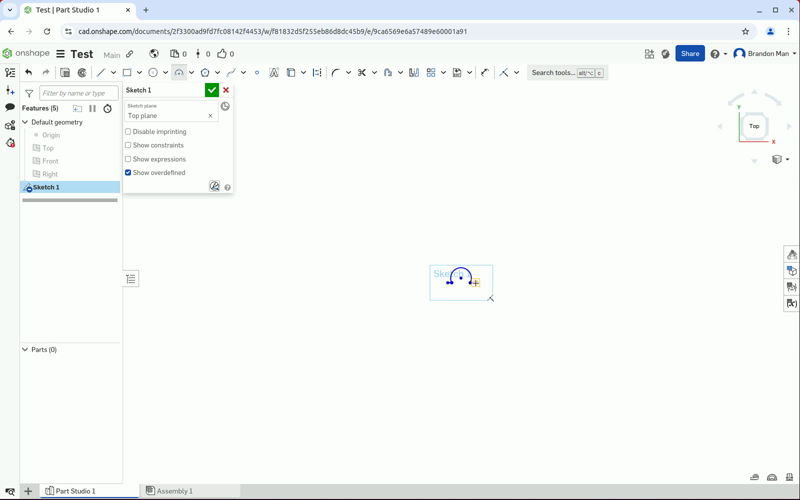
mouse_move(495, 282)
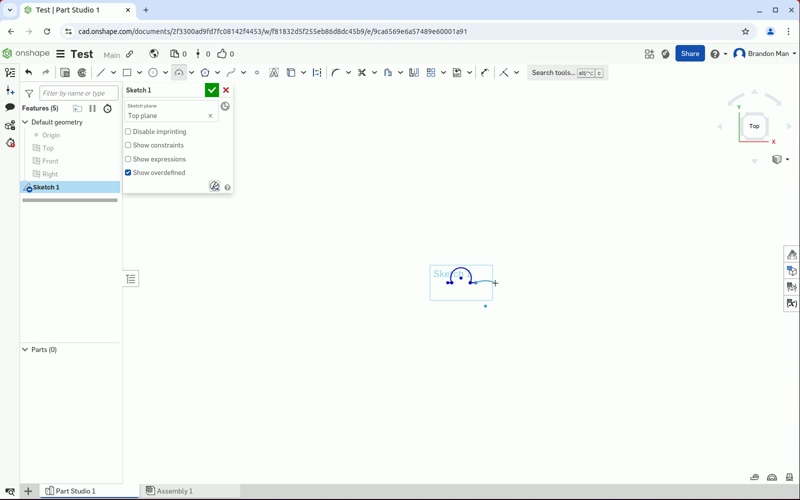
click(495, 282)
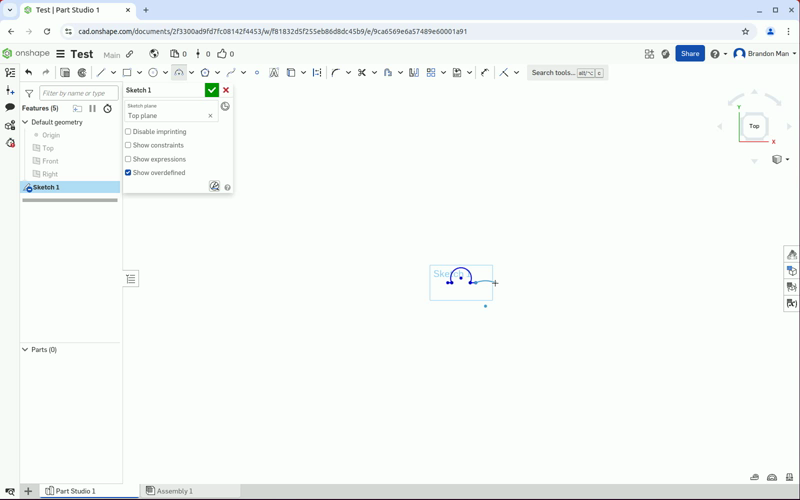
mouse_move(485, 266)
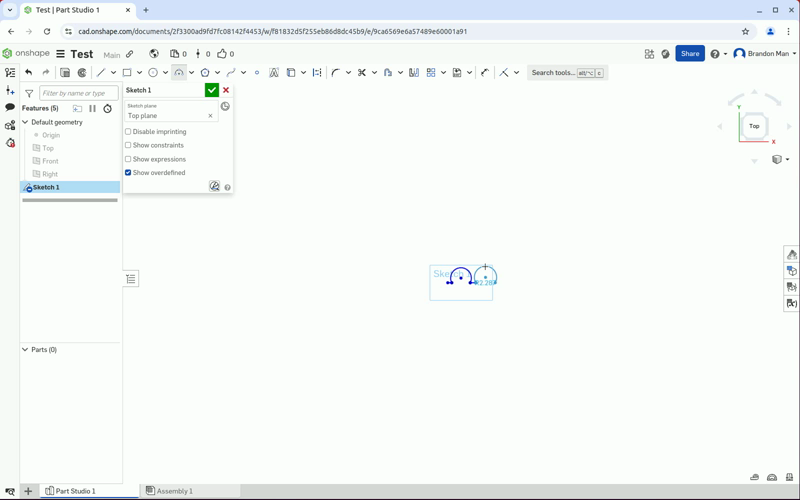
click(485, 266)
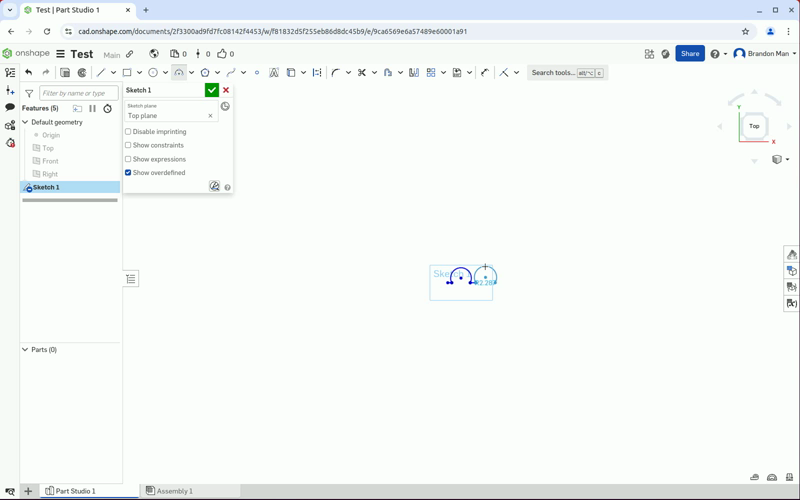
key_up(shift)
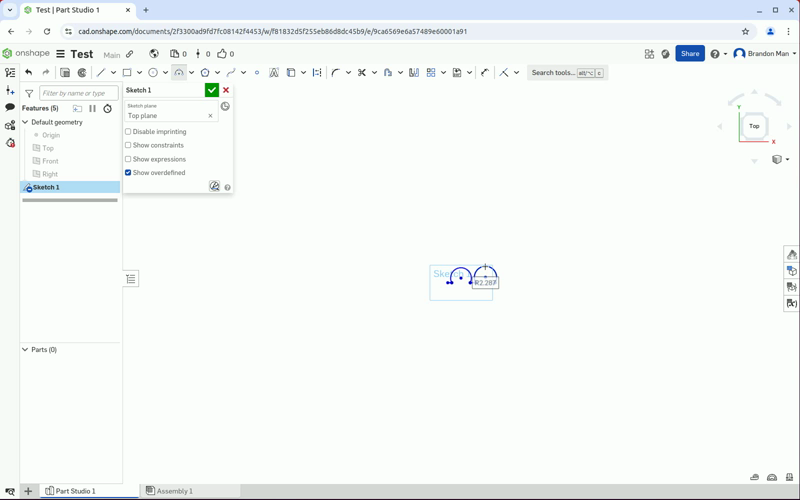
key(esc)
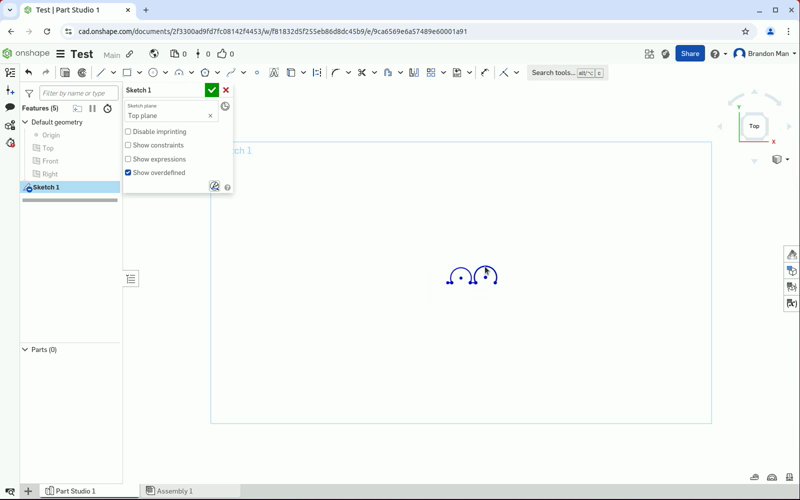
key(l)
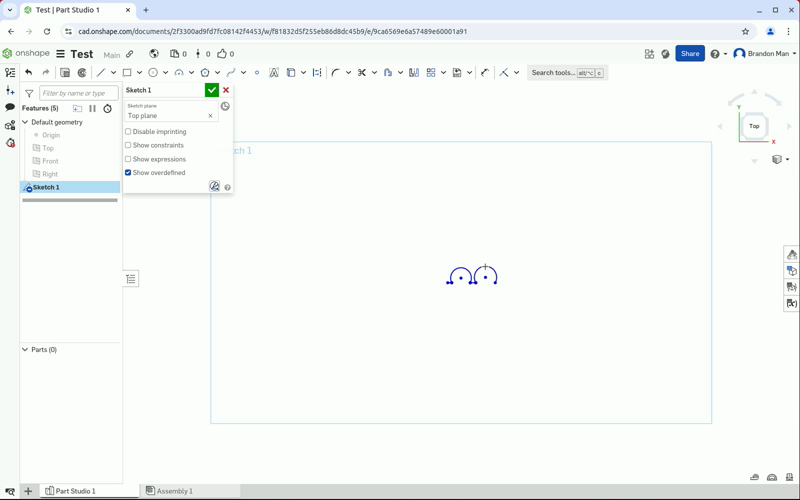
mouse_move(495, 282)
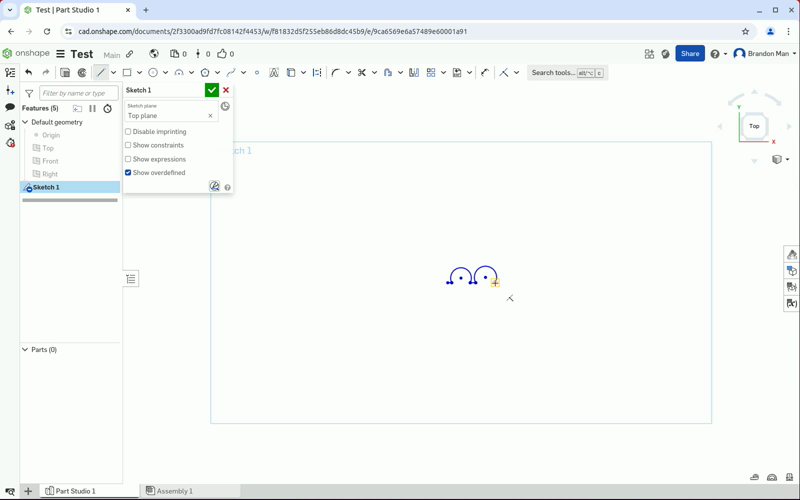
click(495, 282)
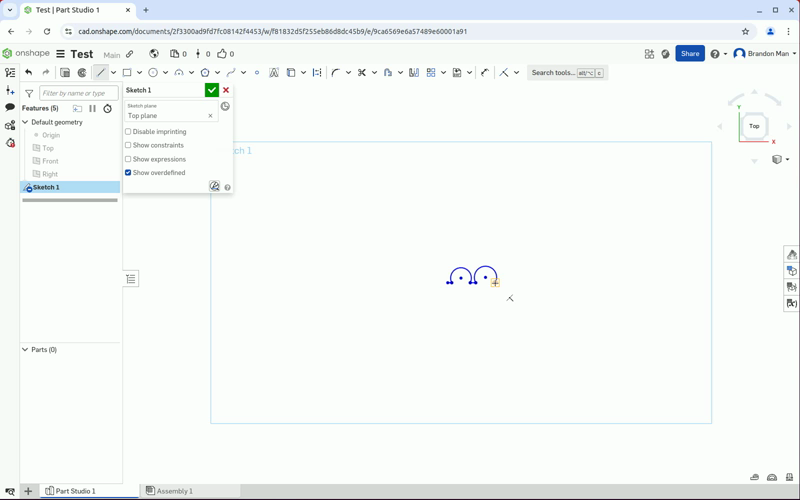
key_down(shift)
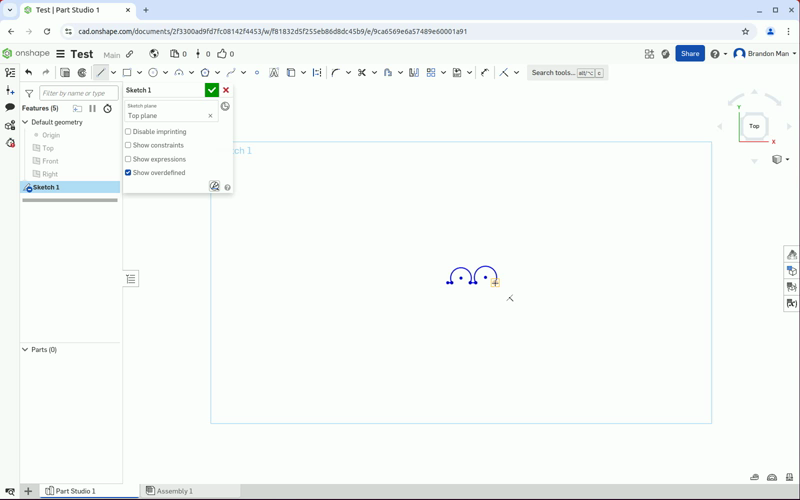
mouse_move(525, 282)
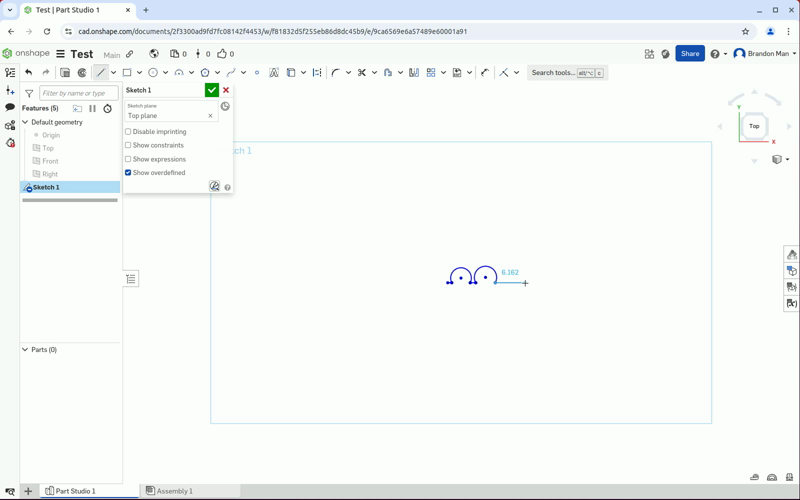
mouse_move(500, 282)
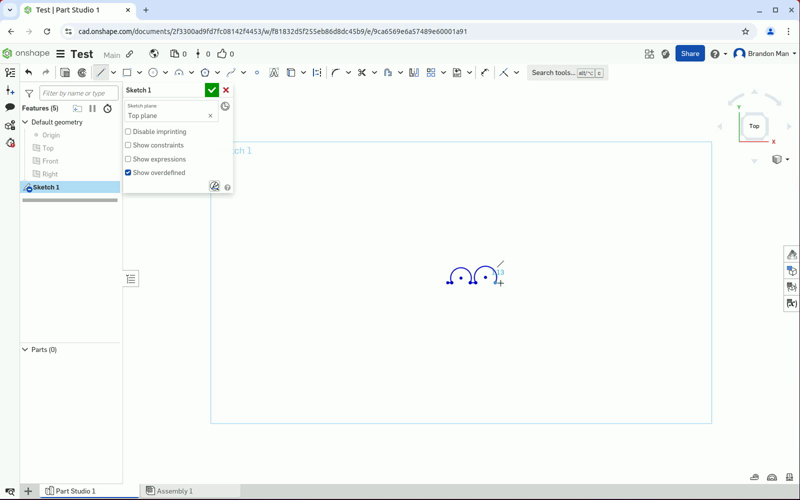
scroll(6)
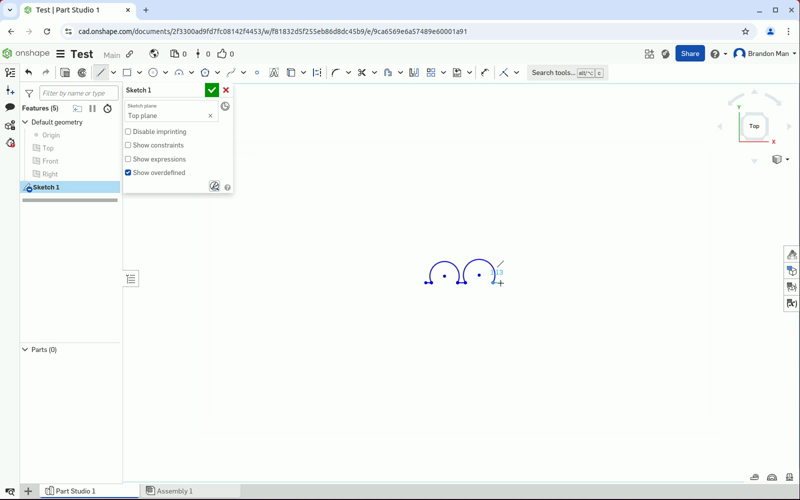
scroll(6)
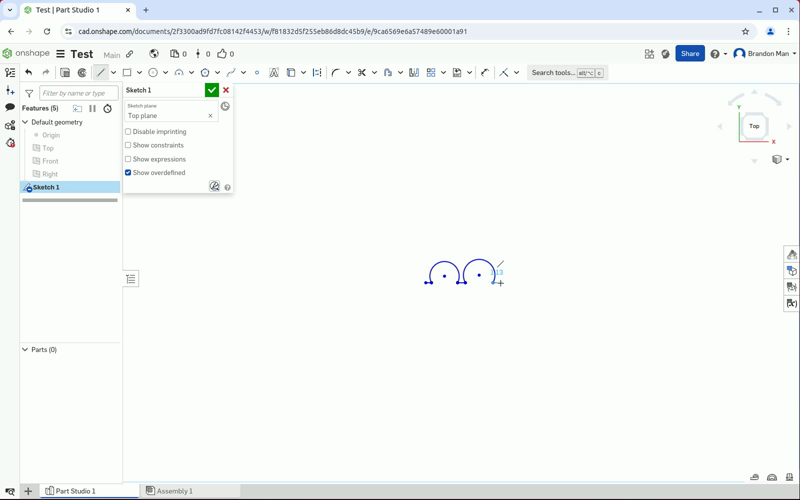
scroll(6)
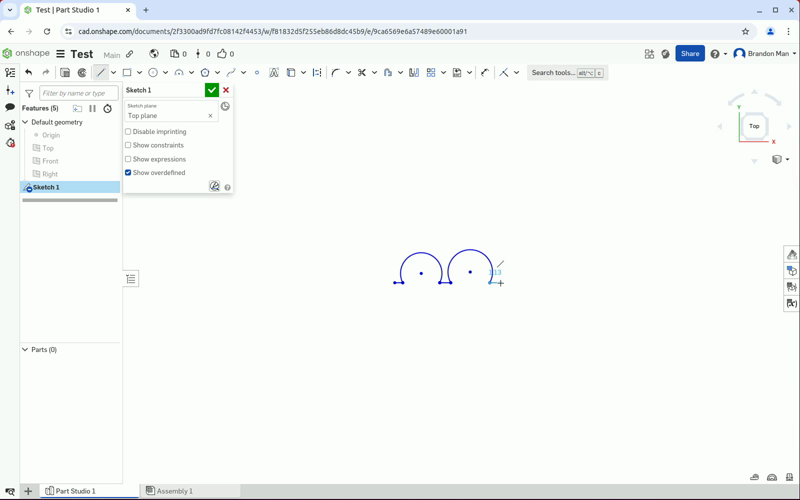
scroll(6)
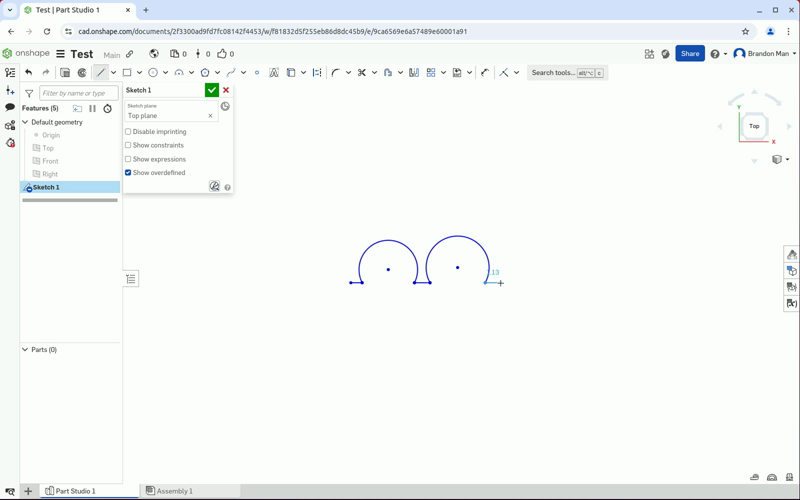
scroll(6)
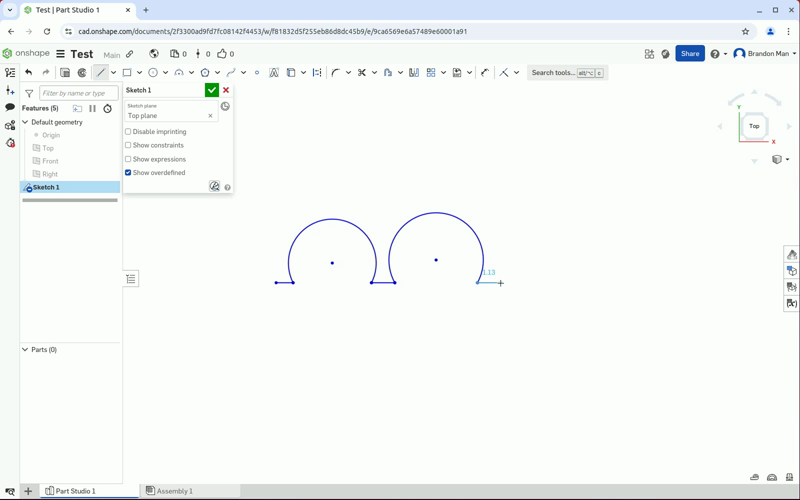
scroll(6)
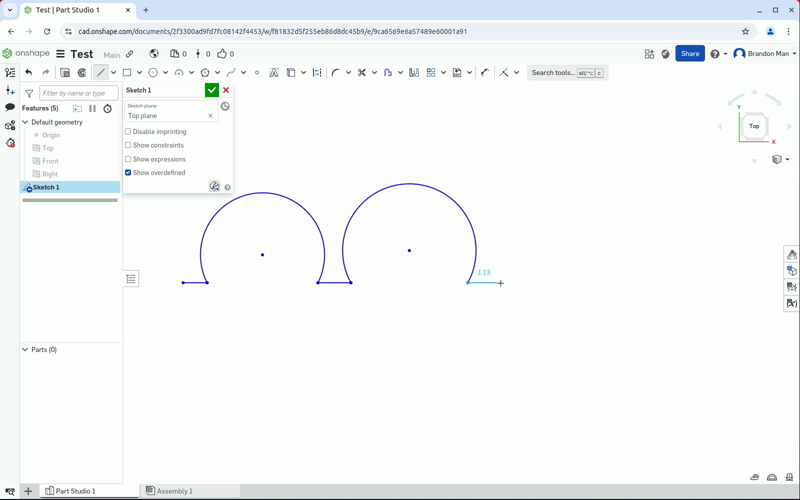
scroll(6)
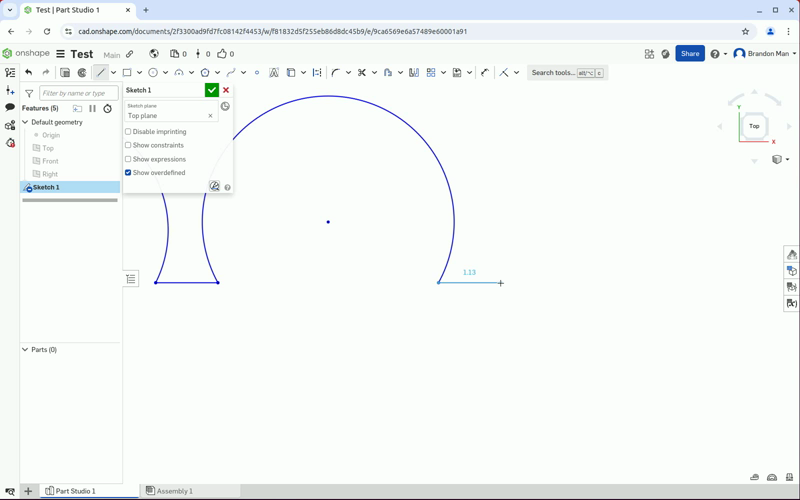
click(500, 282)
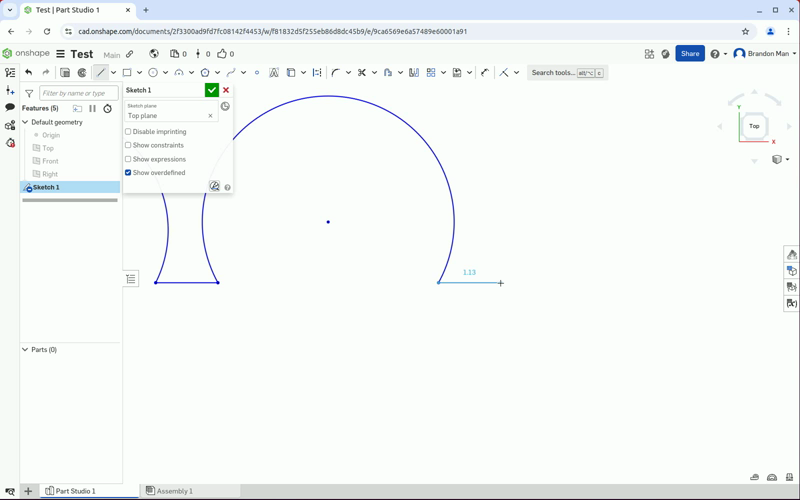
scroll(-6)
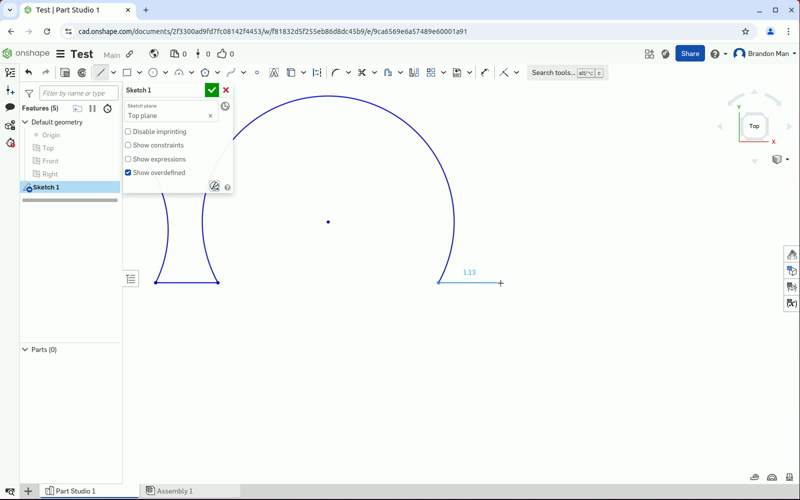
scroll(-6)
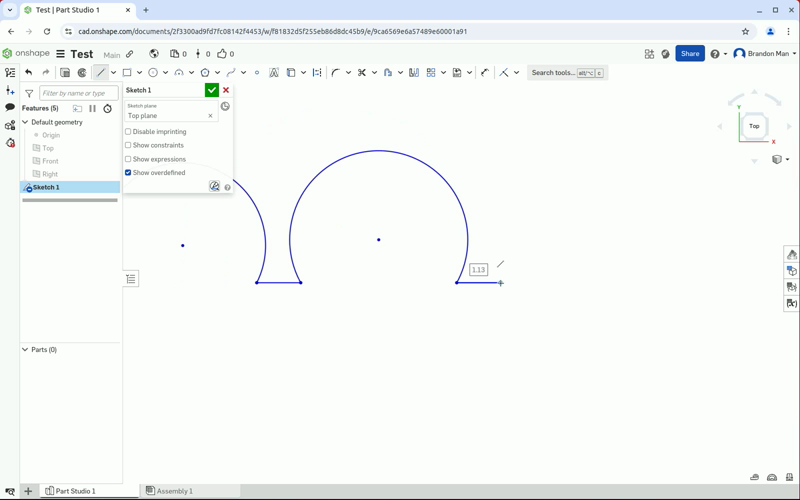
scroll(-6)
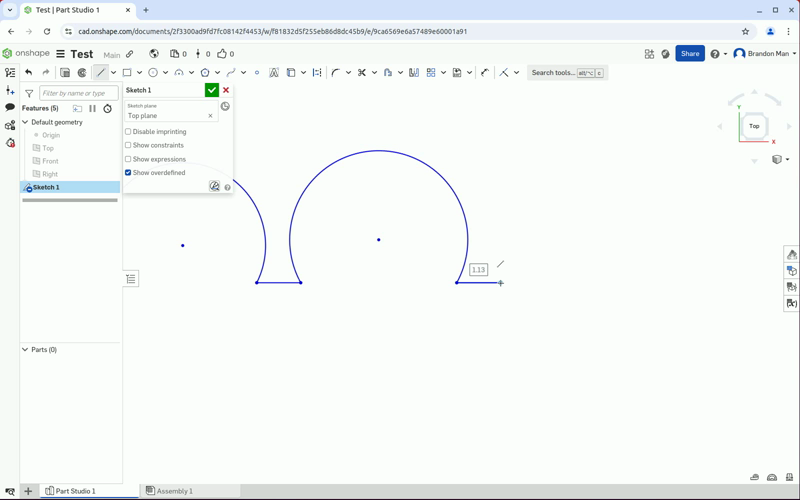
scroll(-6)
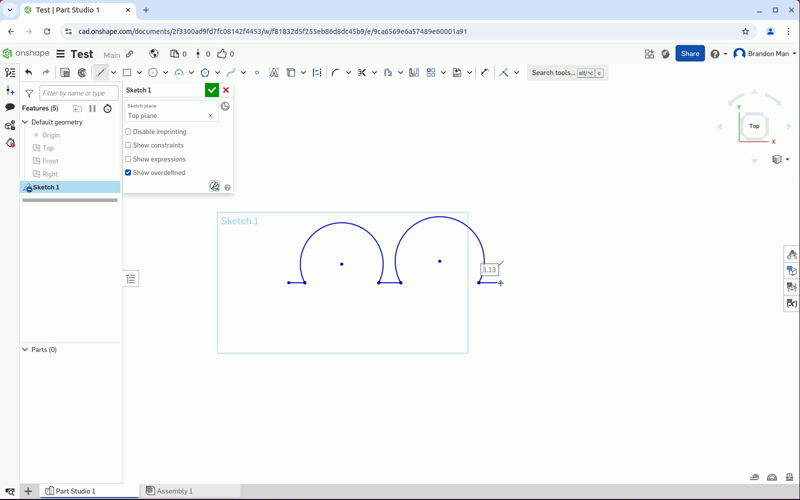
scroll(-6)
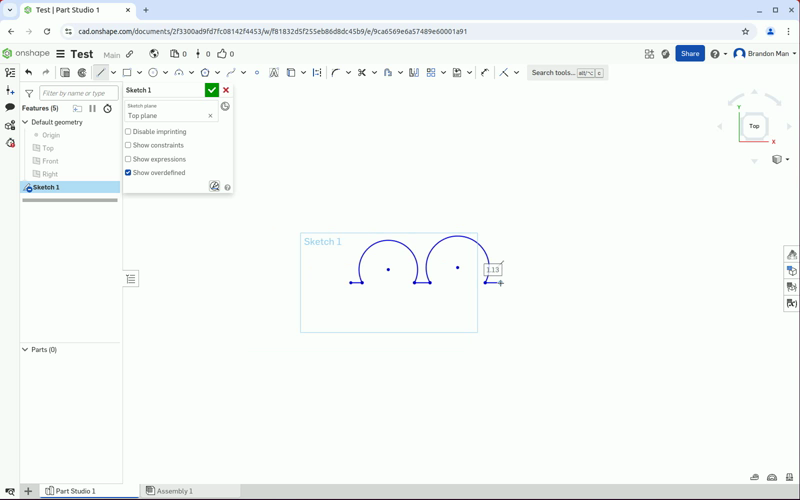
scroll(-6)
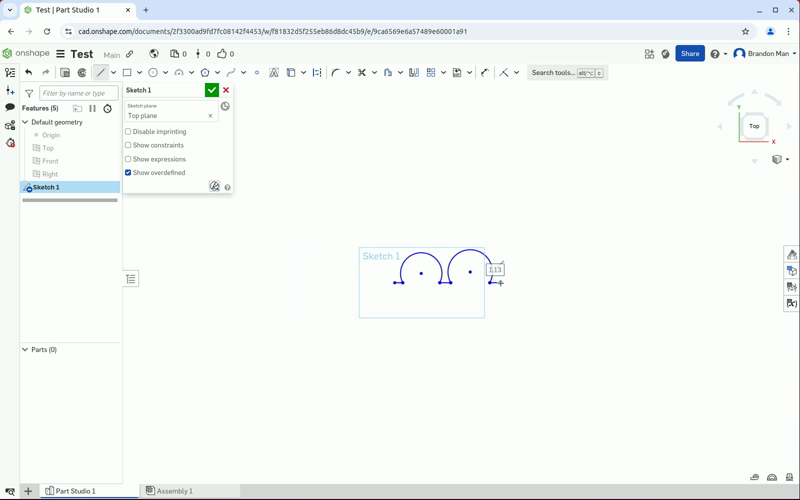
scroll(-6)
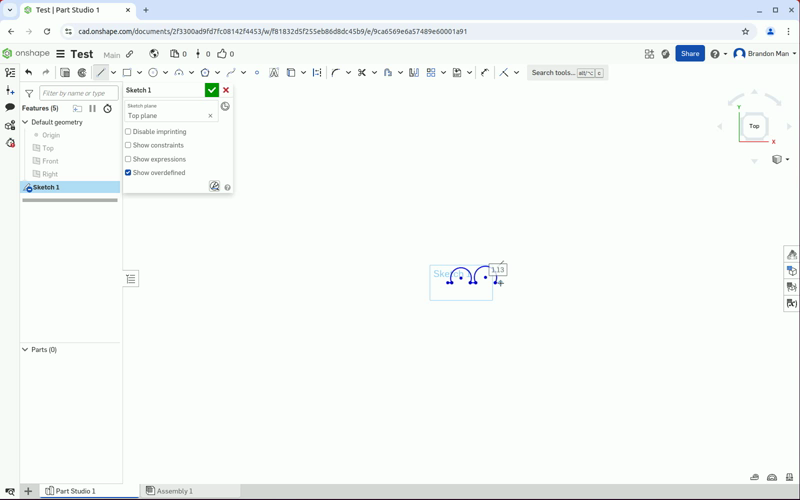
key_up(shift)
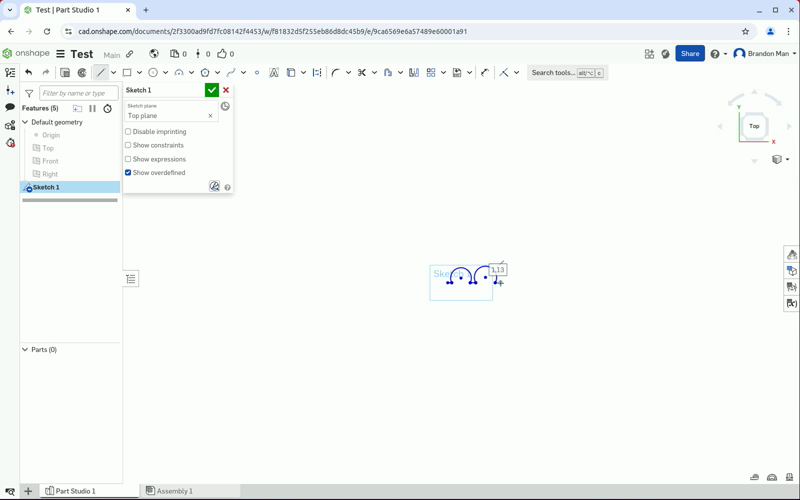
key(esc)
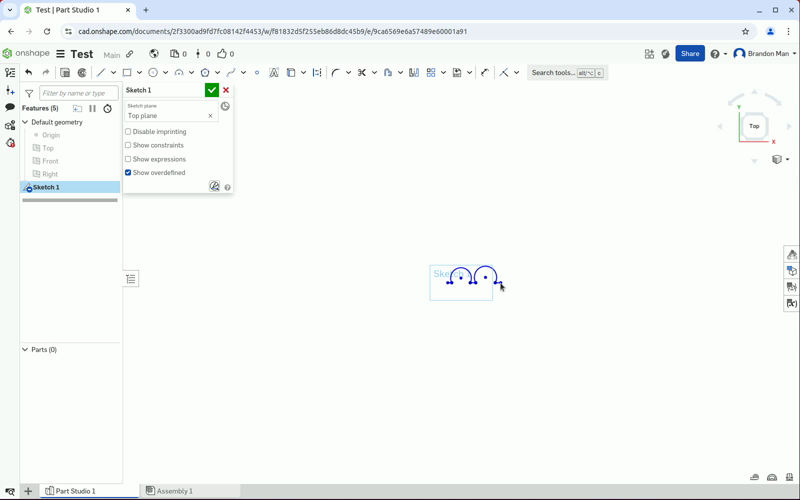
key(a)
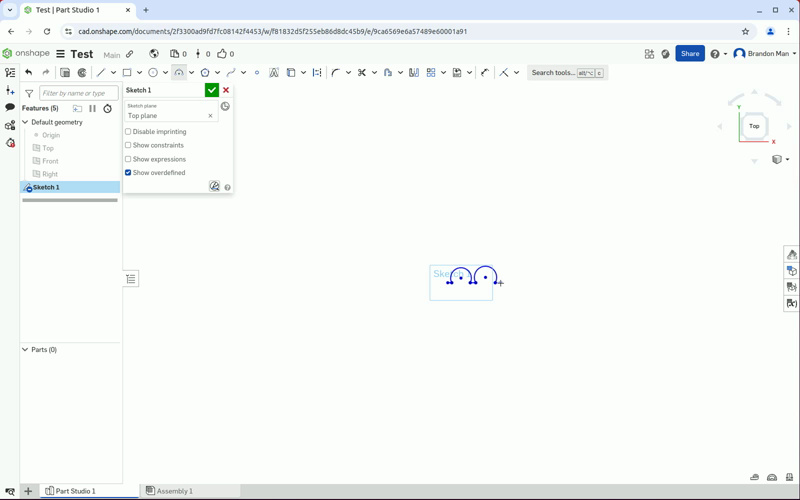
mouse_move(500, 282)
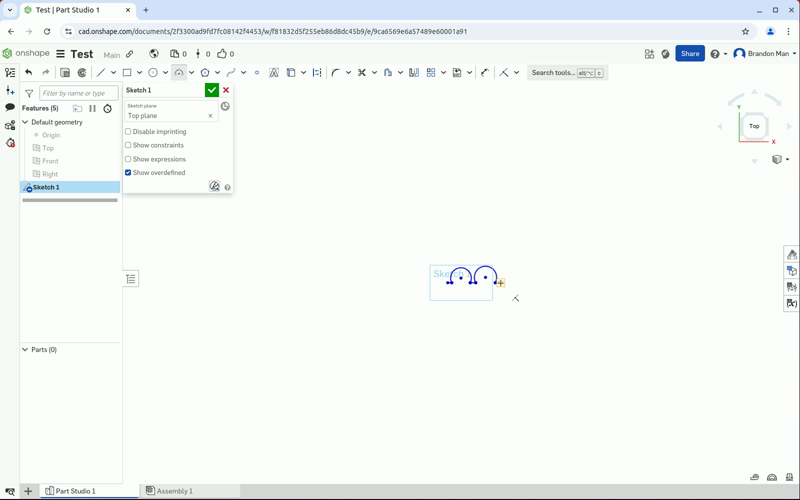
click(500, 282)
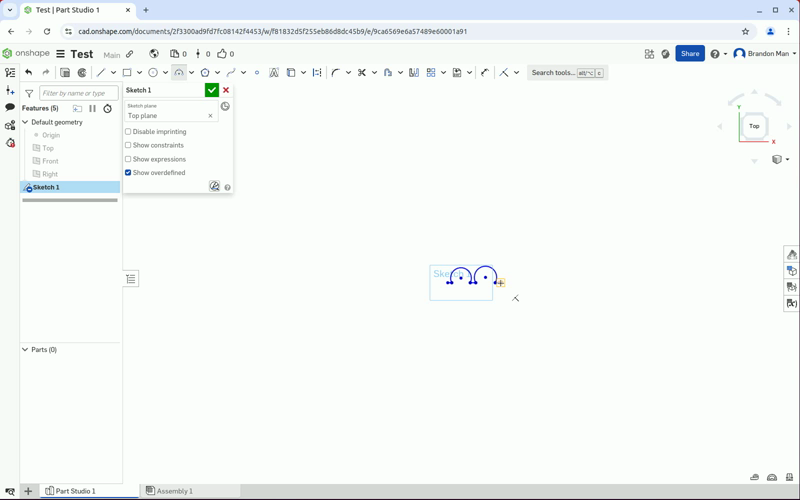
key_down(shift)
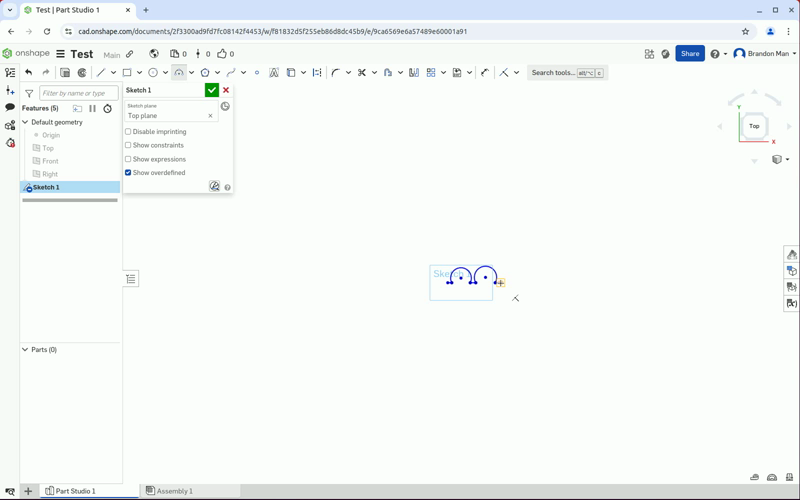
mouse_move(519, 282)
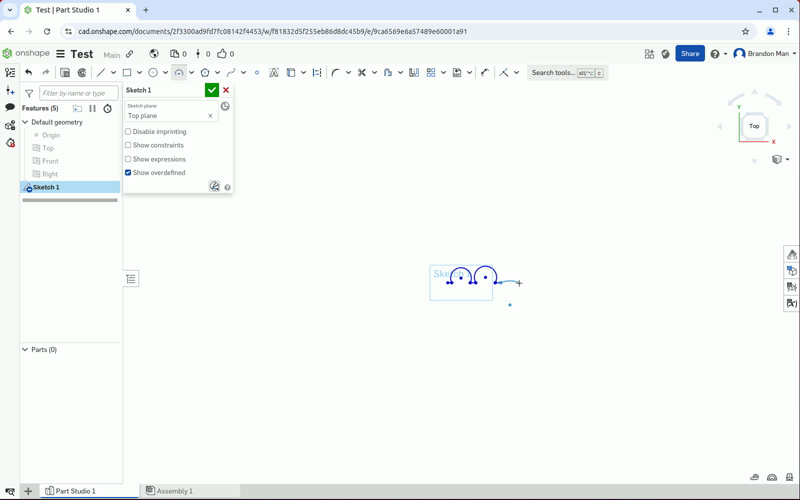
click(519, 282)
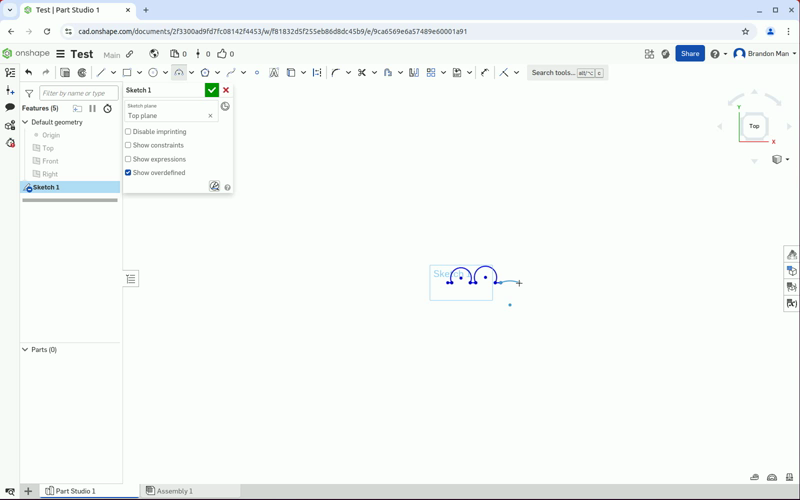
mouse_move(510, 267)
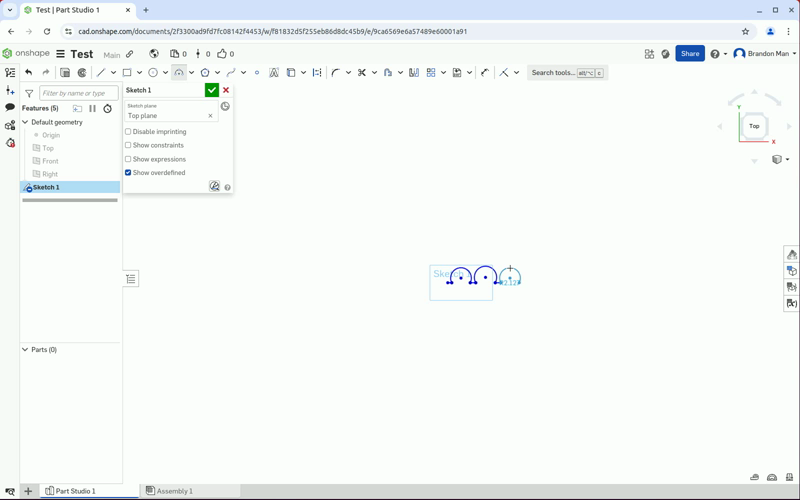
click(510, 267)
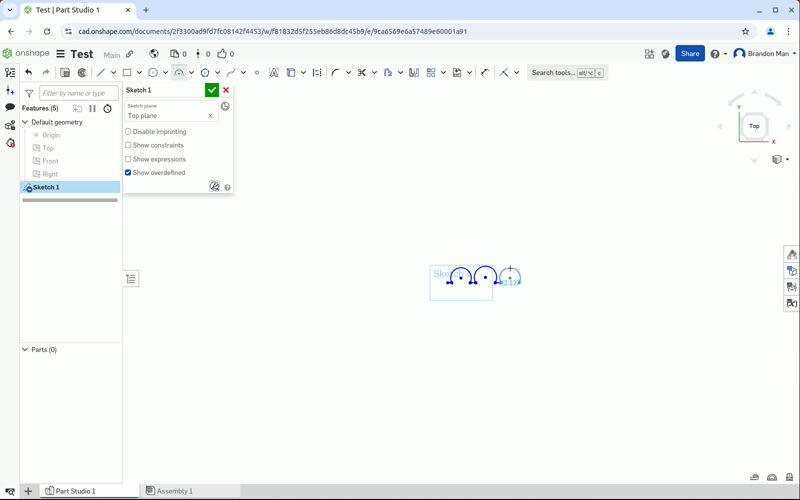
key_up(shift)
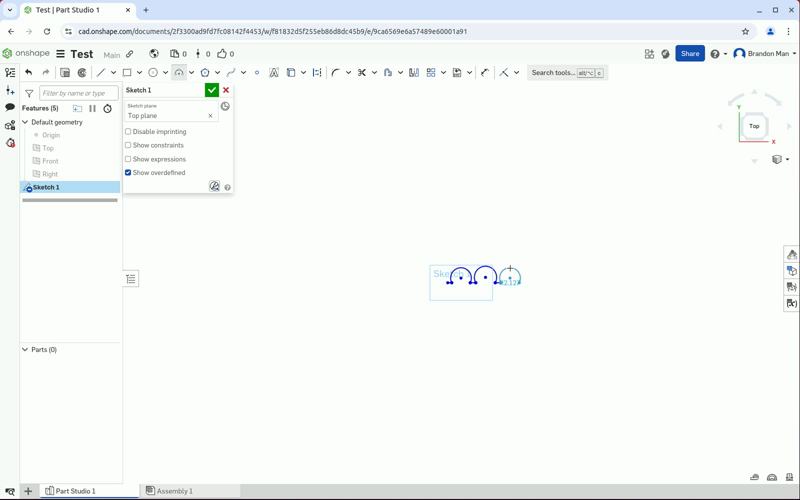
key(esc)
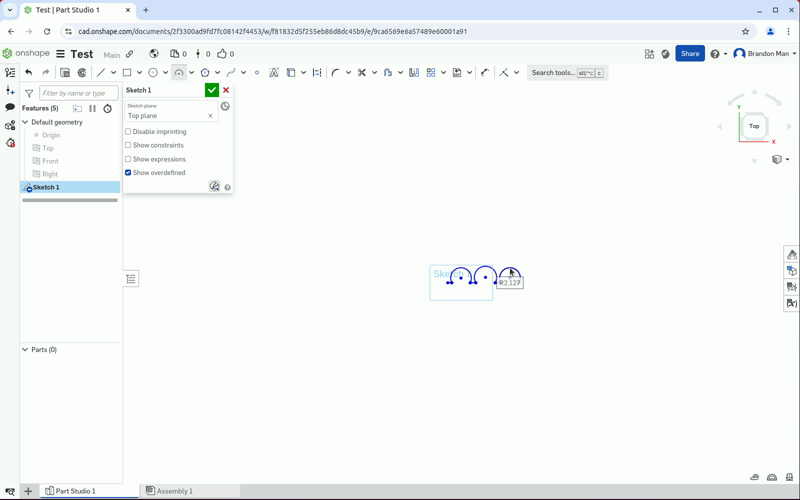
key(l)
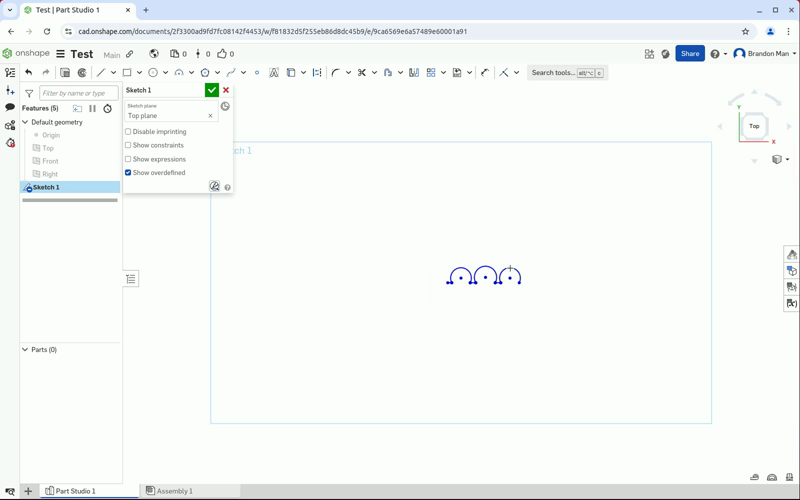
mouse_move(519, 282)
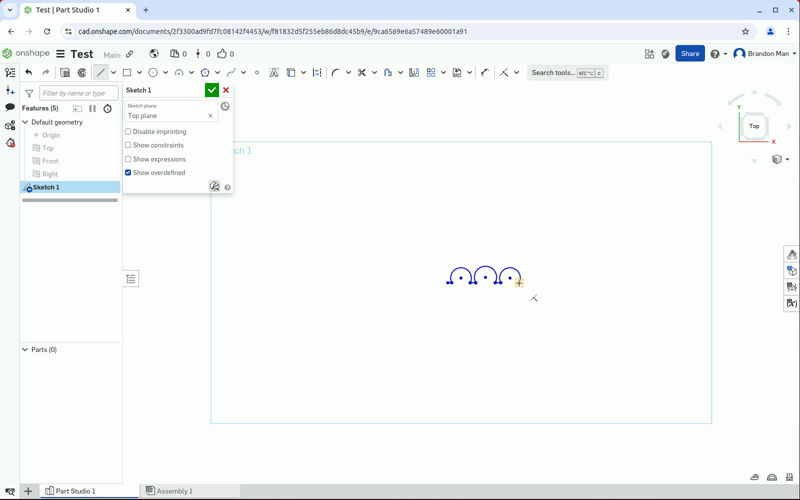
click(519, 282)
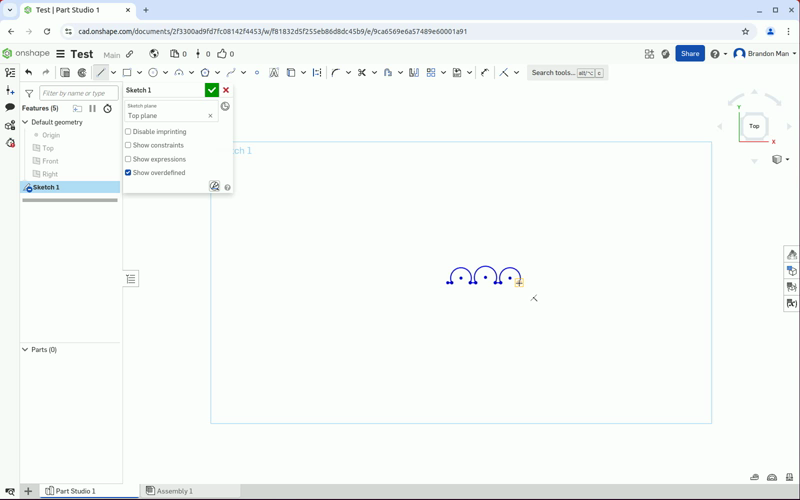
key_down(shift)
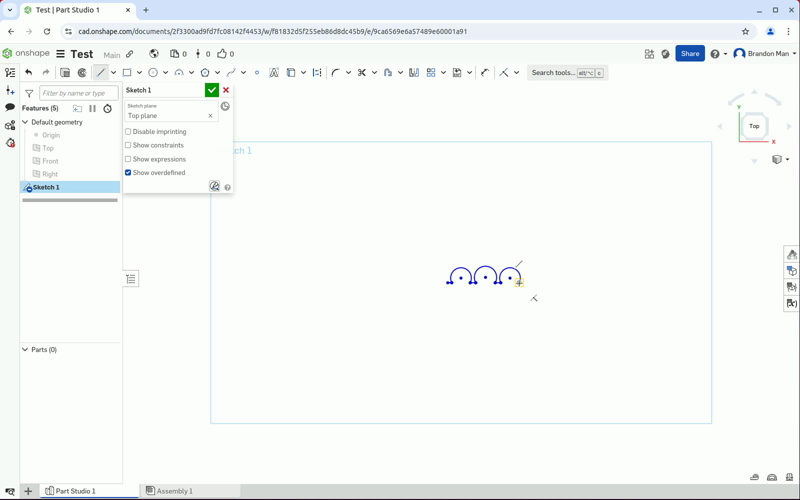
mouse_move(549, 282)
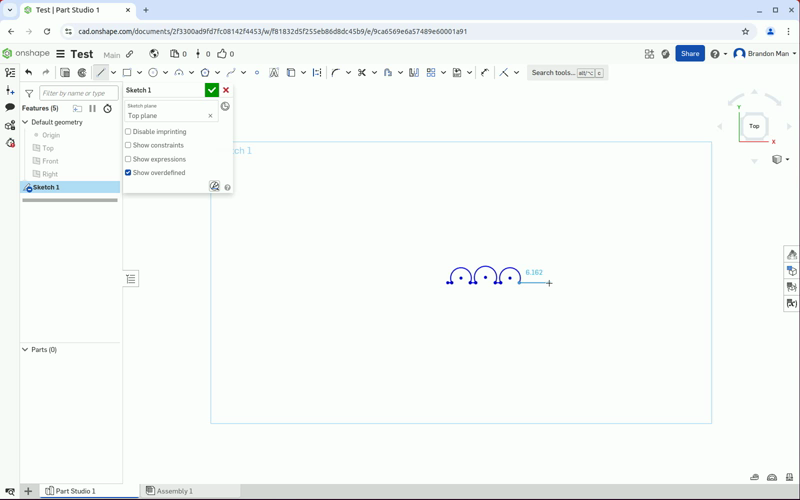
mouse_move(524, 282)
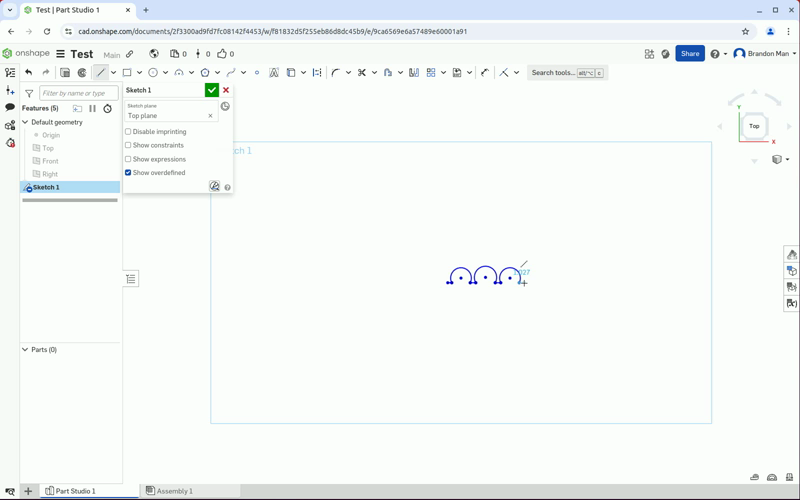
scroll(6)
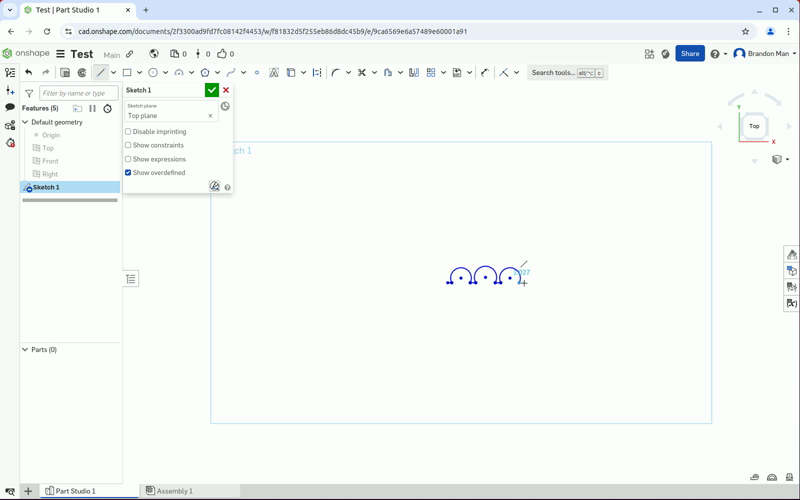
scroll(6)
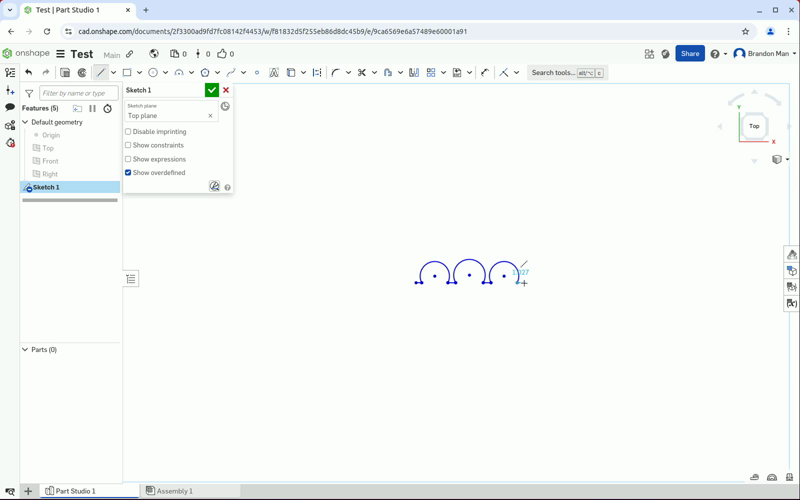
scroll(6)
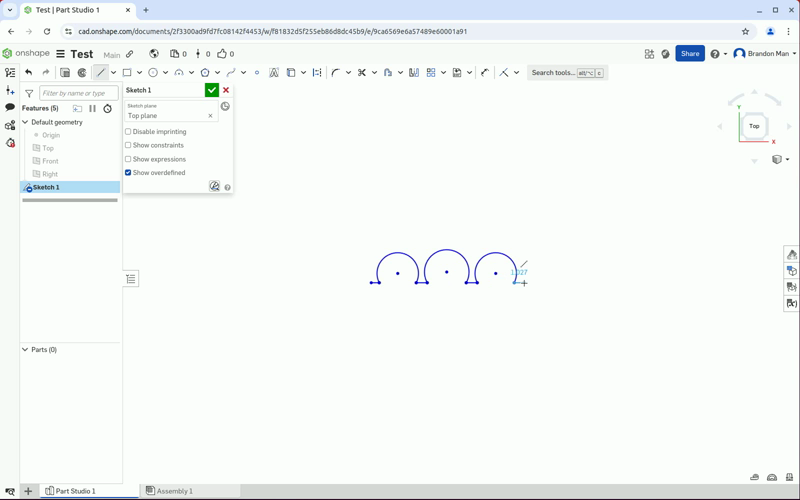
scroll(6)
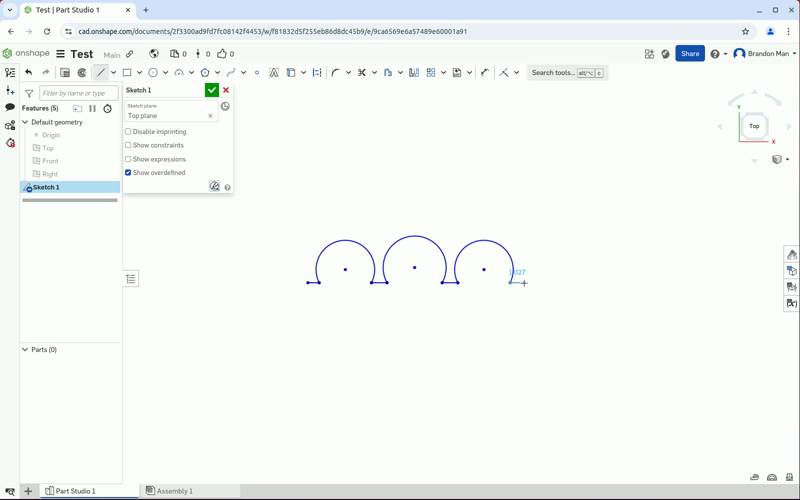
scroll(6)
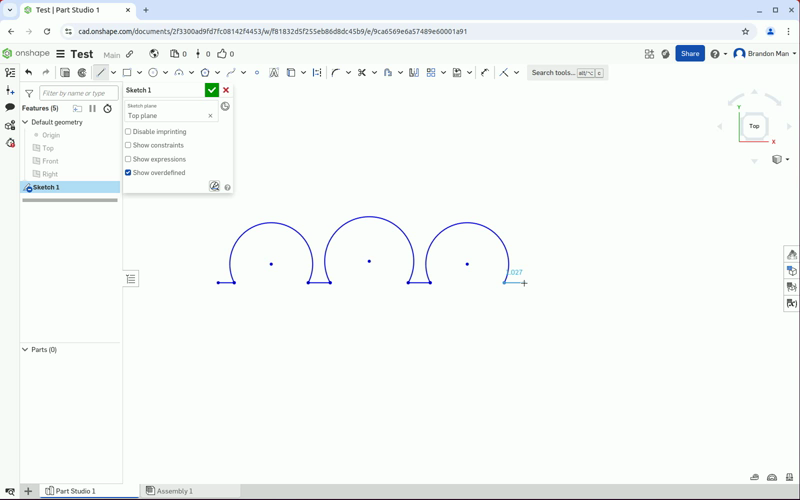
scroll(6)
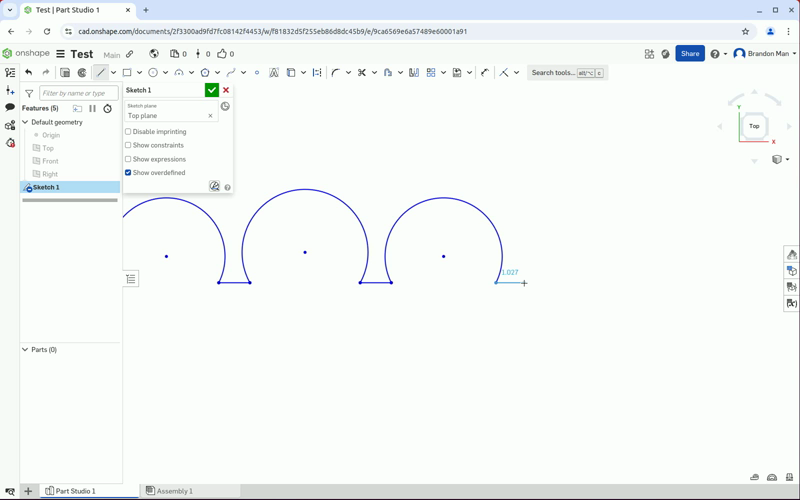
scroll(6)
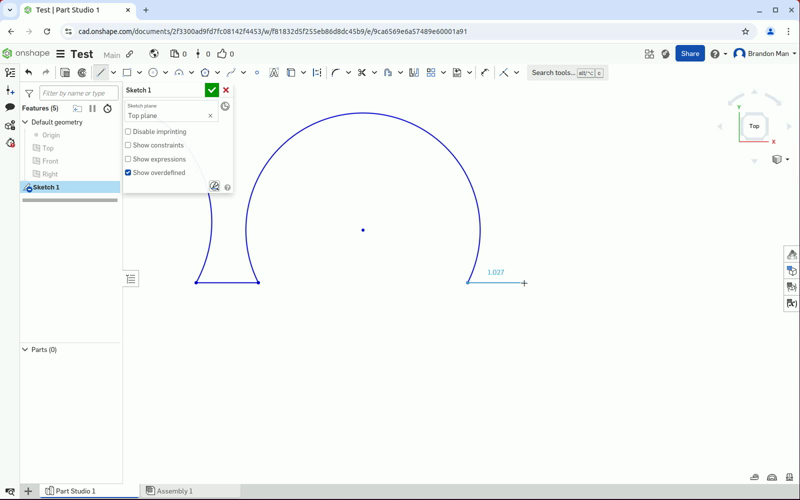
click(524, 282)
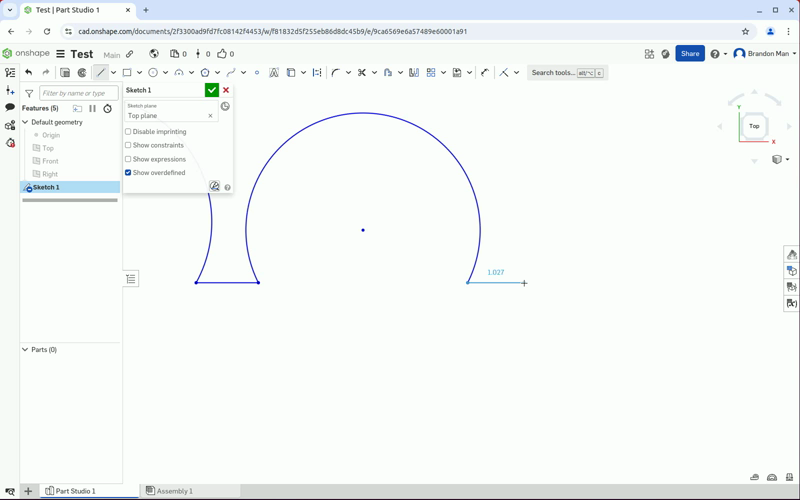
scroll(-6)
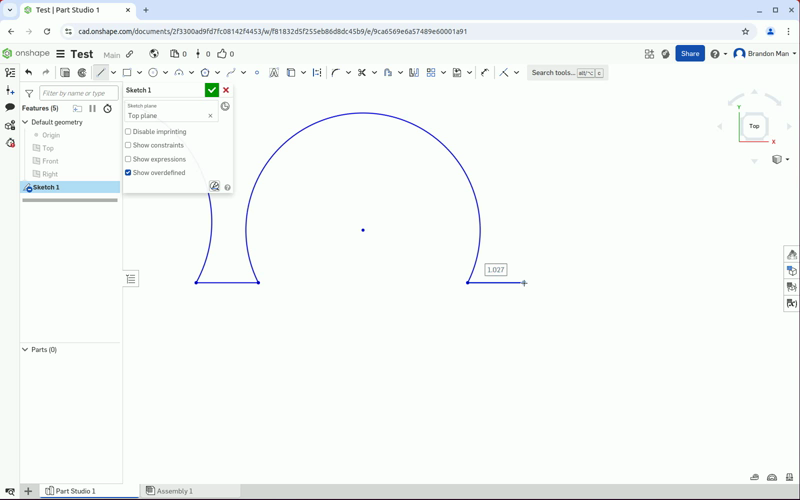
scroll(-6)
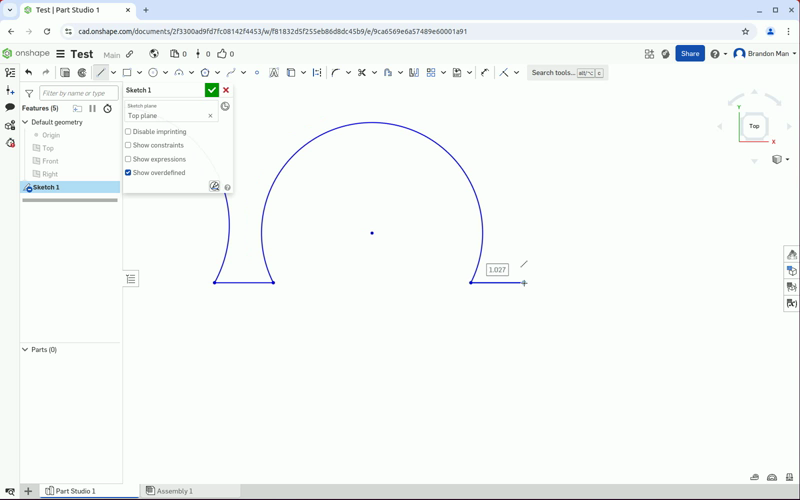
scroll(-6)
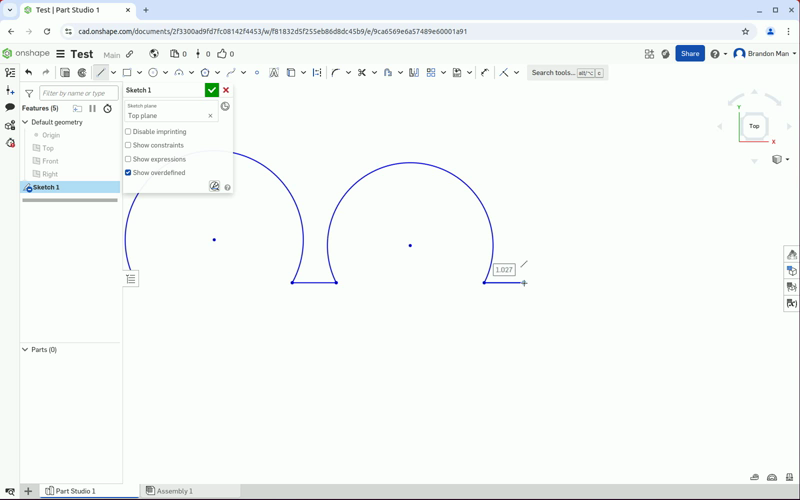
scroll(-6)
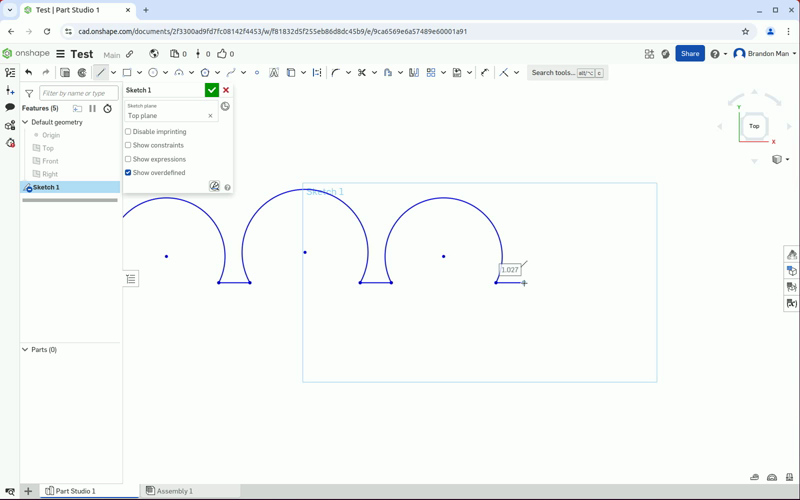
scroll(-6)
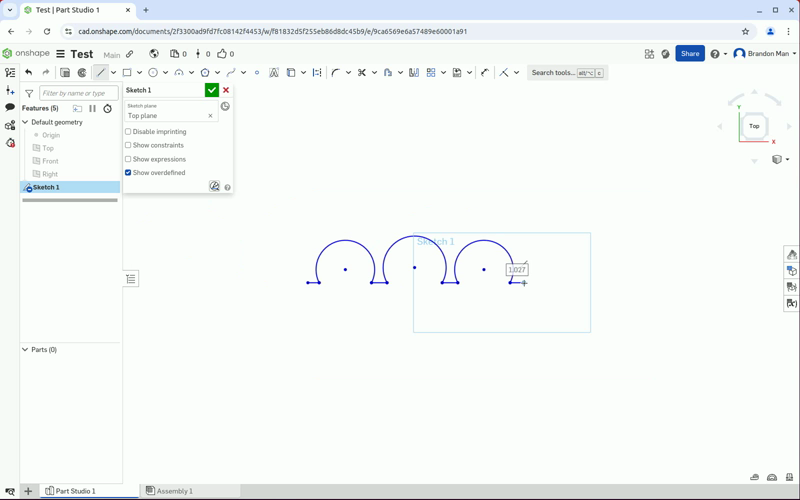
scroll(-6)
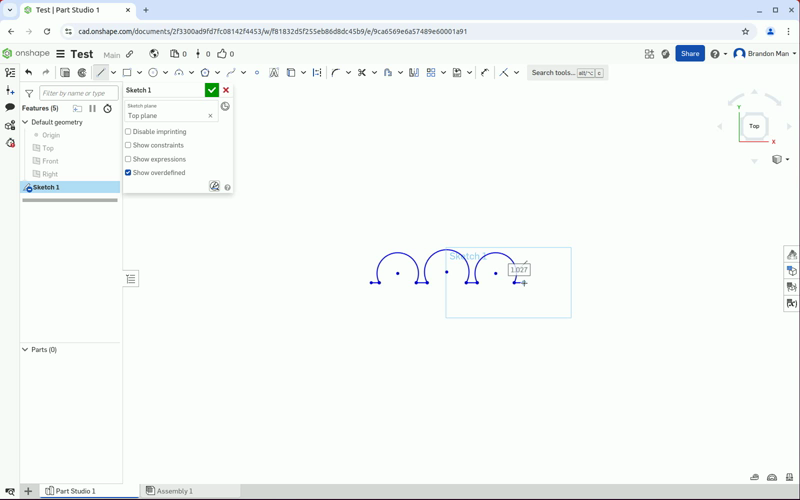
scroll(-6)
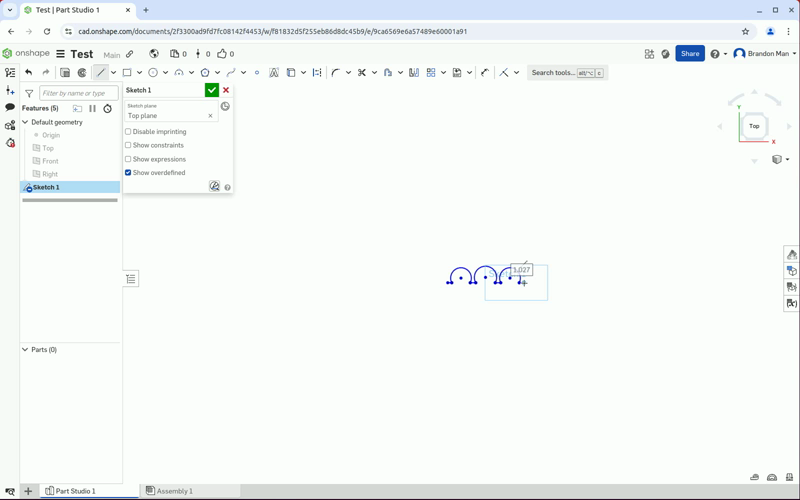
key_up(shift)
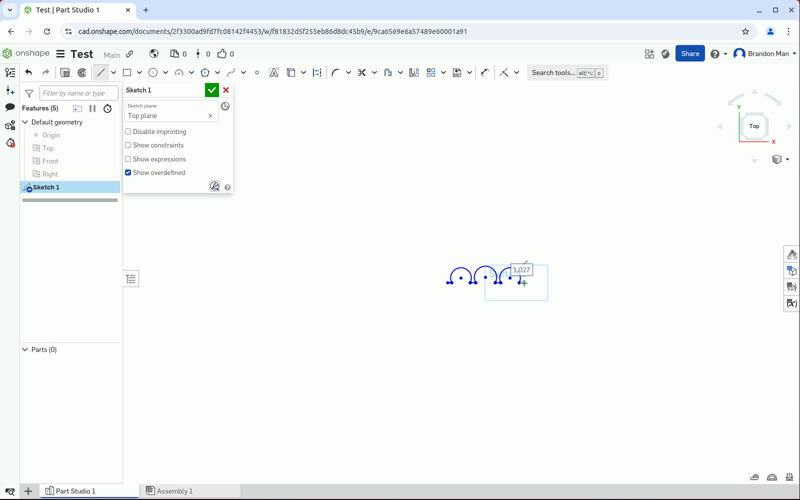
key(esc)
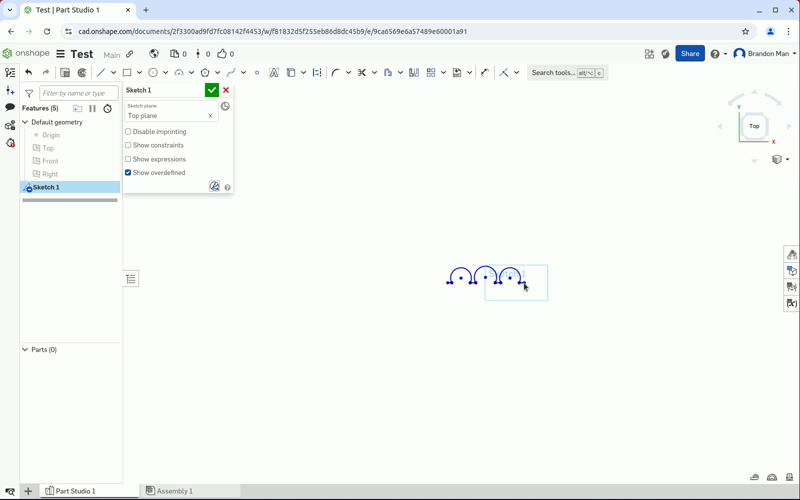
key(a)
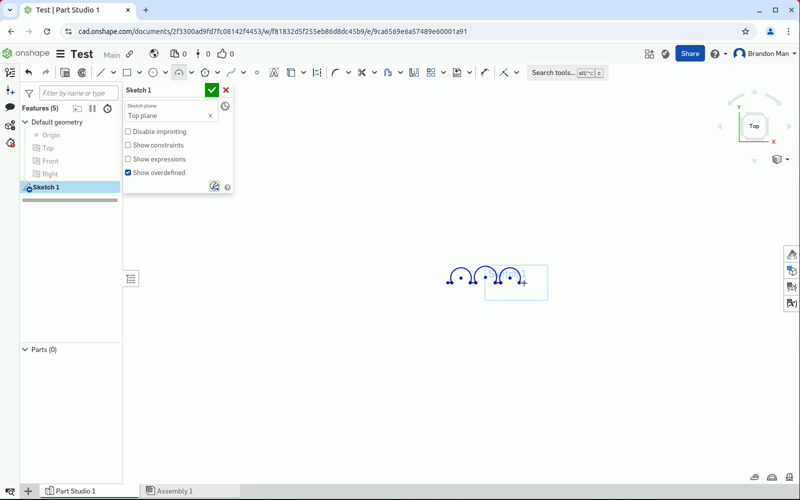
mouse_move(524, 282)
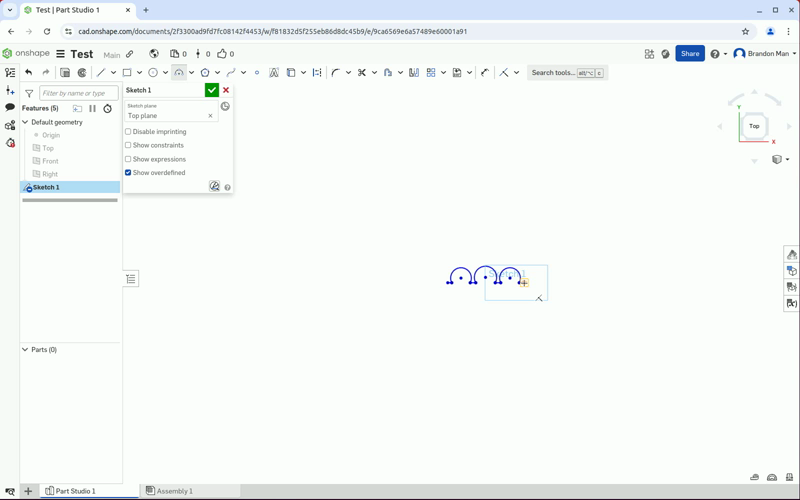
click(524, 282)
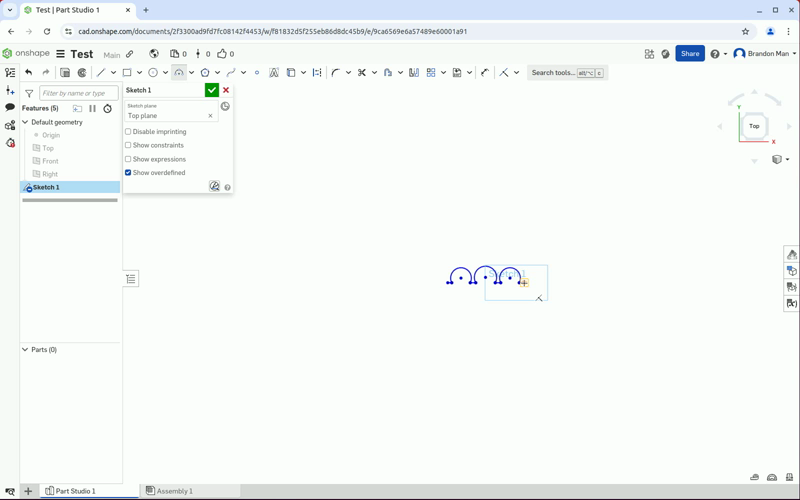
key_down(shift)
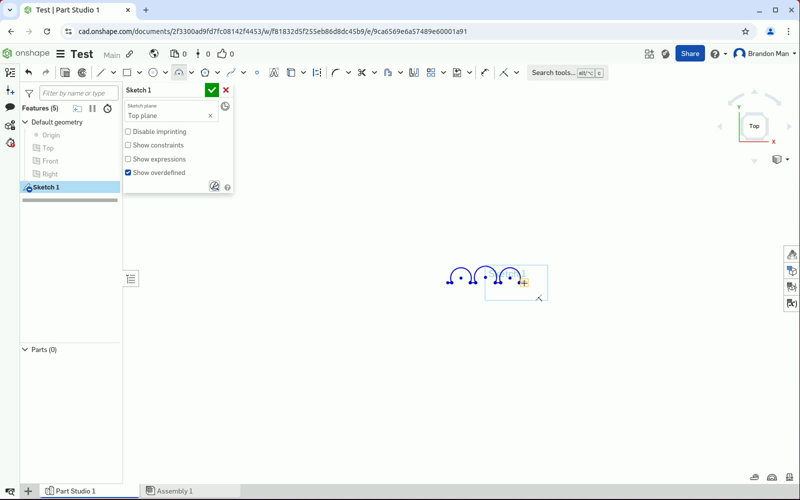
mouse_move(544, 282)
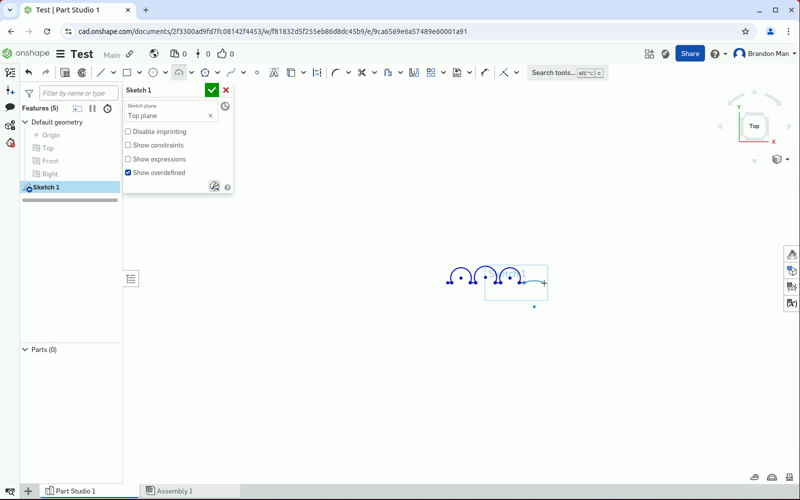
click(544, 282)
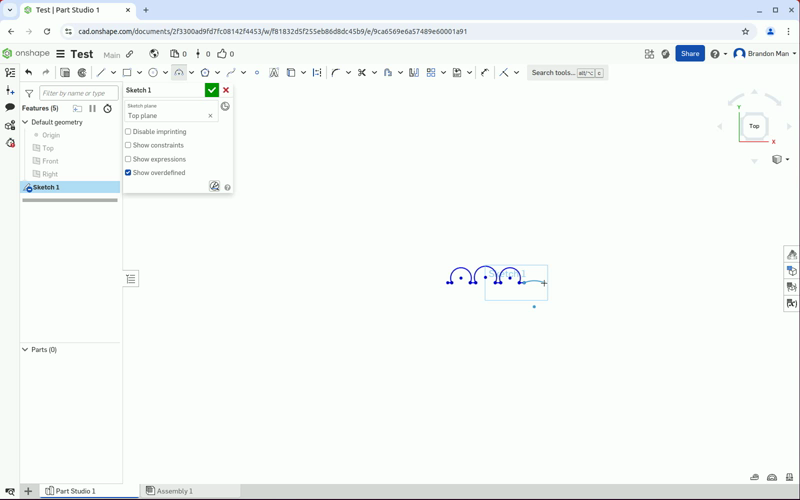
mouse_move(534, 266)
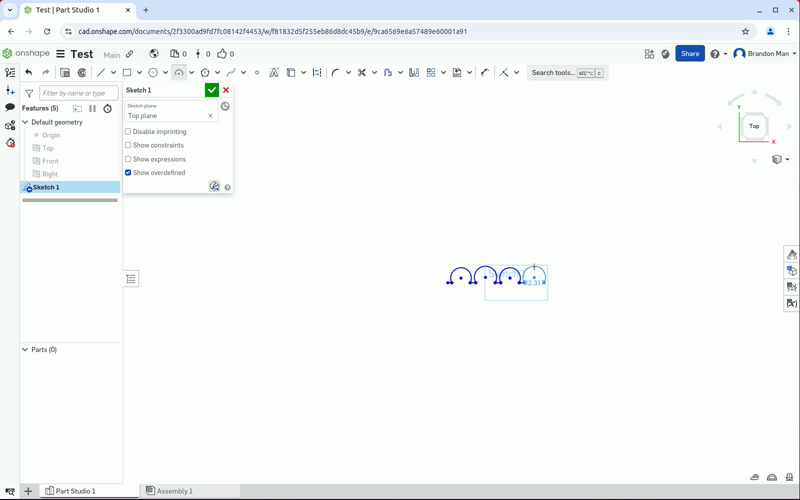
click(534, 266)
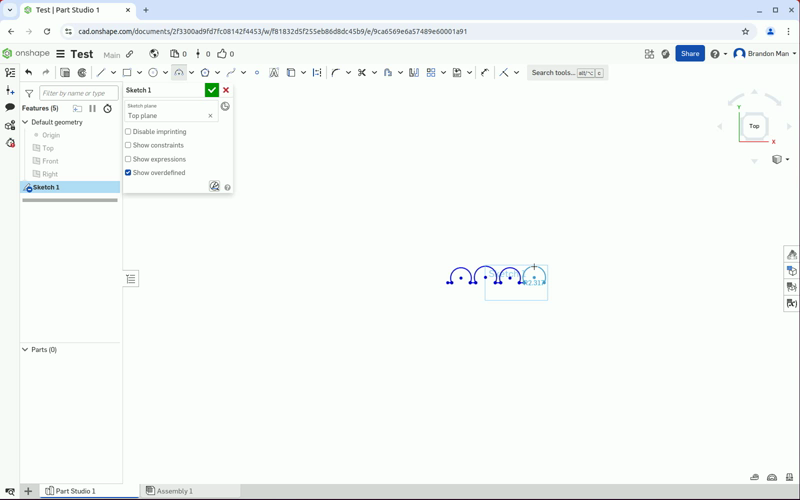
key_up(shift)
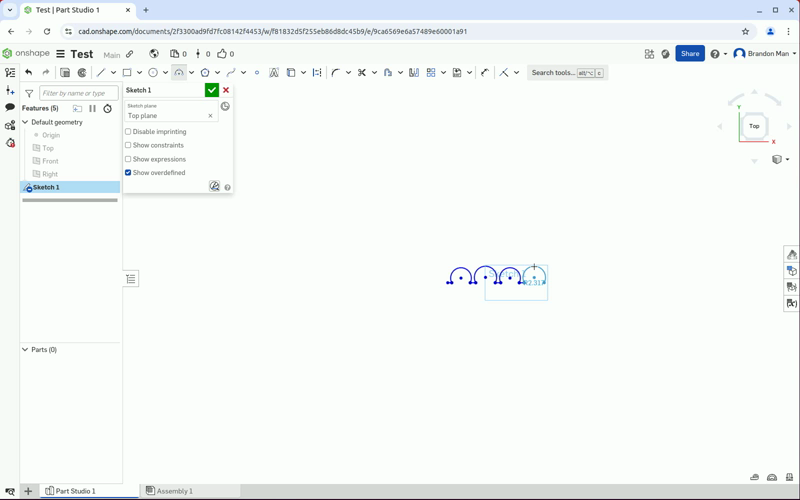
key(esc)
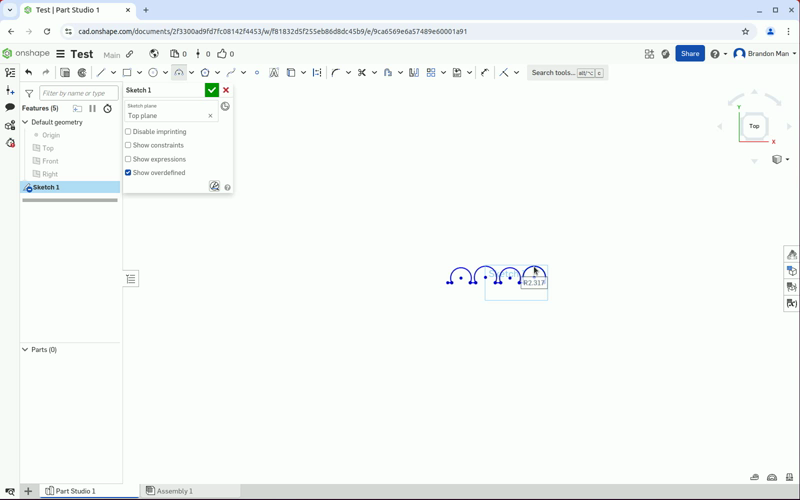
key(l)
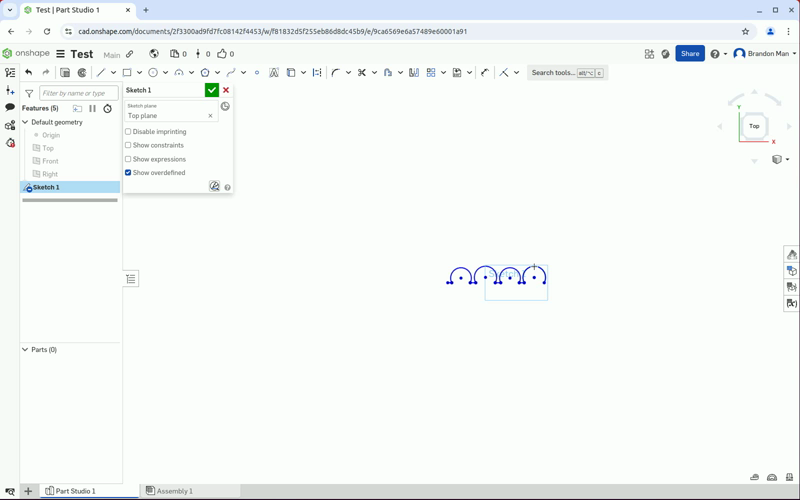
mouse_move(544, 282)
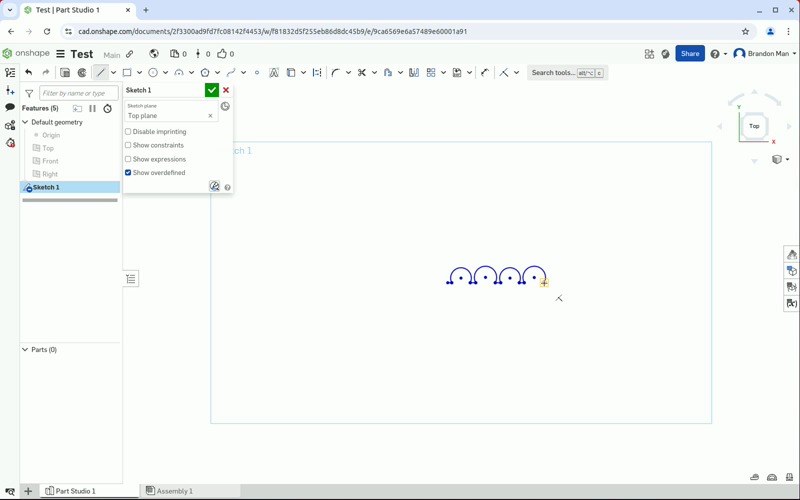
click(544, 282)
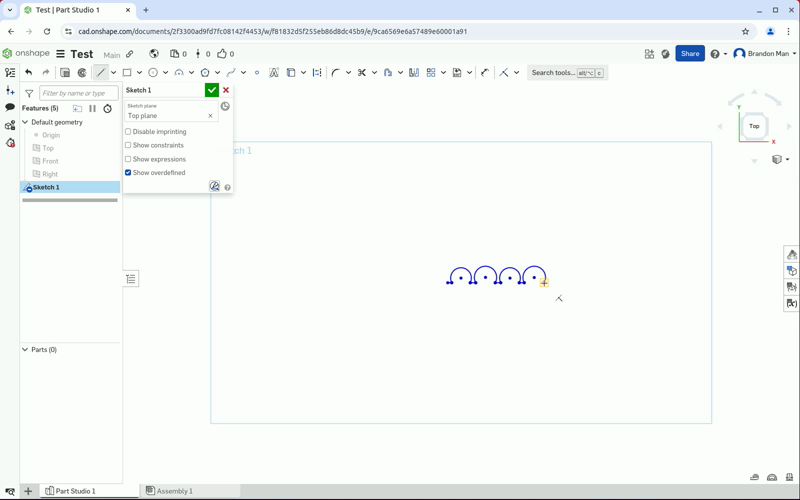
key_down(shift)
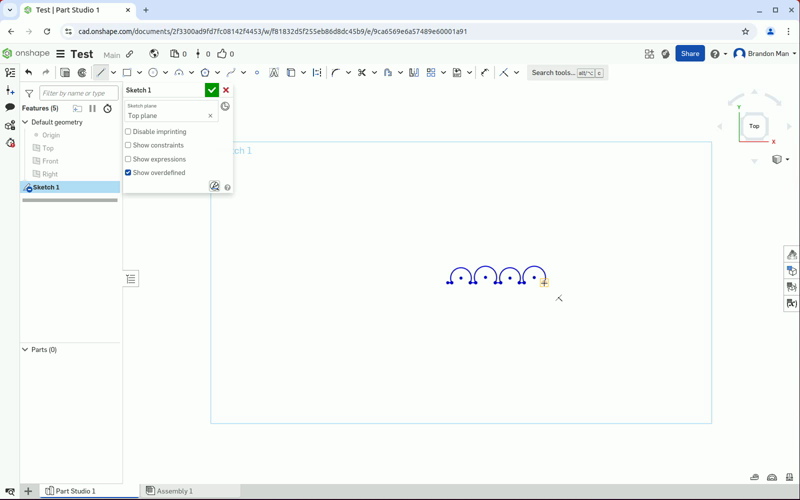
mouse_move(574, 282)
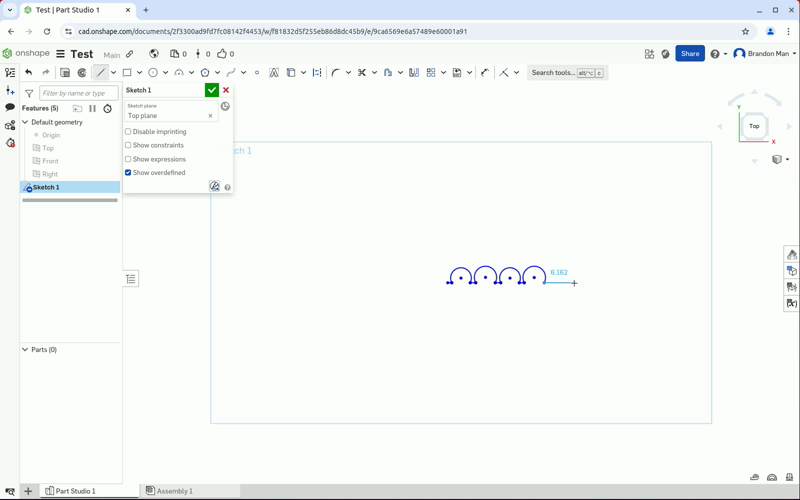
mouse_move(549, 282)
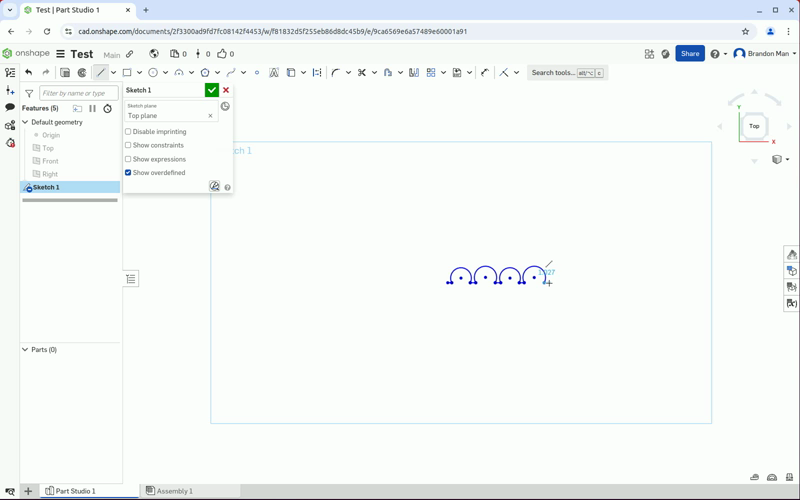
scroll(6)
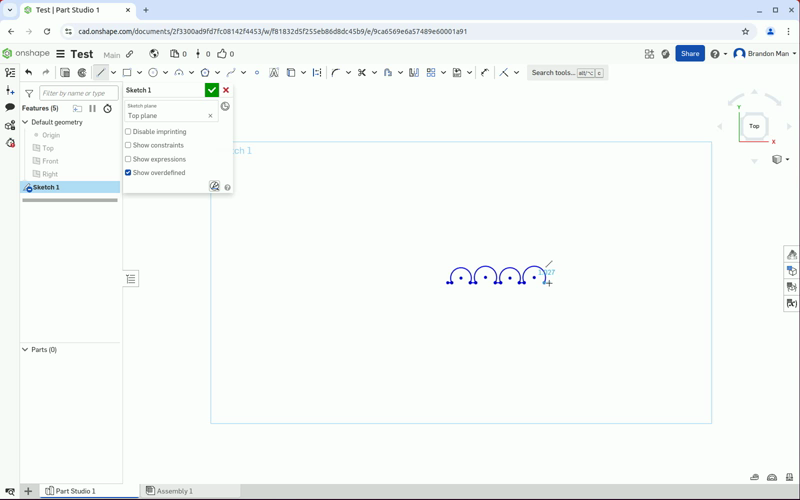
scroll(6)
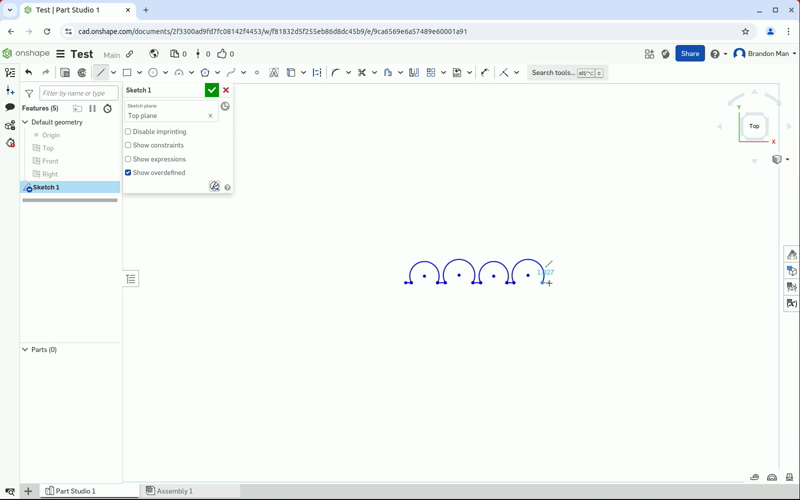
scroll(6)
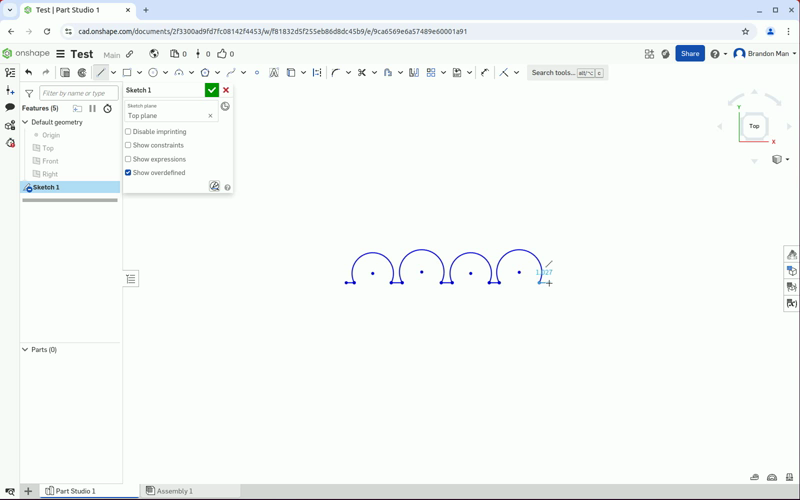
scroll(6)
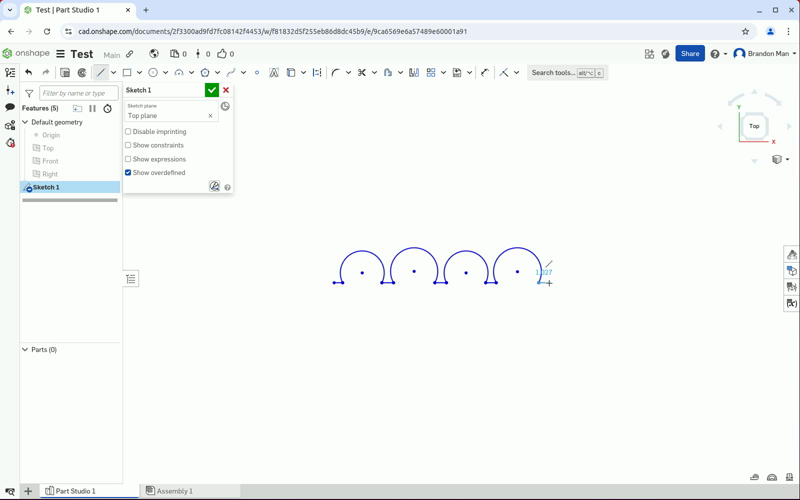
scroll(6)
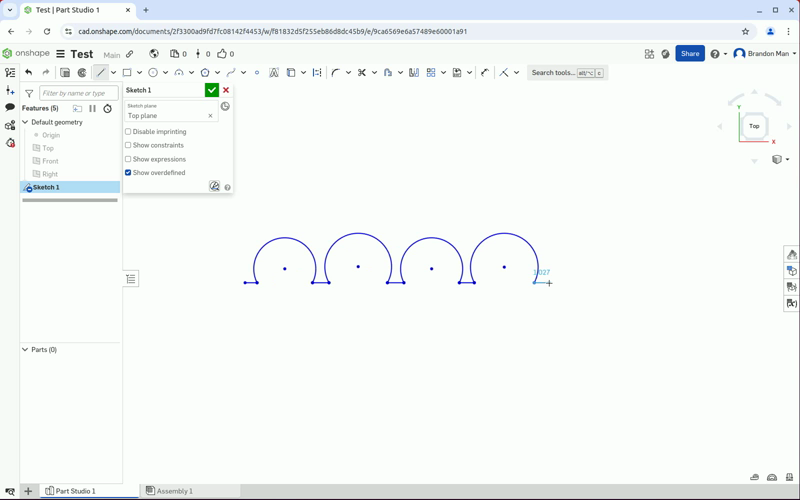
scroll(6)
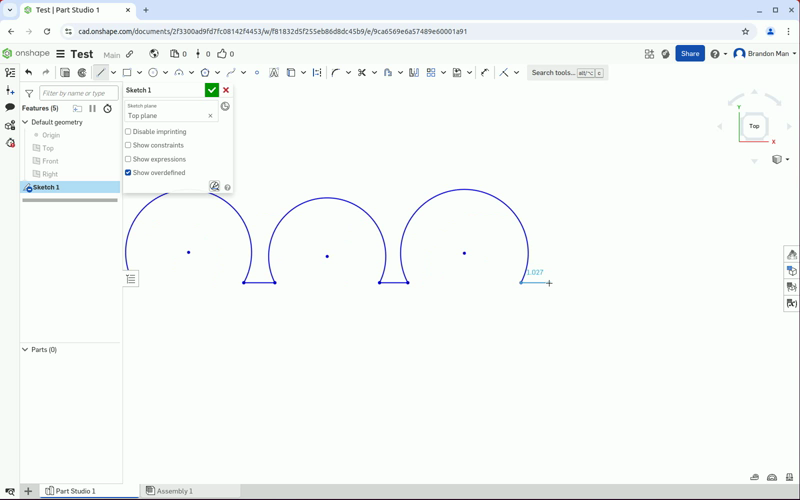
scroll(6)
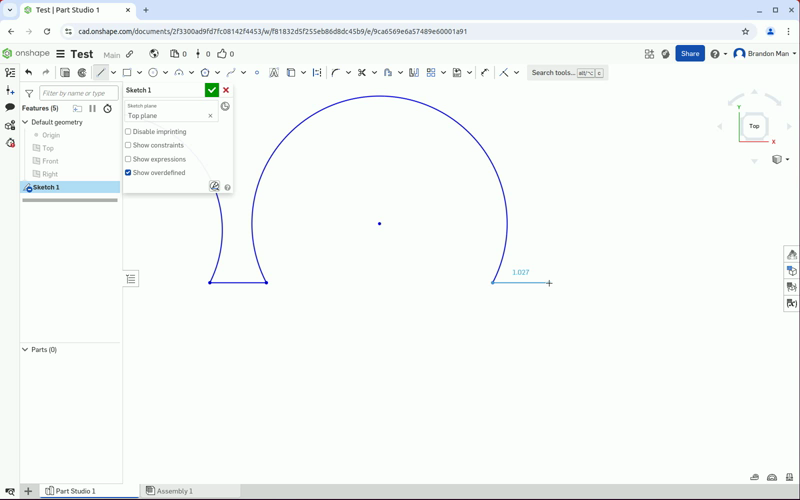
click(549, 282)
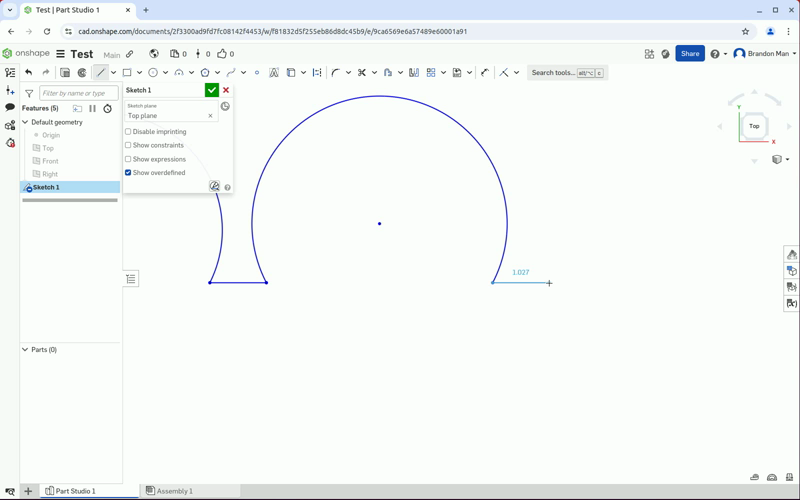
scroll(-6)
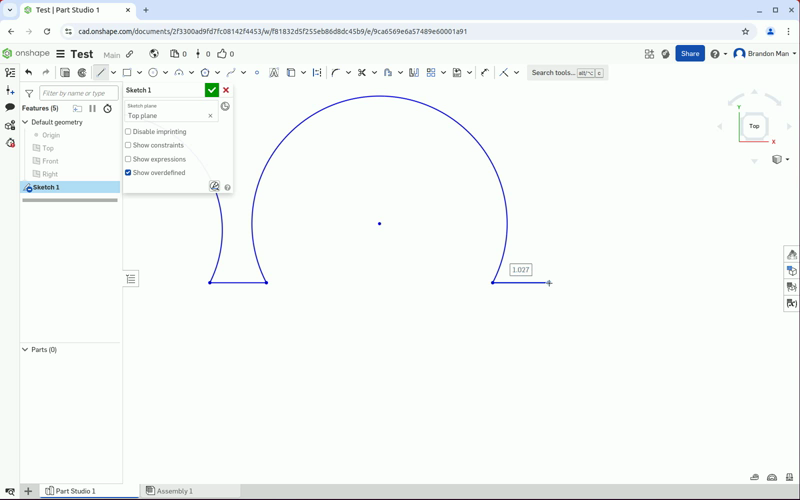
scroll(-6)
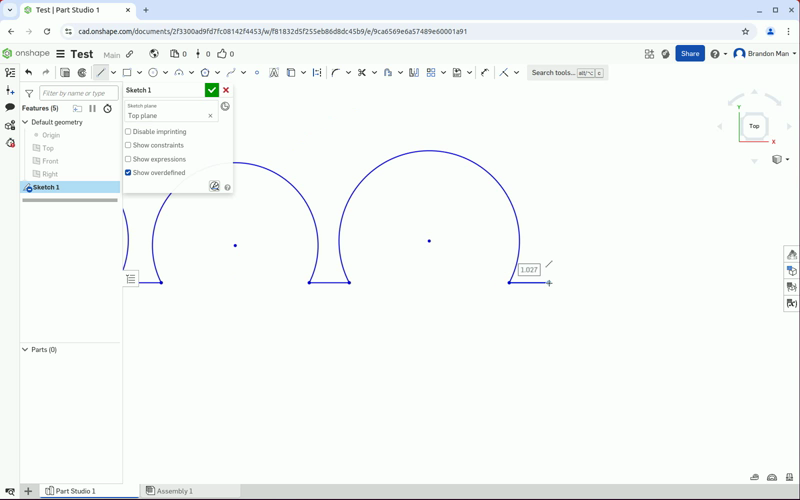
scroll(-6)
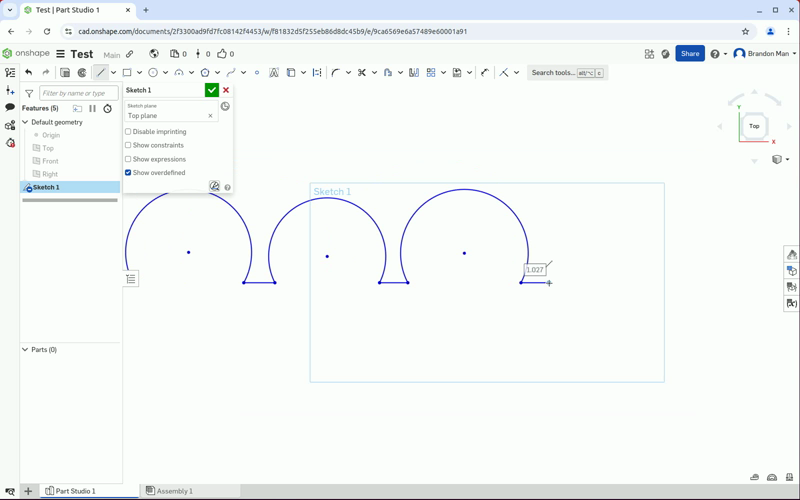
scroll(-6)
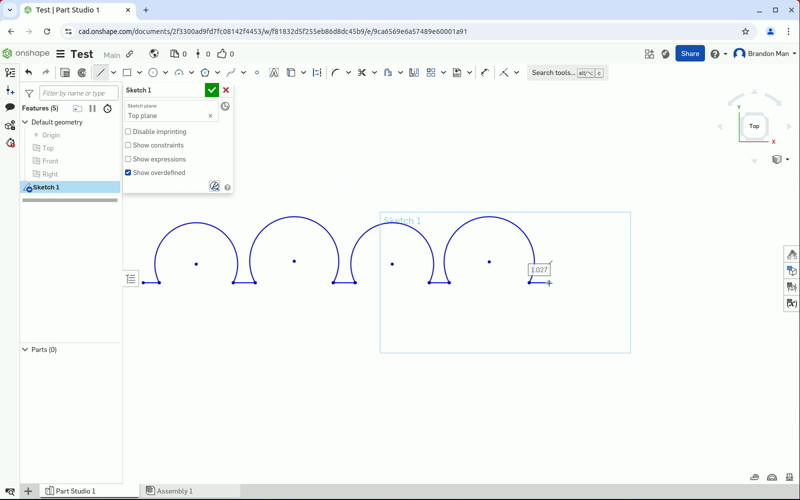
scroll(-6)
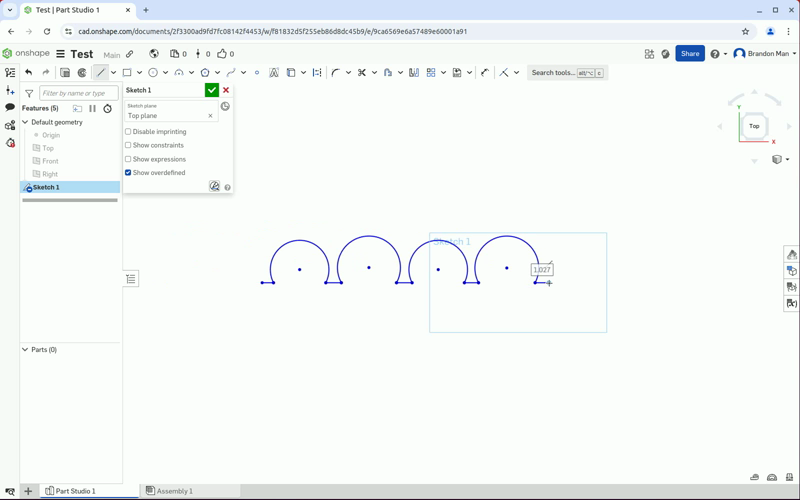
scroll(-6)
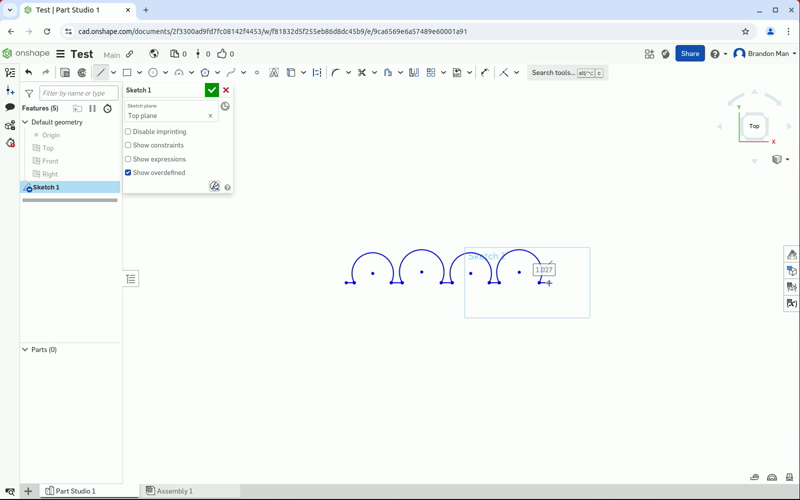
scroll(-6)
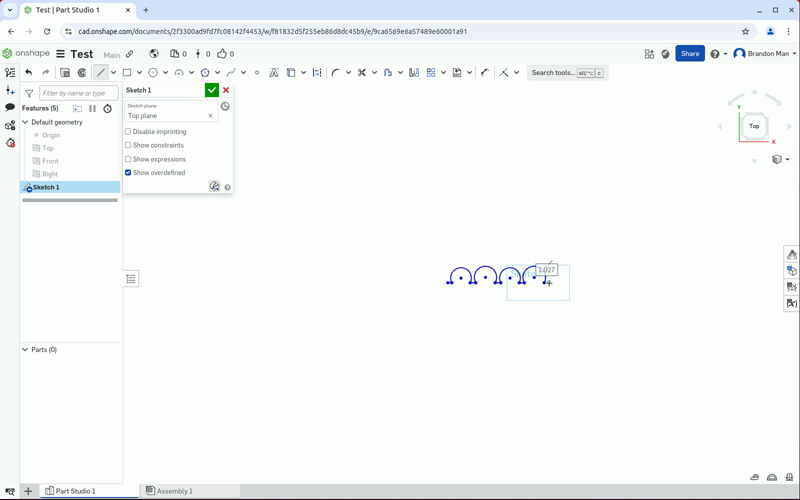
key_up(shift)
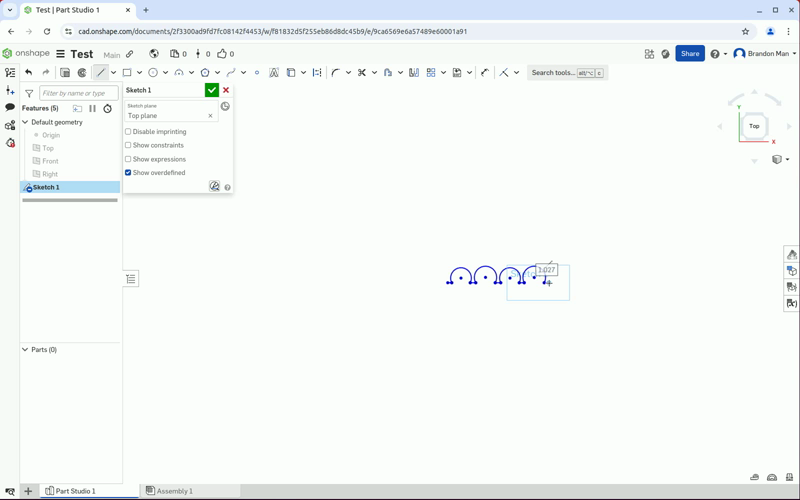
key(esc)
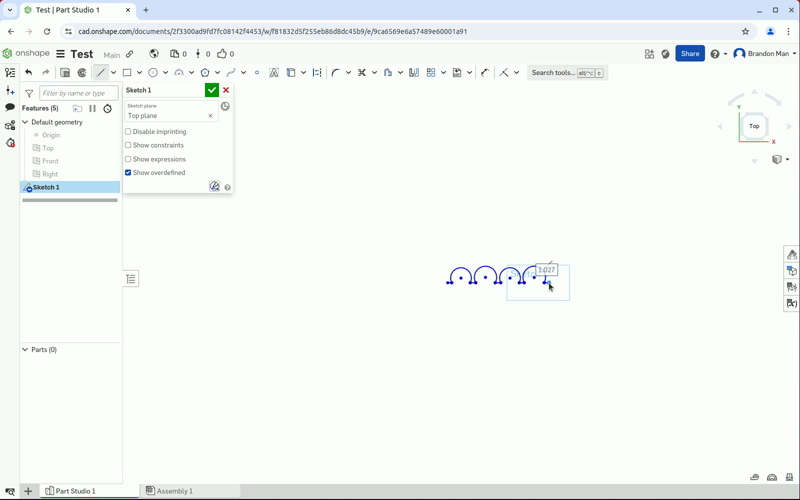
key(a)
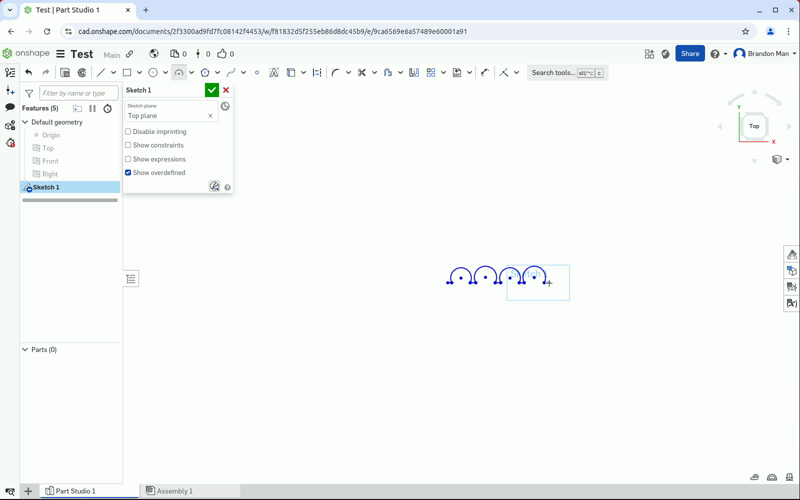
mouse_move(549, 282)
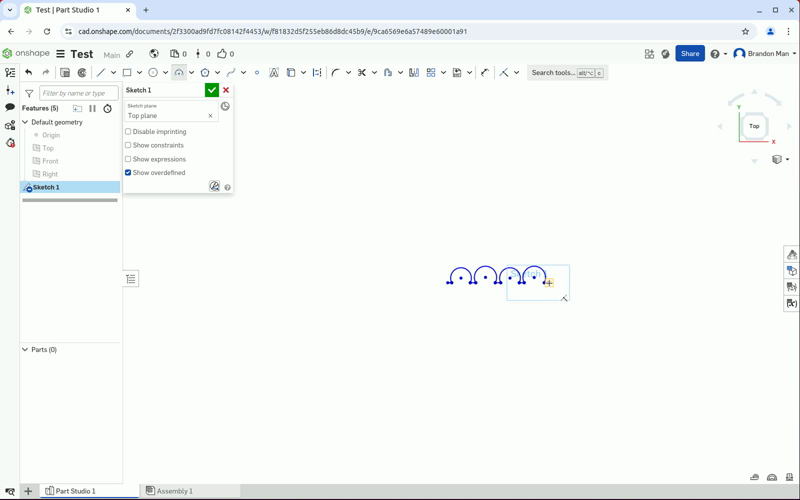
click(549, 282)
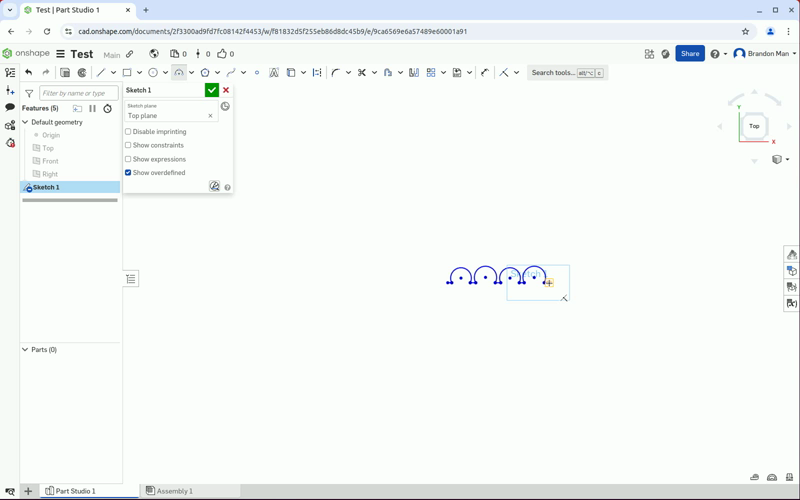
key_down(shift)
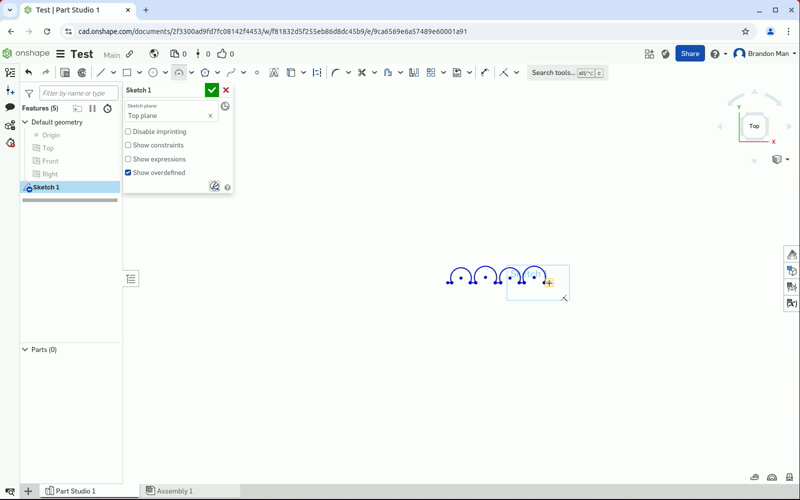
mouse_move(567, 282)
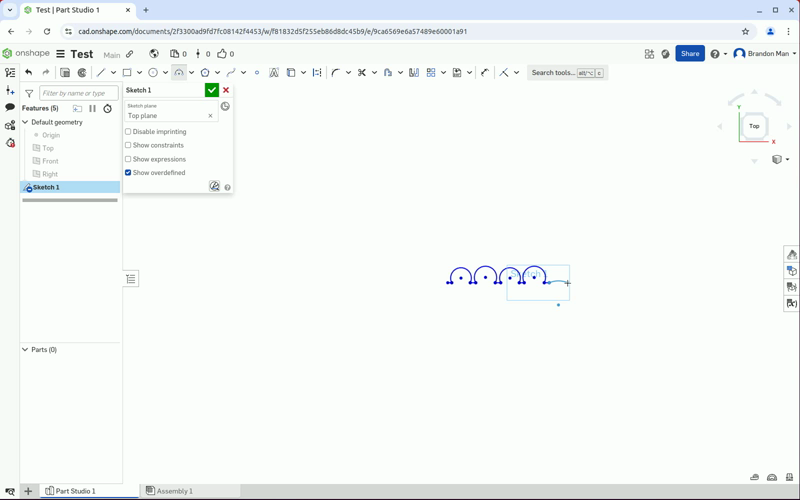
click(567, 282)
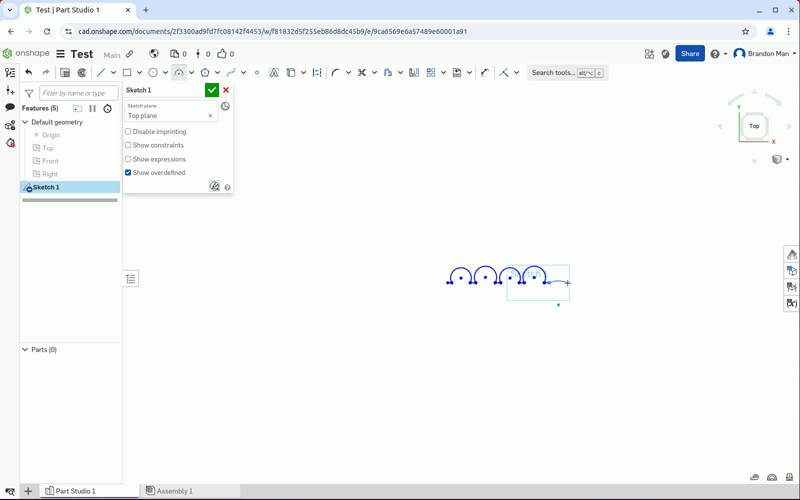
mouse_move(558, 267)
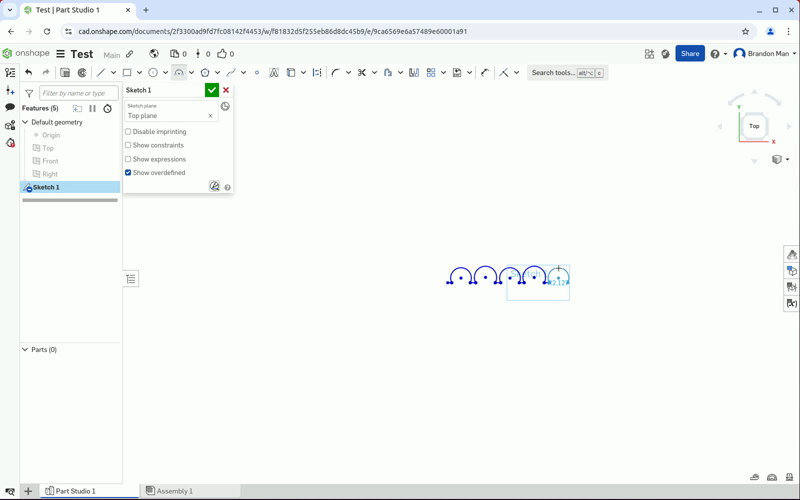
click(558, 267)
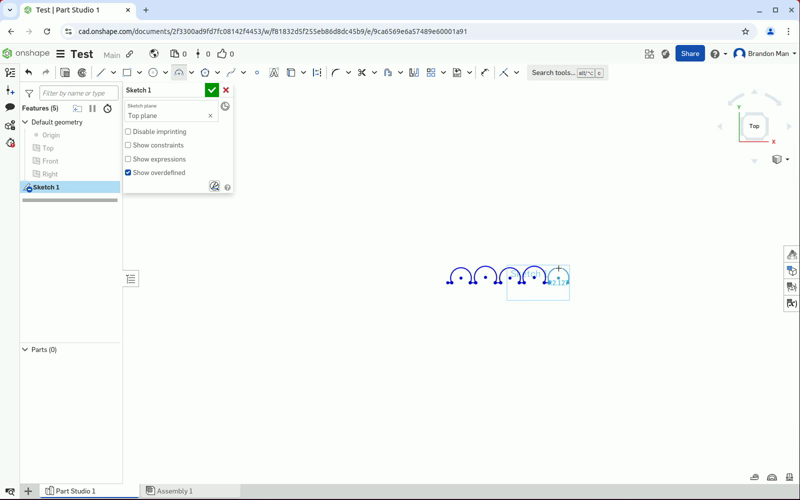
key_up(shift)
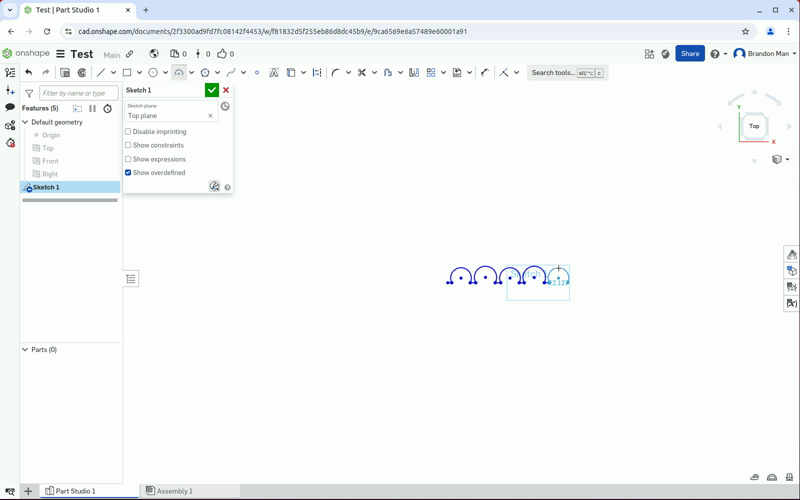
key(esc)
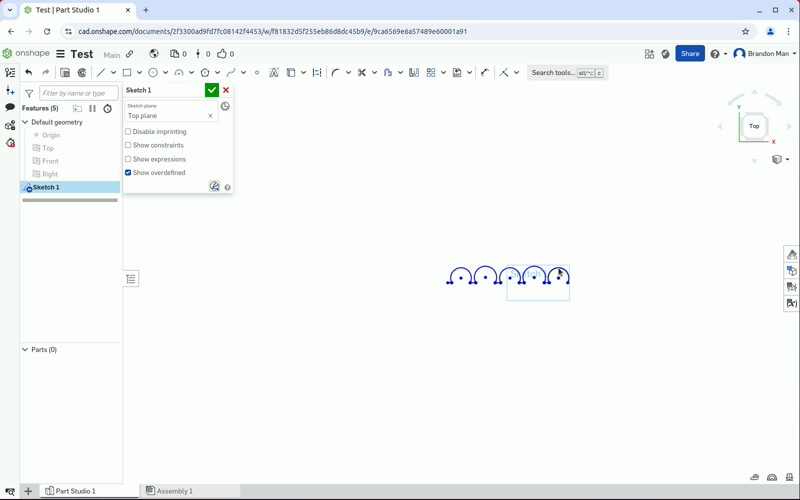
key(l)
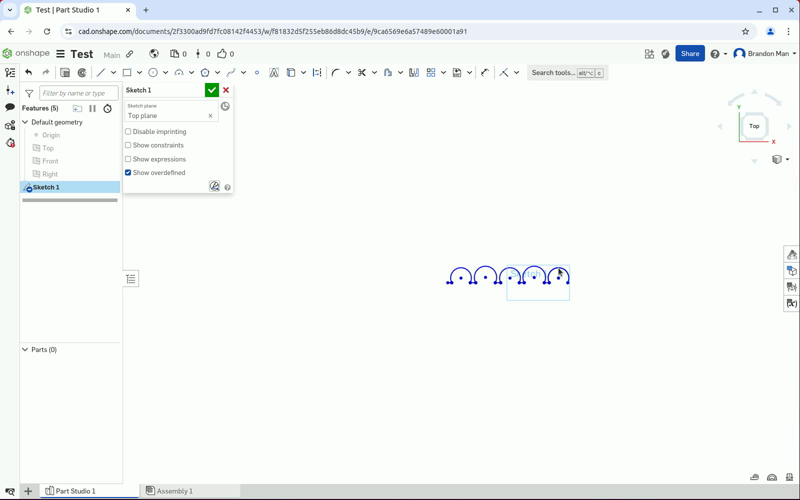
mouse_move(567, 282)
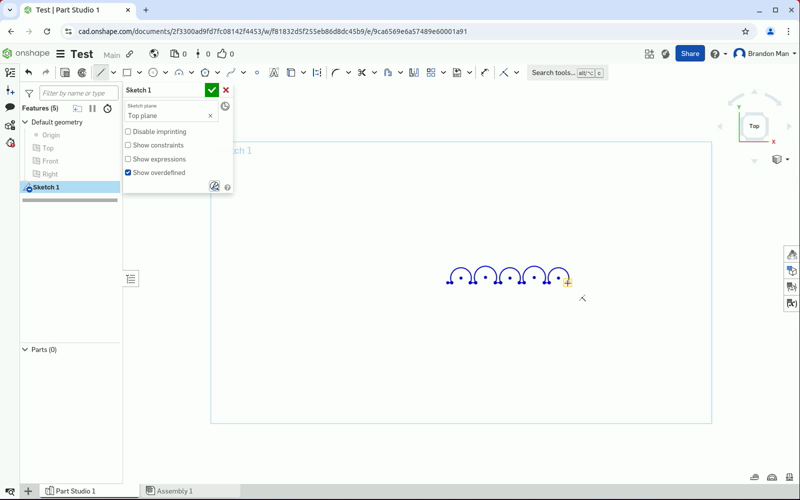
click(567, 282)
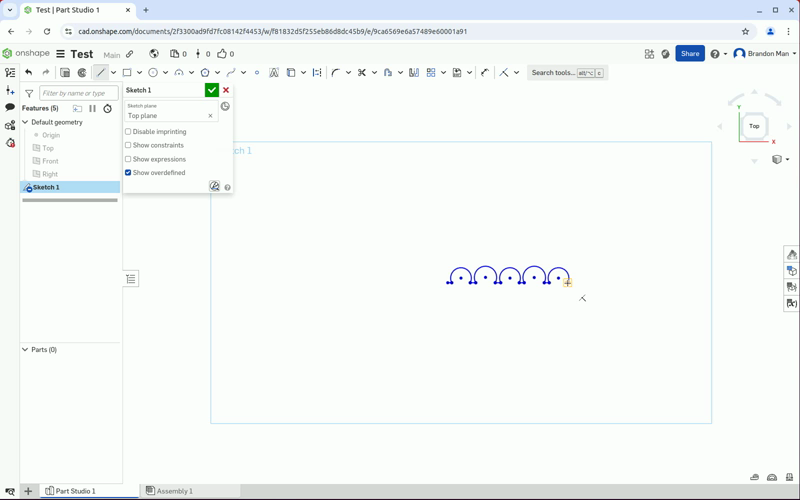
key_down(shift)
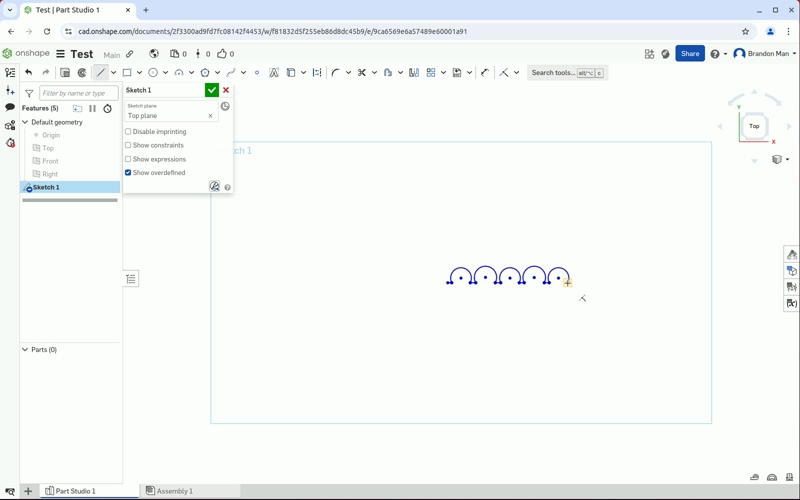
mouse_move(589, 282)
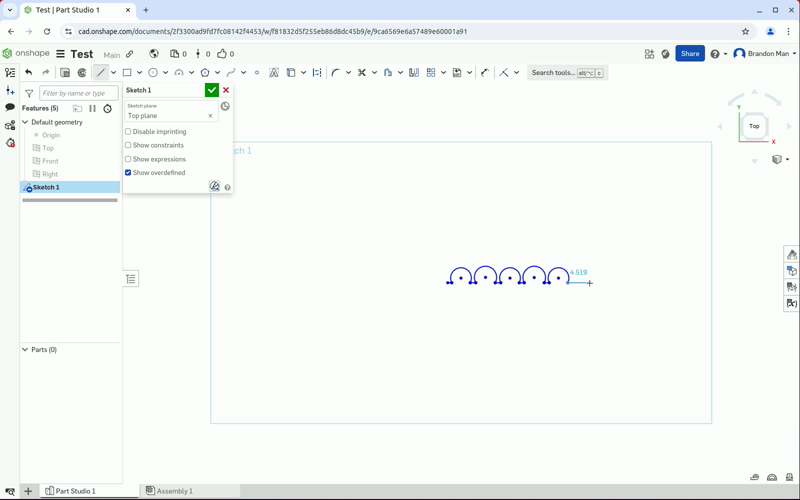
mouse_move(573, 282)
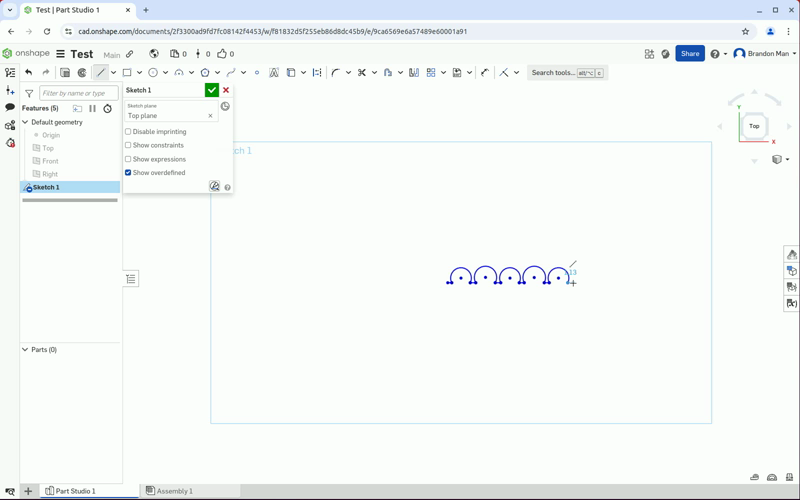
scroll(6)
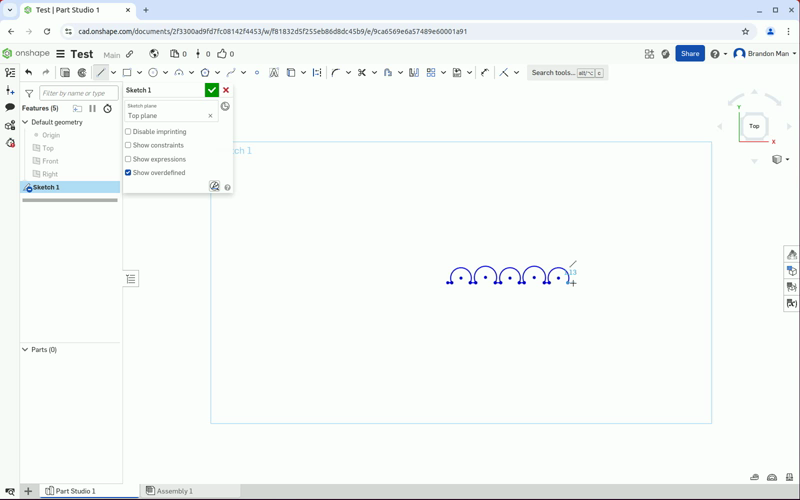
scroll(6)
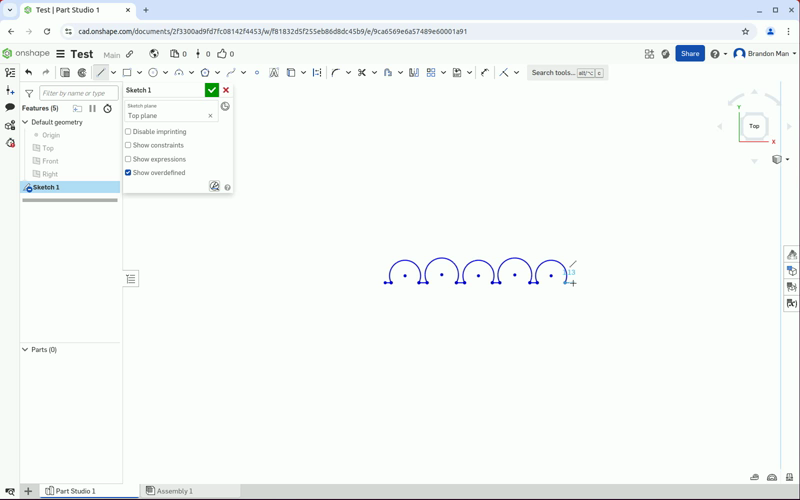
scroll(6)
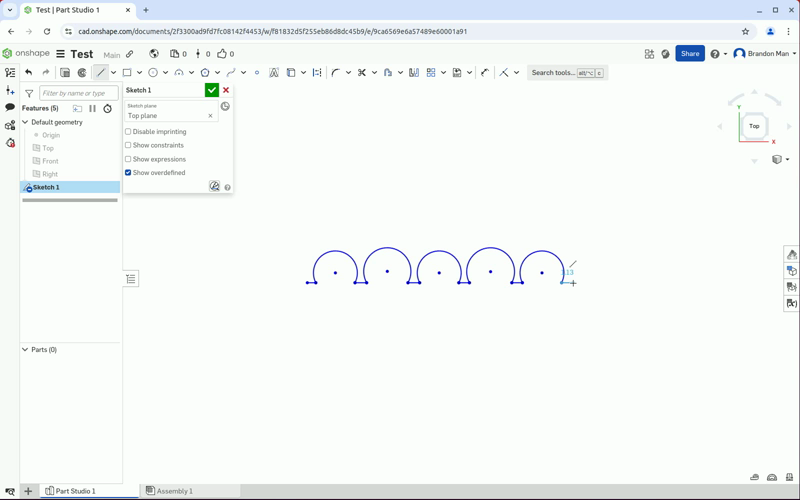
scroll(6)
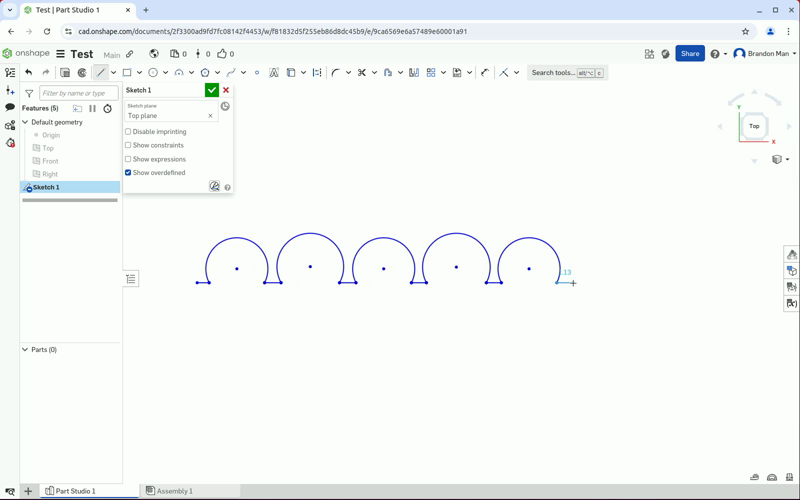
scroll(6)
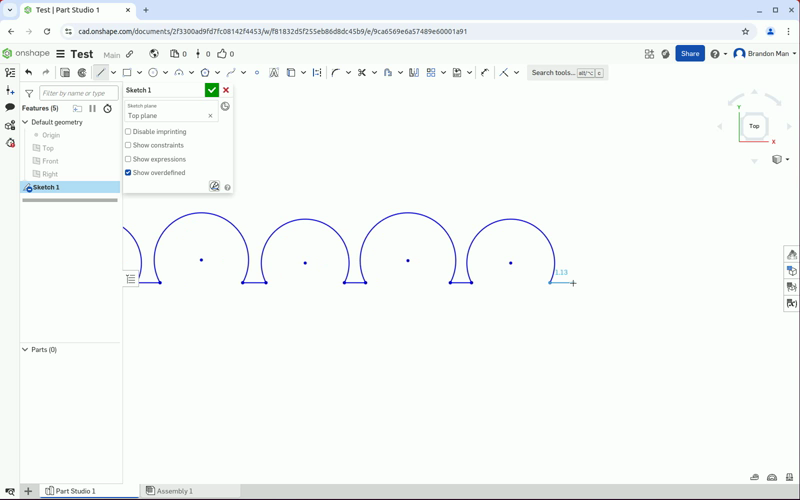
scroll(6)
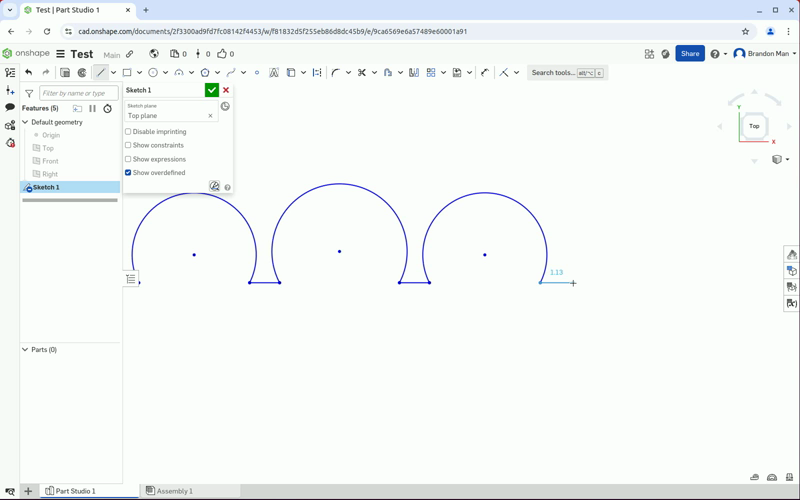
scroll(6)
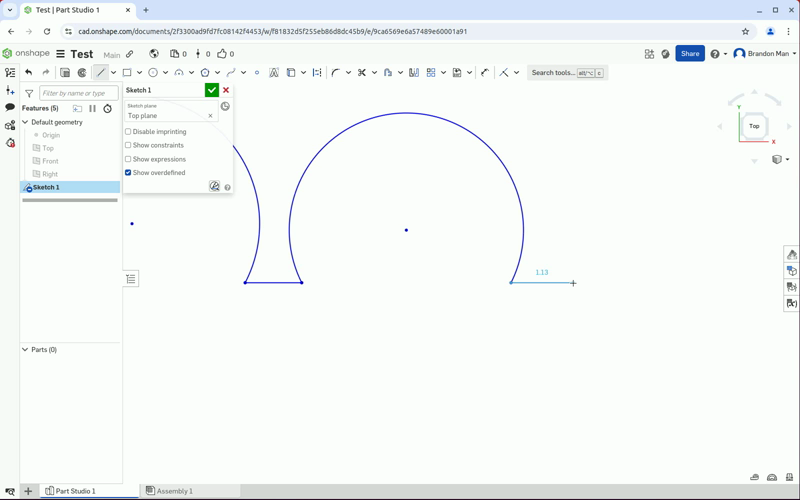
click(573, 282)
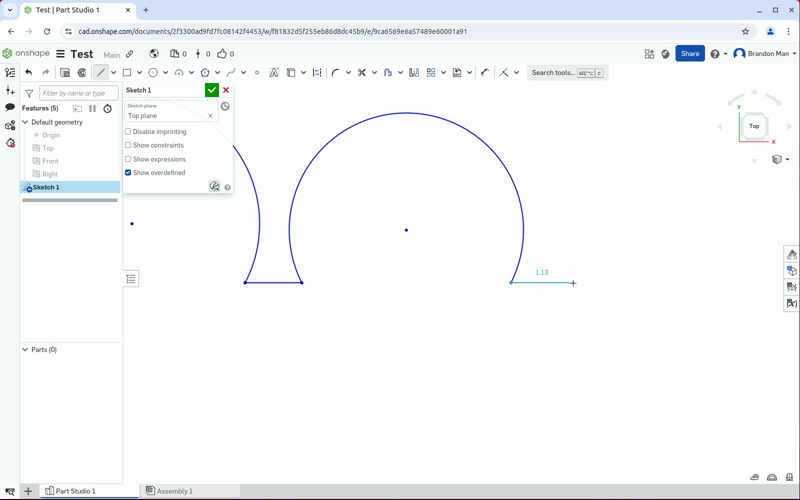
scroll(-6)
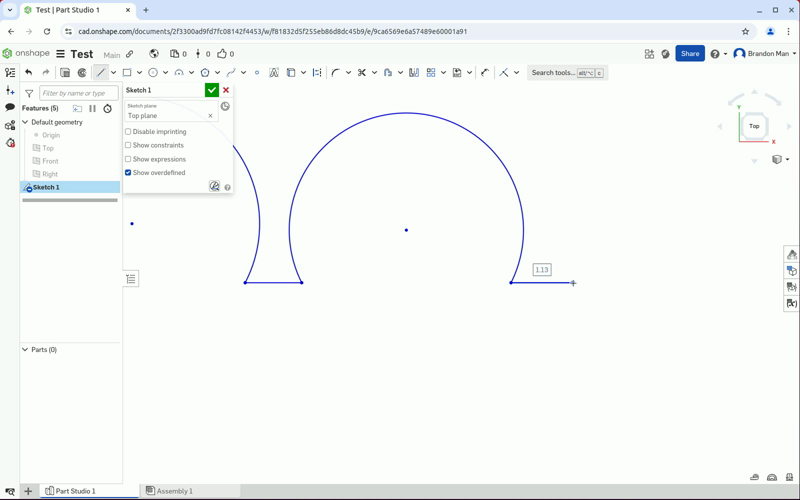
scroll(-6)
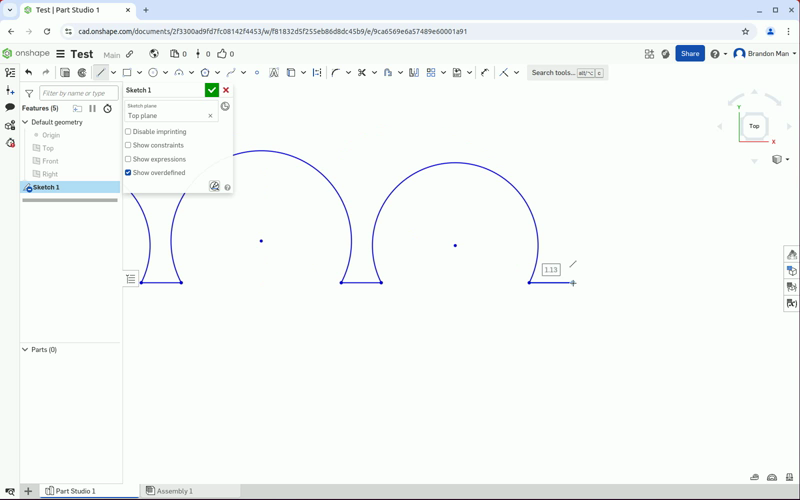
scroll(-6)
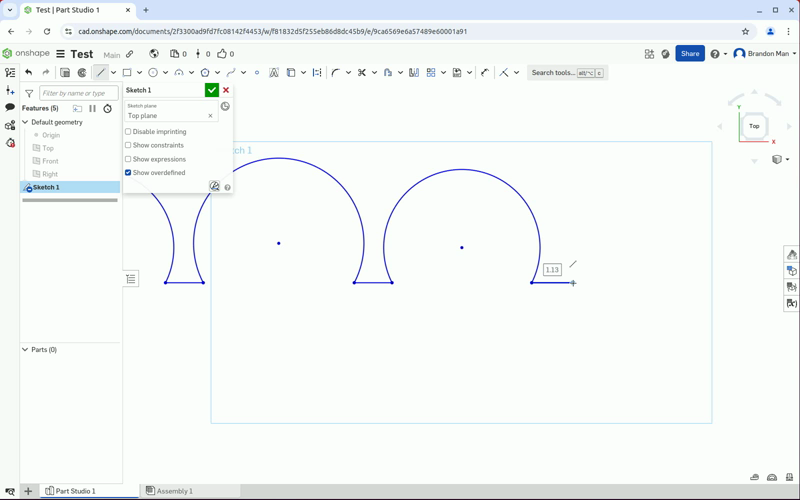
scroll(-6)
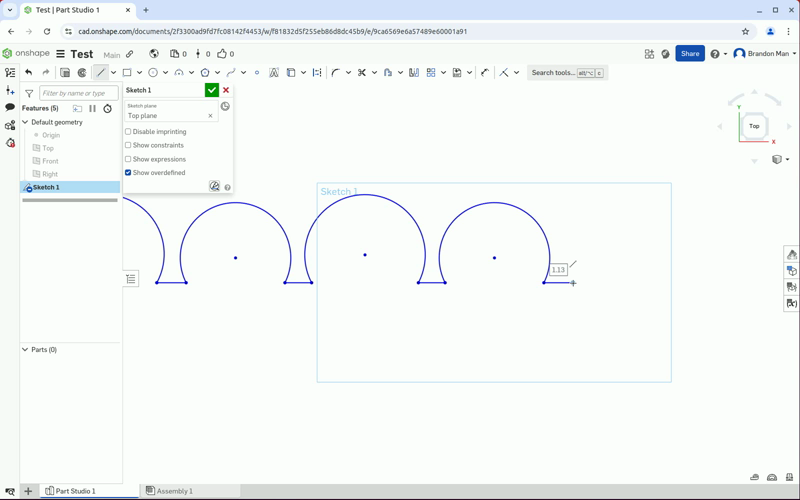
scroll(-6)
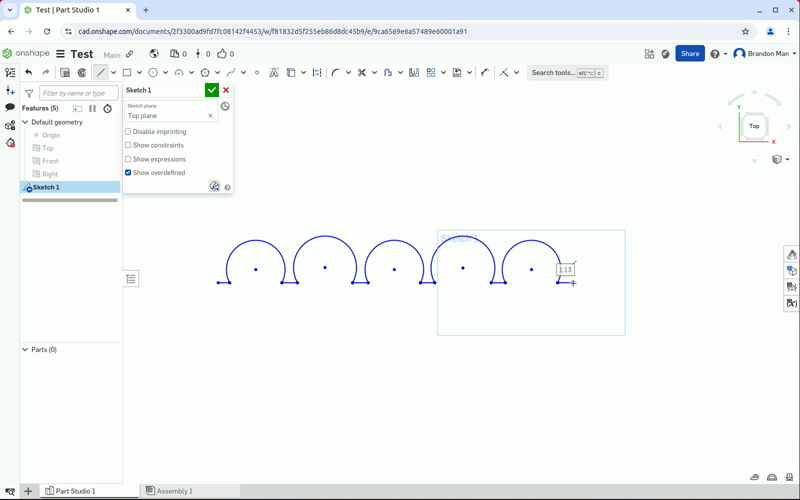
scroll(-6)
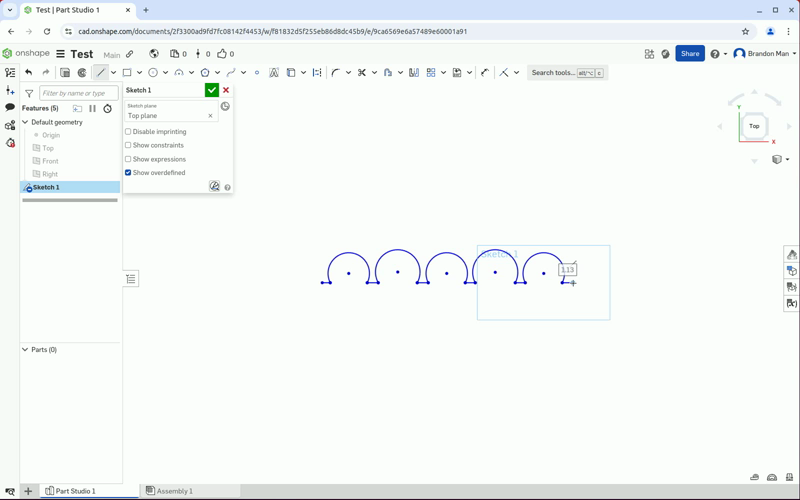
scroll(-6)
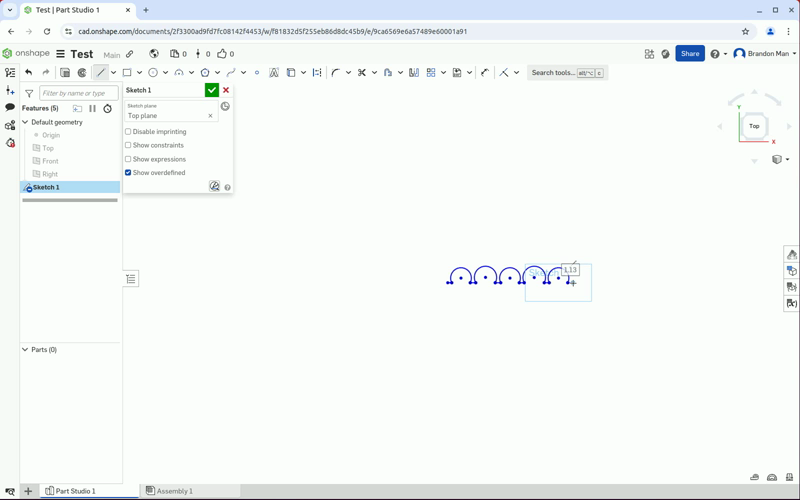
key_up(shift)
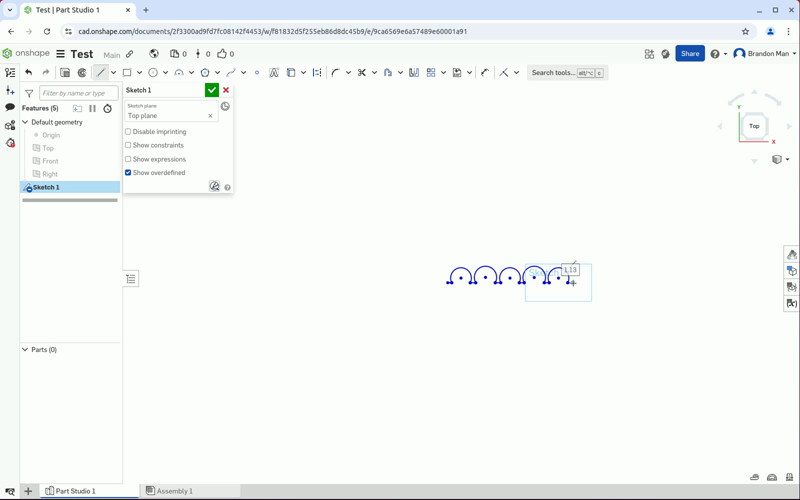
key_down(shift)
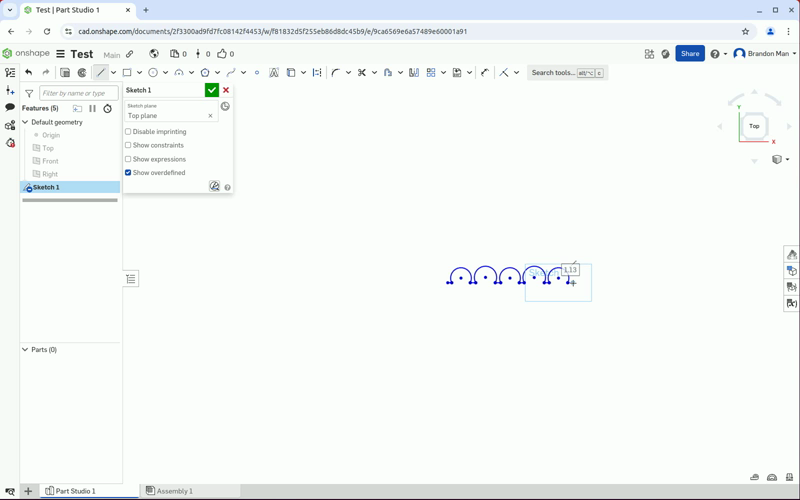
mouse_move(589, 282)
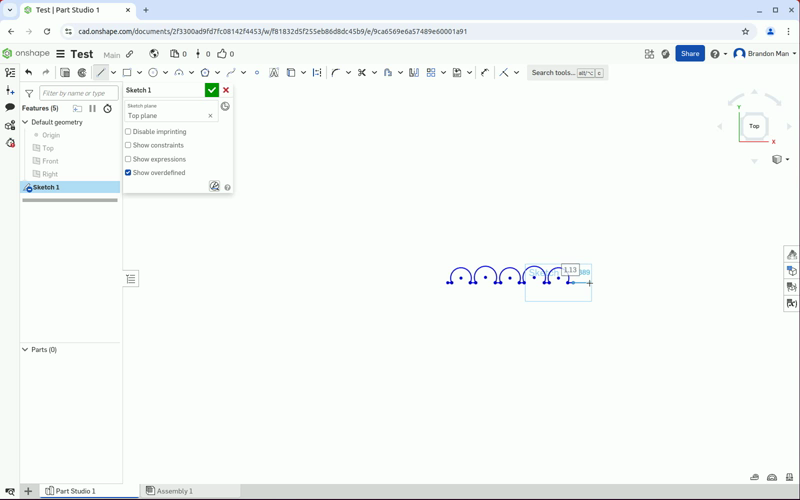
mouse_move(573, 264)
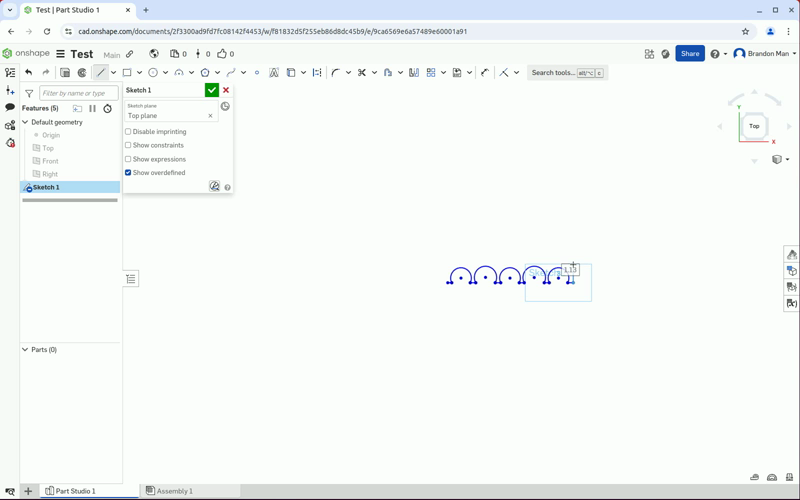
click(573, 264)
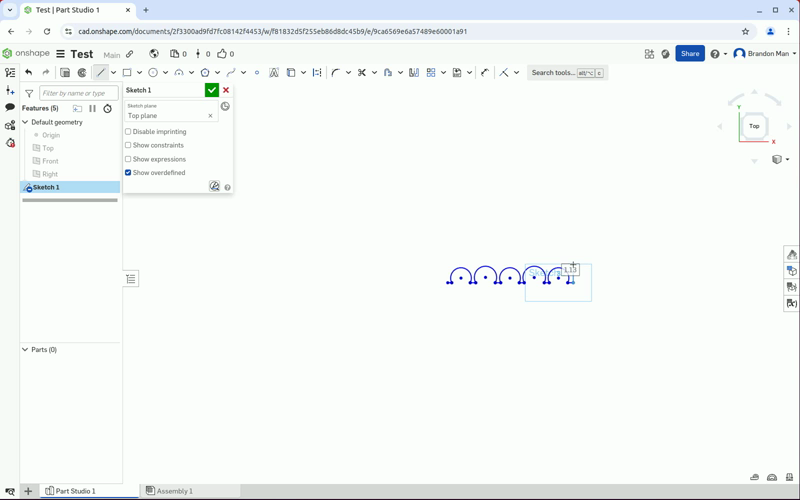
key_up(shift)
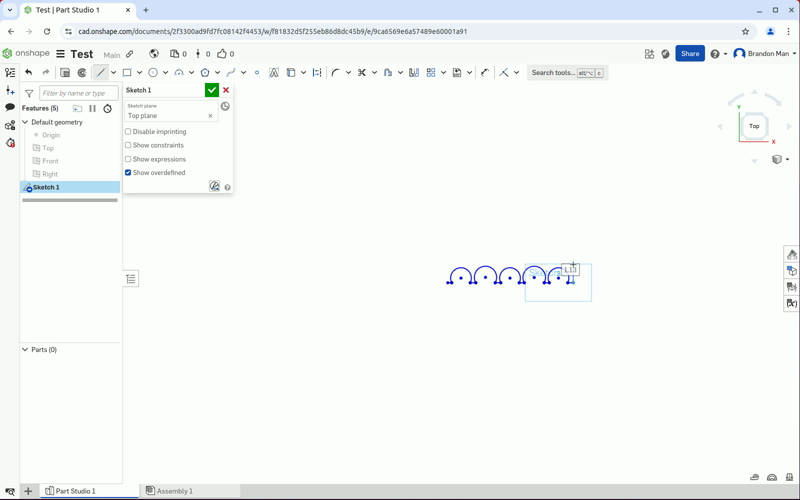
key_down(shift)
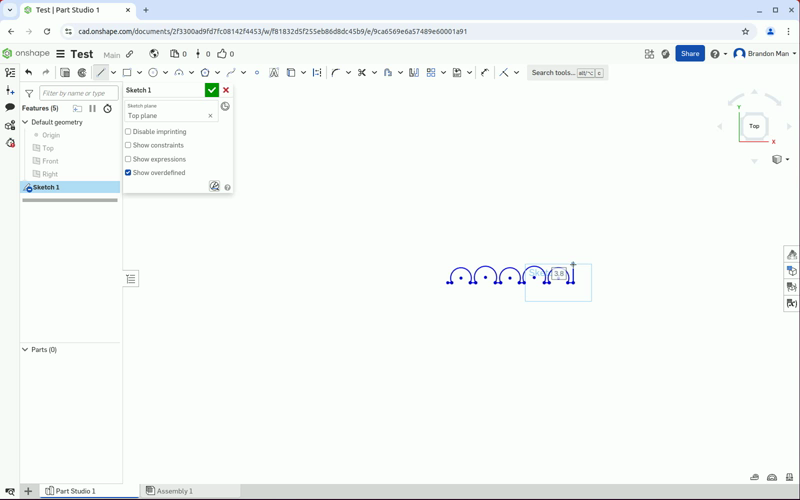
mouse_move(447, 264)
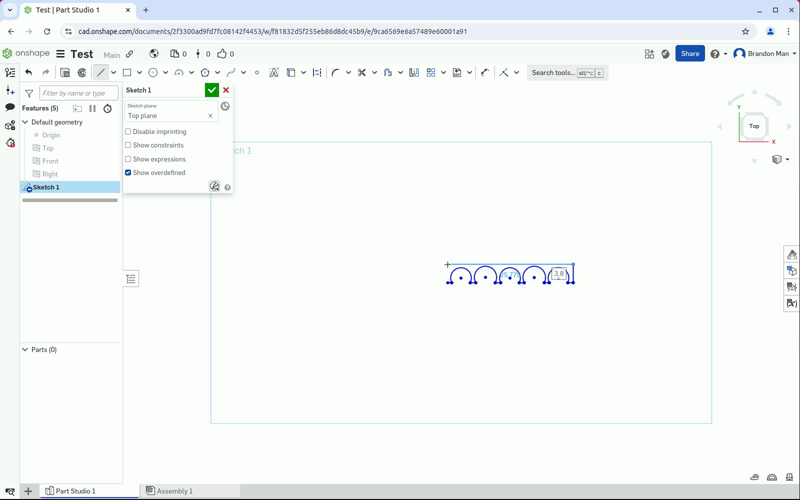
click(447, 264)
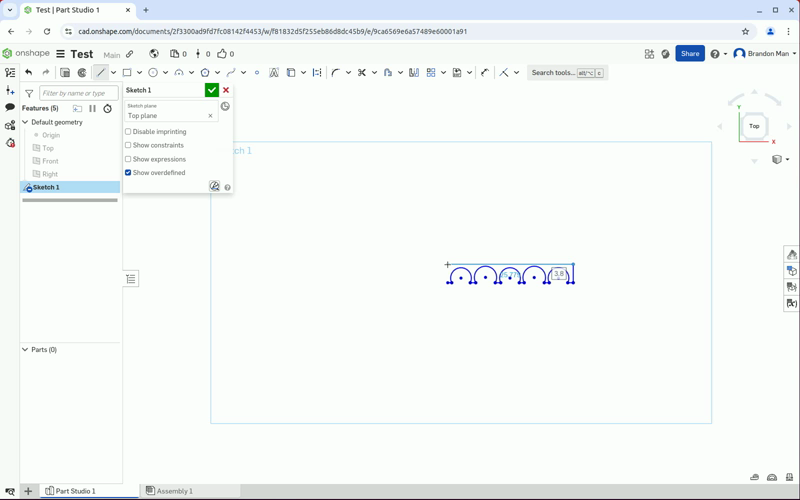
key_up(shift)
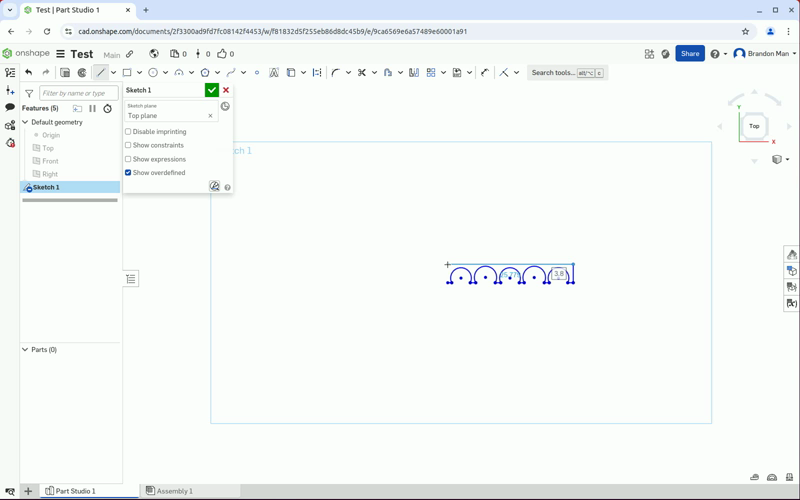
mouse_move(477, 264)
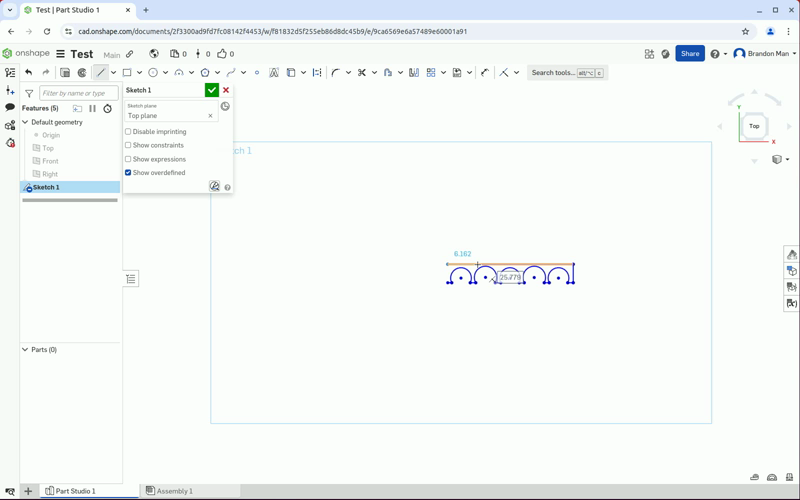
key_down(shift)
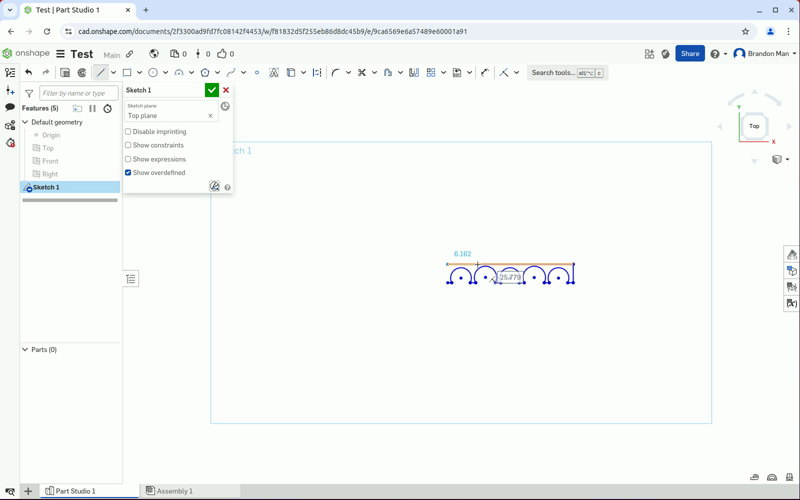
mouse_move(447, 282)
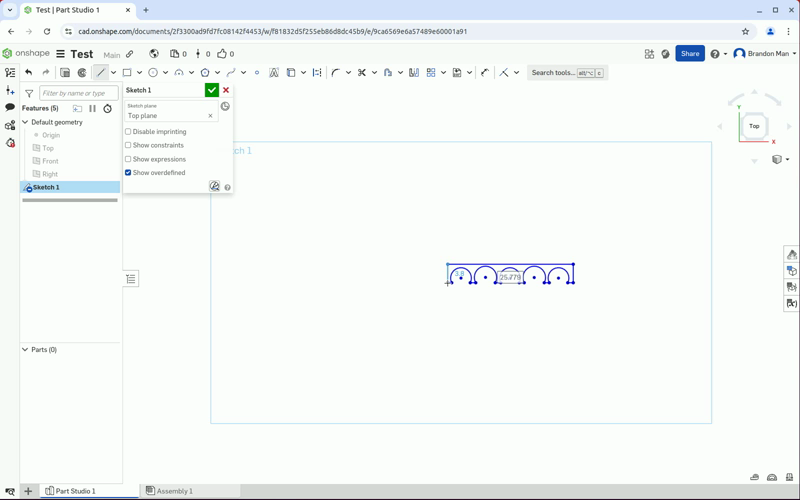
scroll(6)
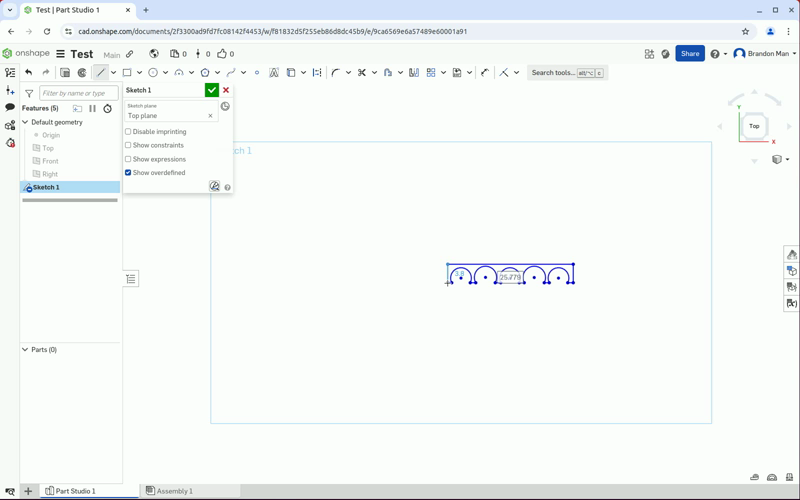
scroll(6)
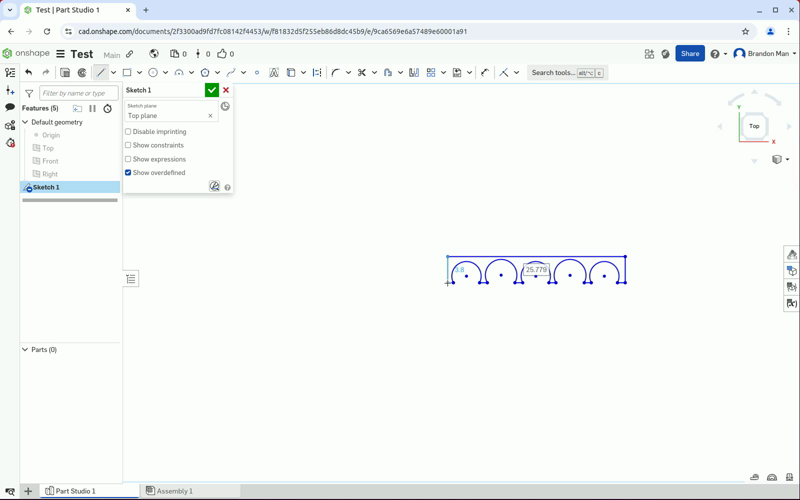
scroll(6)
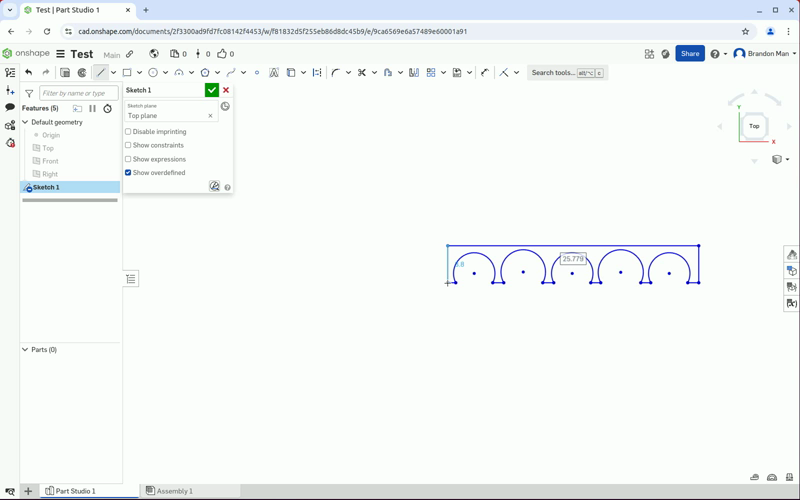
scroll(6)
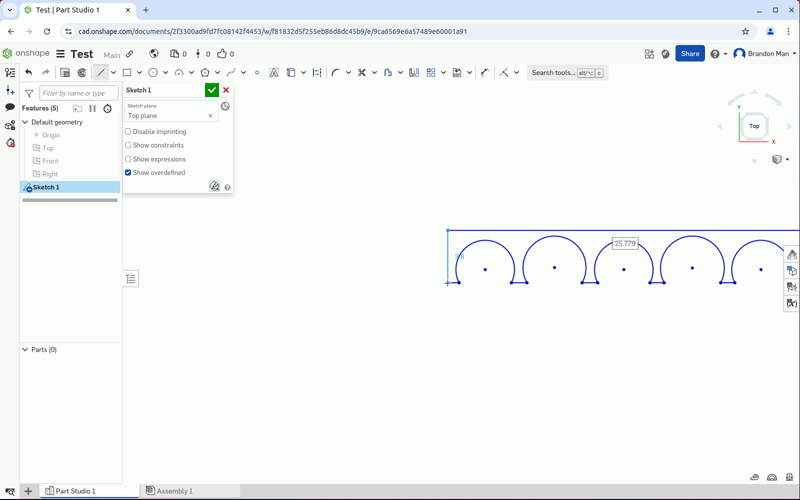
scroll(6)
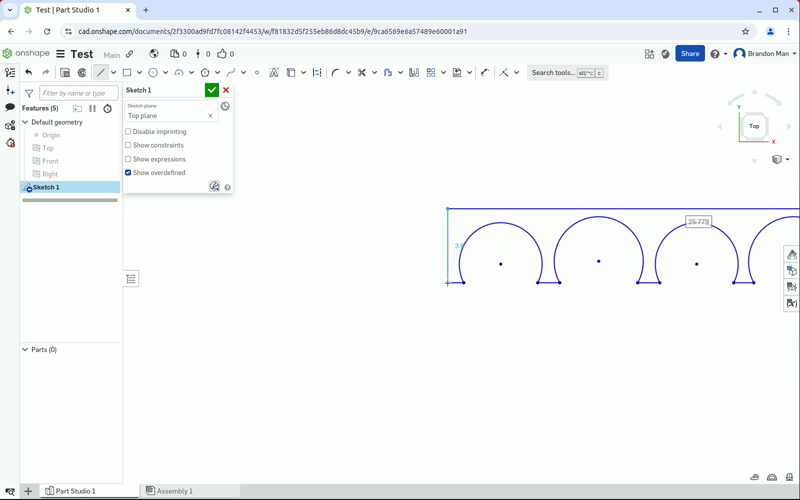
scroll(6)
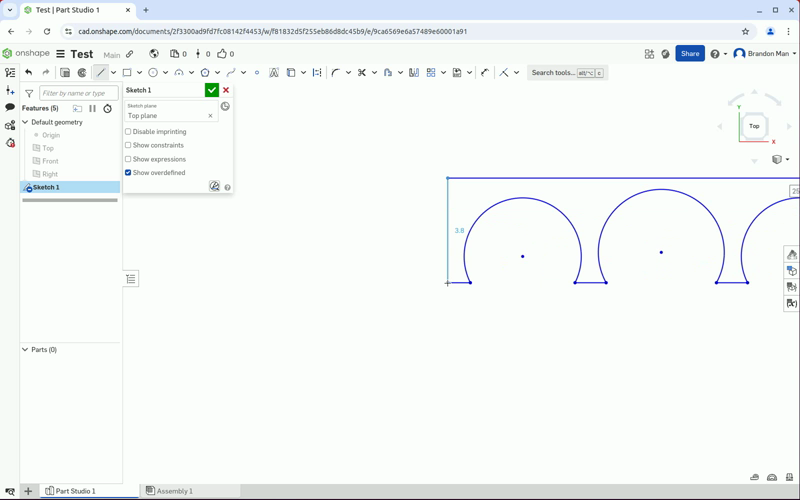
scroll(6)
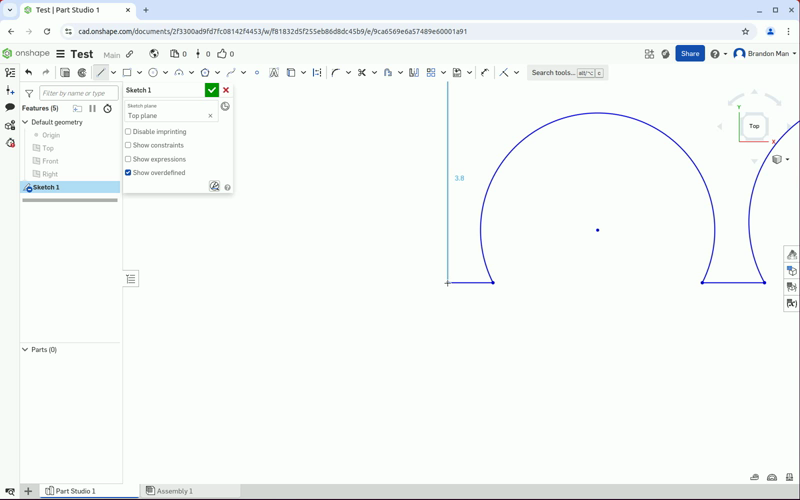
key_up(shift)
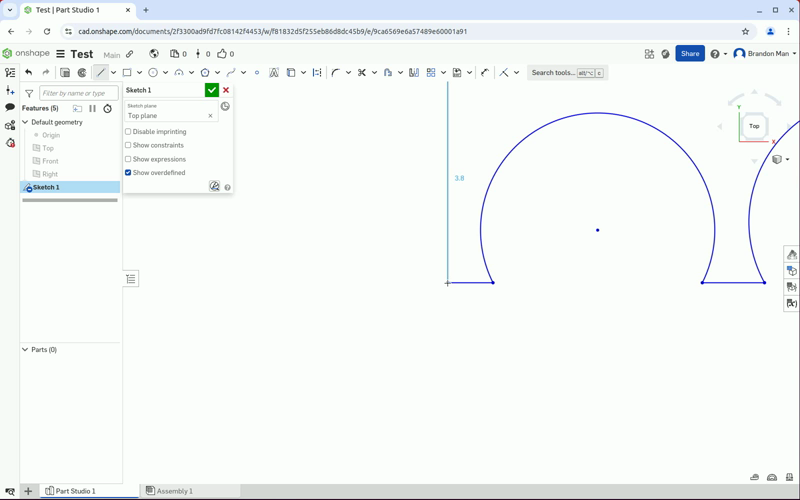
click(447, 282)
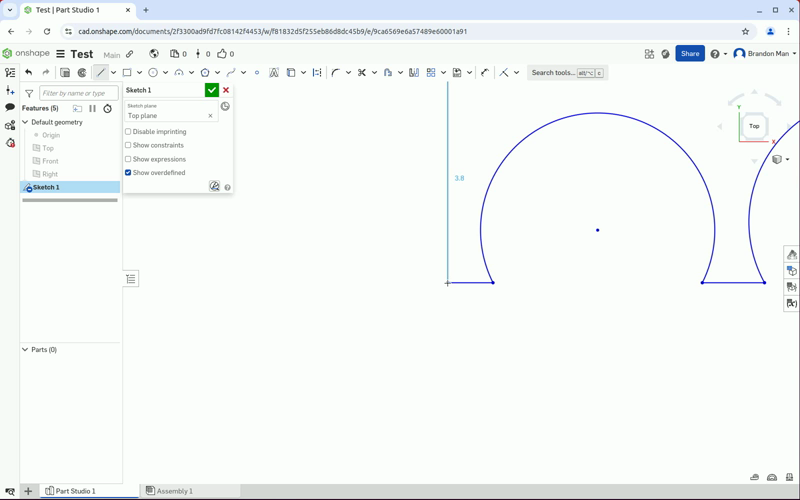
scroll(-6)
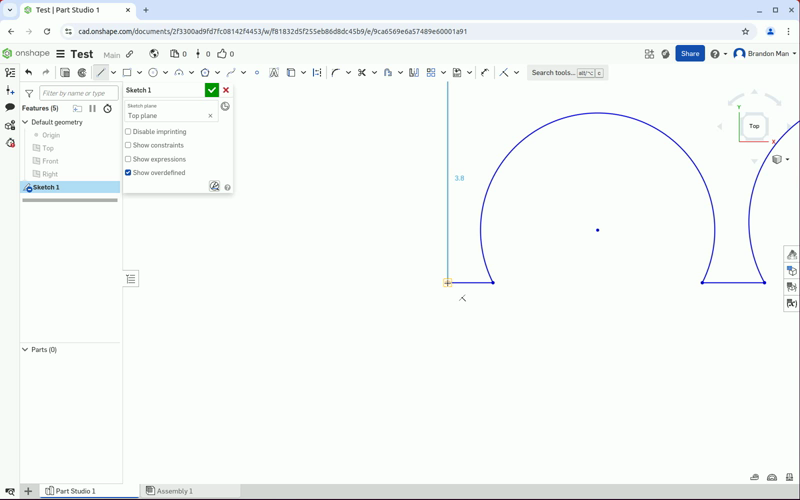
scroll(-6)
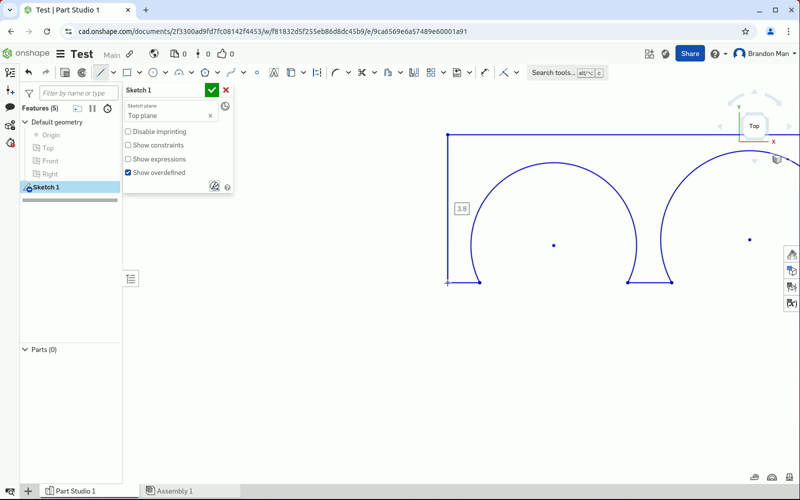
scroll(-6)
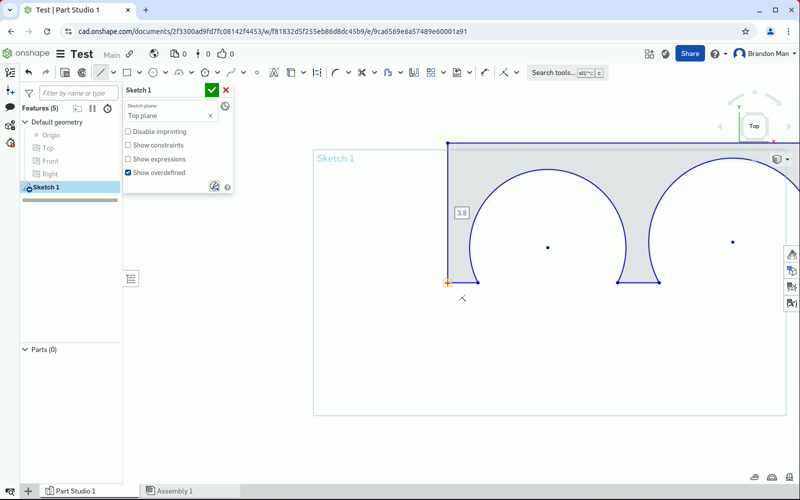
scroll(-6)
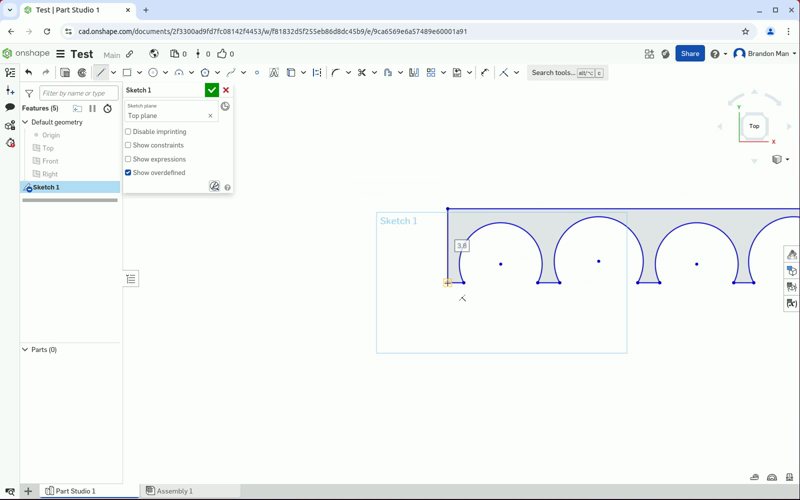
scroll(-6)
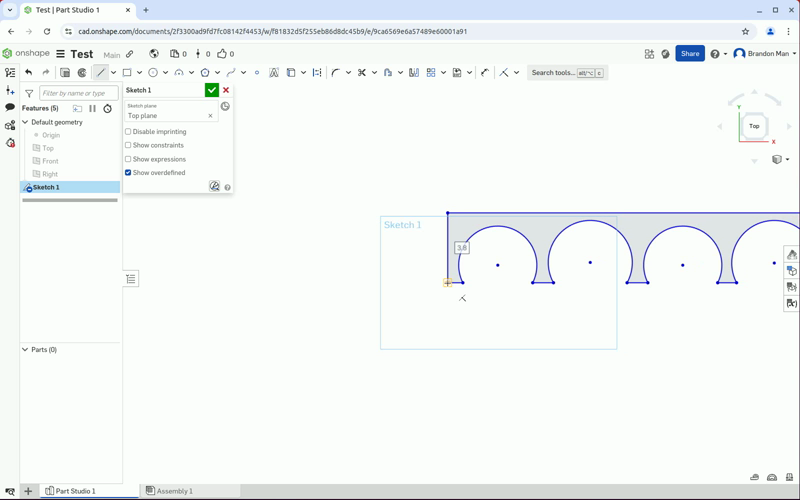
scroll(-6)
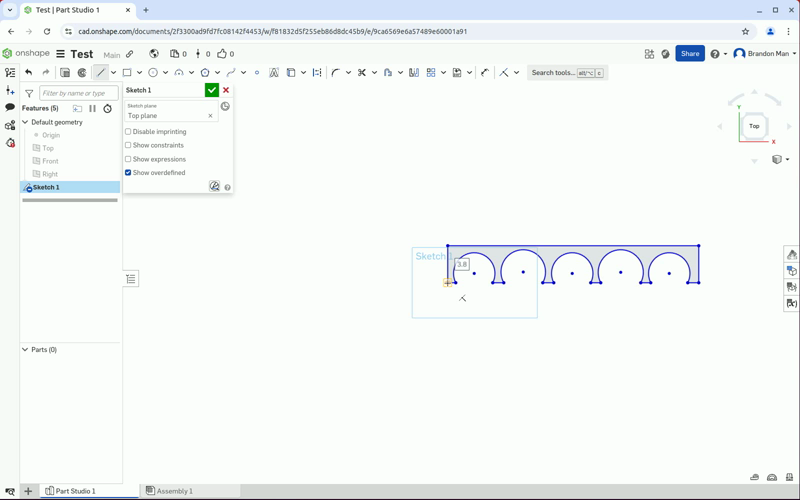
scroll(-6)
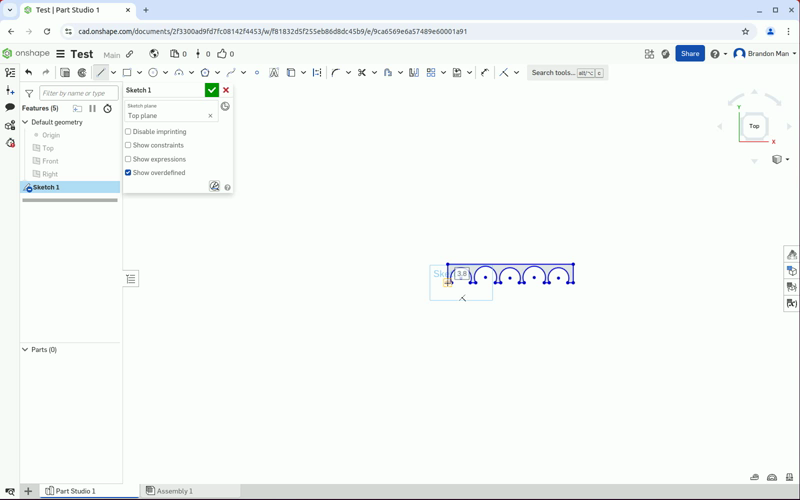
key(esc)
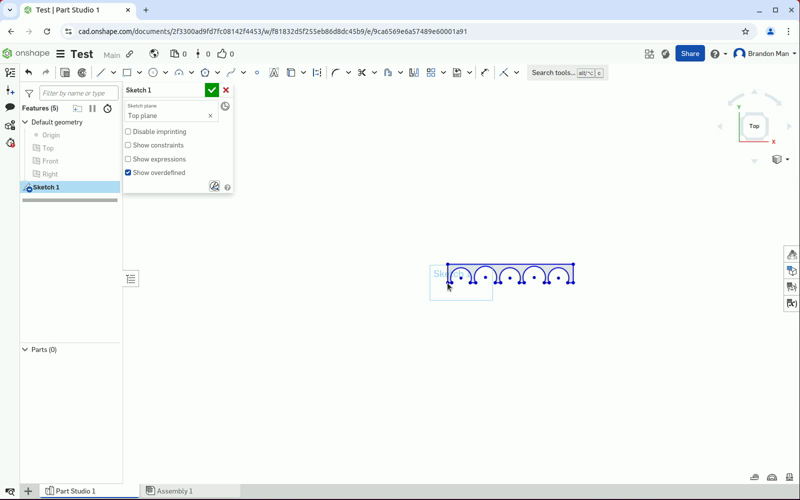
mouse_move(472, 269)
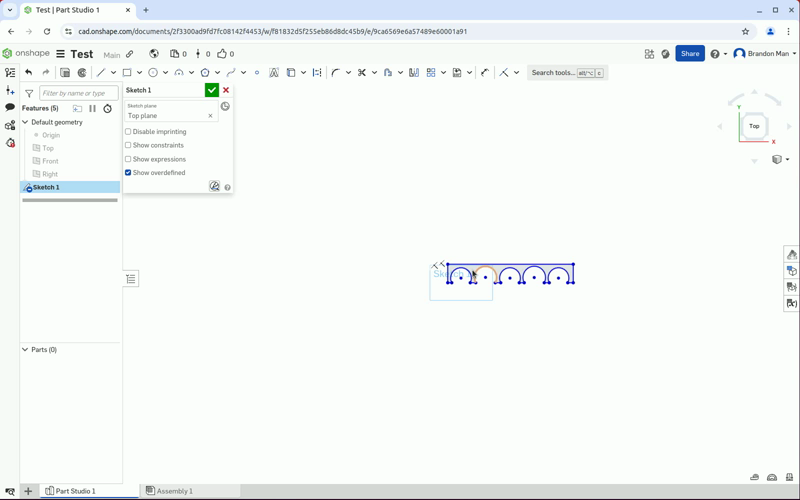
scroll(6)
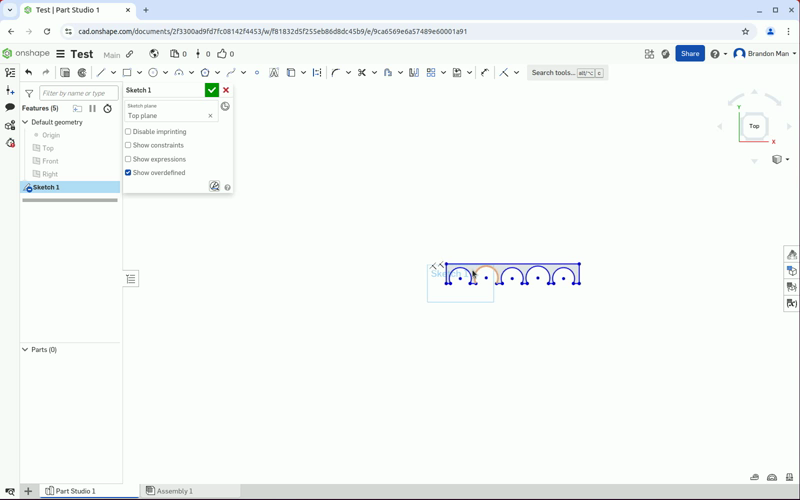
scroll(6)
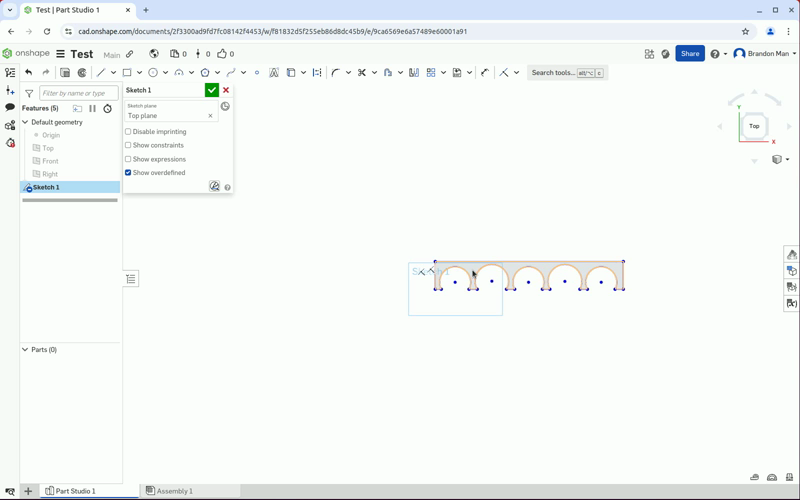
scroll(6)
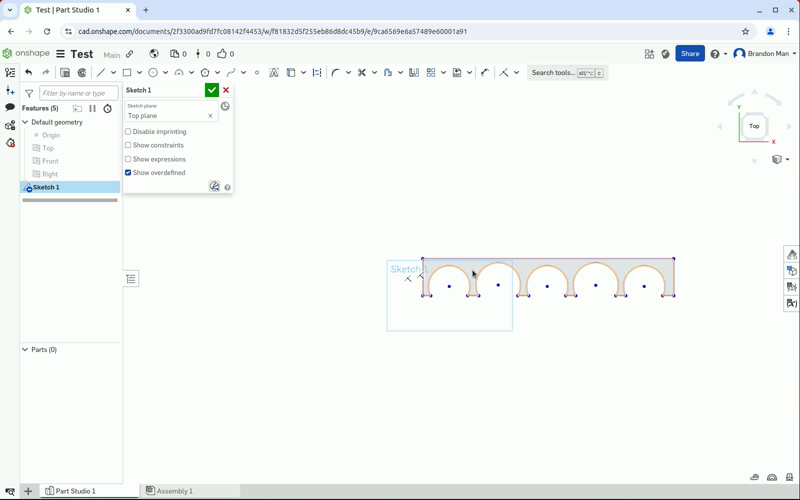
scroll(6)
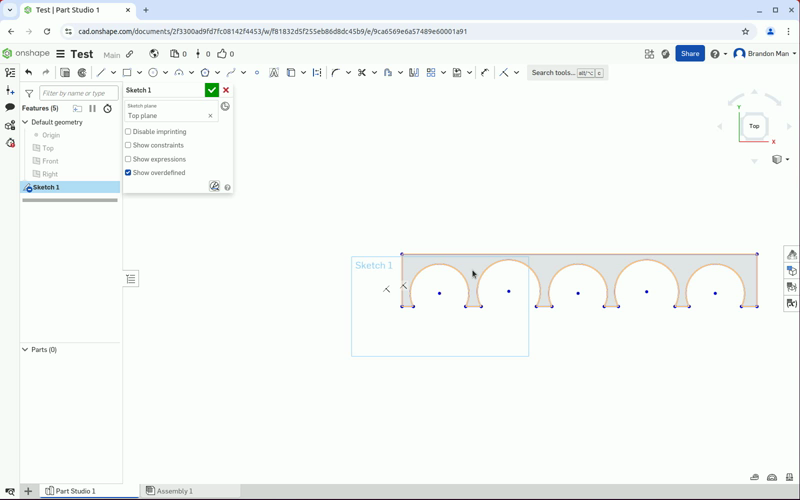
scroll(6)
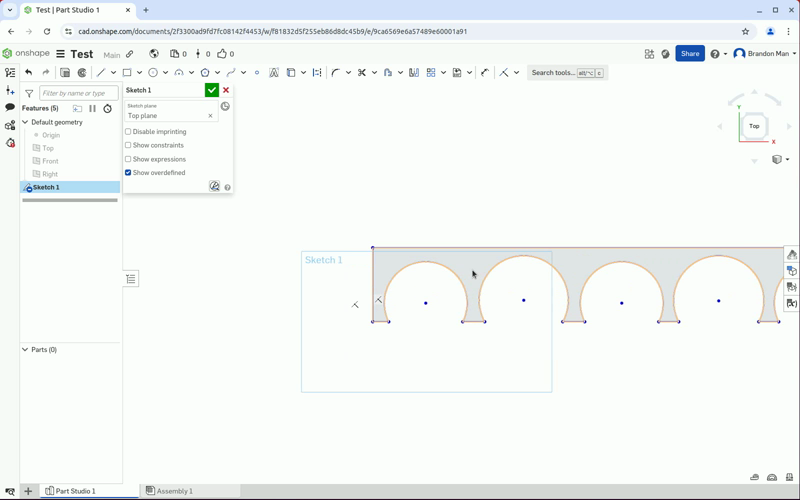
scroll(6)
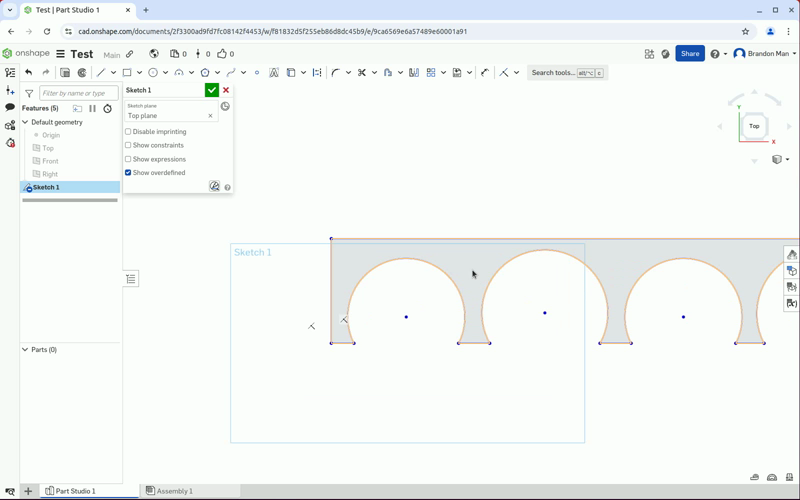
scroll(6)
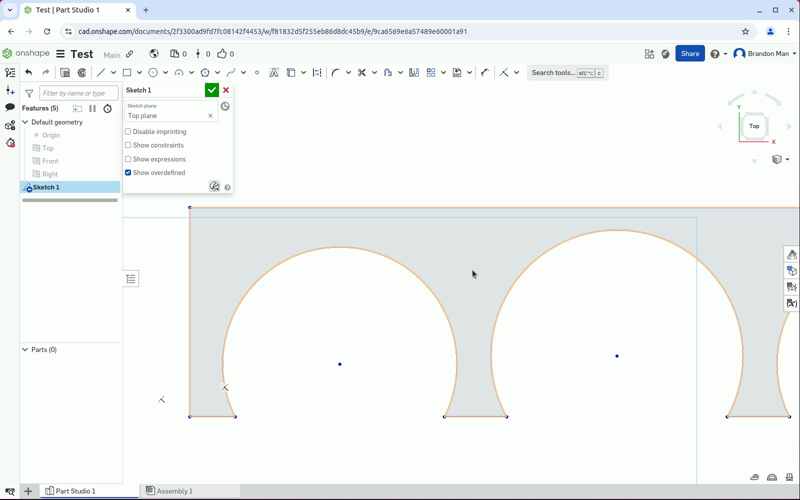
click(472, 269)
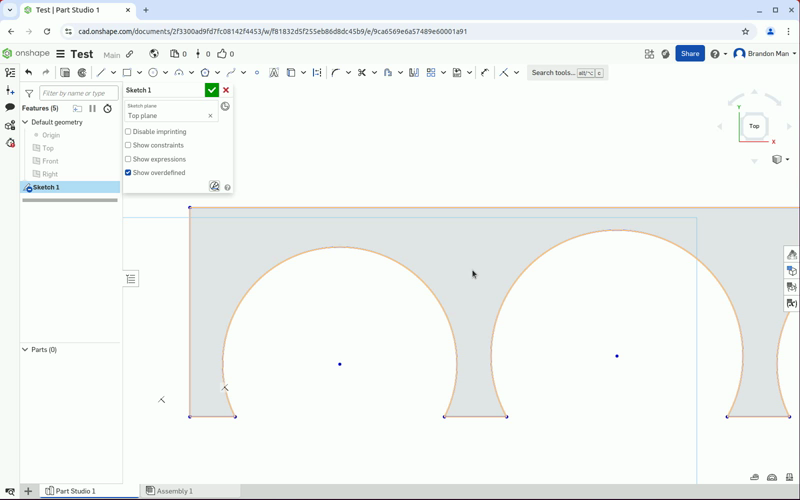
scroll(-6)
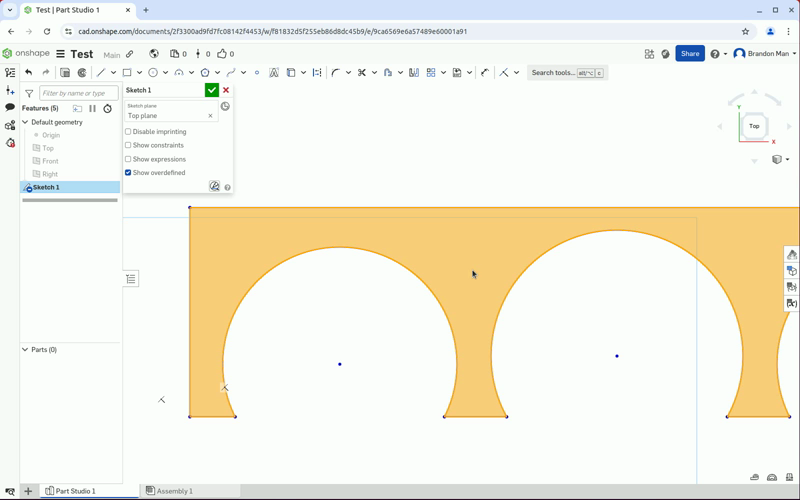
scroll(-6)
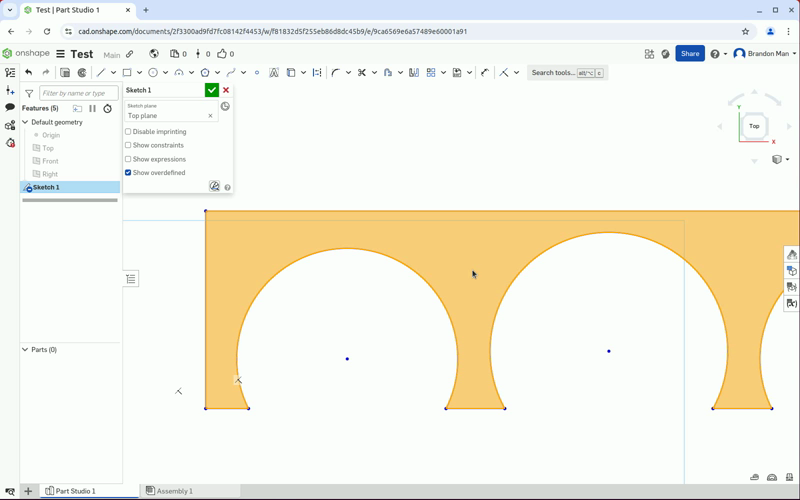
scroll(-6)
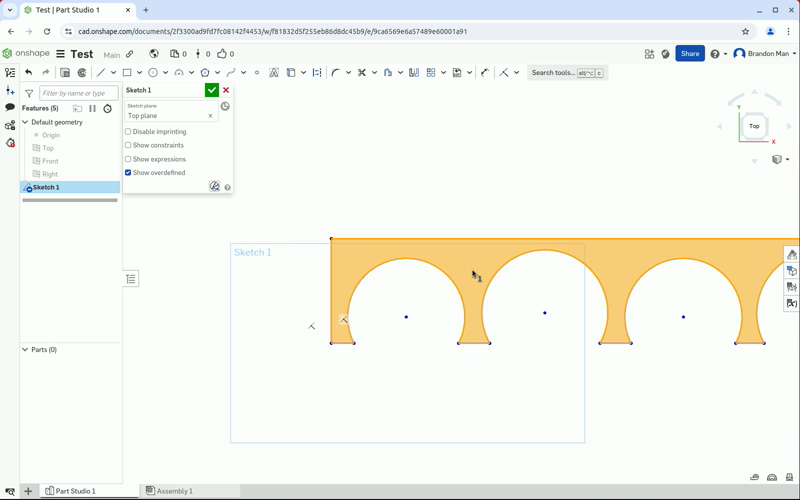
scroll(-6)
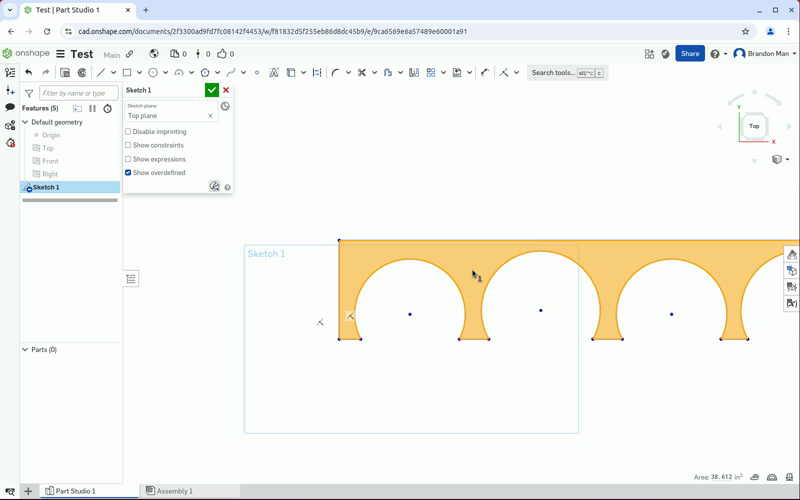
scroll(-6)
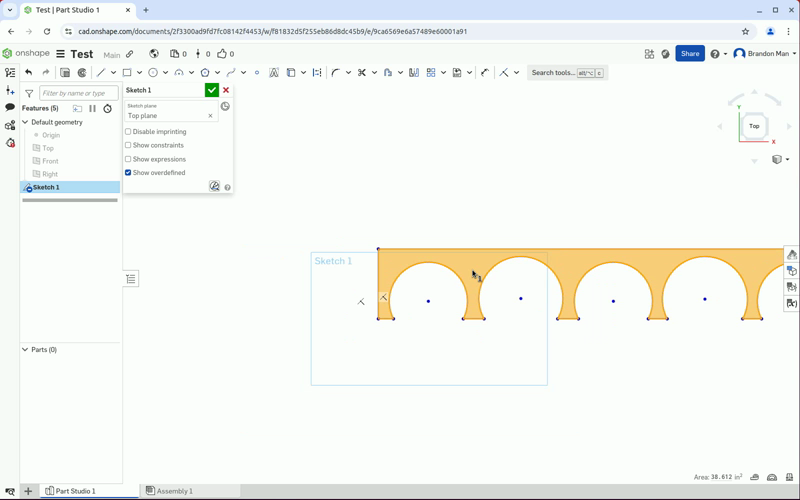
scroll(-6)
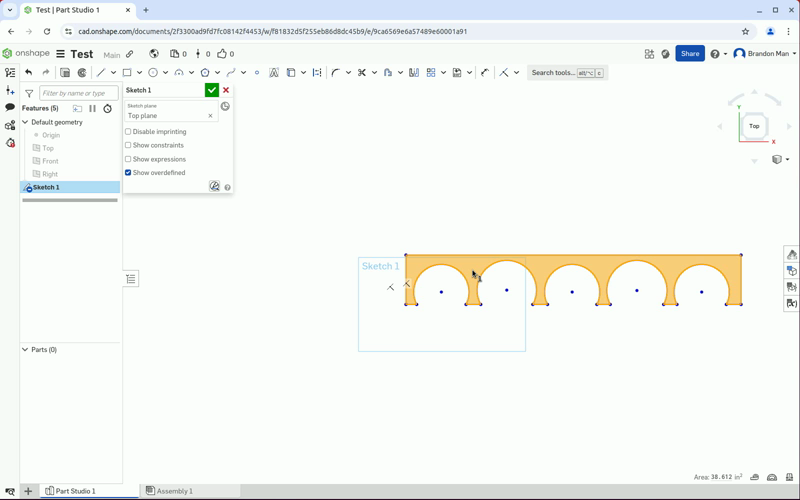
scroll(-6)
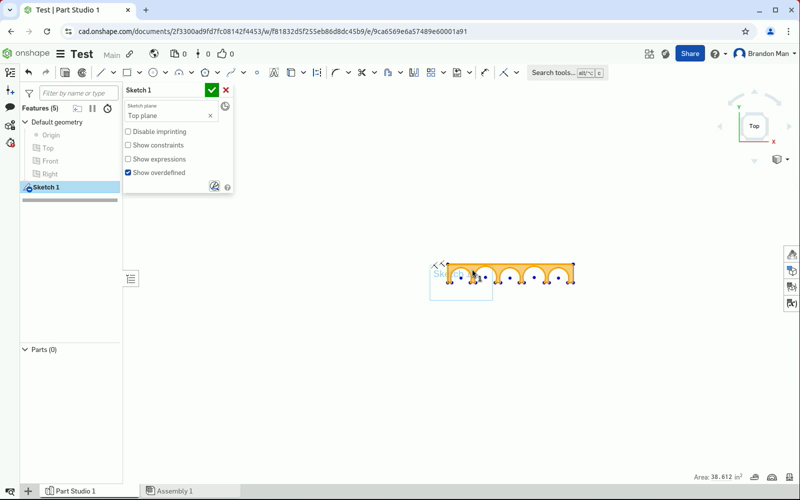
mouse_move(73, 352)
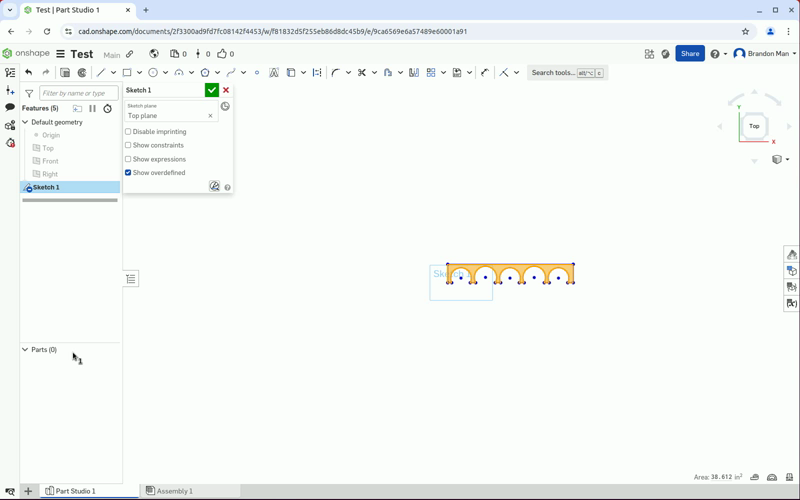
key(shift+y)
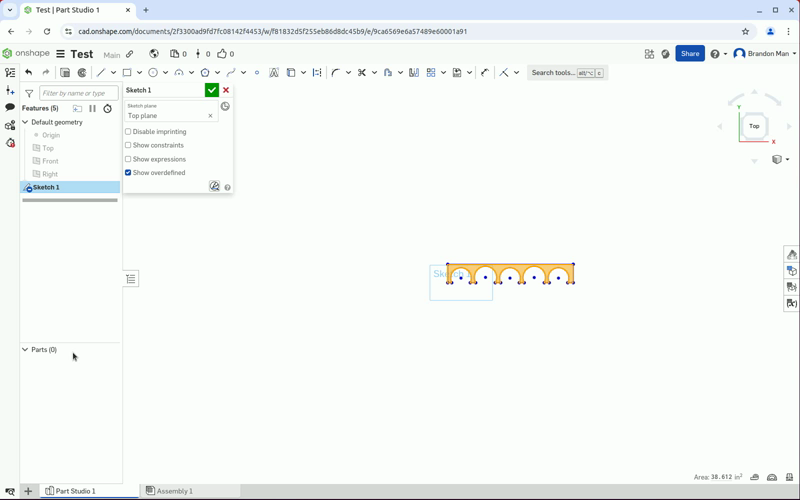
key(shift+e)
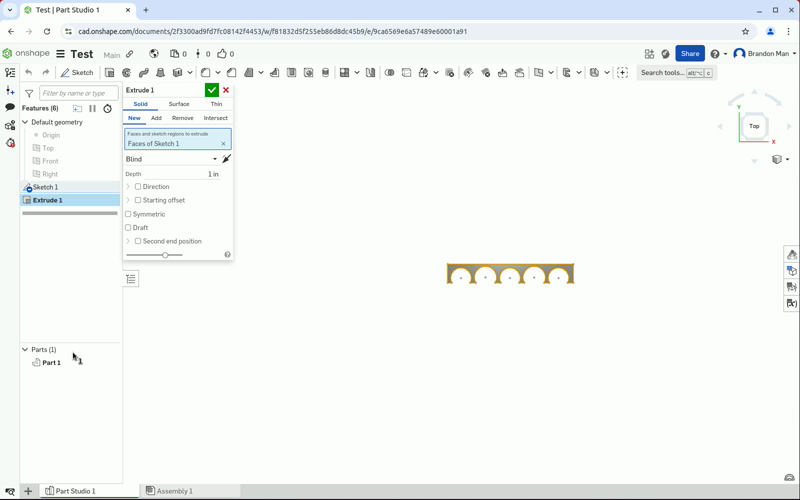
mouse_move(143, 106)
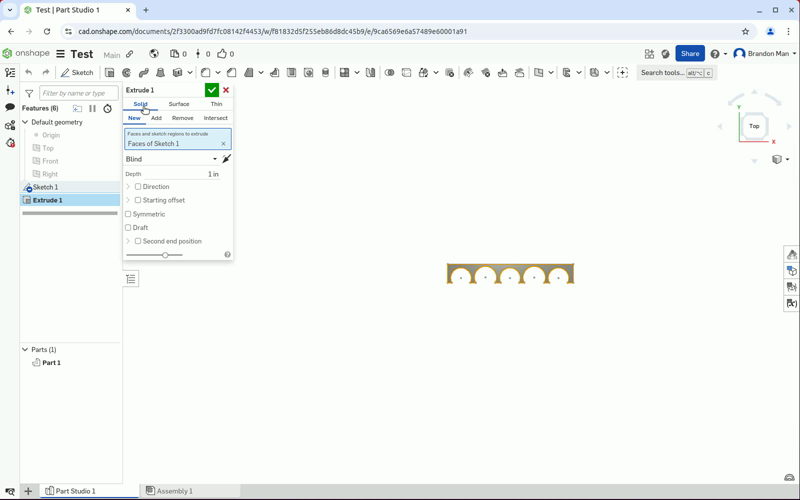
click(143, 106)
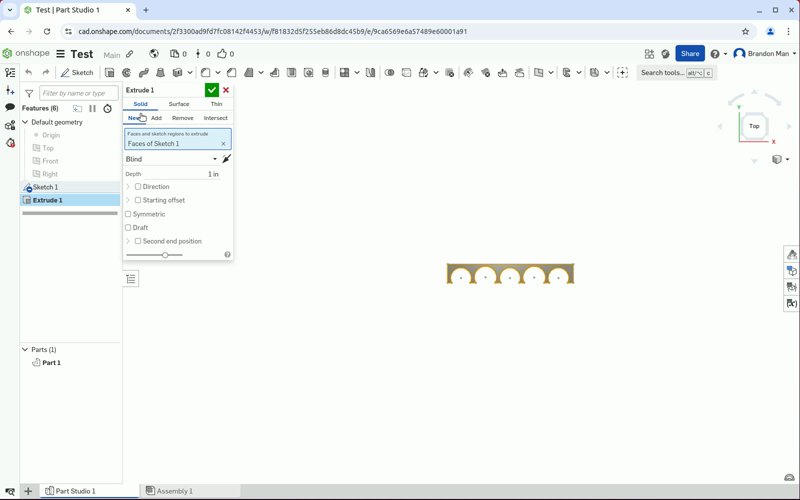
mouse_move(137, 120)
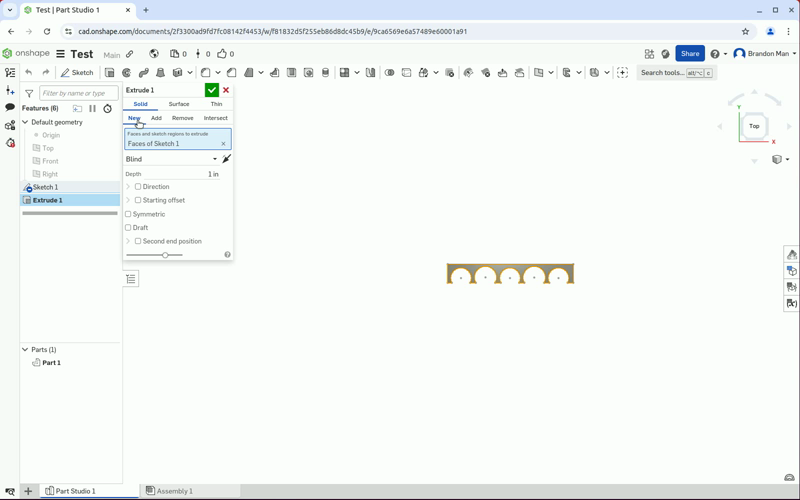
click(137, 120)
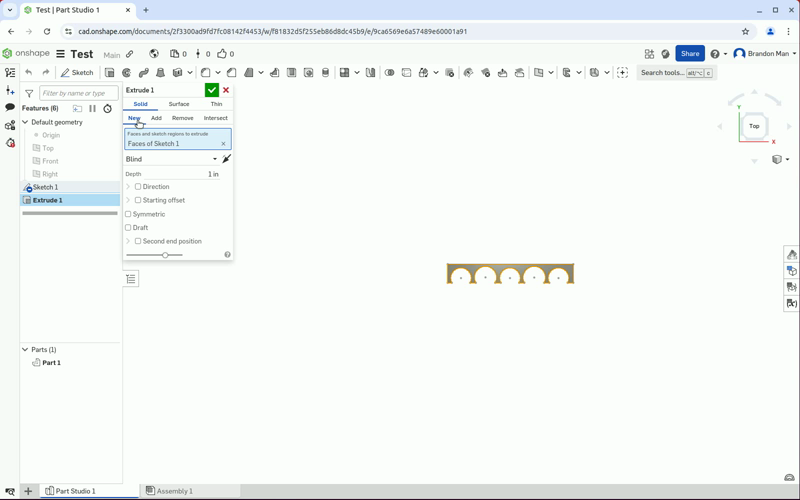
key(tab, 4)
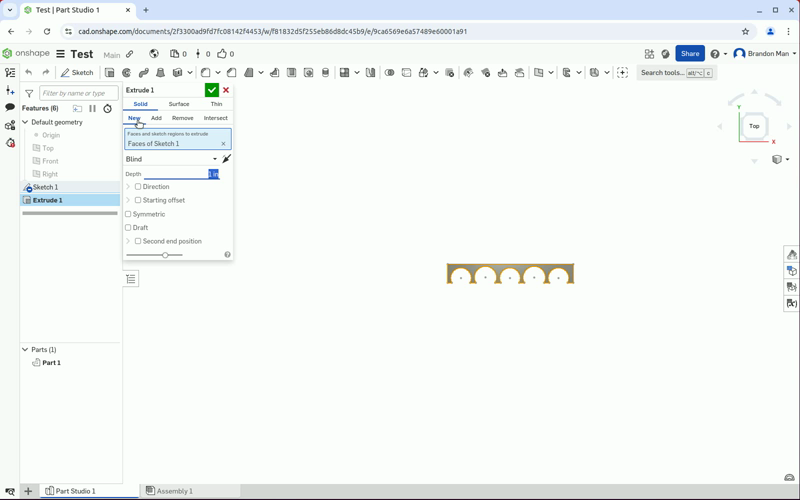
text(0.481)
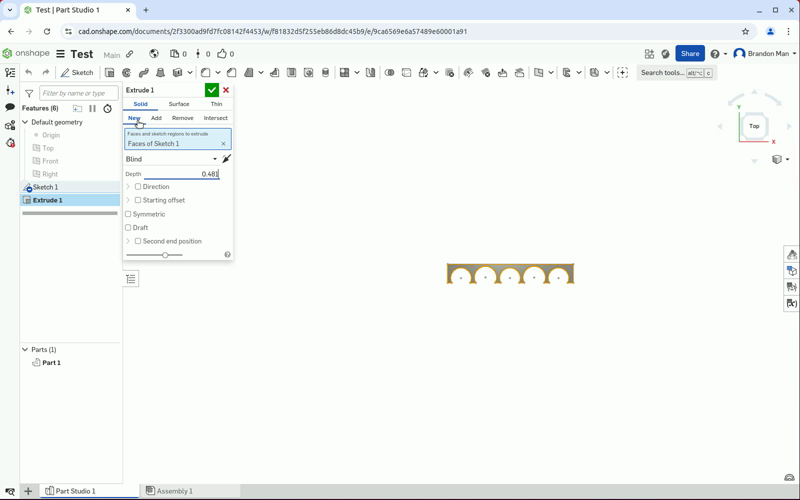
key(enter)
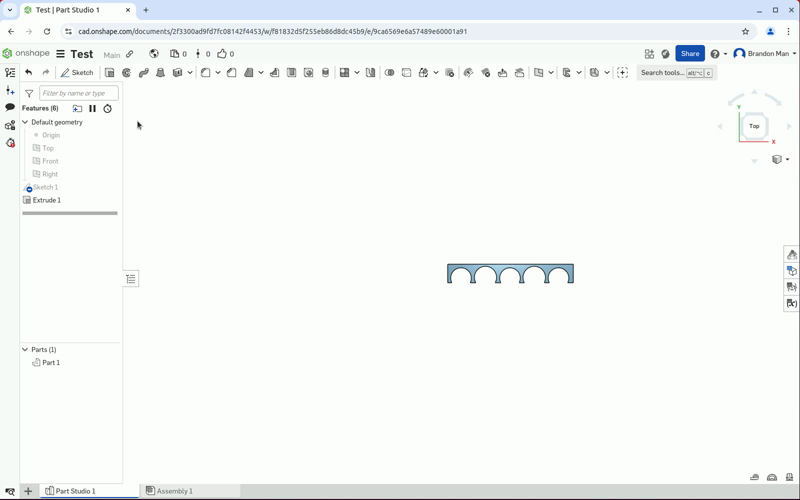
key(shift+h)
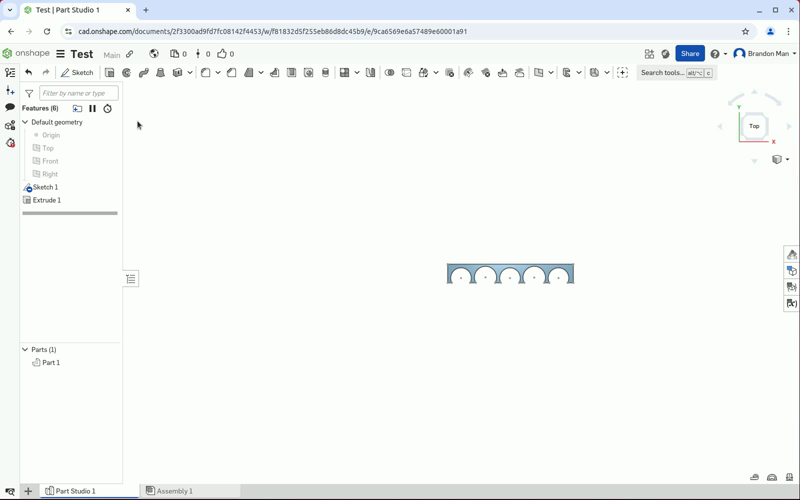
key(shift+h)
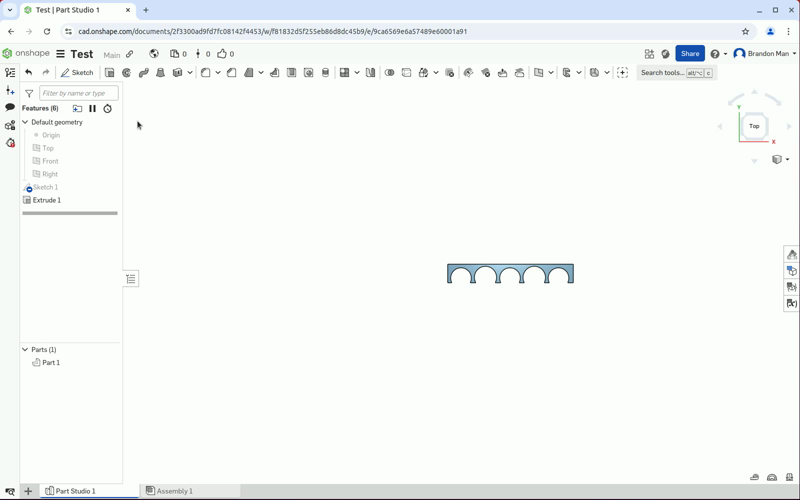
mouse_move(73, 189)
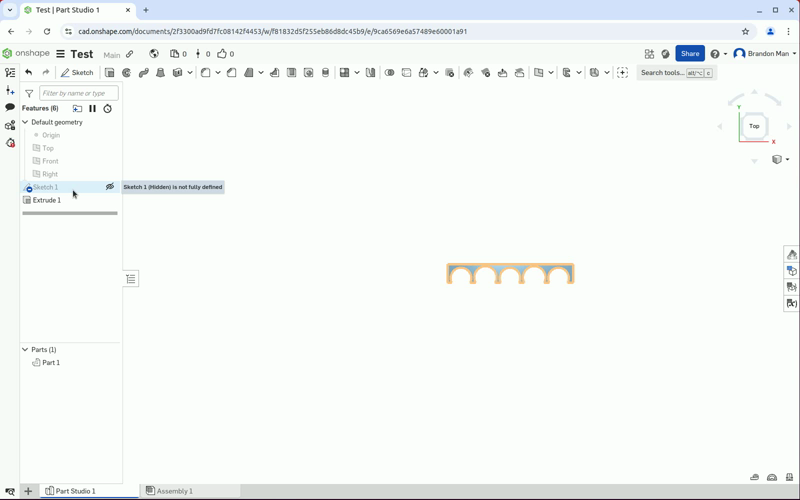
click(73, 189)
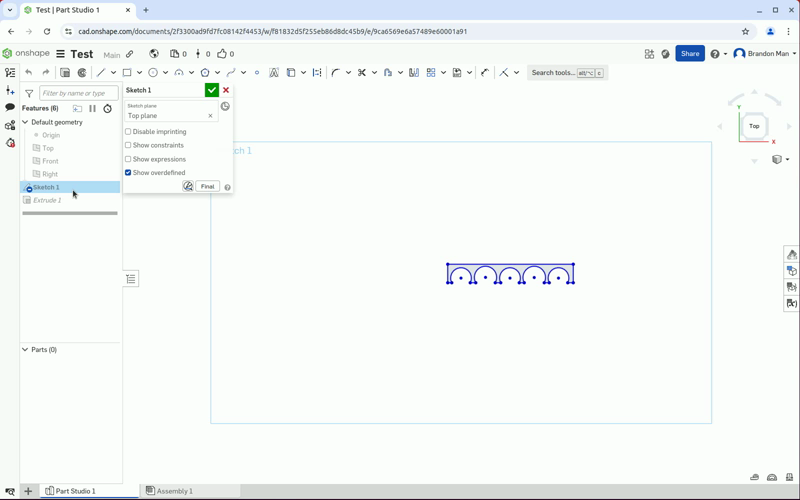
mouse_move(229, 92)
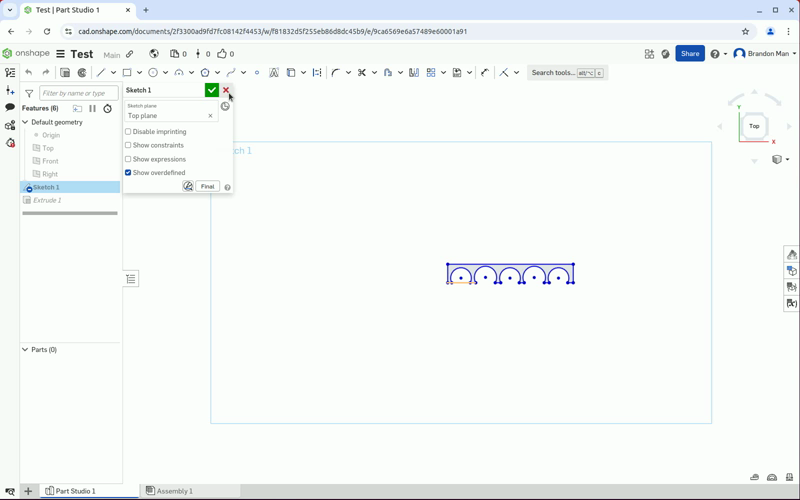
click(229, 92)
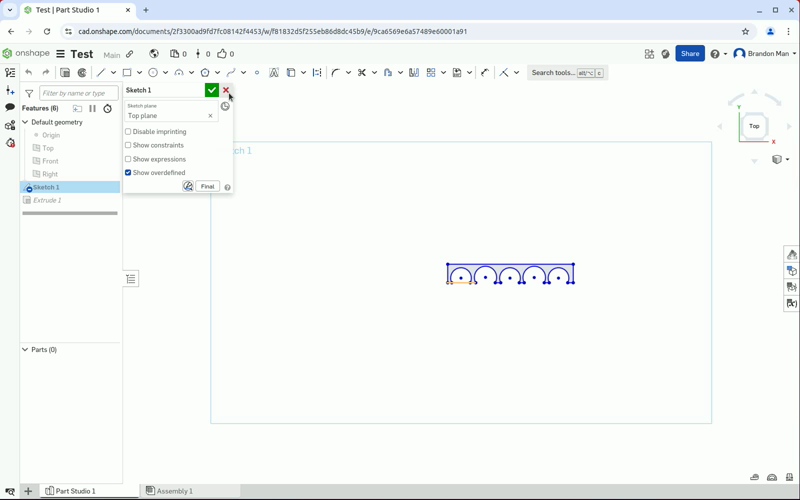
key(shift+s)
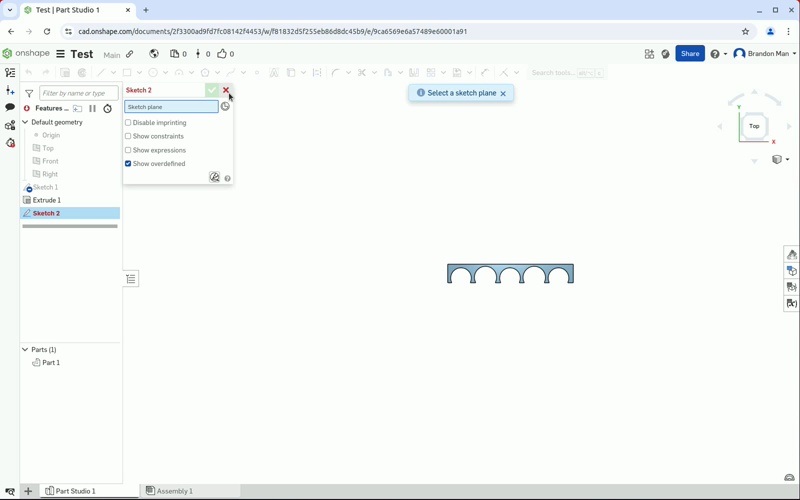
mouse_move(73, 150)
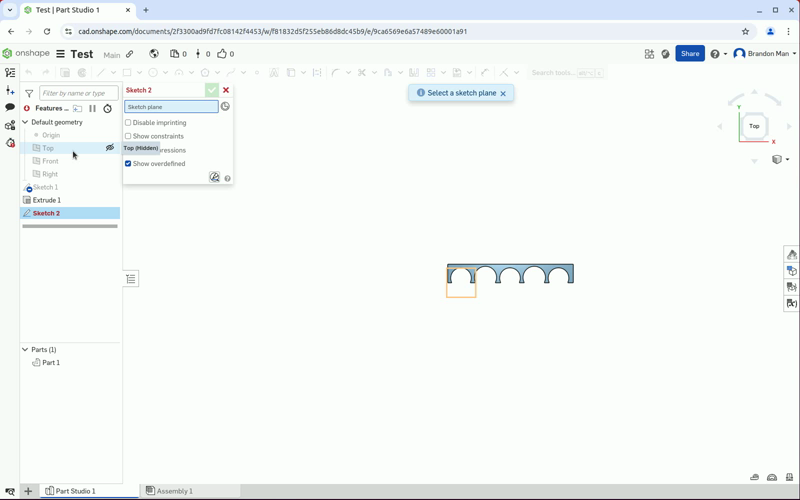
click(73, 150)
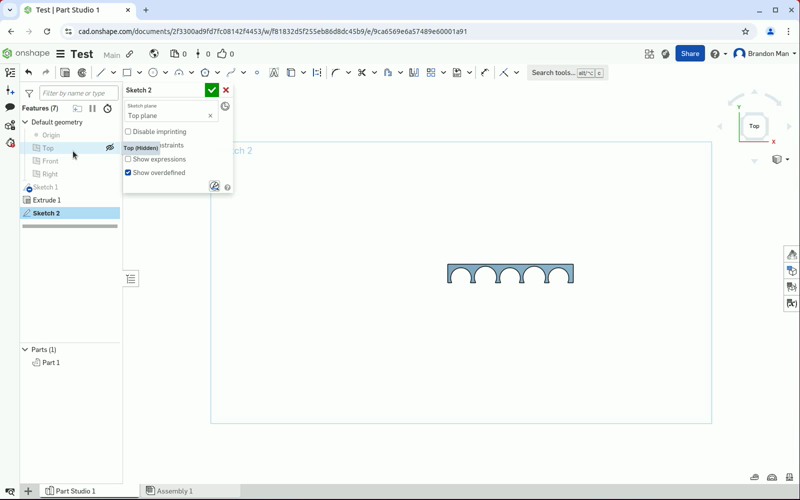
mouse_move(73, 352)
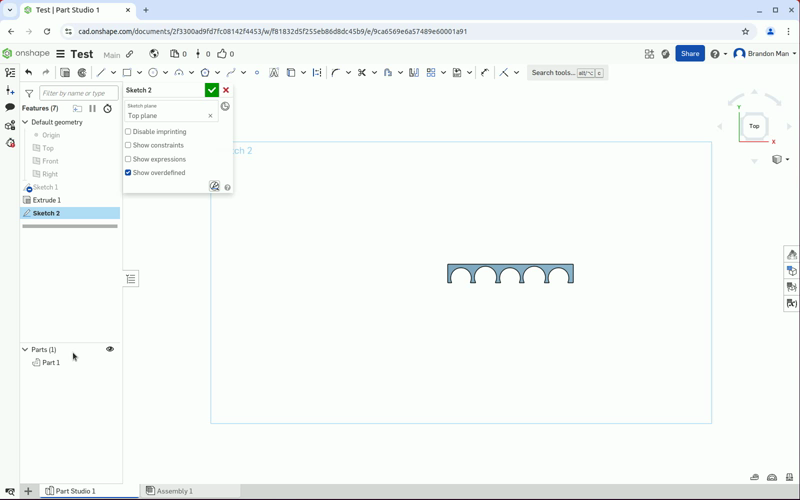
key(y)
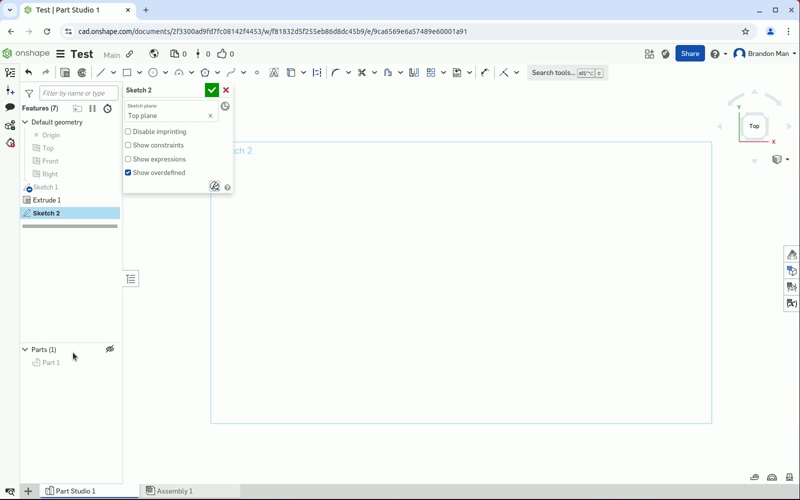
key(l)
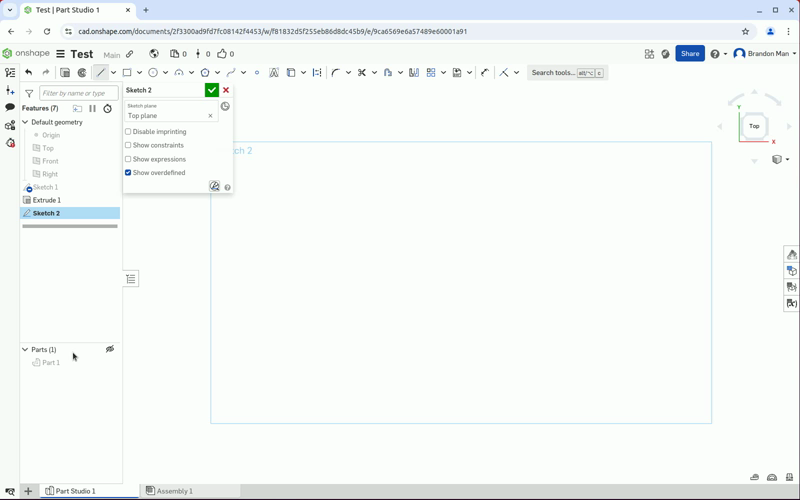
key_down(shift)
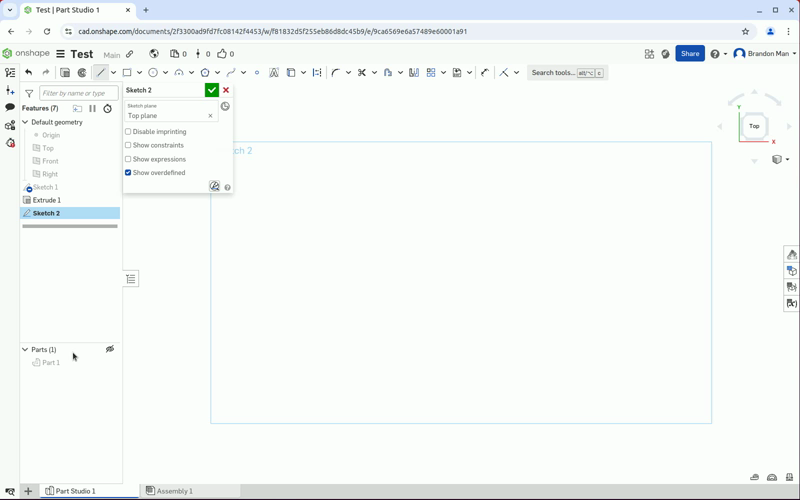
mouse_move(451, 282)
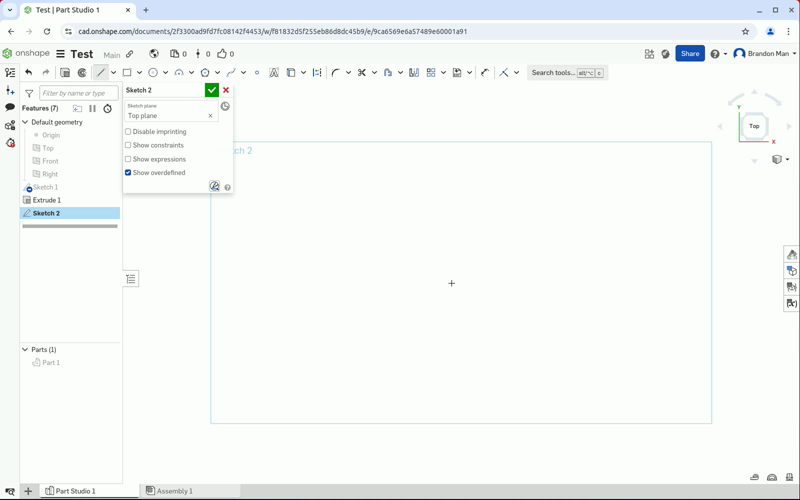
click(451, 282)
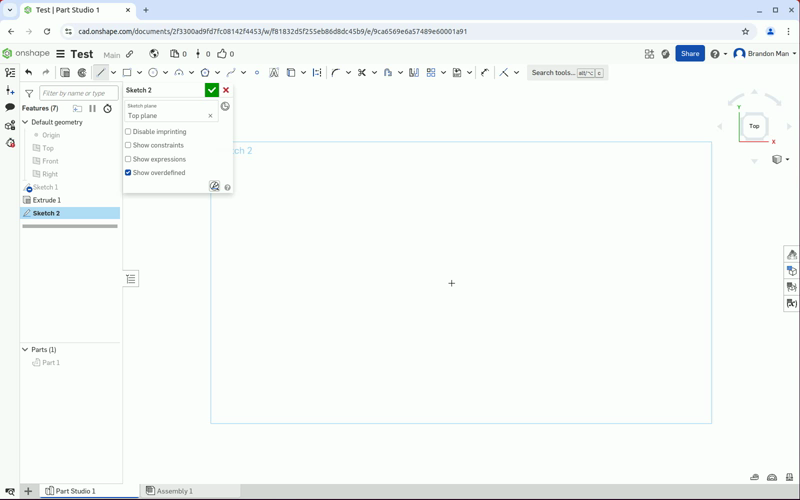
key_up(shift)
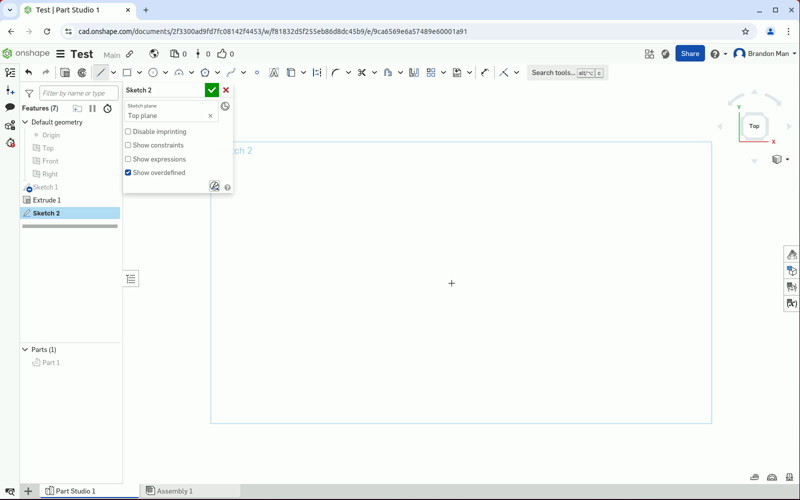
key_down(shift)
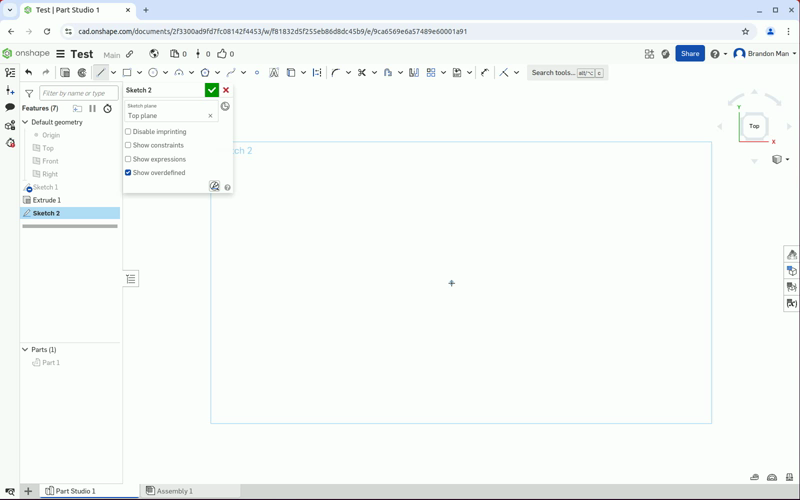
mouse_move(481, 282)
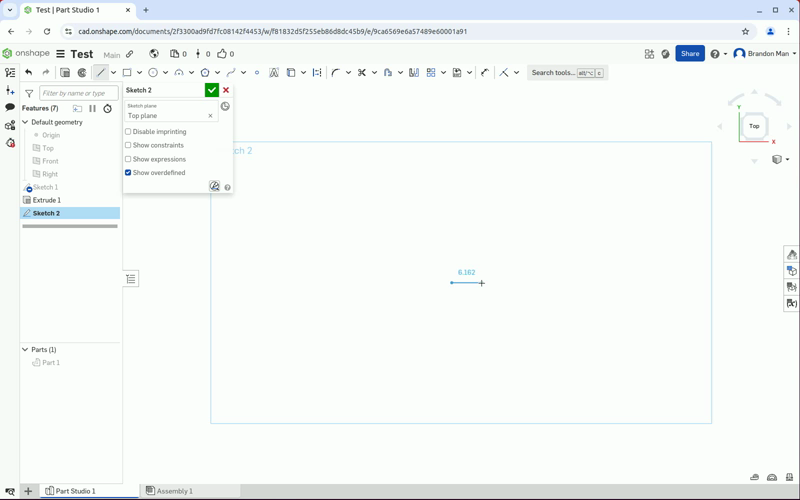
mouse_move(470, 282)
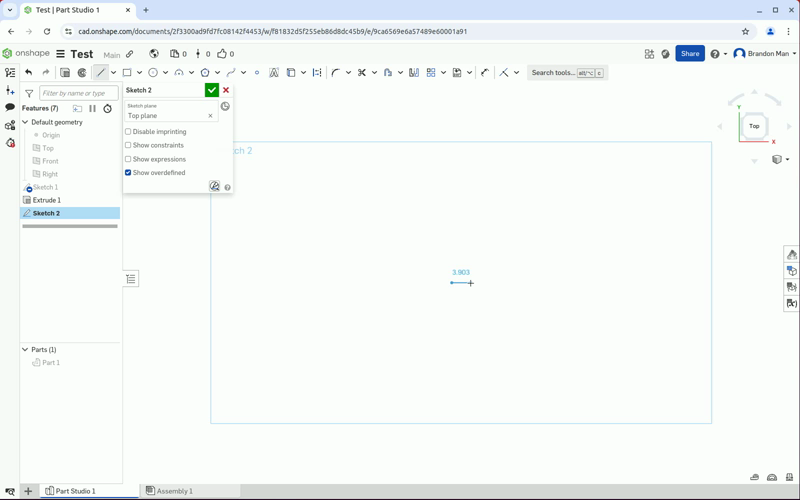
click(470, 282)
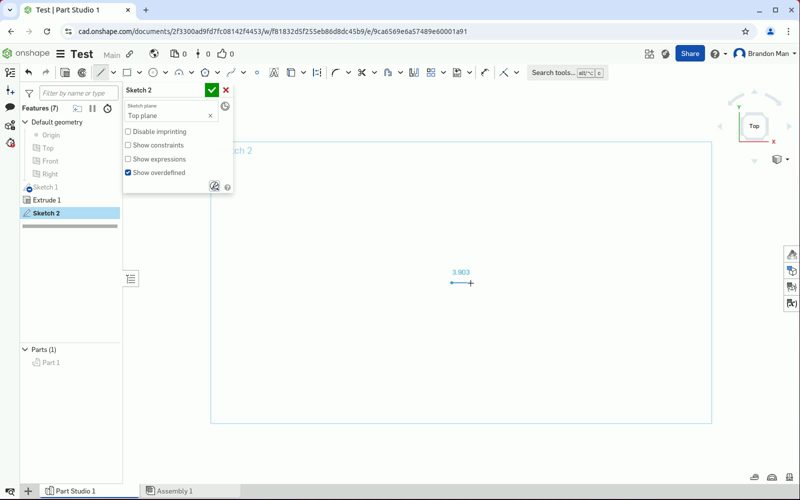
key_up(shift)
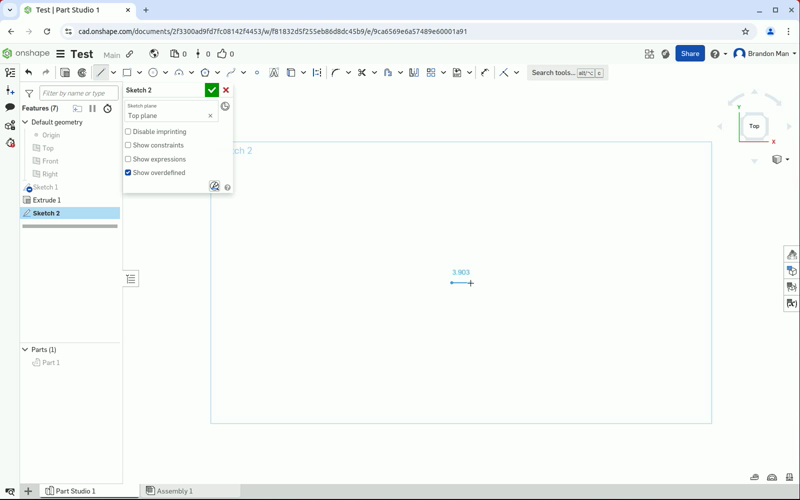
key(esc)
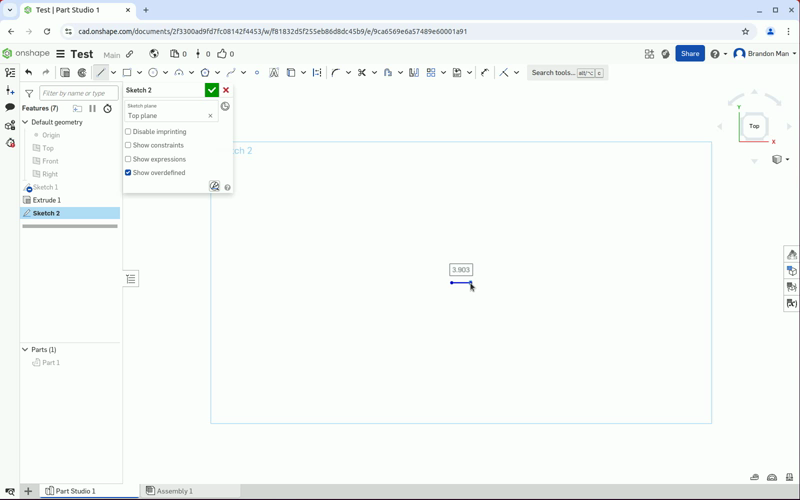
key(a)
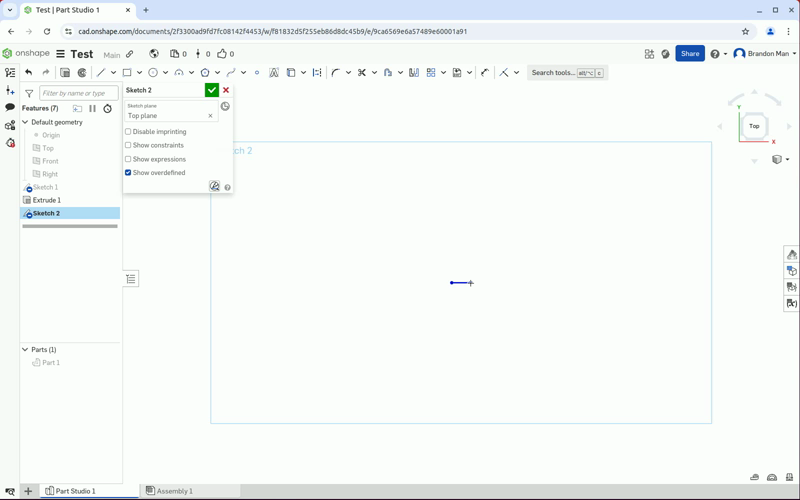
mouse_move(470, 282)
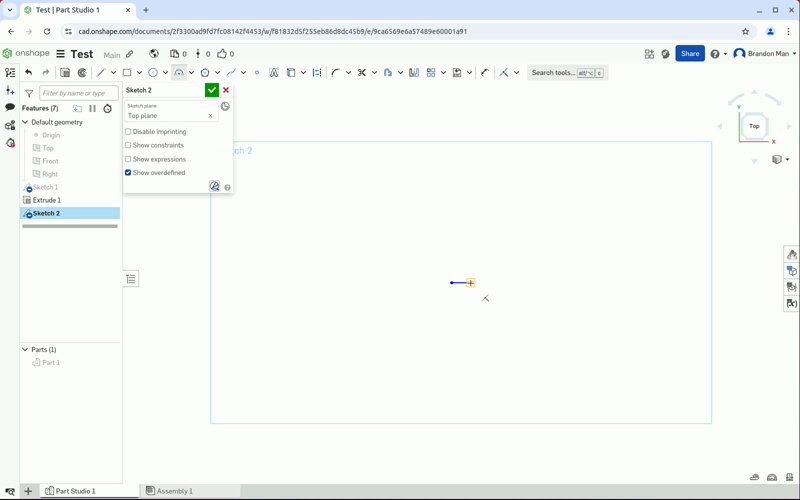
click(470, 282)
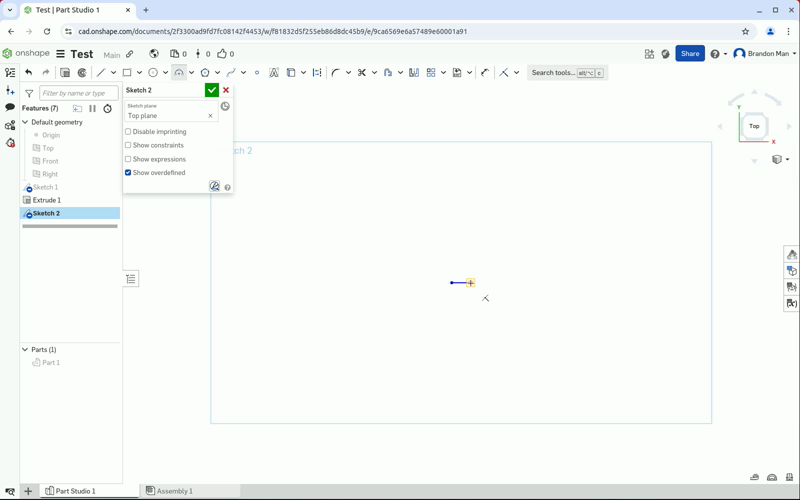
mouse_move(451, 282)
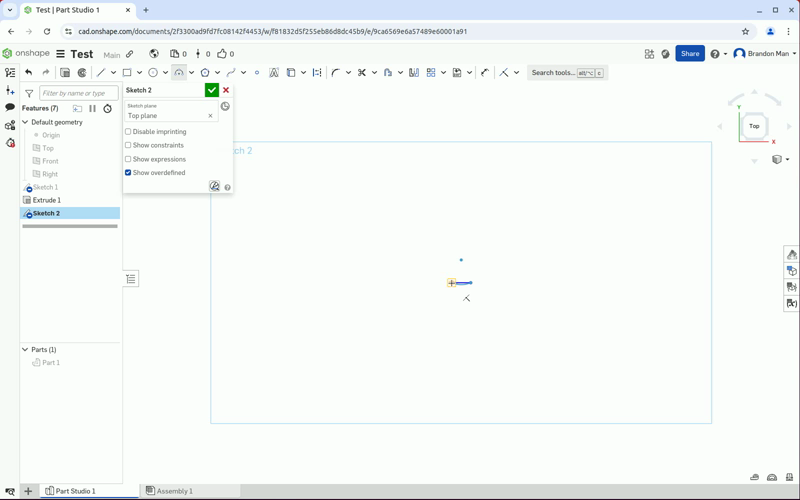
click(451, 282)
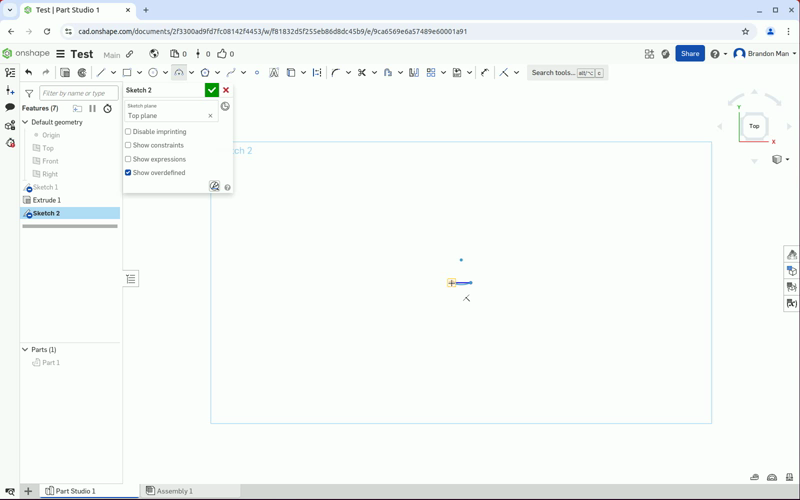
key_down(shift)
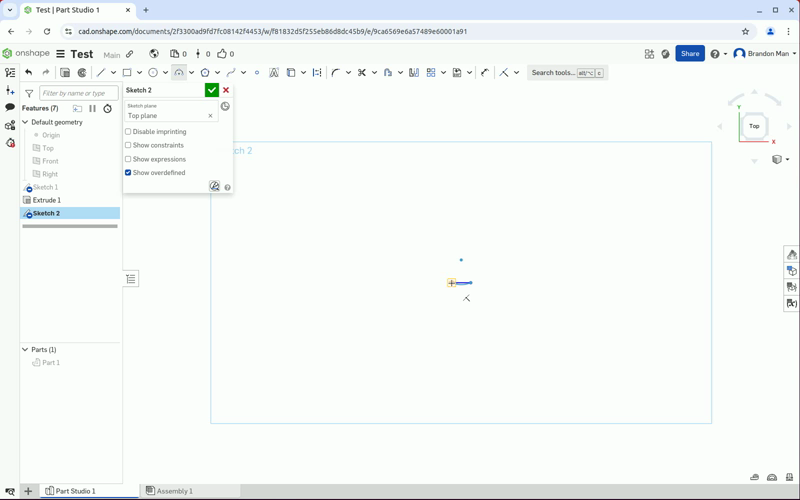
mouse_move(461, 266)
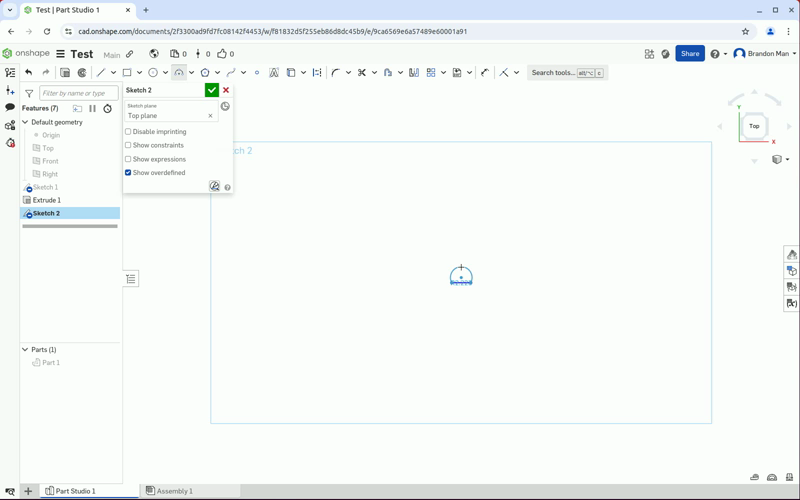
click(461, 266)
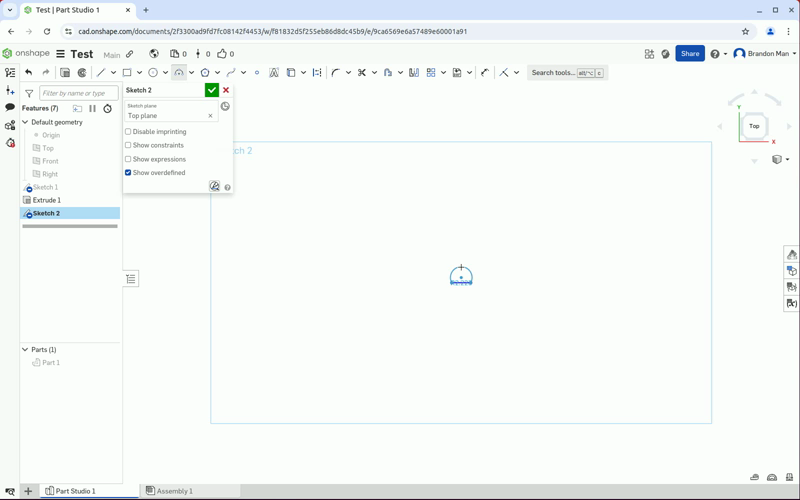
key_up(shift)
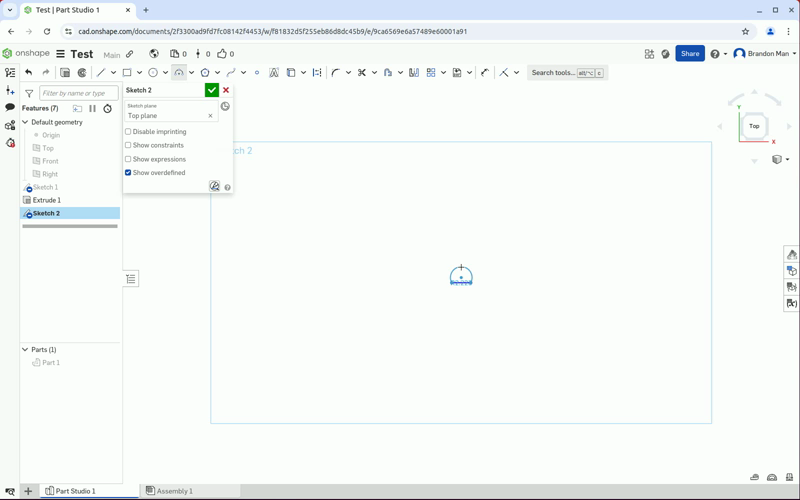
key(esc)
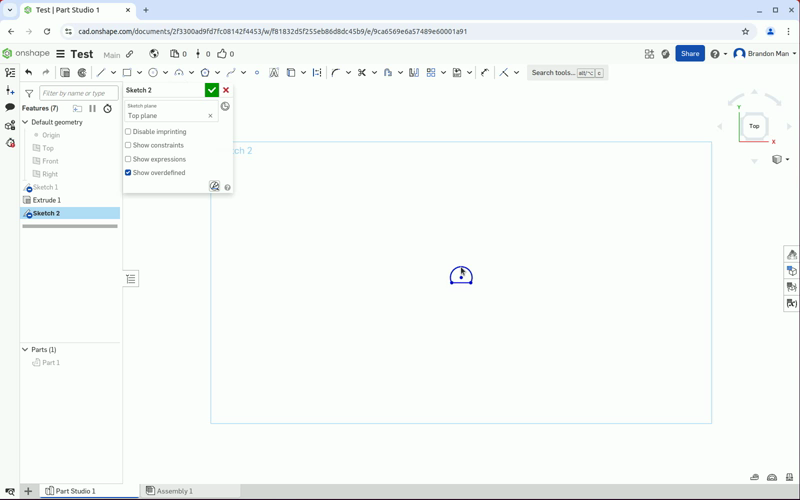
mouse_move(467, 274)
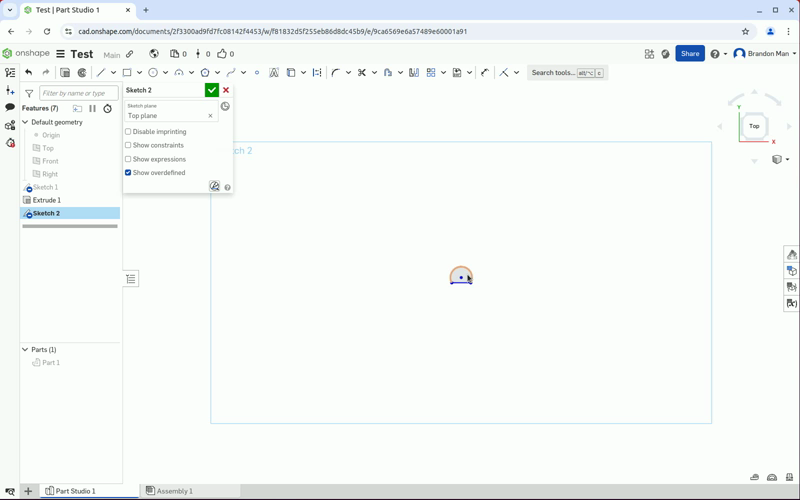
scroll(6)
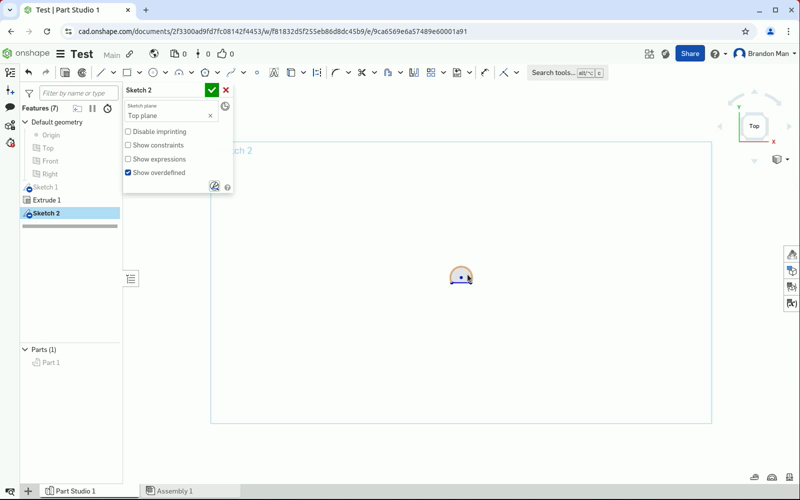
scroll(6)
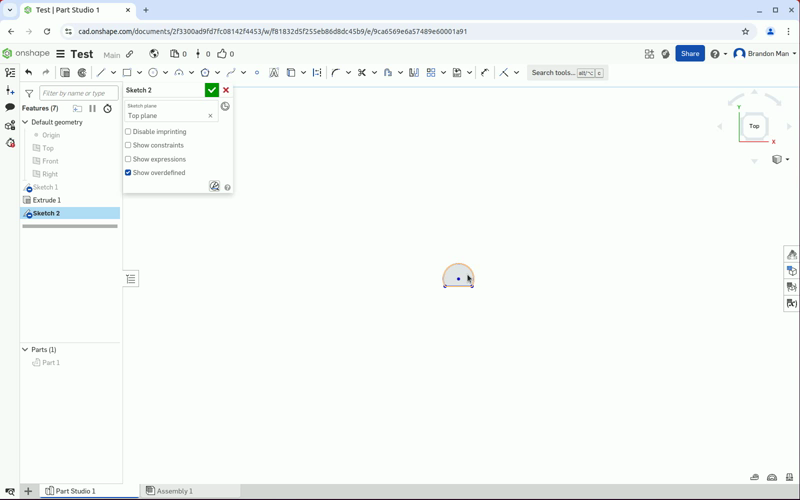
scroll(6)
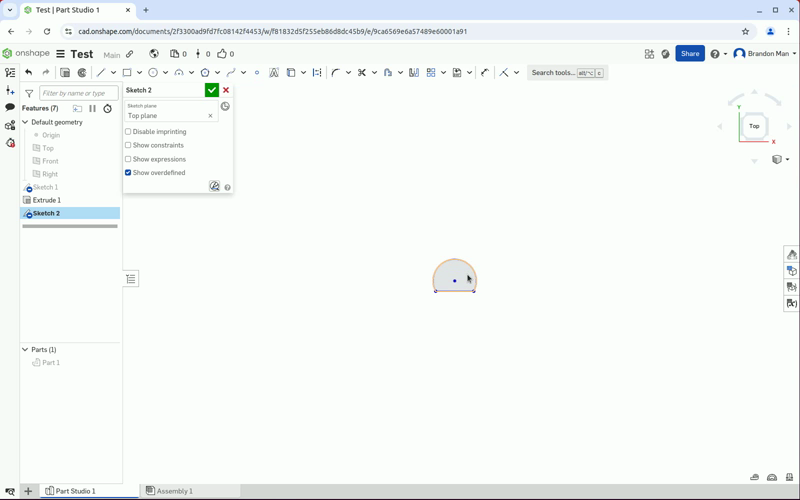
scroll(6)
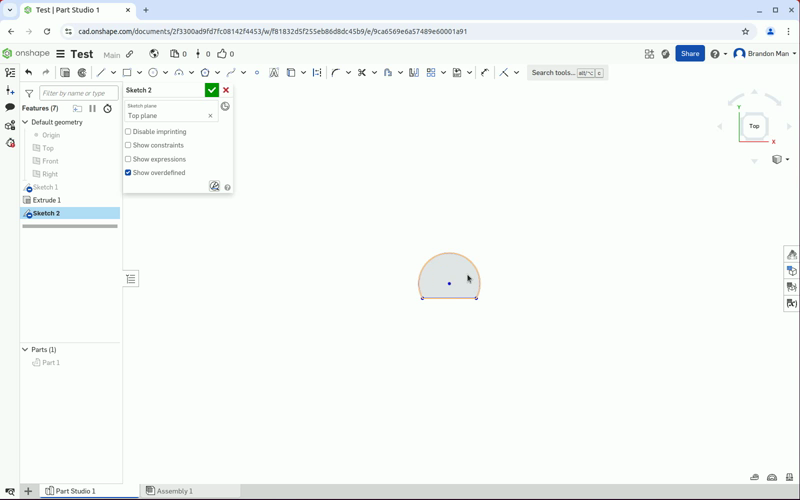
scroll(6)
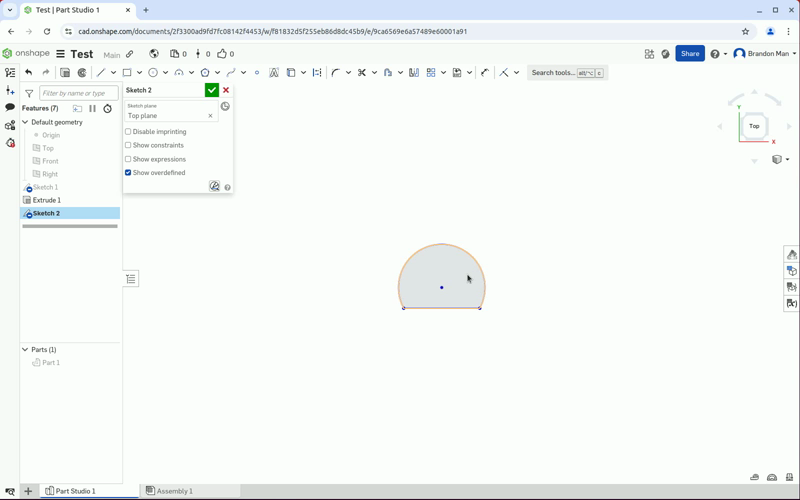
scroll(6)
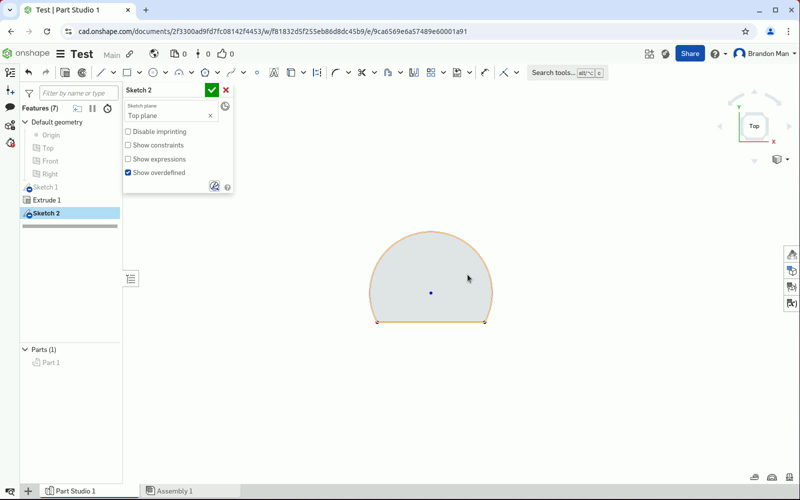
scroll(6)
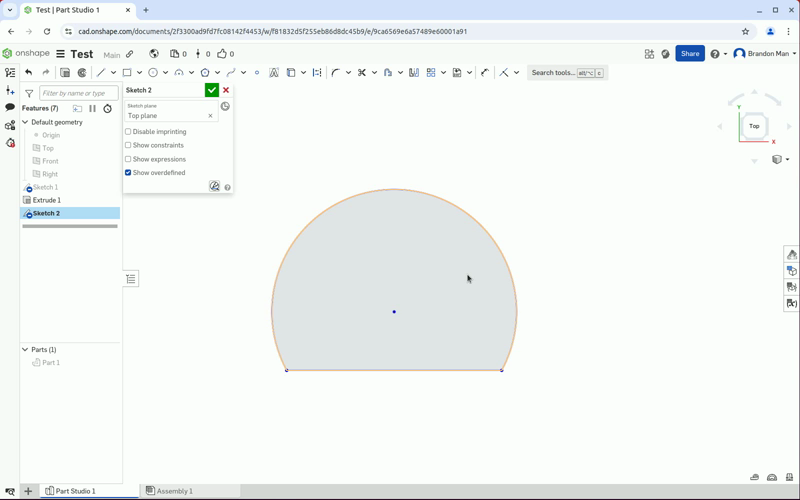
click(467, 274)
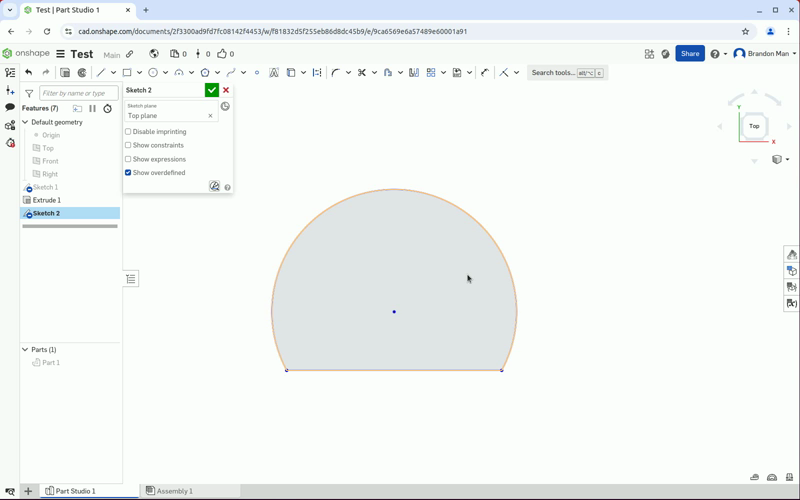
scroll(-6)
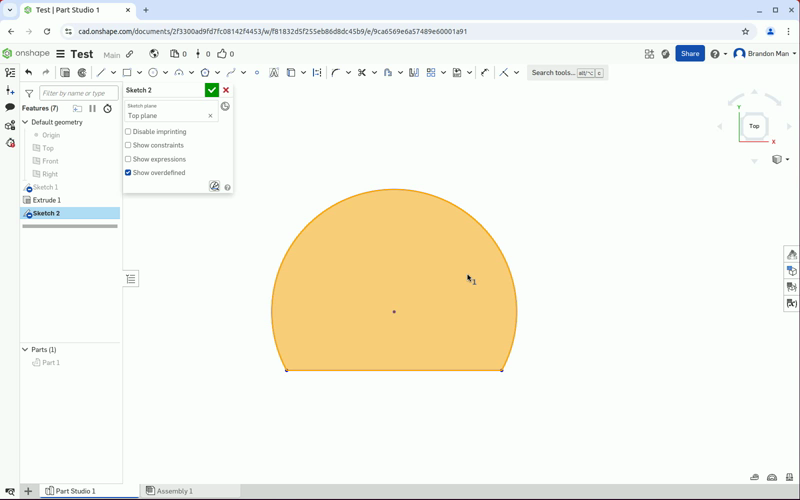
scroll(-6)
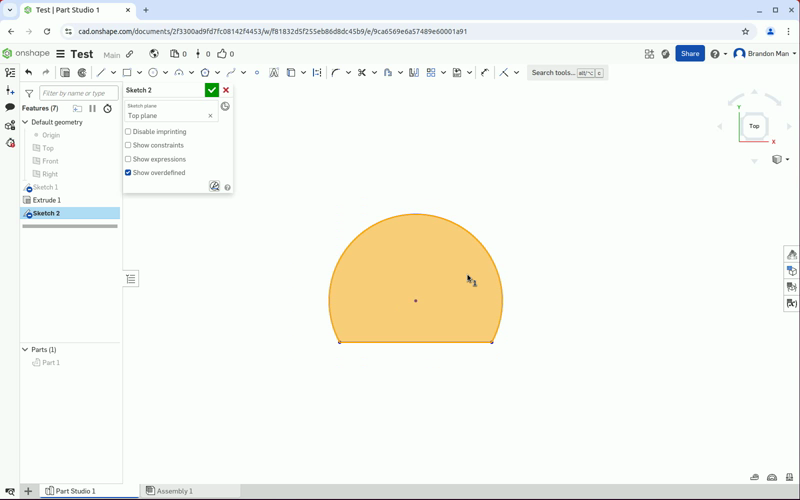
scroll(-6)
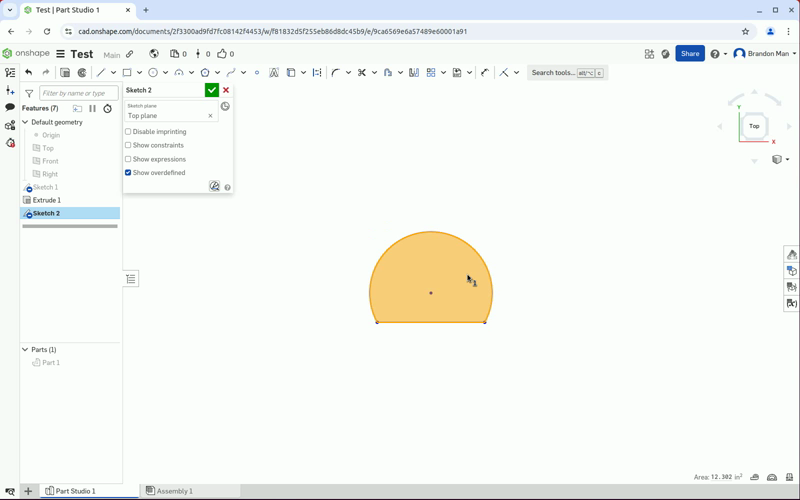
scroll(-6)
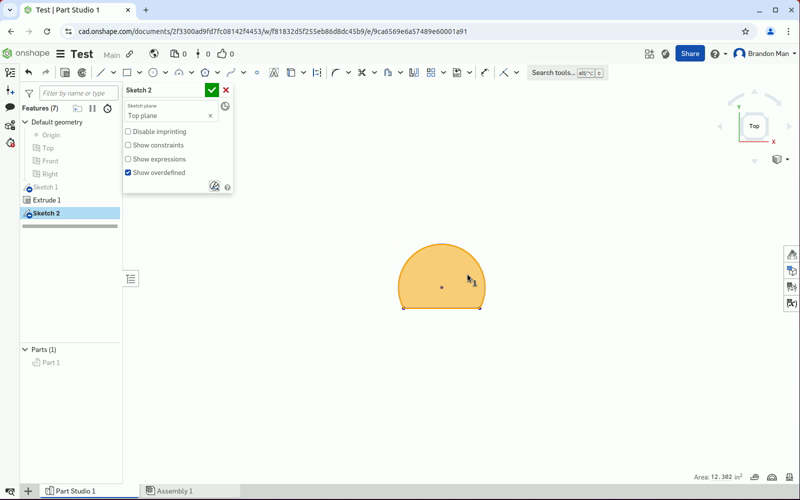
scroll(-6)
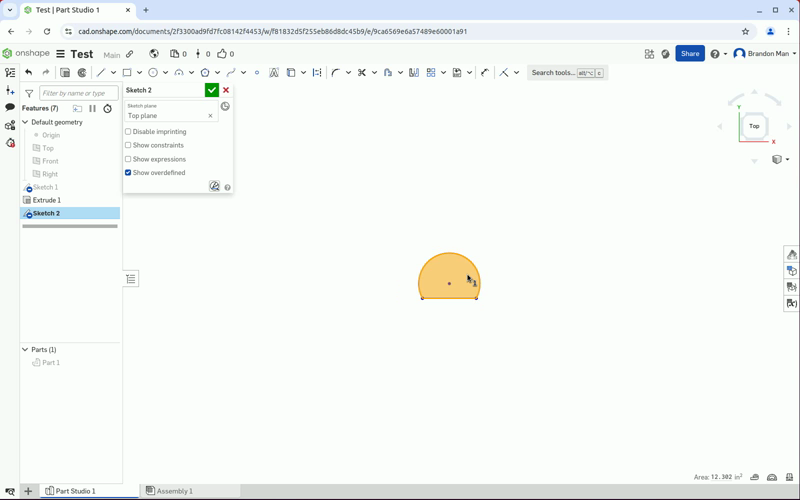
scroll(-6)
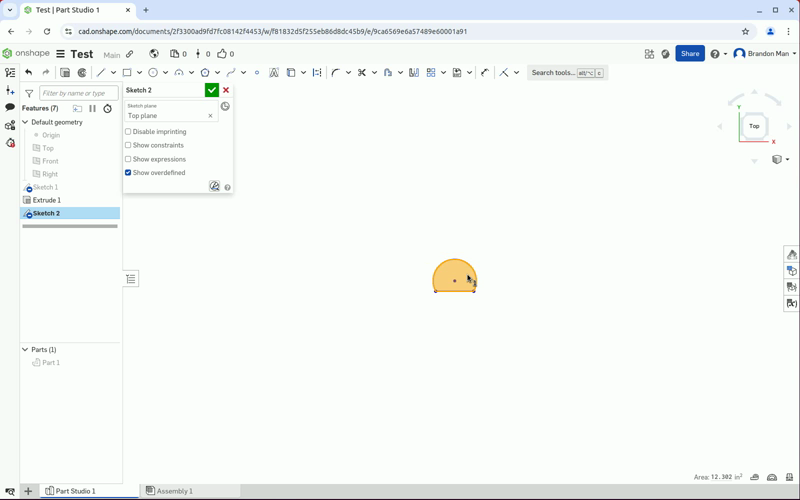
scroll(-6)
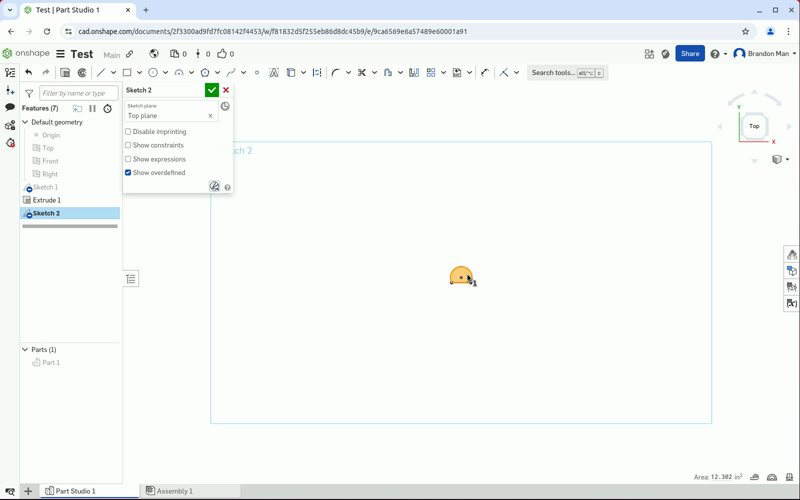
mouse_move(73, 352)
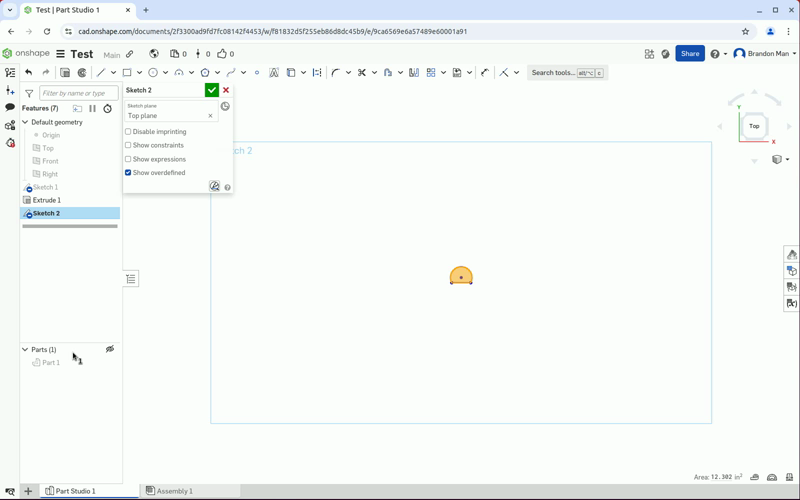
key(shift+y)
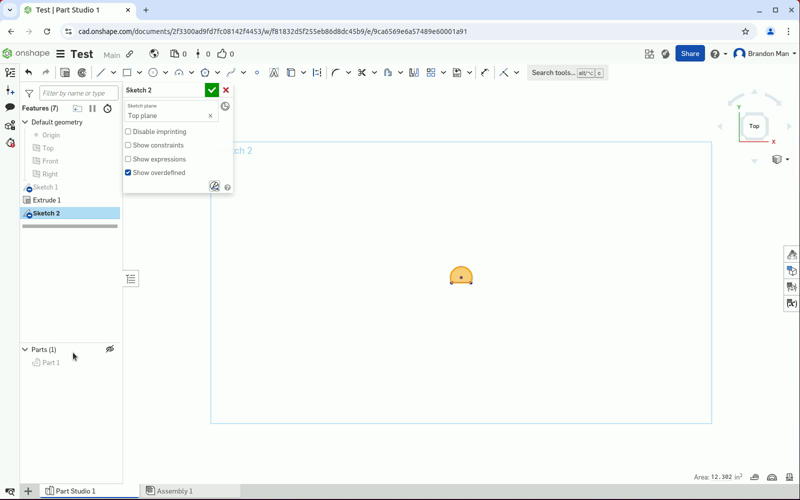
key(shift+e)
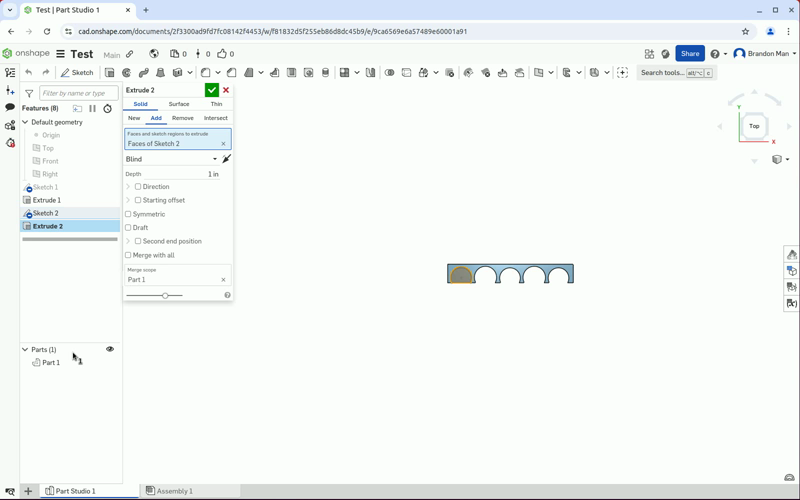
mouse_move(143, 106)
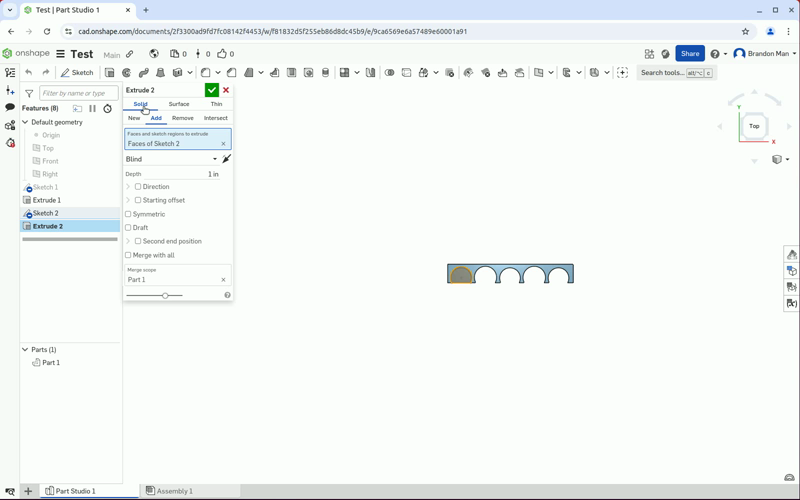
click(143, 106)
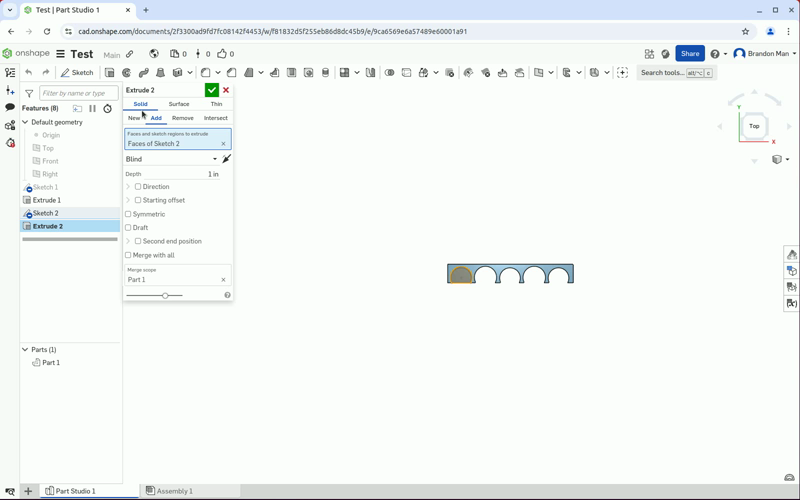
mouse_move(137, 120)
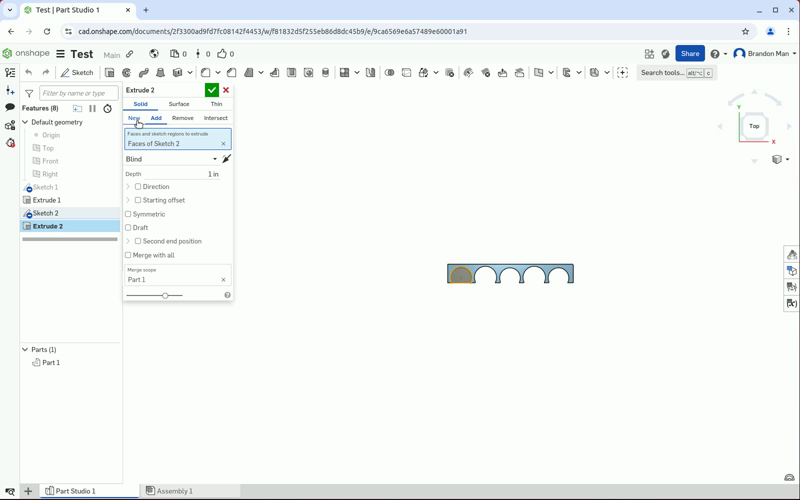
click(137, 120)
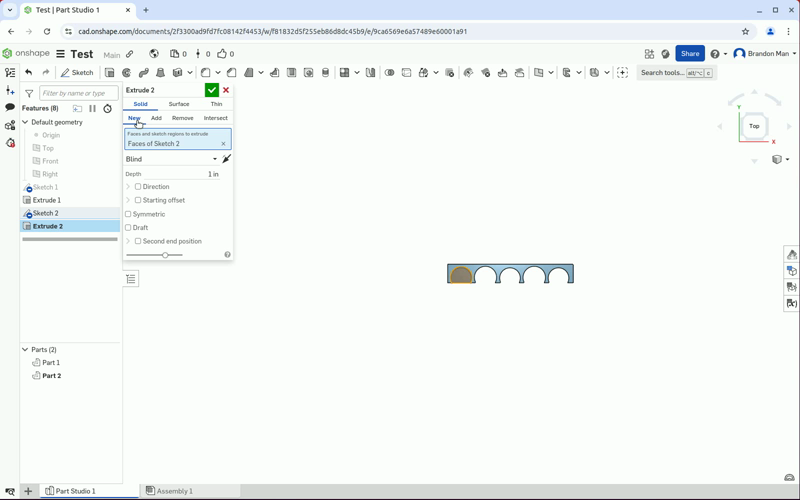
key(tab, 4)
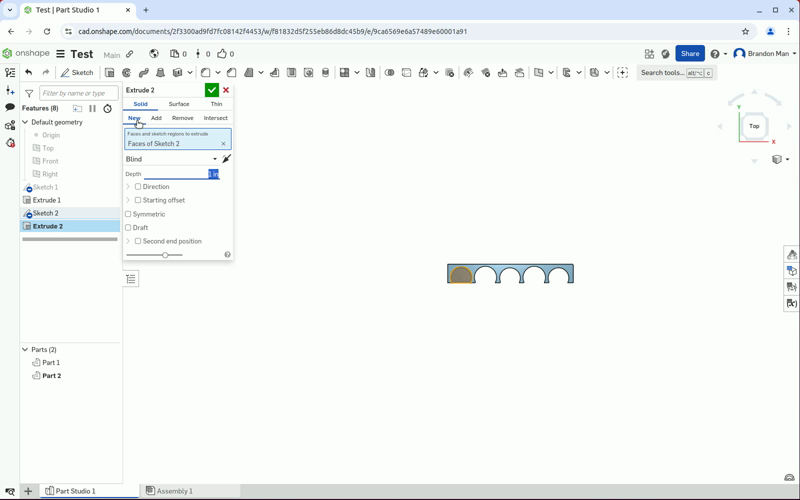
text(0.481)
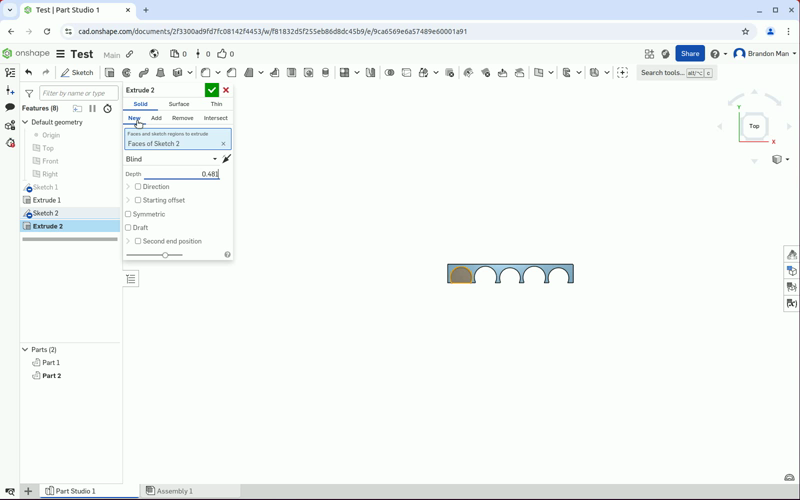
key(enter)
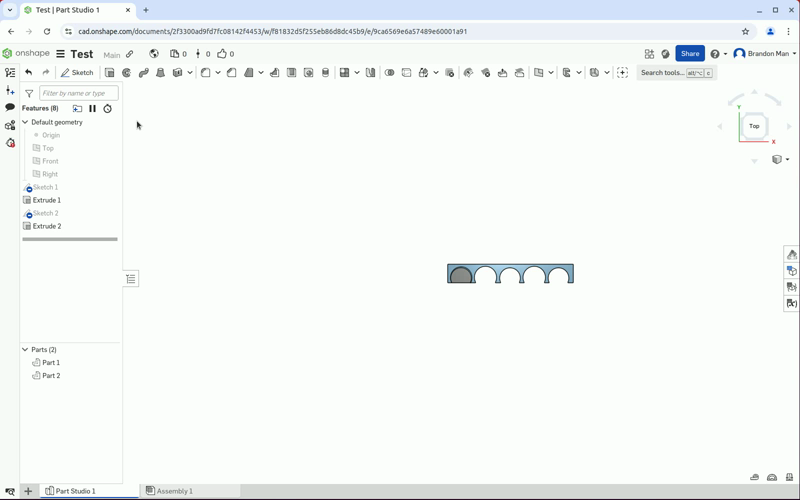
key(shift+h)
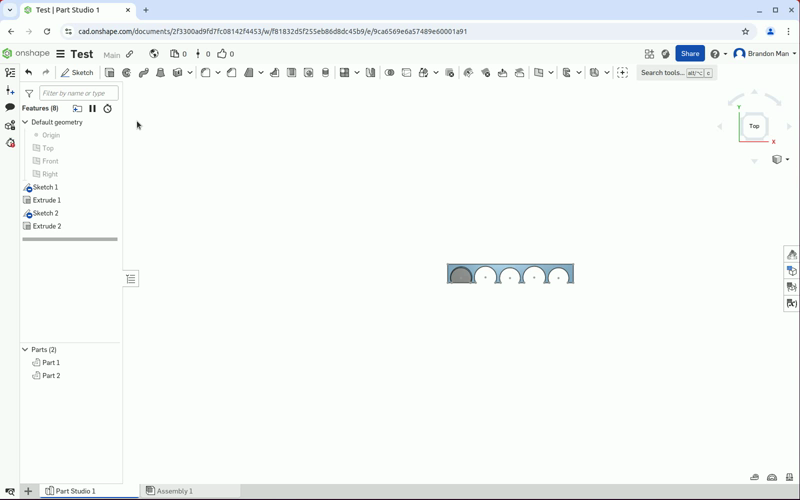
key(shift+h)
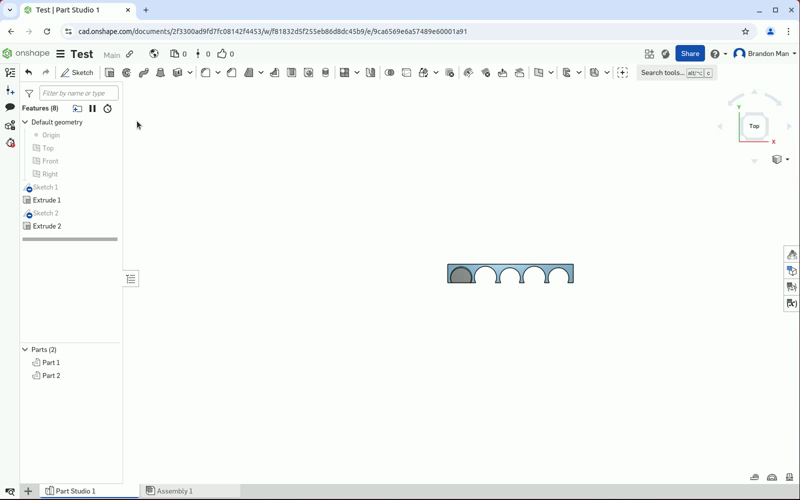
mouse_move(73, 189)
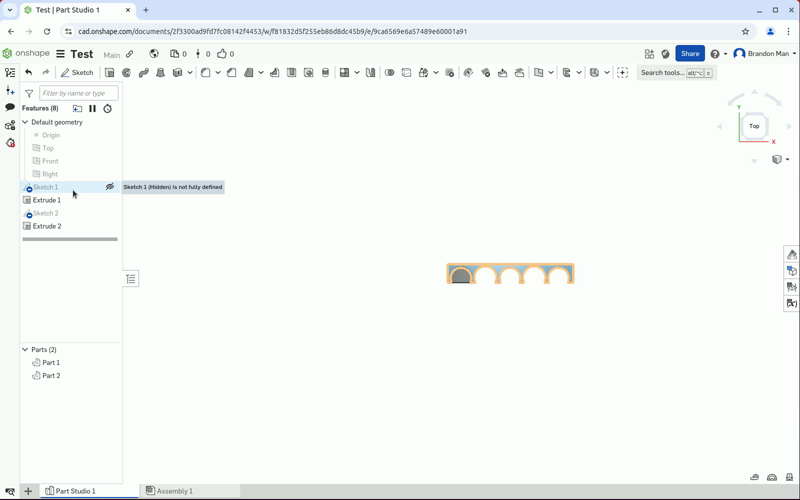
click(73, 189)
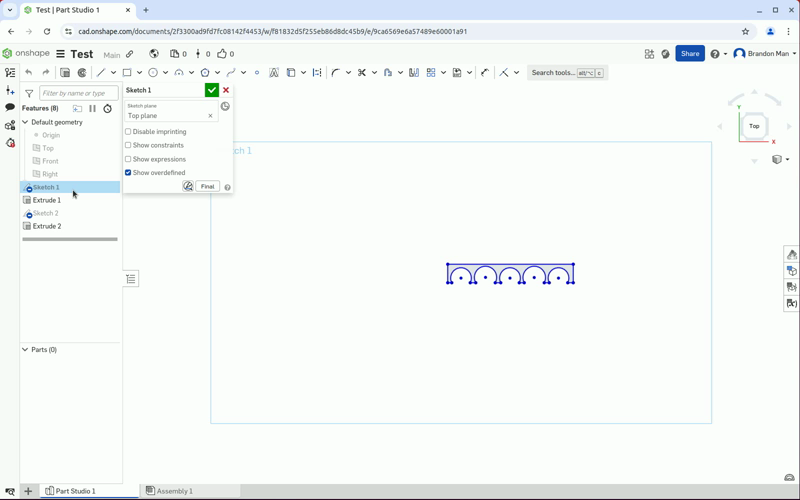
mouse_move(229, 92)
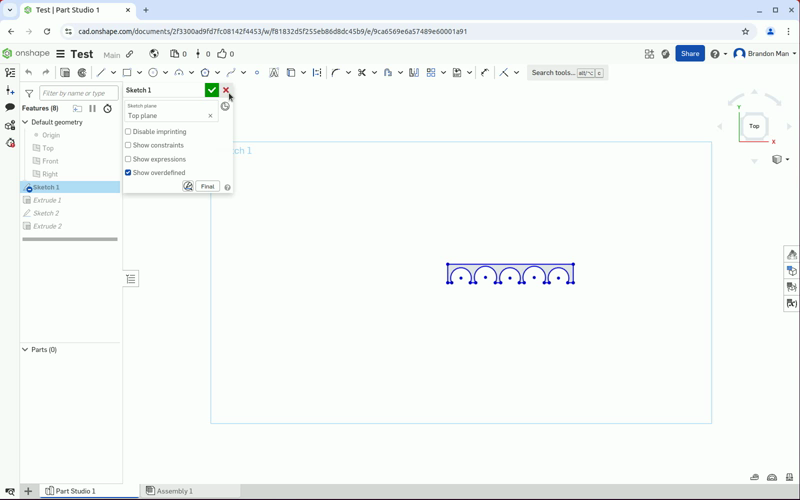
click(229, 92)
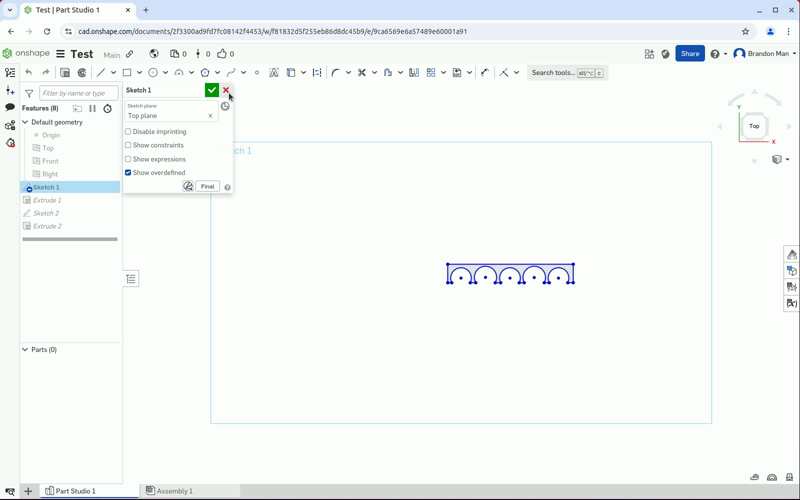
key(shift+s)
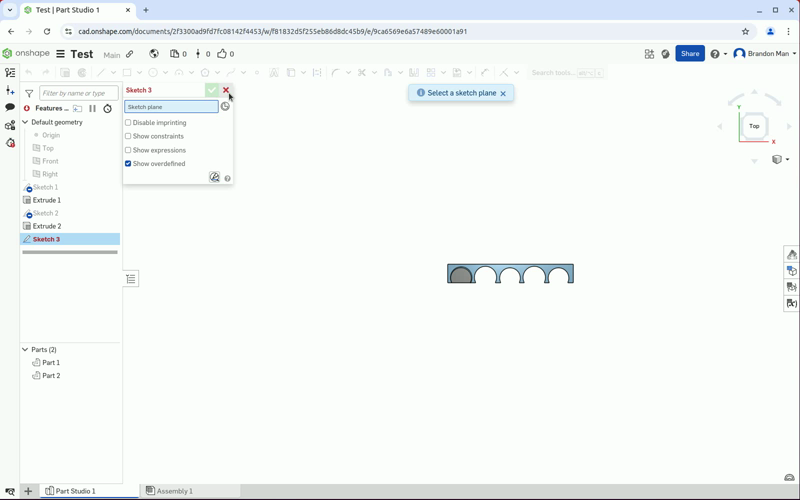
mouse_move(73, 150)
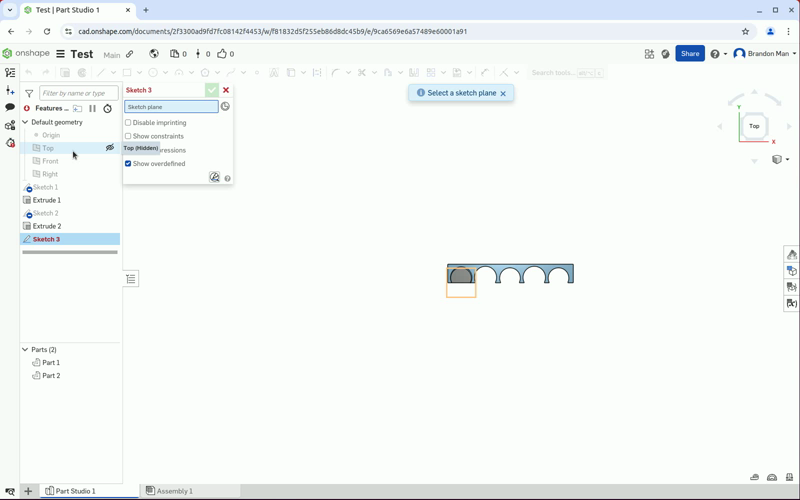
click(73, 150)
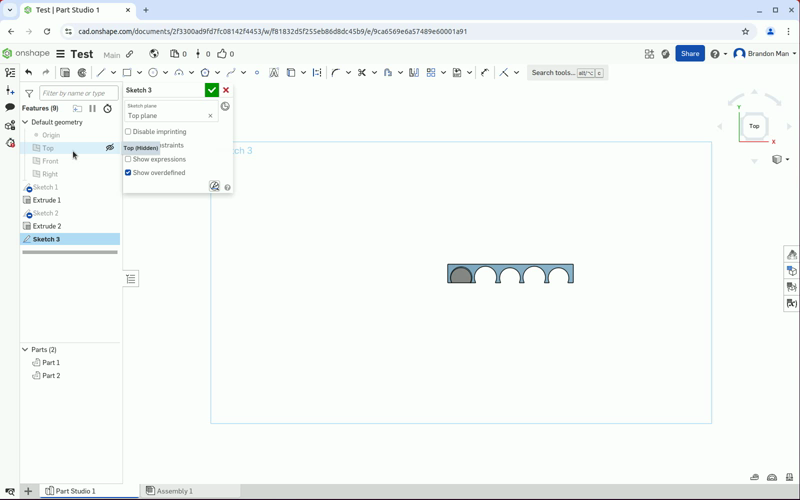
mouse_move(73, 352)
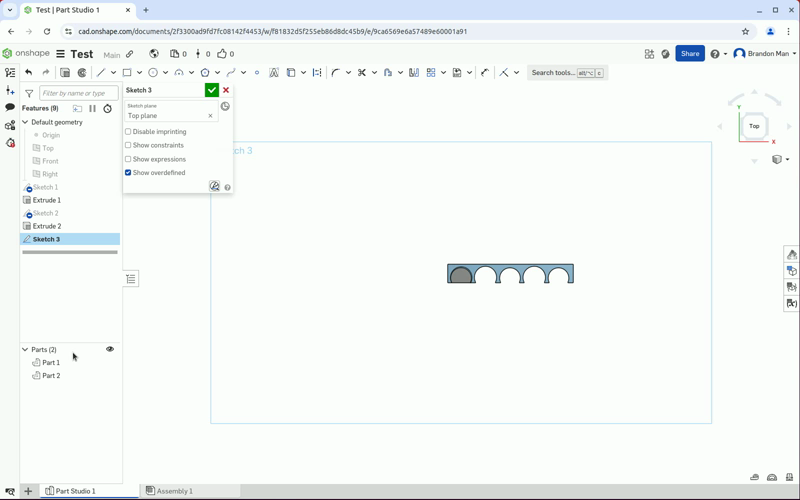
key(y)
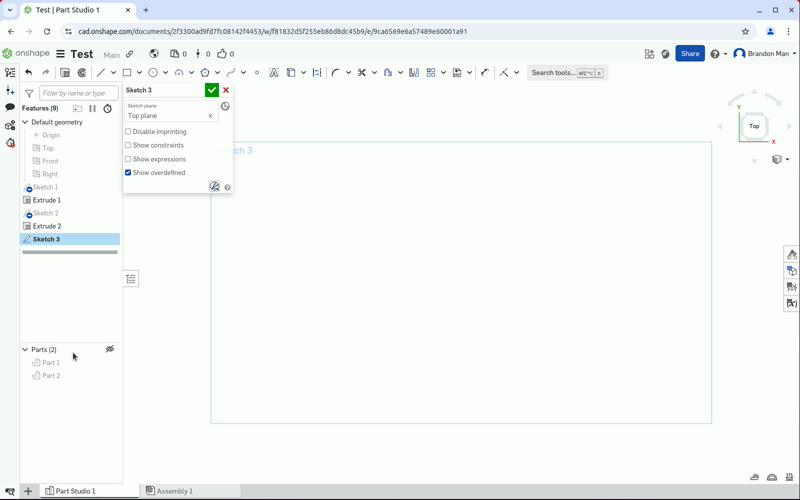
key(l)
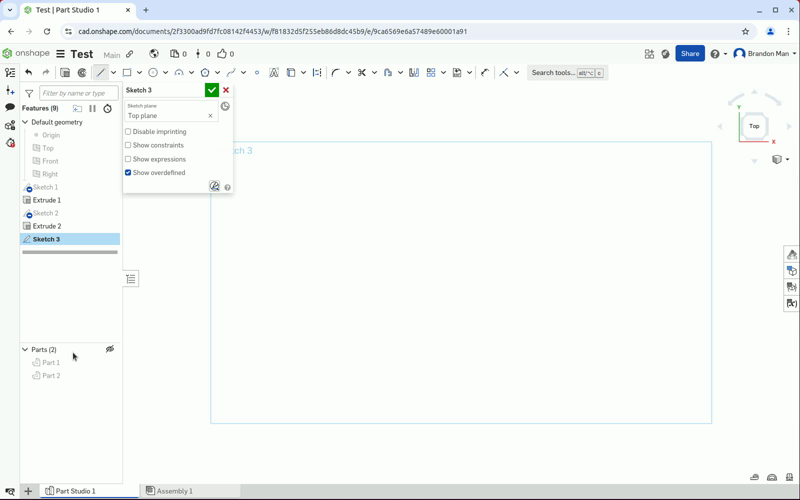
key_down(shift)
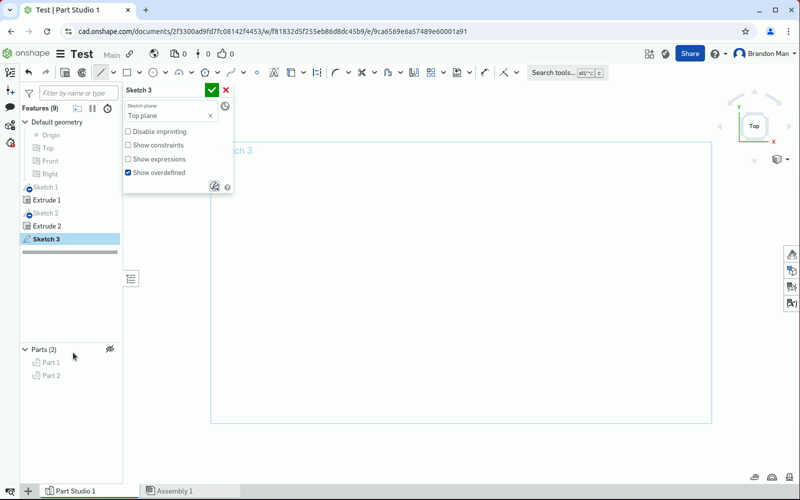
mouse_move(500, 282)
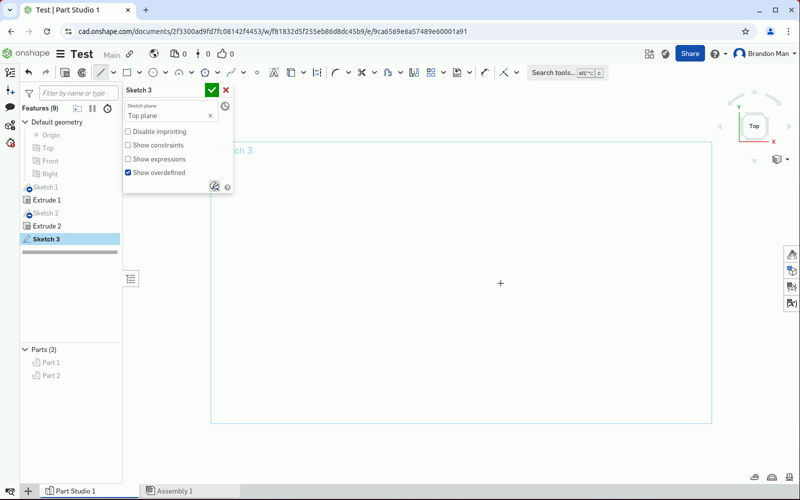
click(500, 282)
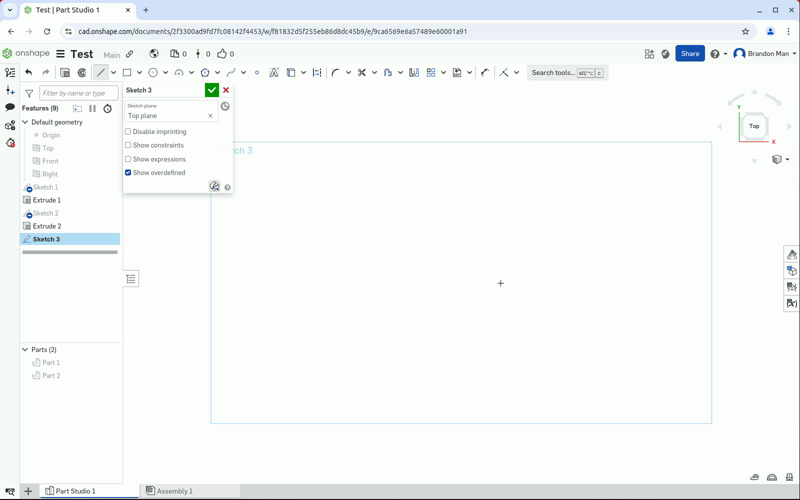
key_up(shift)
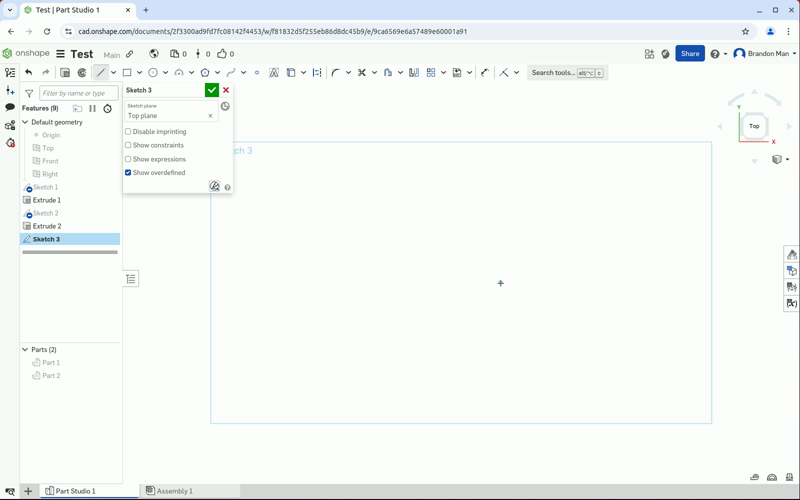
key_down(shift)
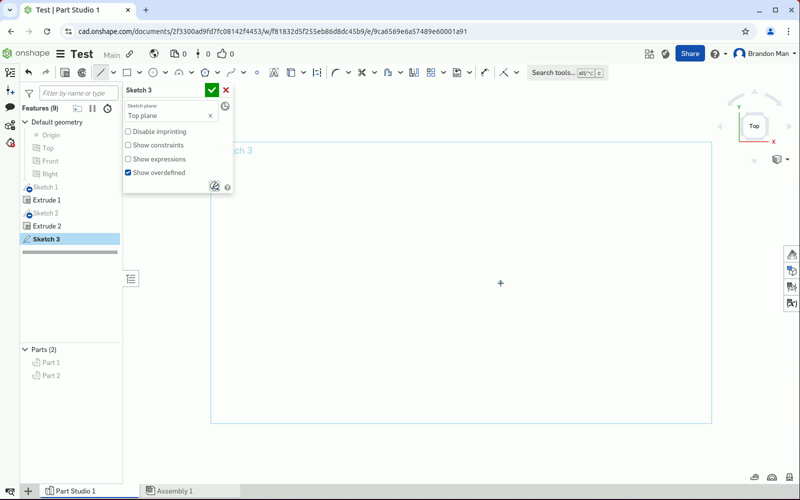
mouse_move(530, 282)
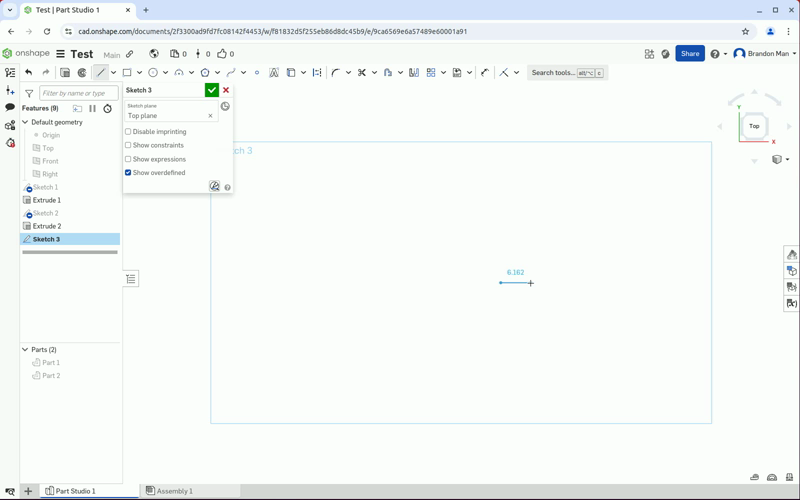
mouse_move(520, 282)
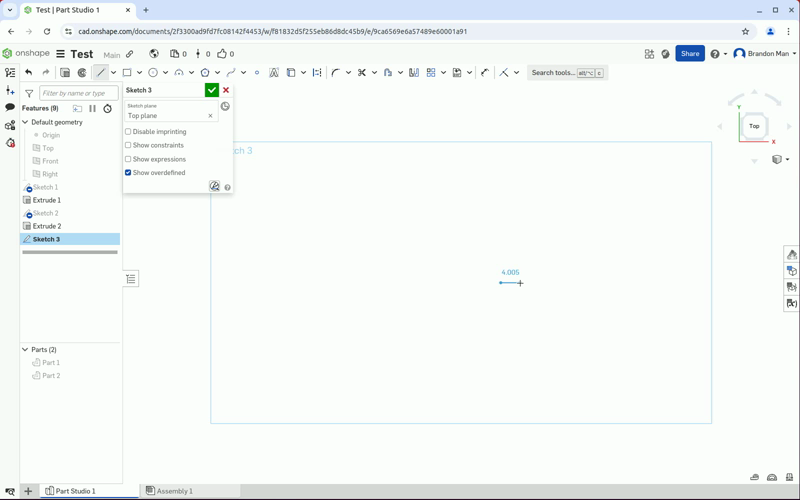
click(520, 282)
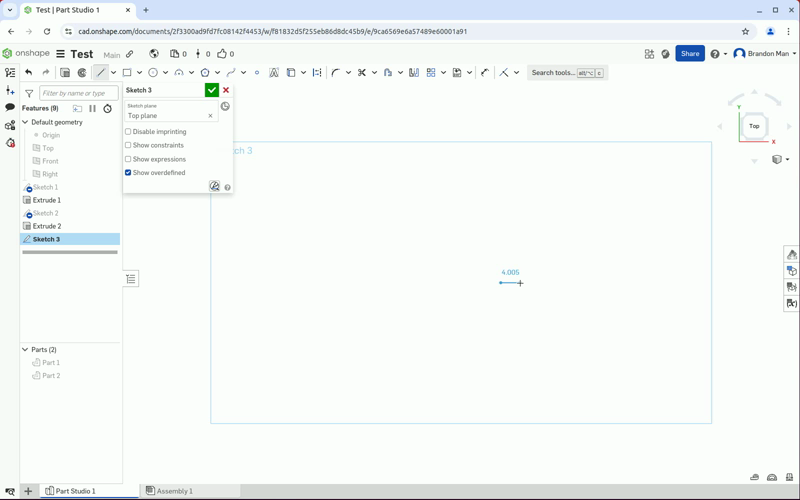
key_up(shift)
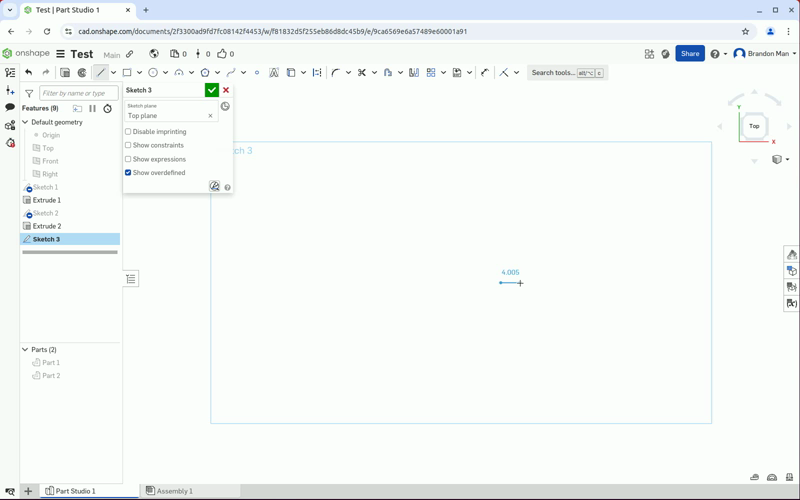
key(esc)
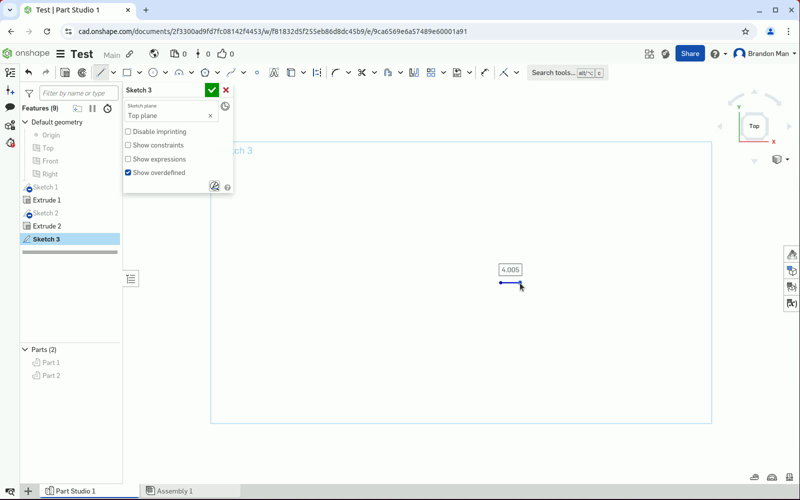
key(a)
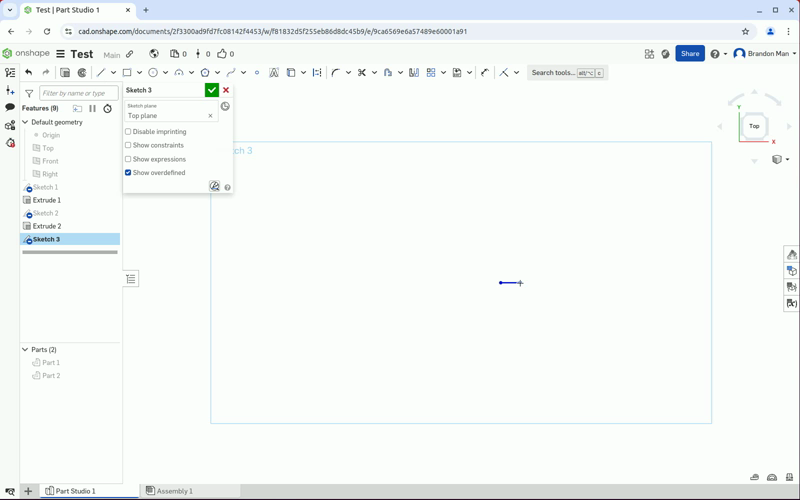
mouse_move(520, 282)
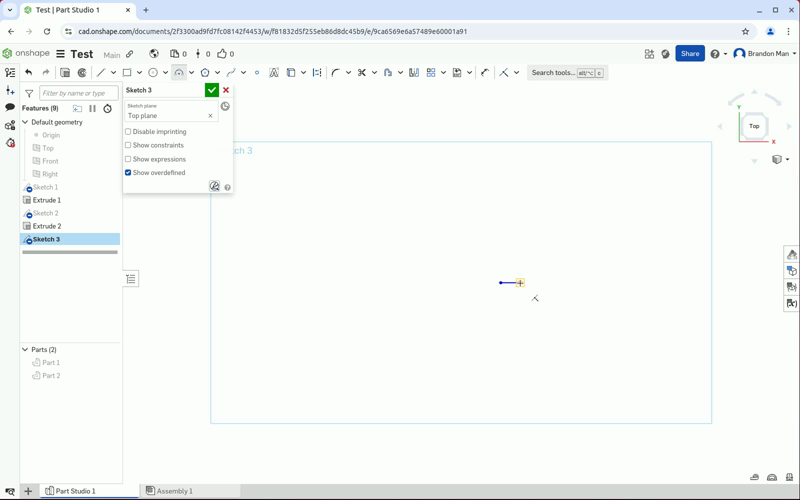
click(520, 282)
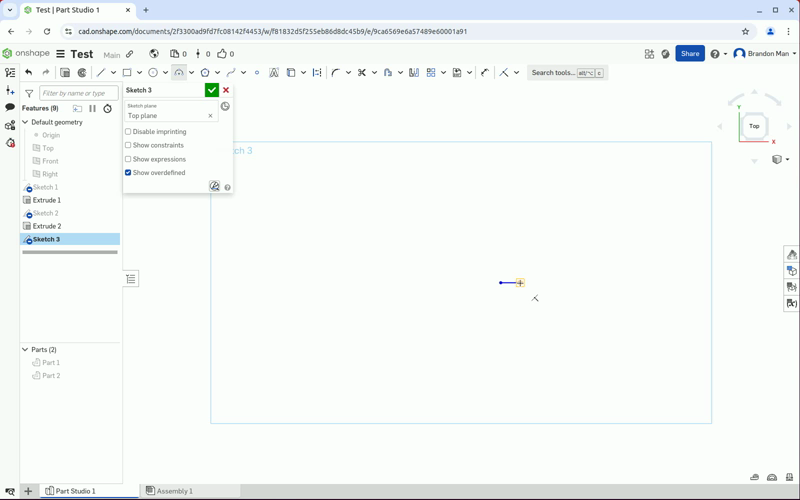
mouse_move(500, 282)
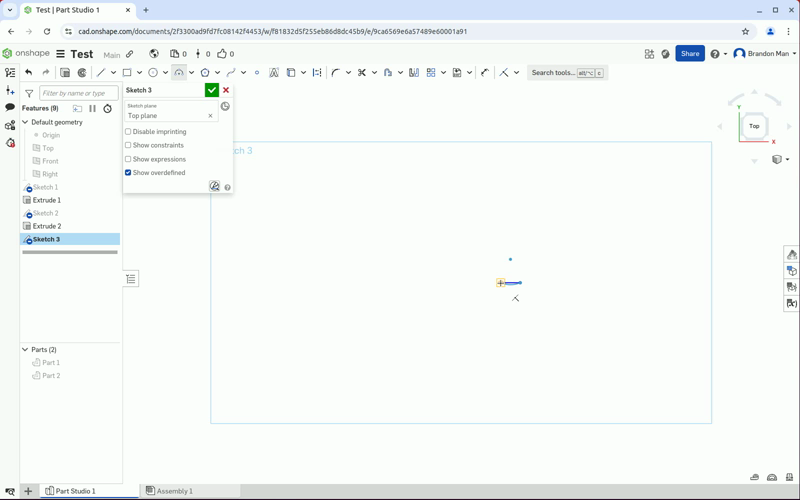
click(500, 282)
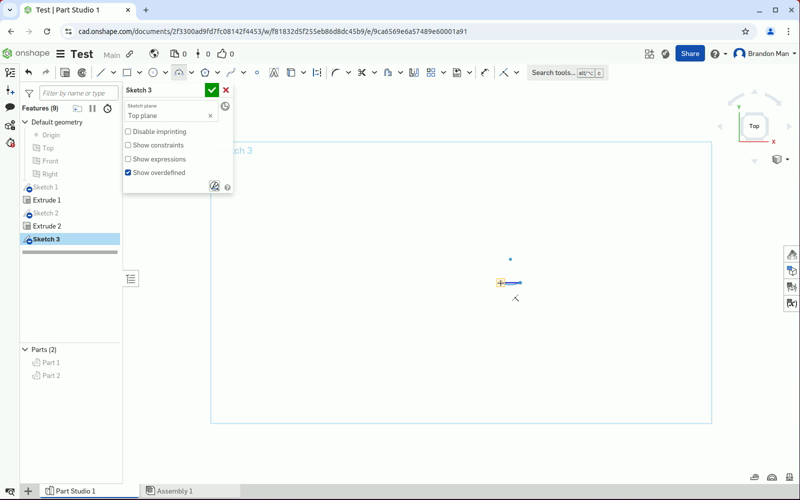
key_down(shift)
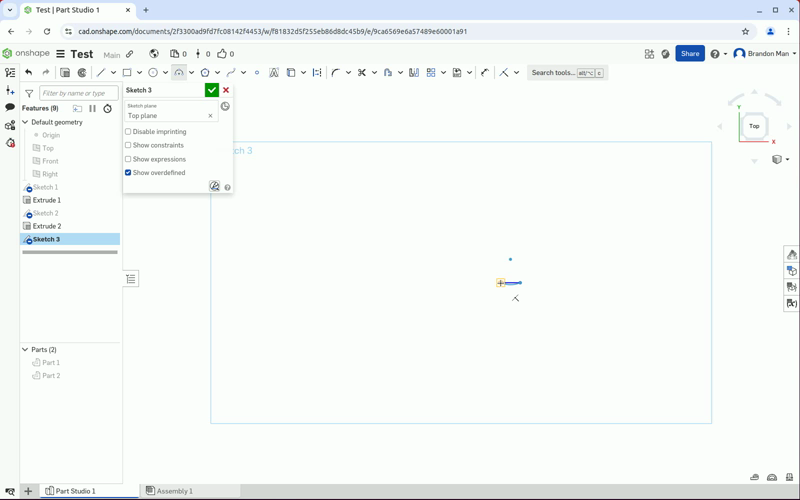
mouse_move(510, 266)
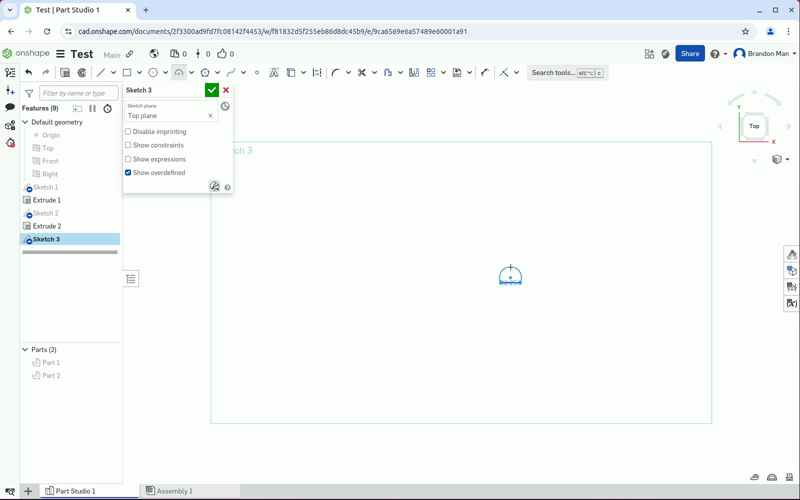
click(510, 266)
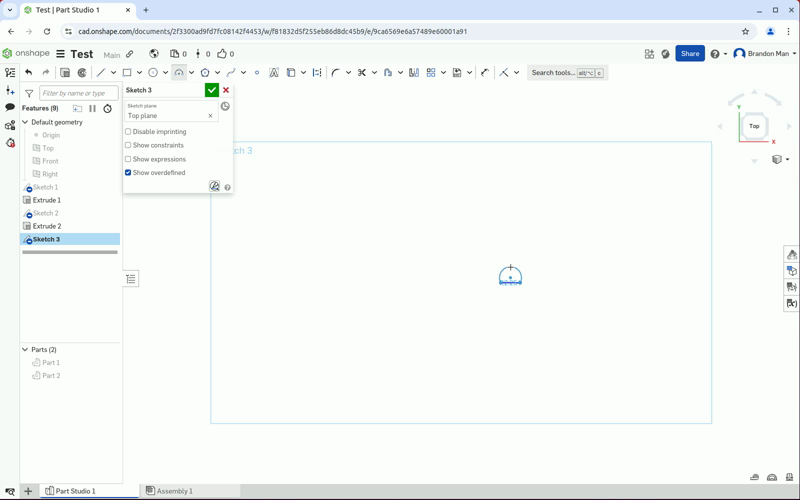
key_up(shift)
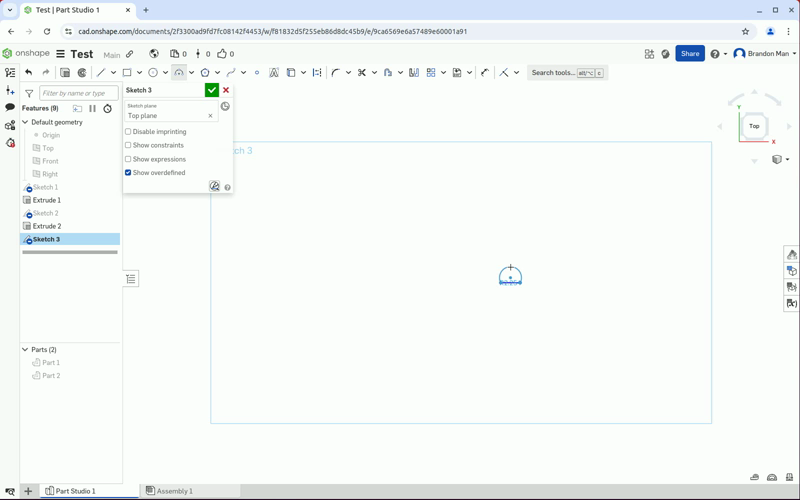
key(esc)
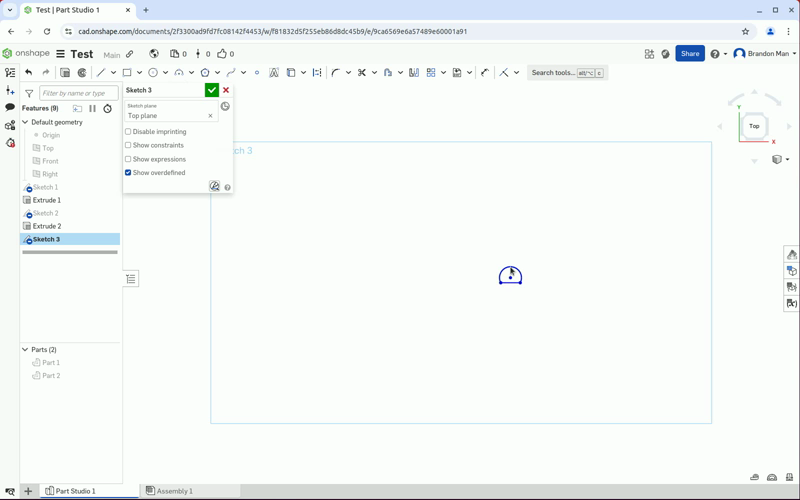
mouse_move(507, 279)
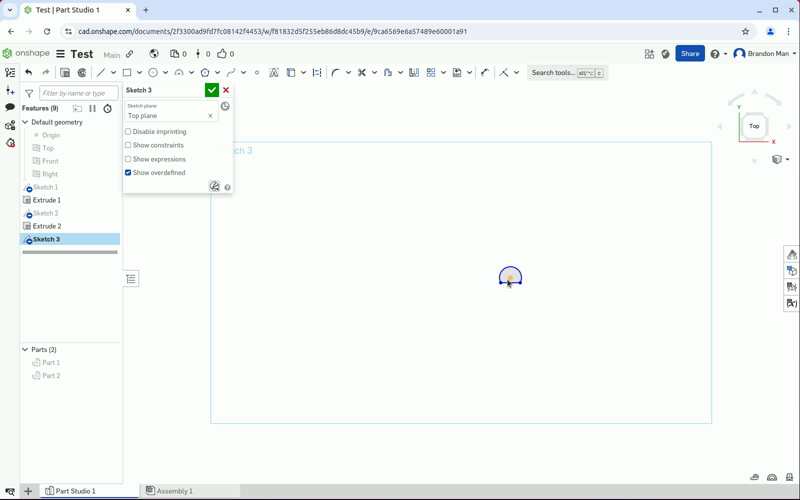
scroll(6)
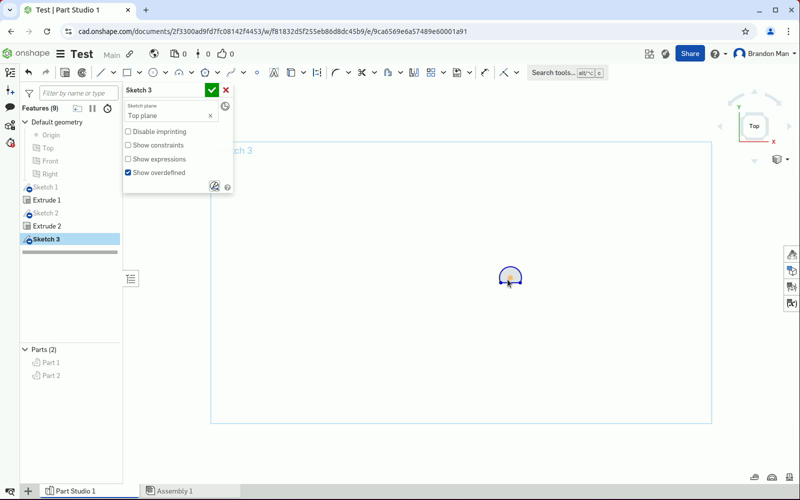
scroll(6)
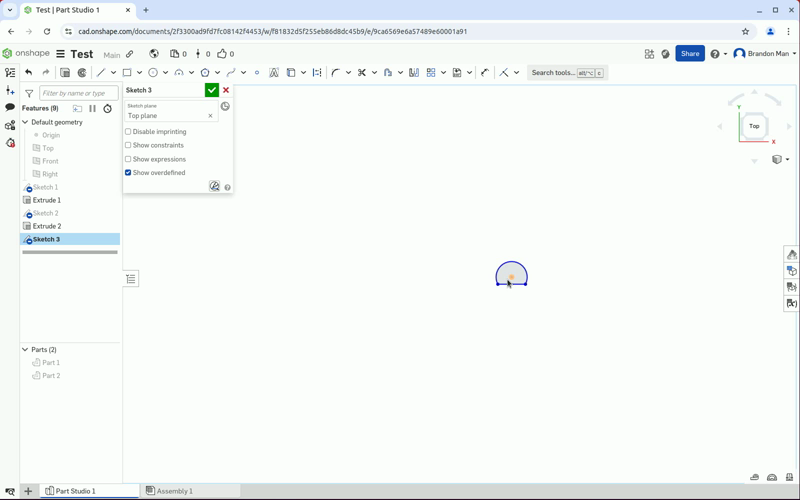
scroll(6)
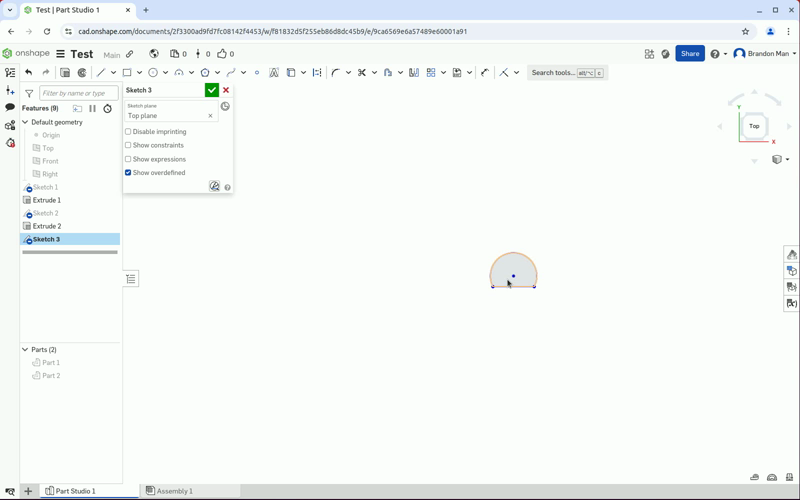
scroll(6)
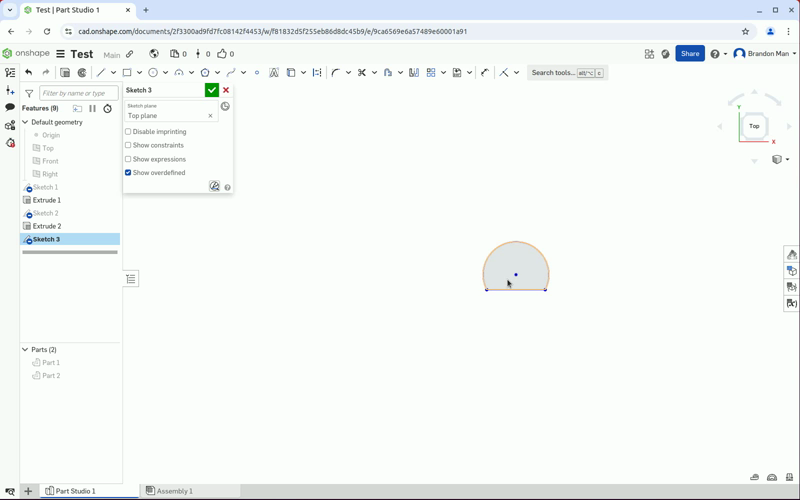
scroll(6)
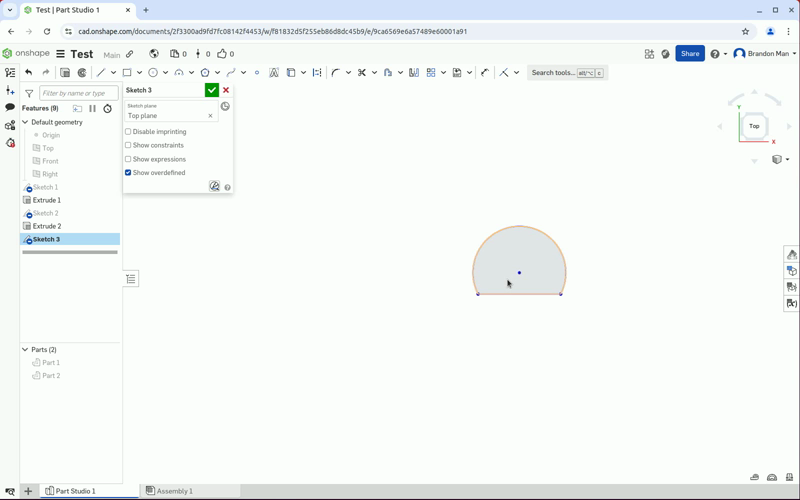
scroll(6)
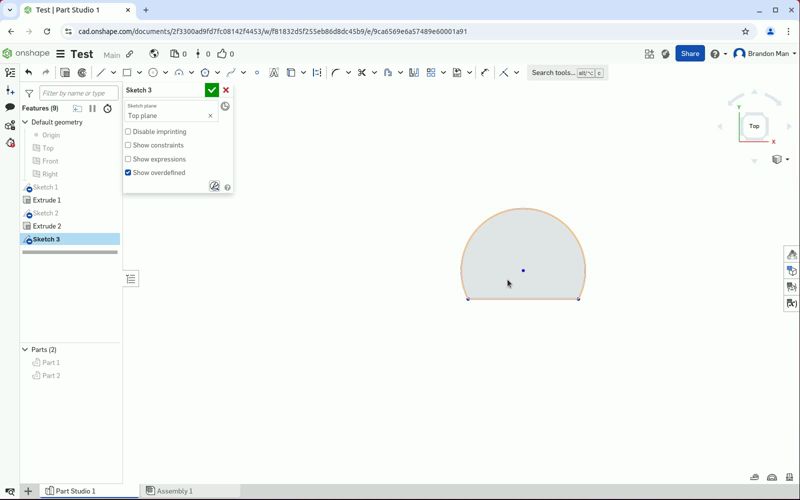
scroll(6)
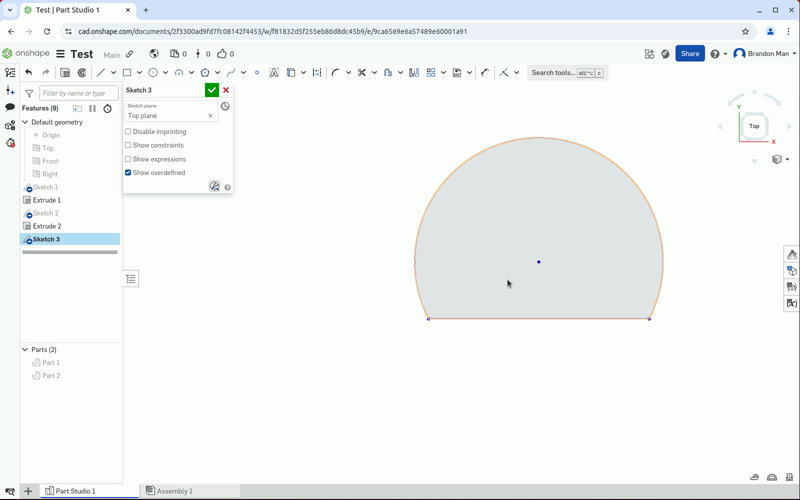
click(507, 279)
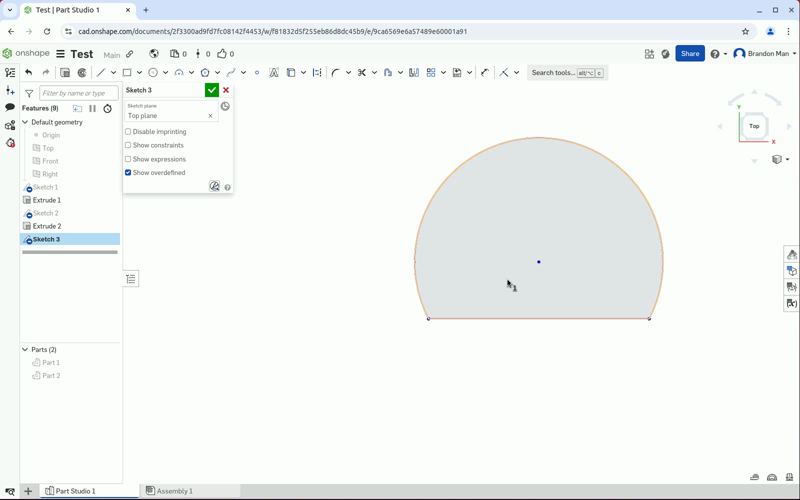
scroll(-6)
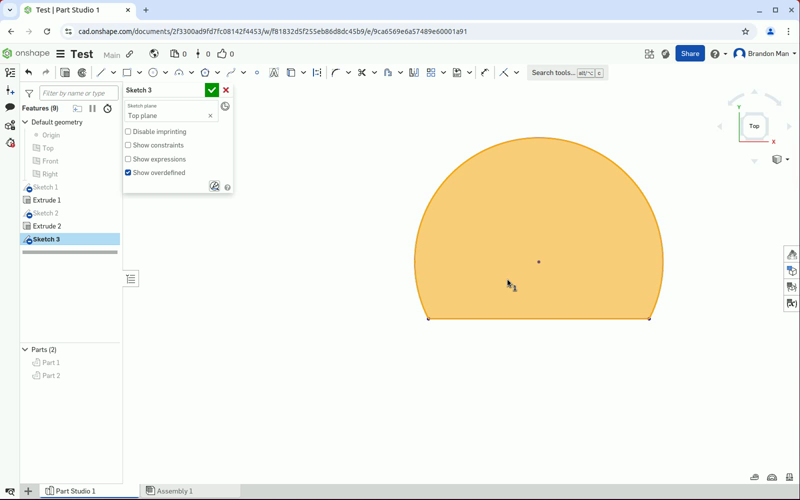
scroll(-6)
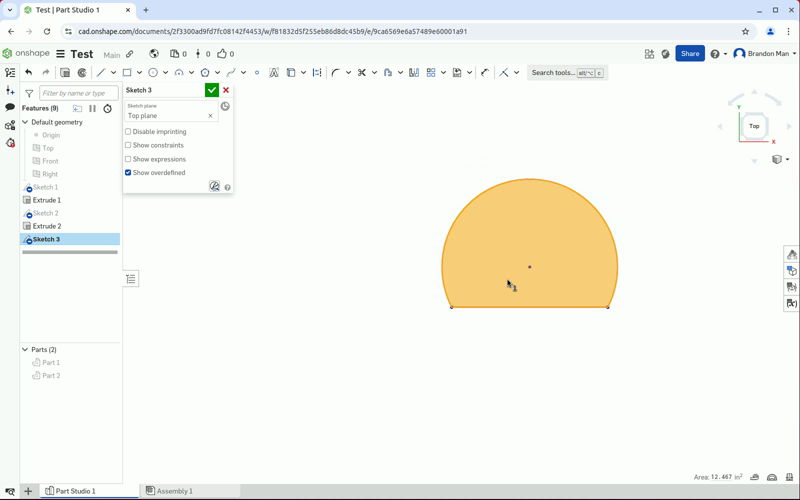
scroll(-6)
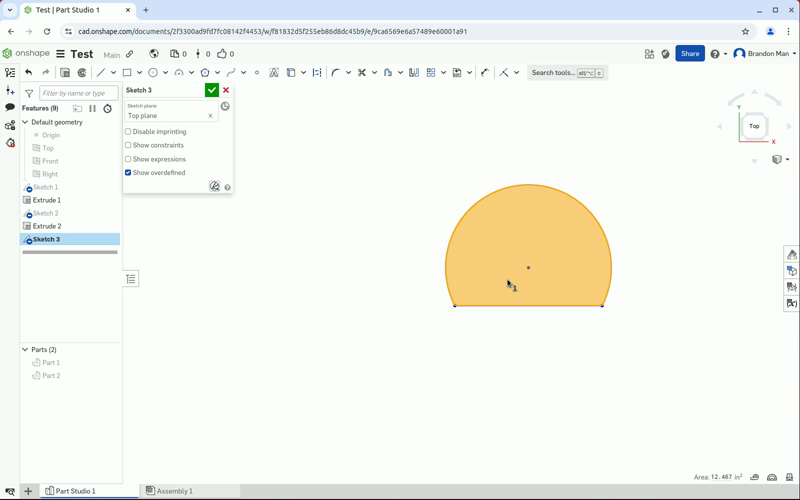
scroll(-6)
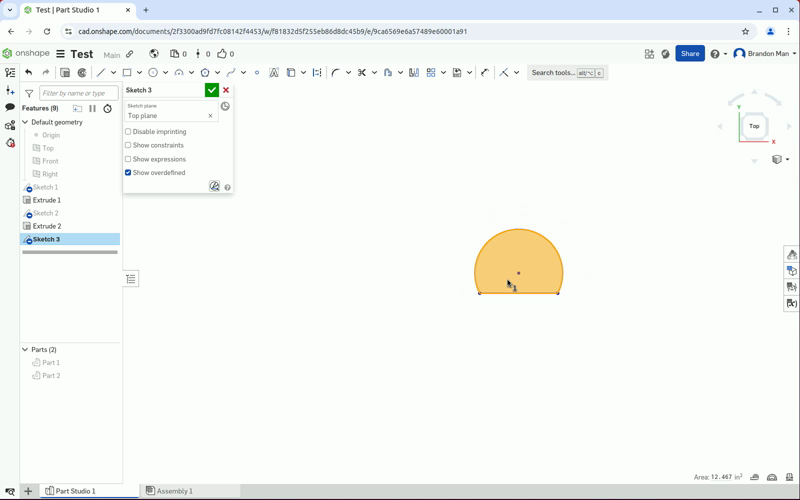
scroll(-6)
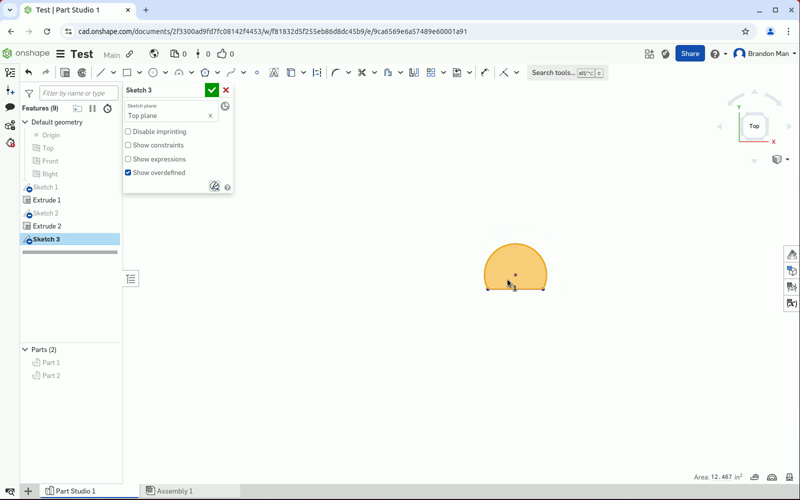
scroll(-6)
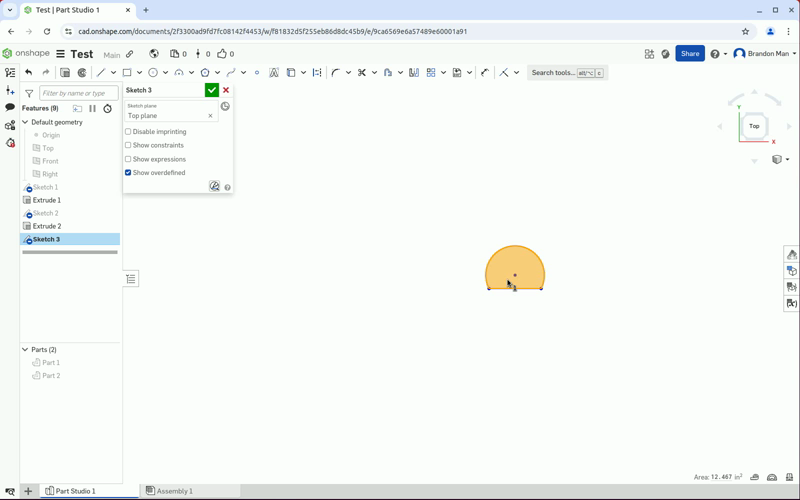
scroll(-6)
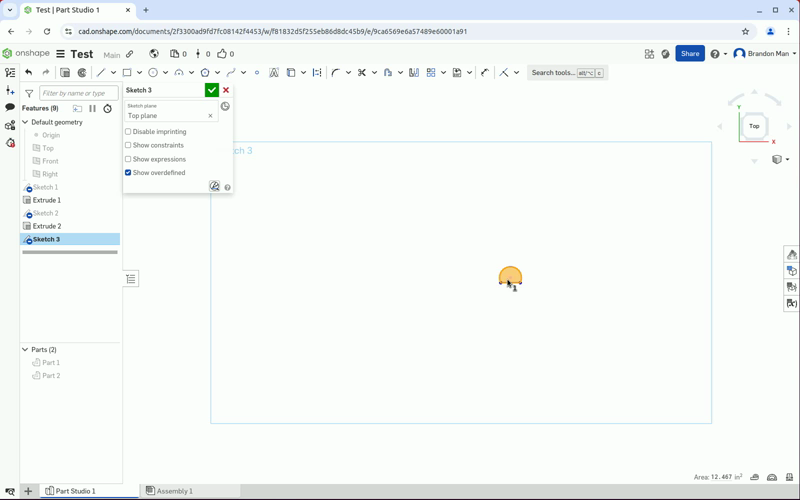
mouse_move(73, 352)
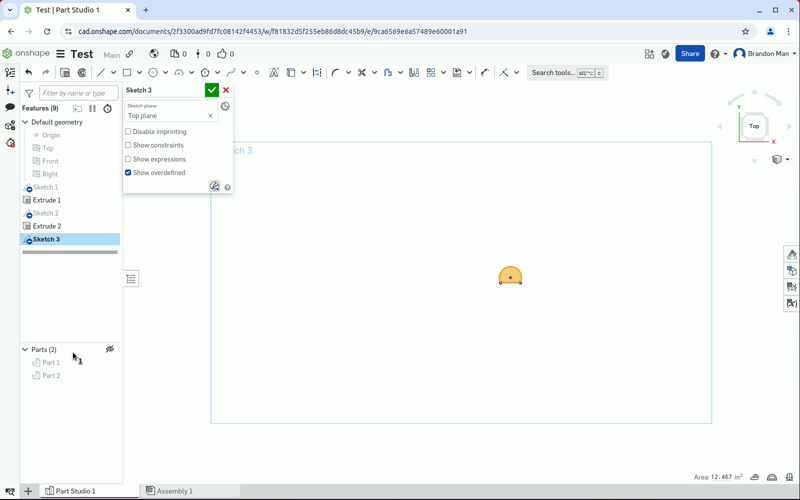
key(shift+y)
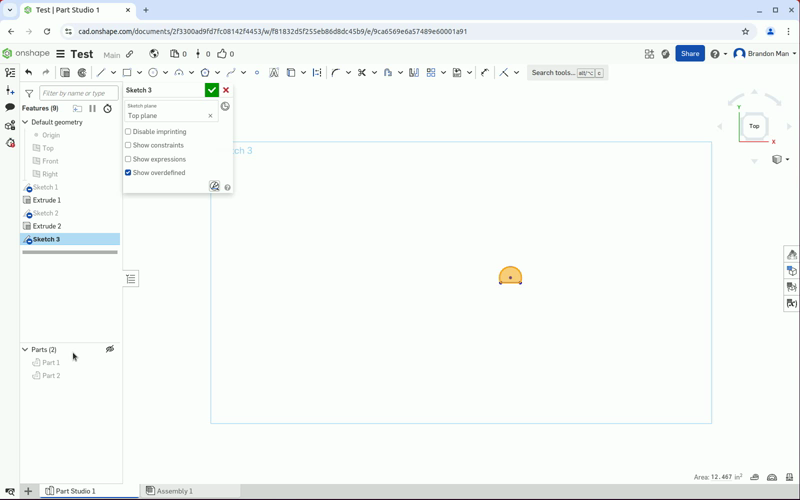
key(shift+e)
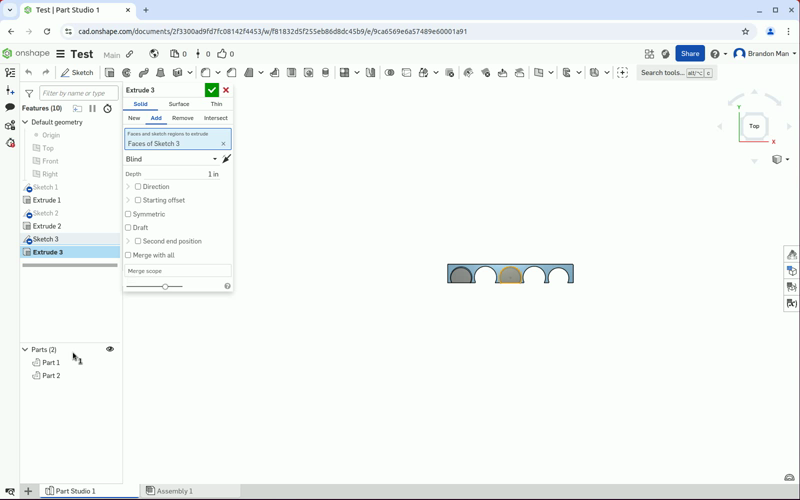
mouse_move(143, 106)
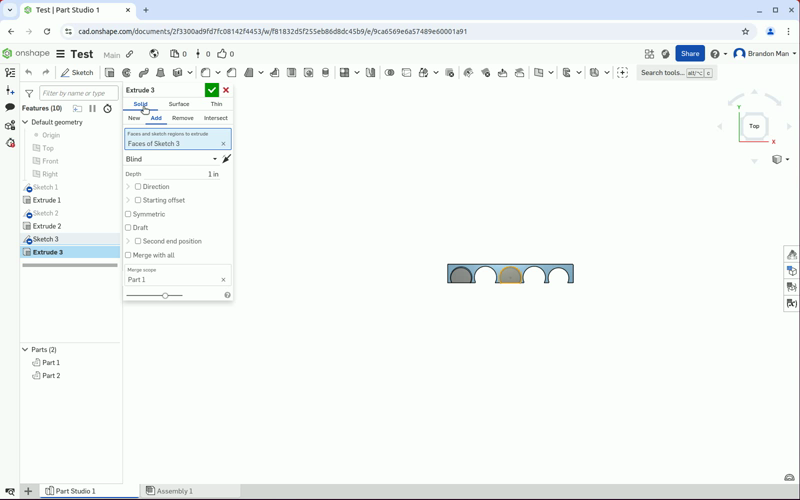
click(143, 106)
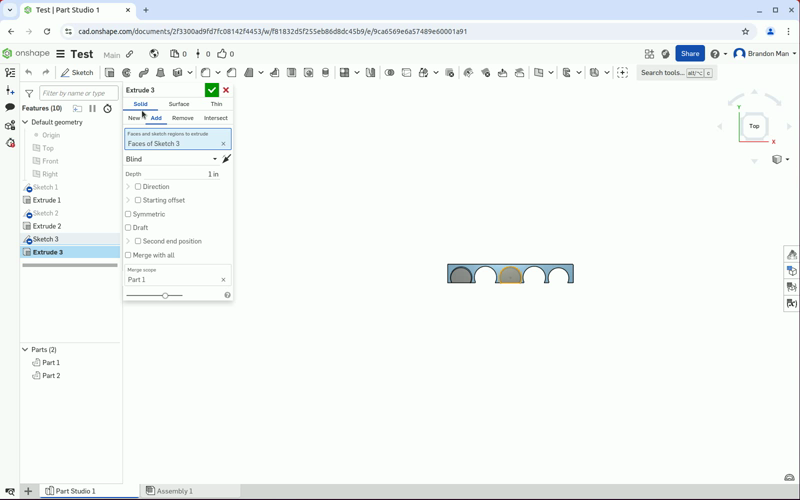
mouse_move(137, 120)
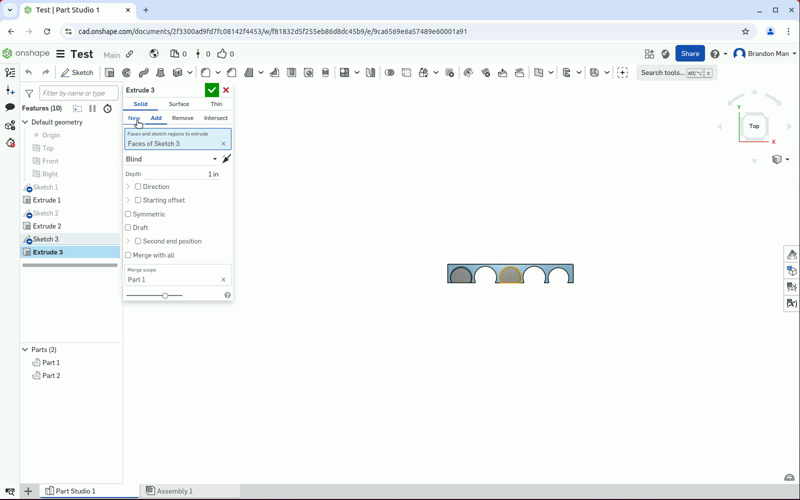
click(137, 120)
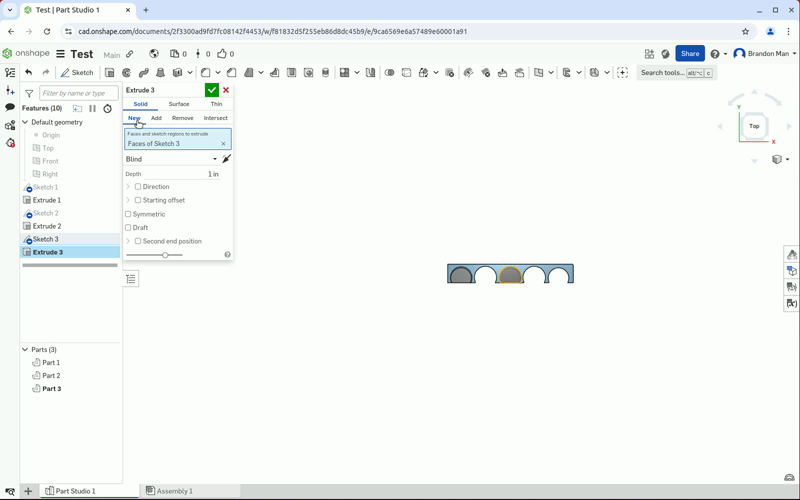
key(tab, 4)
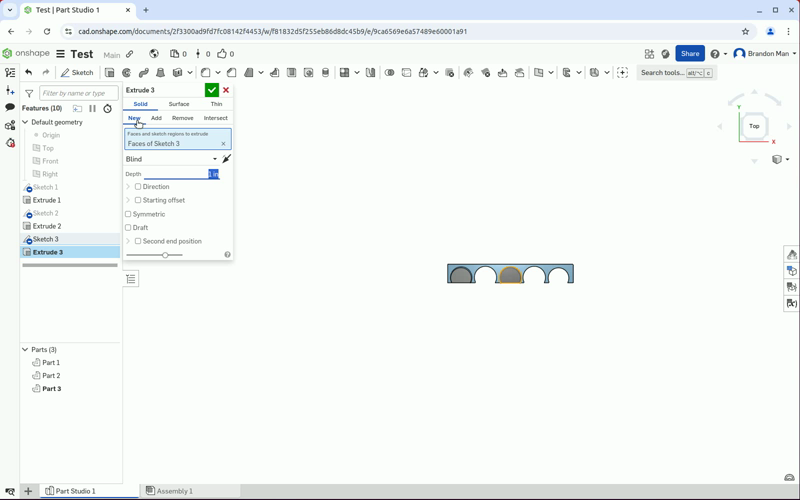
text(0.481)
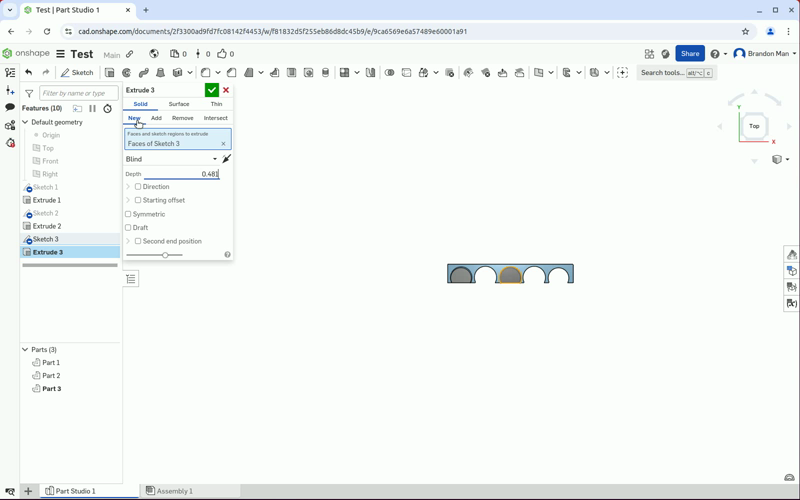
key(enter)
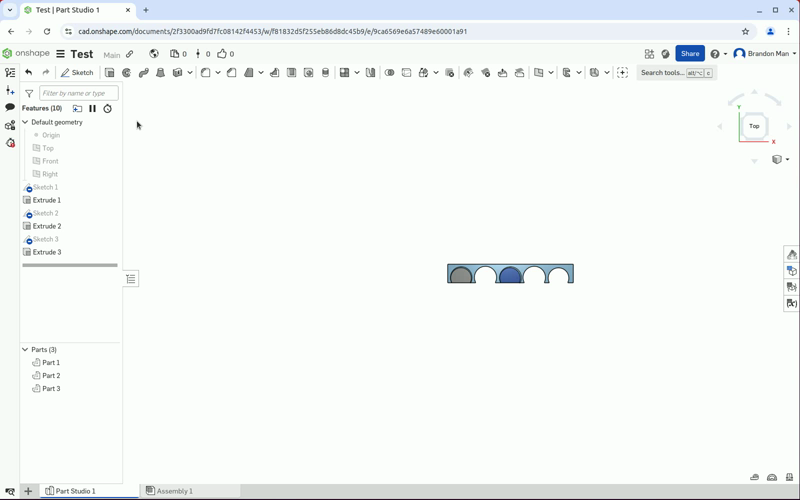
key(shift+h)
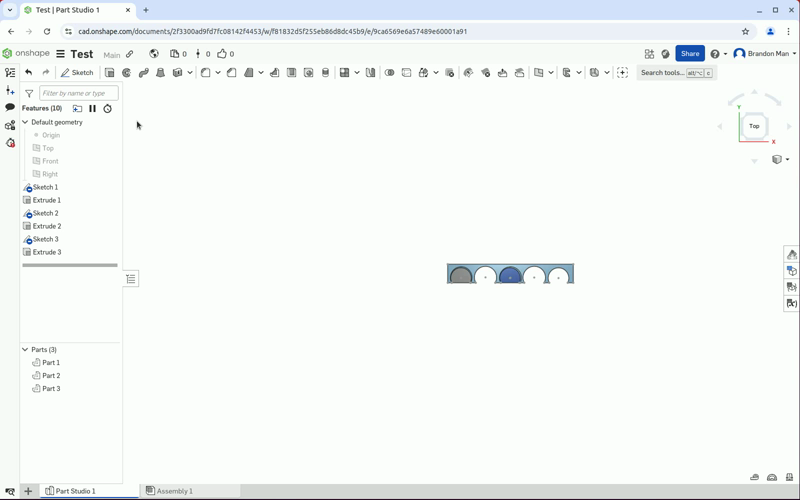
key(shift+h)
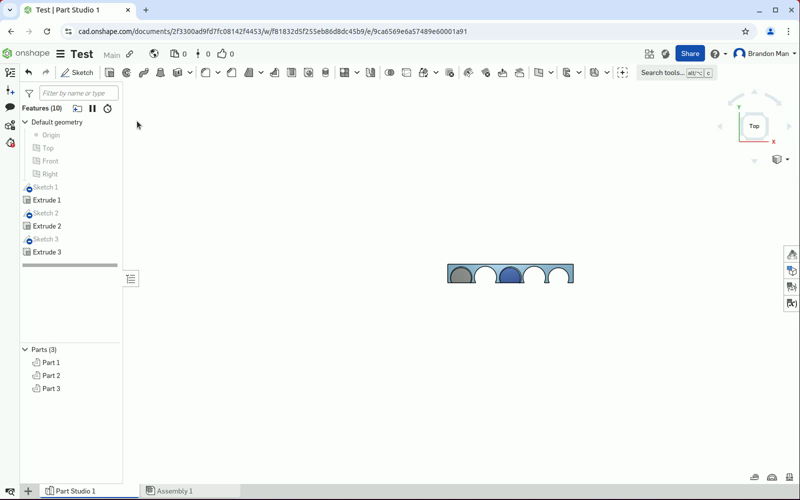
mouse_move(73, 189)
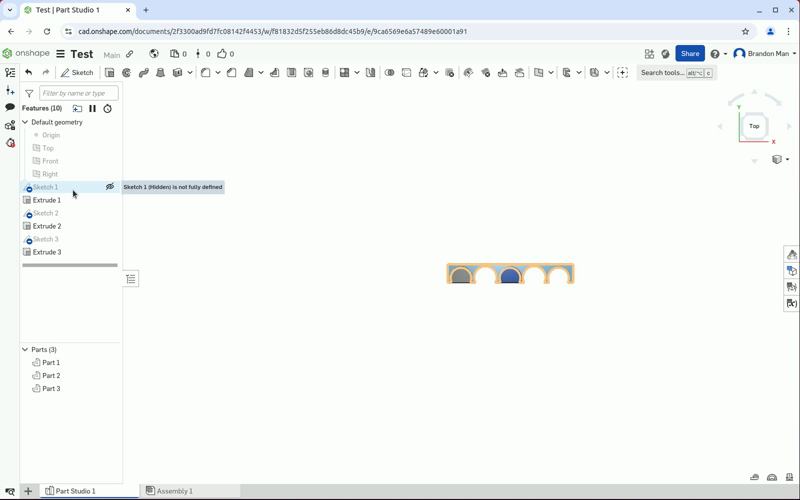
click(73, 189)
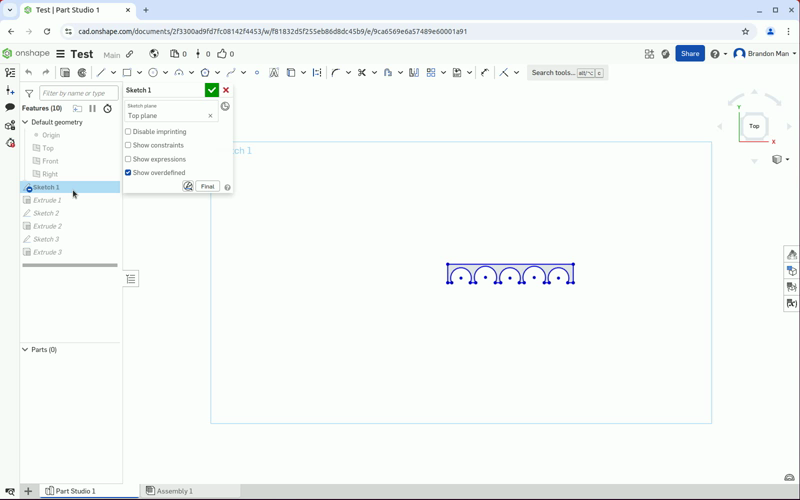
mouse_move(229, 92)
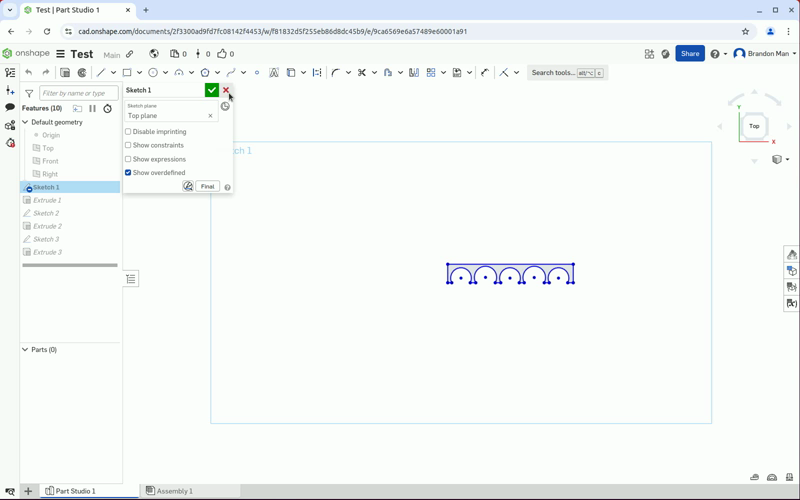
click(229, 92)
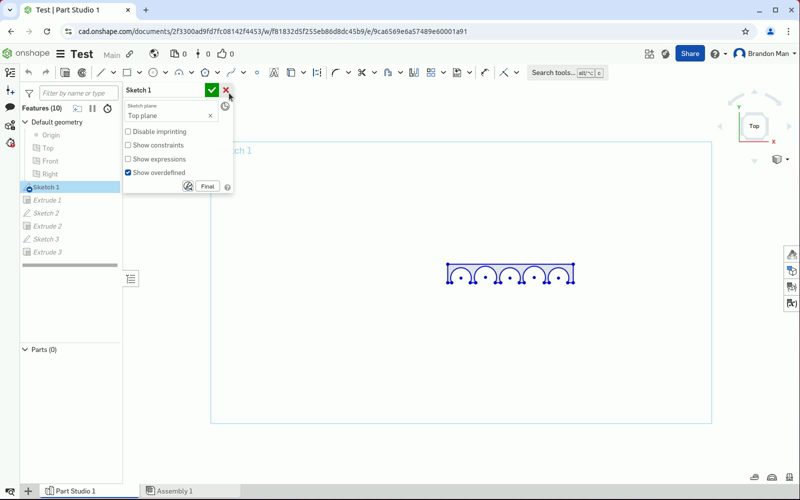
key(shift+s)
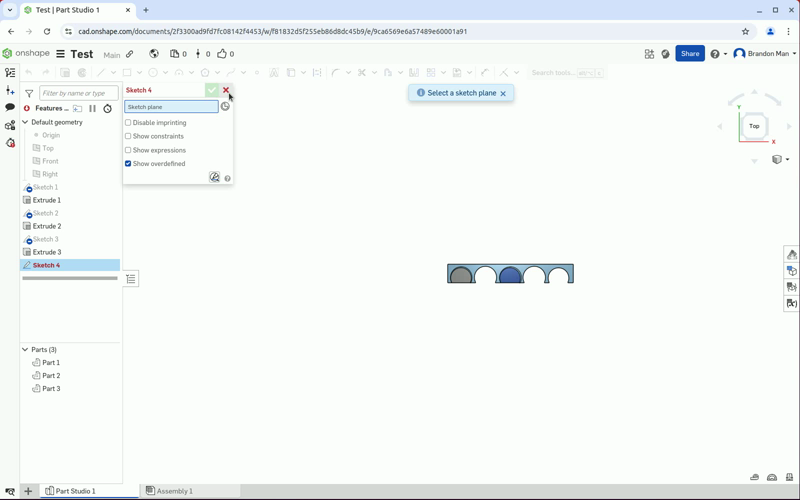
mouse_move(73, 150)
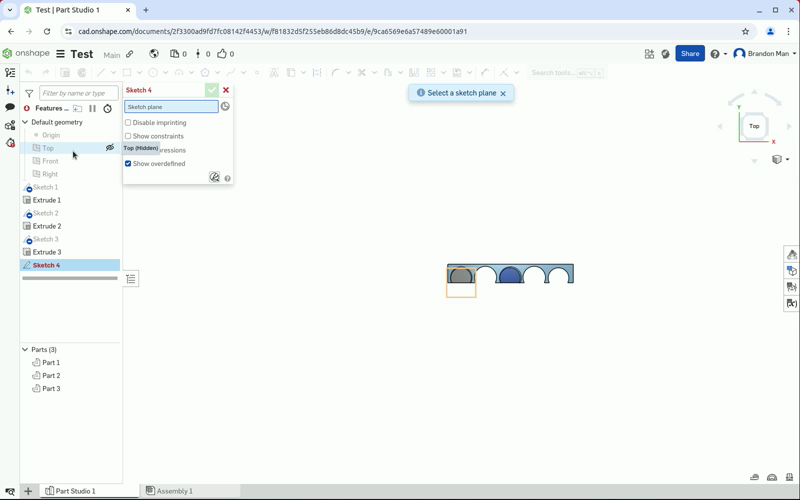
click(73, 150)
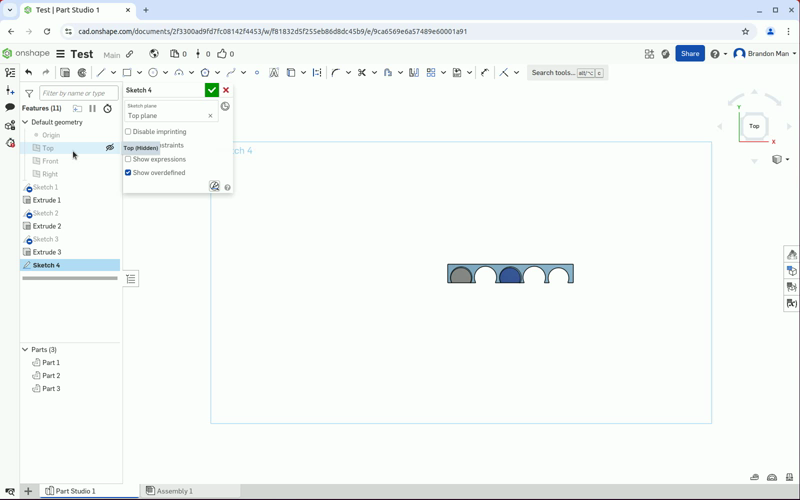
mouse_move(73, 352)
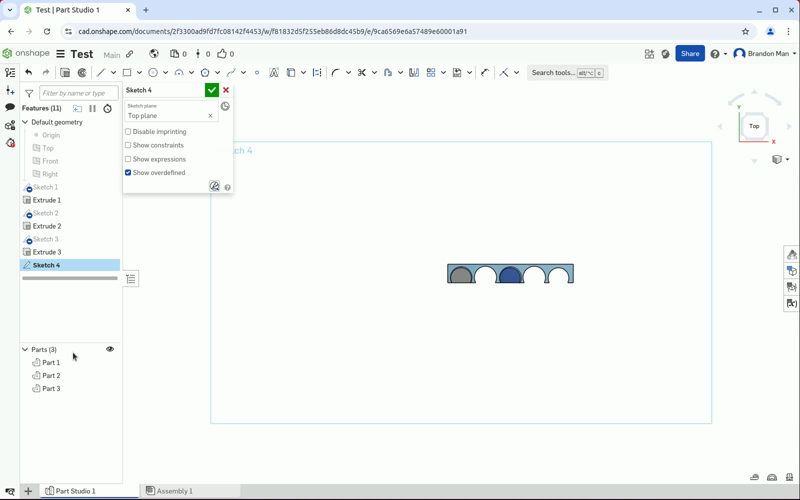
key(y)
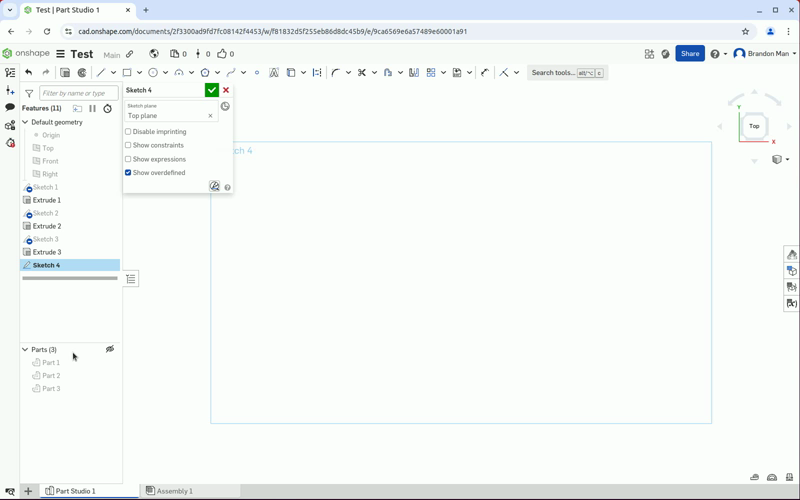
key(l)
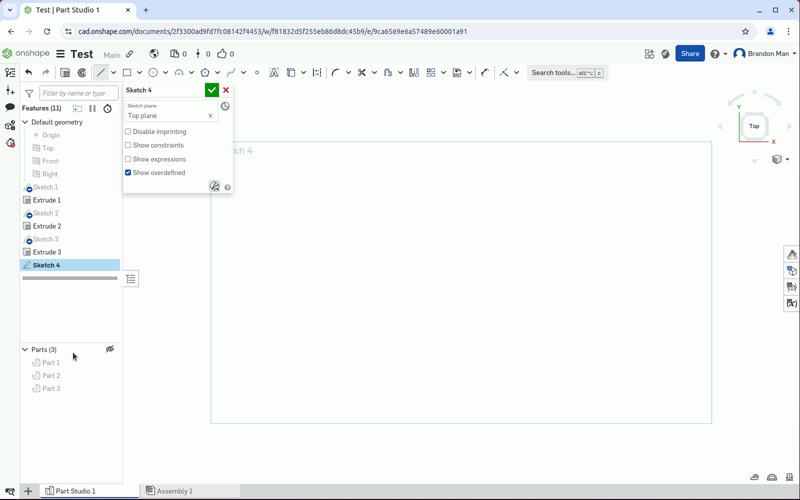
key_down(shift)
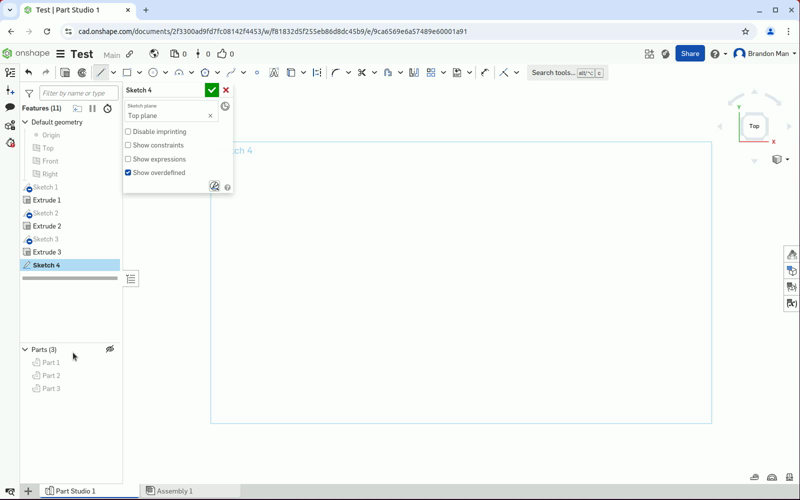
mouse_move(549, 282)
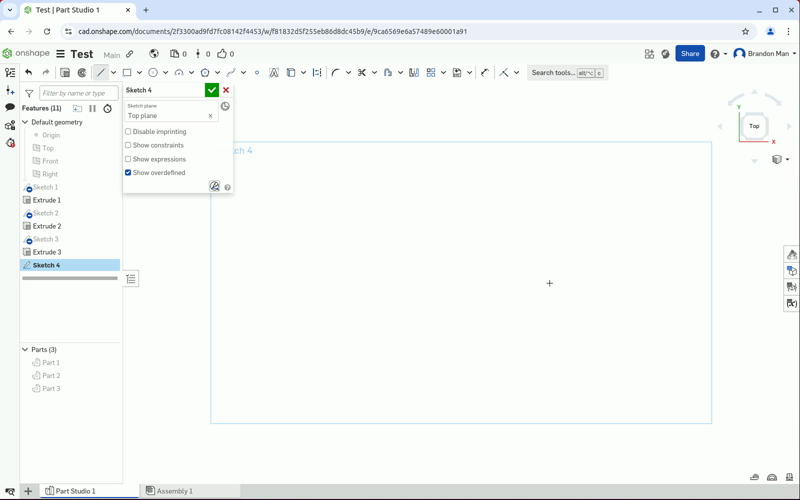
click(549, 282)
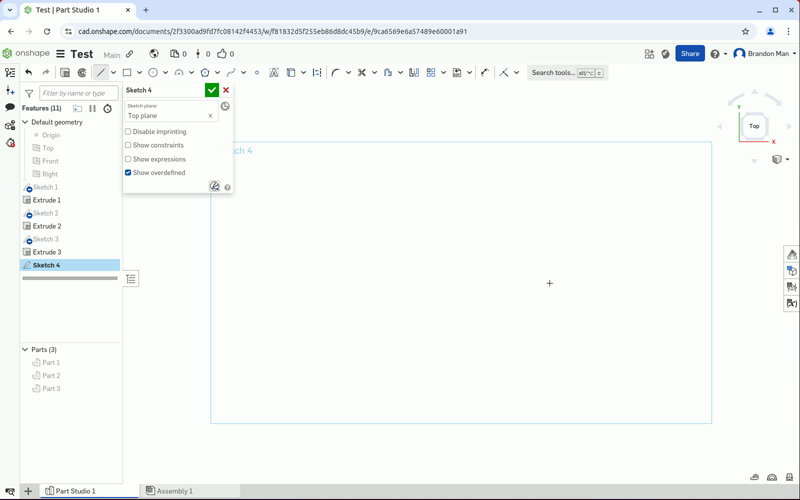
key_up(shift)
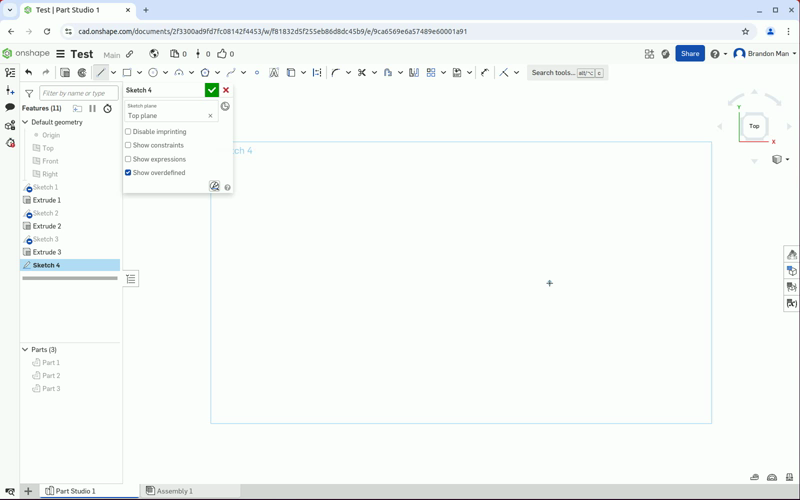
key_down(shift)
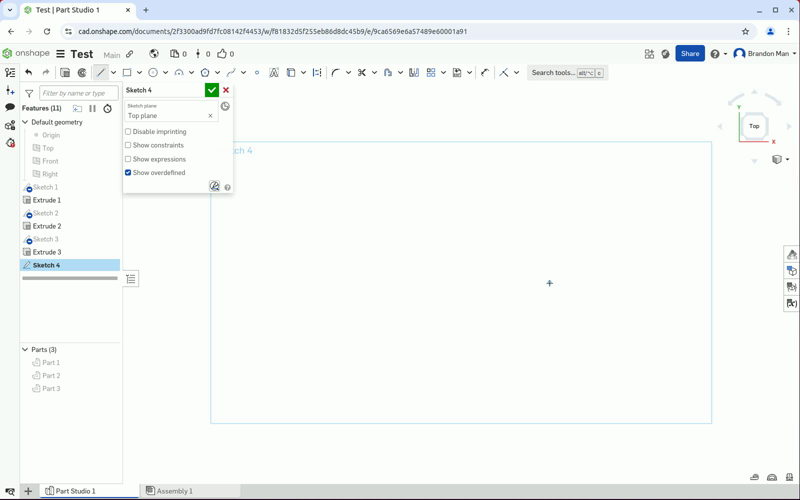
mouse_move(579, 282)
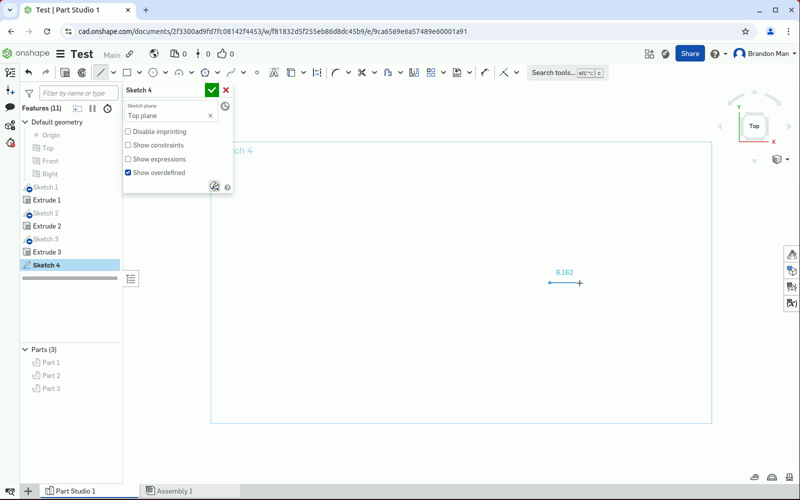
mouse_move(569, 282)
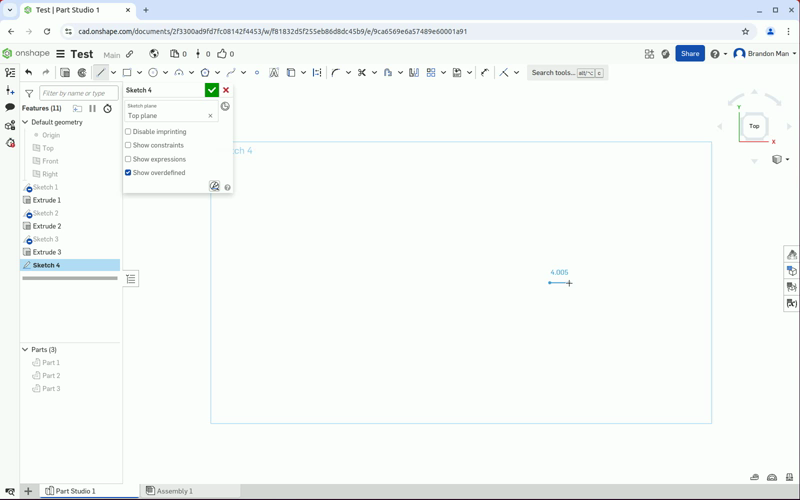
click(569, 282)
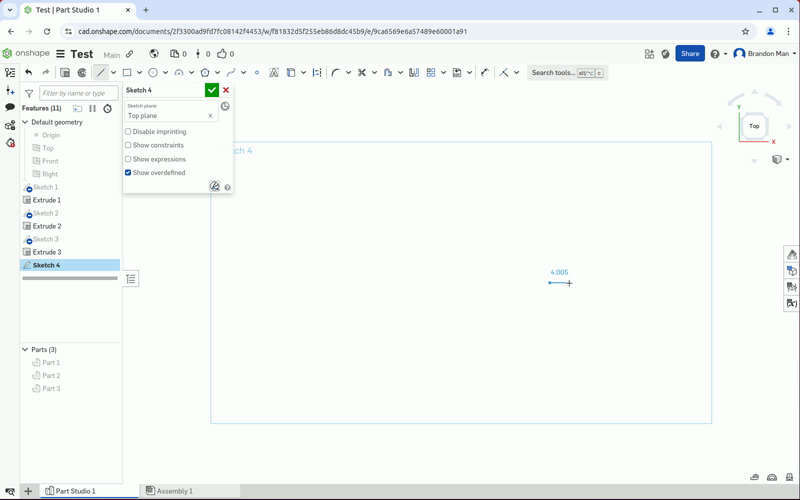
key_up(shift)
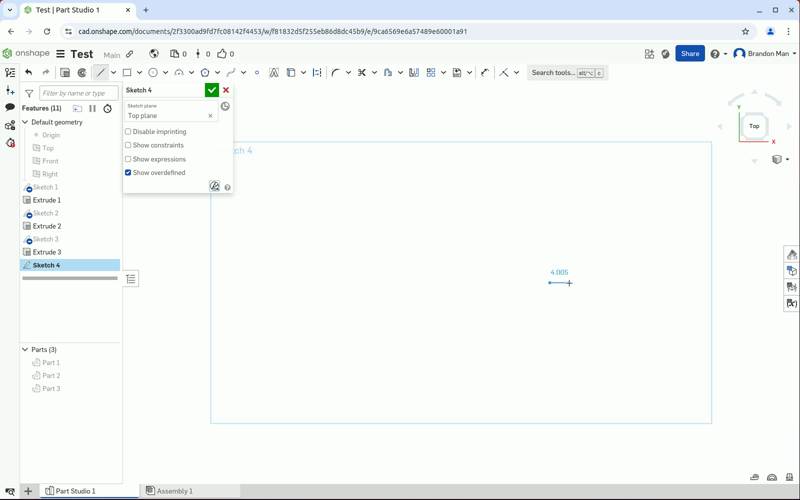
key(esc)
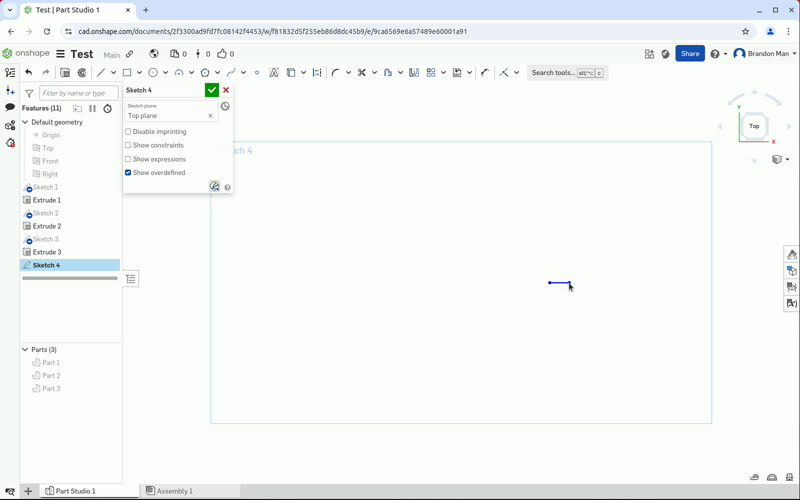
key(a)
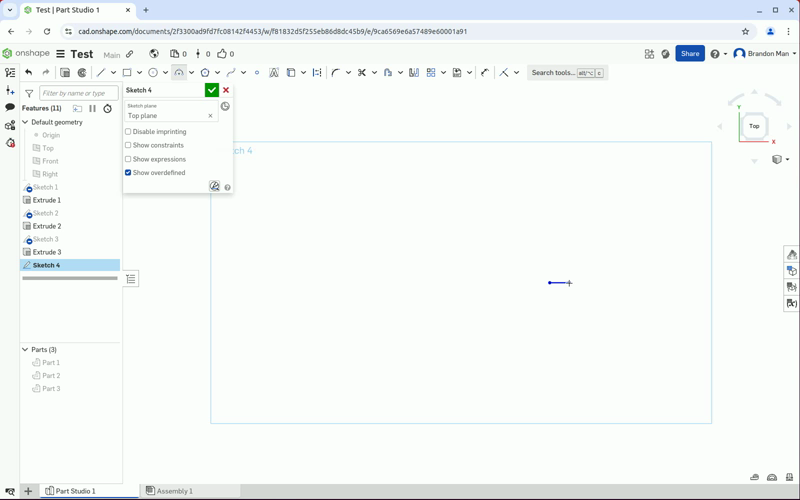
mouse_move(569, 282)
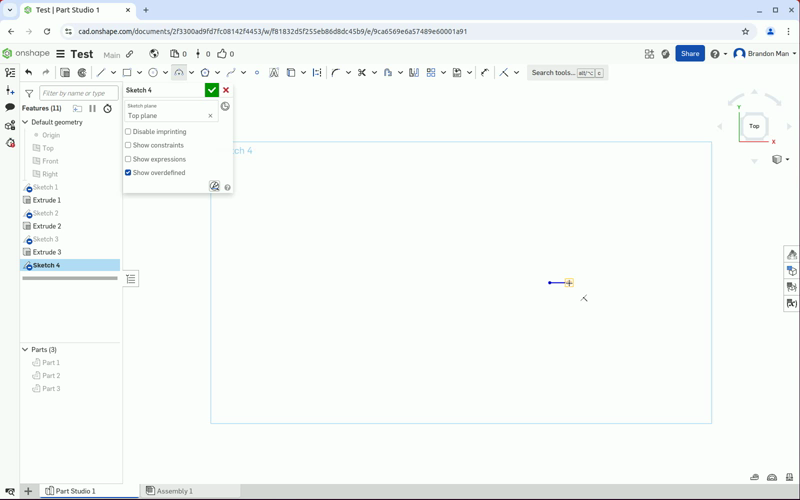
click(569, 282)
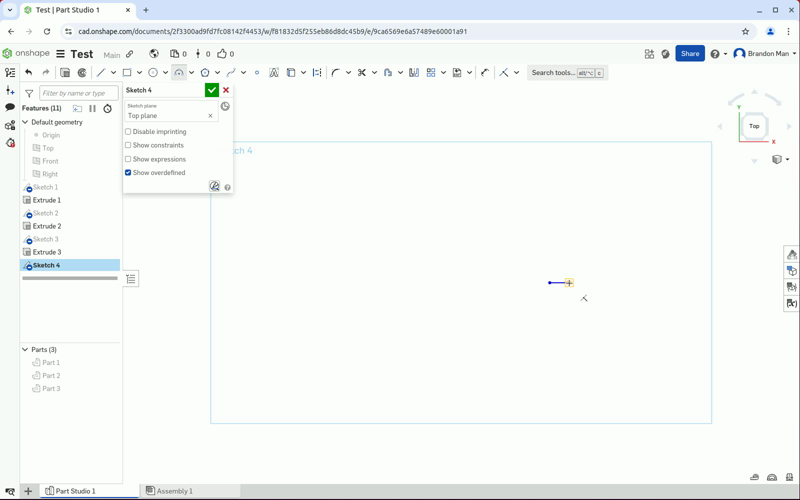
mouse_move(549, 282)
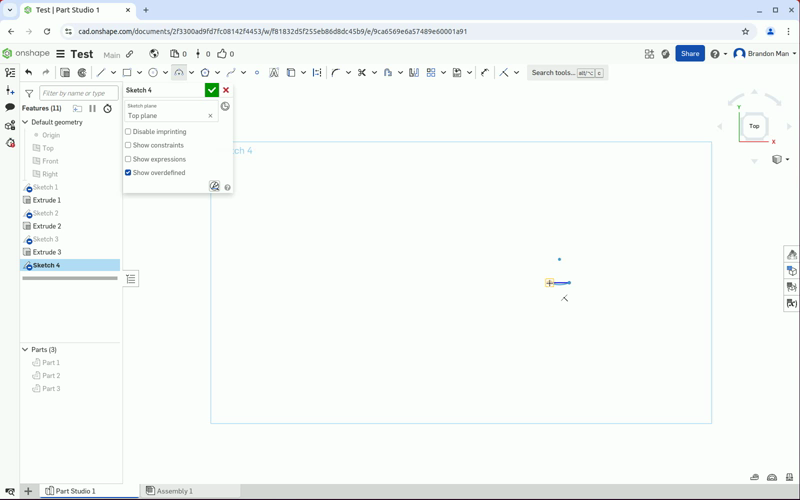
click(549, 282)
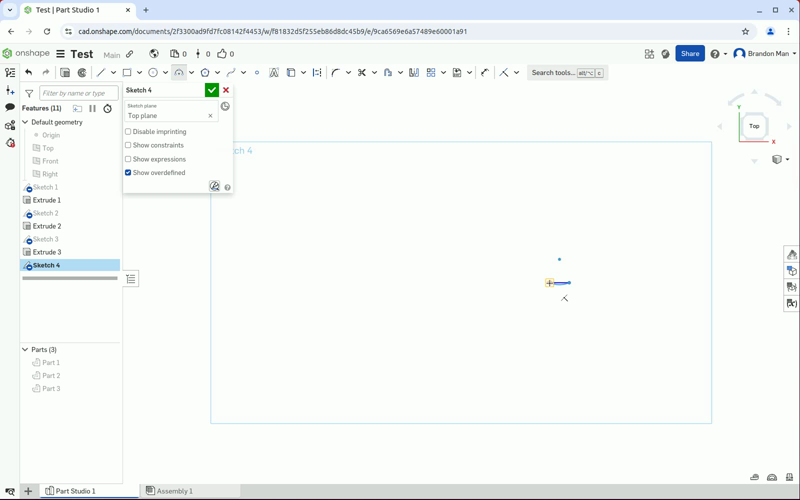
key_down(shift)
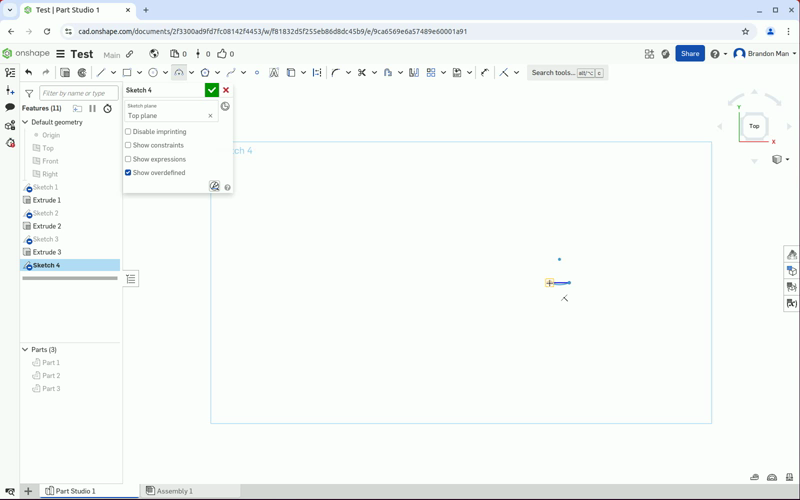
mouse_move(559, 266)
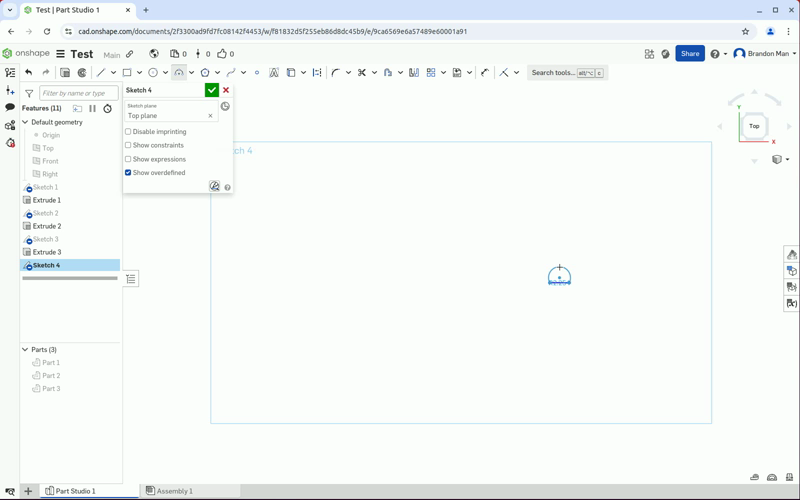
click(559, 266)
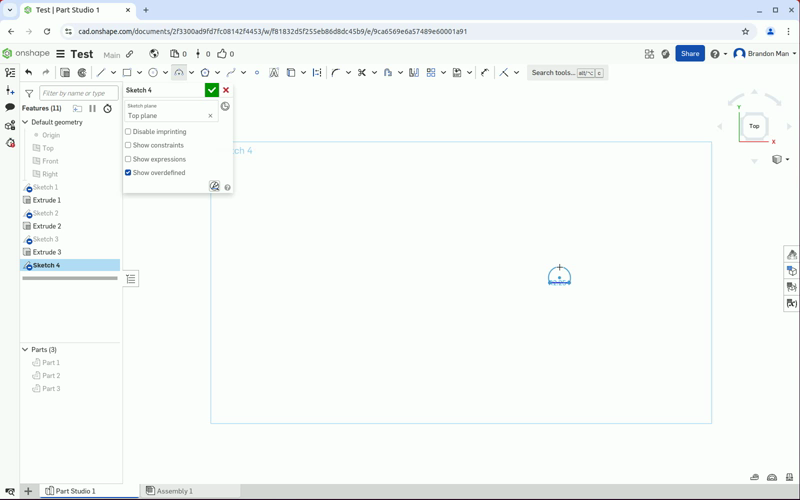
key_up(shift)
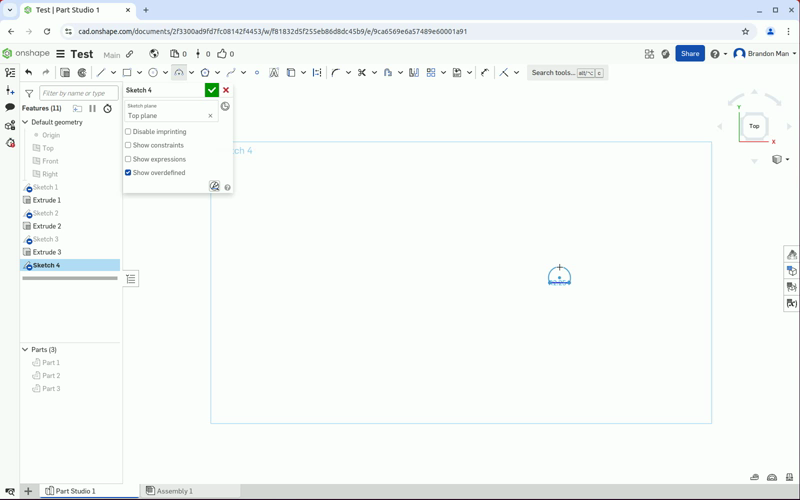
key(esc)
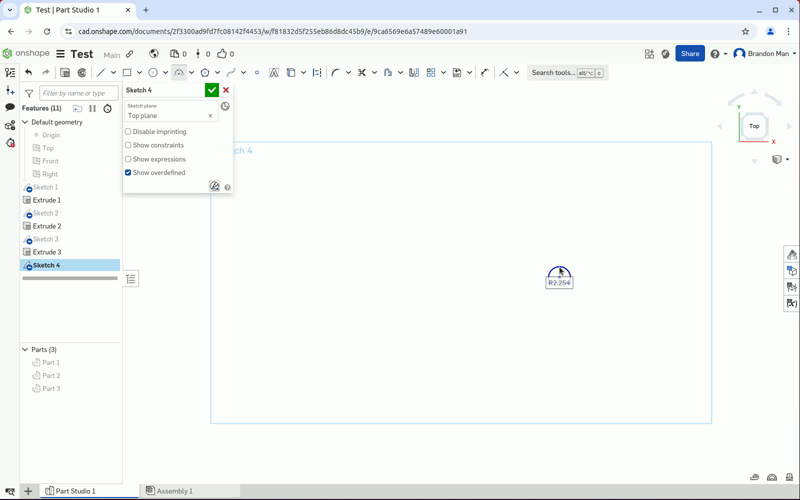
mouse_move(559, 276)
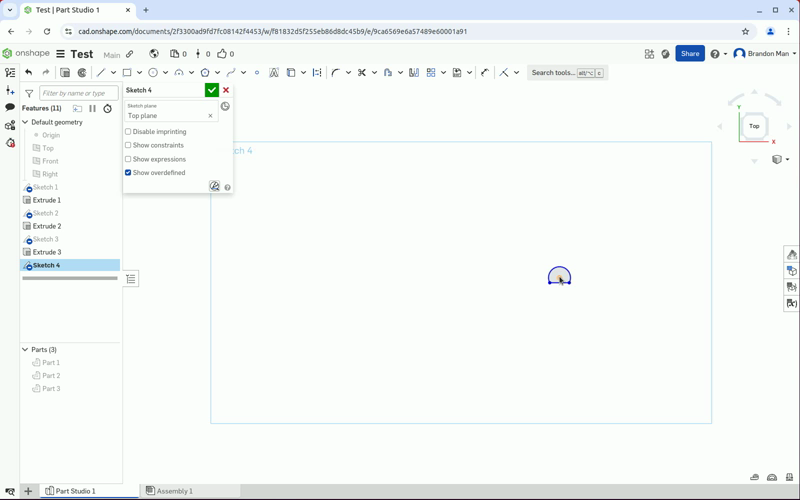
scroll(6)
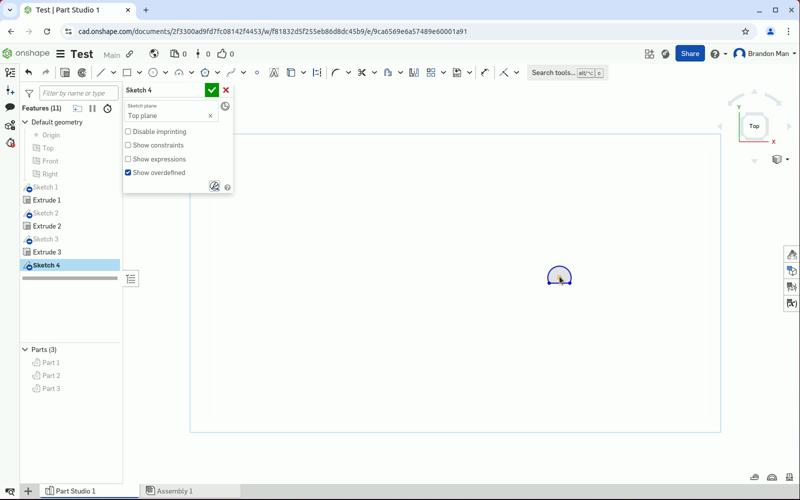
scroll(6)
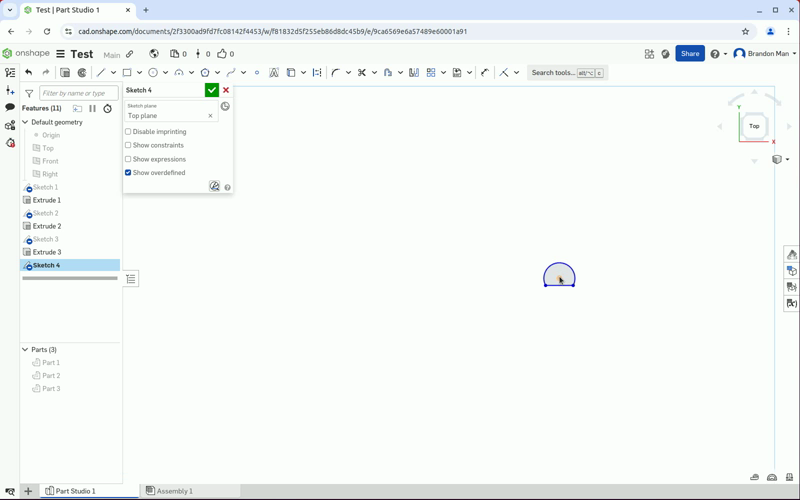
scroll(6)
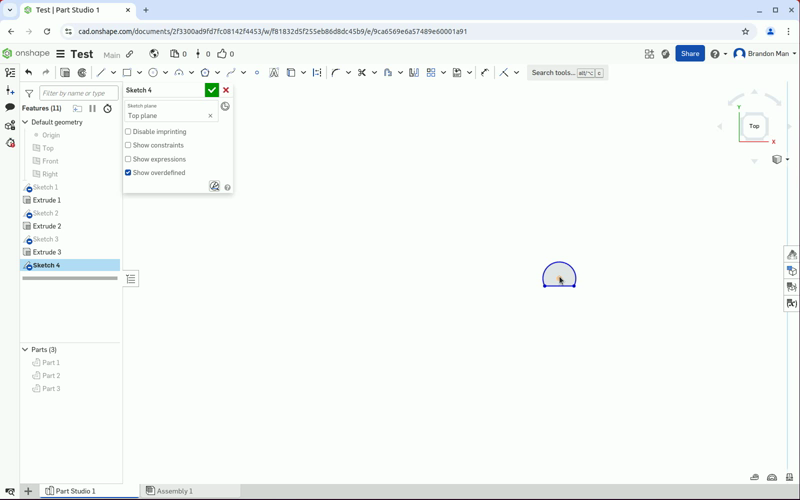
scroll(6)
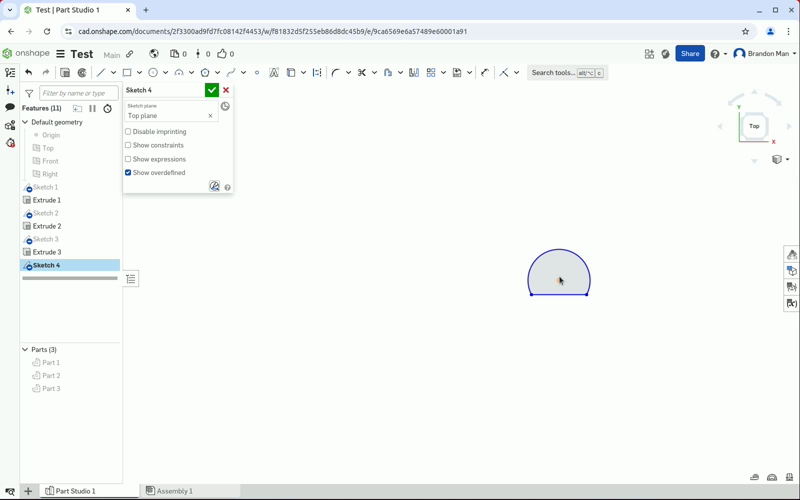
scroll(6)
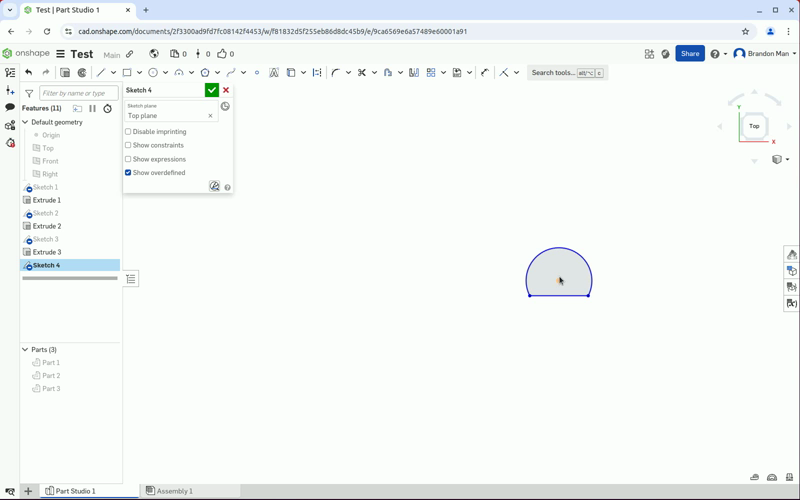
scroll(6)
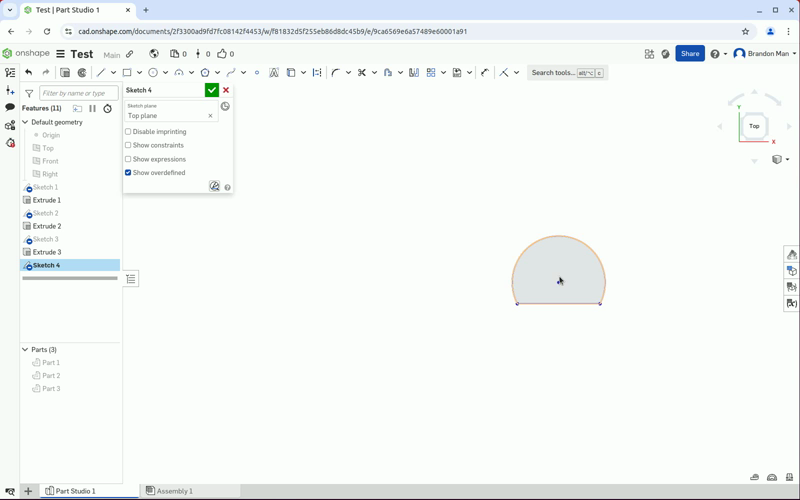
scroll(6)
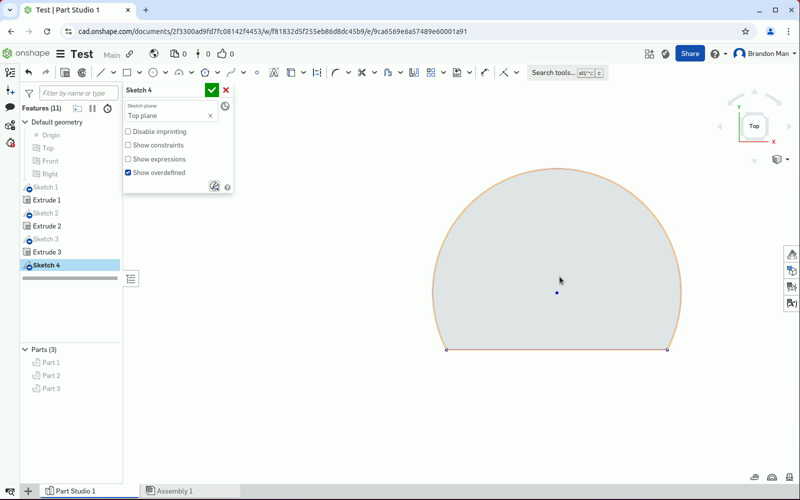
click(559, 276)
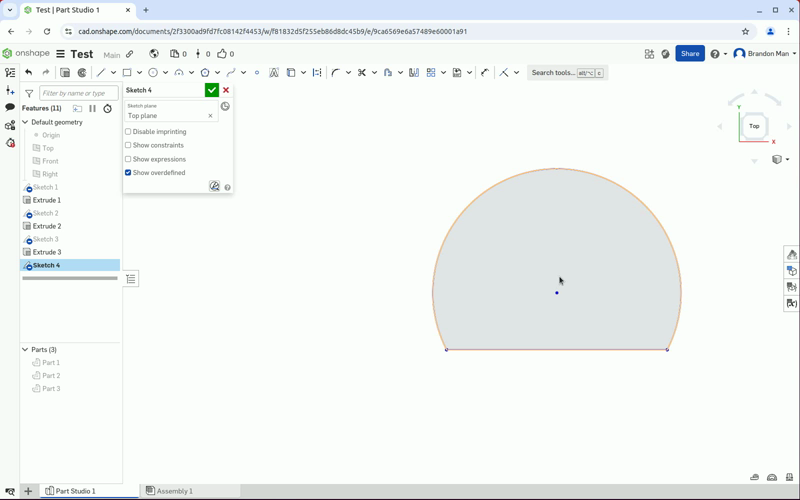
scroll(-6)
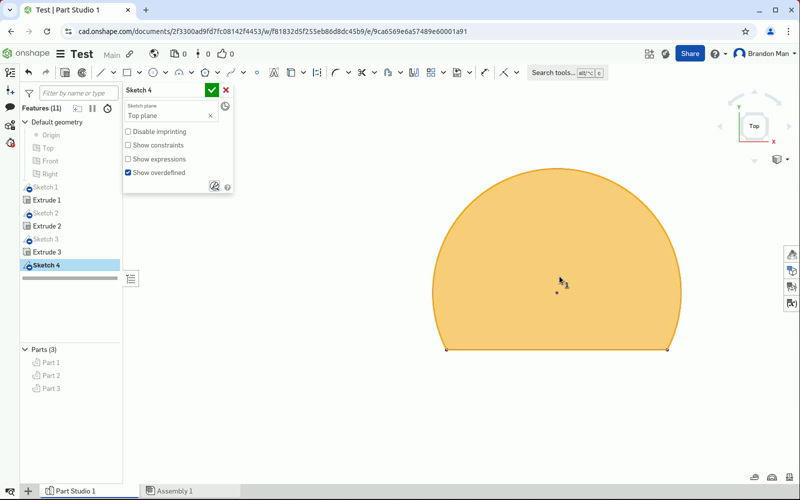
scroll(-6)
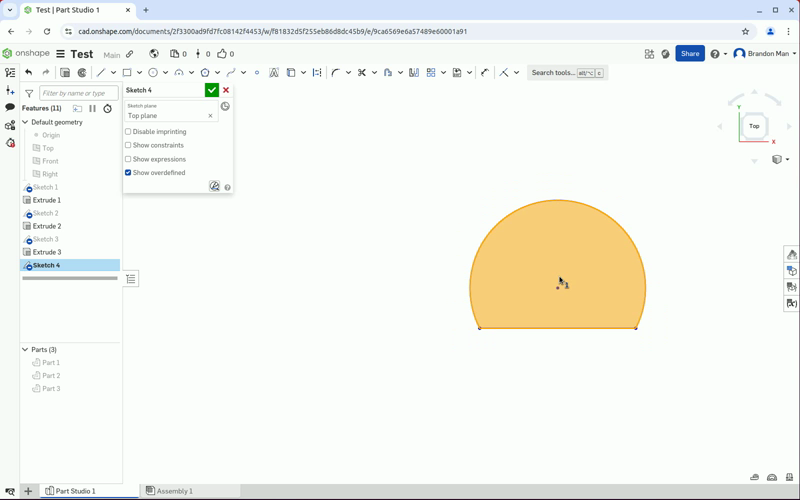
scroll(-6)
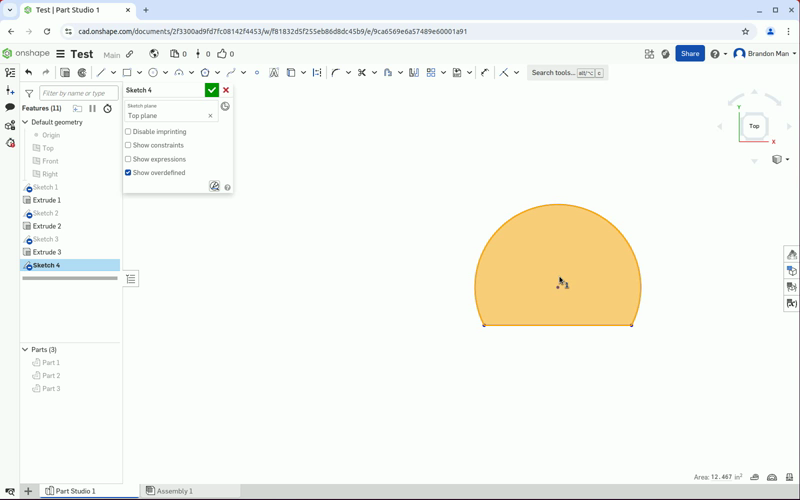
scroll(-6)
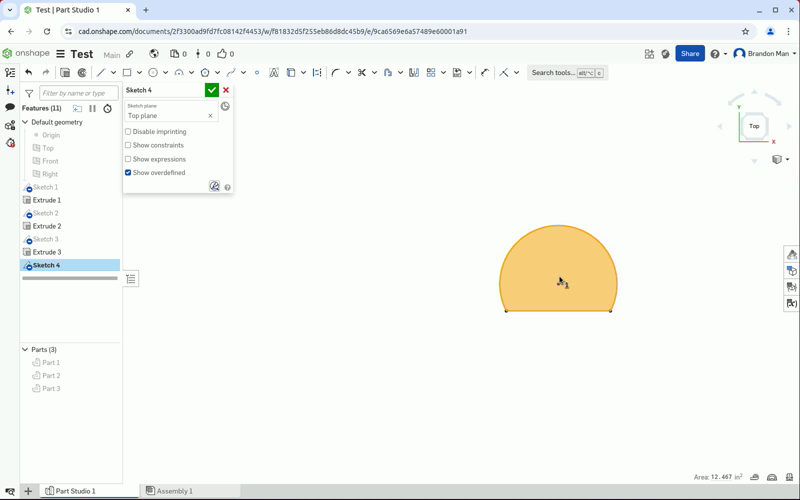
scroll(-6)
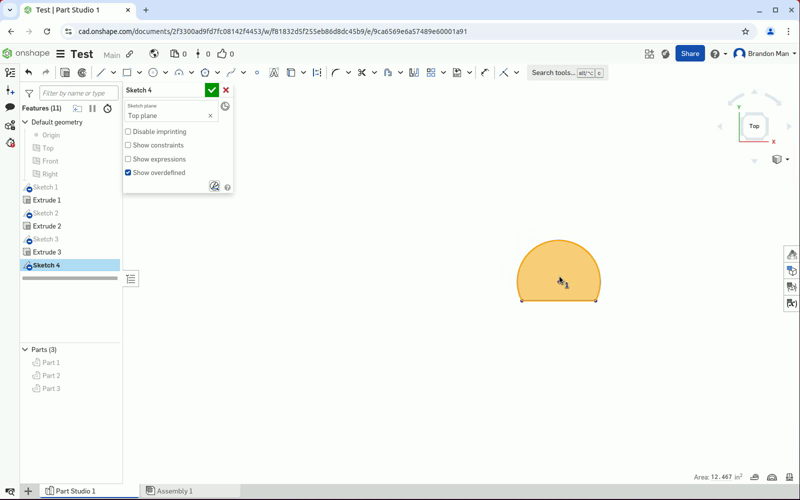
scroll(-6)
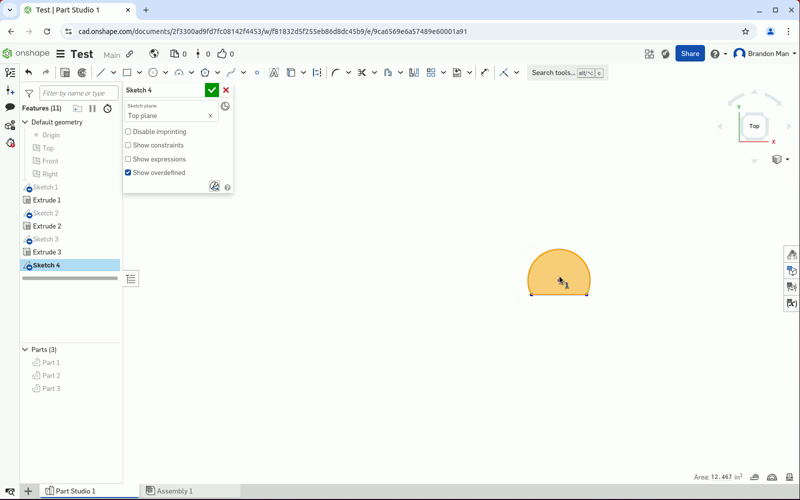
scroll(-6)
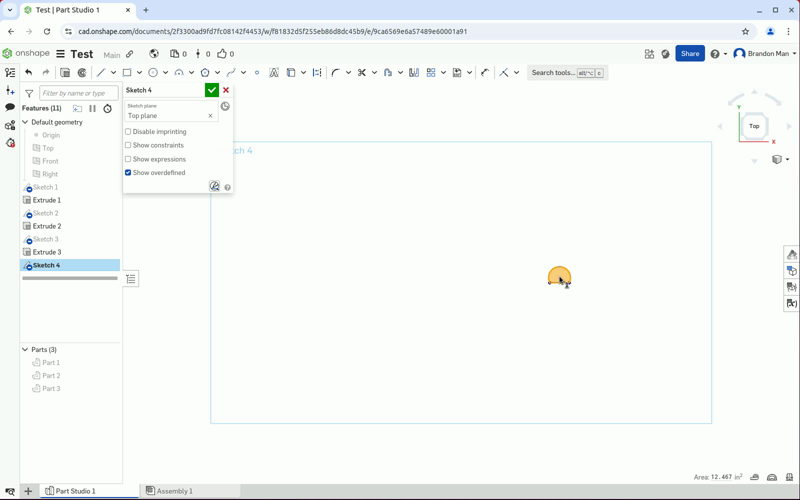
mouse_move(73, 352)
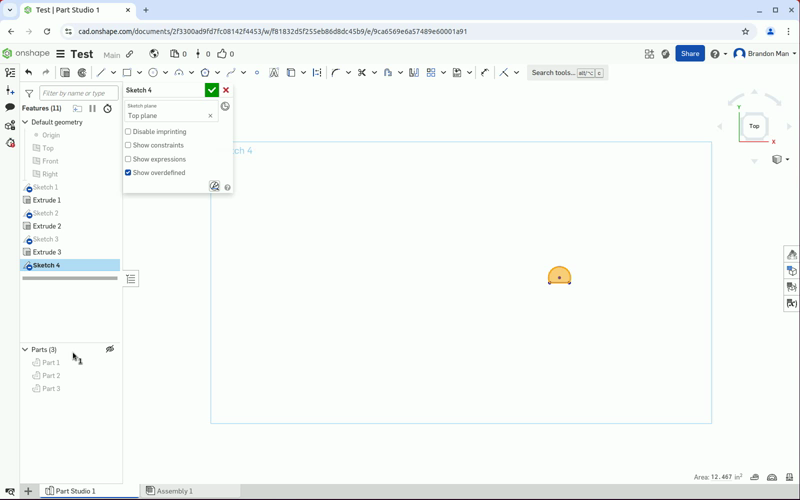
key(shift+y)
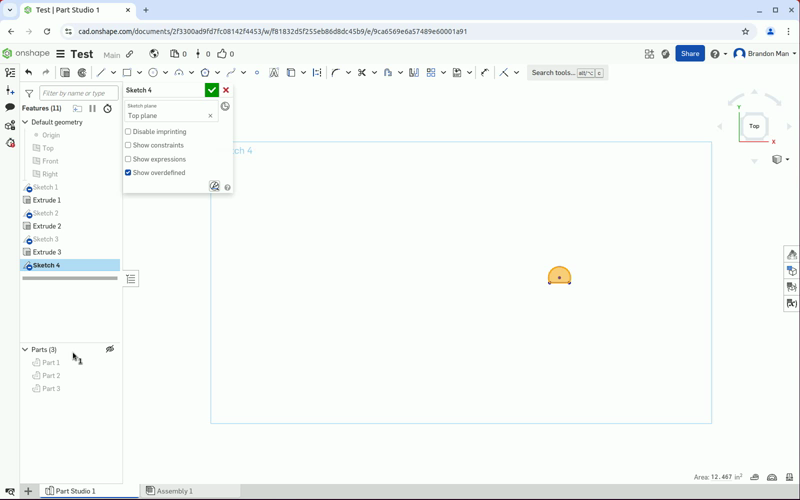
key(shift+e)
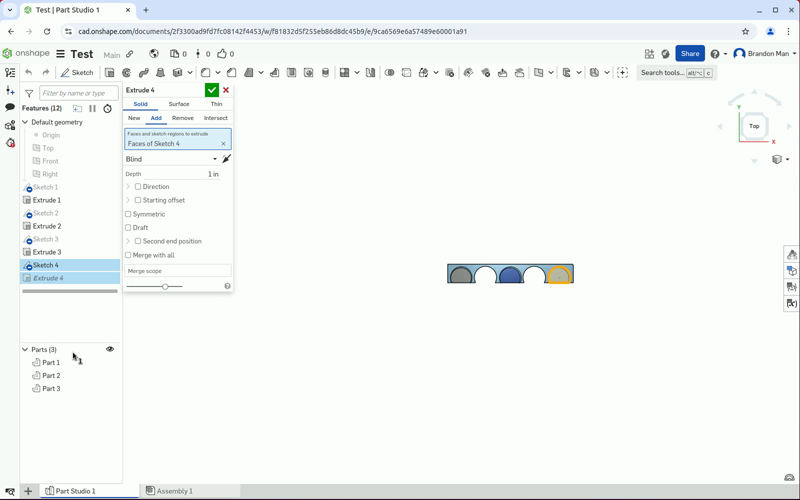
mouse_move(143, 106)
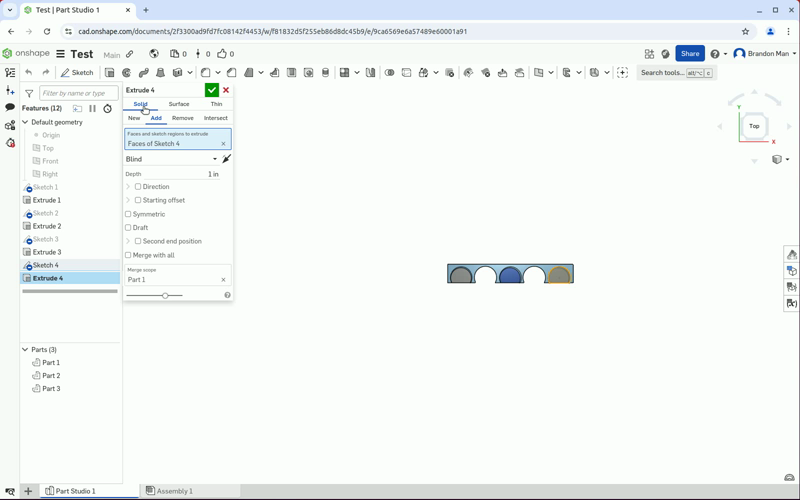
click(143, 106)
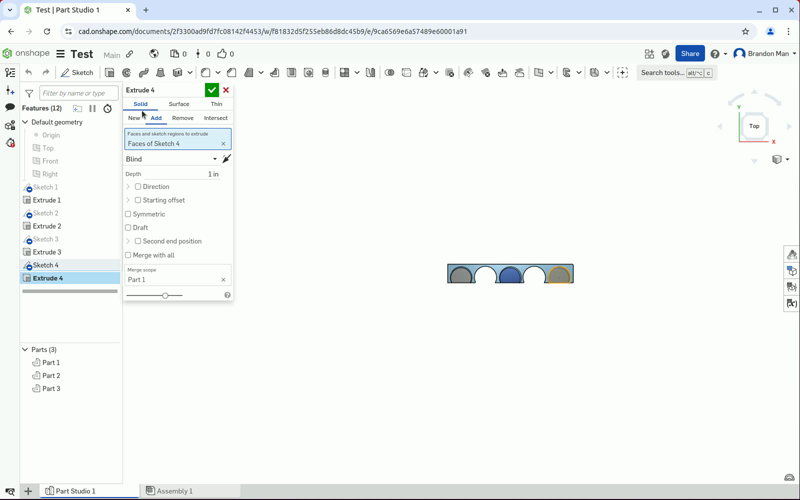
mouse_move(137, 120)
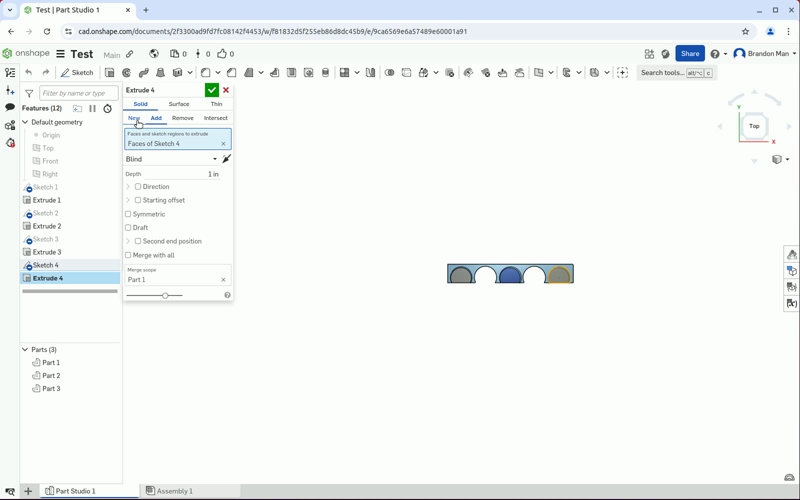
click(137, 120)
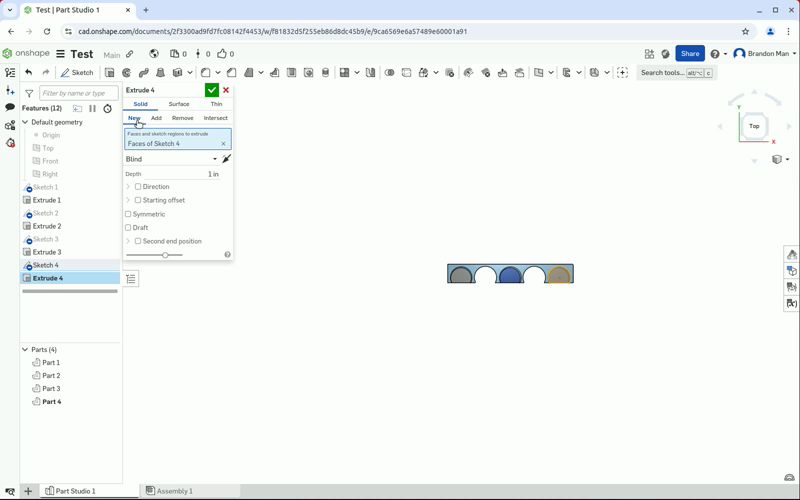
key(tab, 4)
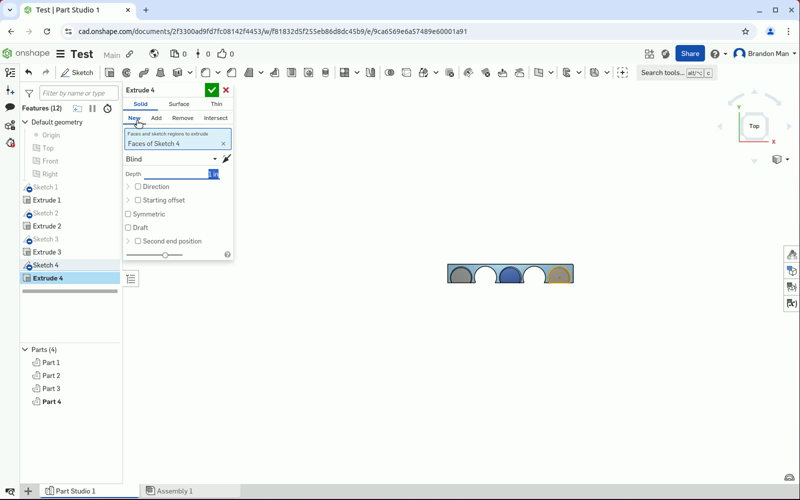
text(0.481)
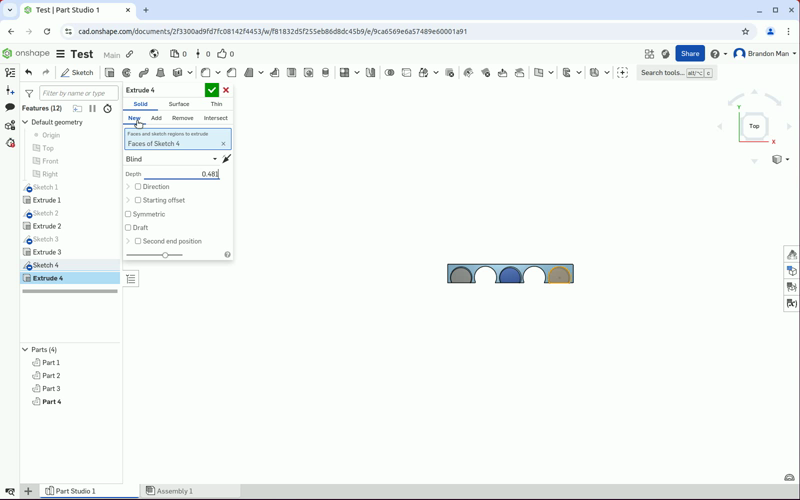
key(enter)
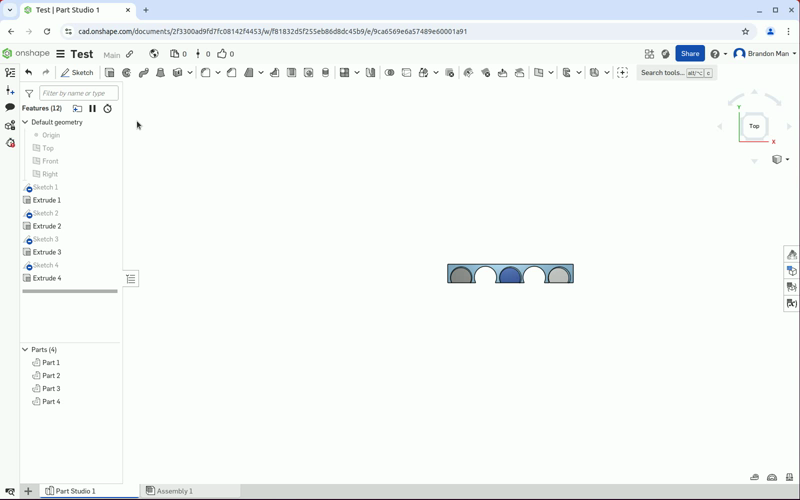
key(shift+h)
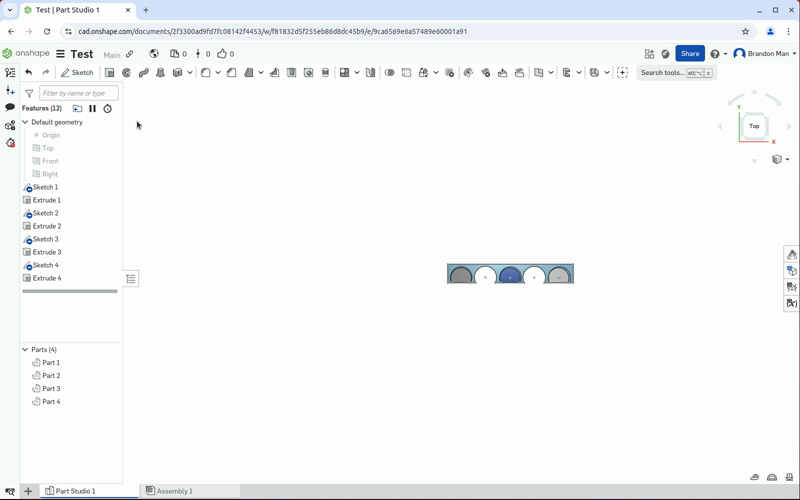
key(shift+h)
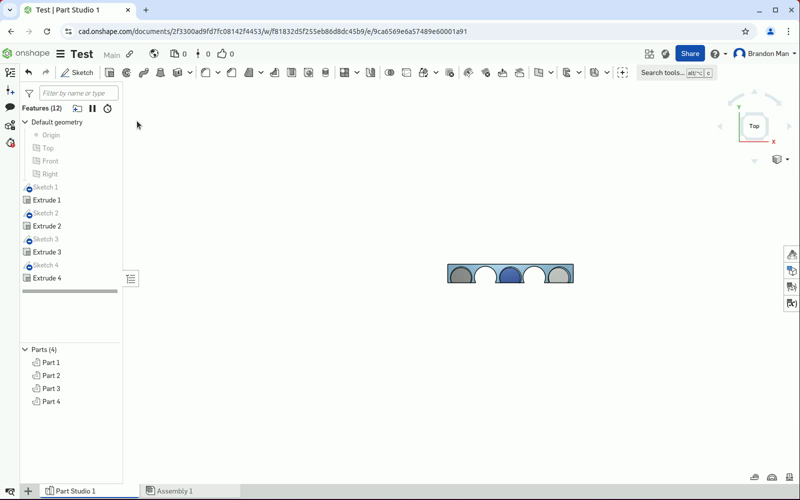
mouse_move(73, 189)
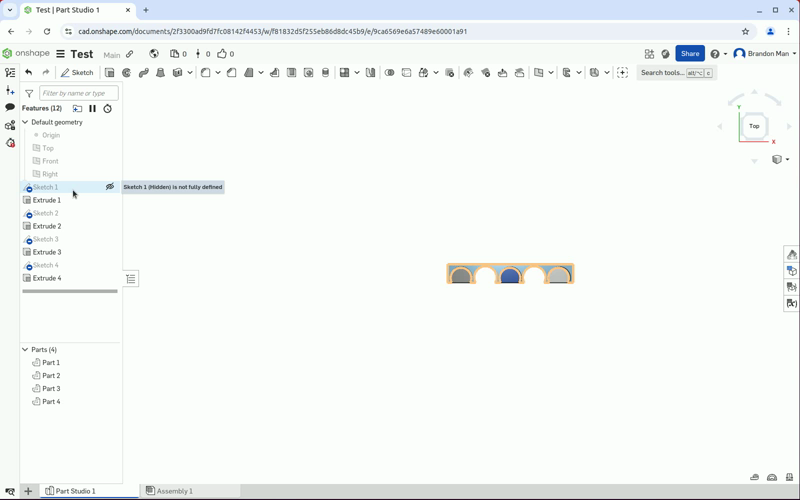
click(73, 189)
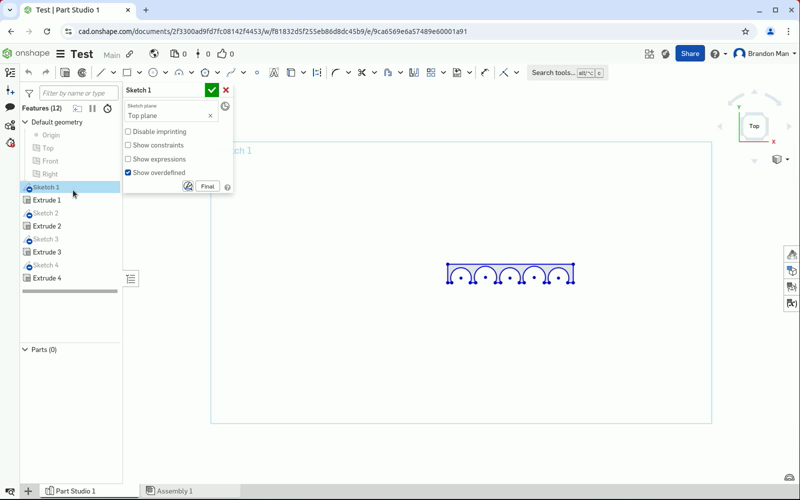
mouse_move(229, 92)
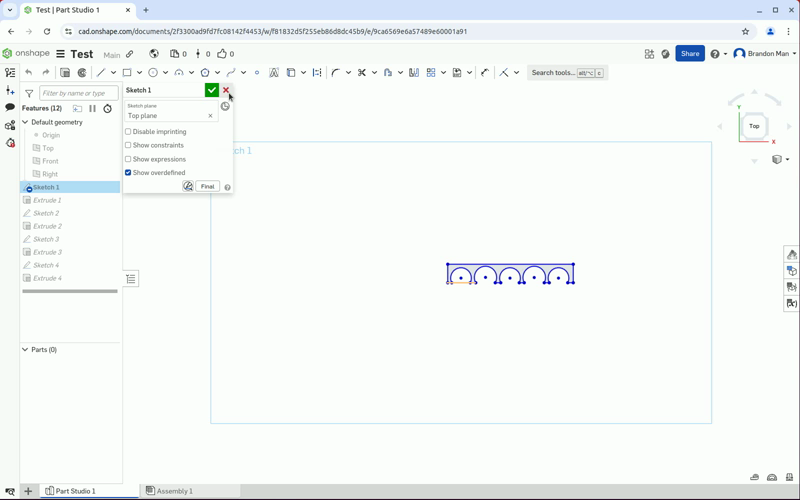
click(229, 92)
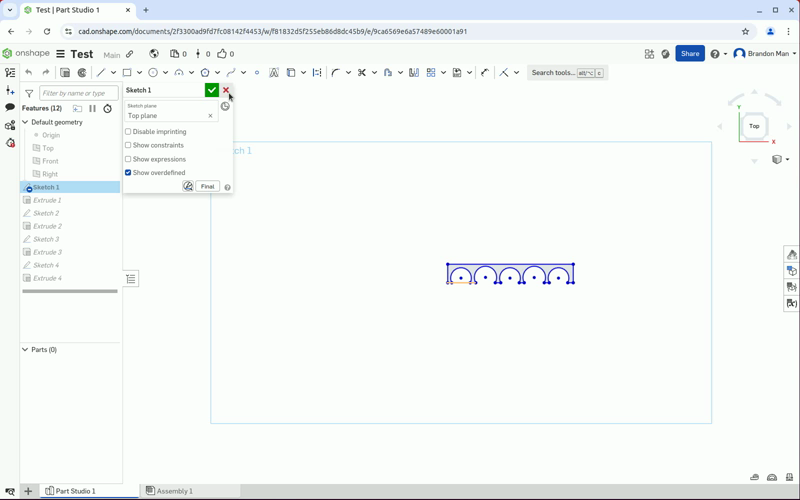
key(shift+s)
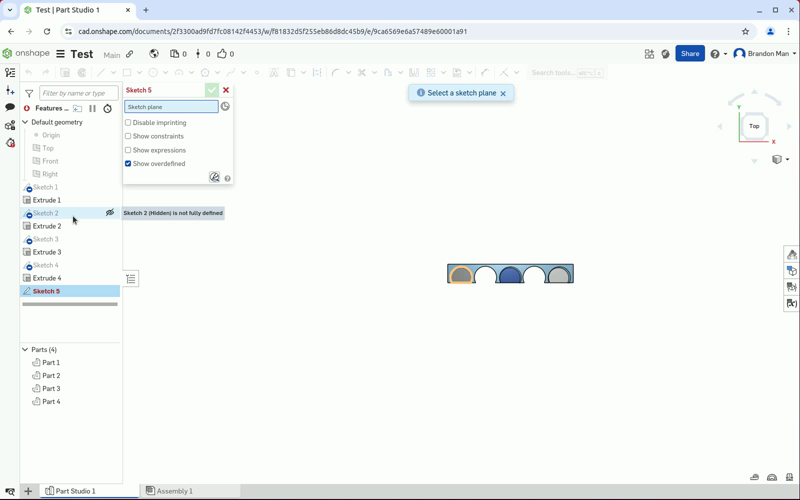
scroll(3)
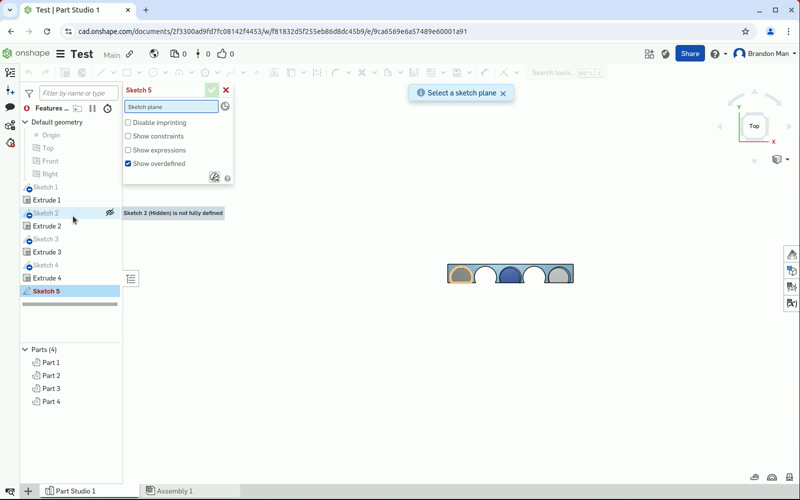
mouse_move(73, 150)
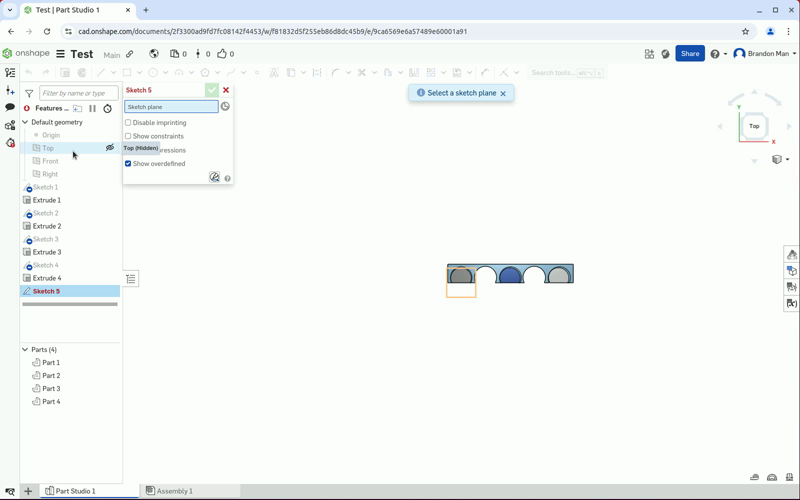
click(73, 150)
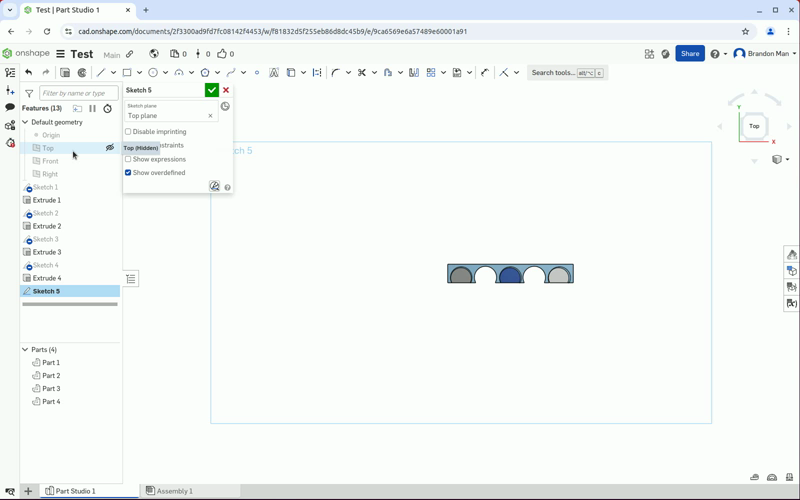
mouse_move(73, 352)
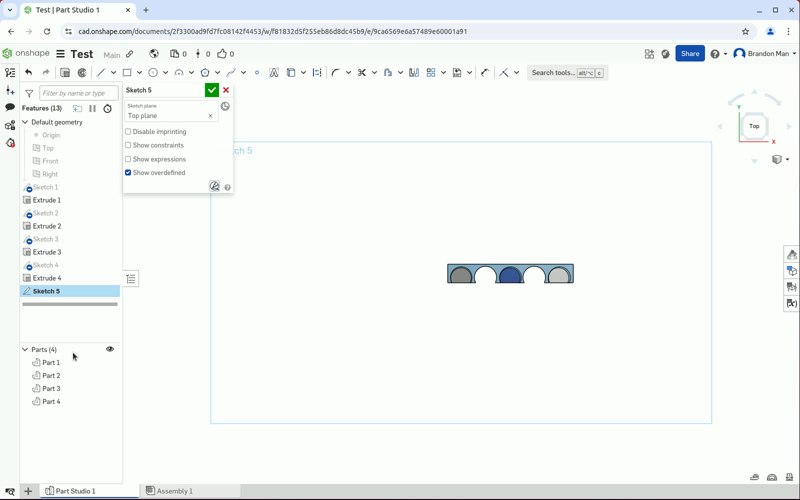
key(y)
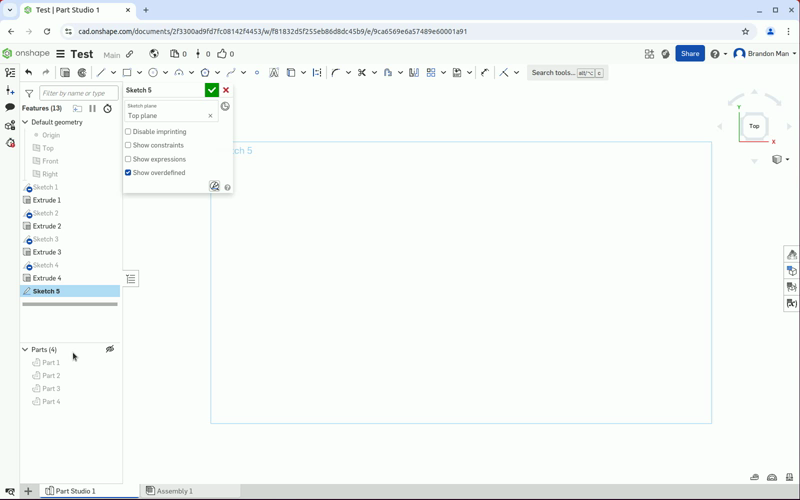
key(l)
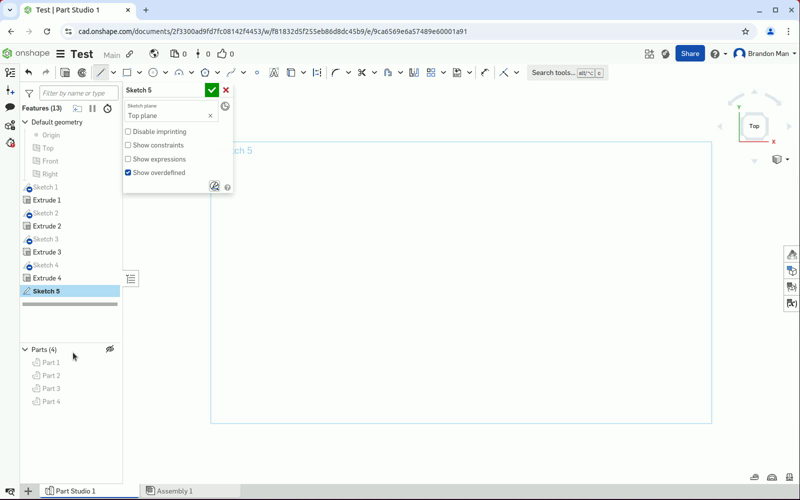
key_down(shift)
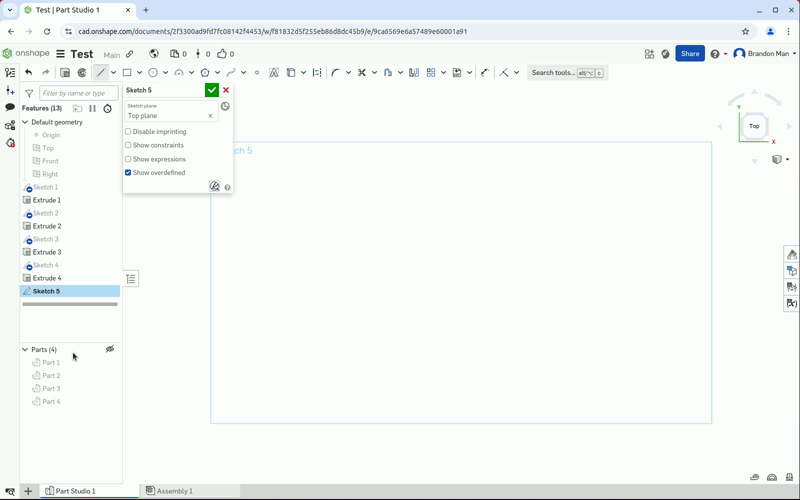
mouse_move(525, 282)
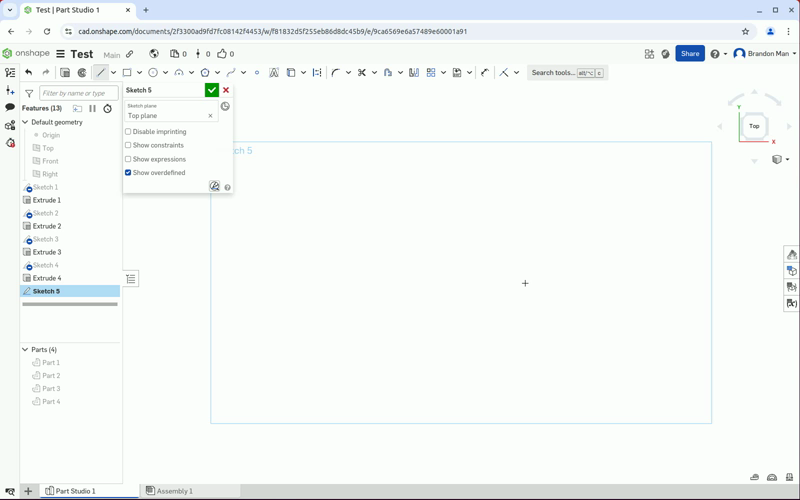
click(525, 282)
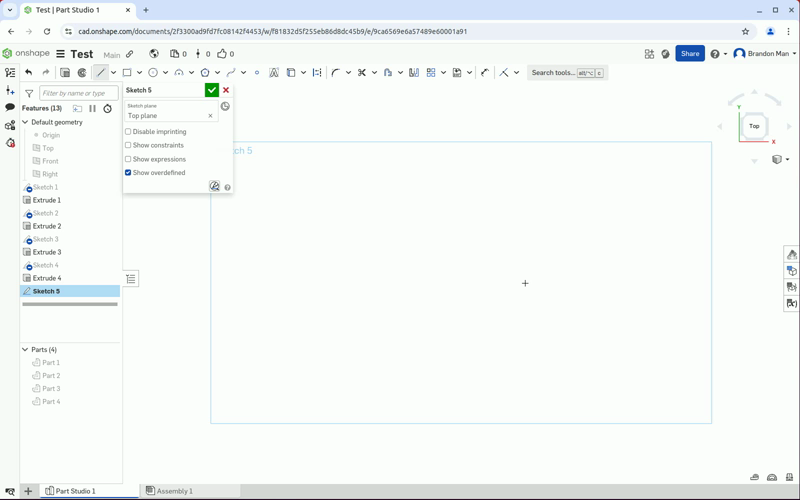
key_up(shift)
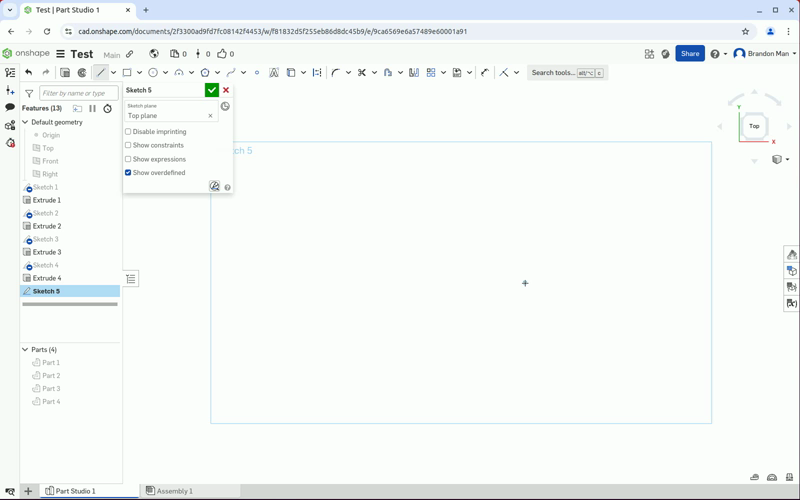
key_down(shift)
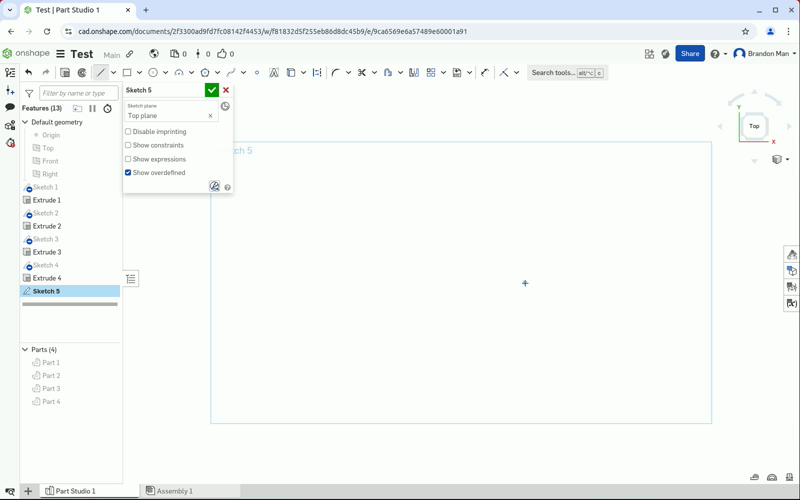
mouse_move(555, 282)
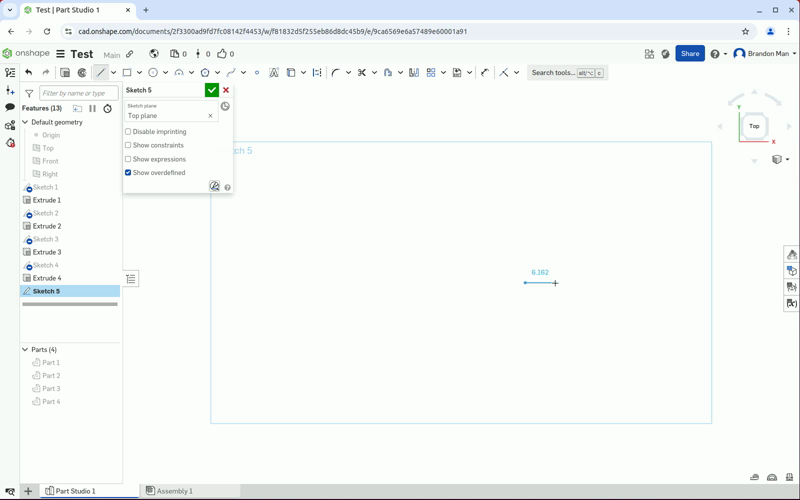
mouse_move(544, 282)
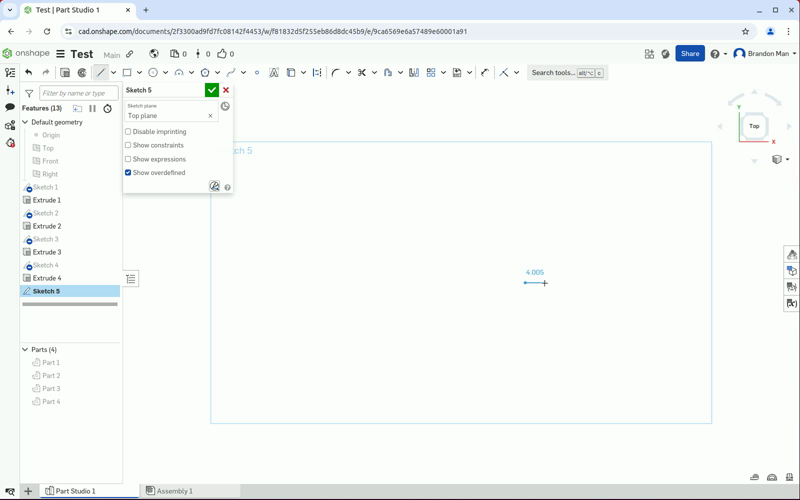
click(544, 282)
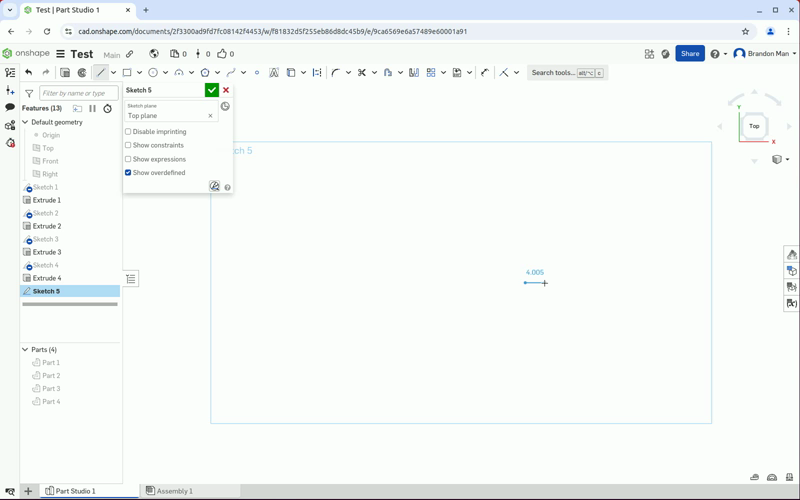
key_up(shift)
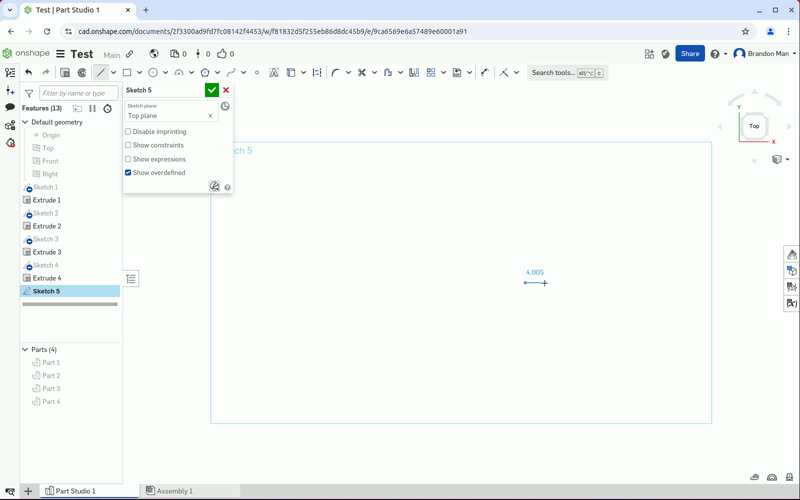
key(esc)
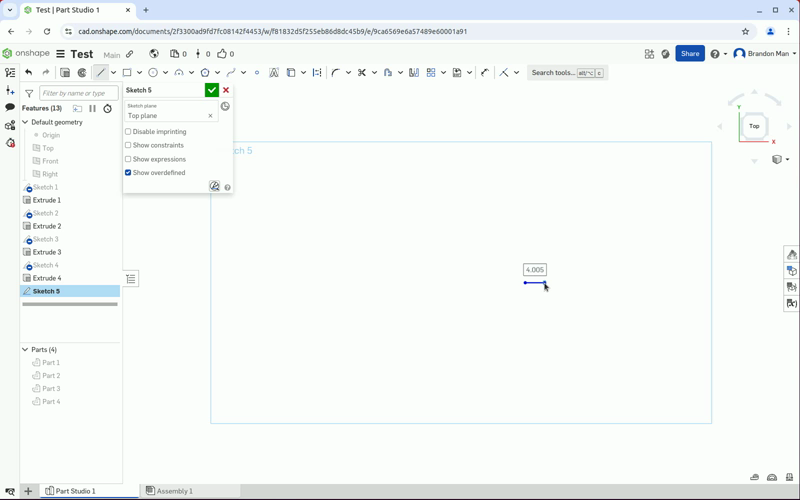
key(a)
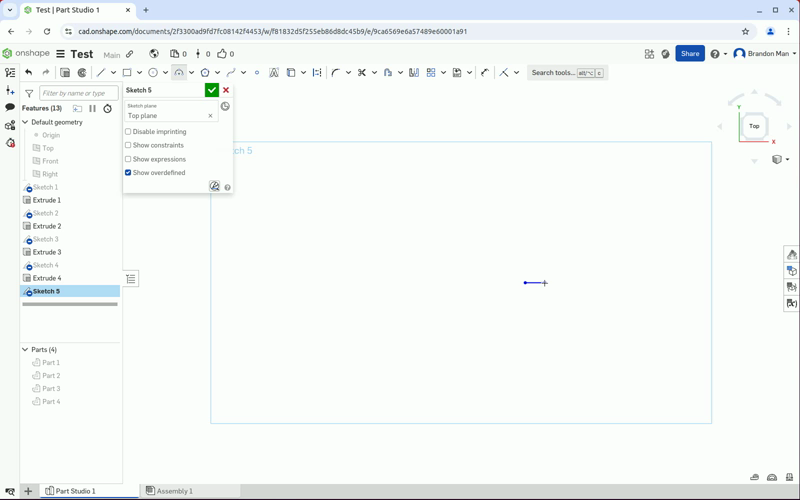
mouse_move(544, 282)
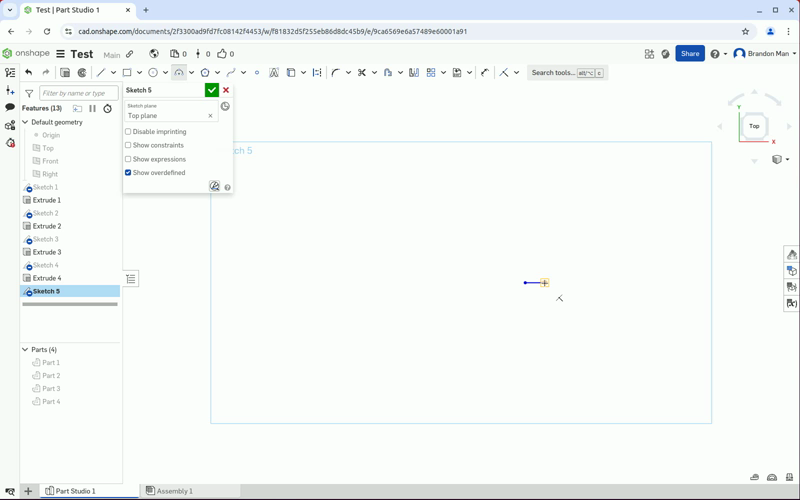
click(544, 282)
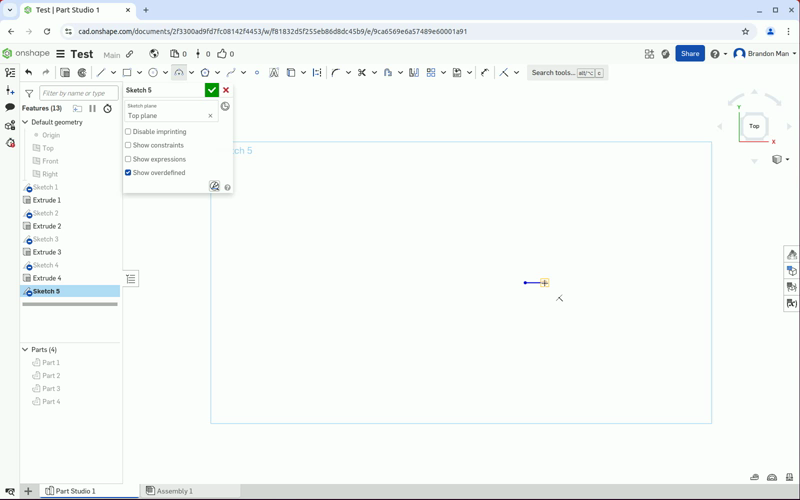
mouse_move(525, 282)
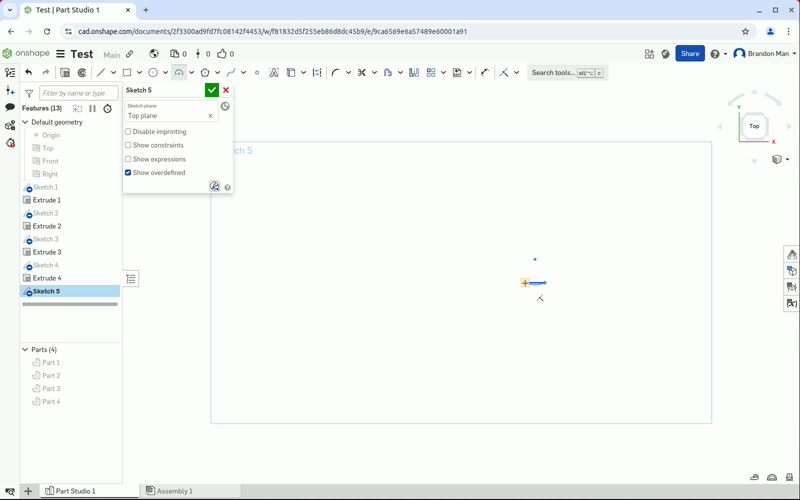
click(525, 282)
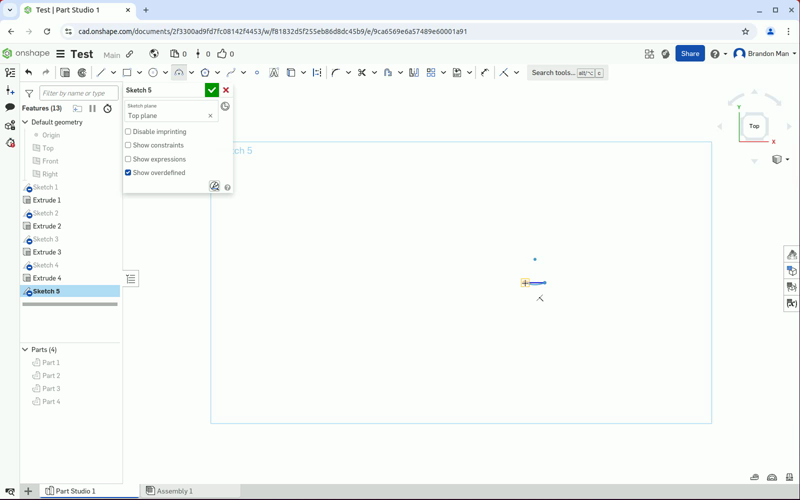
key_down(shift)
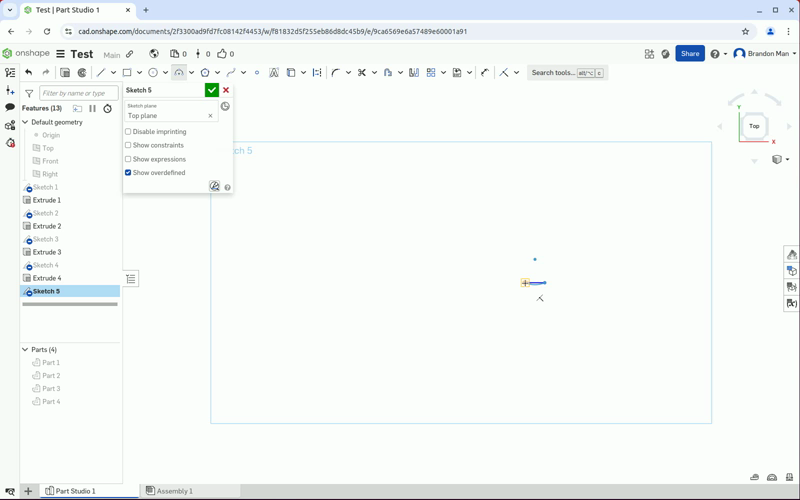
mouse_move(535, 266)
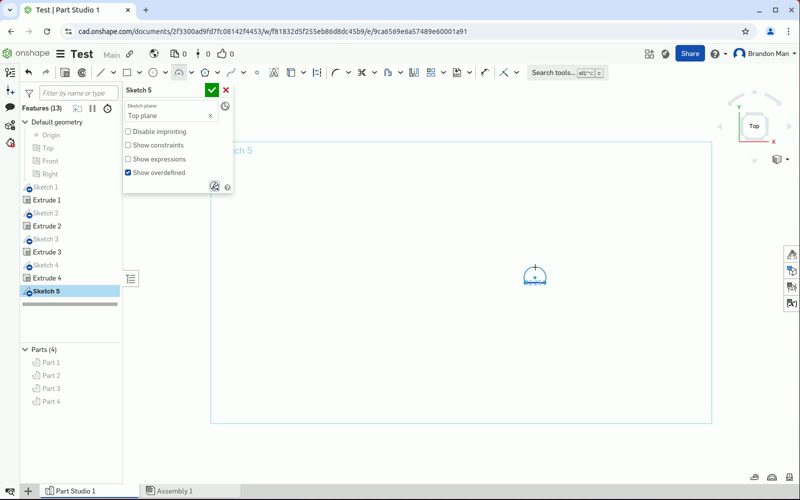
click(535, 266)
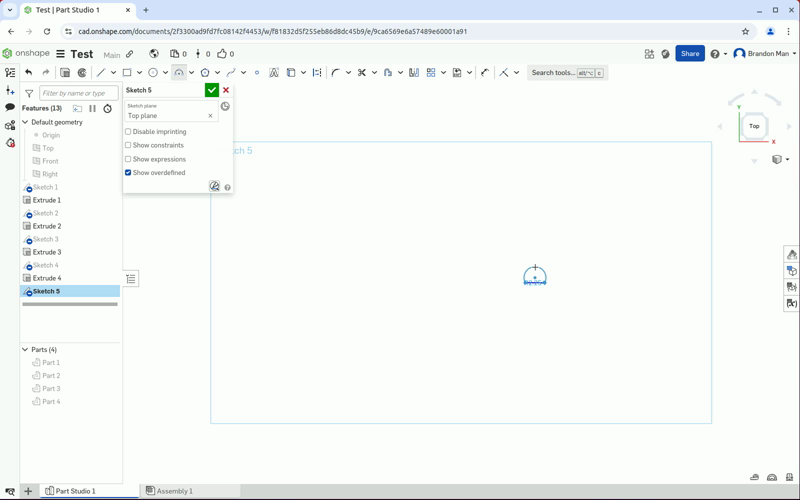
key_up(shift)
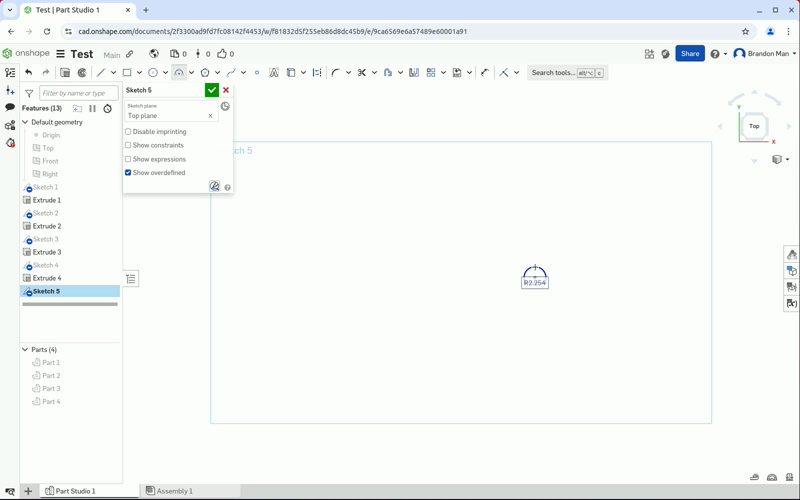
key(esc)
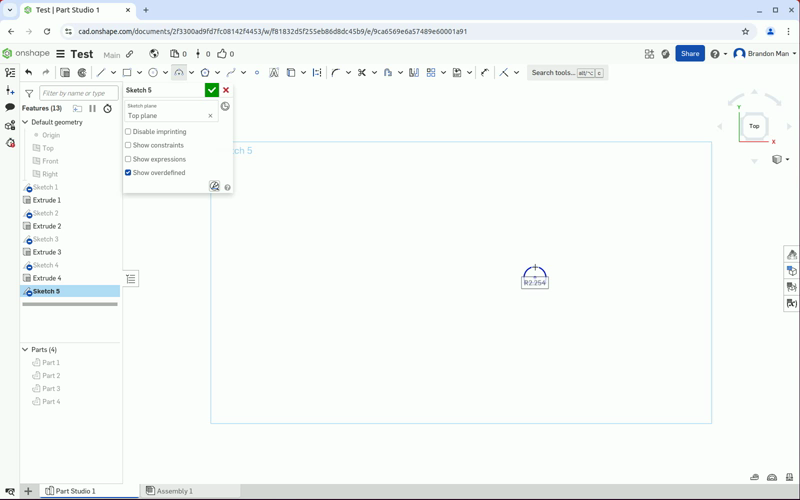
mouse_move(538, 280)
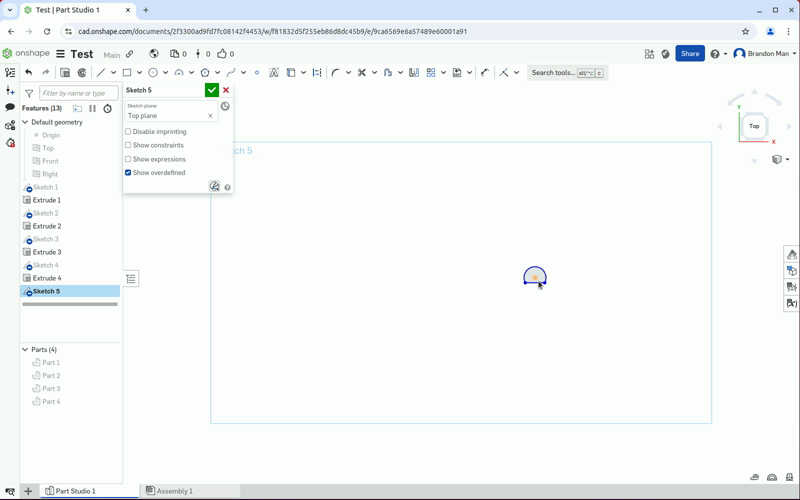
scroll(6)
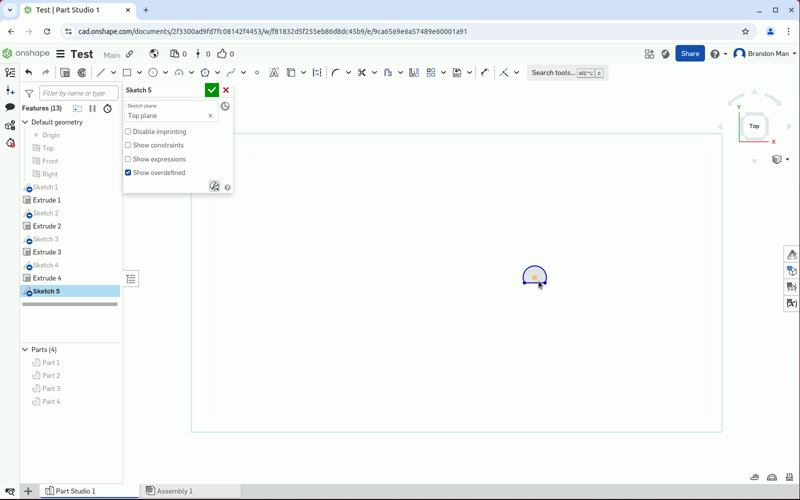
scroll(6)
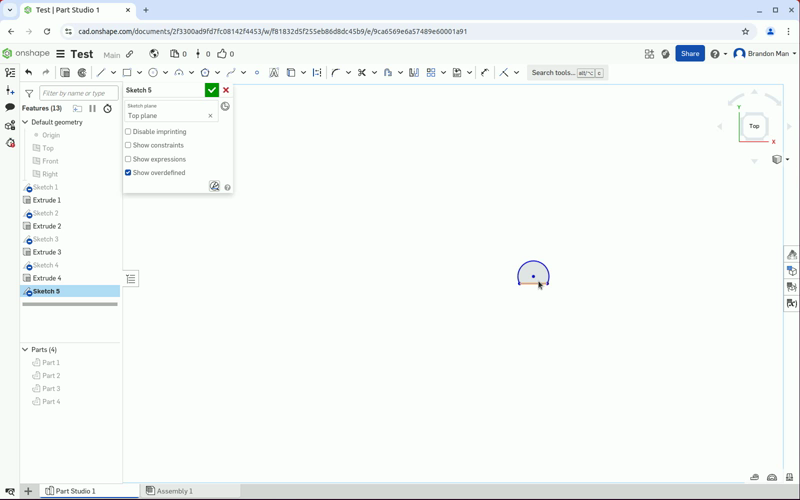
scroll(6)
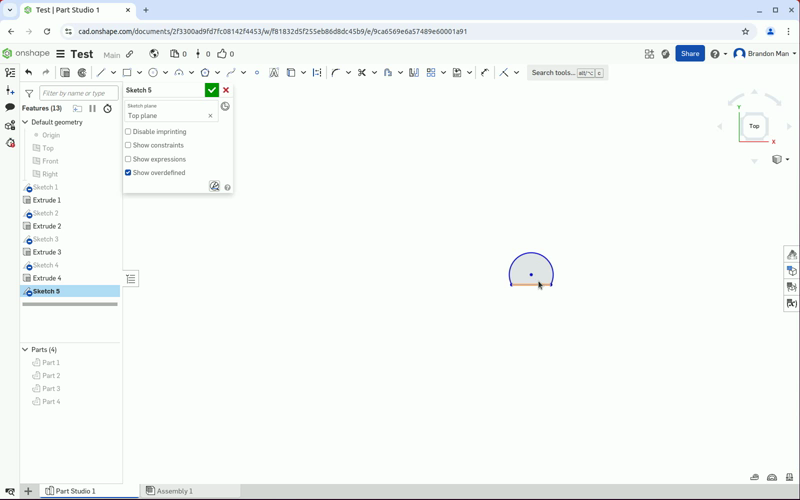
scroll(6)
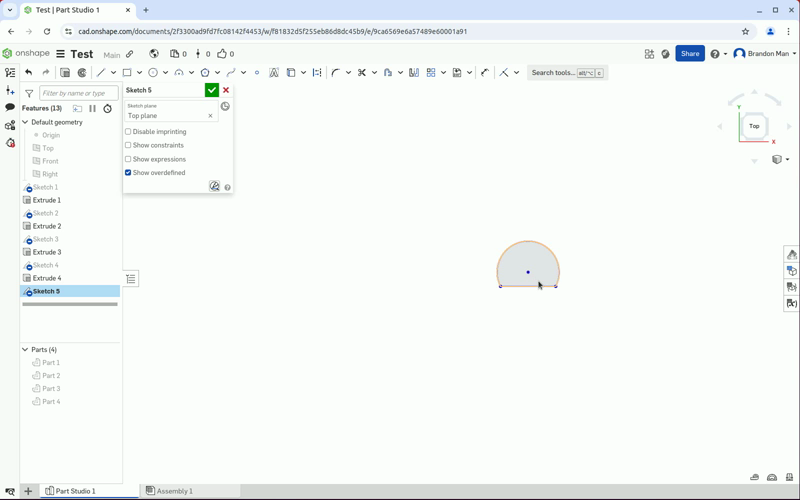
scroll(6)
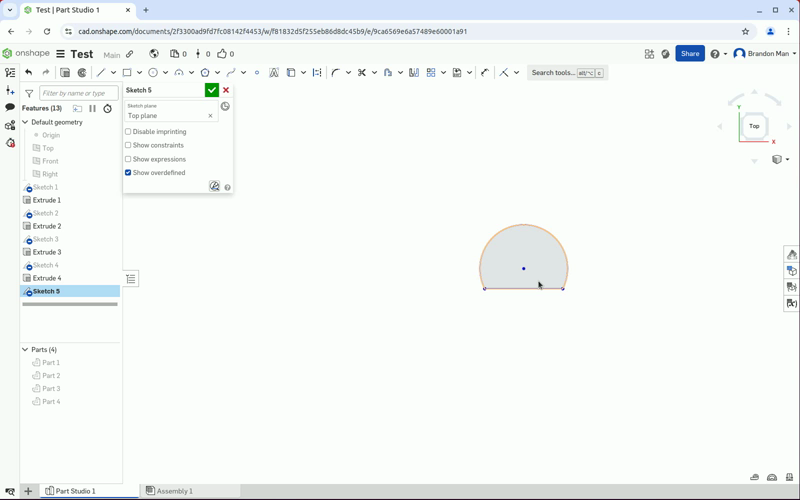
scroll(6)
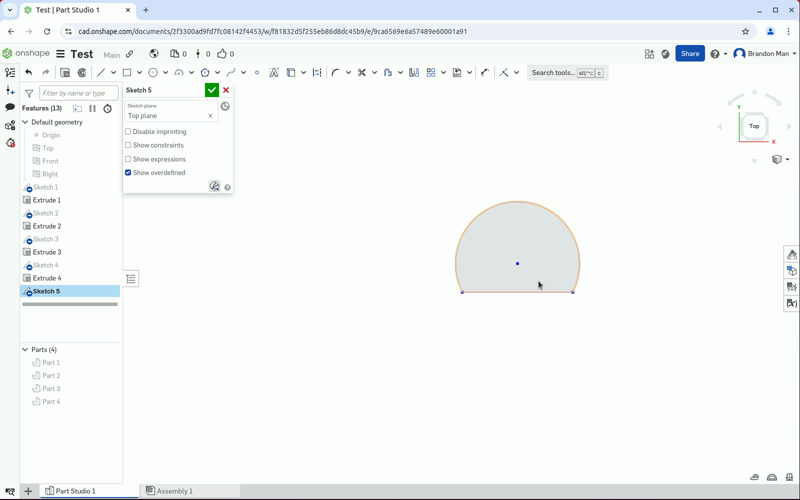
scroll(6)
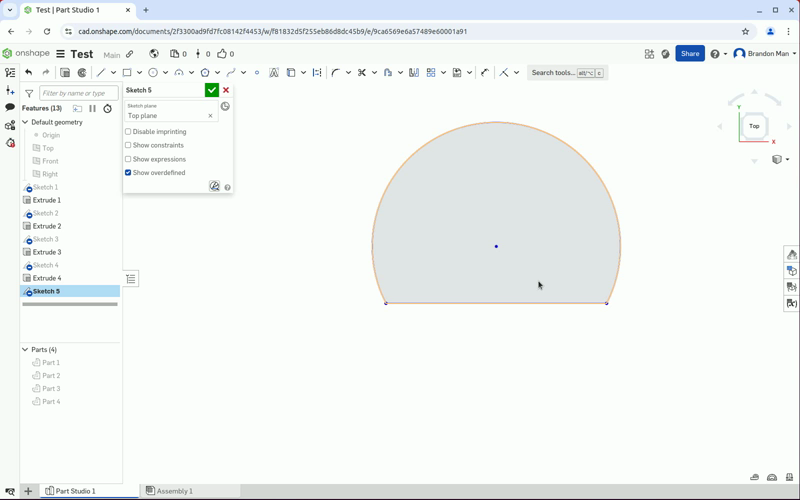
click(538, 280)
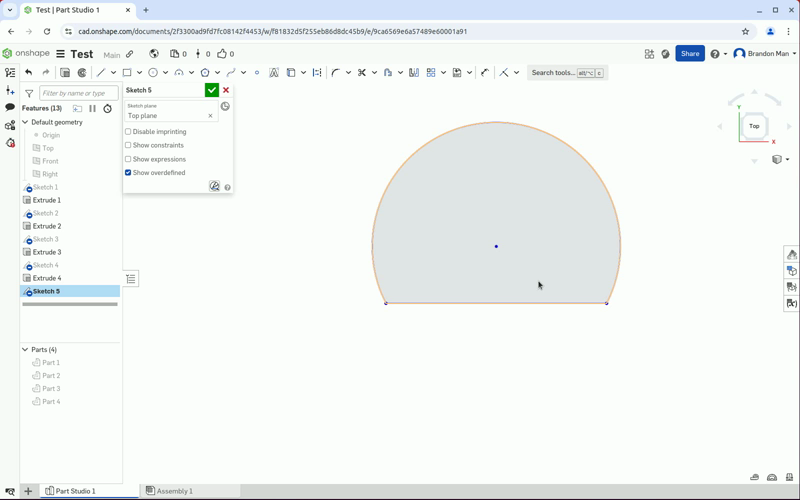
scroll(-6)
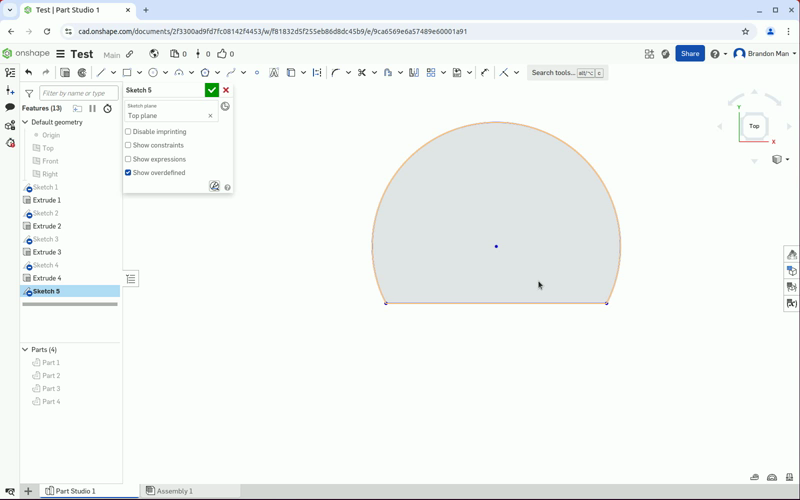
scroll(-6)
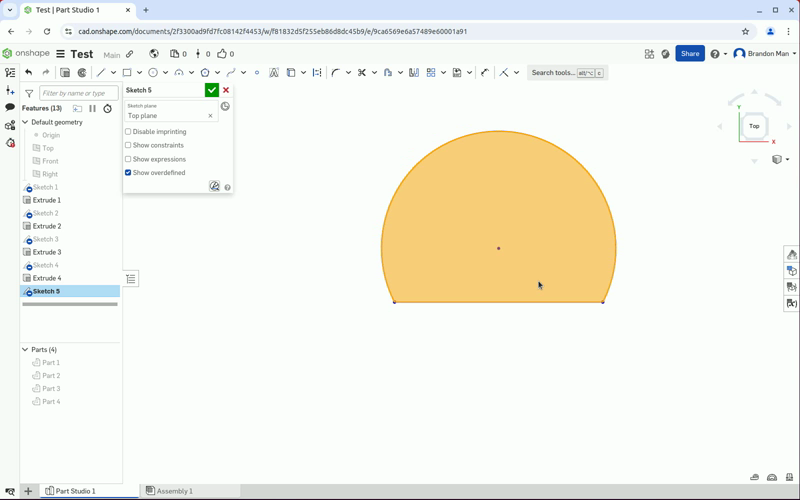
scroll(-6)
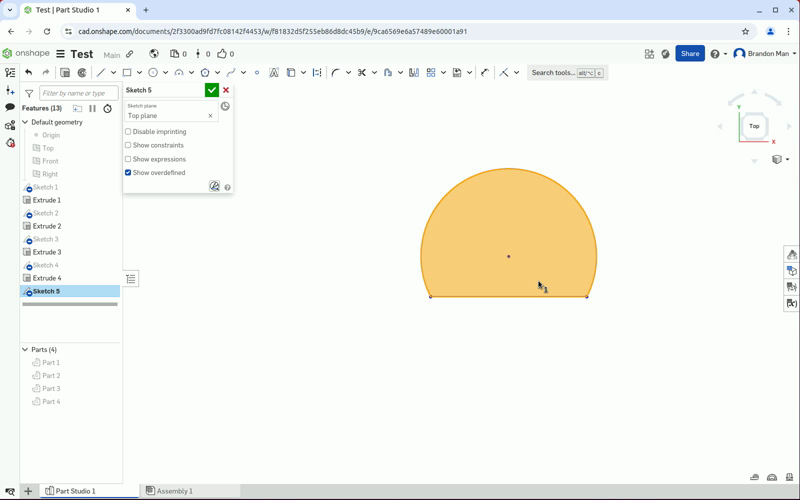
scroll(-6)
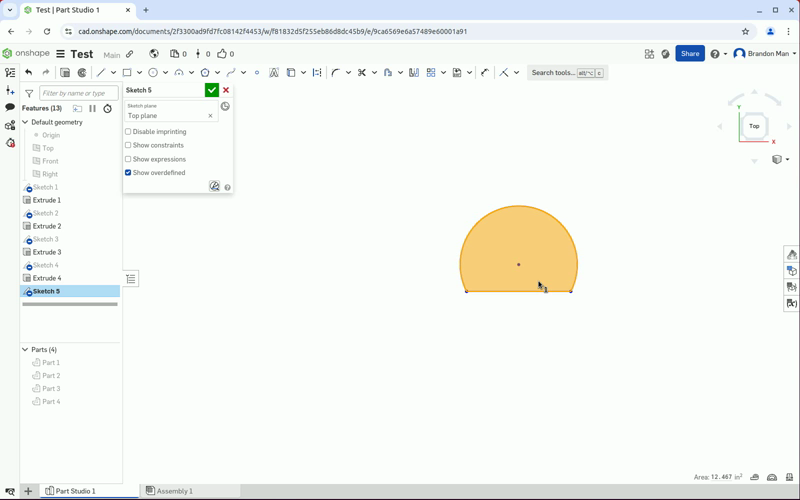
scroll(-6)
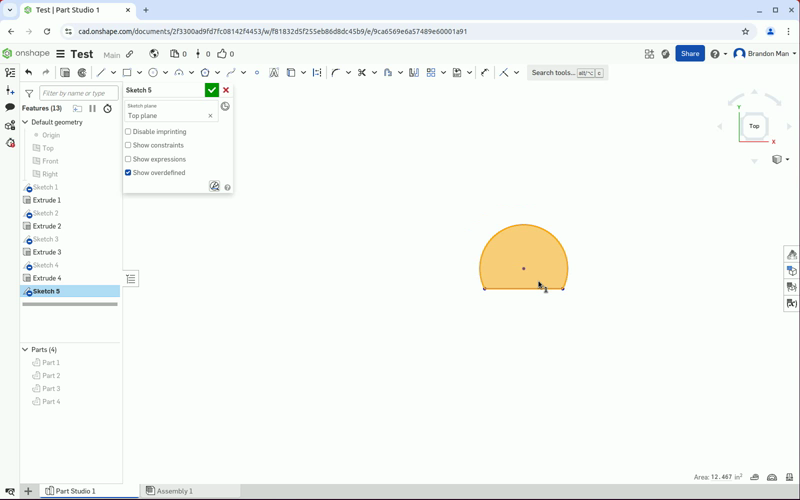
scroll(-6)
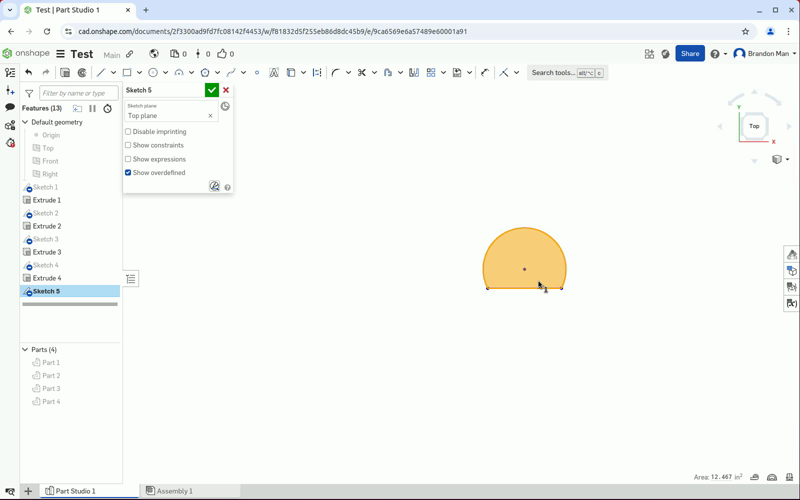
scroll(-6)
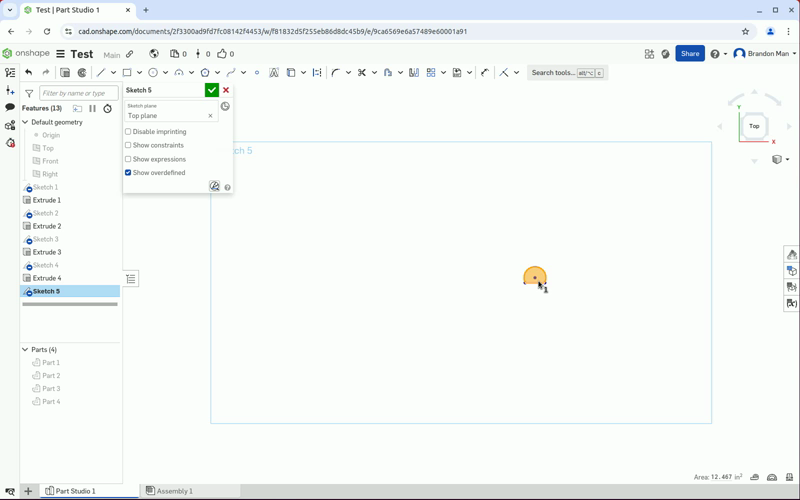
mouse_move(73, 352)
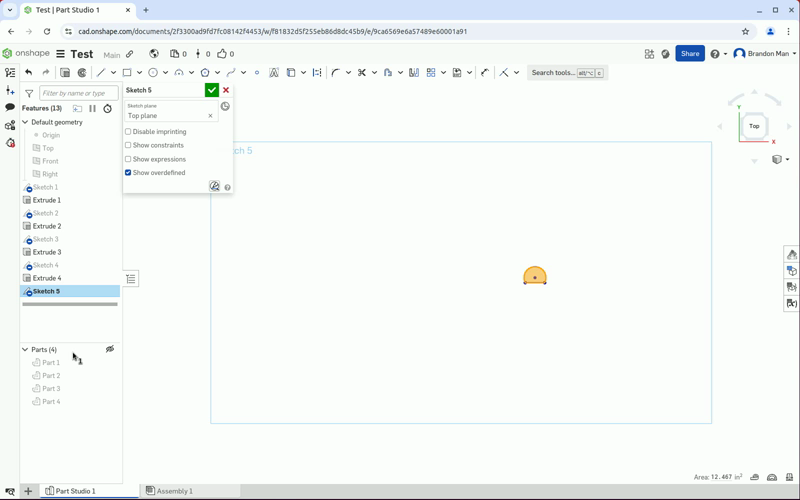
key(shift+y)
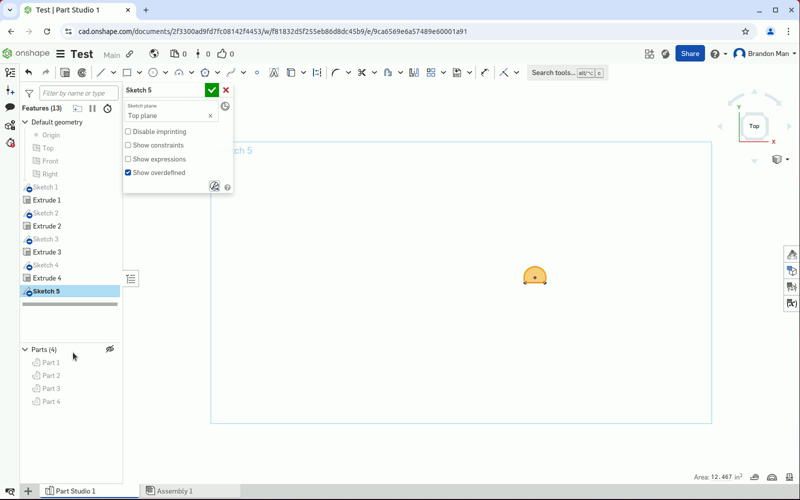
key(shift+e)
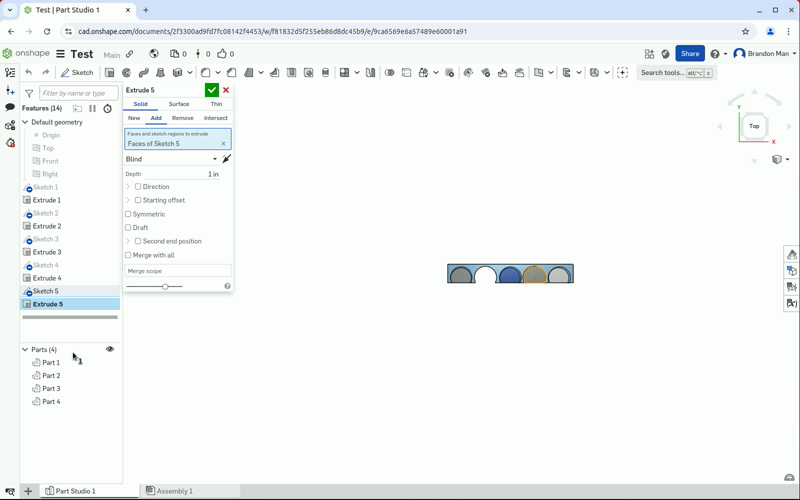
mouse_move(143, 106)
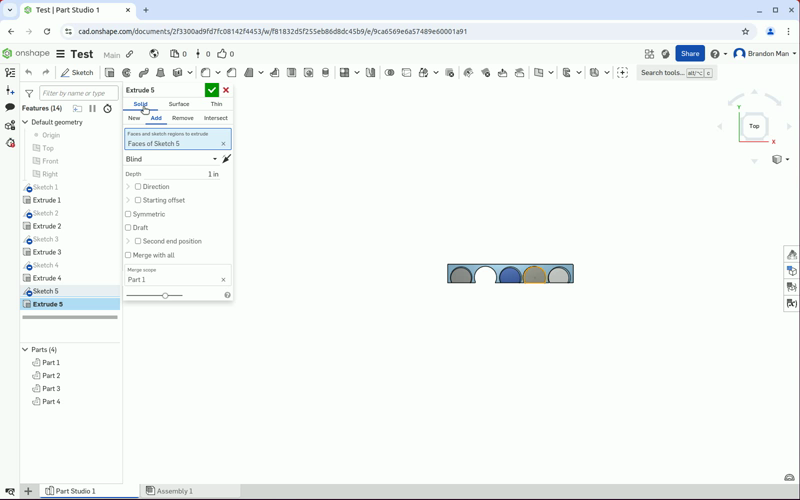
click(143, 106)
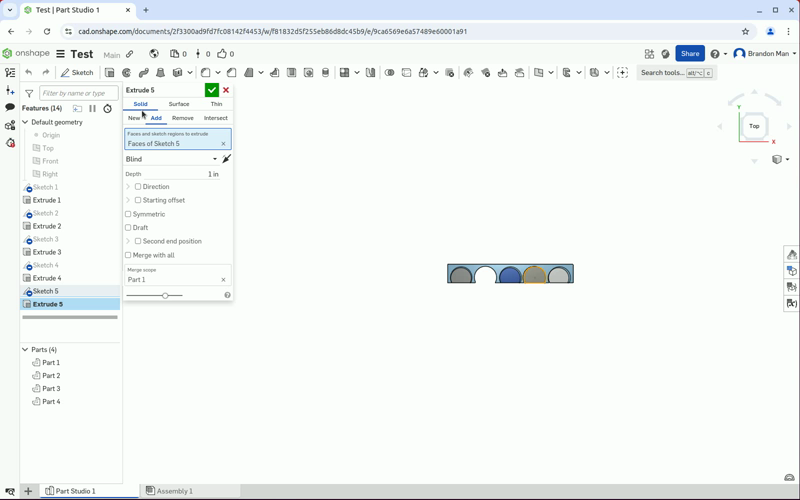
mouse_move(137, 120)
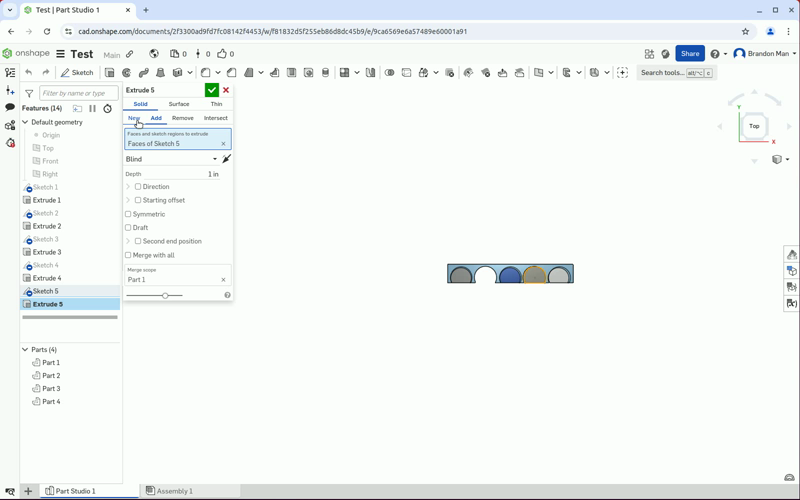
click(137, 120)
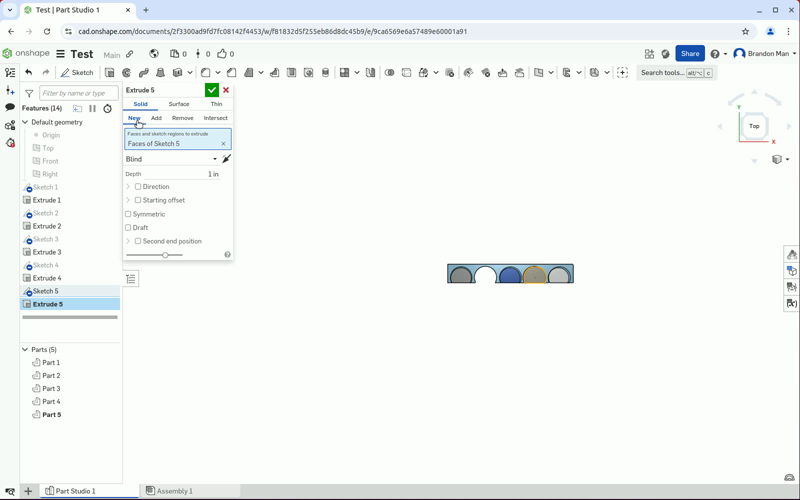
key(tab, 4)
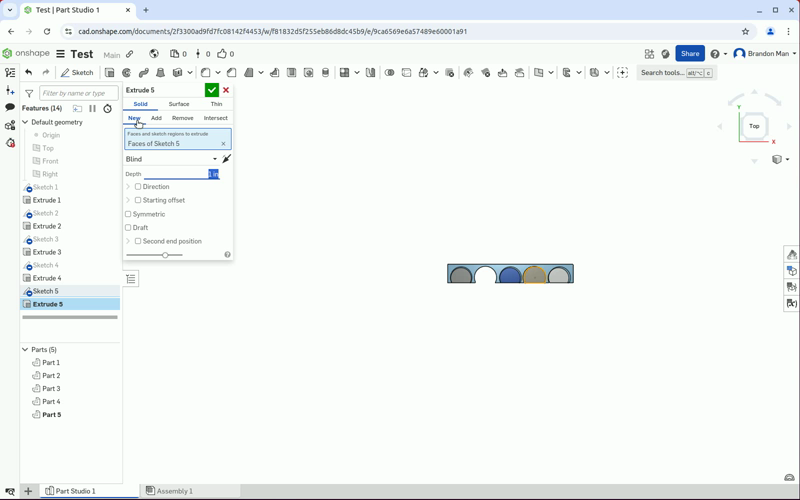
text(0.481)
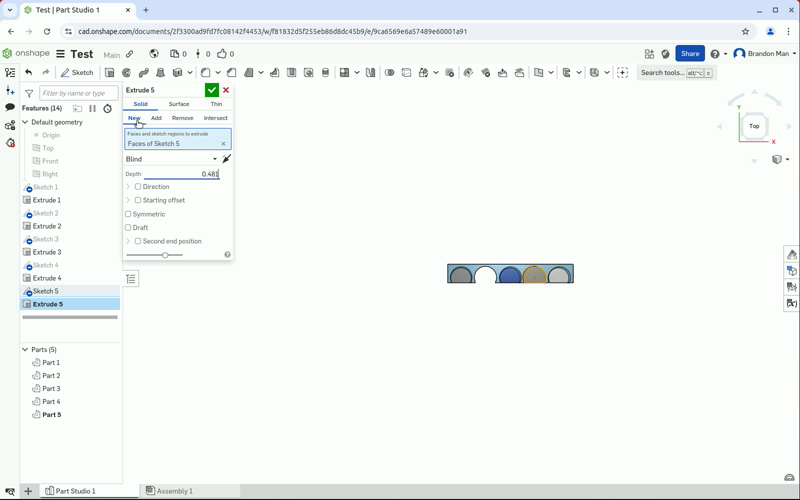
key(enter)
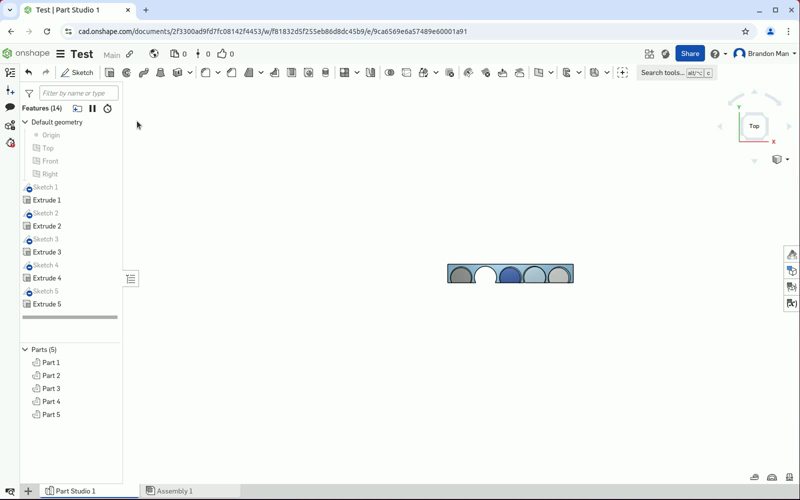
key(shift+h)
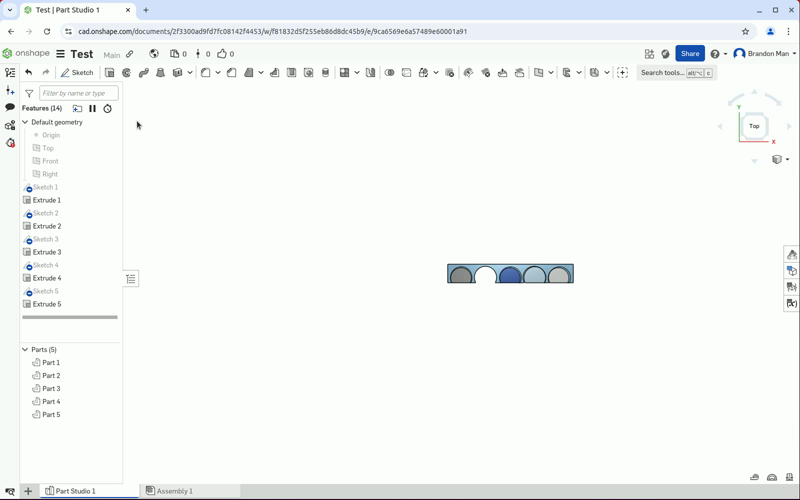
key(shift+h)
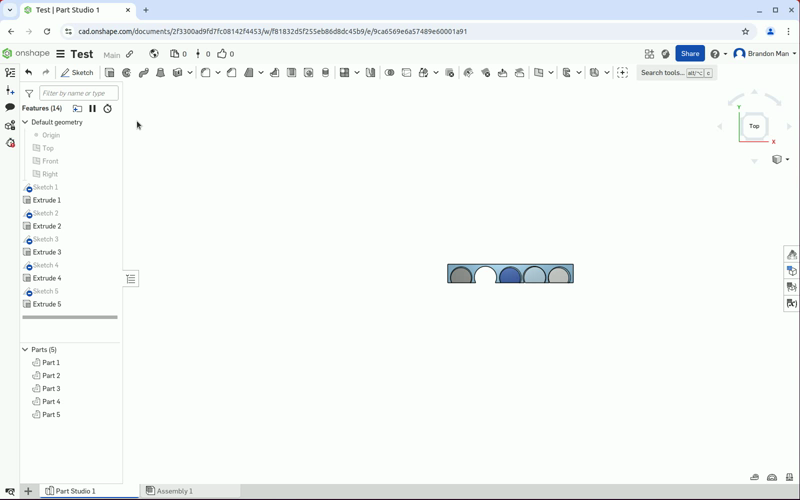
mouse_move(73, 189)
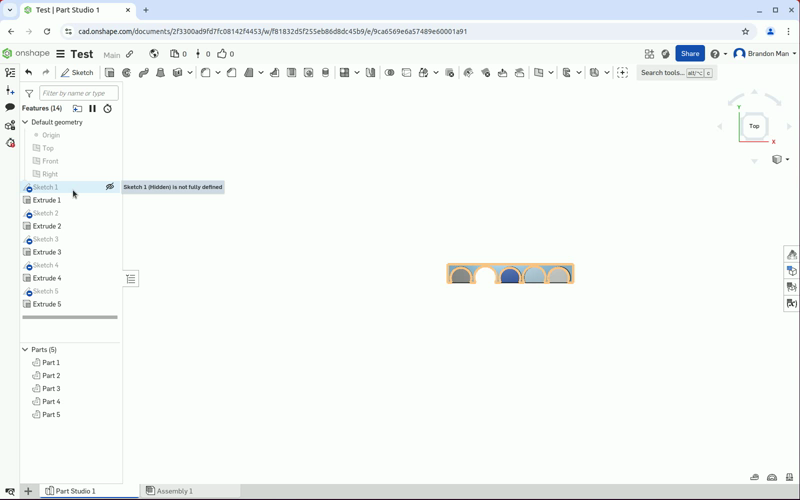
click(73, 189)
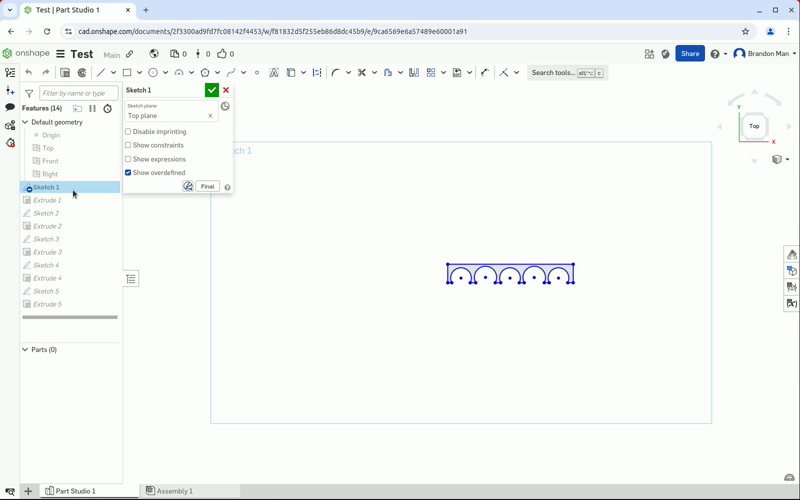
mouse_move(229, 92)
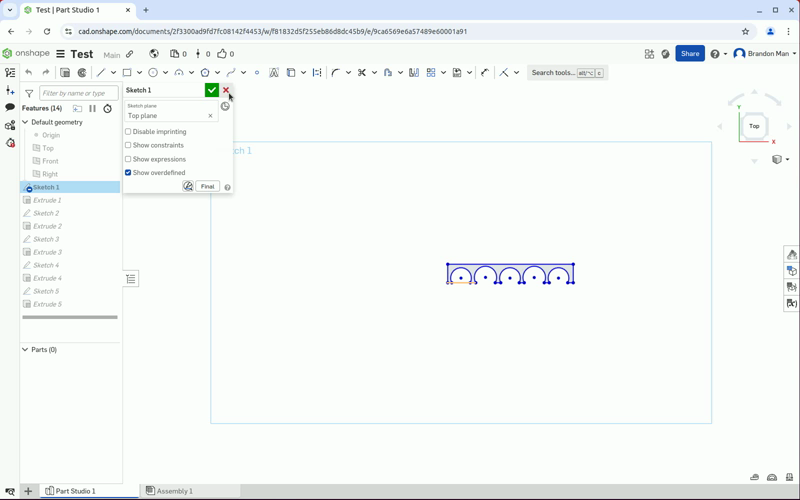
click(229, 92)
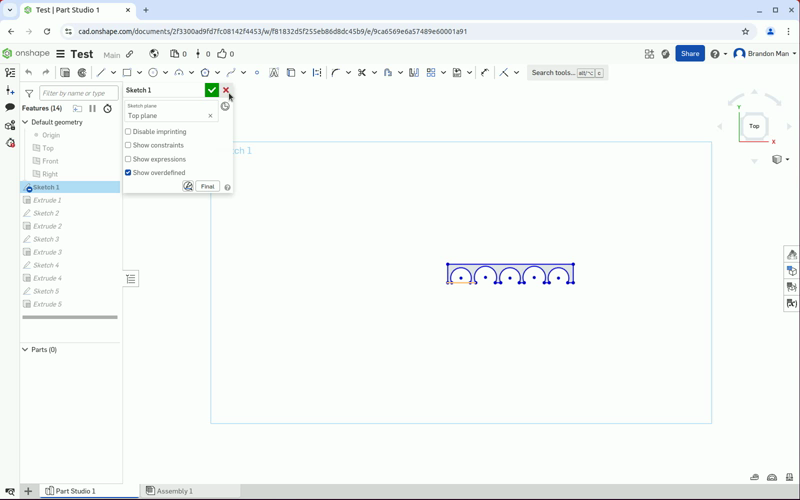
key(shift+s)
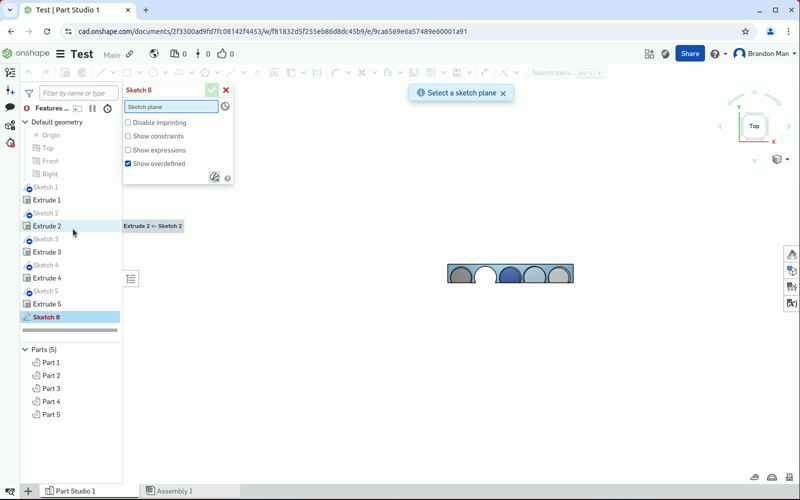
scroll(3)
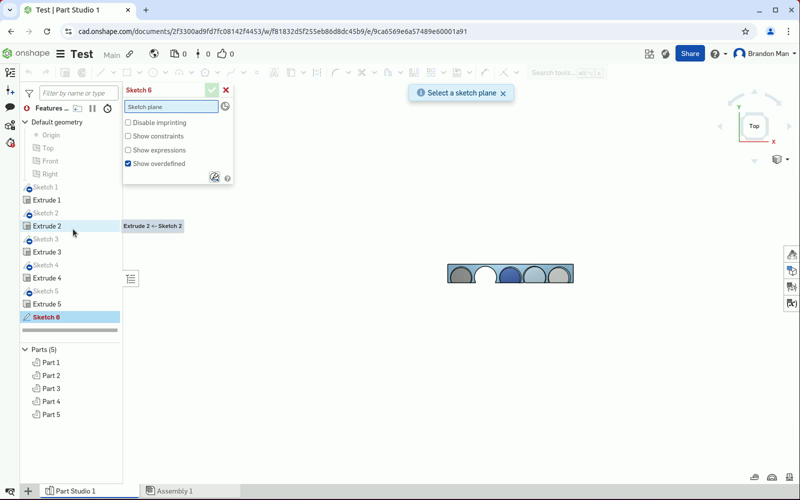
mouse_move(73, 150)
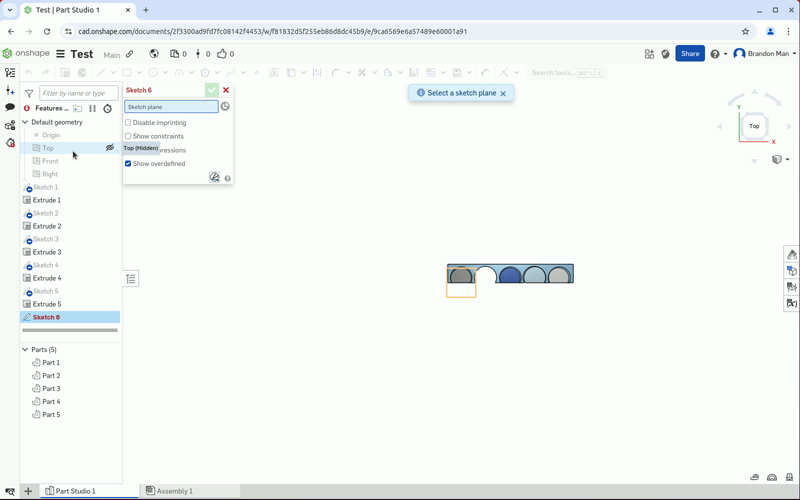
click(73, 150)
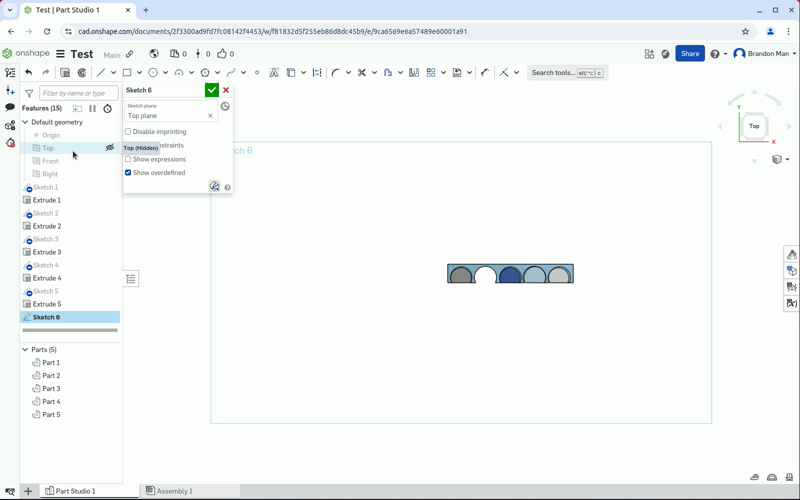
mouse_move(73, 352)
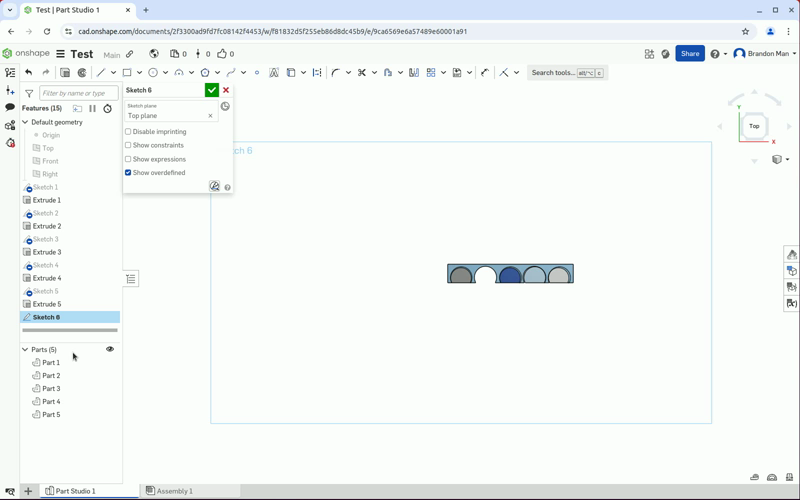
key(y)
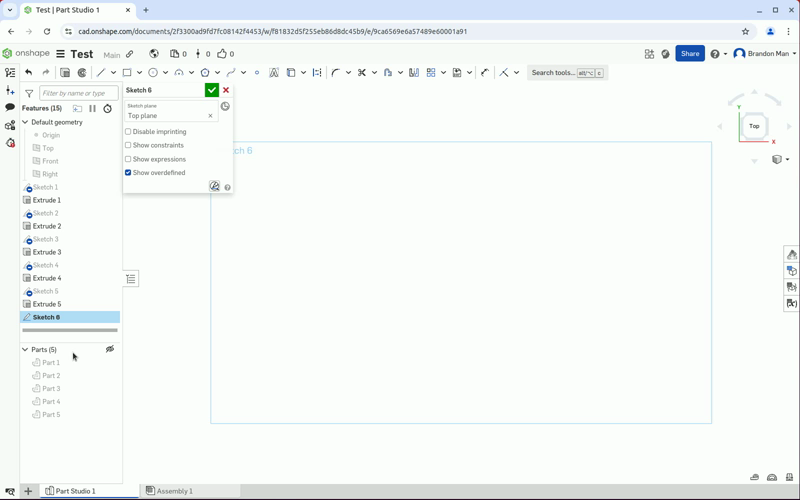
key(l)
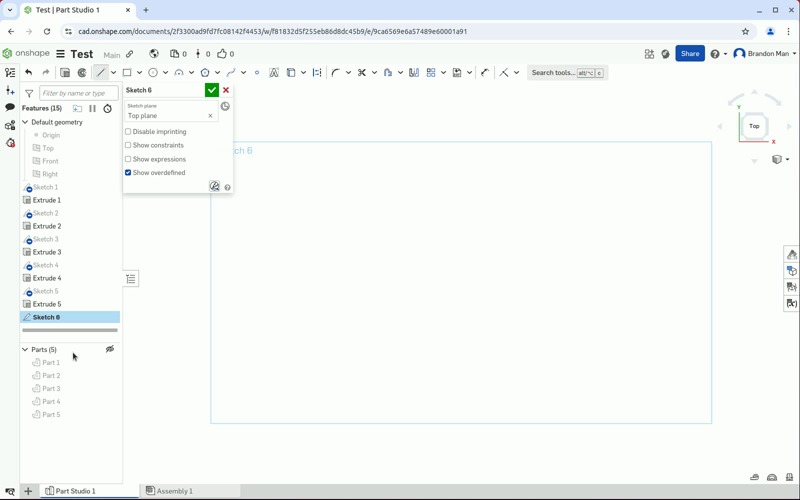
key_down(shift)
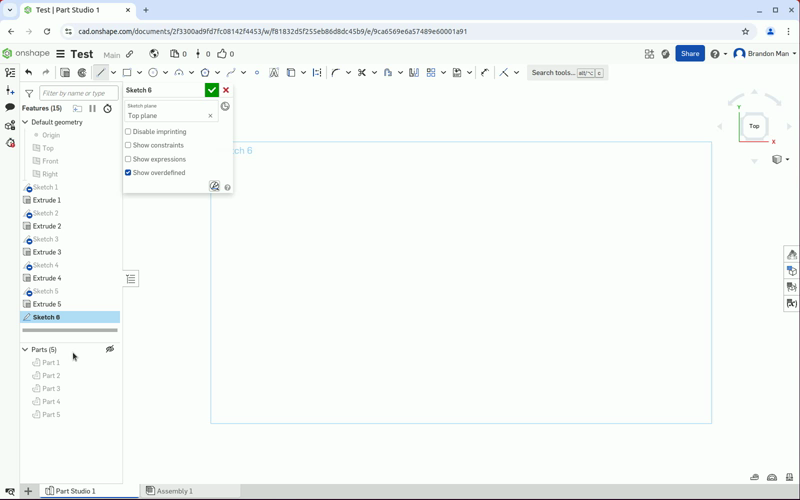
mouse_move(476, 282)
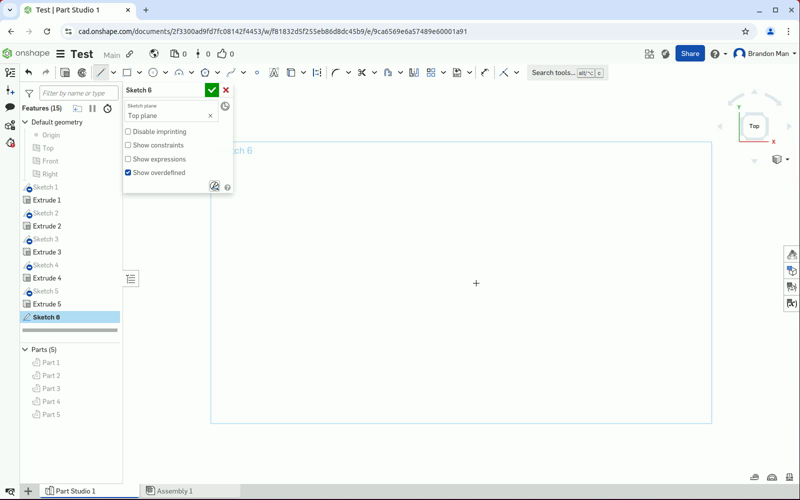
click(476, 282)
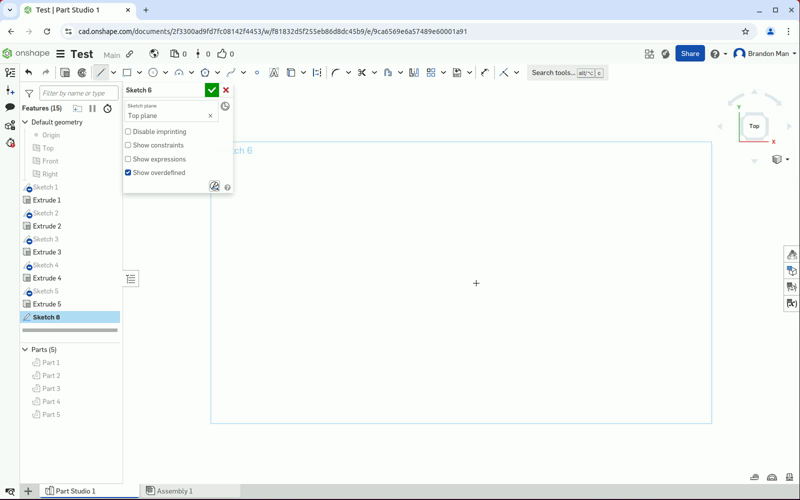
key_up(shift)
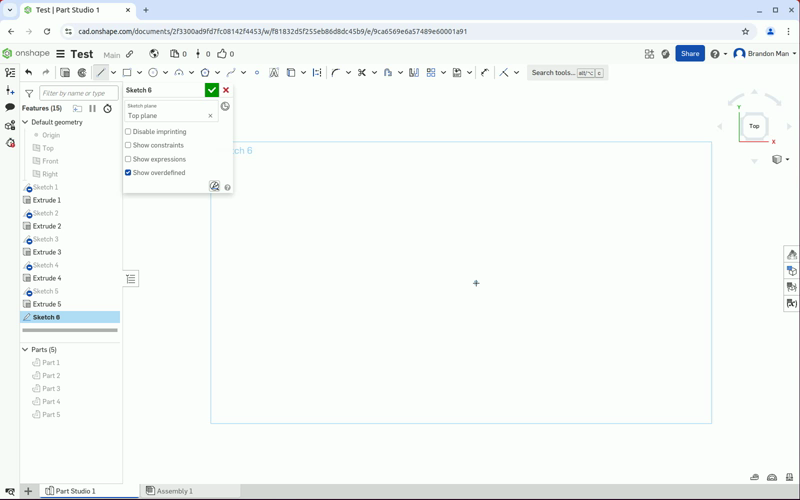
key_down(shift)
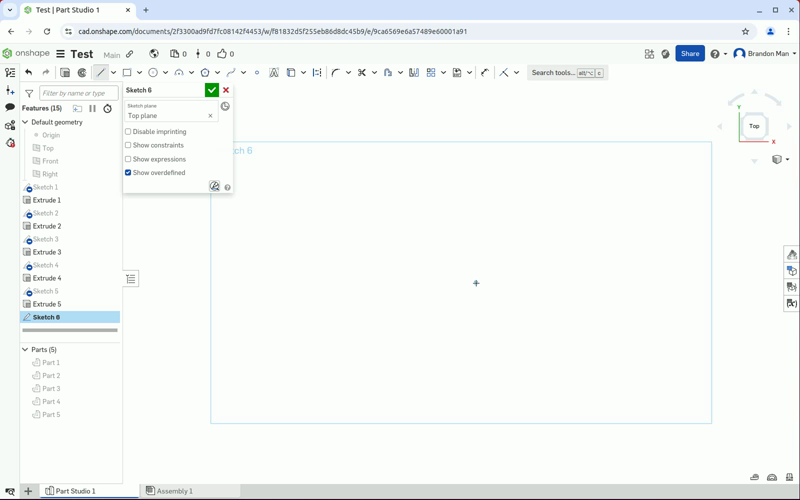
mouse_move(506, 282)
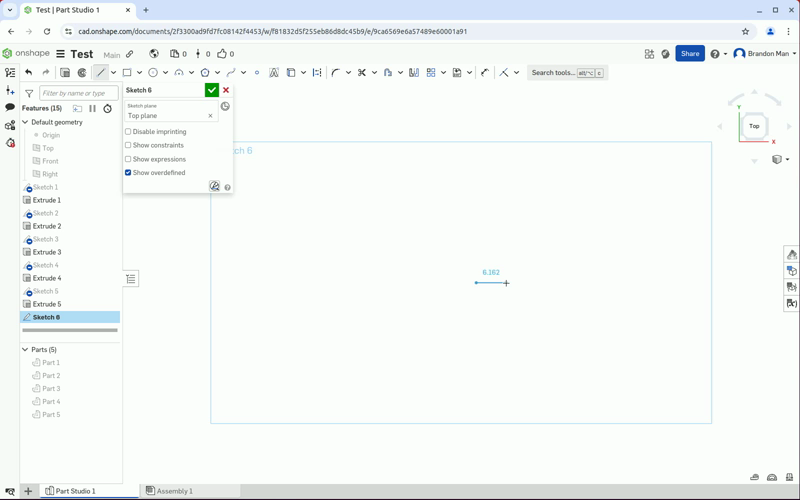
mouse_move(495, 282)
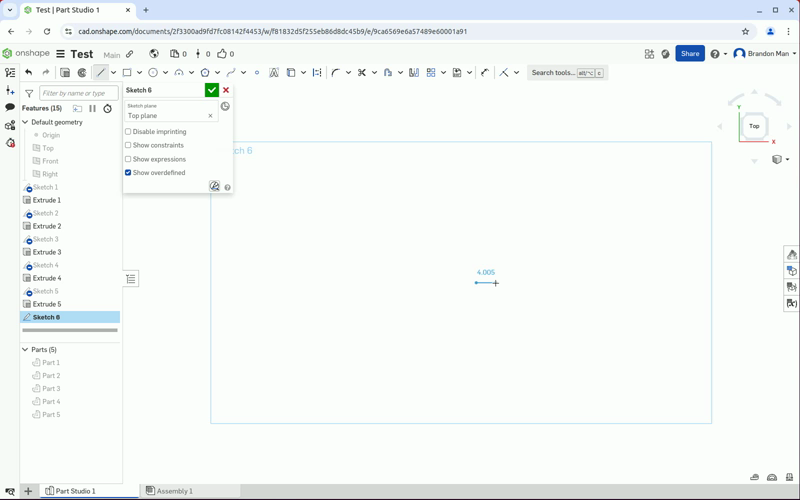
click(495, 282)
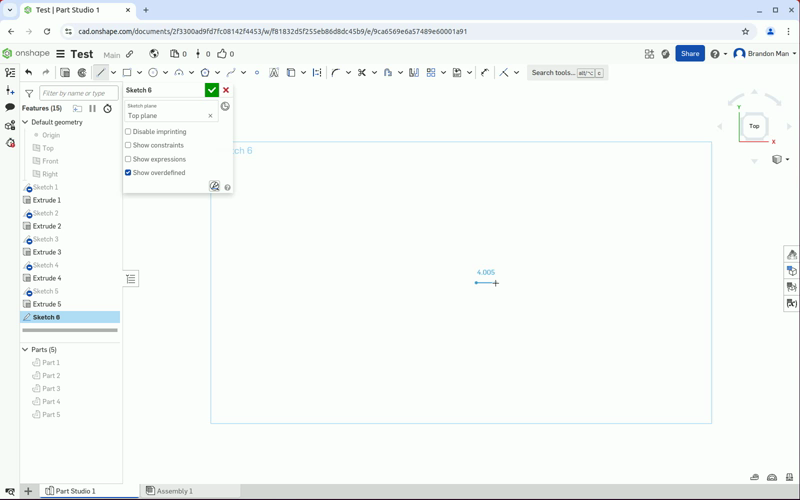
key_up(shift)
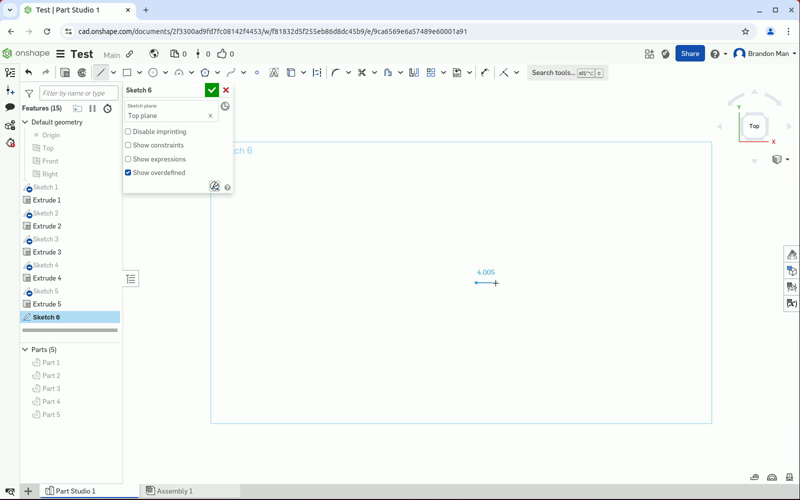
key(esc)
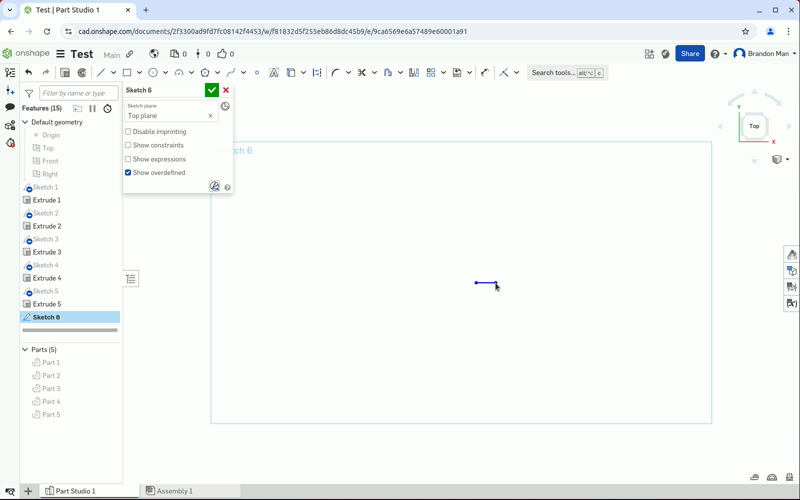
key(a)
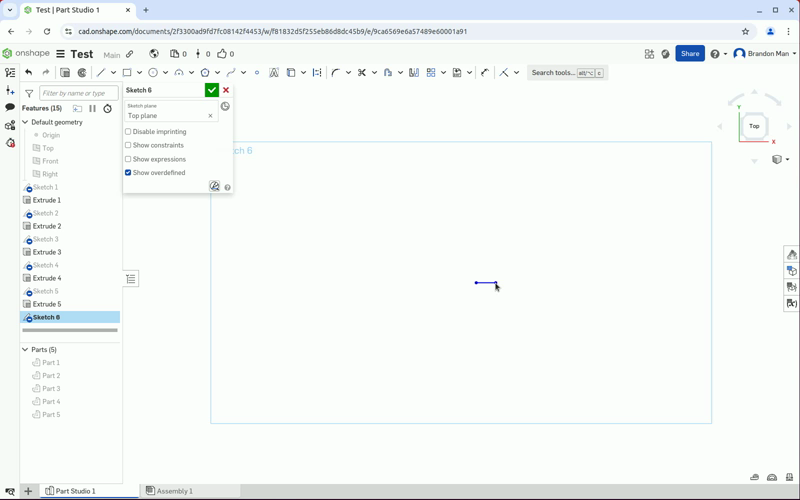
mouse_move(495, 282)
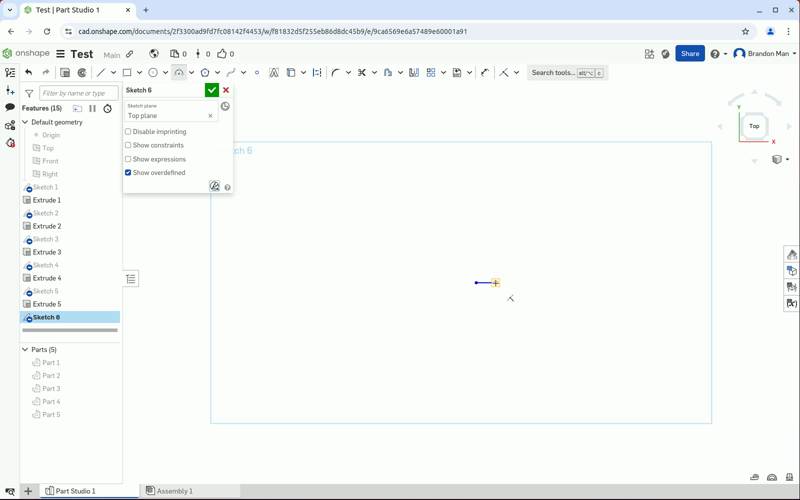
click(495, 282)
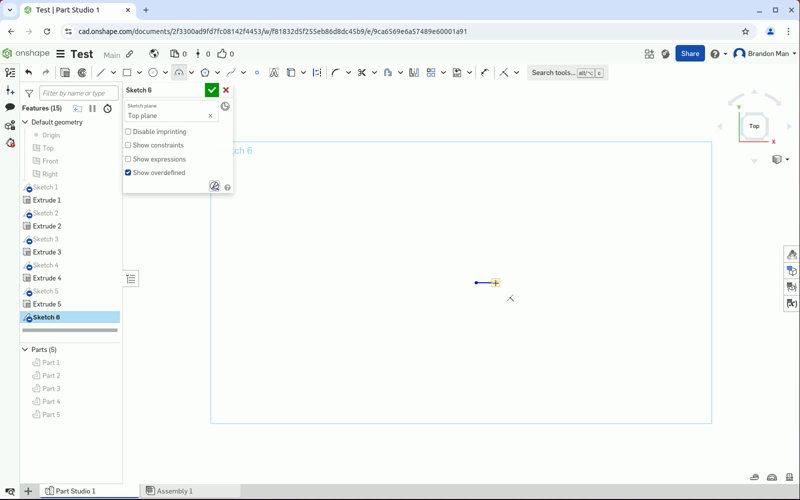
mouse_move(476, 282)
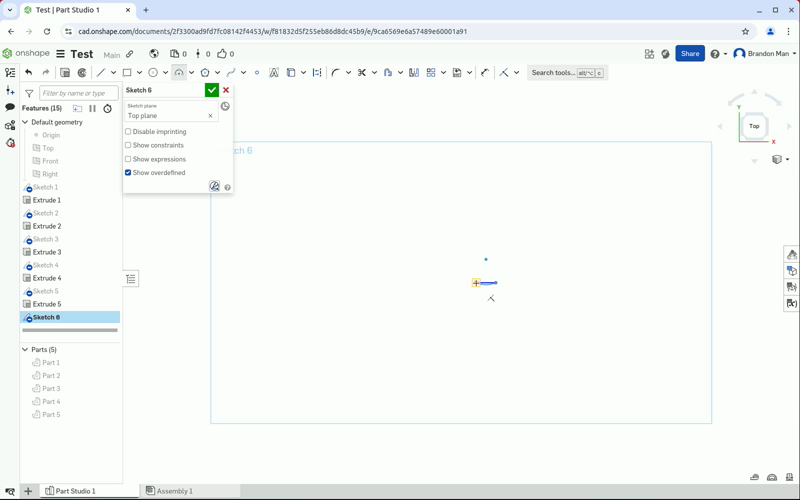
click(476, 282)
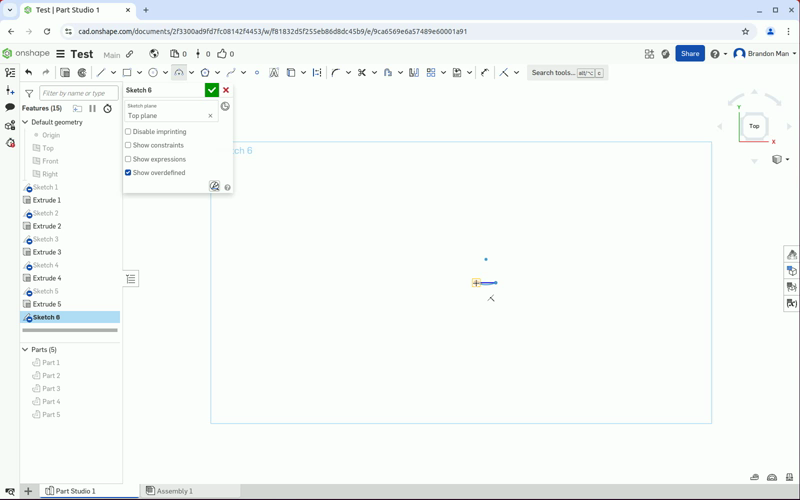
key_down(shift)
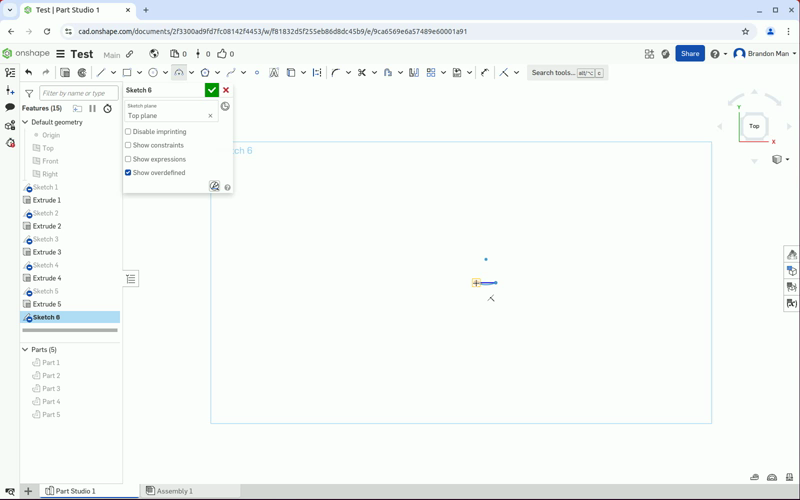
mouse_move(486, 266)
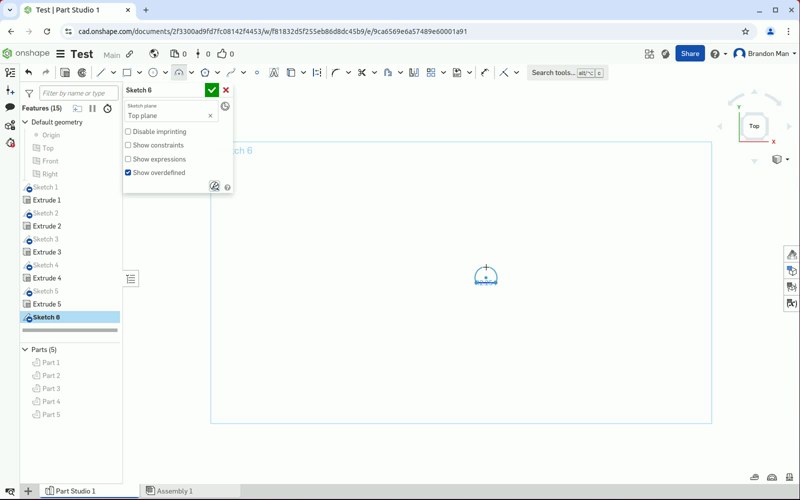
click(486, 266)
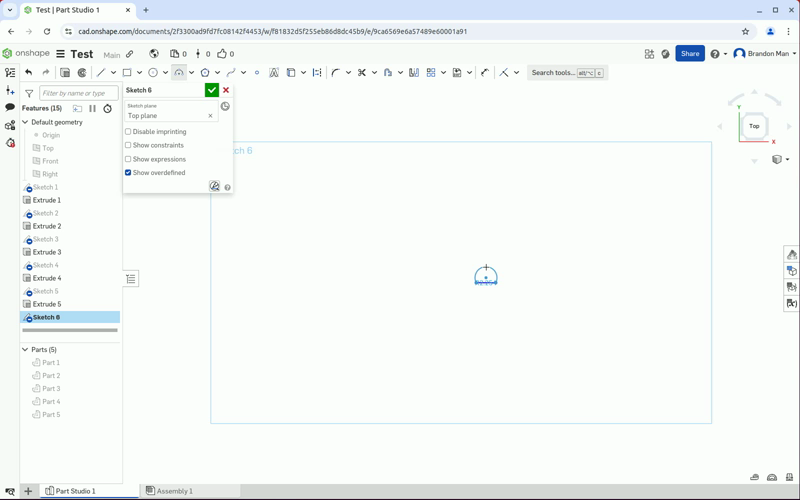
key_up(shift)
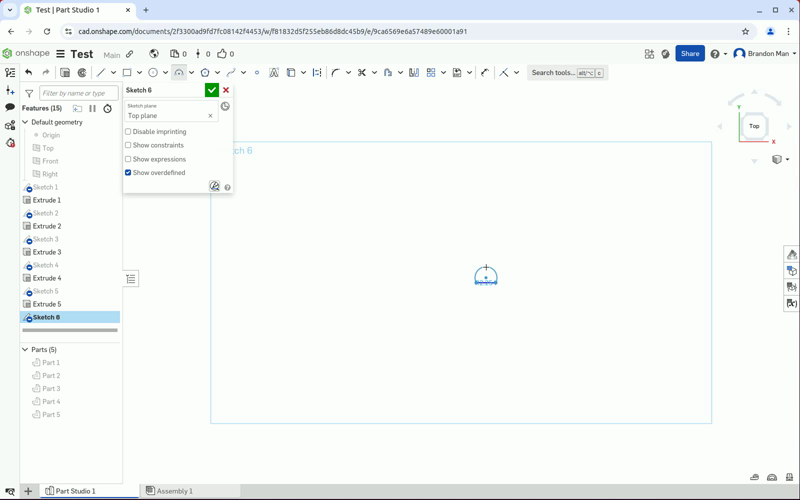
key(esc)
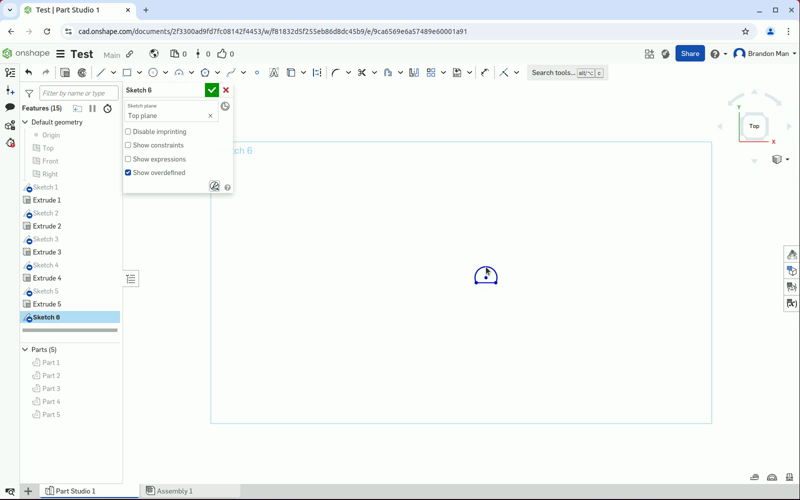
mouse_move(493, 271)
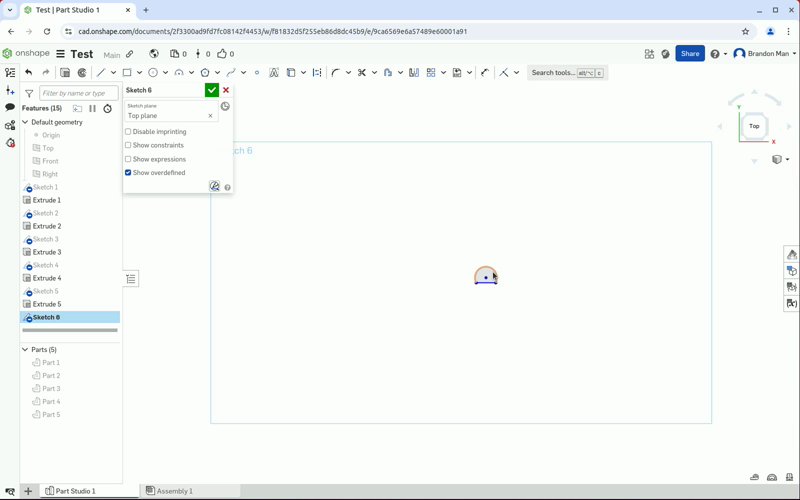
scroll(6)
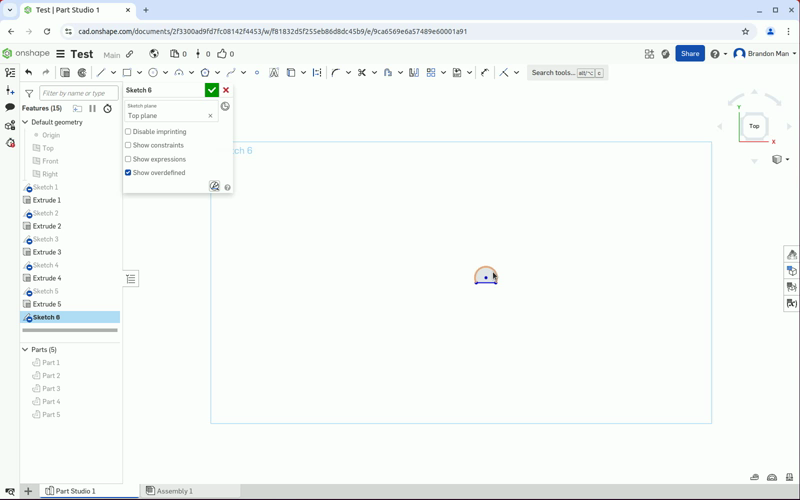
scroll(6)
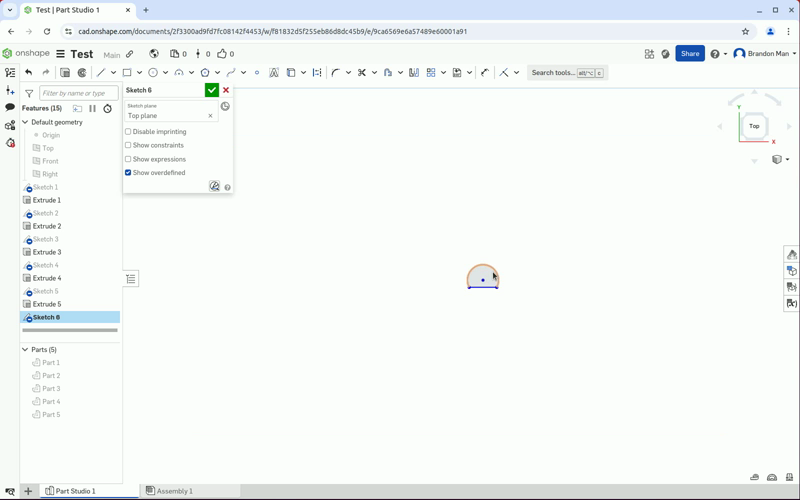
scroll(6)
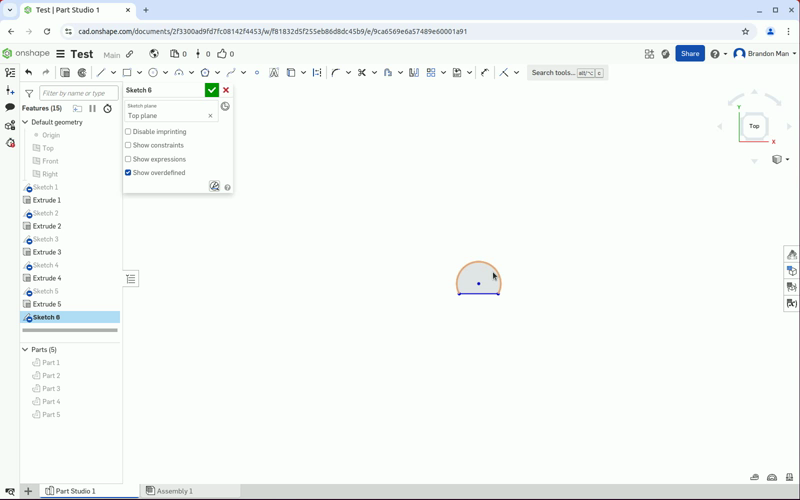
scroll(6)
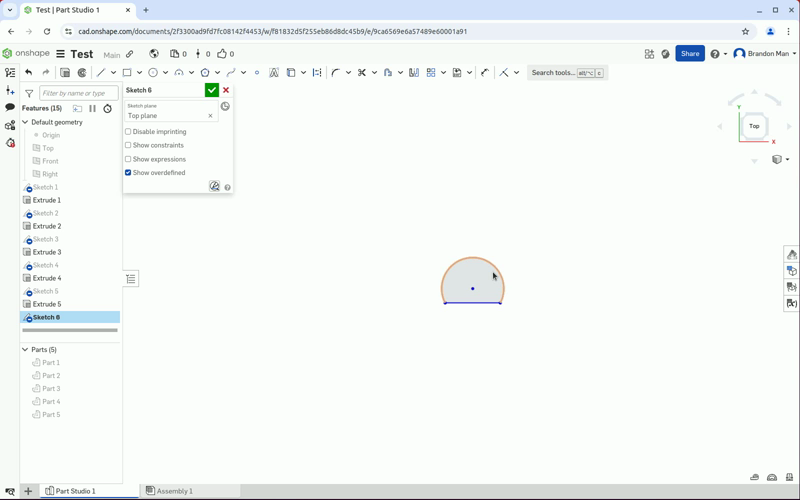
scroll(6)
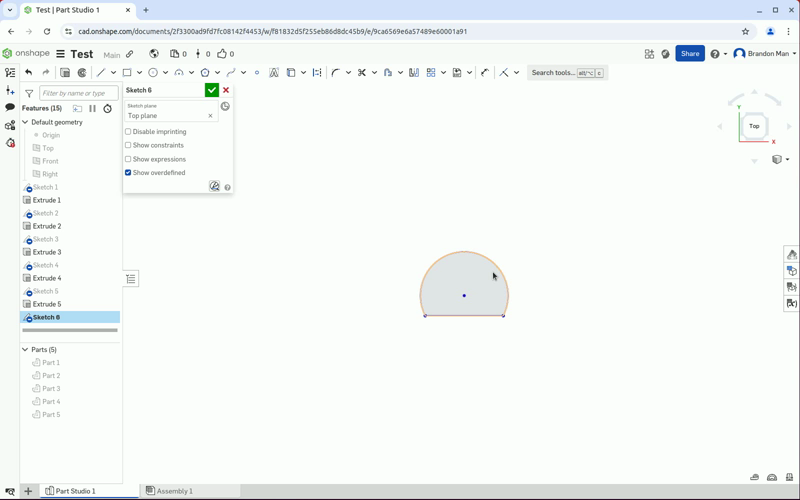
scroll(6)
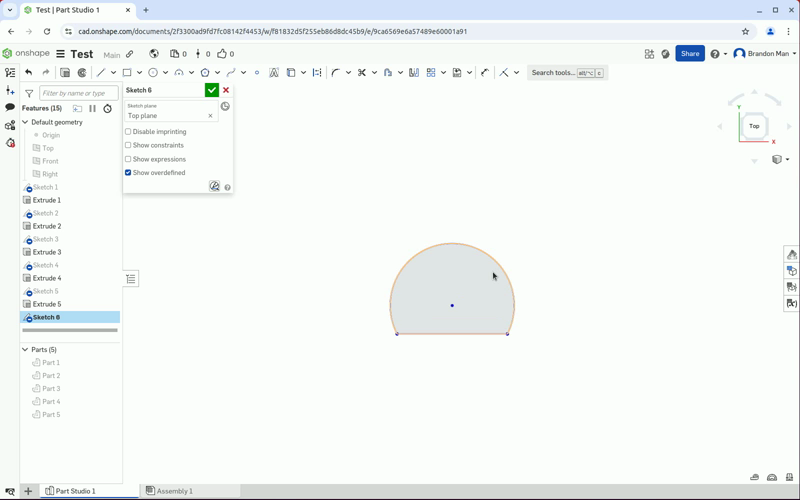
scroll(6)
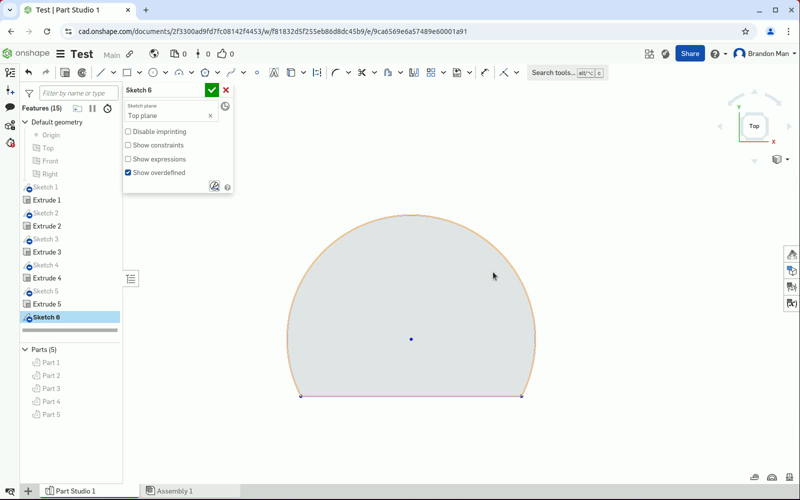
click(493, 271)
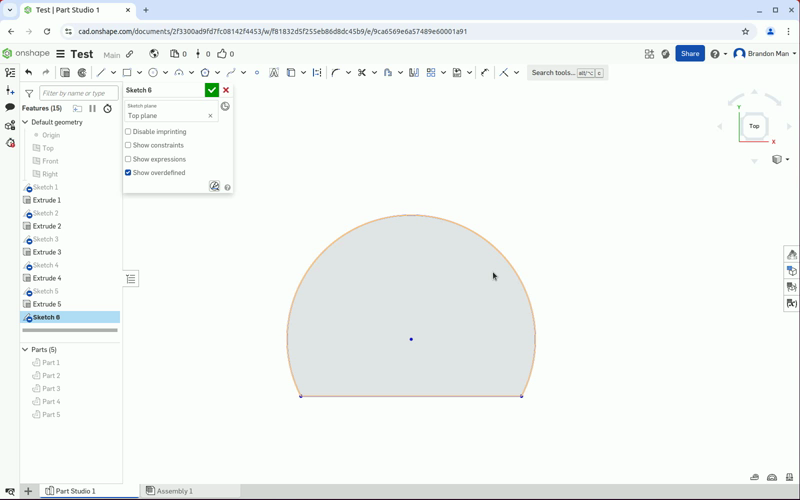
scroll(-6)
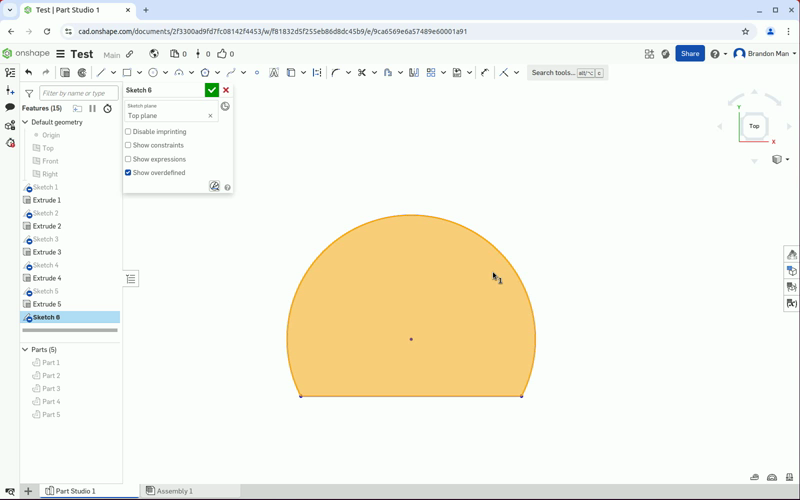
scroll(-6)
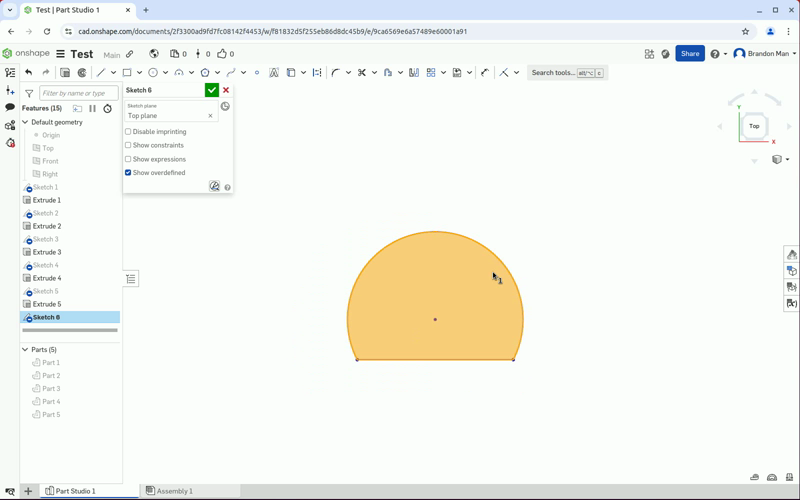
scroll(-6)
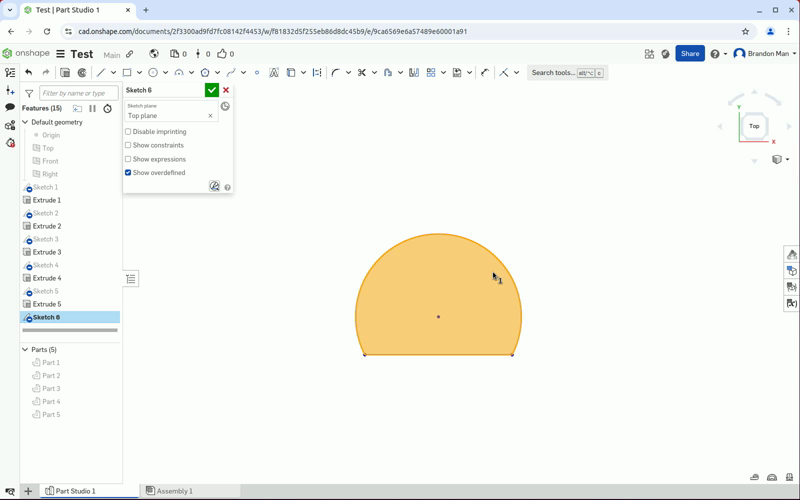
scroll(-6)
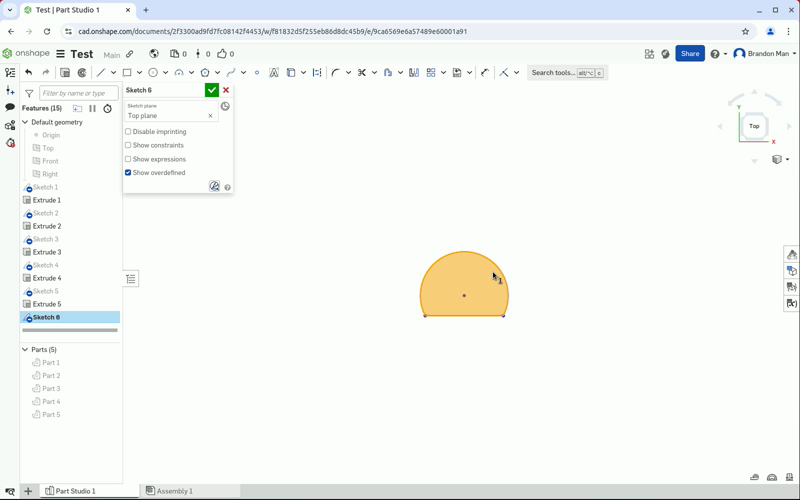
scroll(-6)
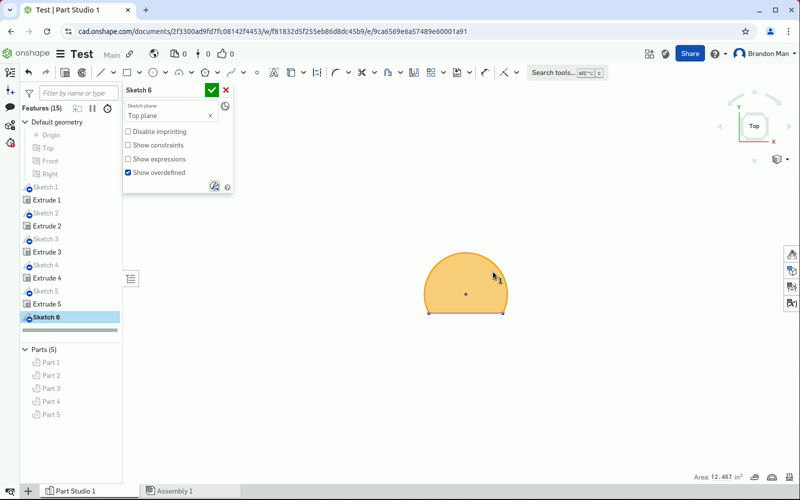
scroll(-6)
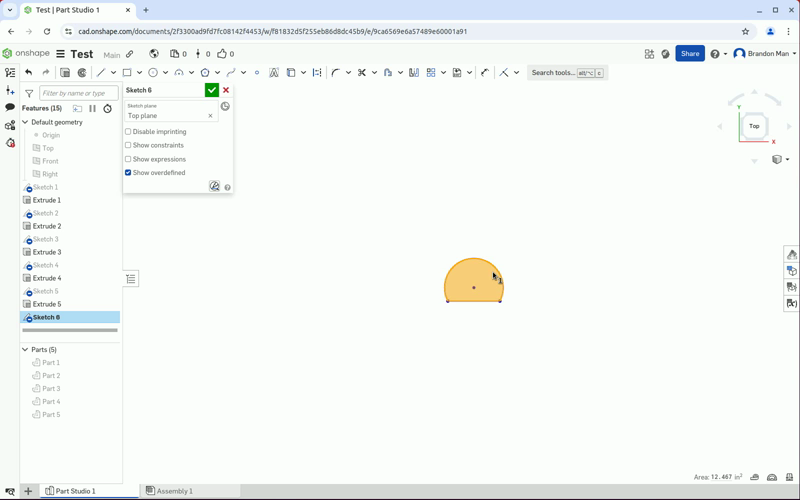
scroll(-6)
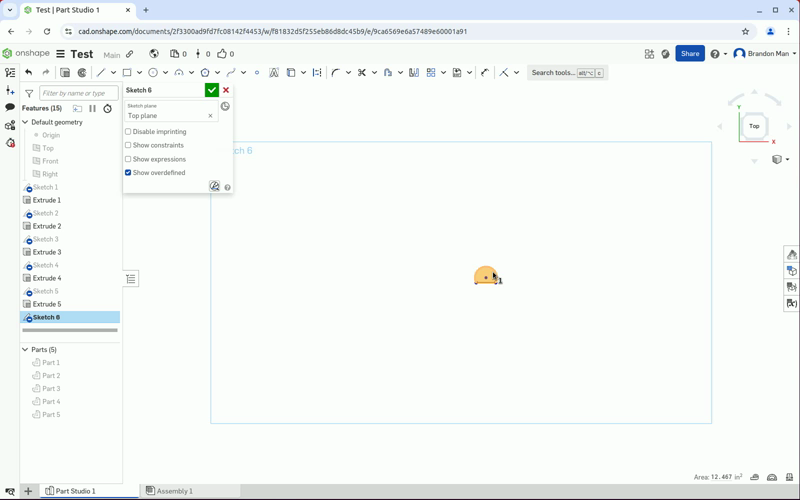
mouse_move(73, 352)
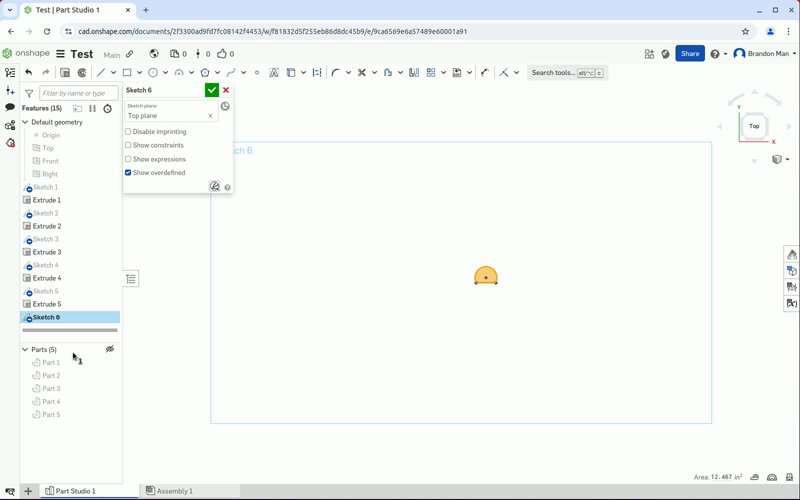
key(shift+y)
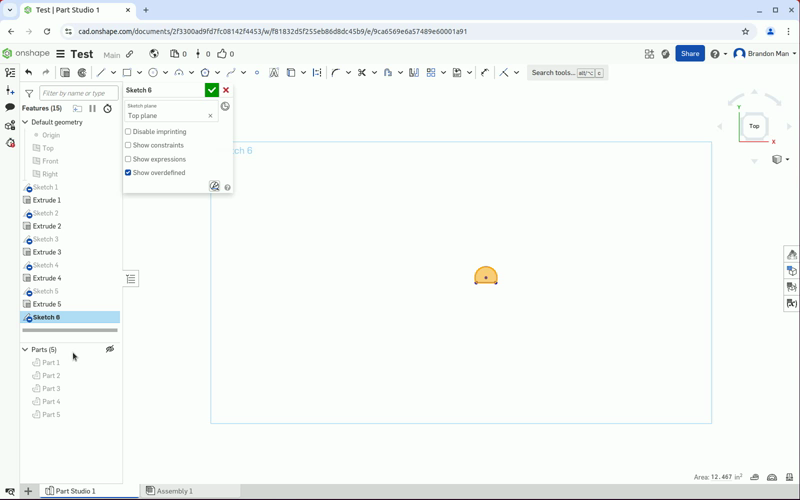
key(shift+e)
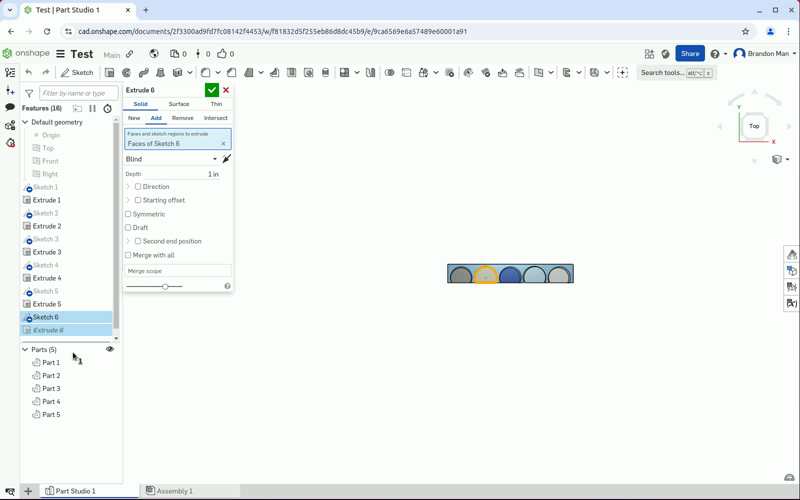
mouse_move(143, 106)
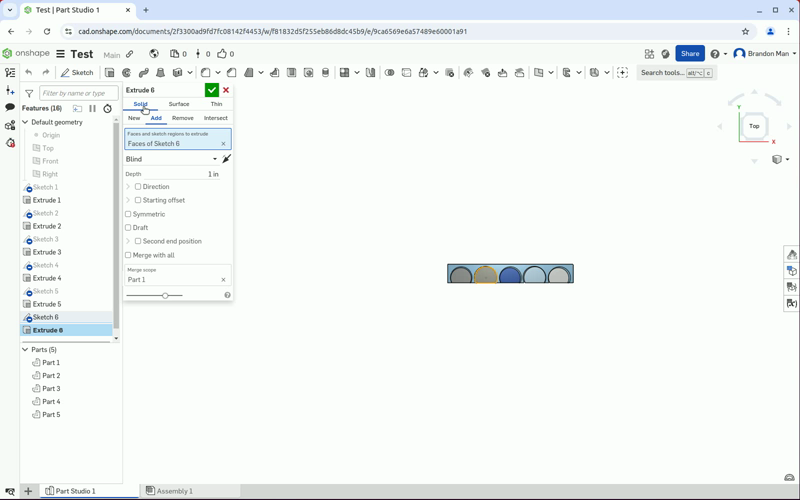
click(143, 106)
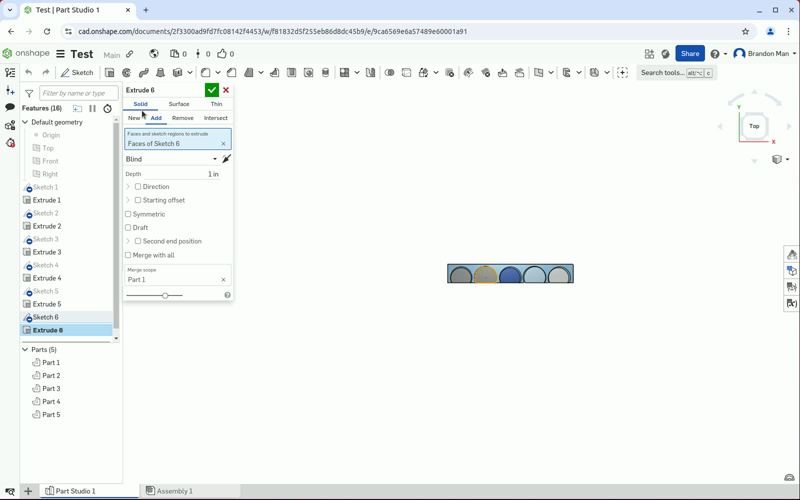
mouse_move(137, 120)
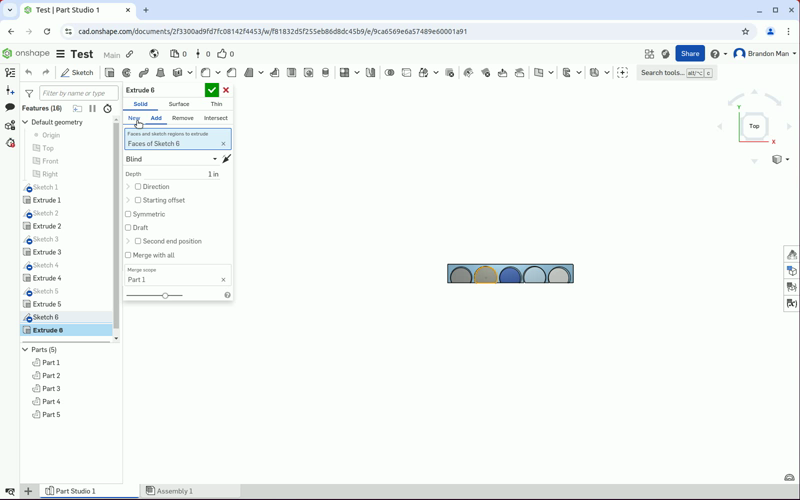
click(137, 120)
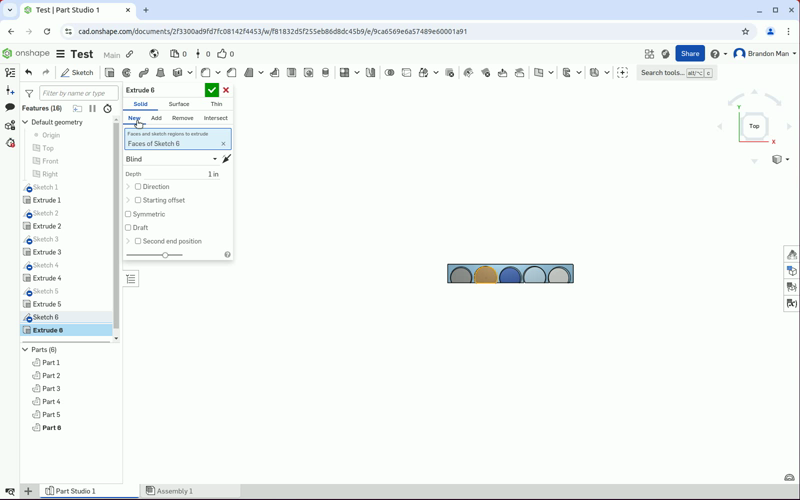
key(tab, 4)
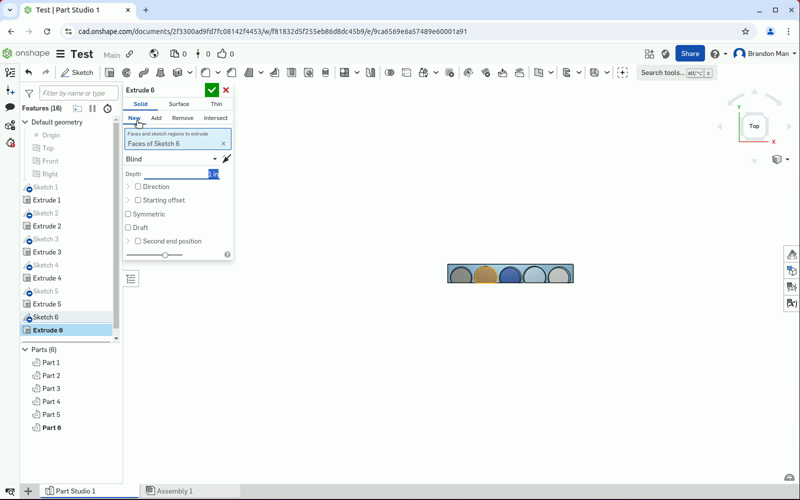
text(0.481)
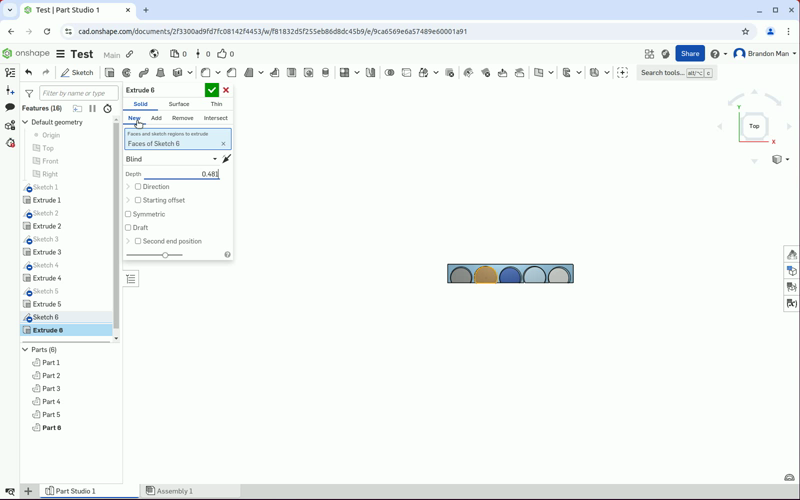
key(enter)
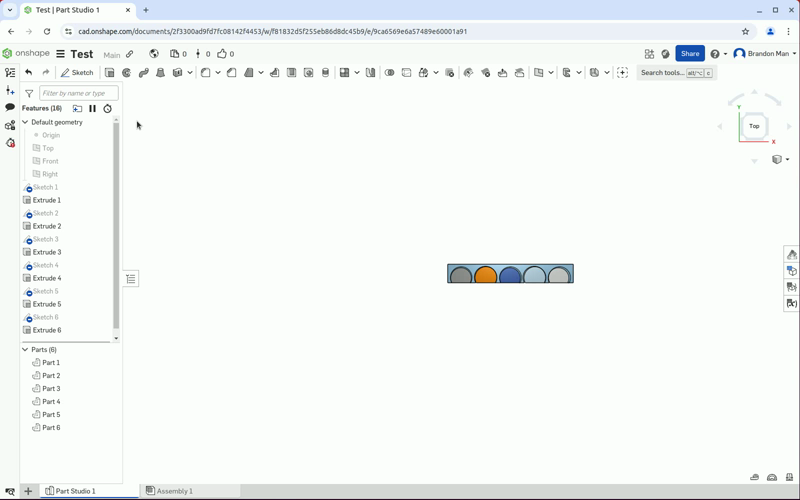
key(shift+h)
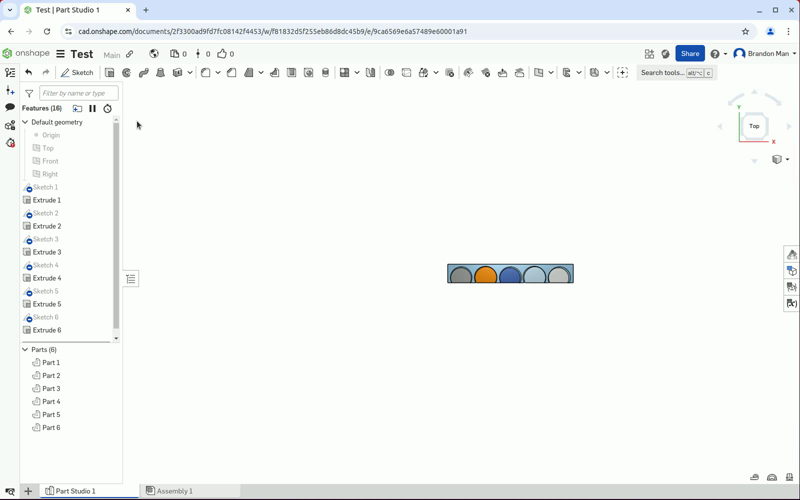
key(shift+h)
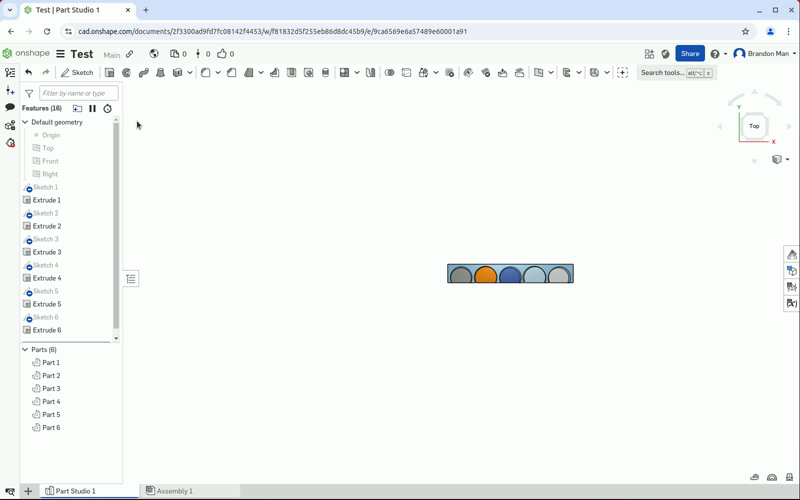
mouse_move(69, 189)
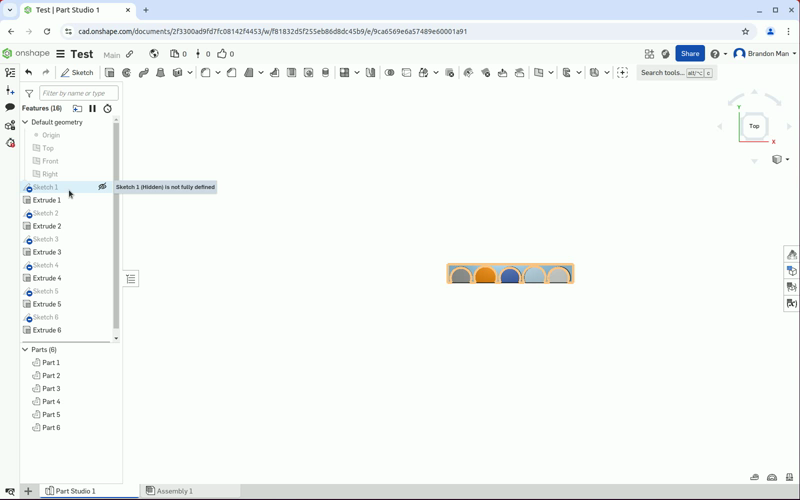
click(69, 189)
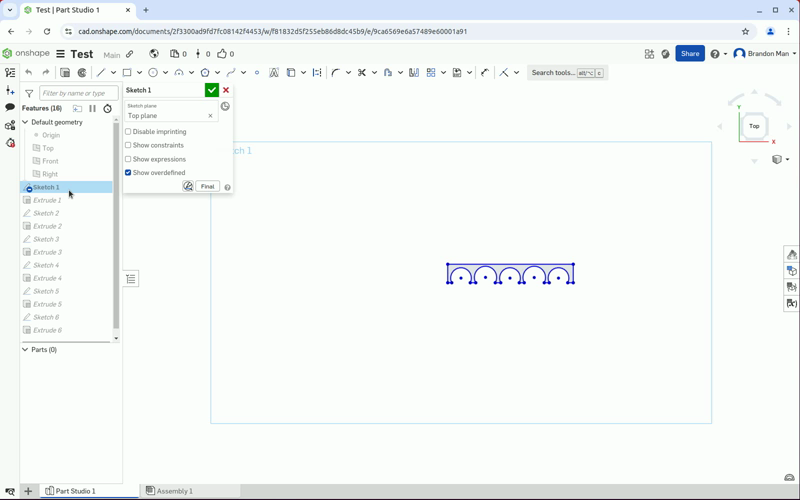
mouse_move(229, 92)
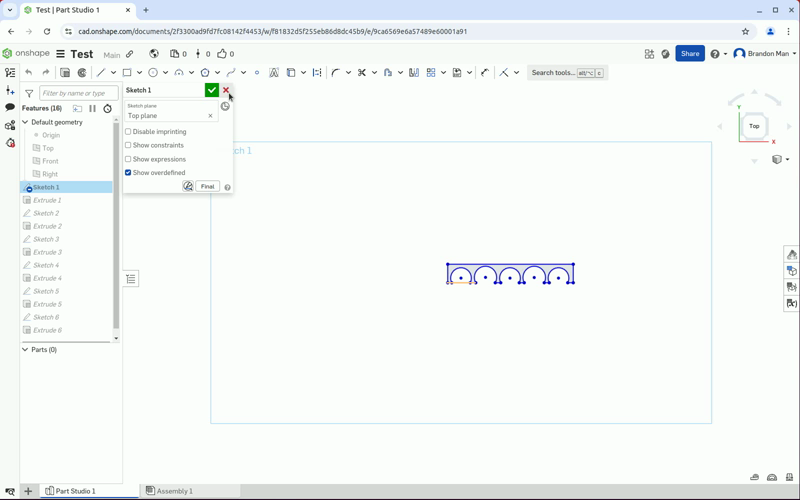
click(229, 92)
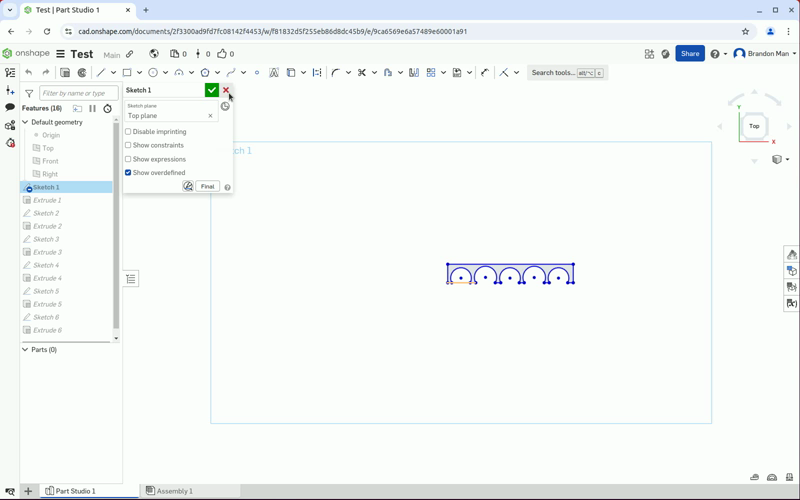
key(shift+s)
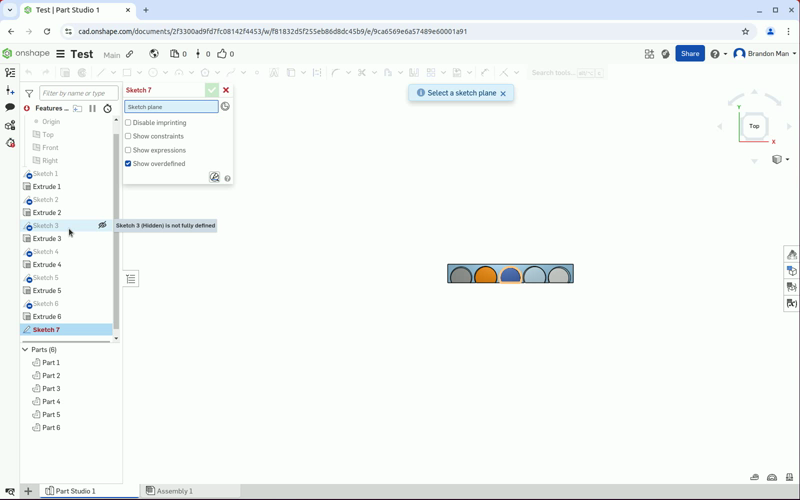
scroll(3)
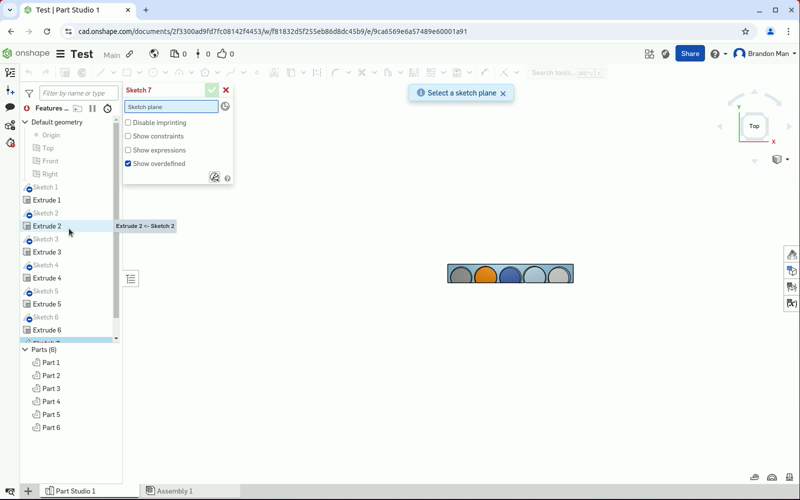
mouse_move(69, 150)
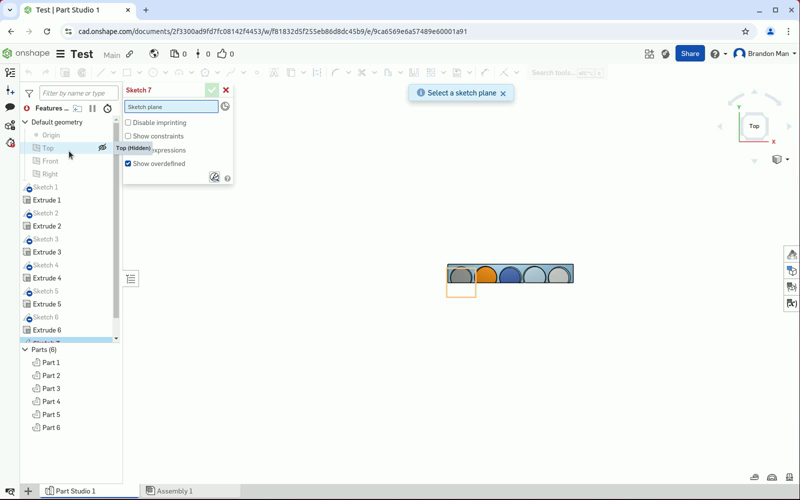
click(69, 150)
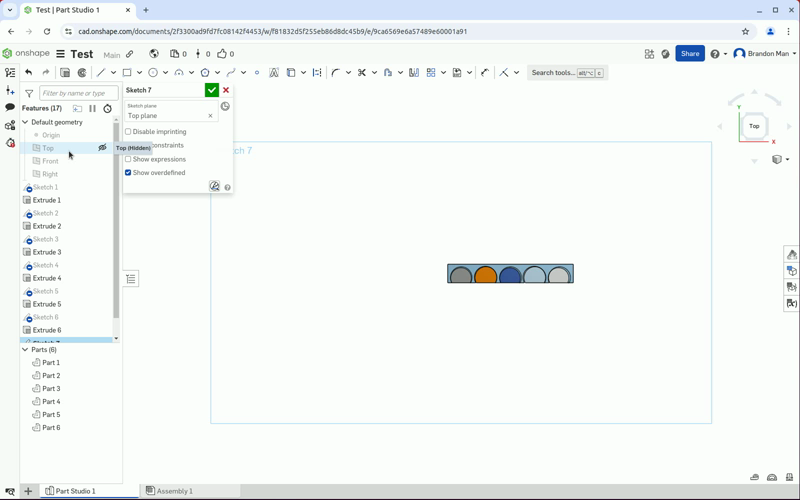
mouse_move(73, 352)
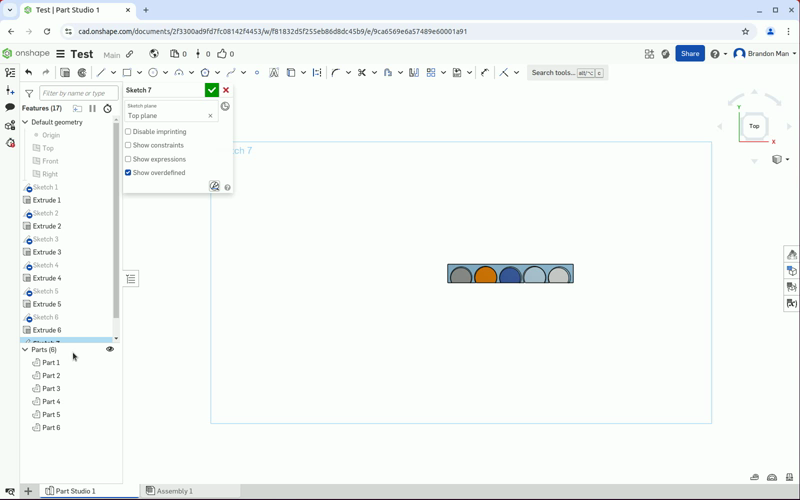
key(y)
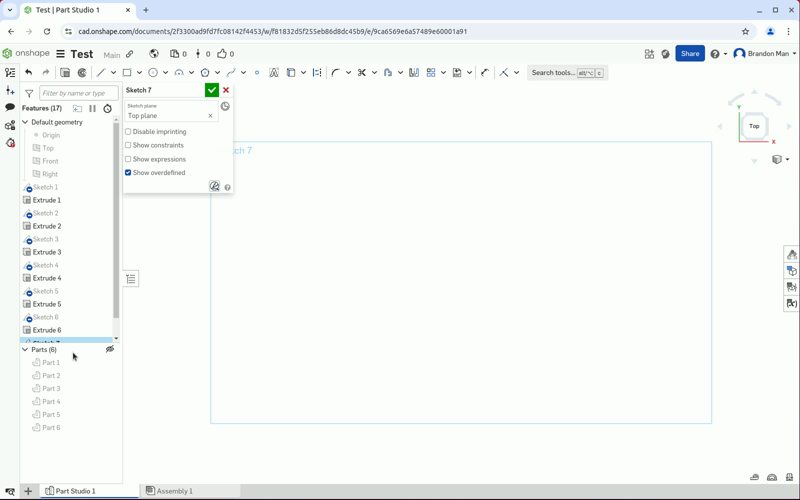
key(l)
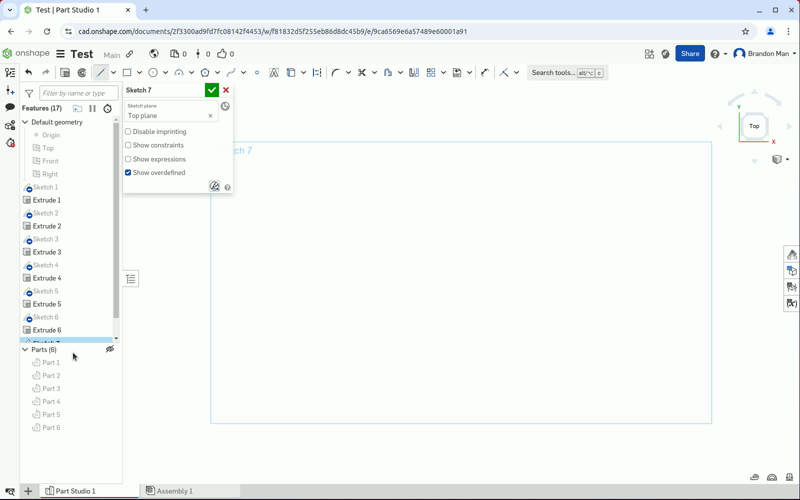
key_down(shift)
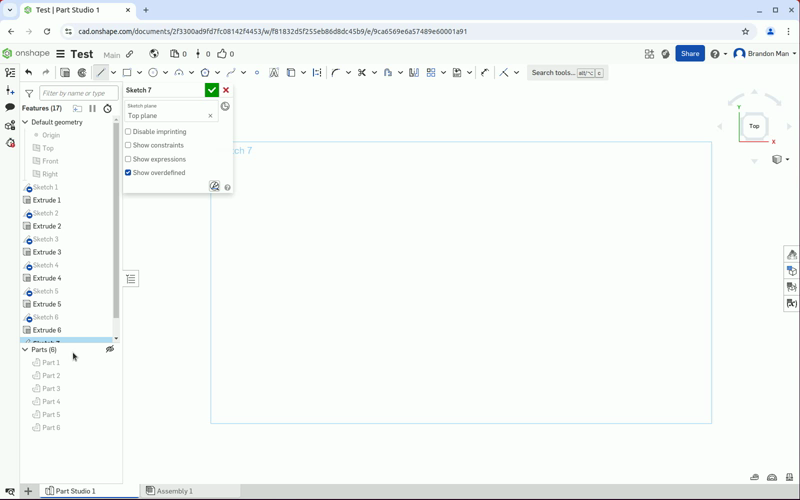
mouse_move(447, 282)
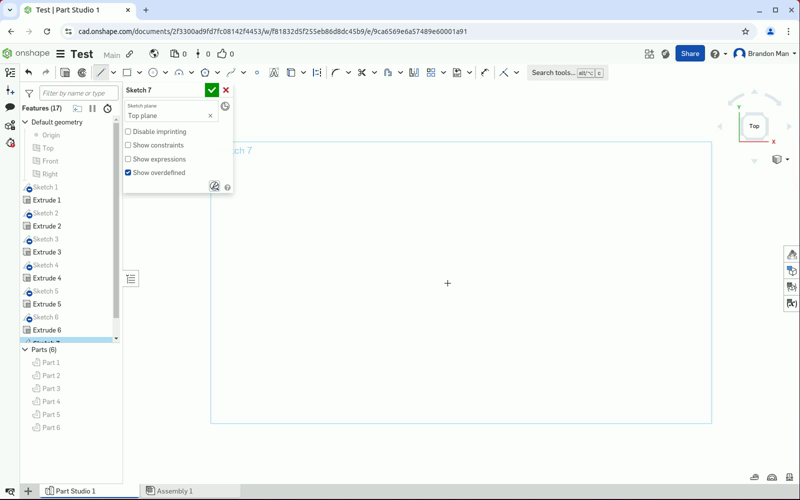
click(447, 282)
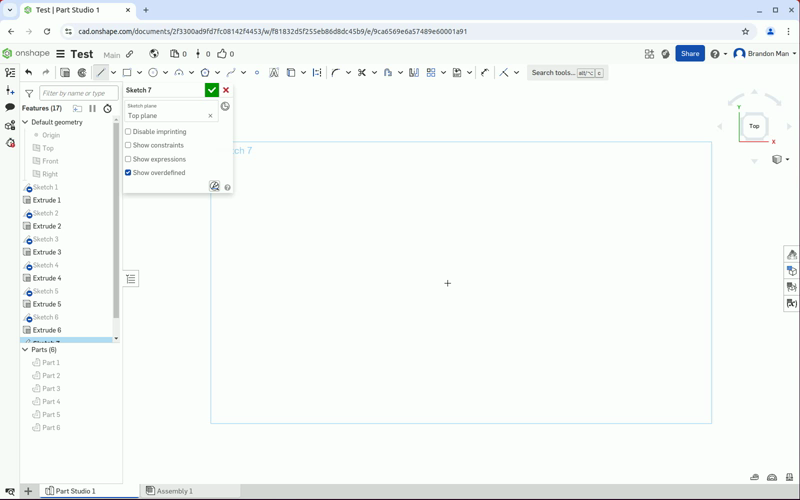
key_up(shift)
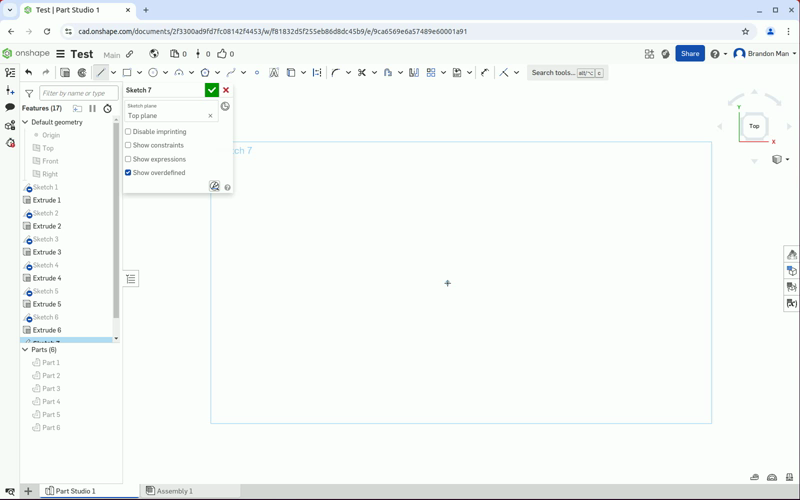
key_down(shift)
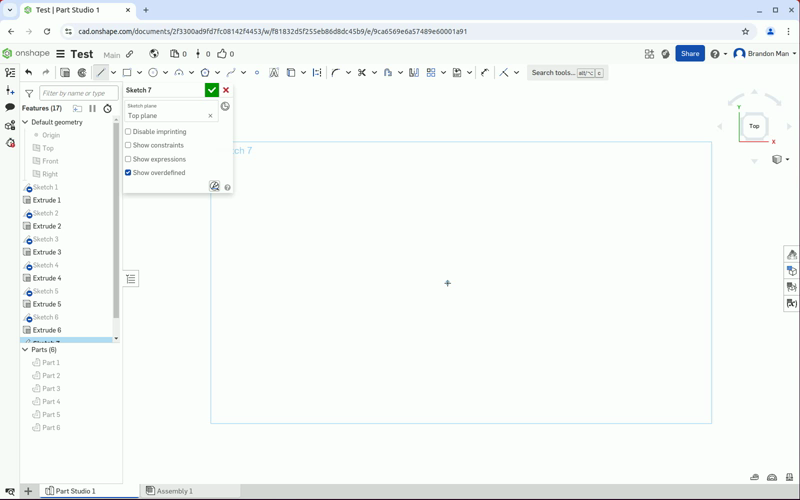
mouse_move(477, 282)
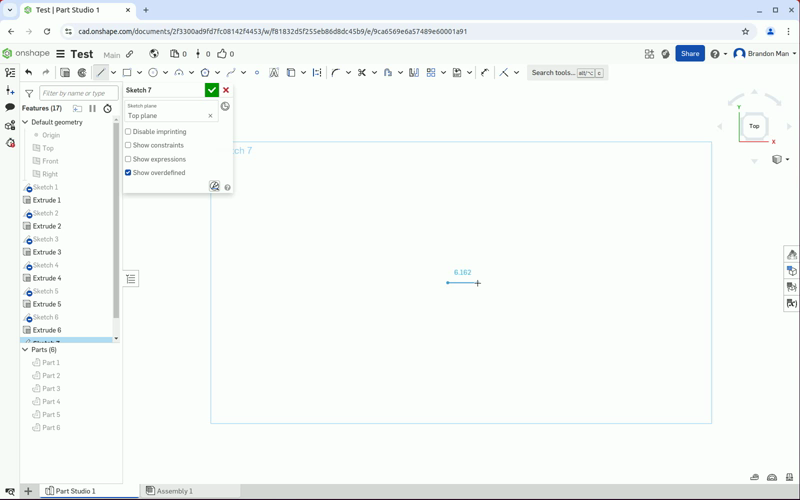
mouse_move(451, 282)
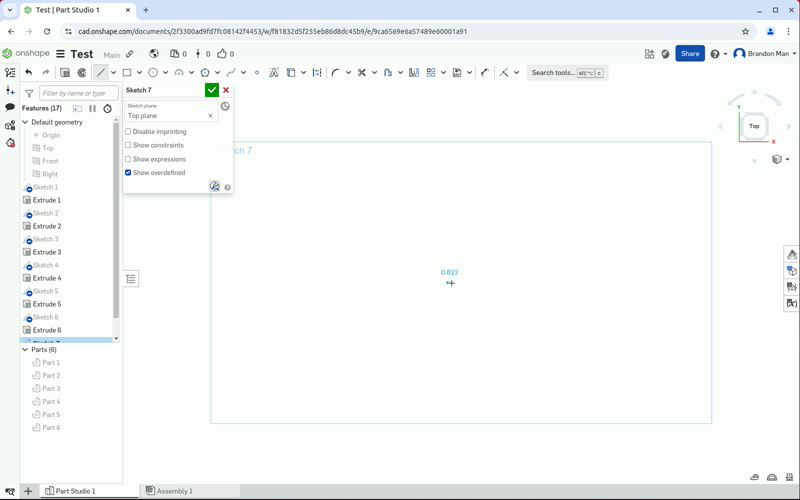
scroll(6)
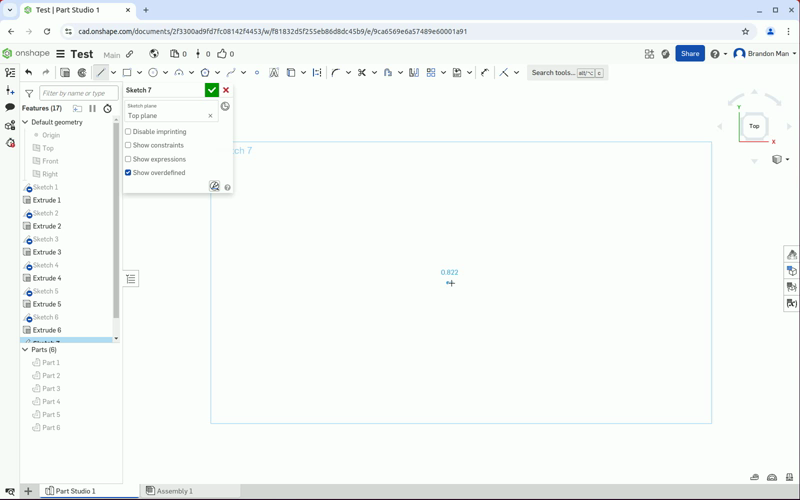
scroll(6)
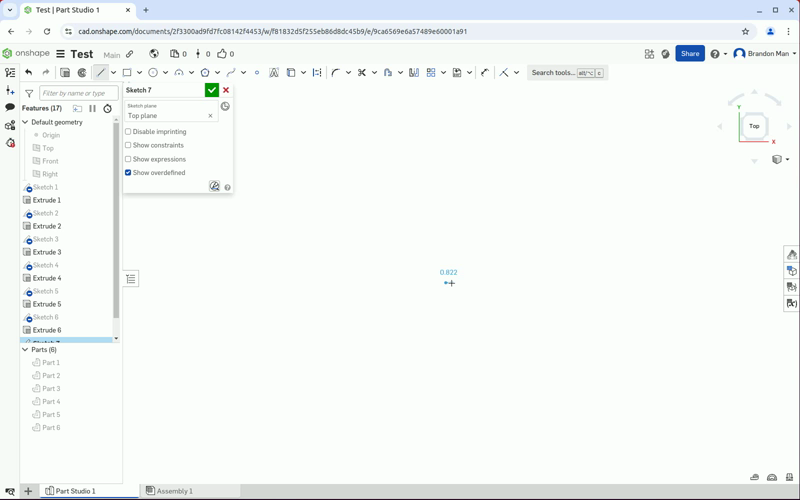
scroll(6)
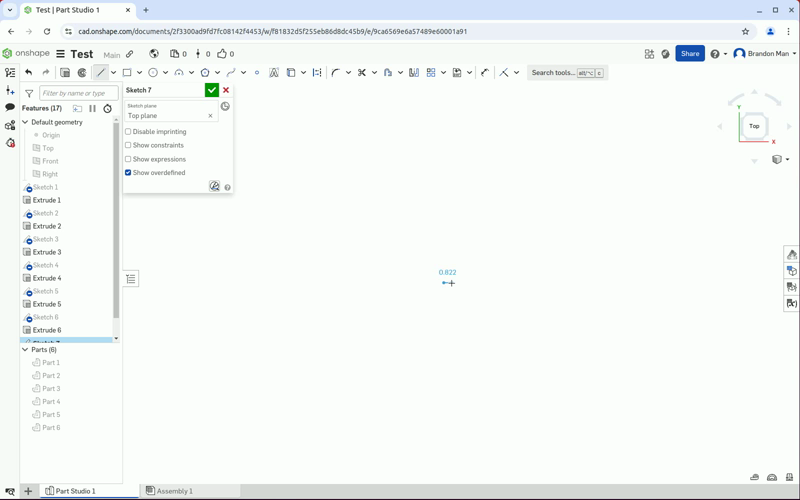
scroll(6)
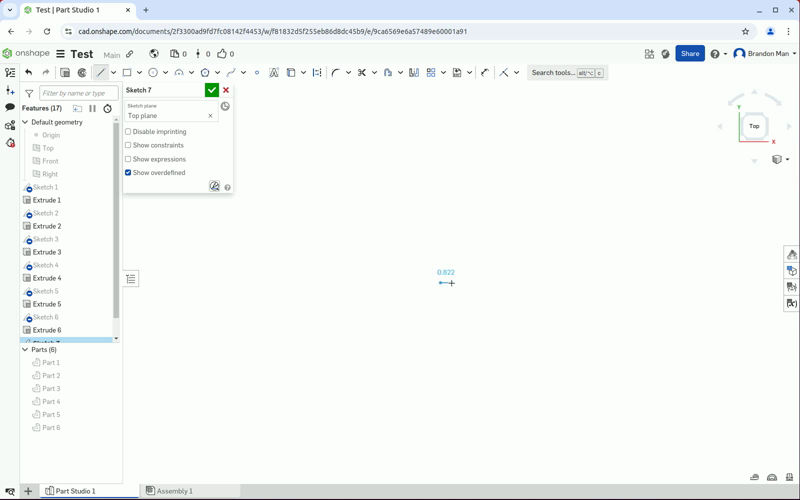
scroll(6)
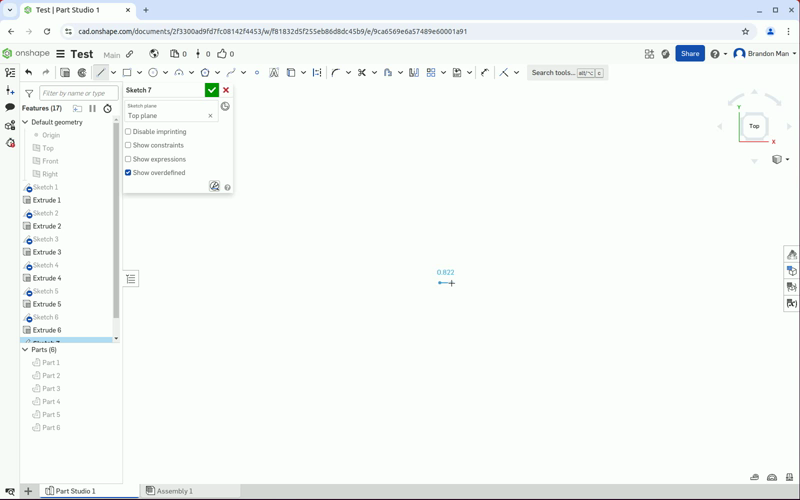
scroll(6)
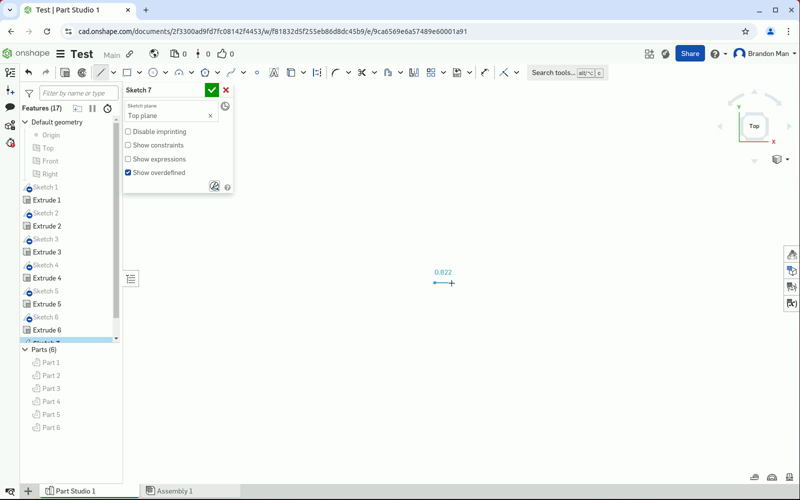
scroll(6)
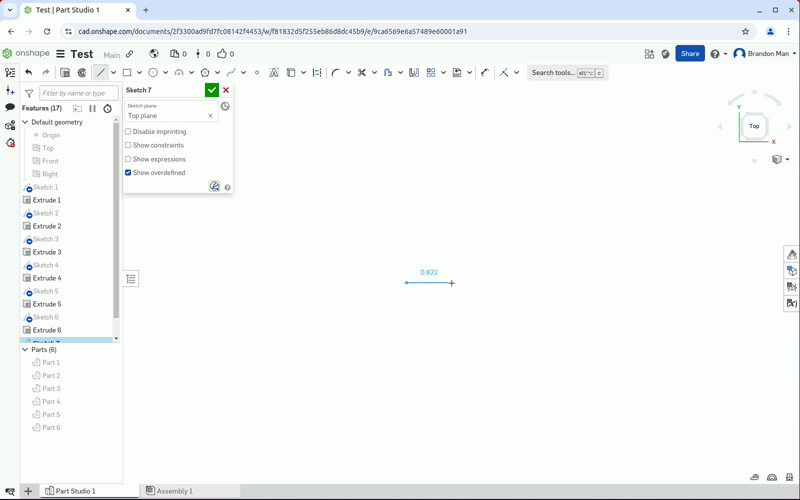
click(451, 282)
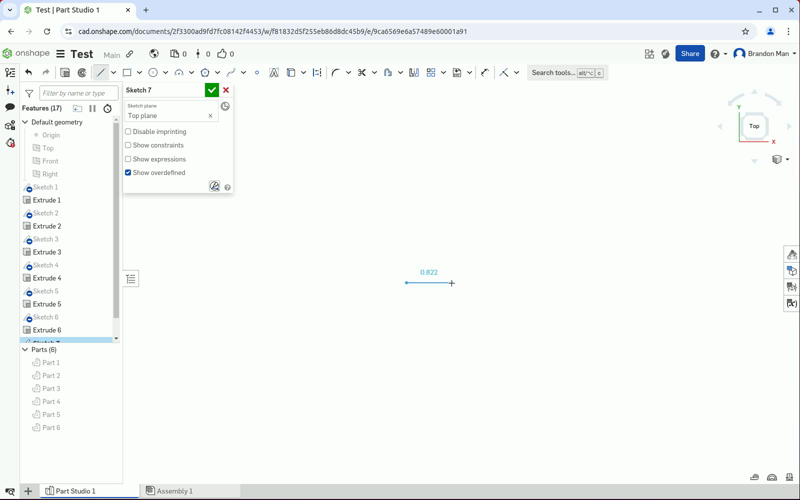
scroll(-6)
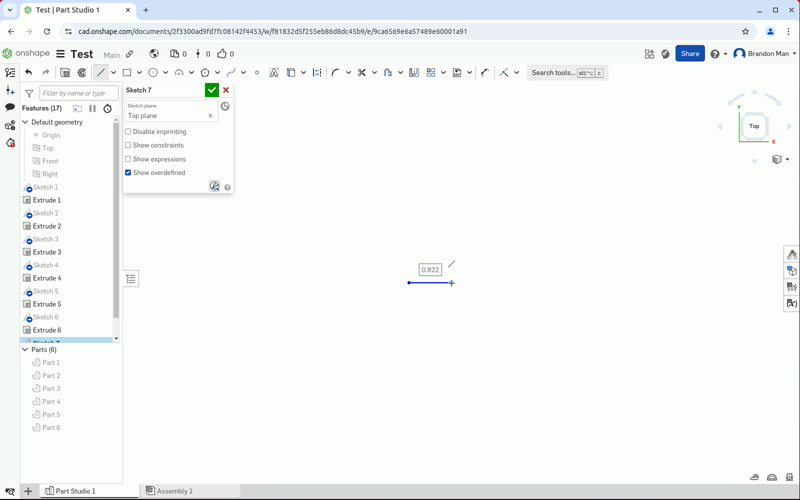
scroll(-6)
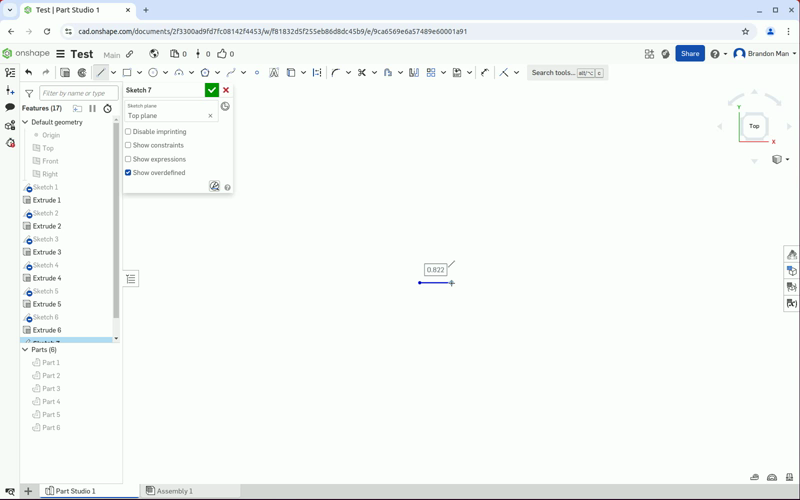
scroll(-6)
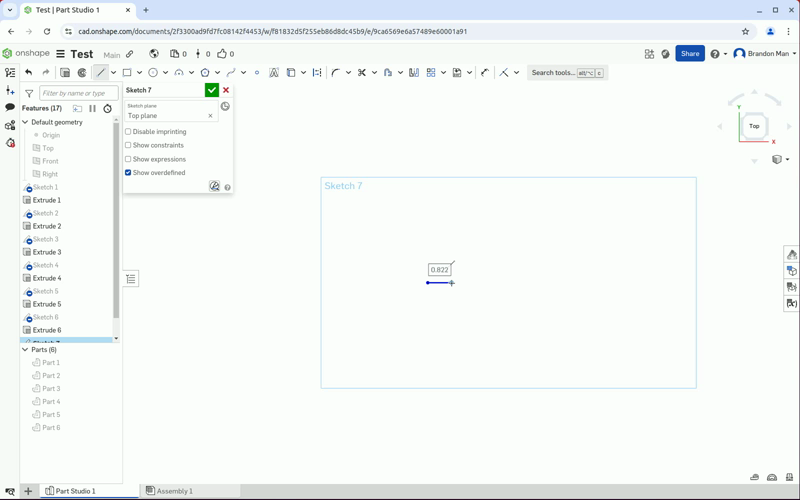
scroll(-6)
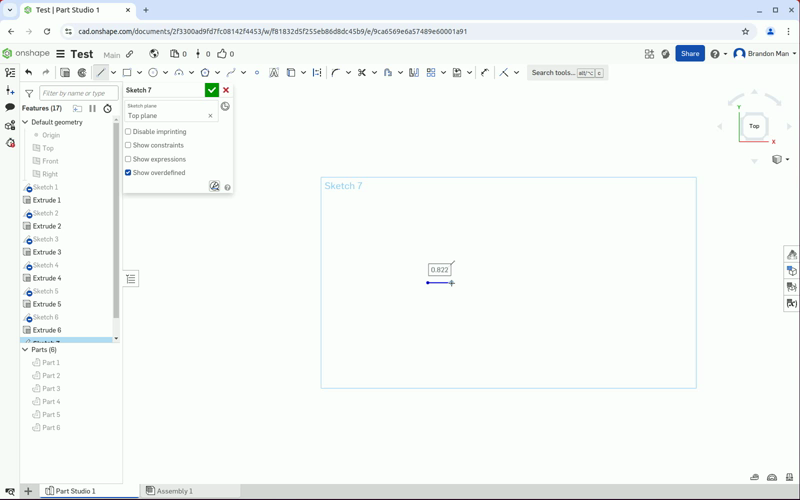
scroll(-6)
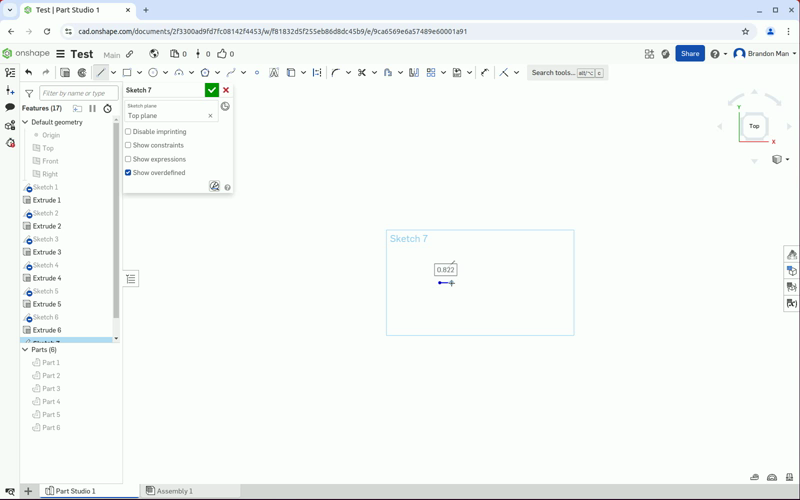
scroll(-6)
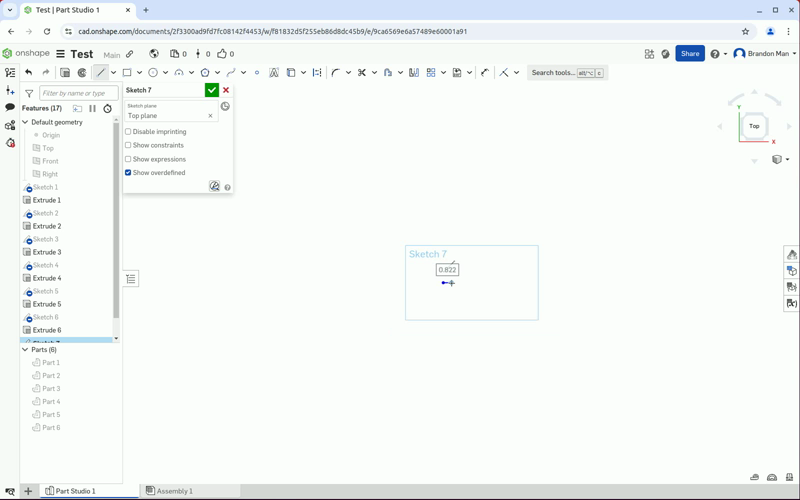
scroll(-6)
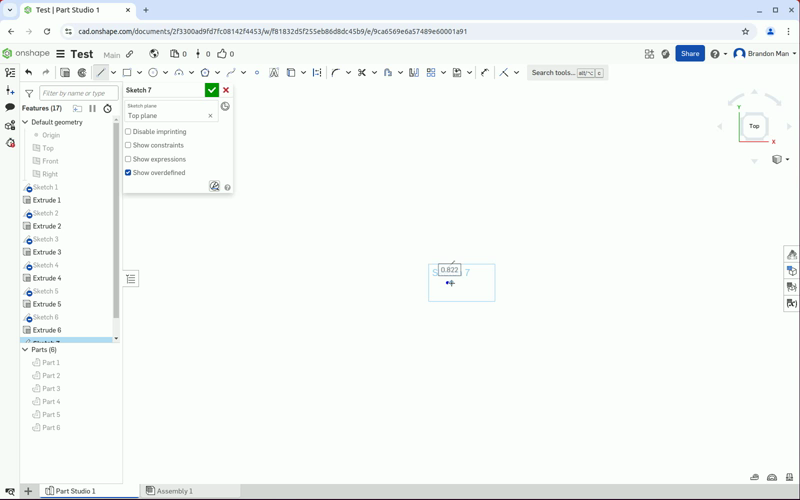
key_up(shift)
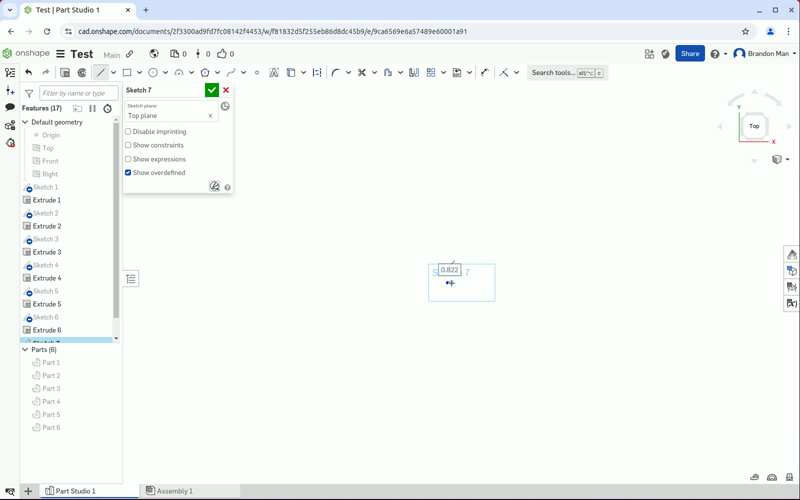
key(esc)
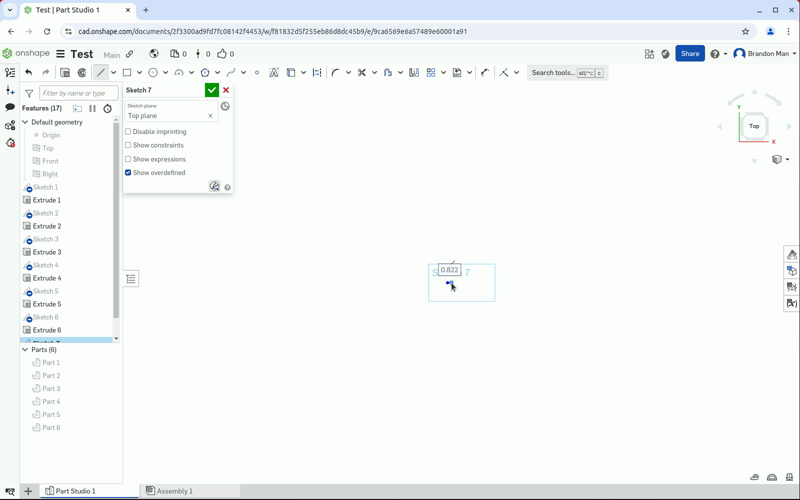
key(a)
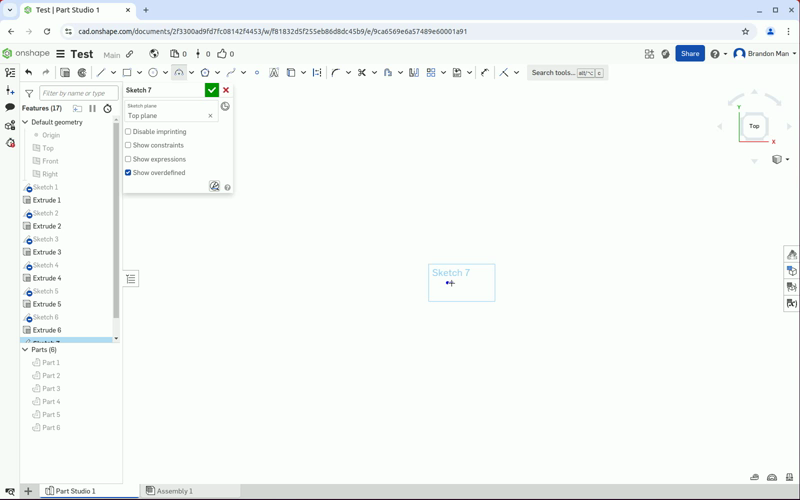
mouse_move(451, 282)
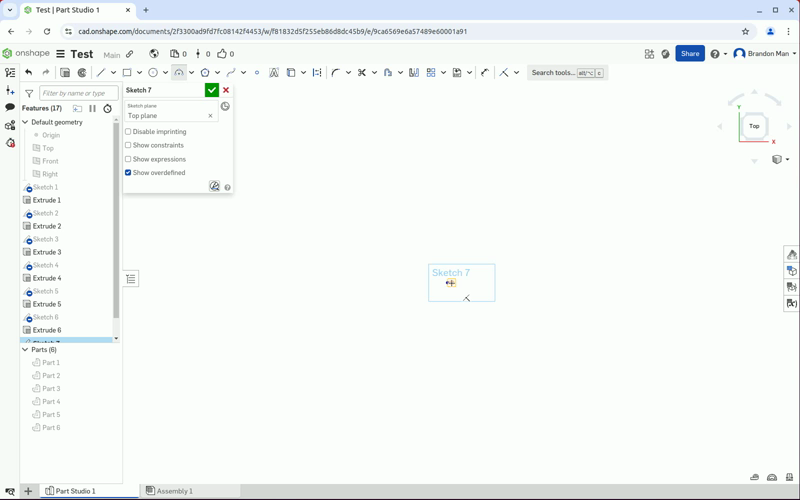
scroll(6)
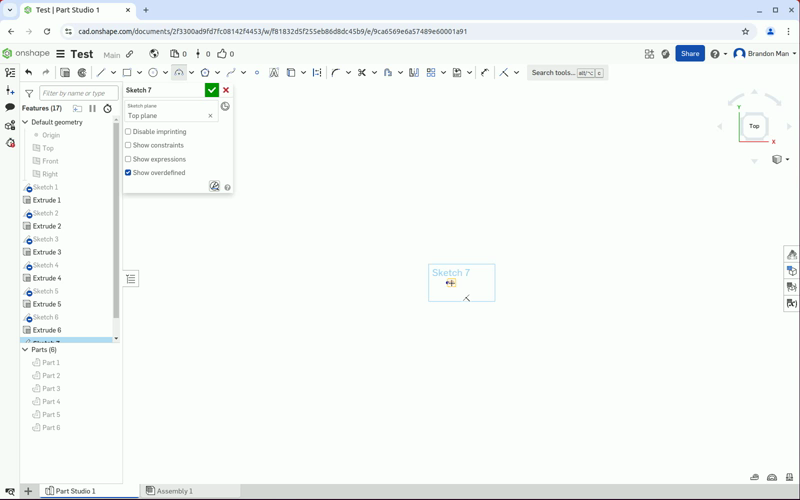
scroll(6)
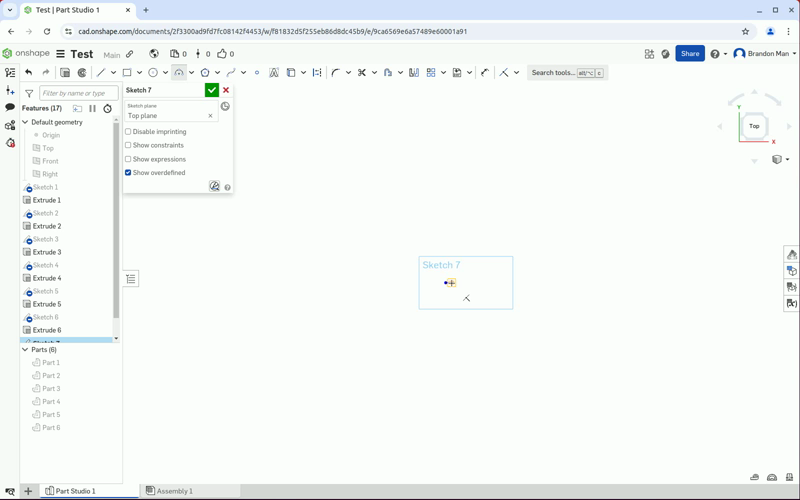
scroll(6)
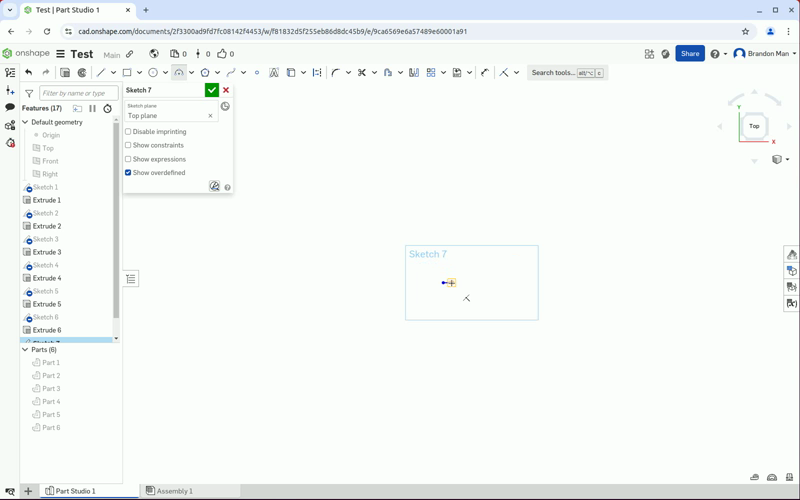
scroll(6)
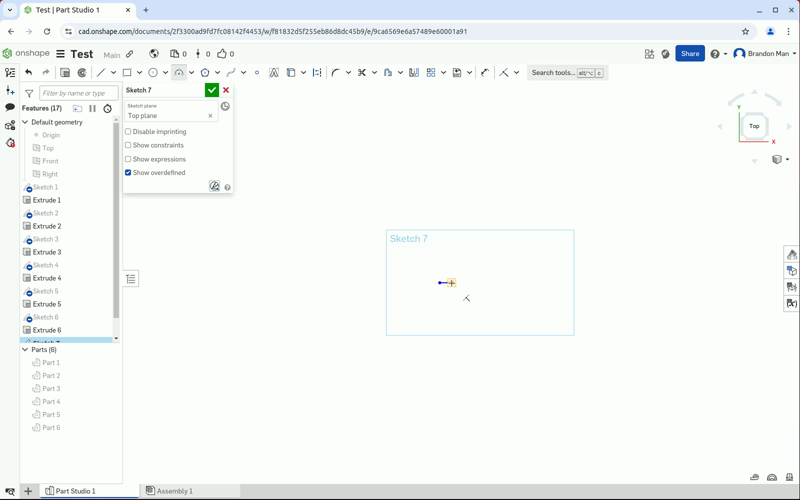
scroll(6)
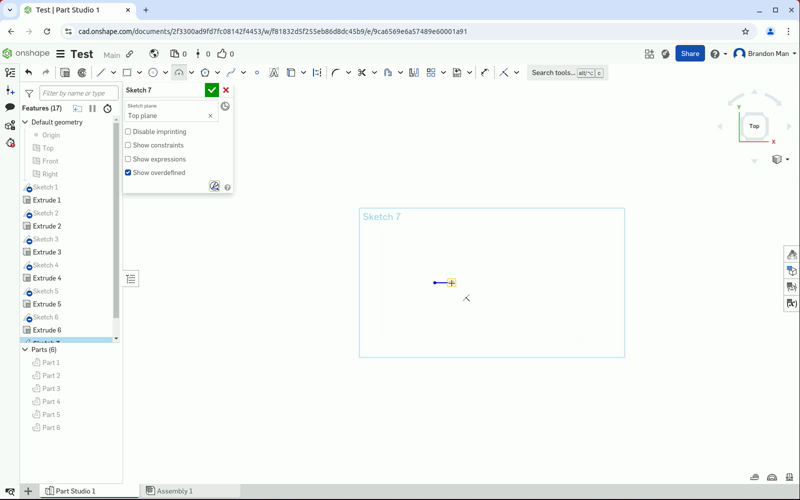
scroll(6)
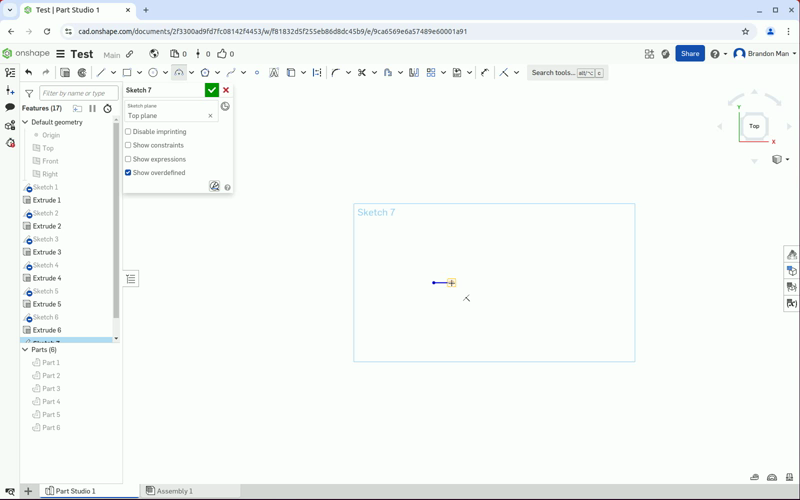
scroll(6)
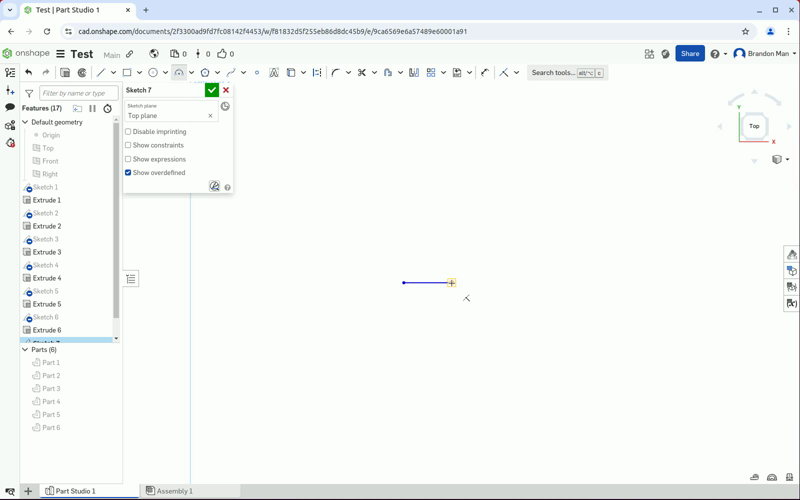
click(451, 282)
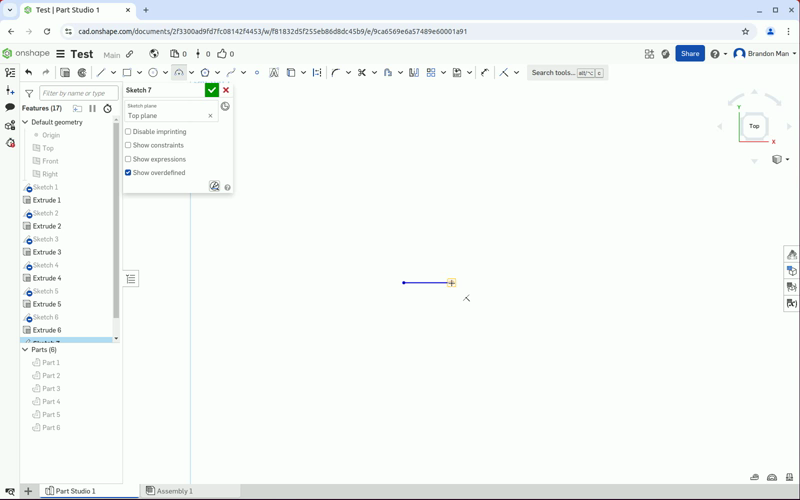
scroll(-6)
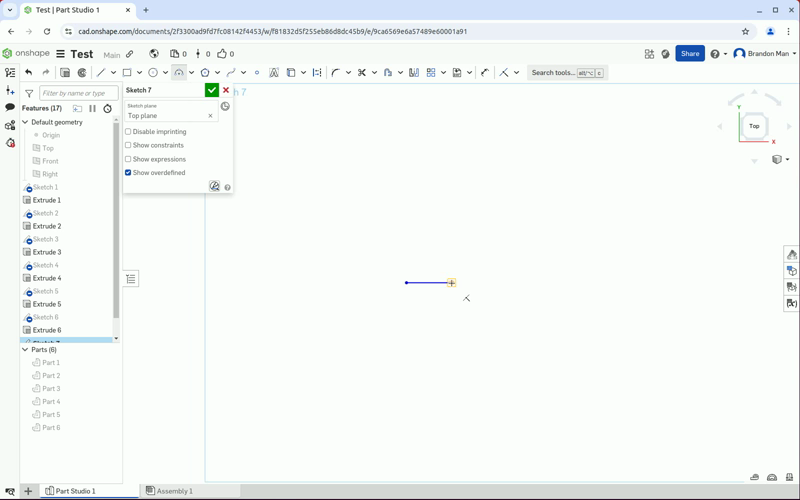
scroll(-6)
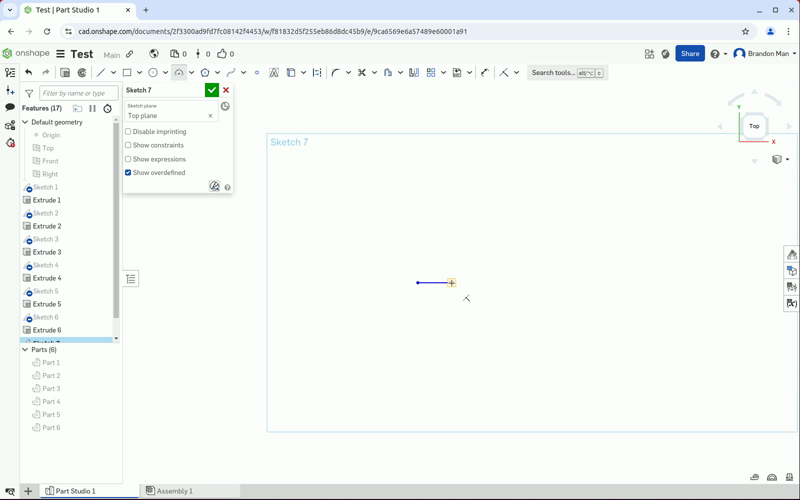
scroll(-6)
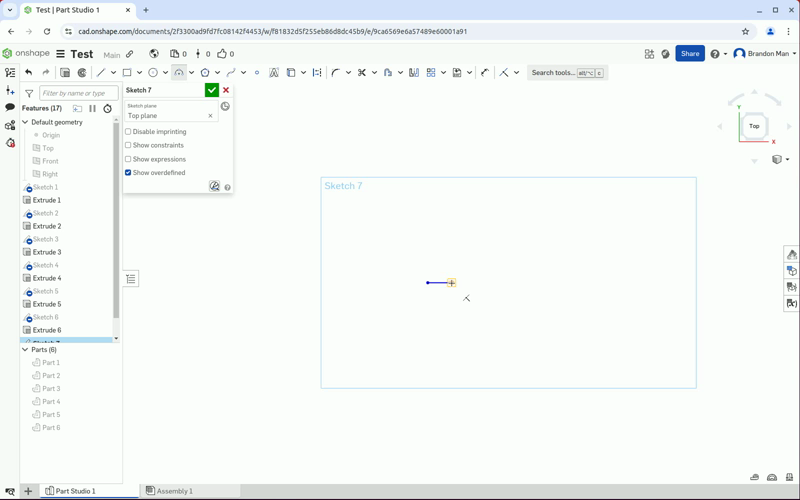
scroll(-6)
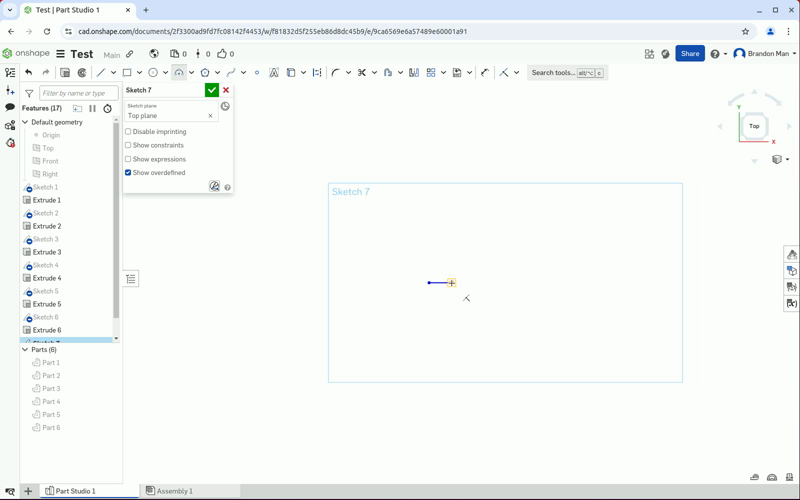
scroll(-6)
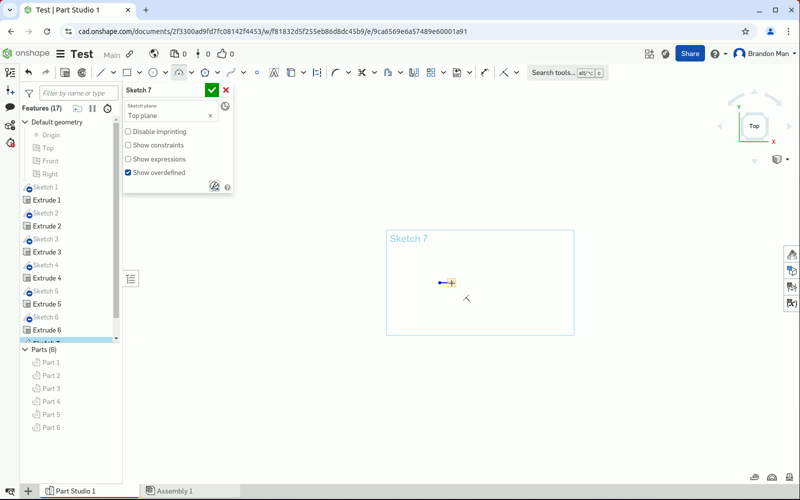
scroll(-6)
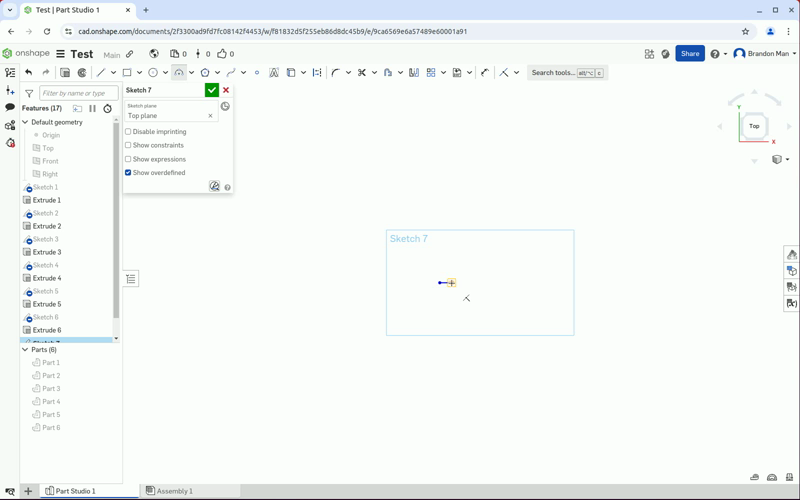
scroll(-6)
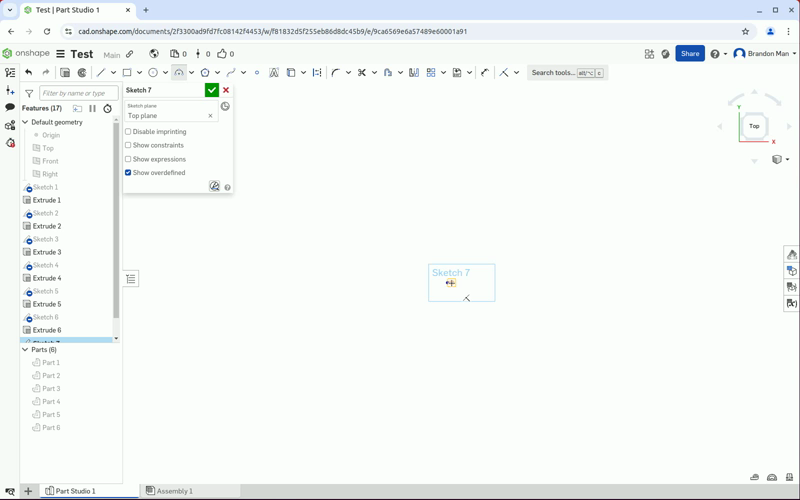
key_down(shift)
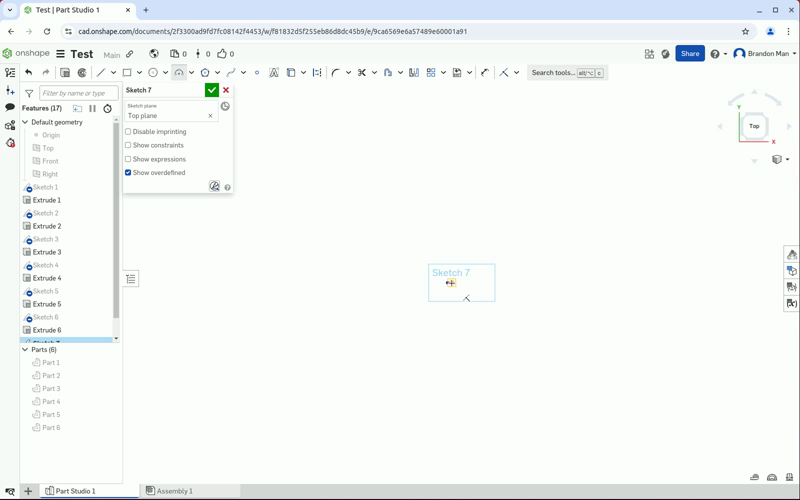
mouse_move(470, 282)
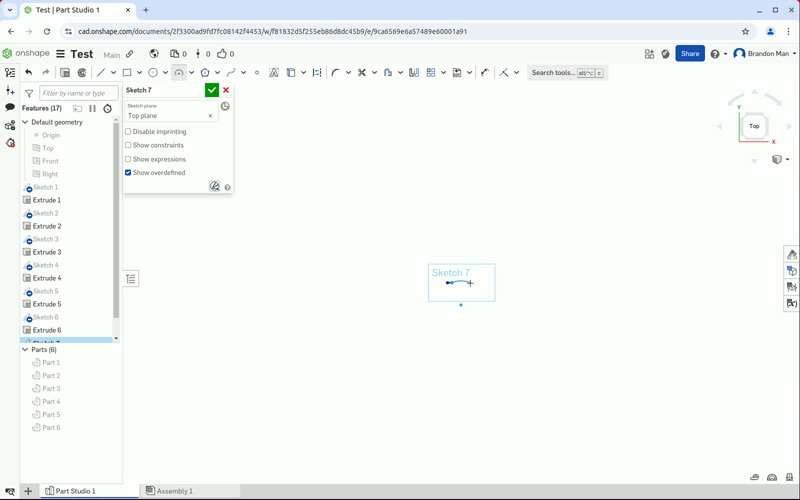
click(470, 282)
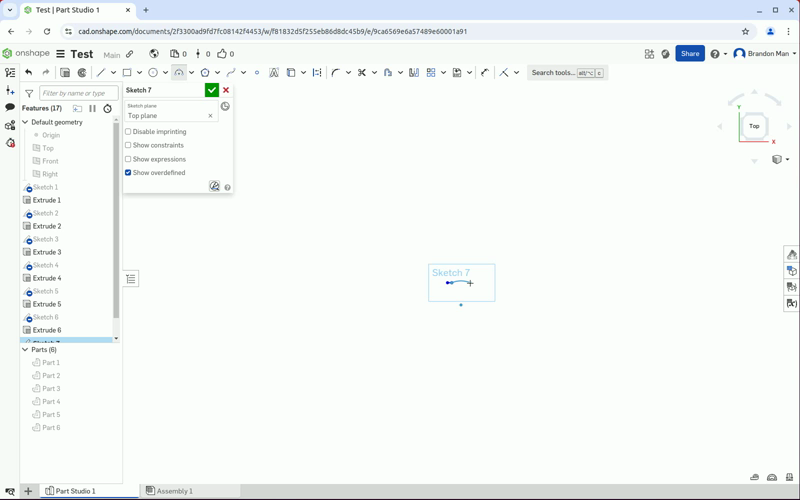
mouse_move(461, 267)
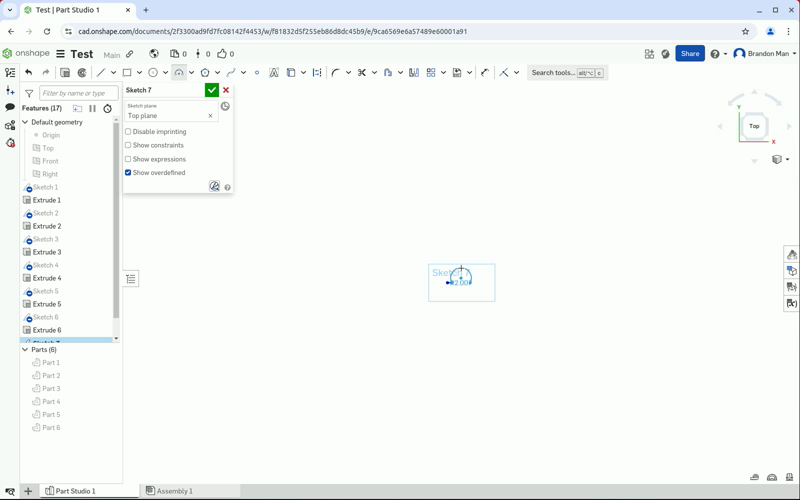
click(461, 267)
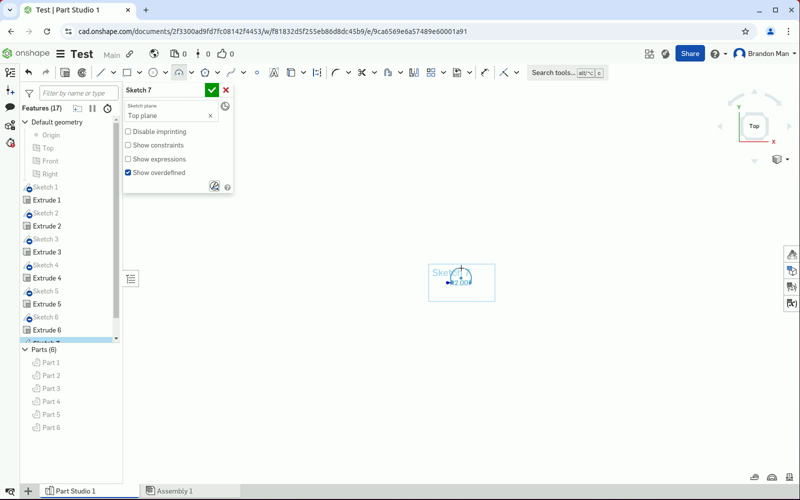
key_up(shift)
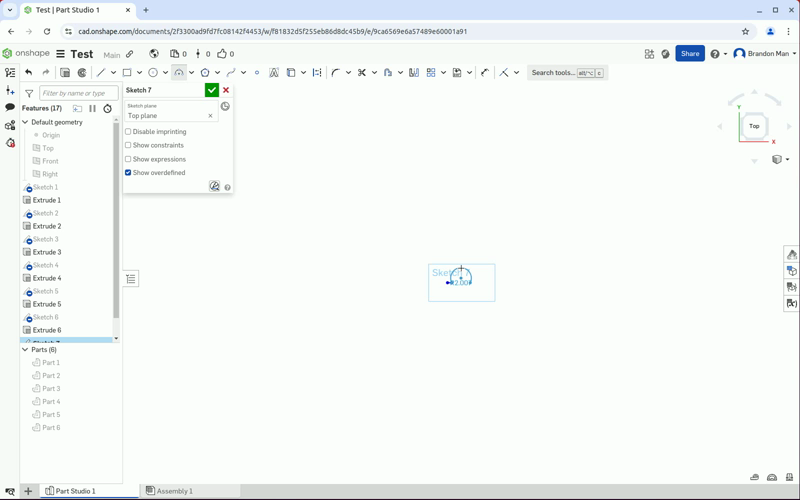
key(esc)
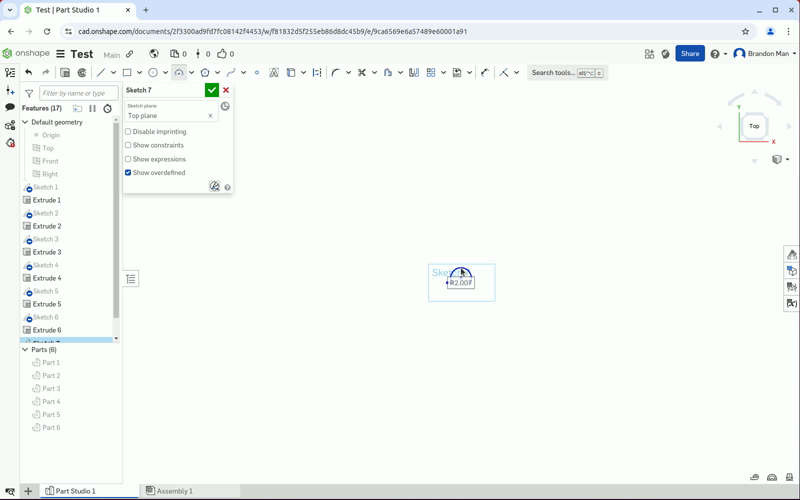
key(l)
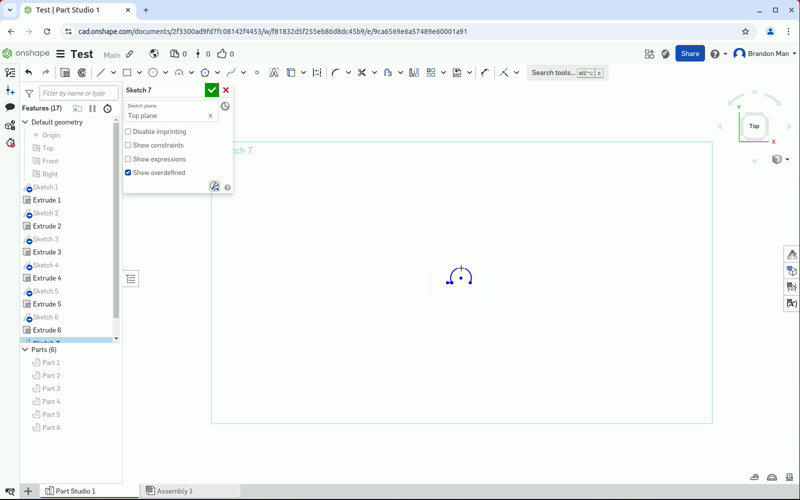
mouse_move(470, 282)
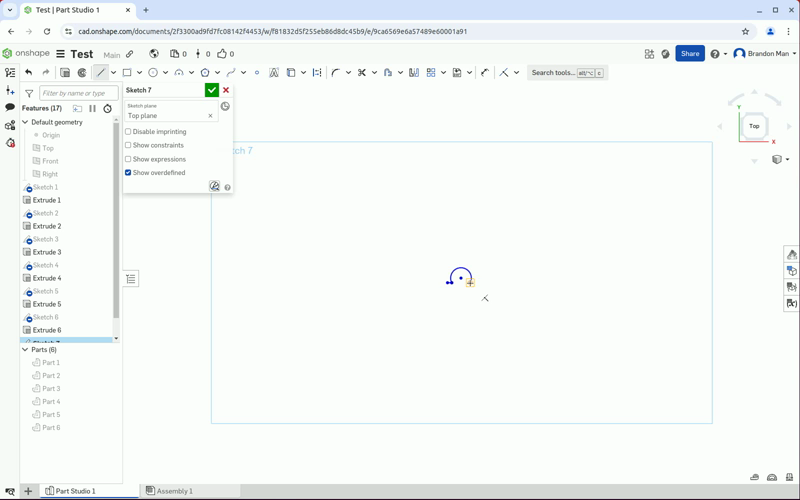
click(470, 282)
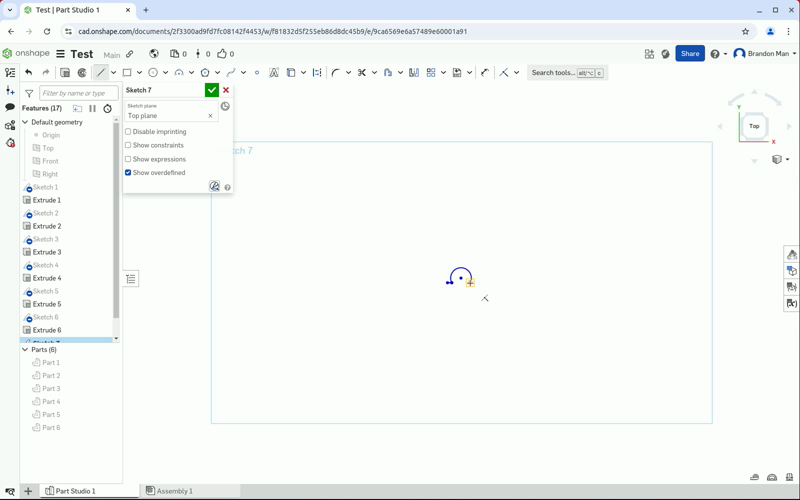
key_down(shift)
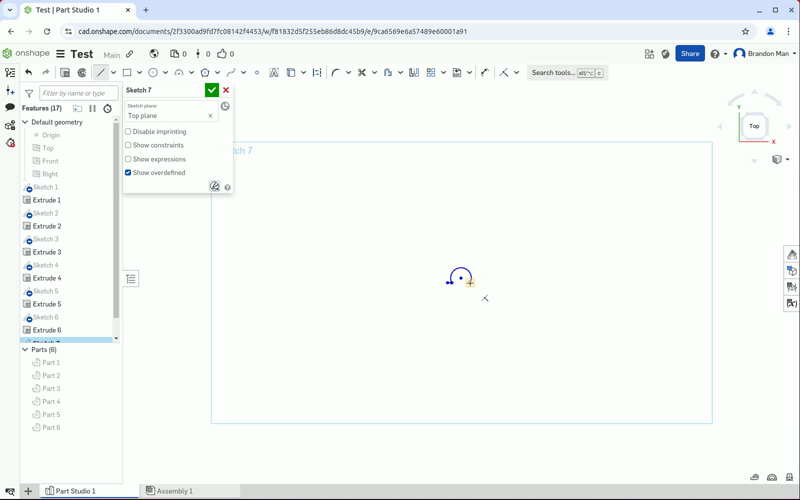
mouse_move(500, 282)
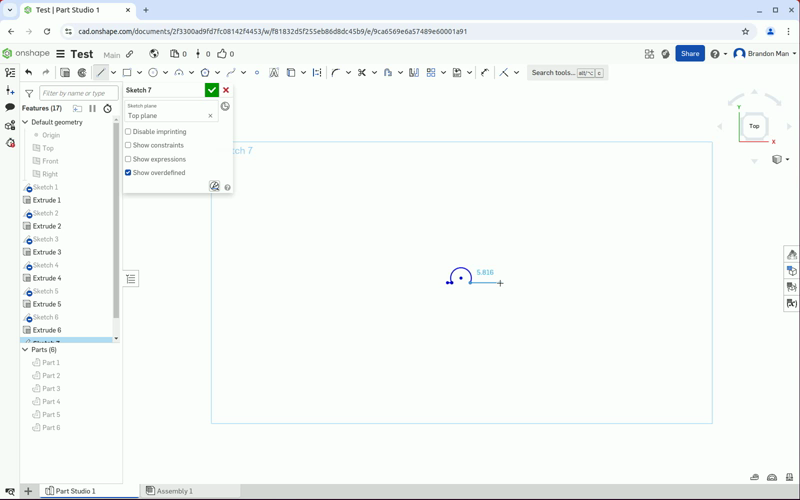
mouse_move(475, 282)
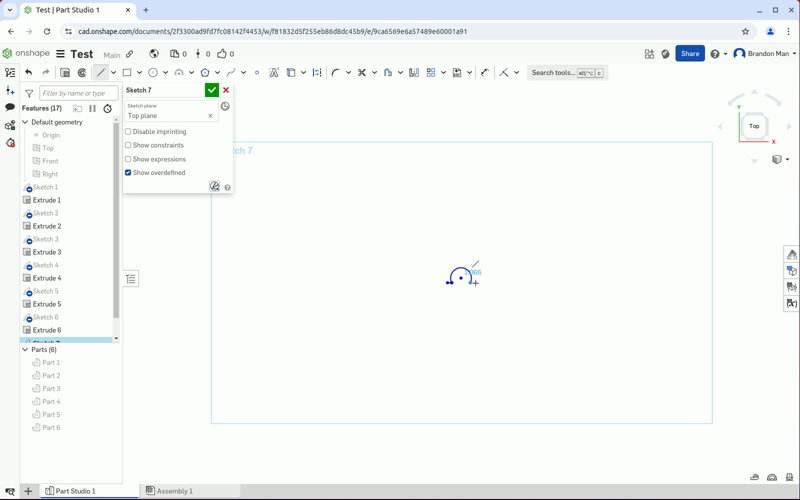
scroll(6)
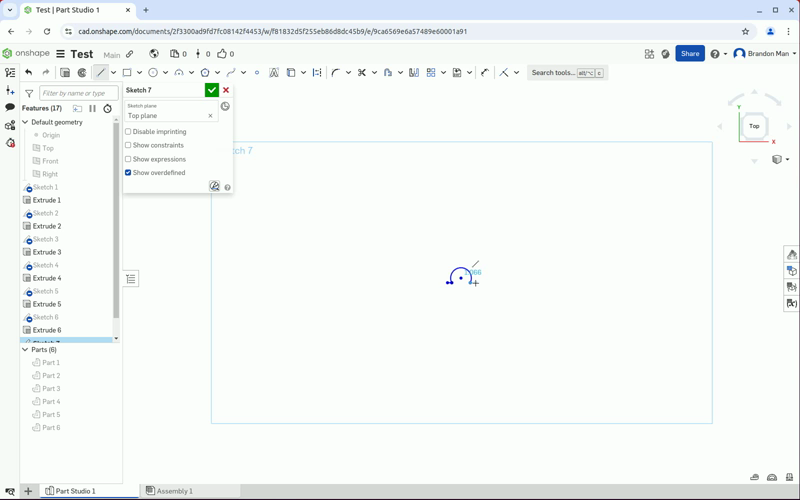
scroll(6)
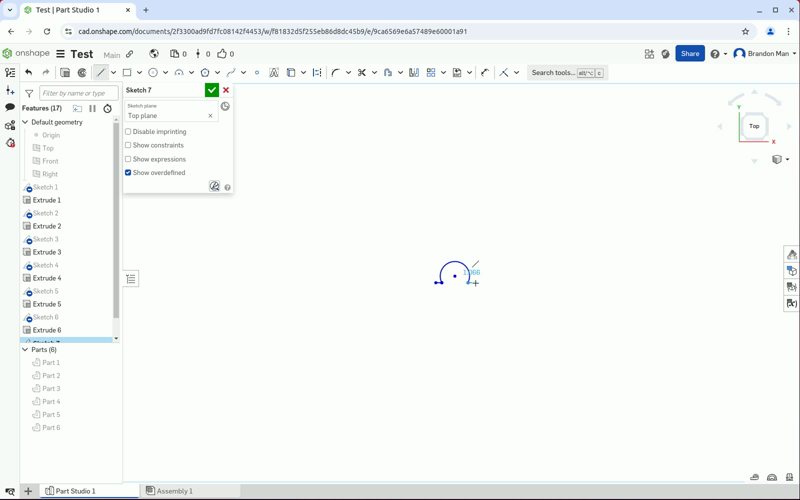
scroll(6)
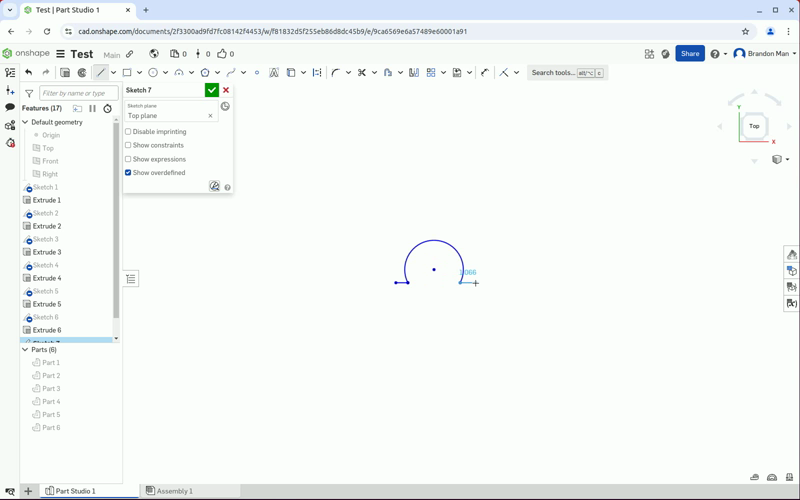
scroll(6)
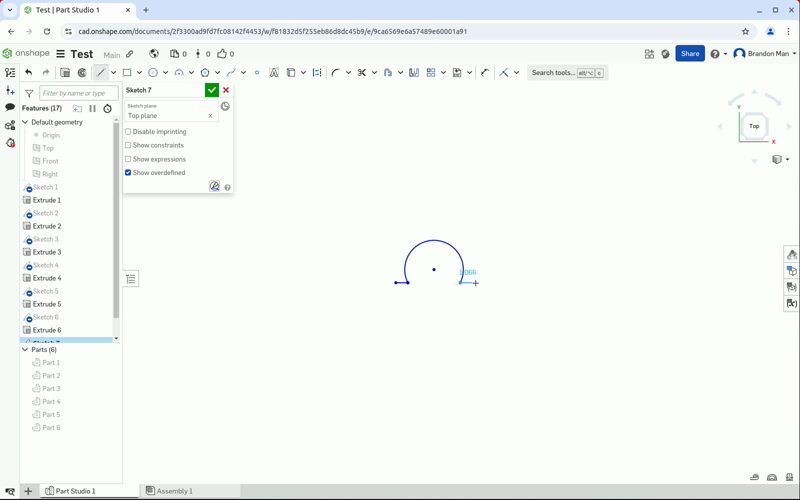
scroll(6)
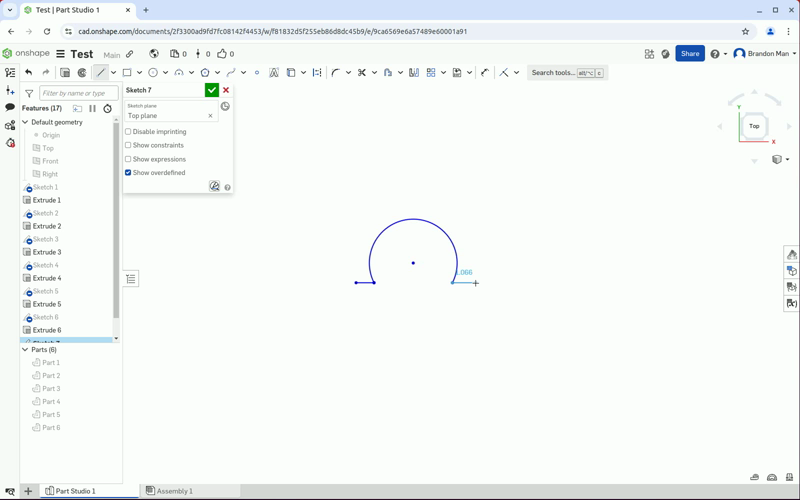
scroll(6)
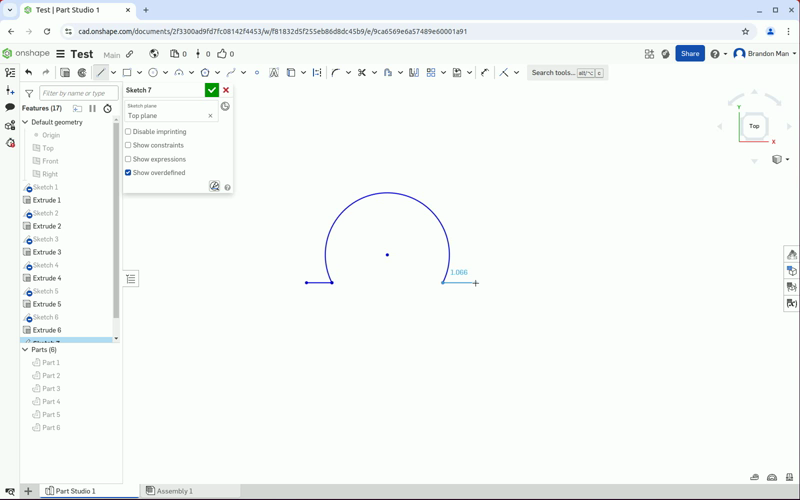
scroll(6)
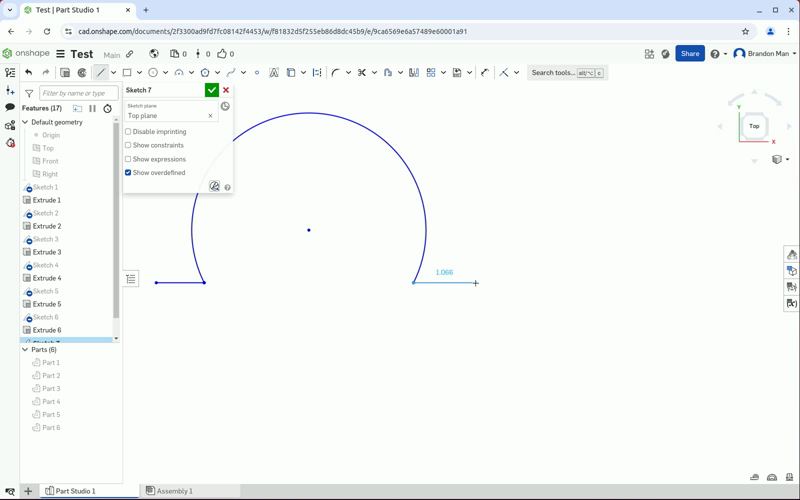
click(475, 282)
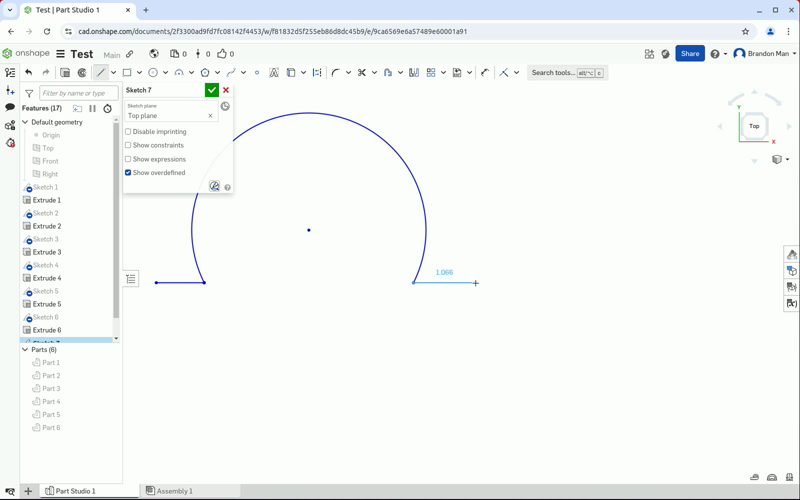
scroll(-6)
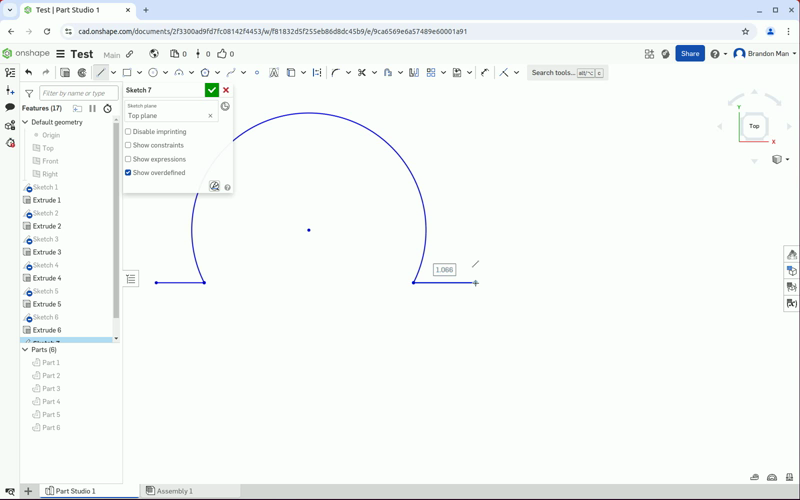
scroll(-6)
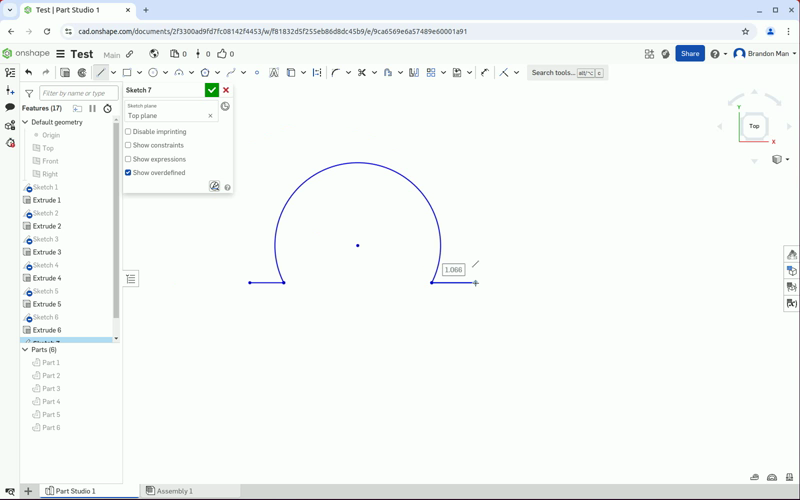
scroll(-6)
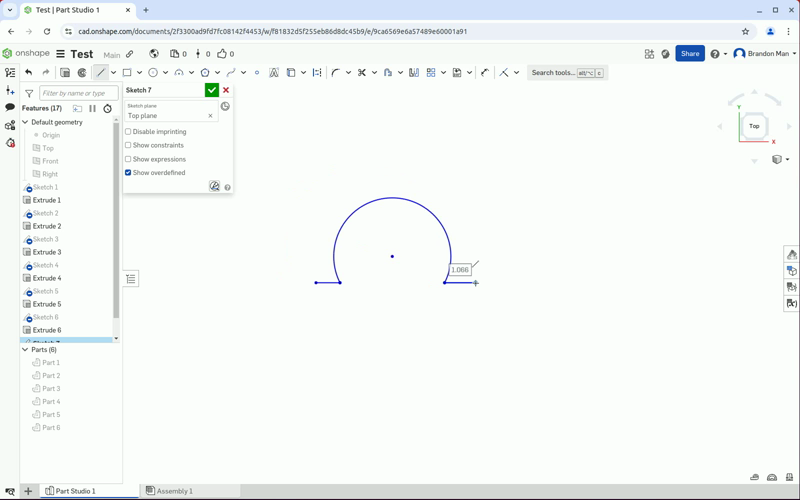
scroll(-6)
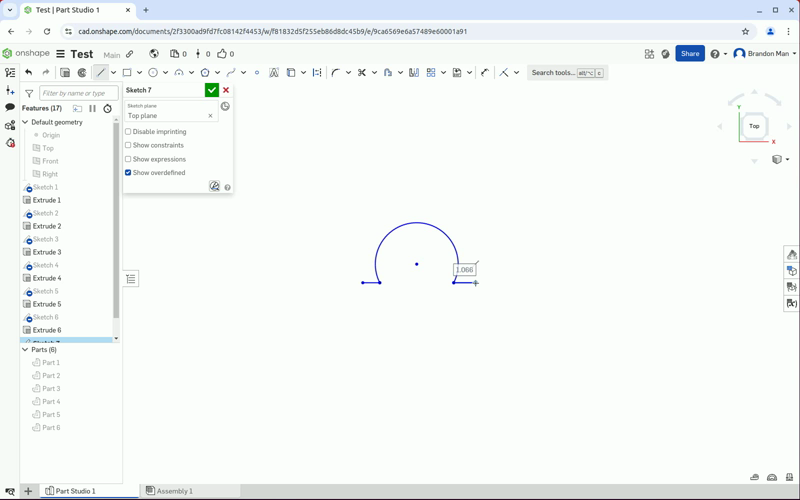
scroll(-6)
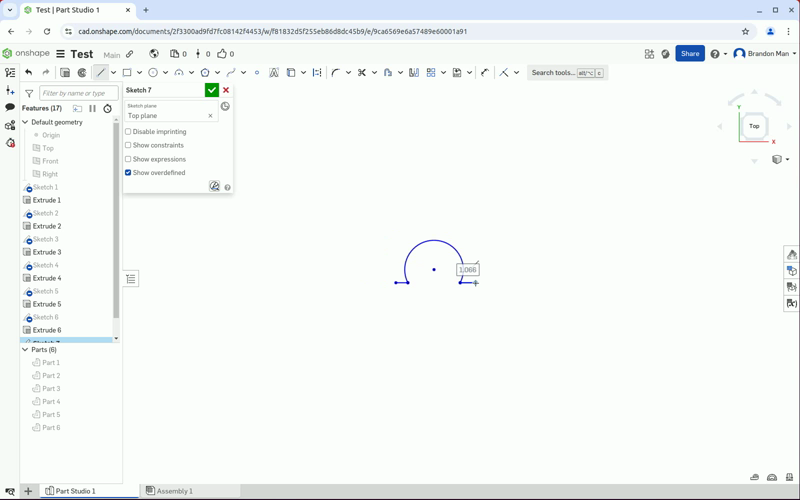
scroll(-6)
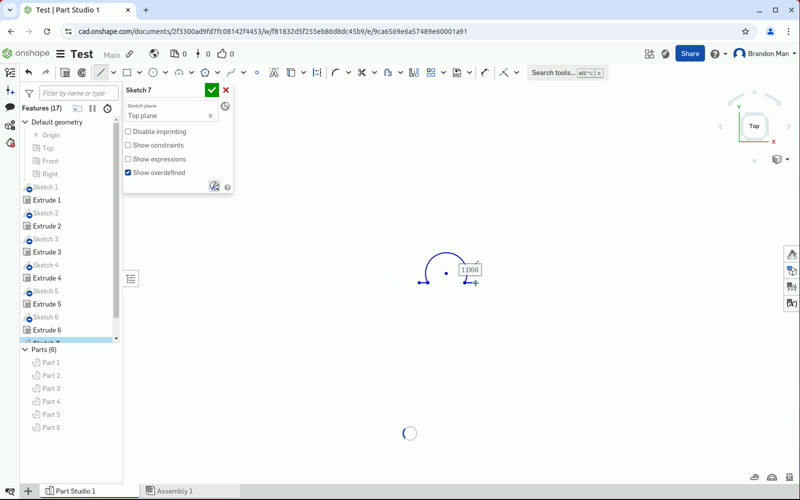
scroll(-6)
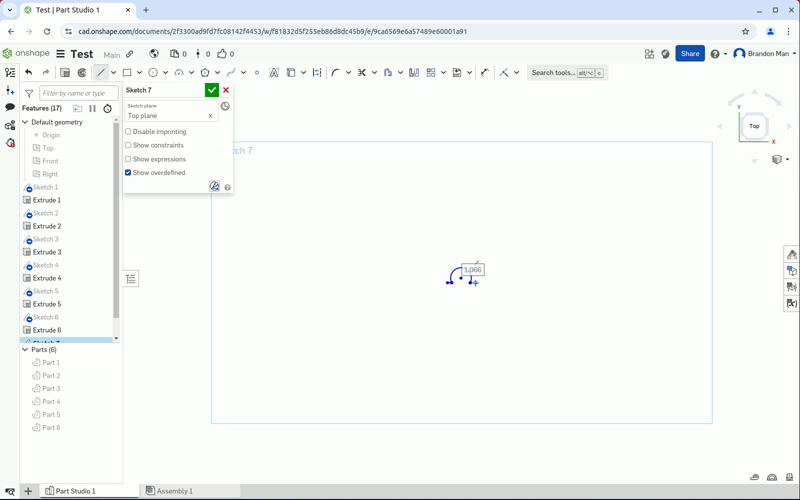
key_up(shift)
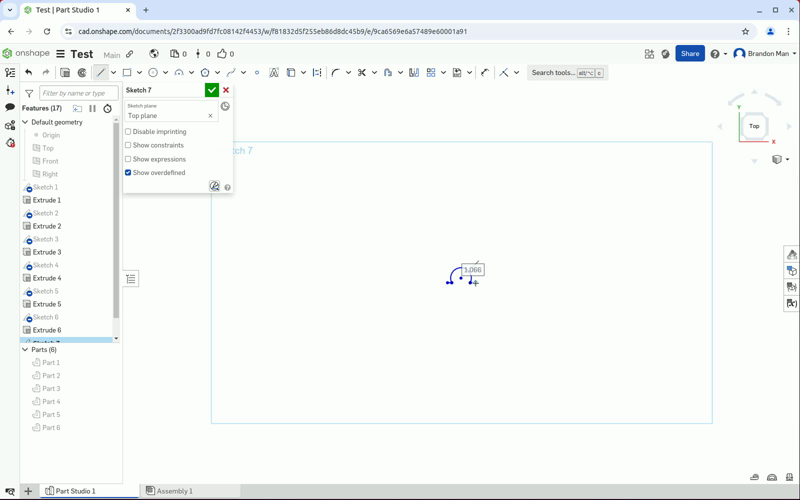
key(esc)
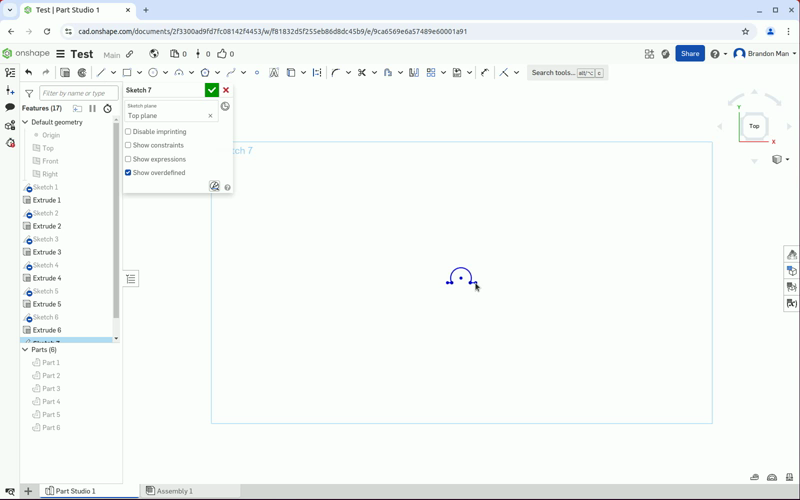
key(a)
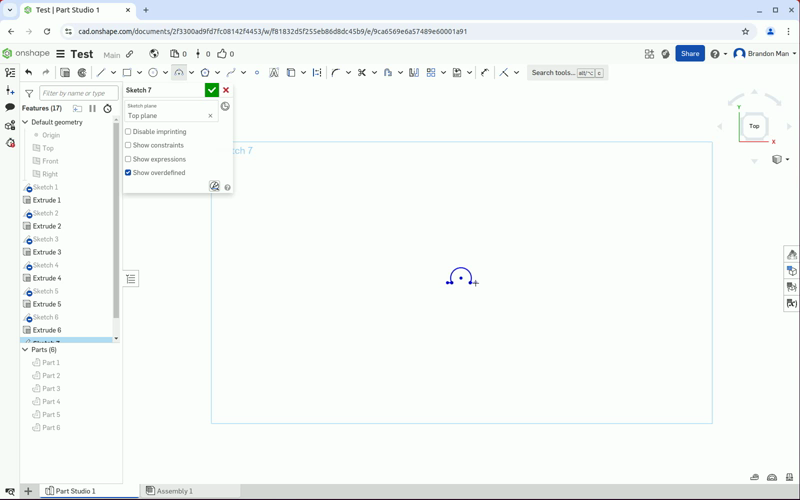
mouse_move(475, 282)
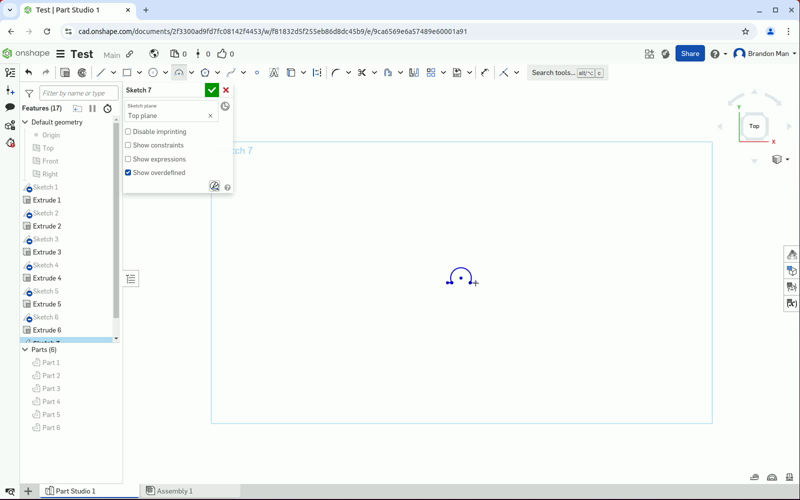
click(475, 282)
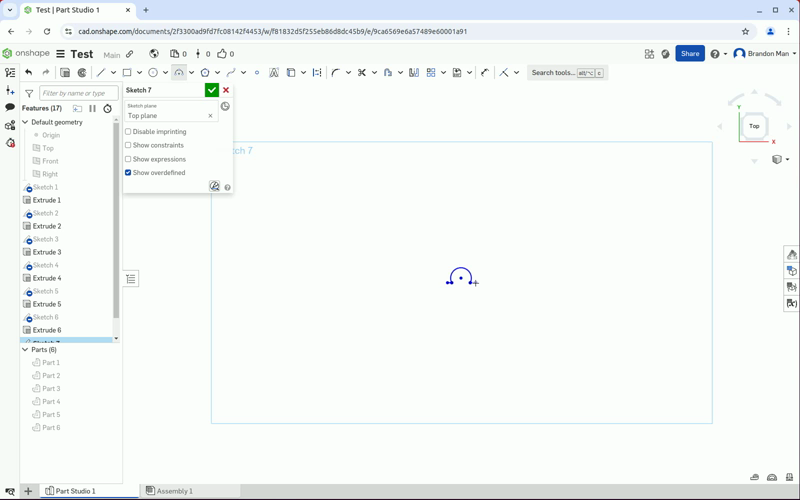
key_down(shift)
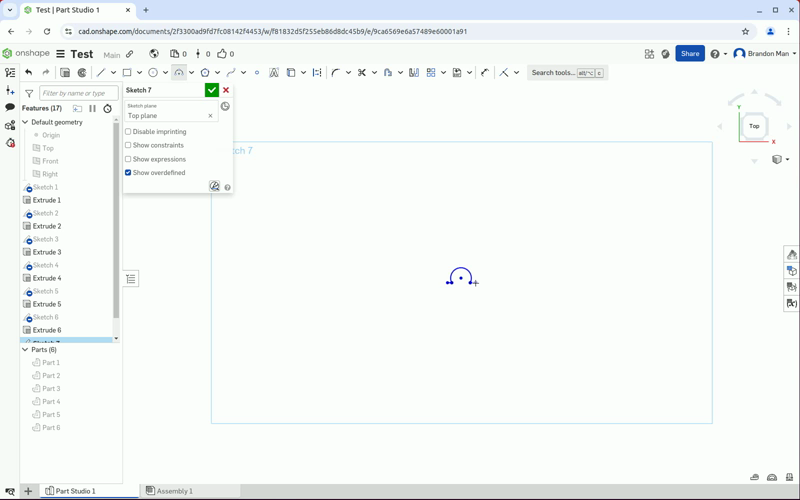
mouse_move(495, 282)
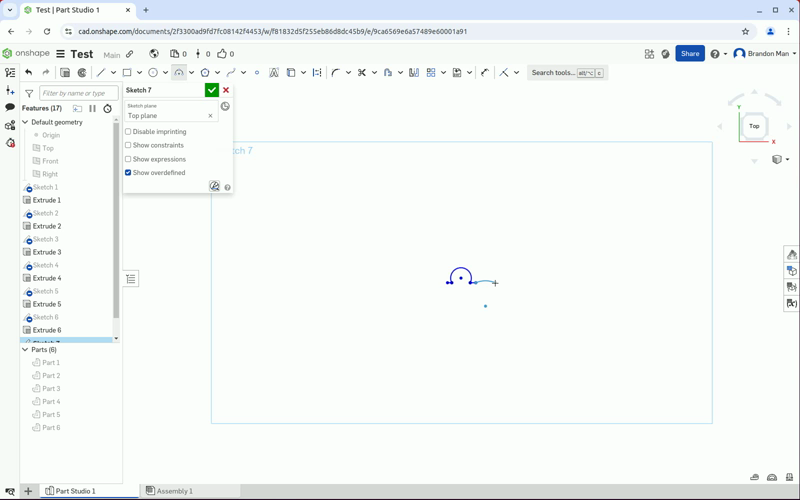
click(495, 282)
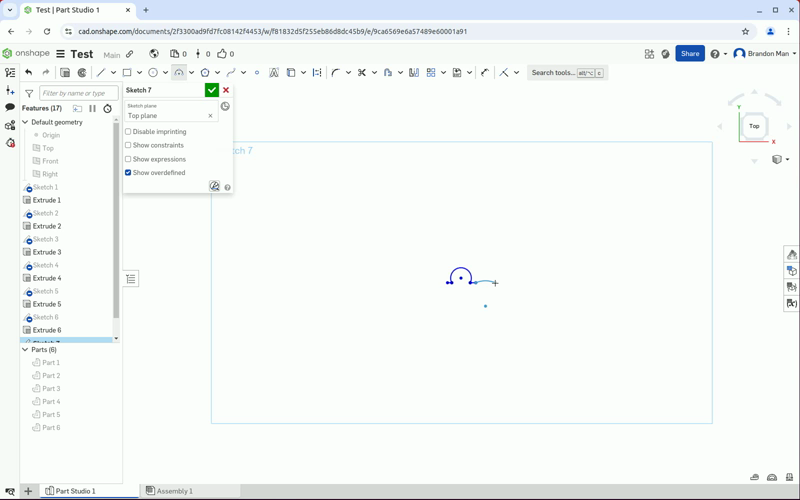
mouse_move(485, 266)
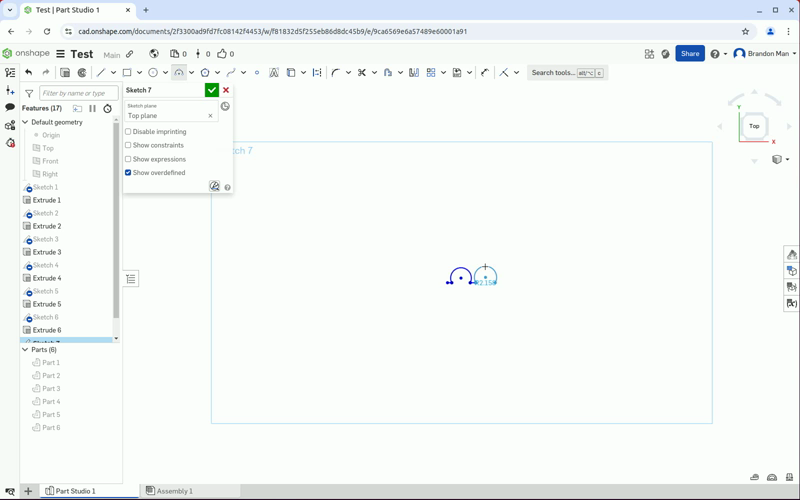
click(485, 266)
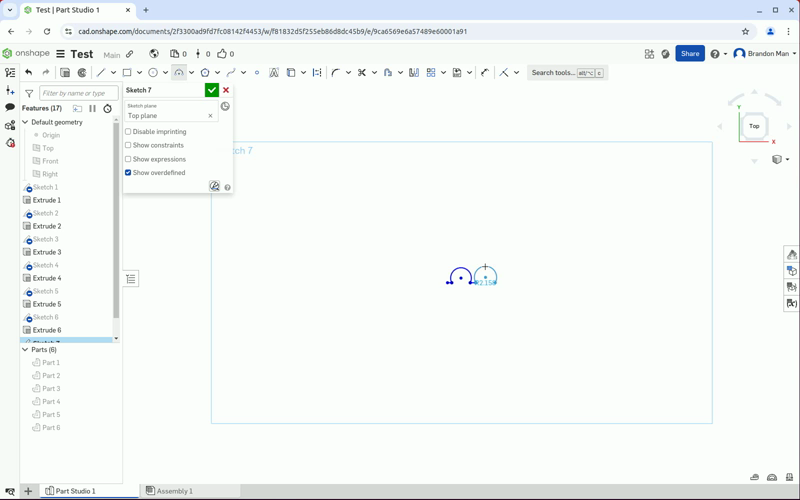
key_up(shift)
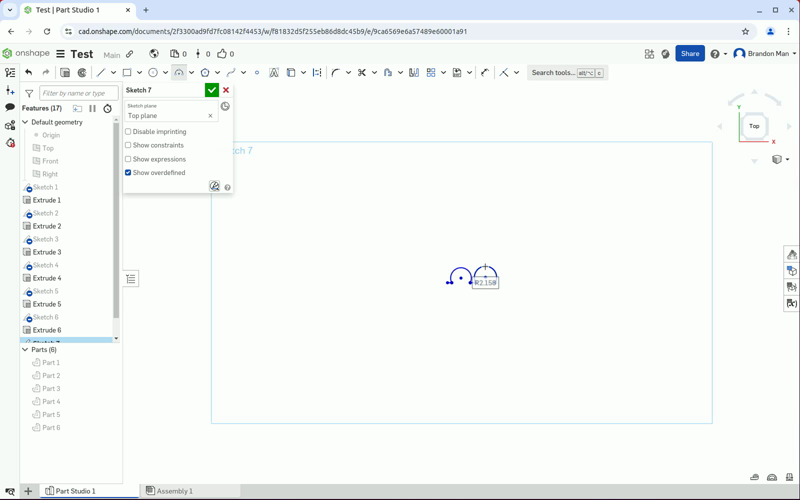
key(esc)
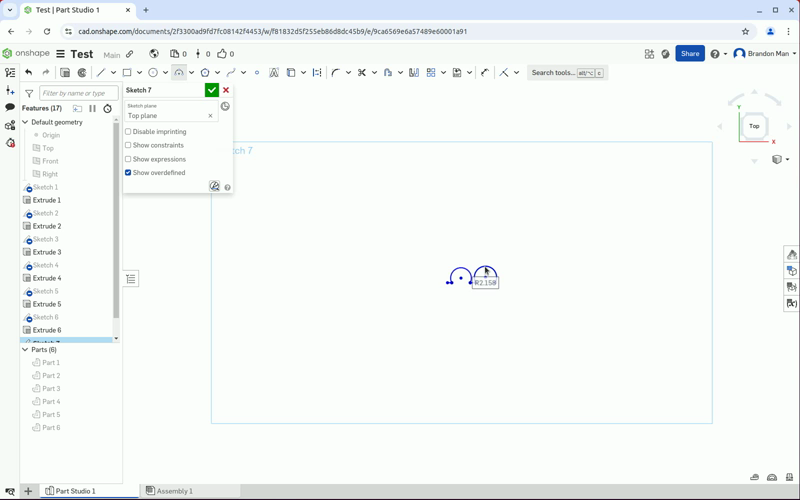
key(l)
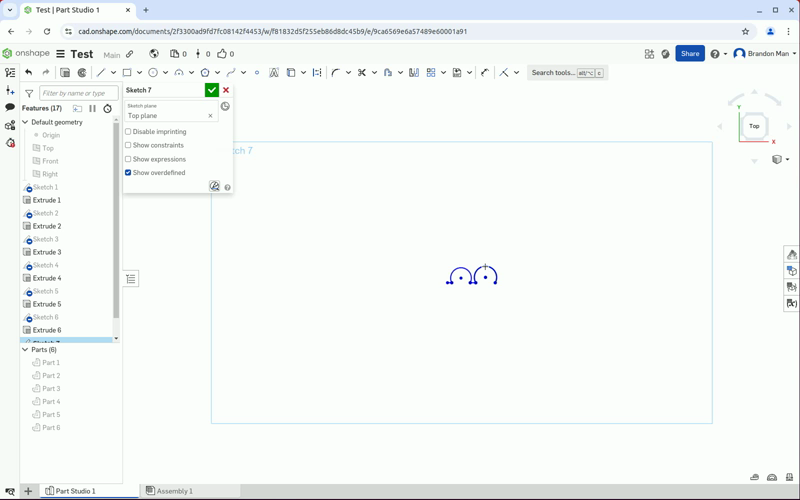
mouse_move(495, 282)
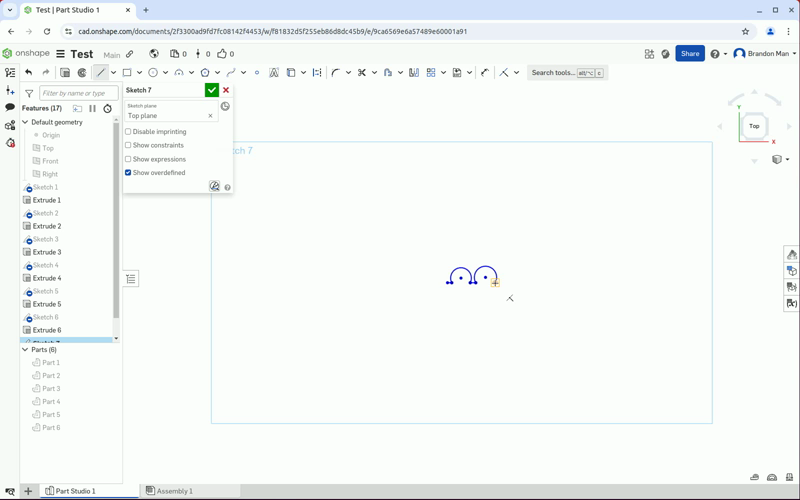
click(495, 282)
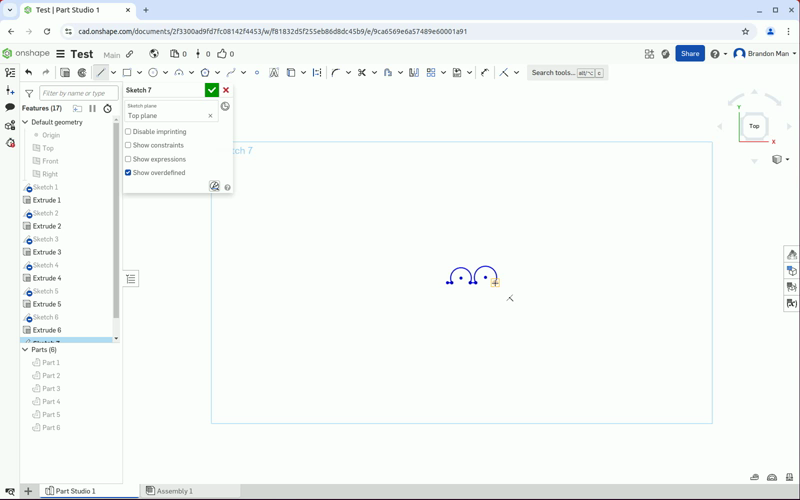
key_down(shift)
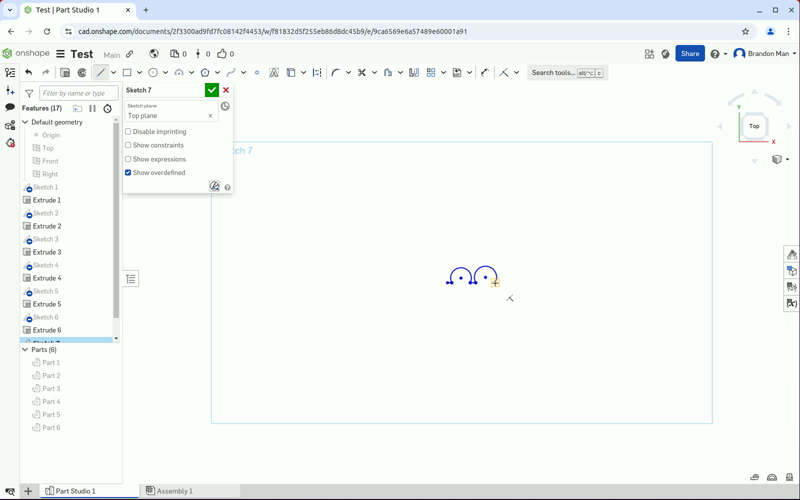
mouse_move(525, 282)
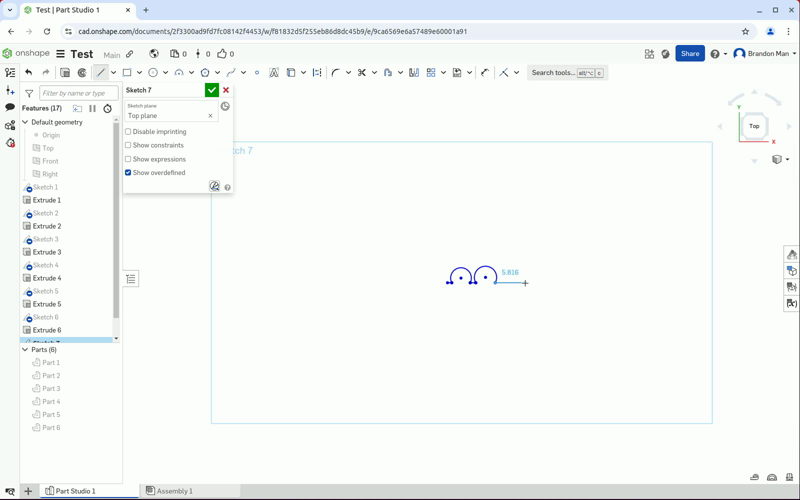
mouse_move(500, 282)
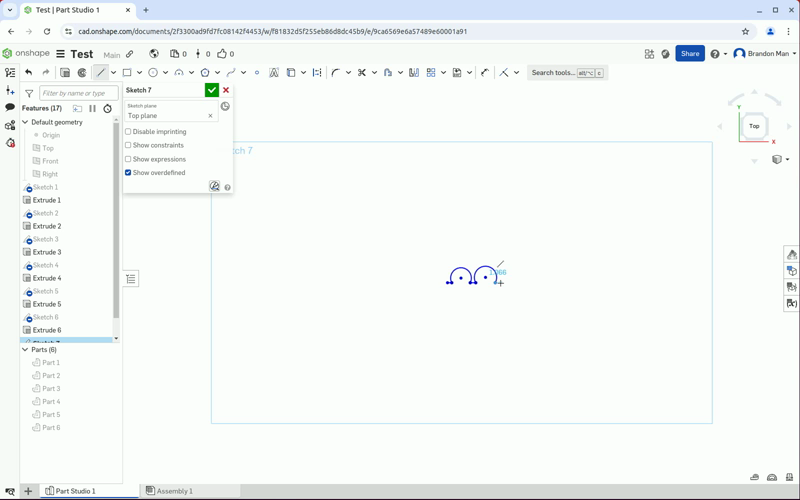
scroll(6)
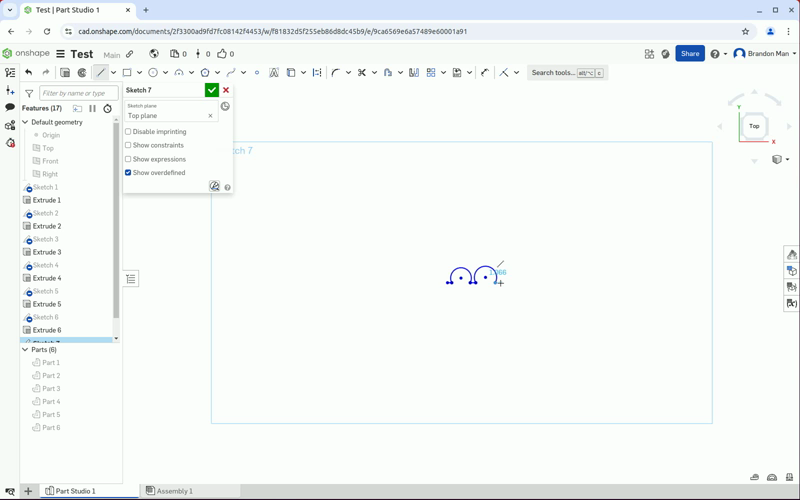
scroll(6)
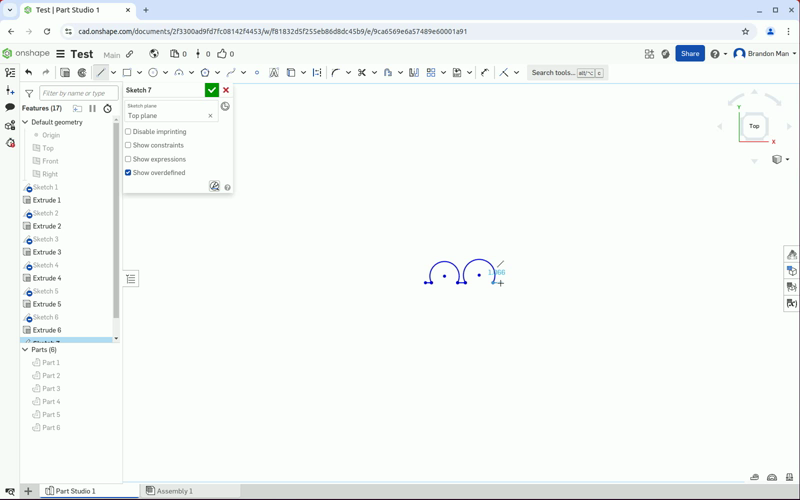
scroll(6)
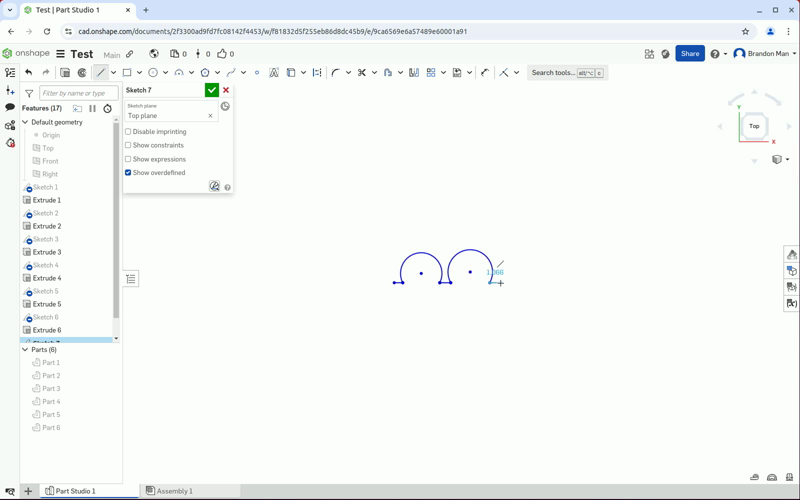
scroll(6)
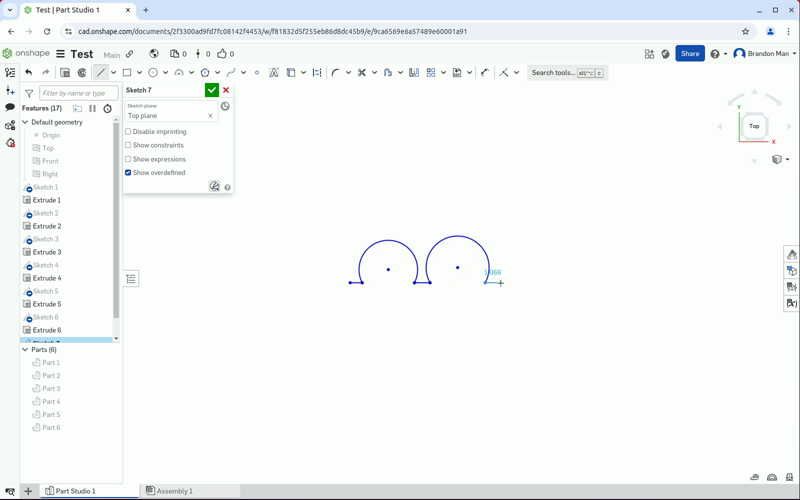
scroll(6)
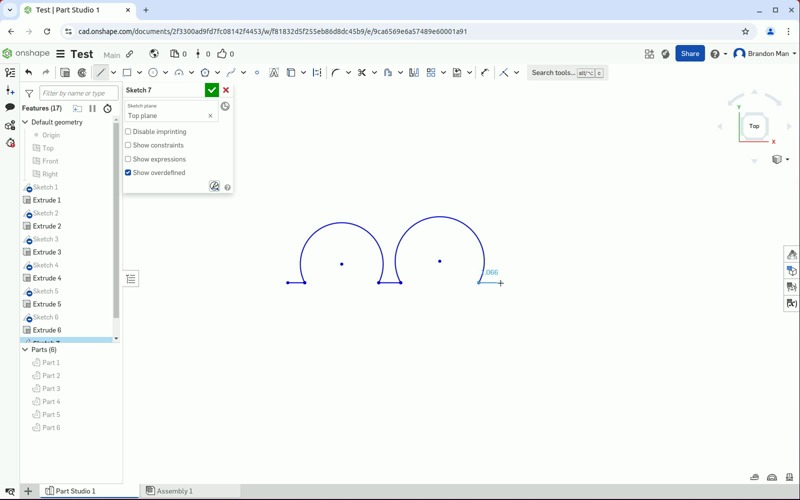
scroll(6)
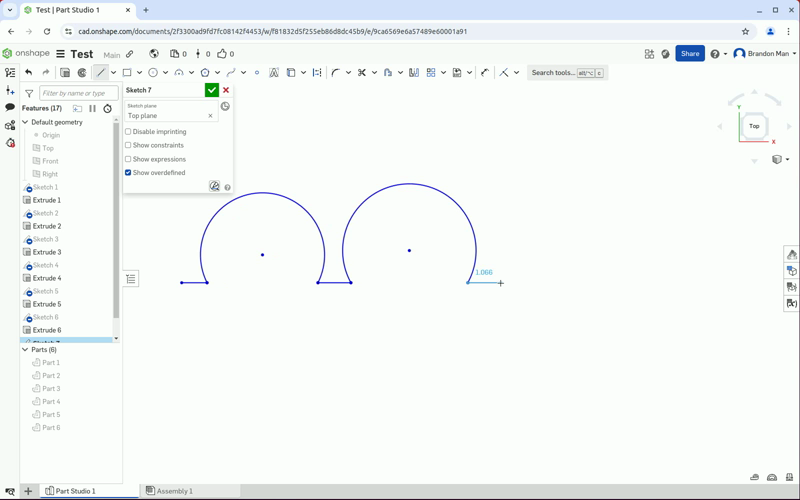
scroll(6)
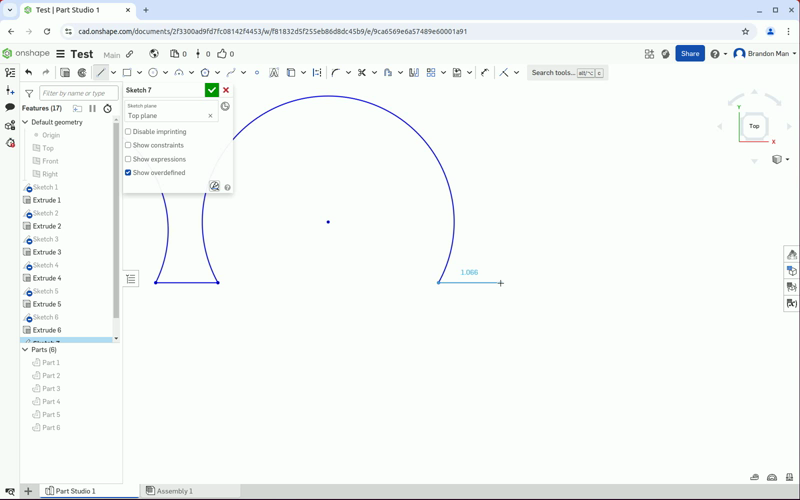
click(500, 282)
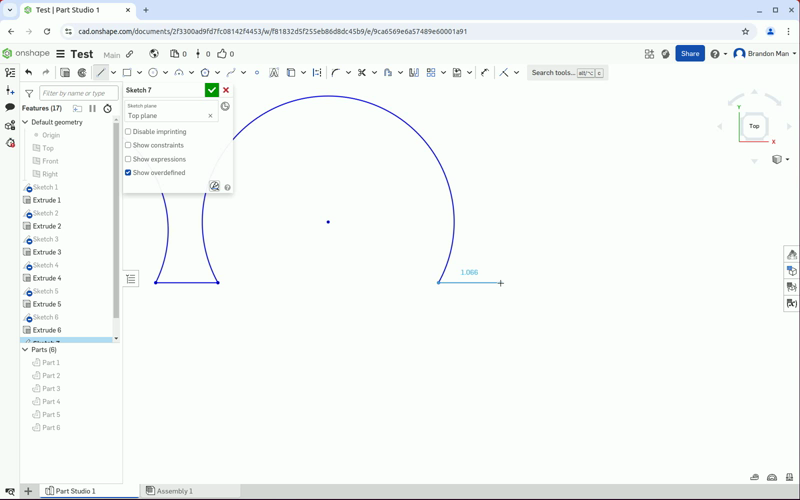
scroll(-6)
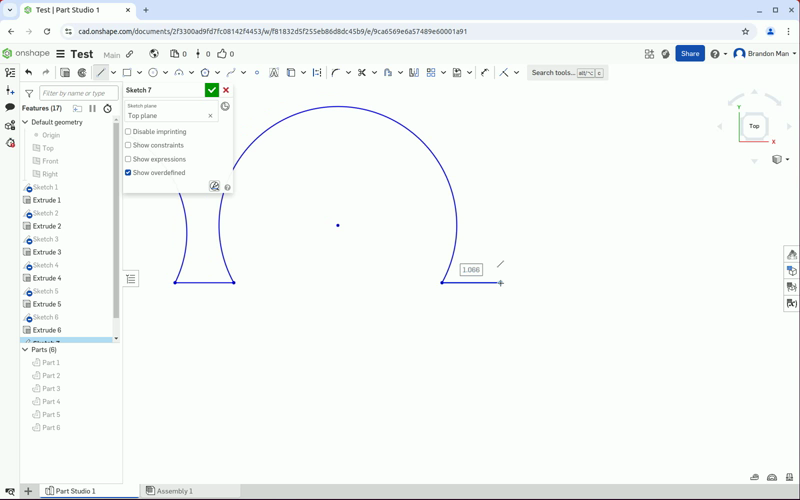
scroll(-6)
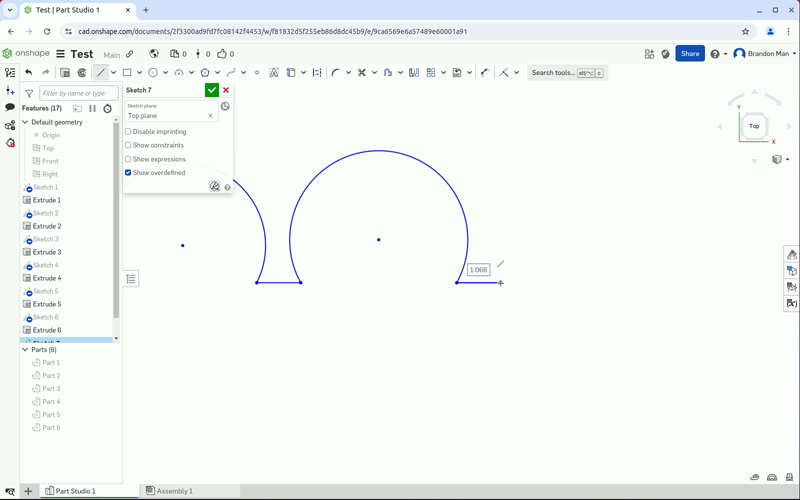
scroll(-6)
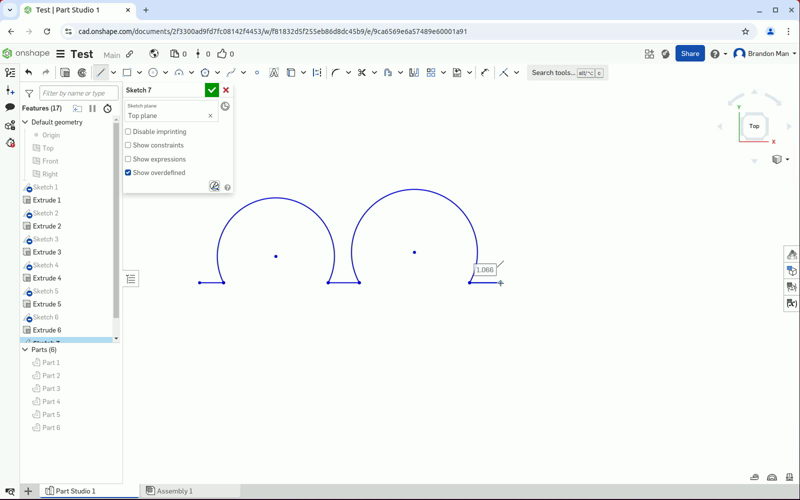
scroll(-6)
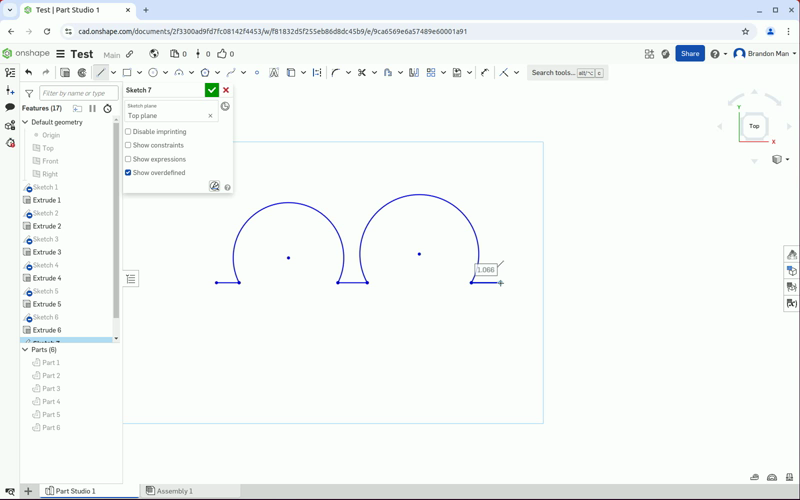
scroll(-6)
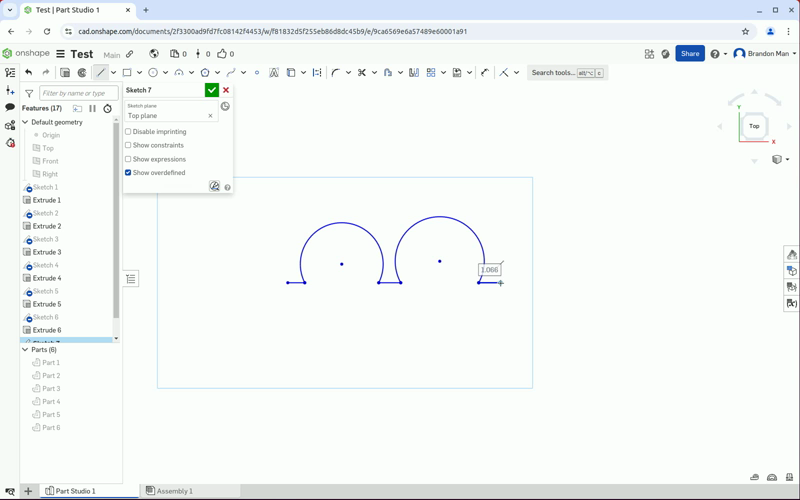
scroll(-6)
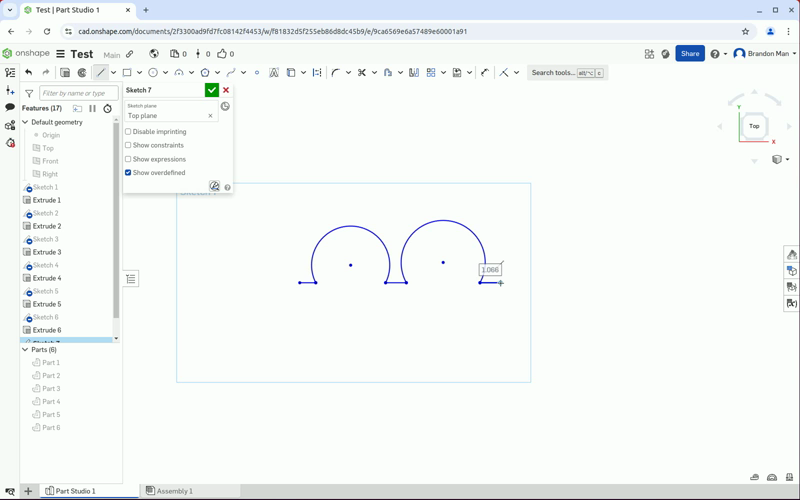
scroll(-6)
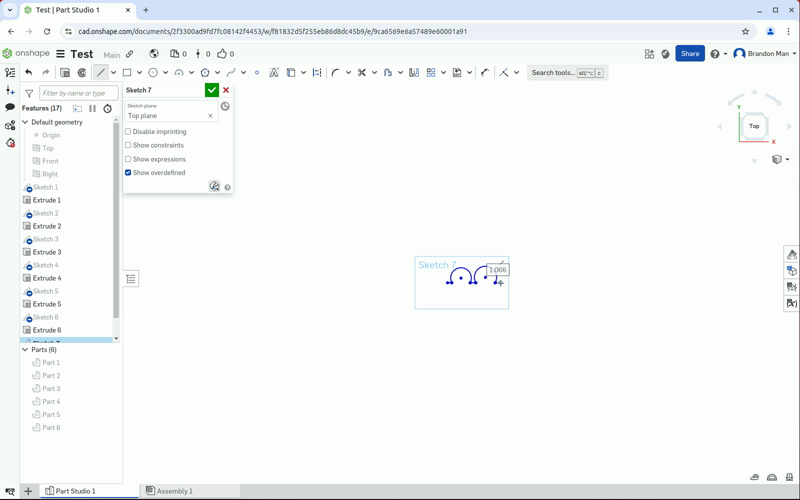
key_up(shift)
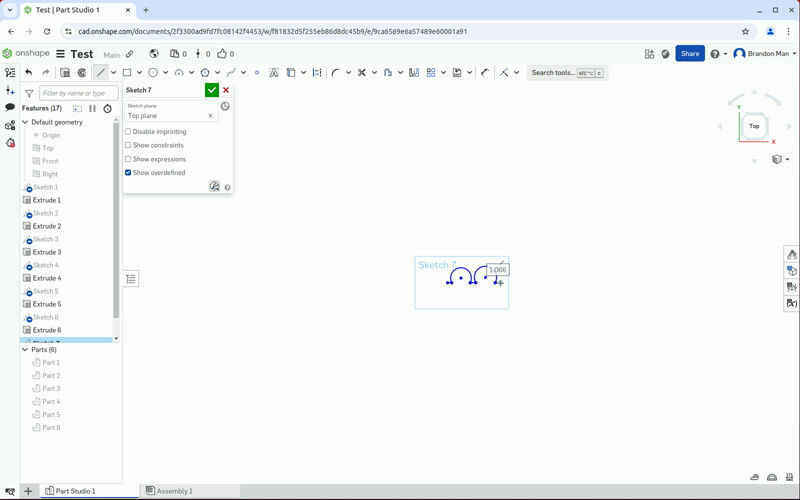
key(esc)
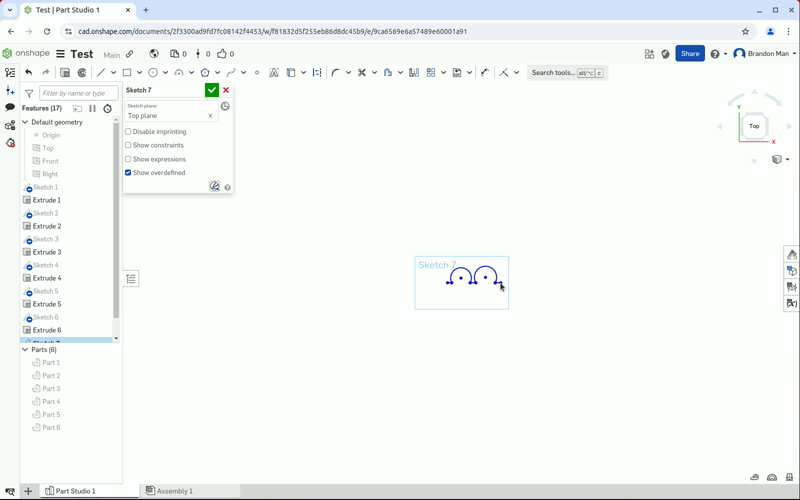
key(a)
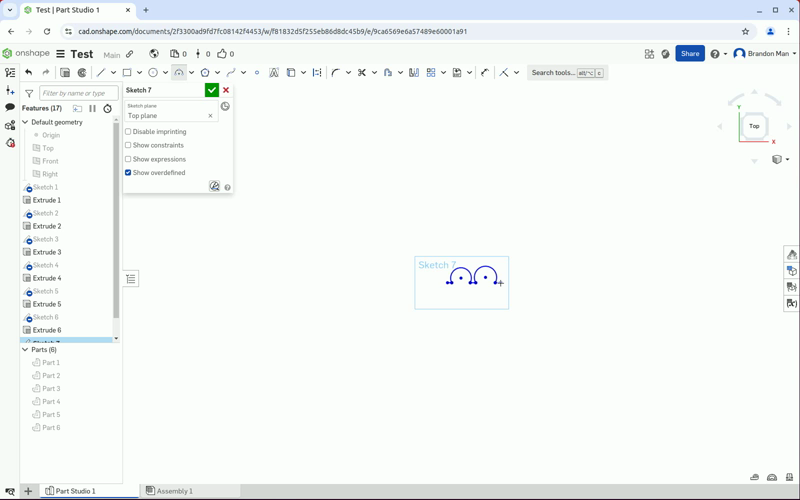
mouse_move(500, 282)
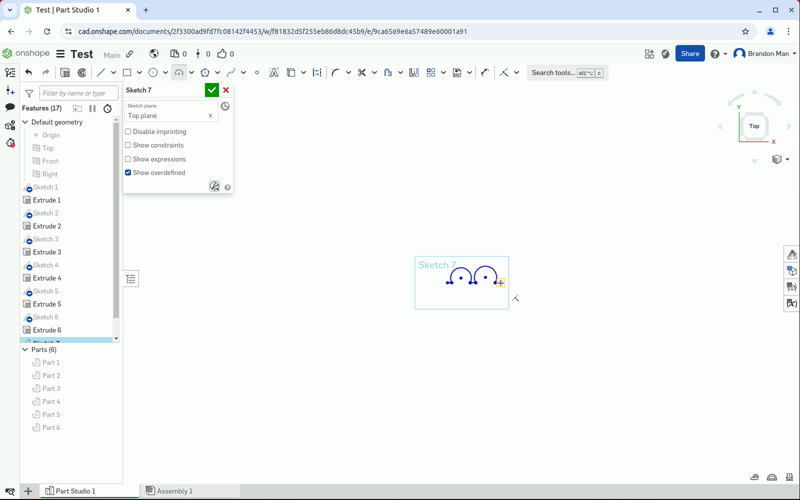
click(500, 282)
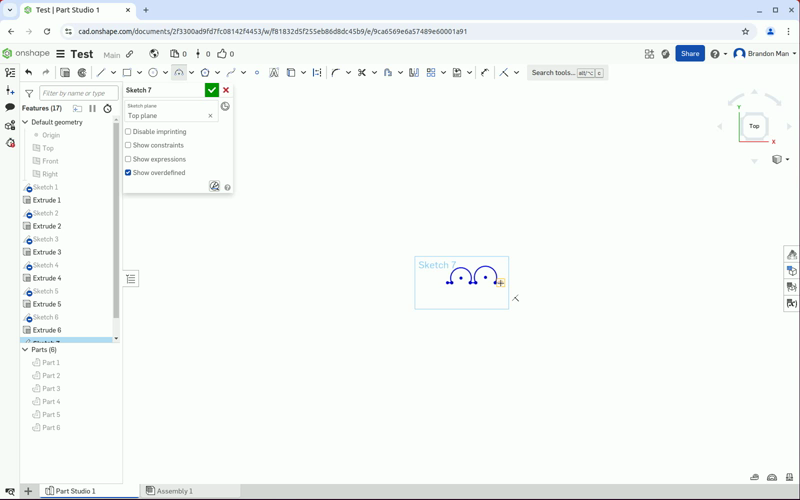
key_down(shift)
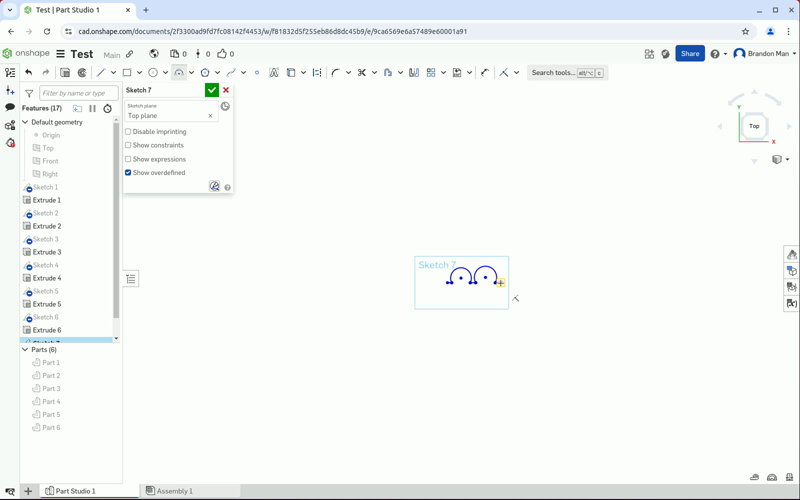
mouse_move(519, 282)
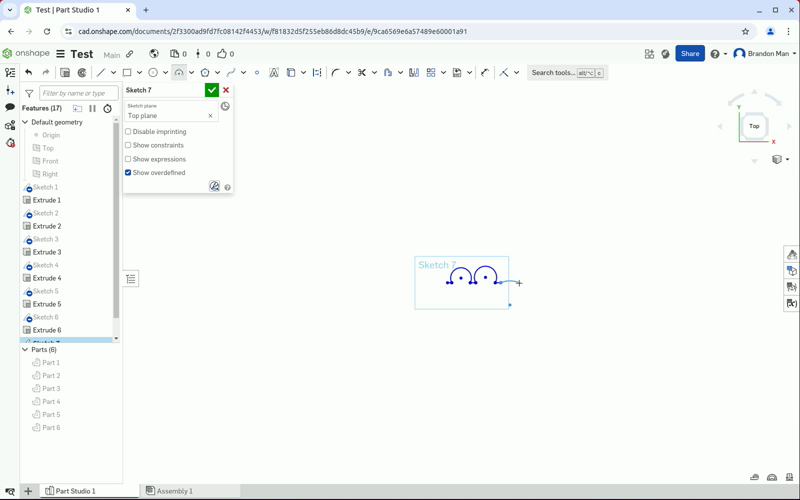
click(519, 282)
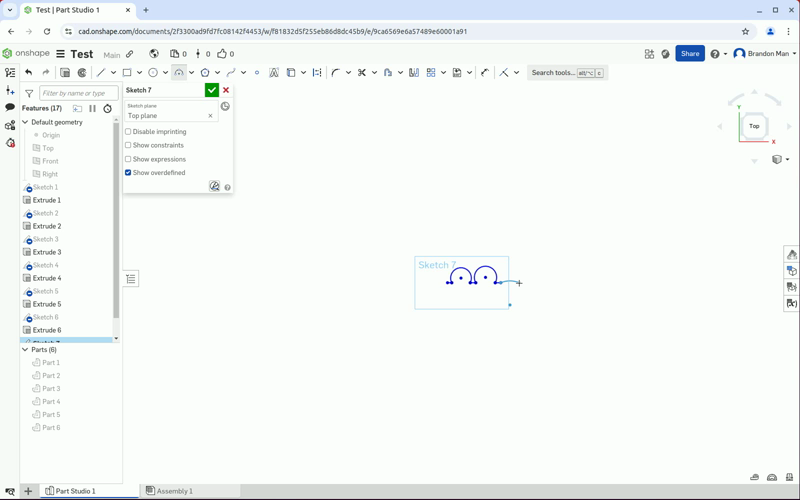
mouse_move(510, 267)
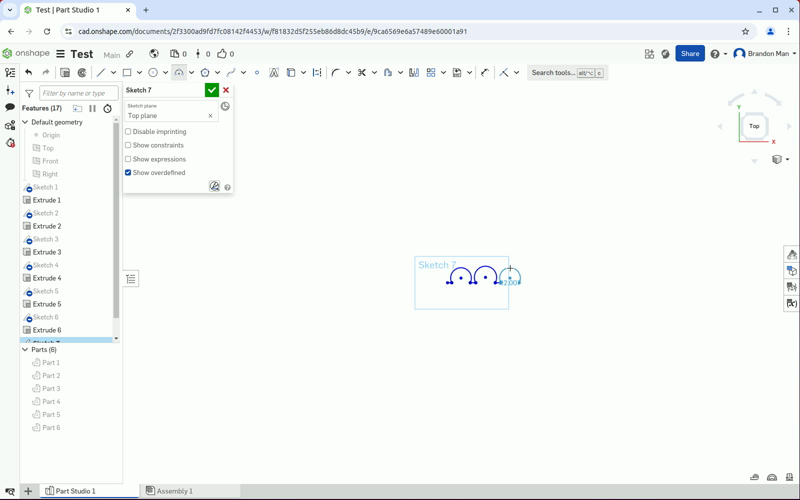
click(510, 267)
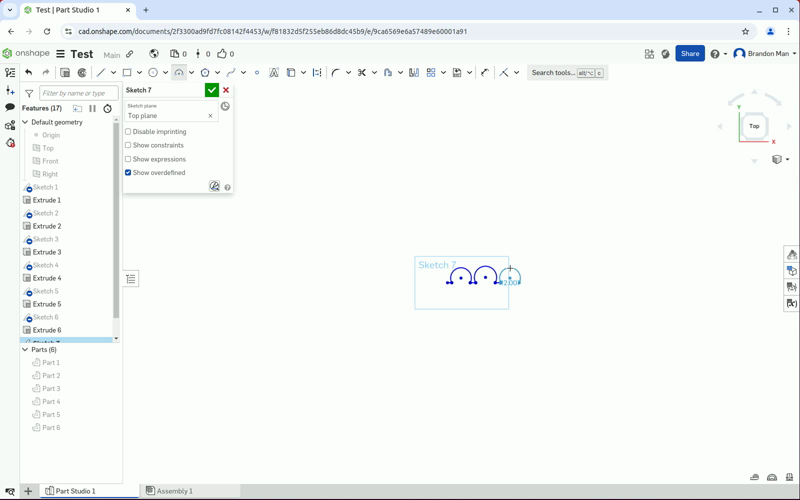
key_up(shift)
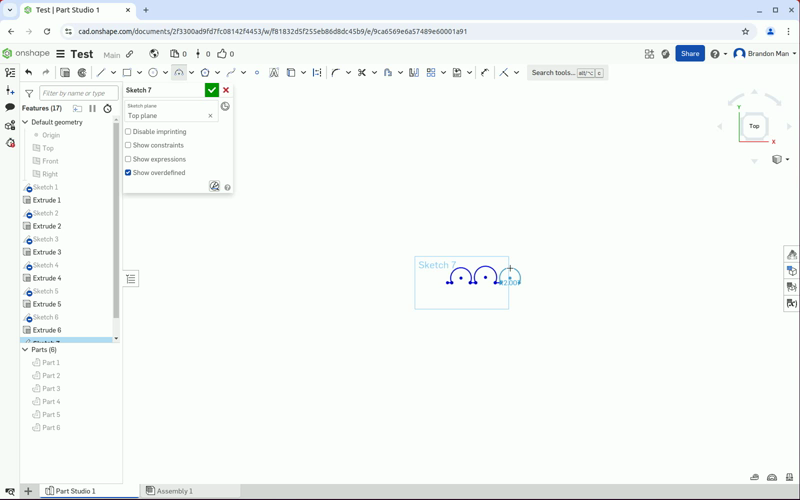
key(esc)
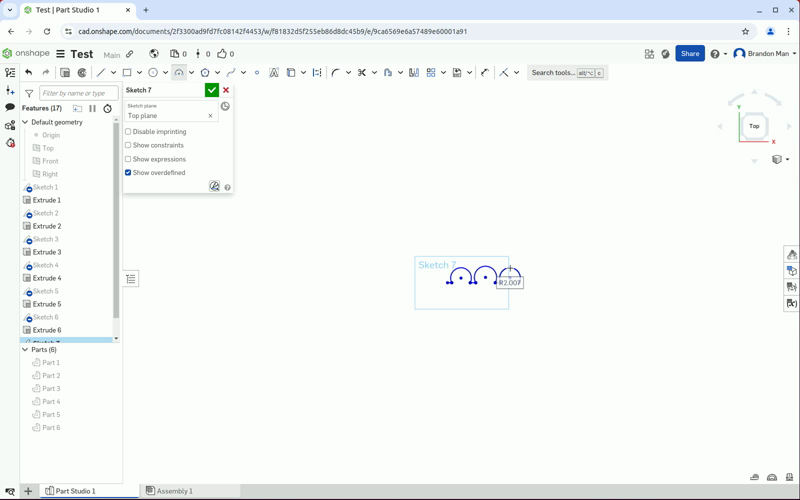
key(l)
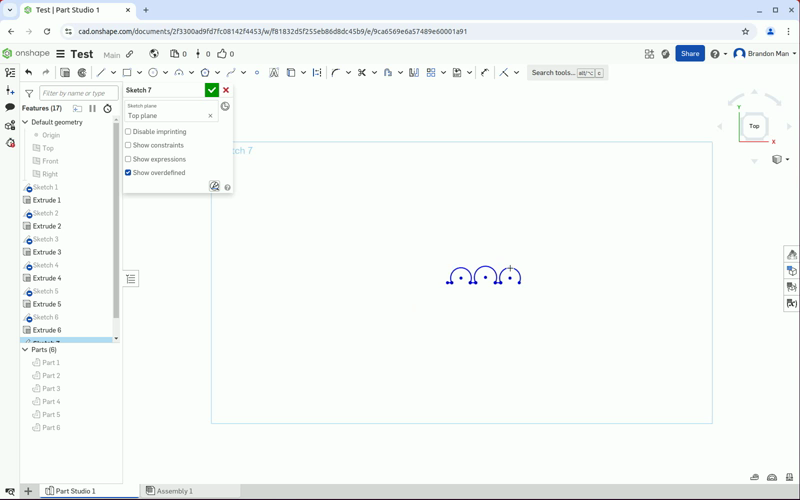
mouse_move(519, 282)
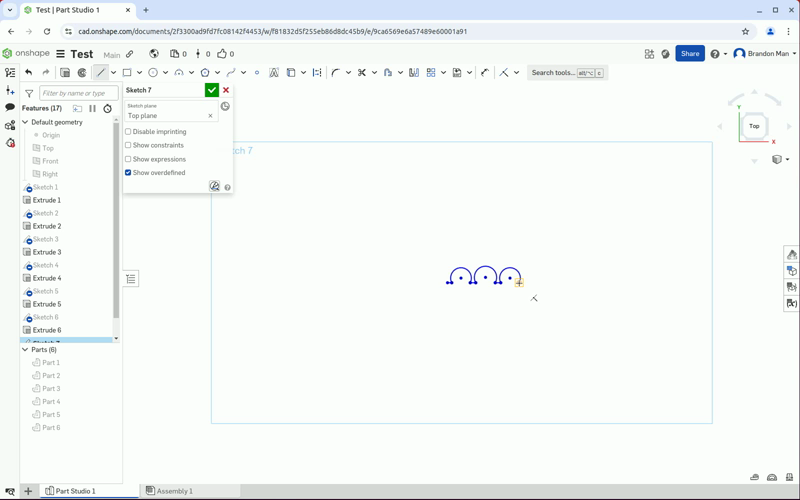
click(519, 282)
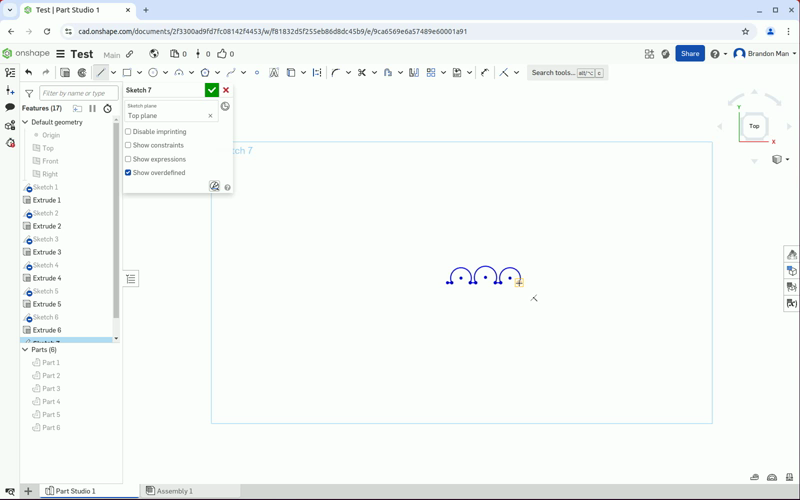
key_down(shift)
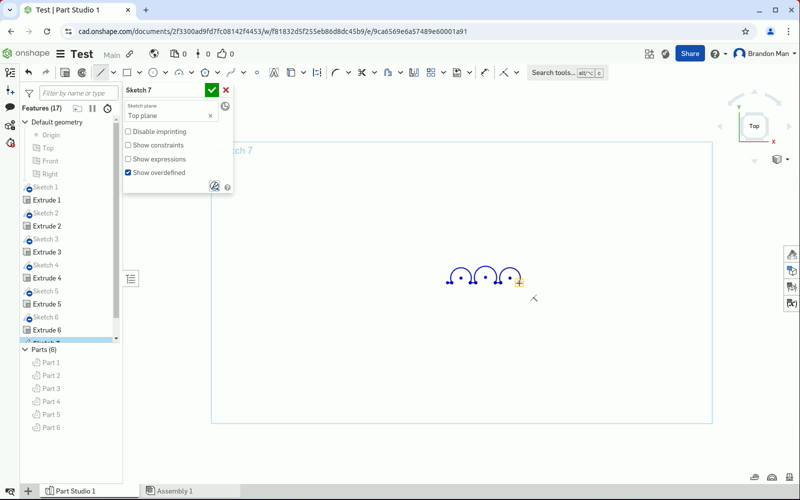
mouse_move(549, 282)
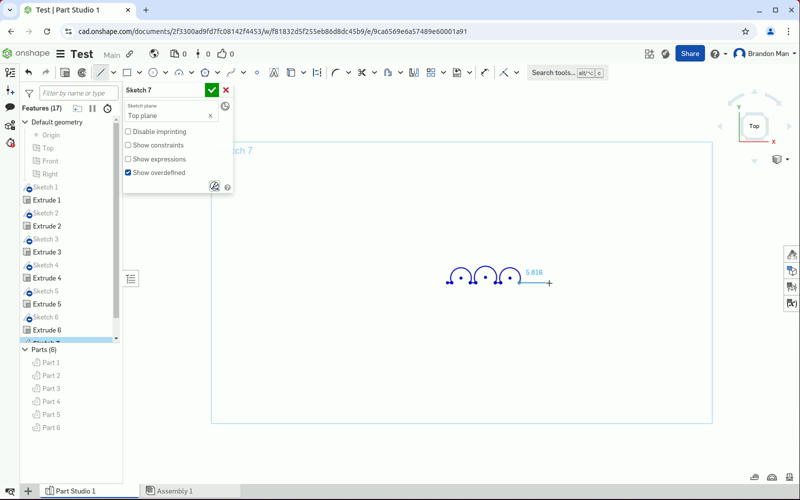
mouse_move(524, 282)
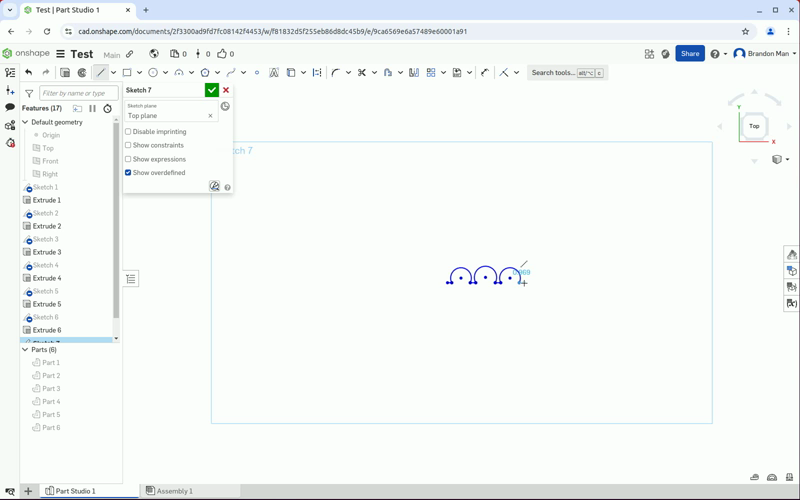
scroll(6)
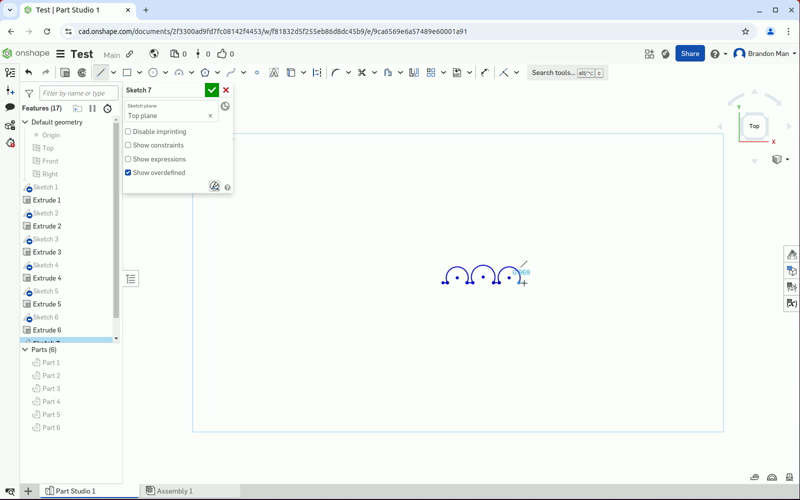
scroll(6)
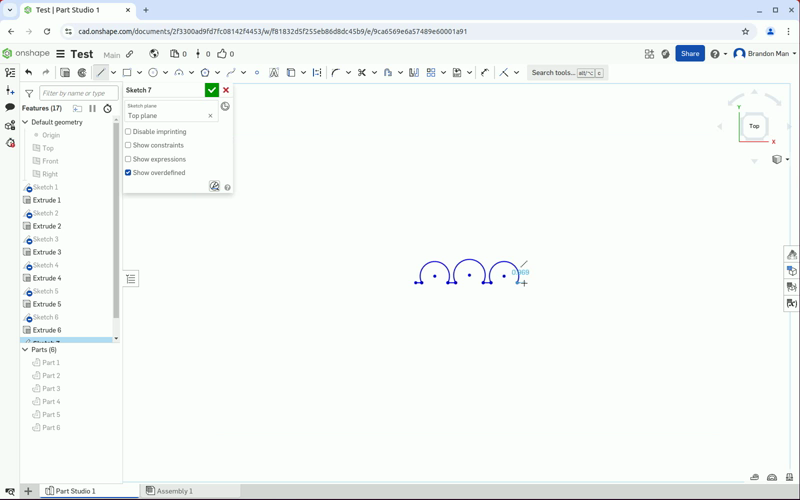
scroll(6)
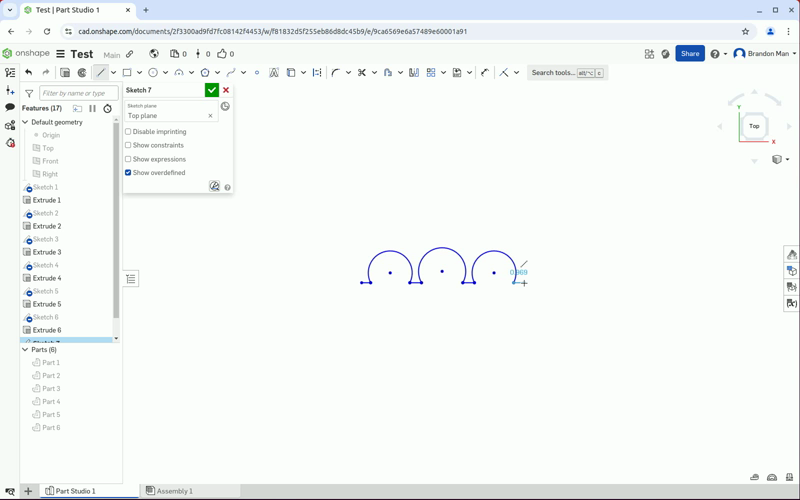
scroll(6)
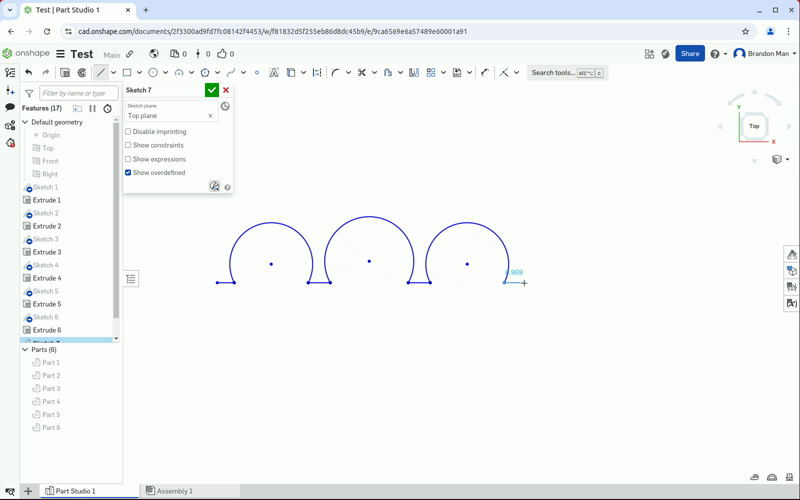
scroll(6)
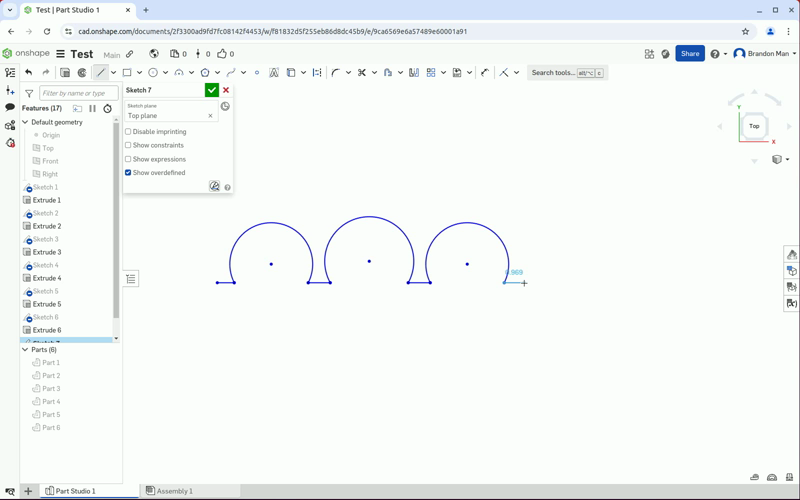
scroll(6)
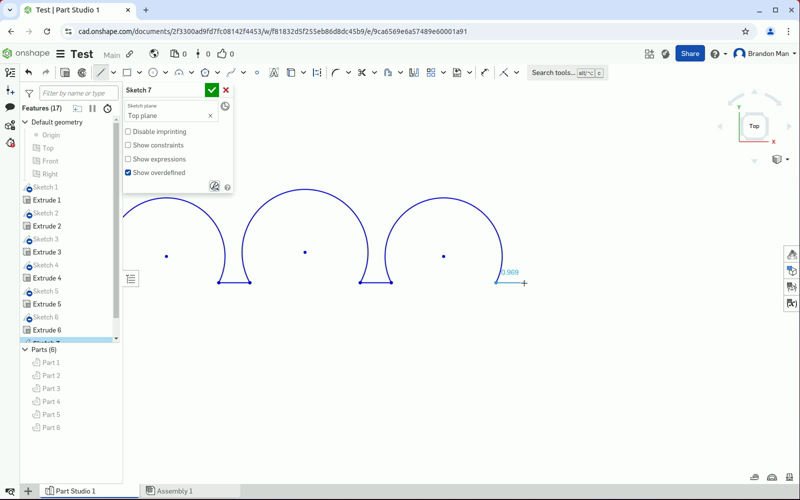
scroll(6)
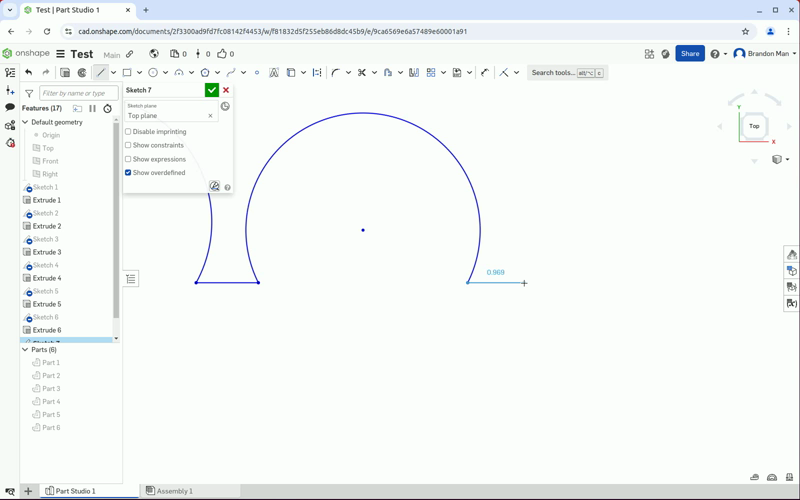
click(524, 282)
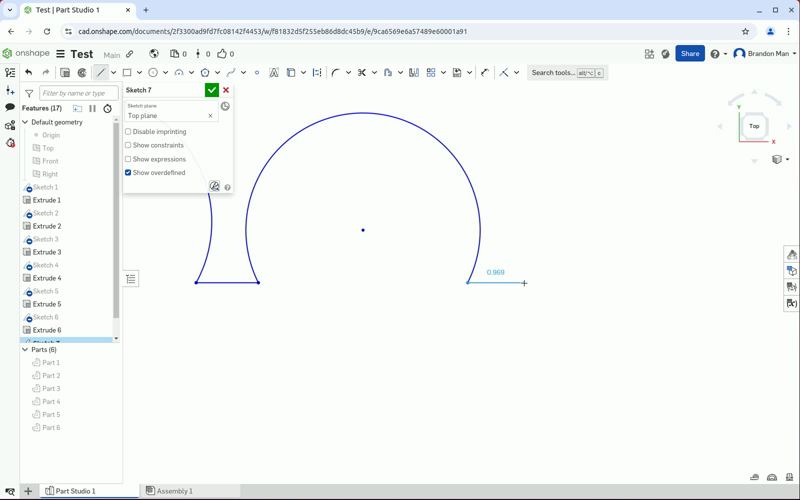
scroll(-6)
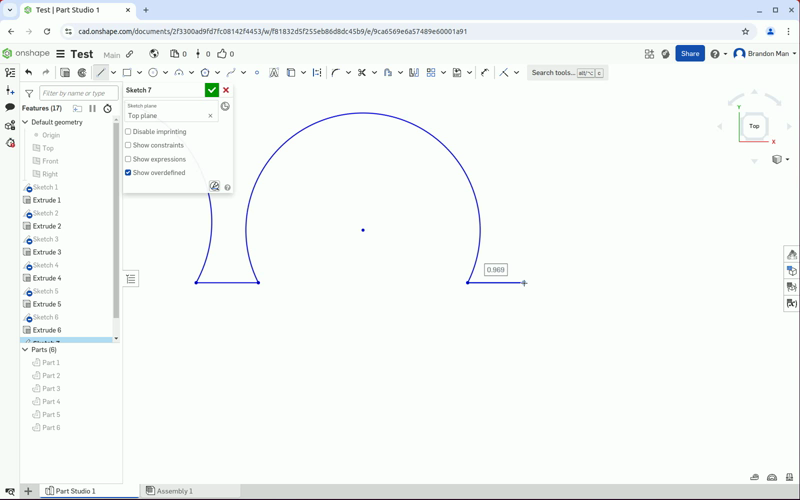
scroll(-6)
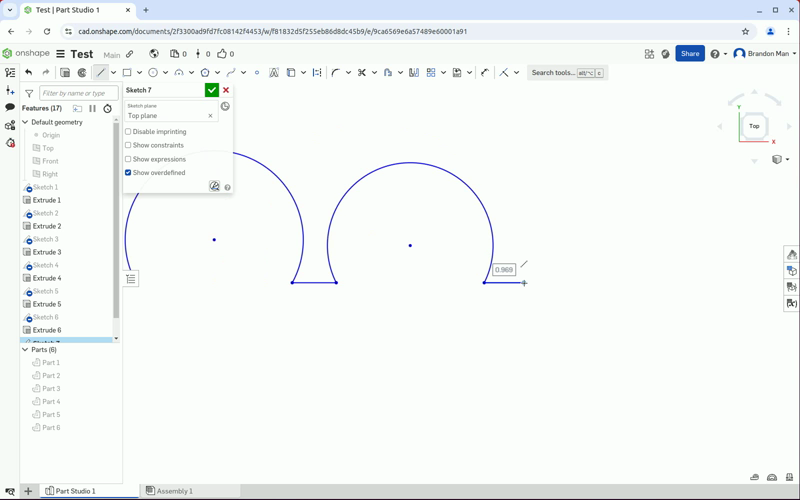
scroll(-6)
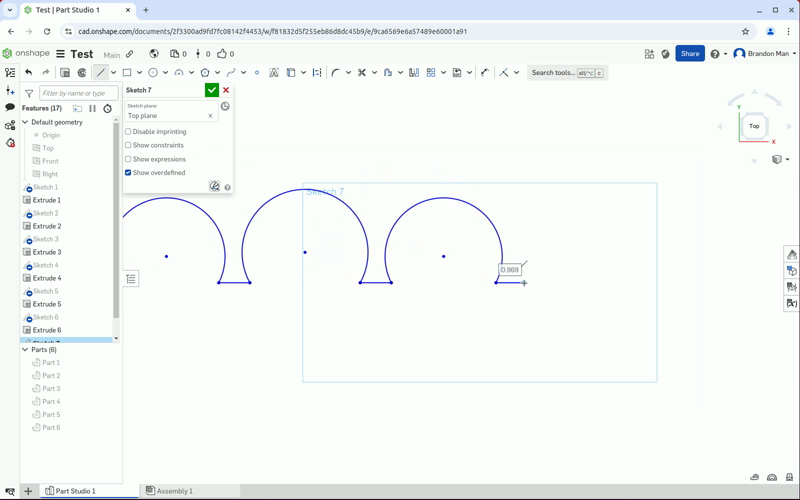
scroll(-6)
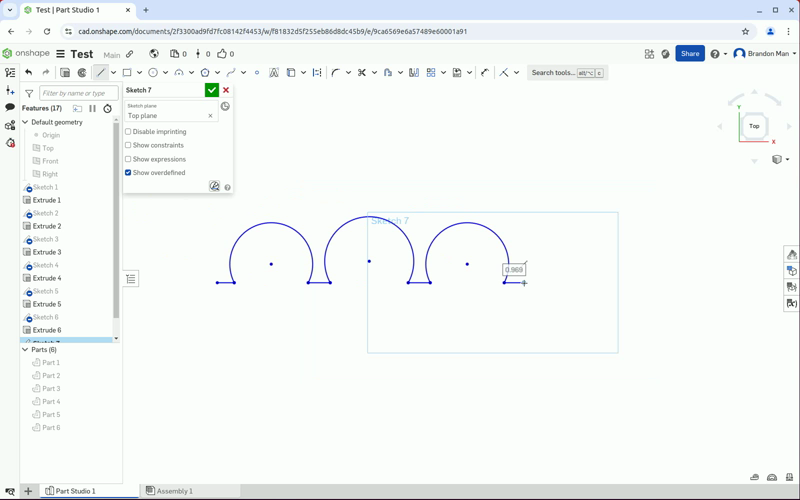
scroll(-6)
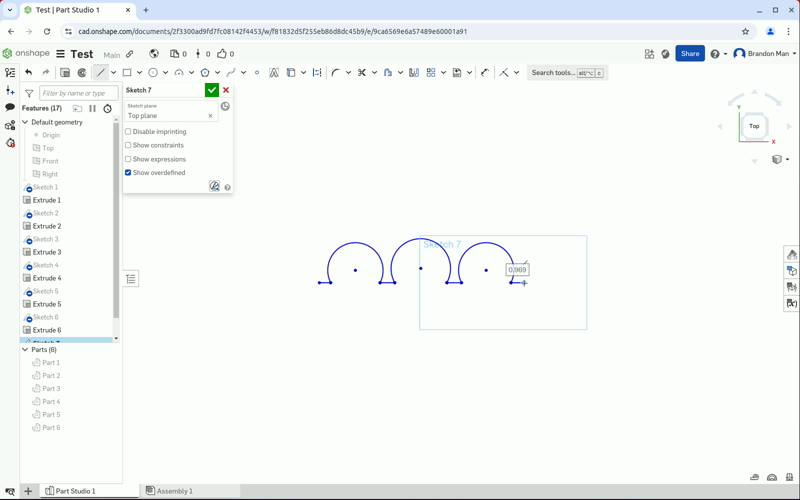
scroll(-6)
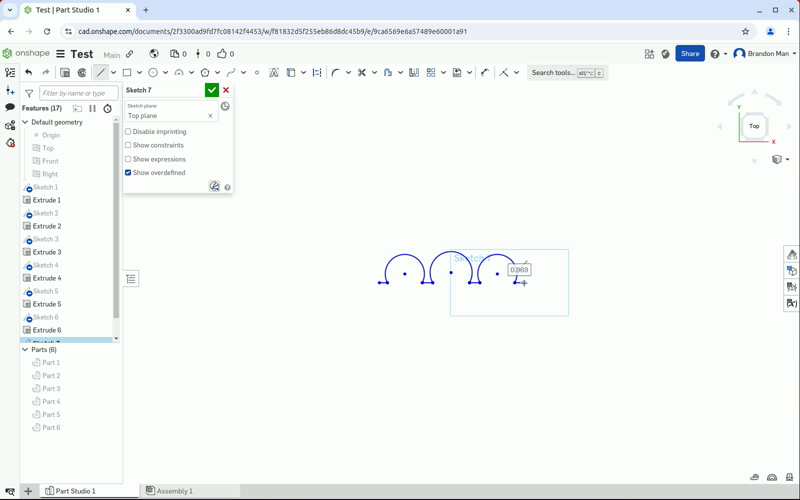
scroll(-6)
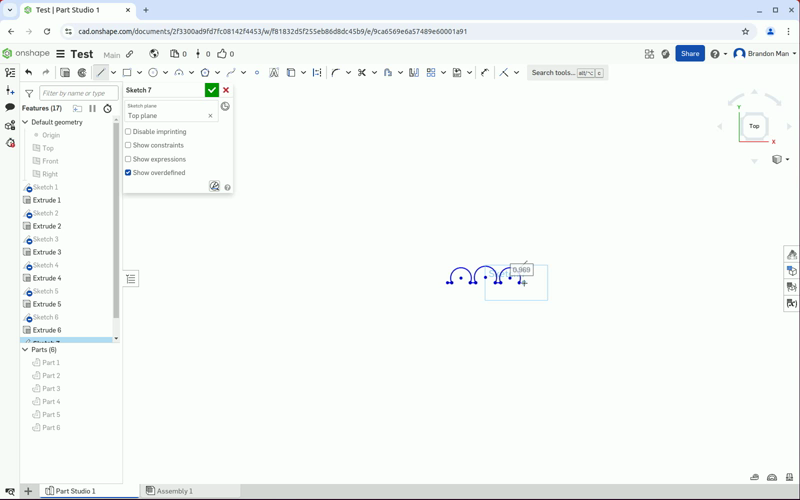
key_up(shift)
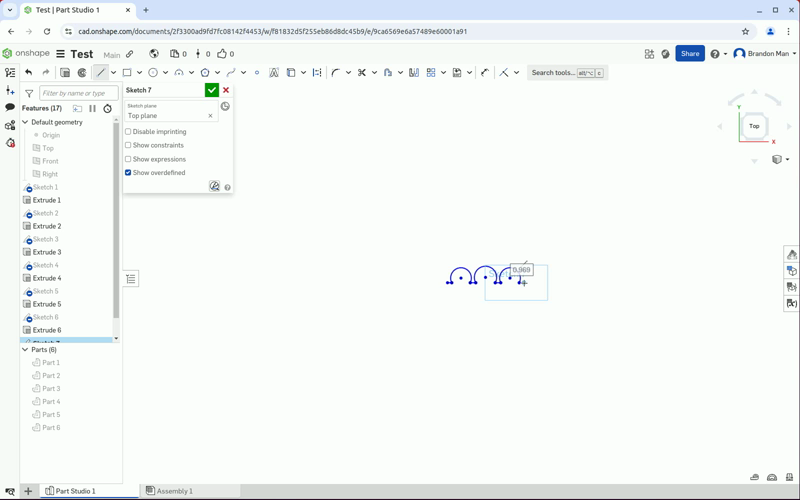
key(esc)
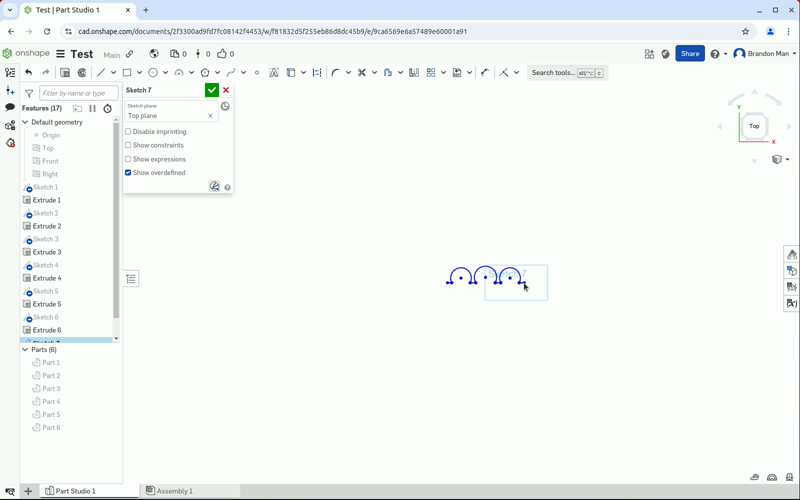
key(a)
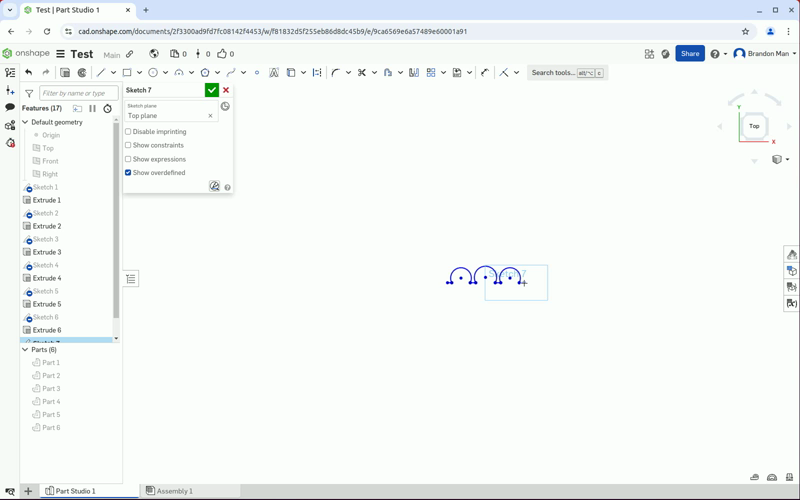
mouse_move(524, 282)
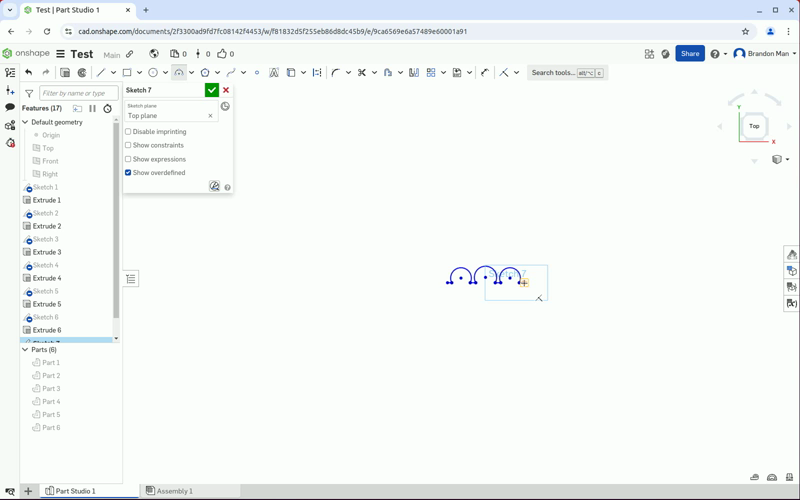
click(524, 282)
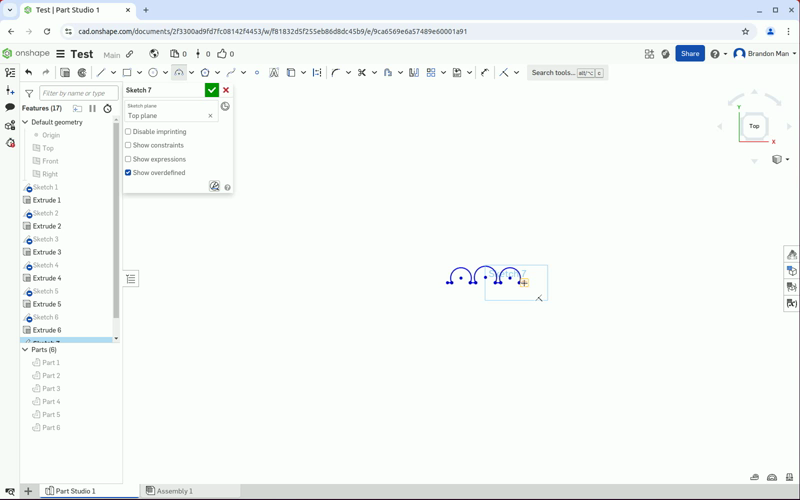
key_down(shift)
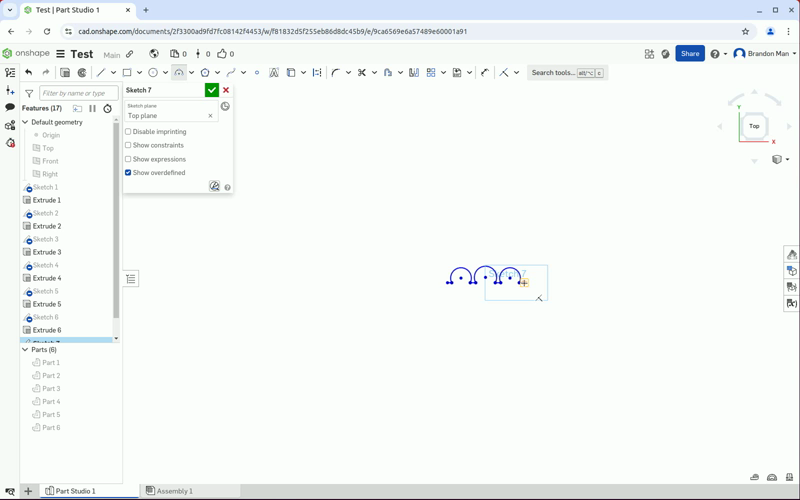
mouse_move(544, 282)
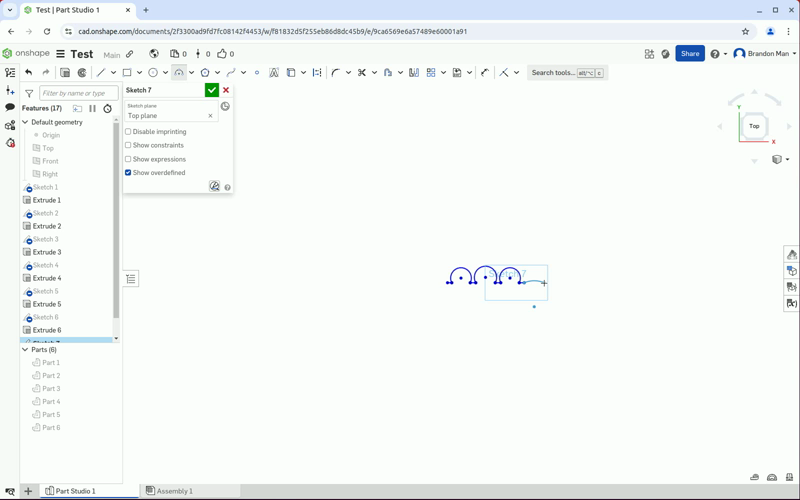
click(544, 282)
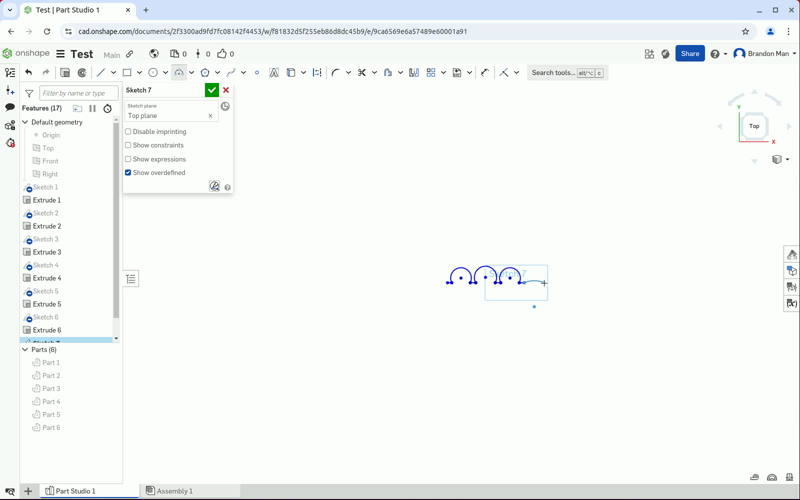
mouse_move(534, 266)
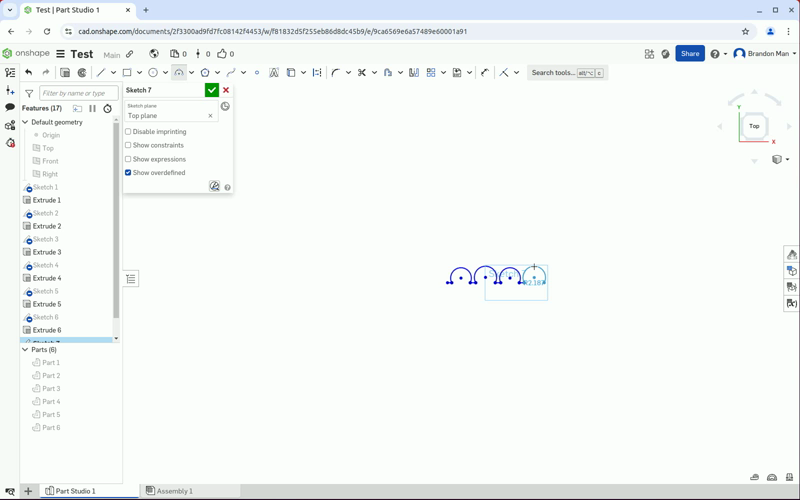
click(534, 266)
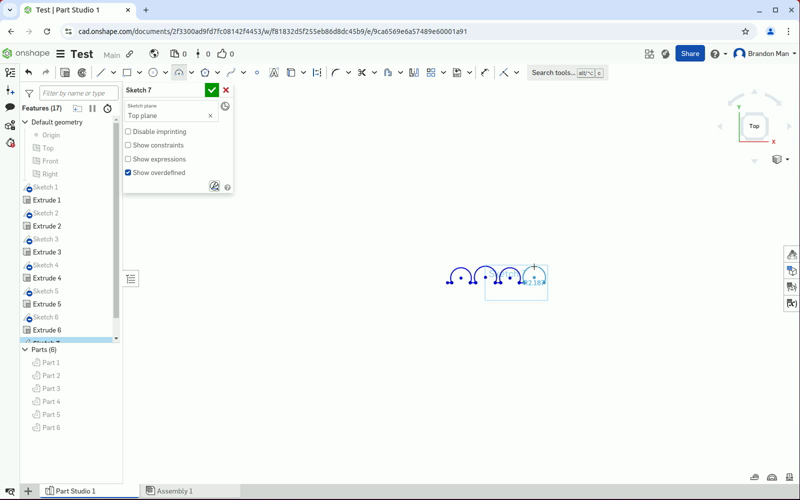
key_up(shift)
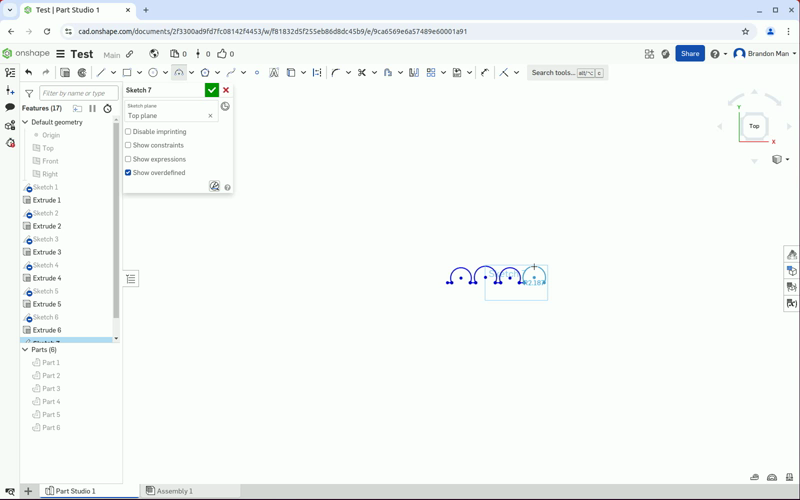
key(esc)
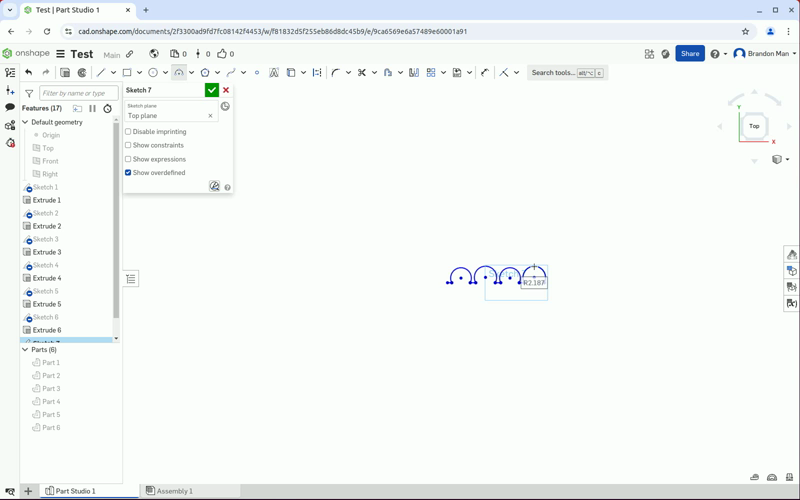
key(l)
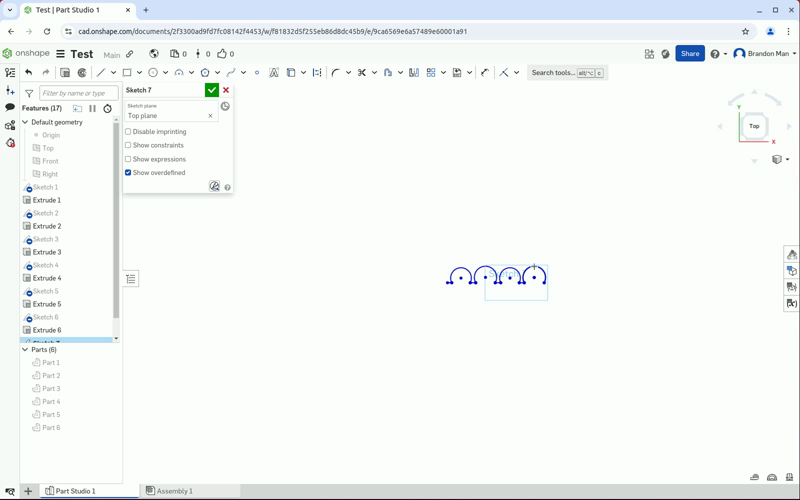
mouse_move(544, 282)
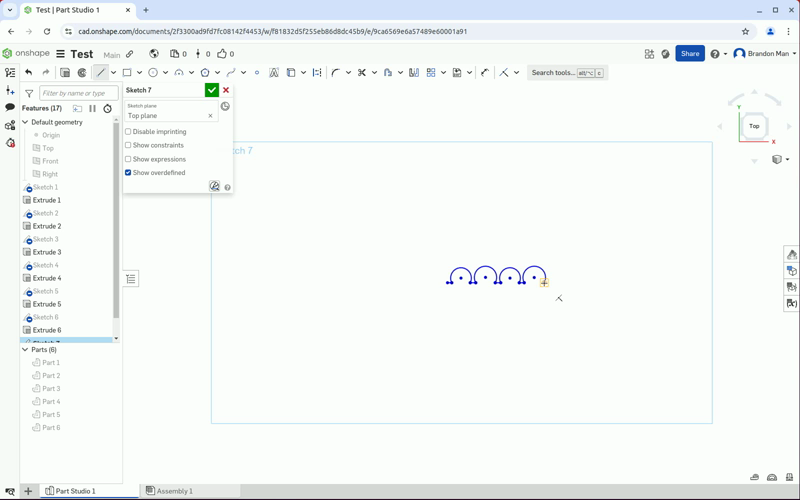
click(544, 282)
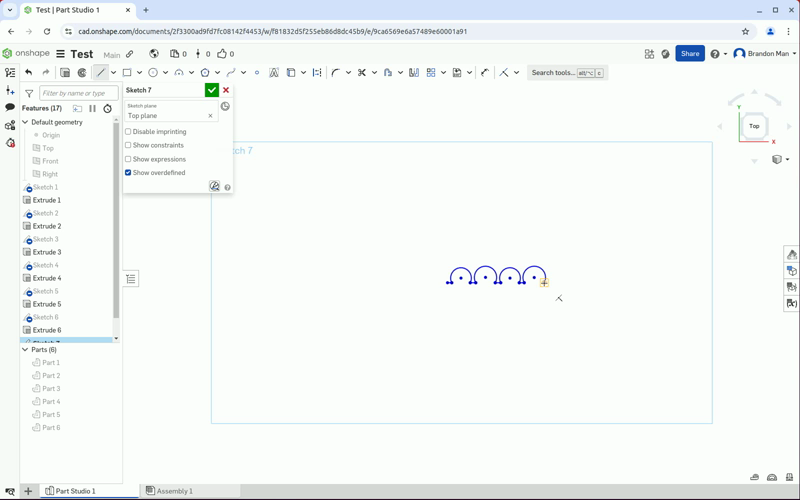
key_down(shift)
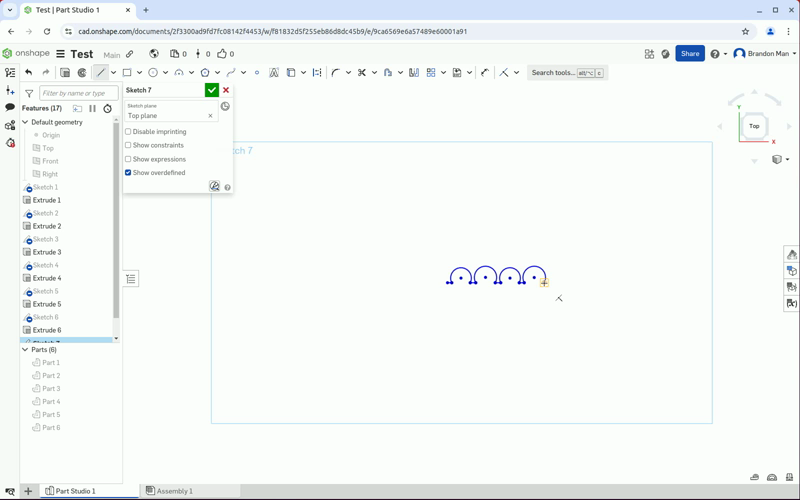
mouse_move(574, 282)
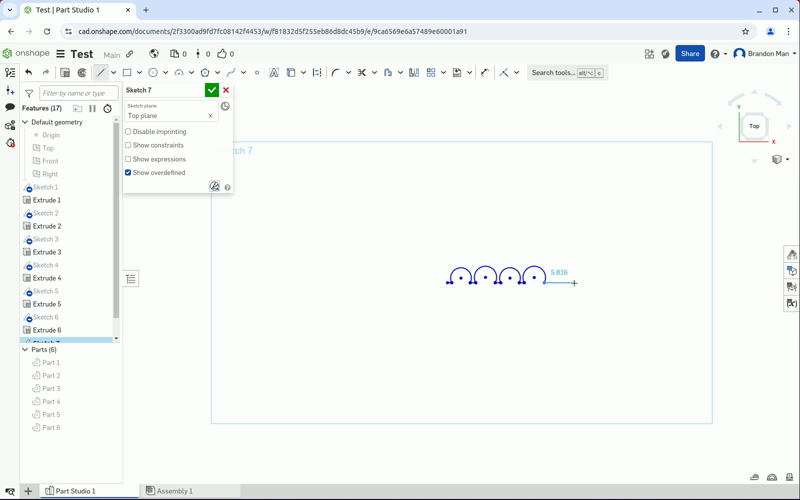
mouse_move(549, 282)
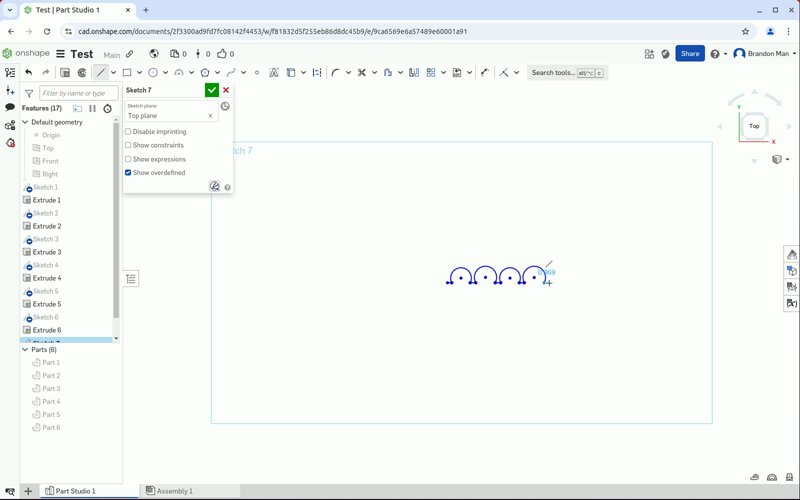
scroll(6)
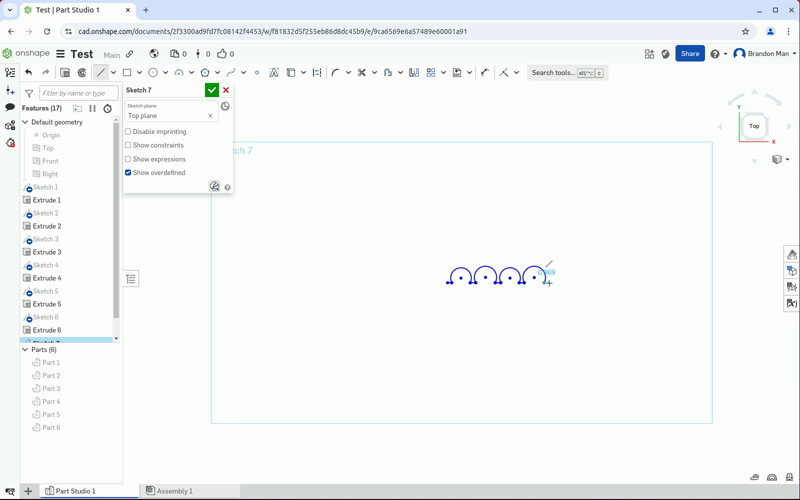
scroll(6)
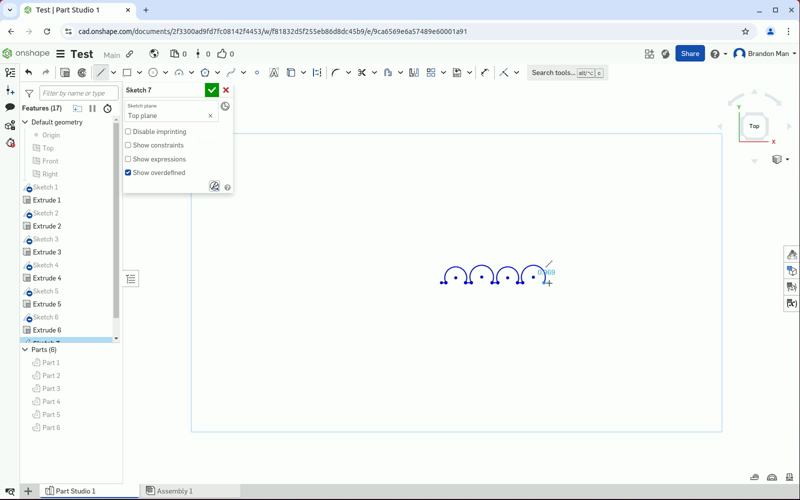
scroll(6)
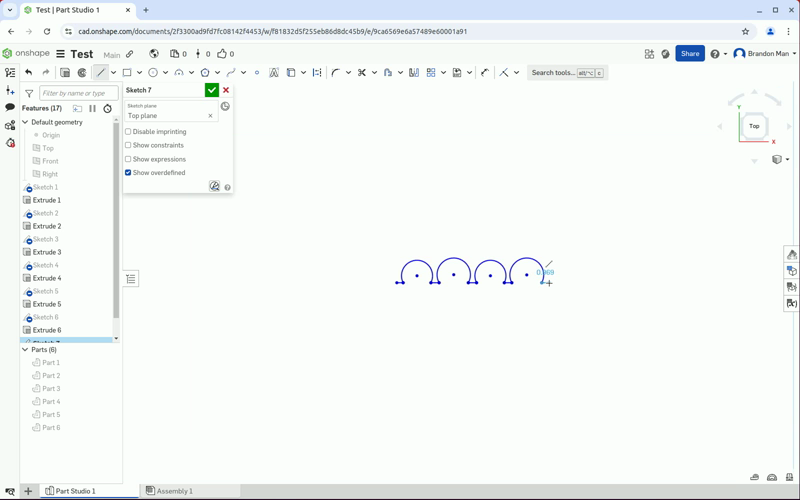
scroll(6)
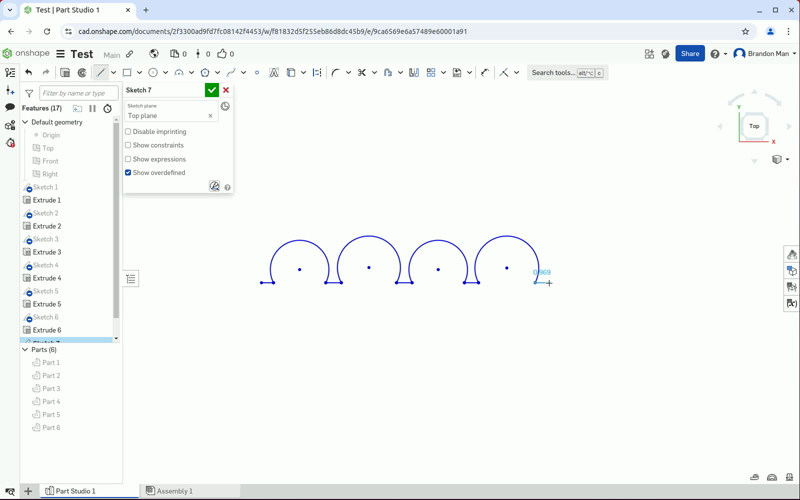
scroll(6)
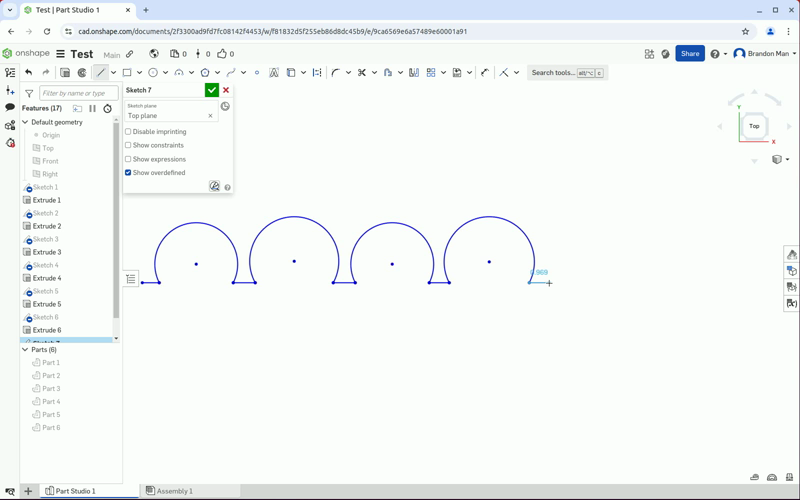
scroll(6)
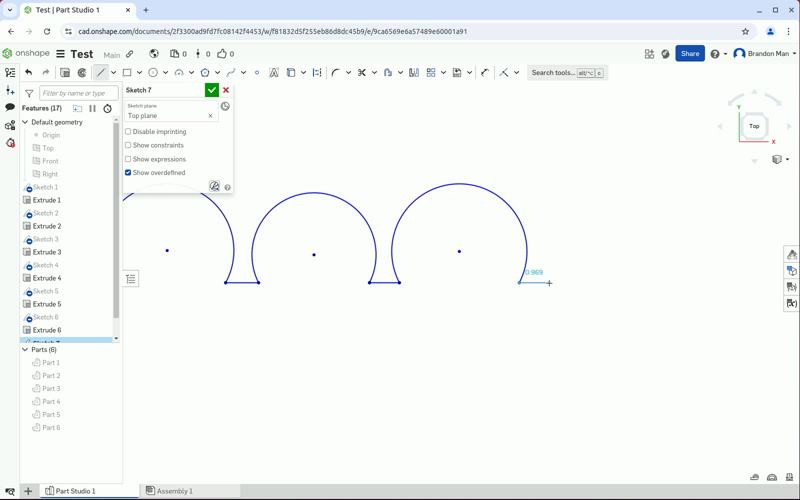
scroll(6)
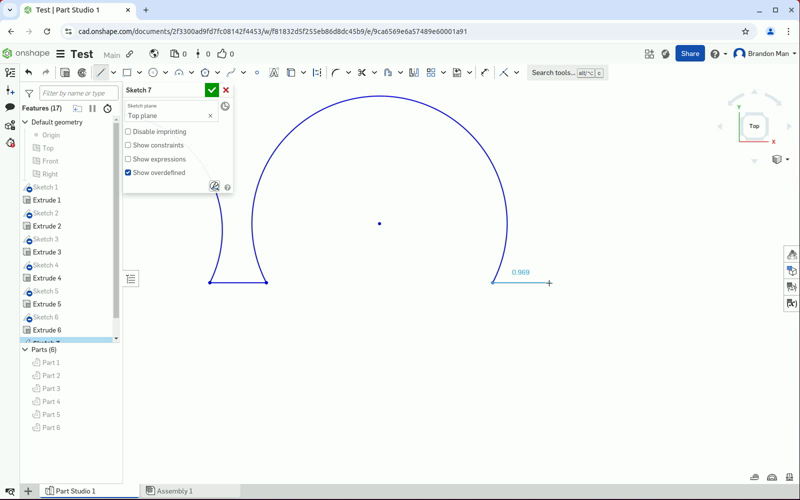
click(549, 282)
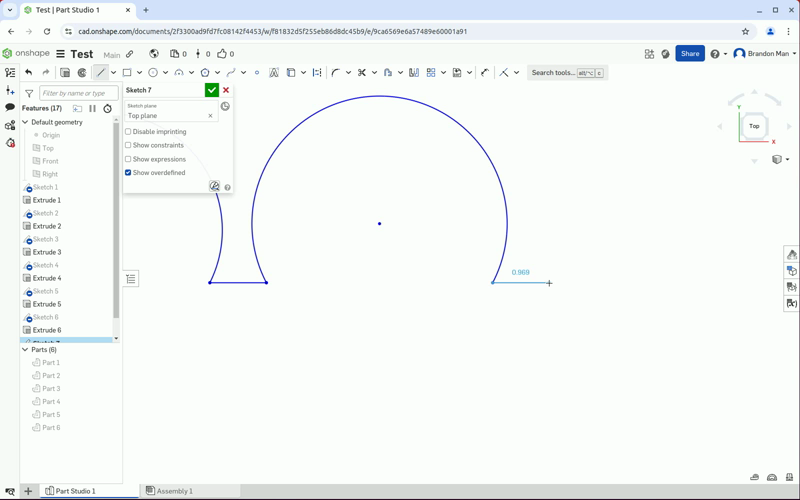
scroll(-6)
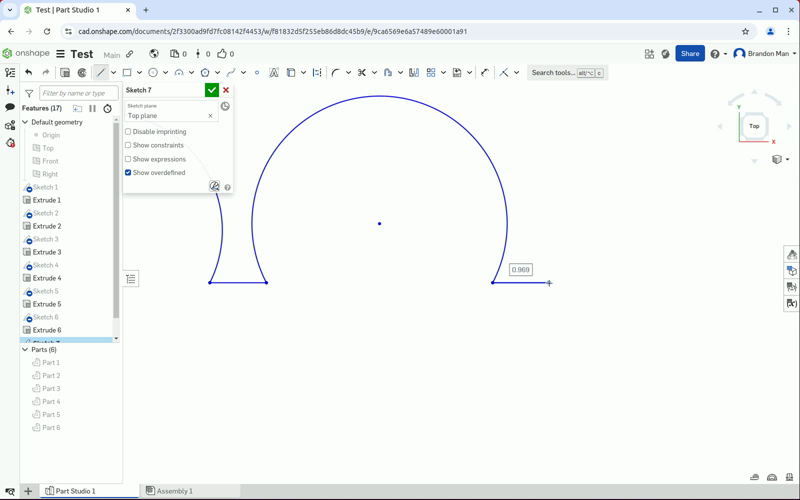
scroll(-6)
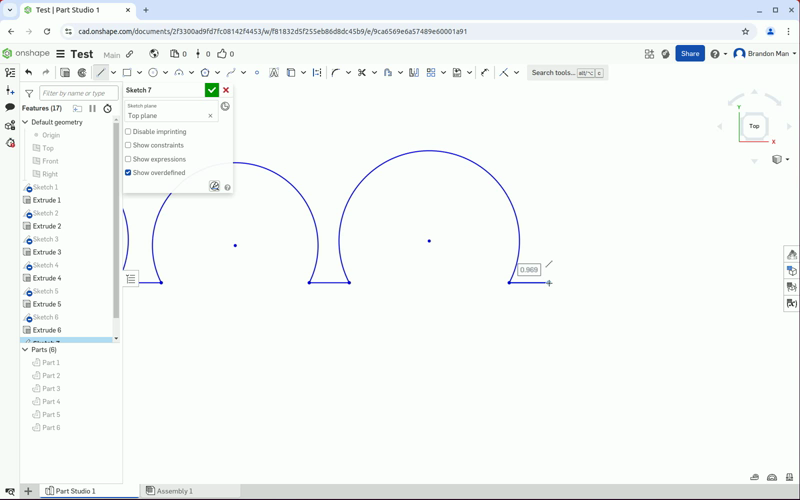
scroll(-6)
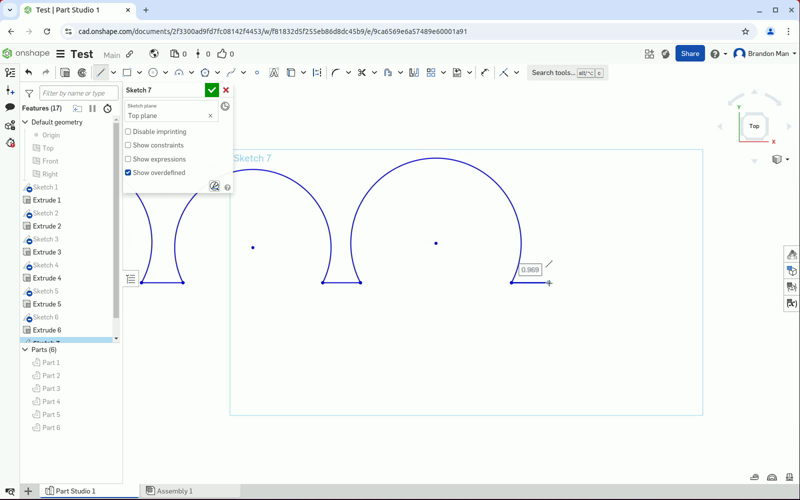
scroll(-6)
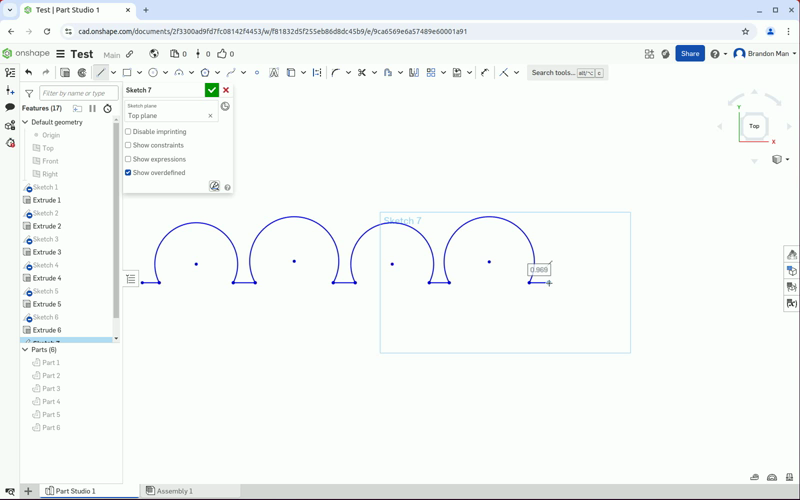
scroll(-6)
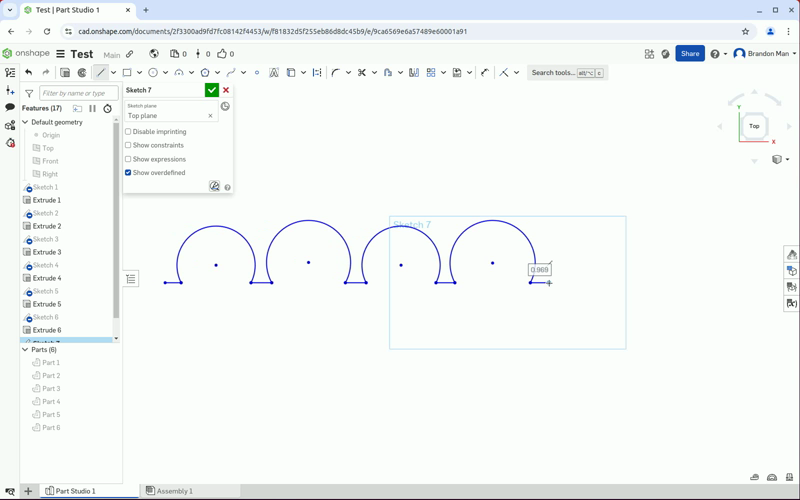
scroll(-6)
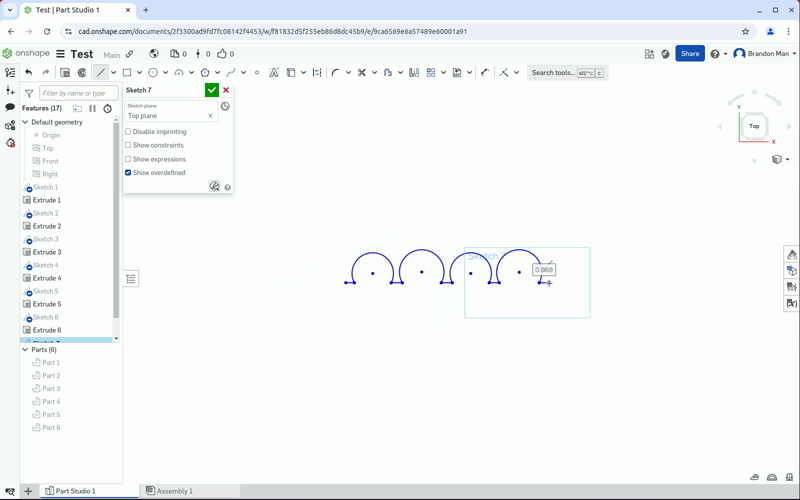
scroll(-6)
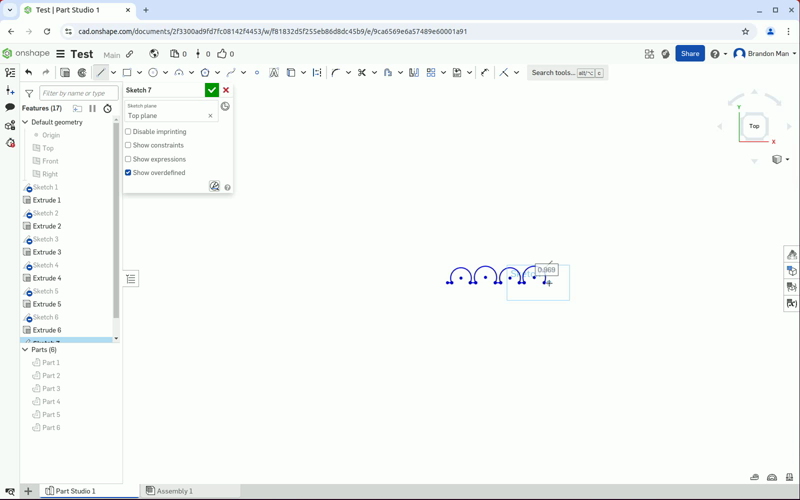
key_up(shift)
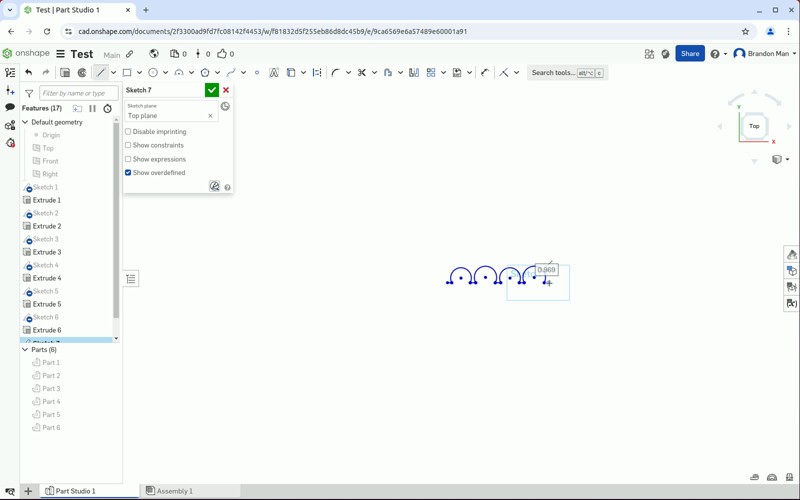
key(esc)
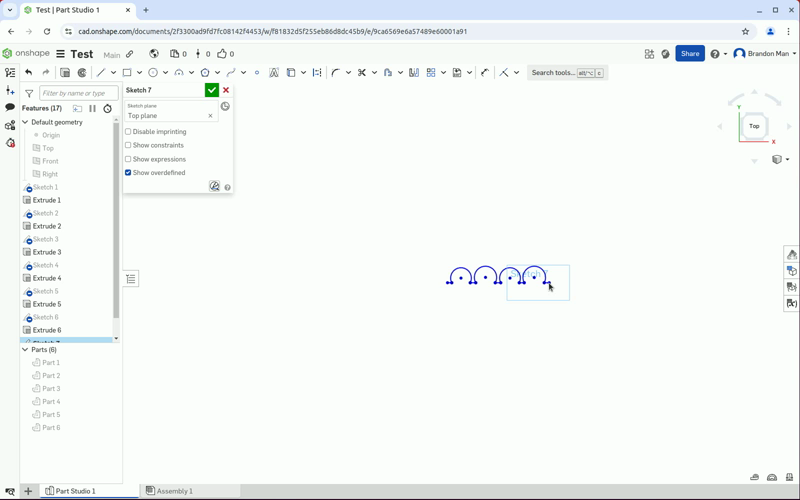
key(a)
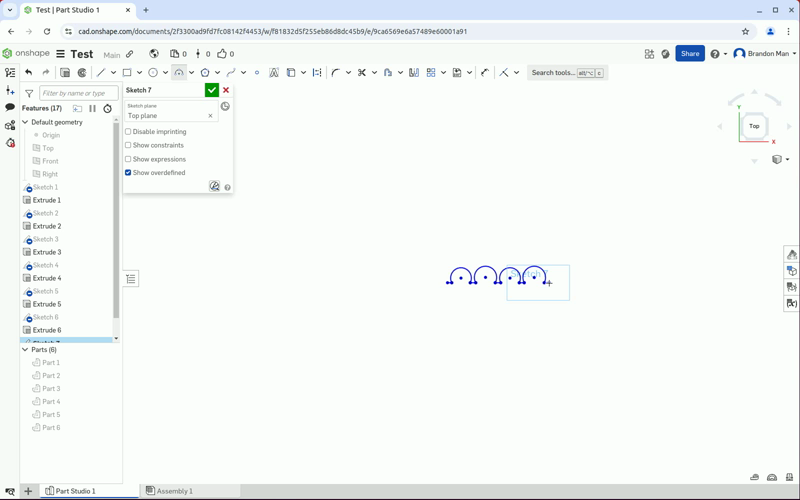
mouse_move(549, 282)
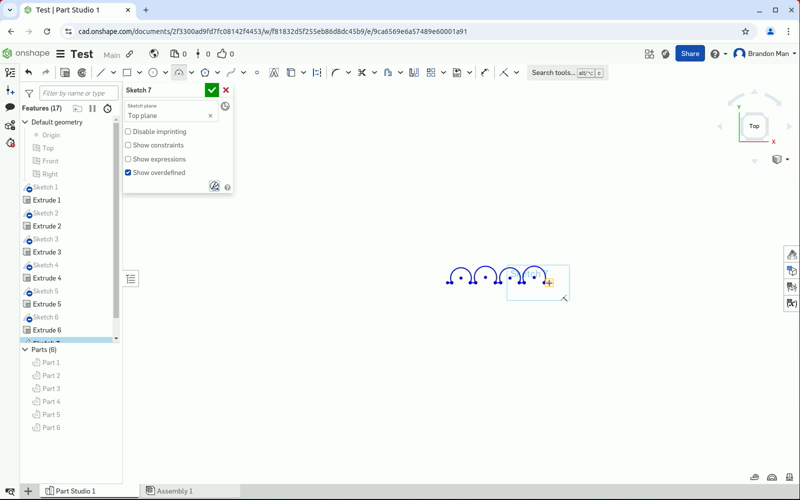
click(549, 282)
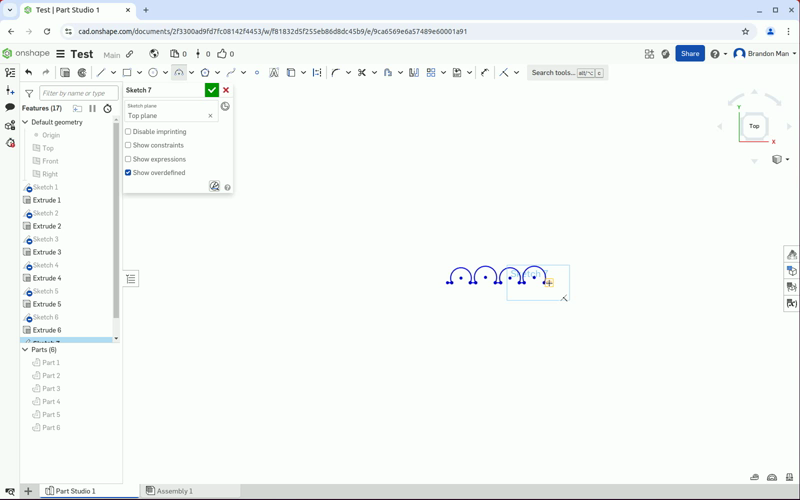
key_down(shift)
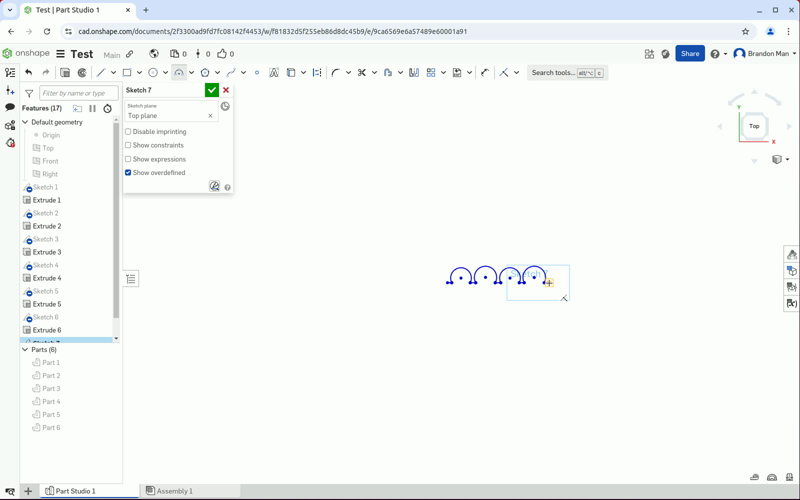
mouse_move(567, 282)
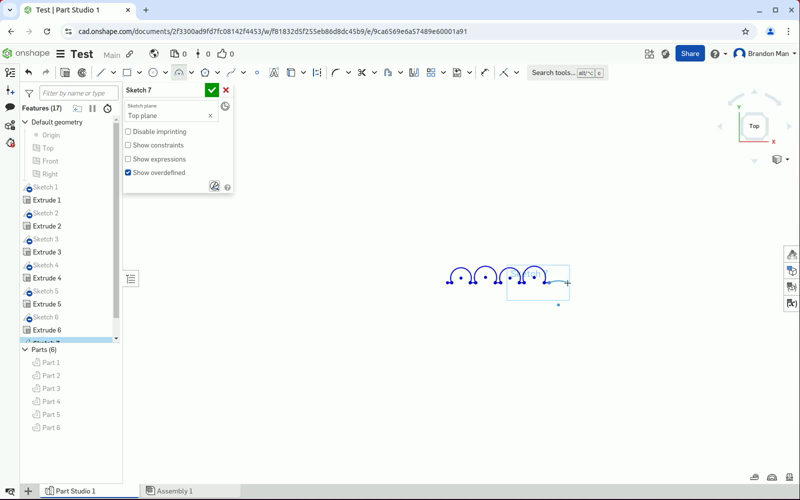
click(567, 282)
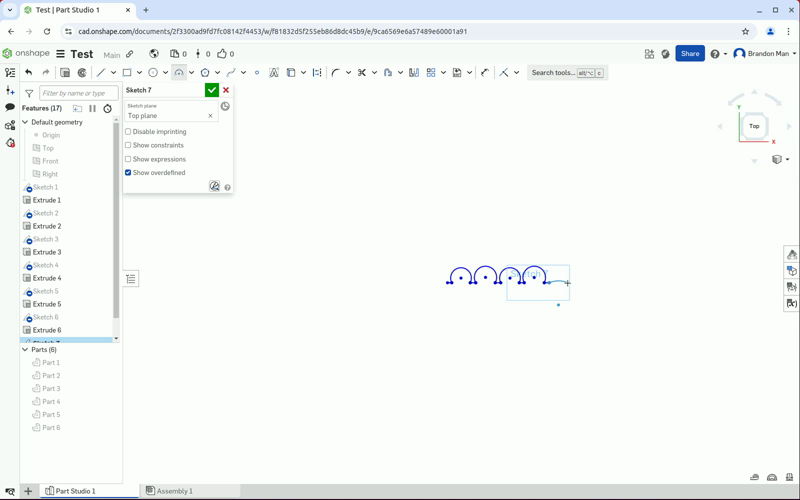
mouse_move(558, 267)
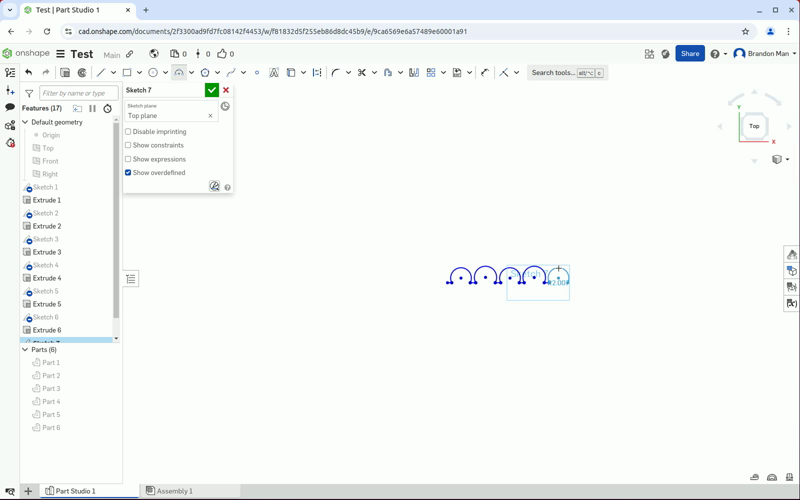
click(558, 267)
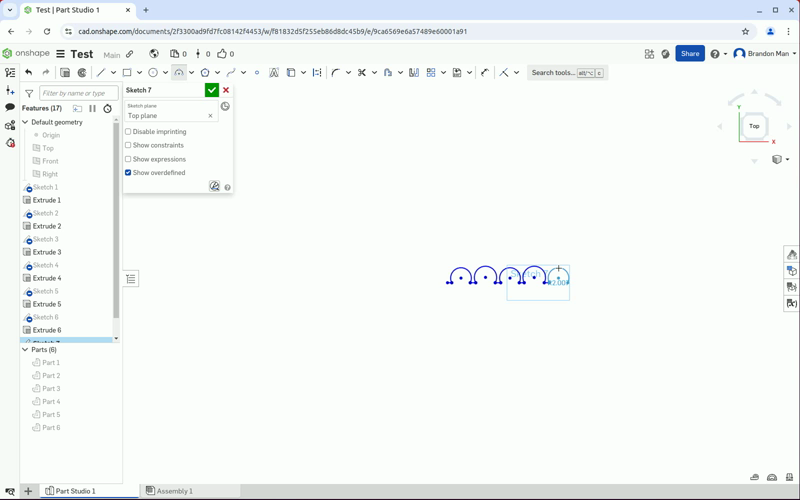
key_up(shift)
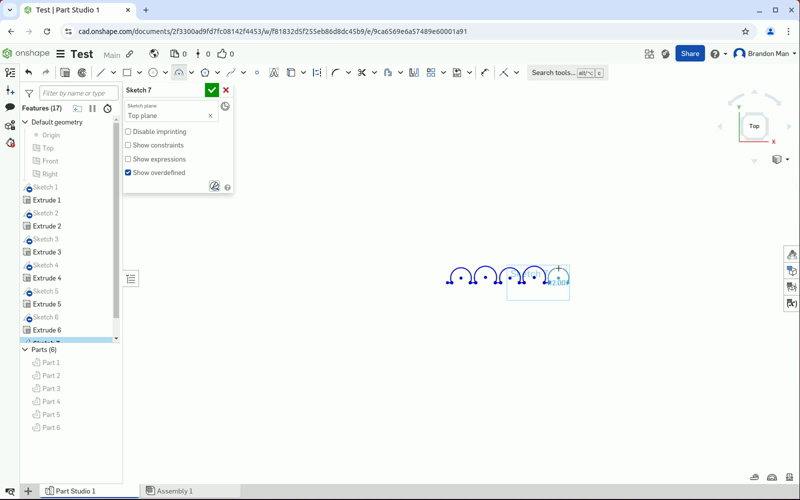
key(esc)
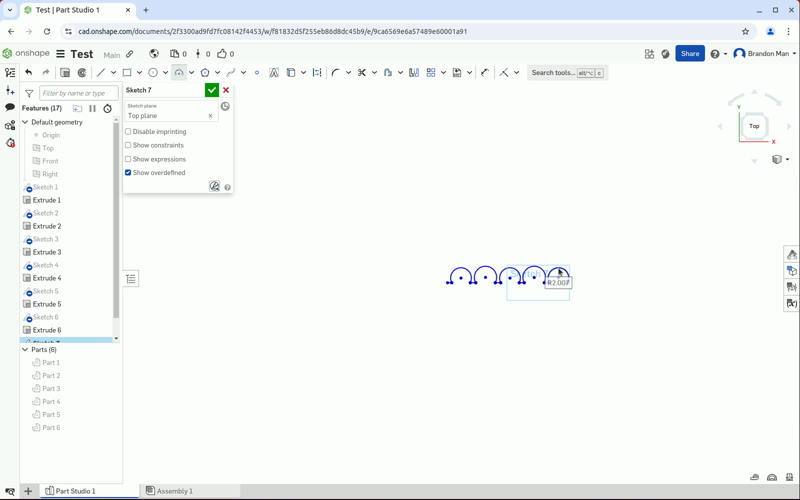
key(l)
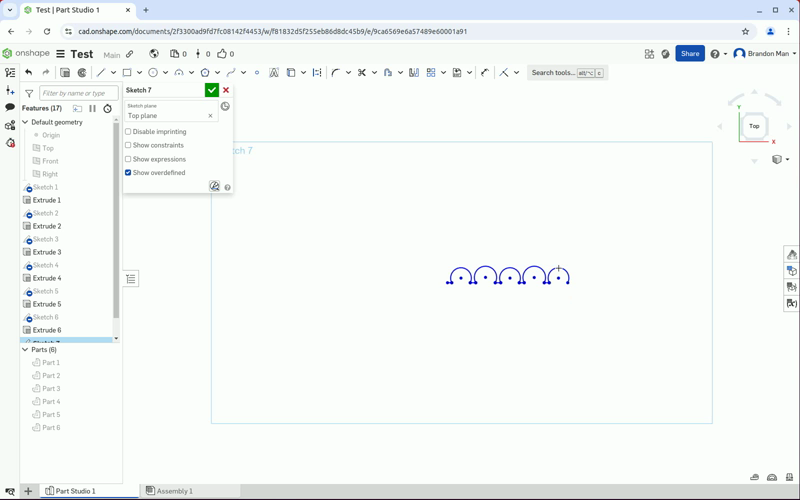
mouse_move(567, 282)
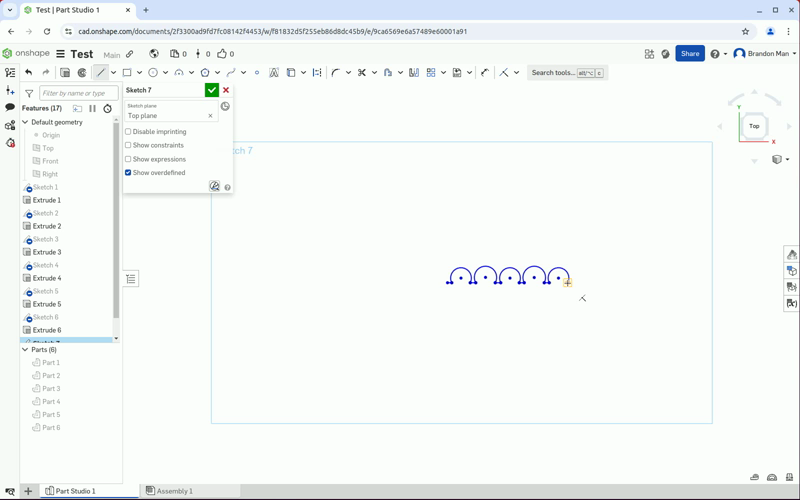
click(567, 282)
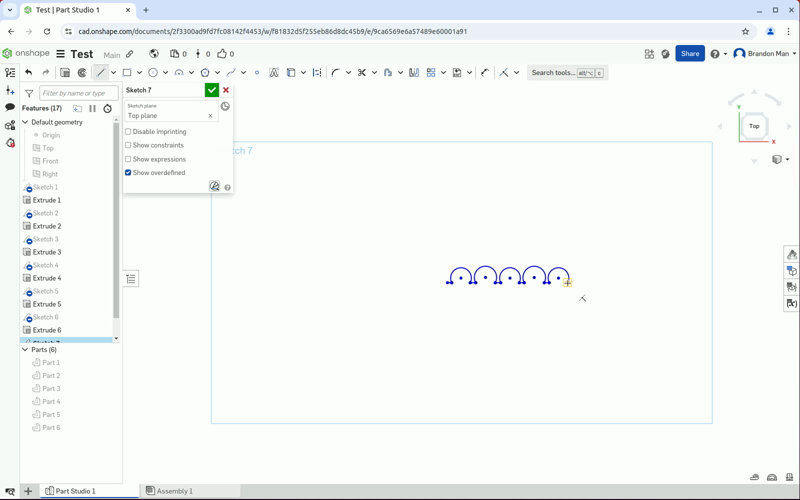
key_down(shift)
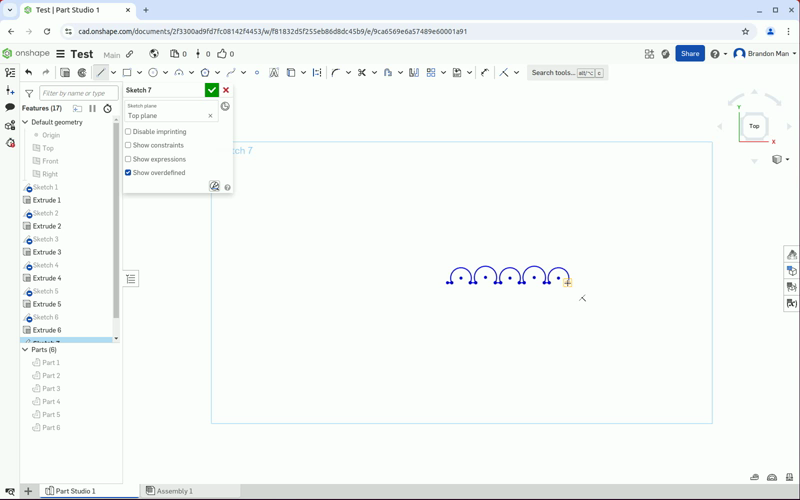
mouse_move(589, 282)
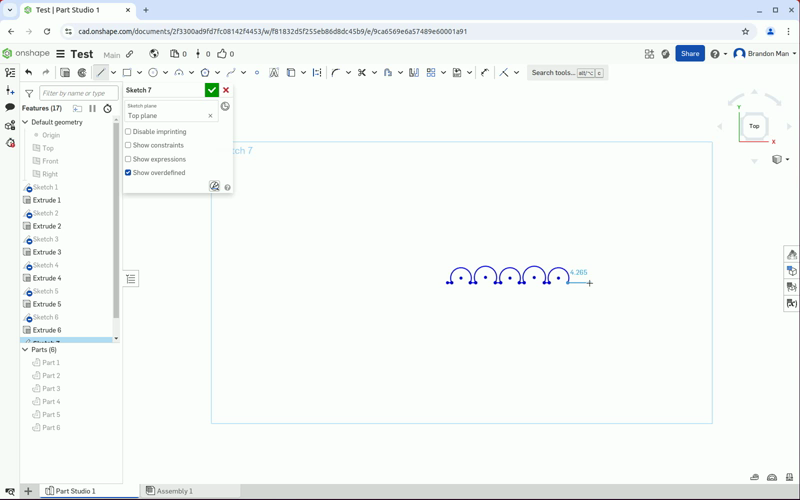
mouse_move(573, 282)
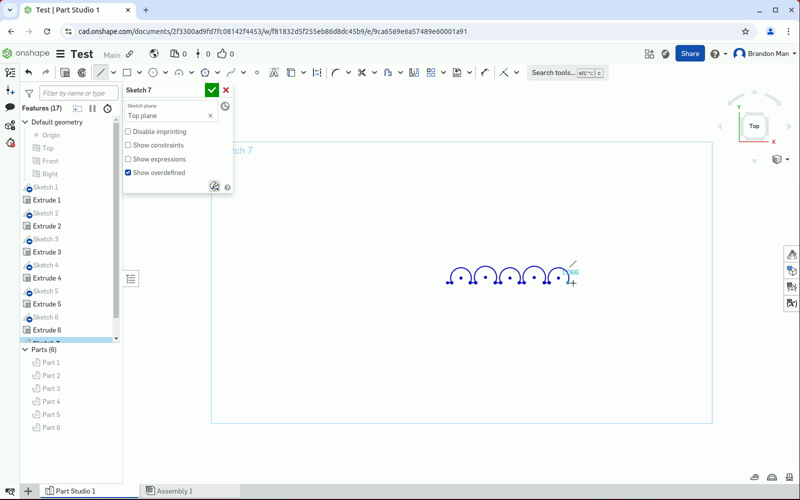
scroll(6)
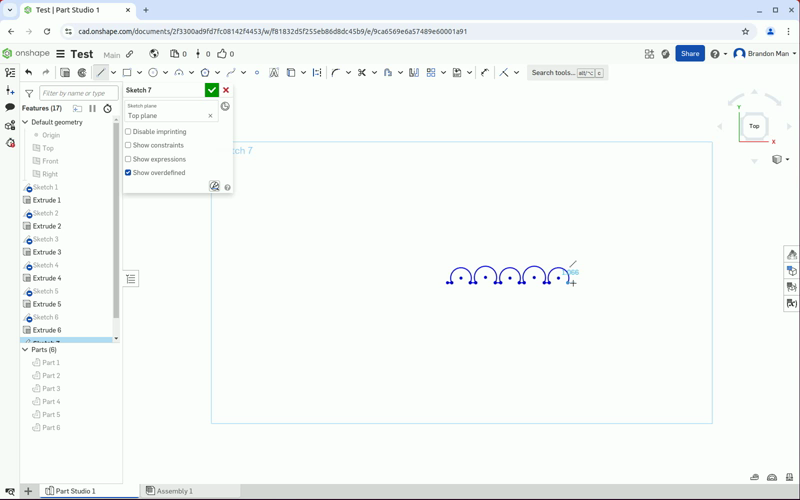
scroll(6)
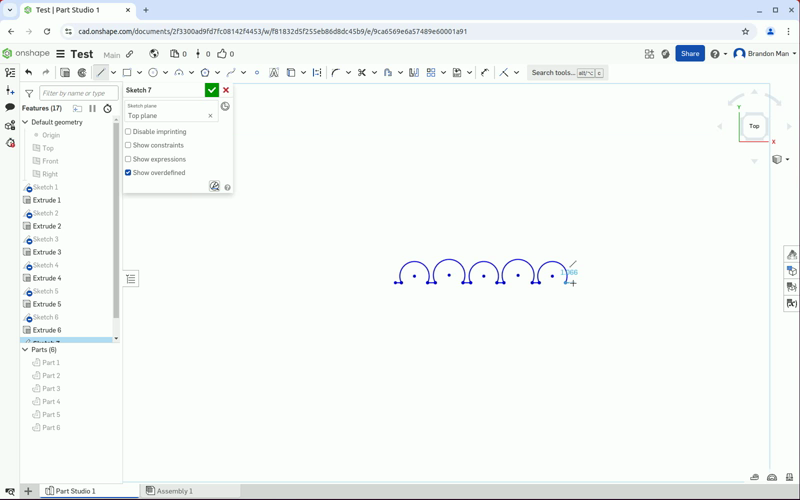
scroll(6)
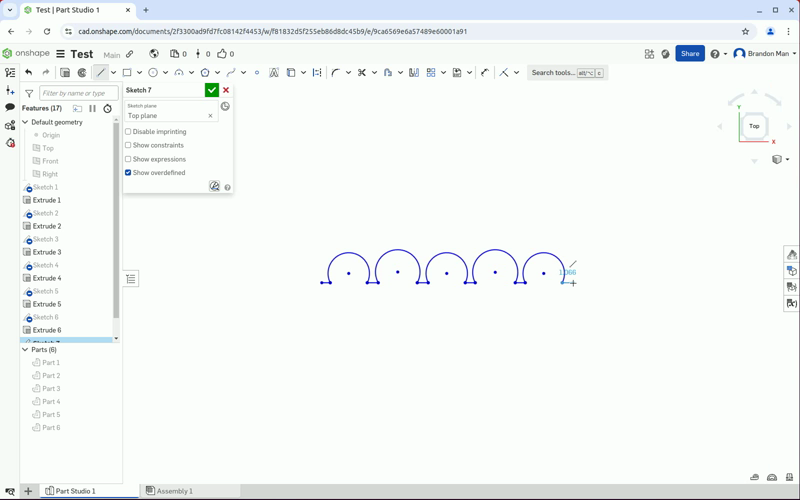
scroll(6)
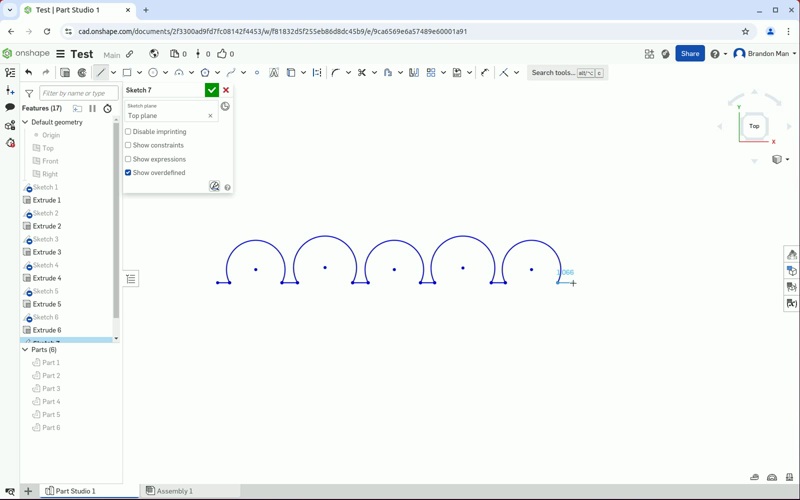
scroll(6)
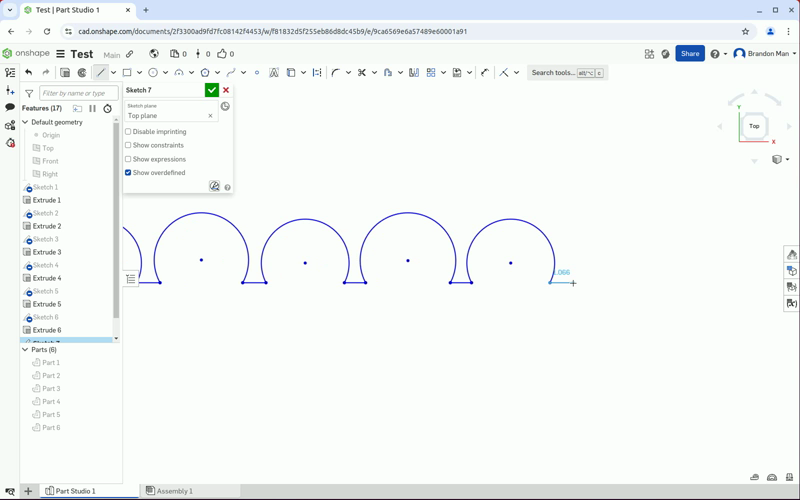
scroll(6)
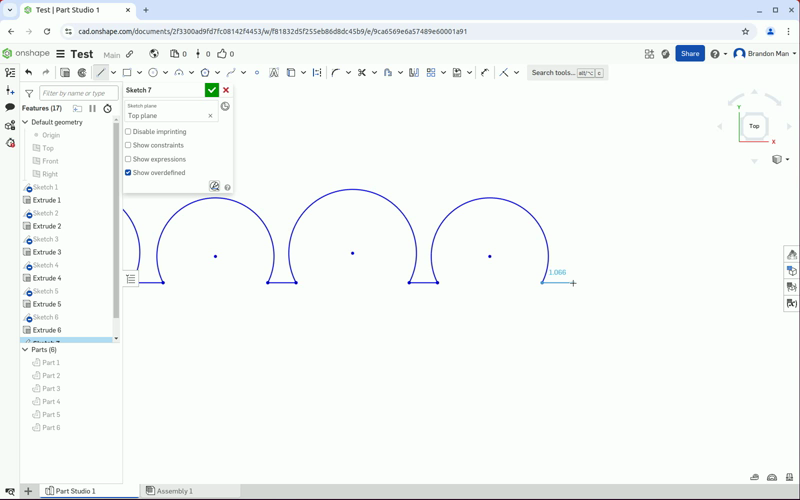
scroll(6)
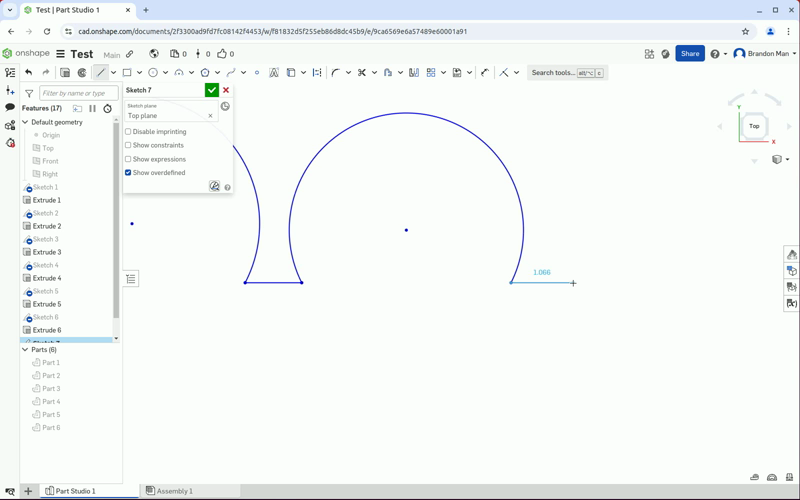
click(573, 282)
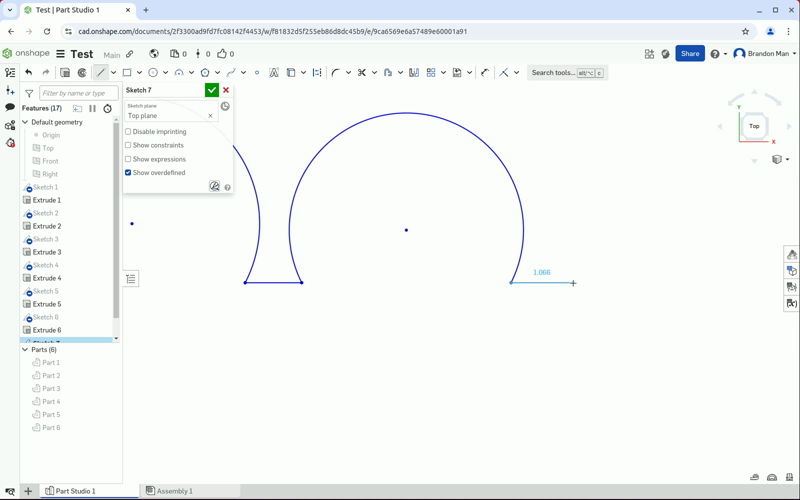
scroll(-6)
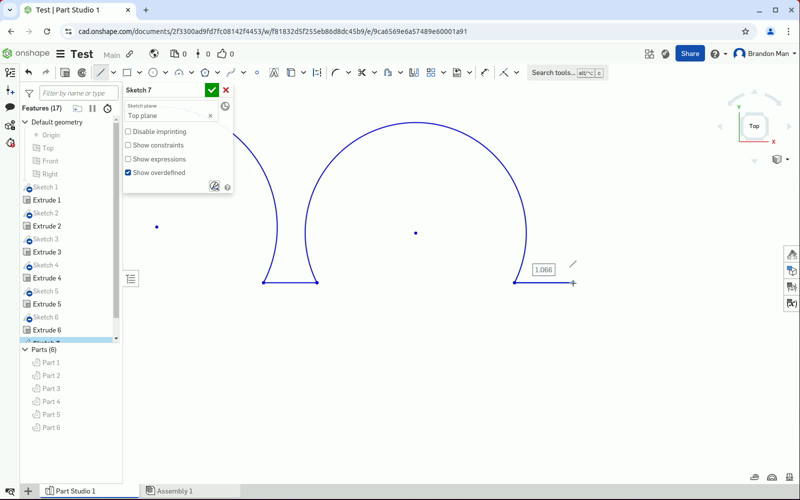
scroll(-6)
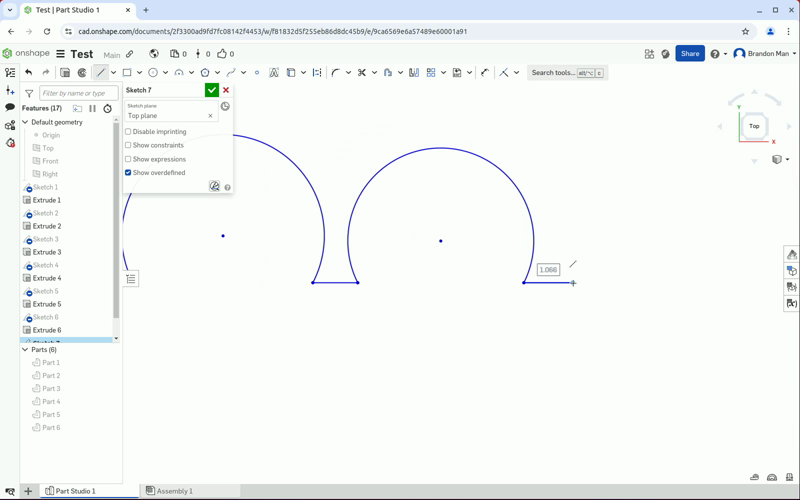
scroll(-6)
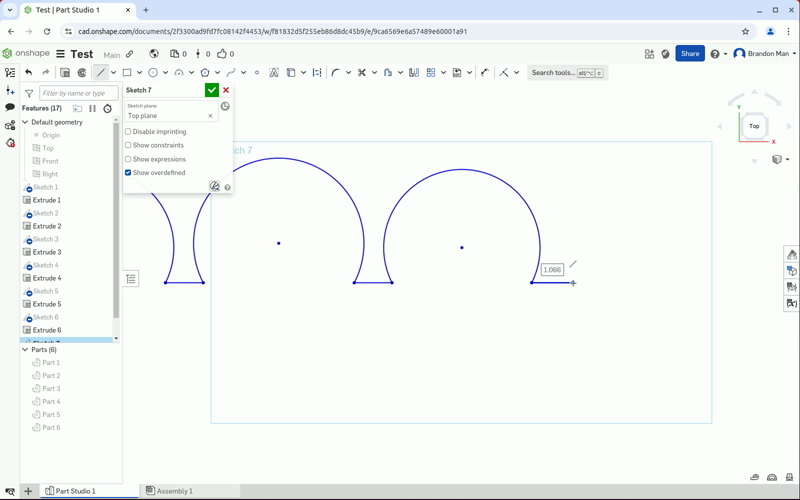
scroll(-6)
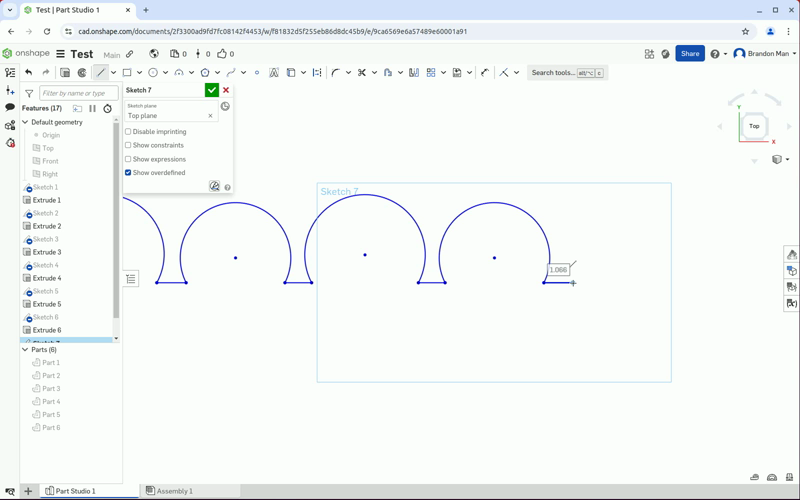
scroll(-6)
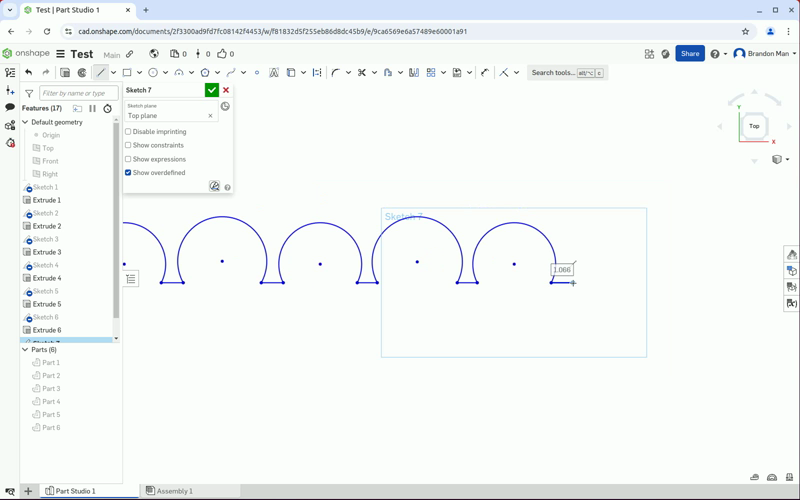
scroll(-6)
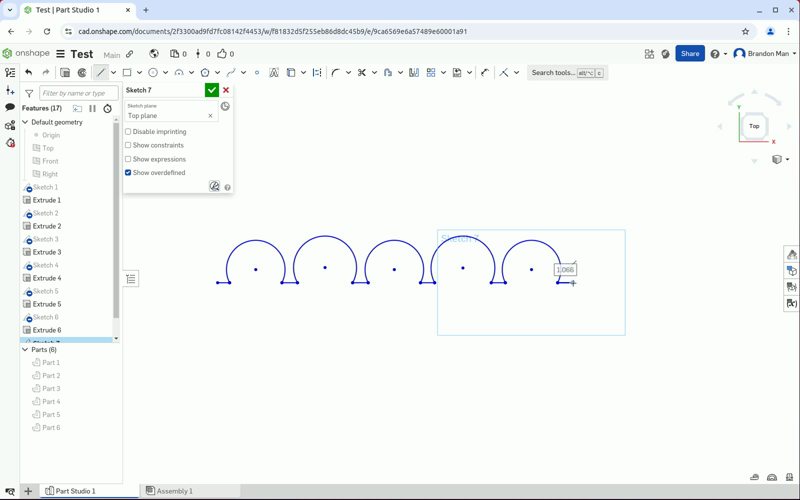
scroll(-6)
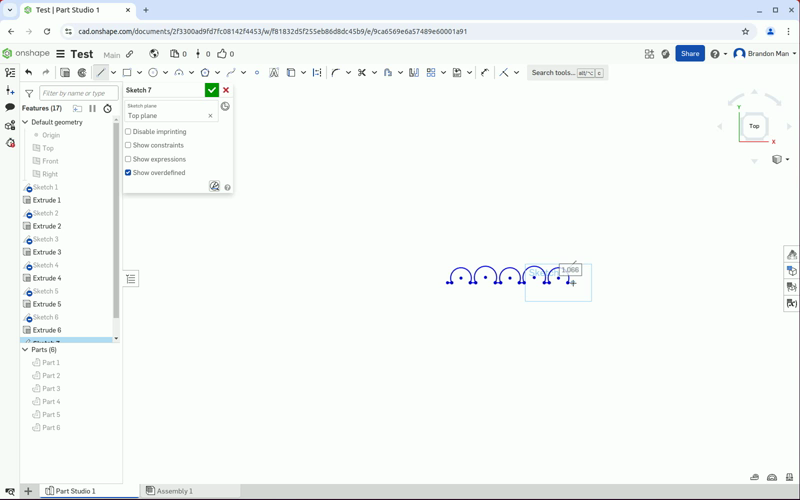
key_up(shift)
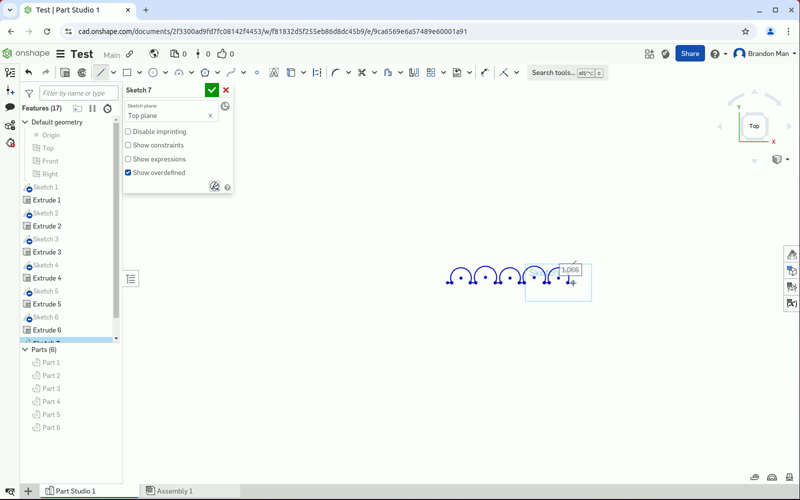
key_down(shift)
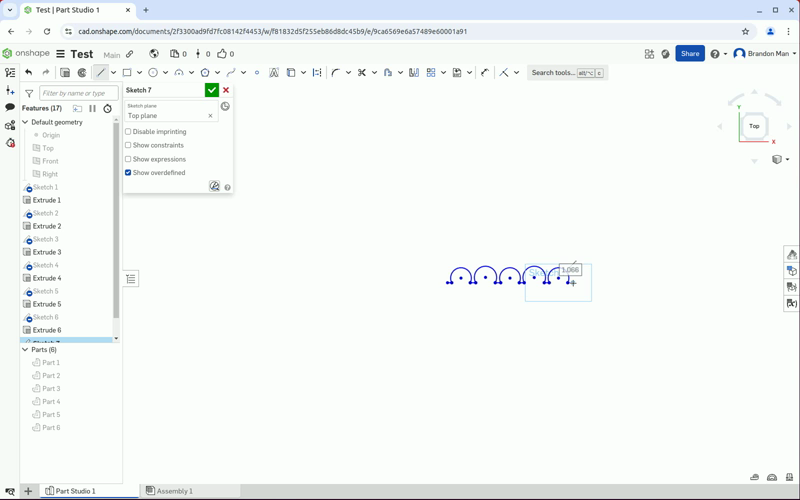
mouse_move(589, 282)
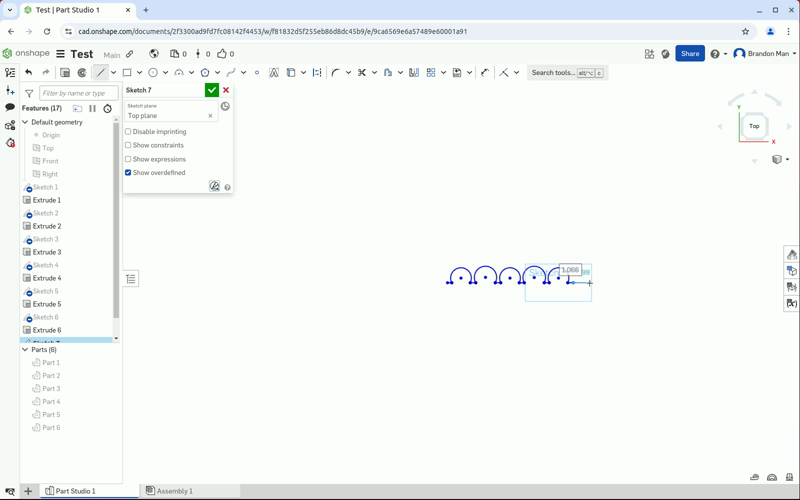
mouse_move(573, 264)
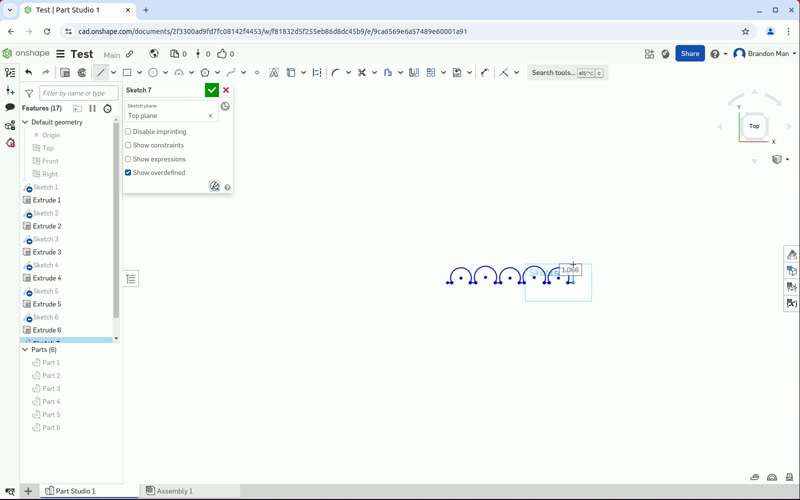
click(573, 264)
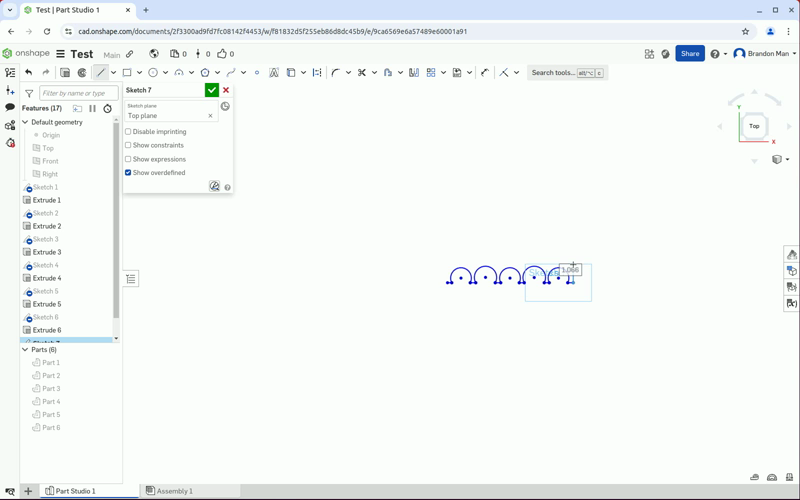
key_up(shift)
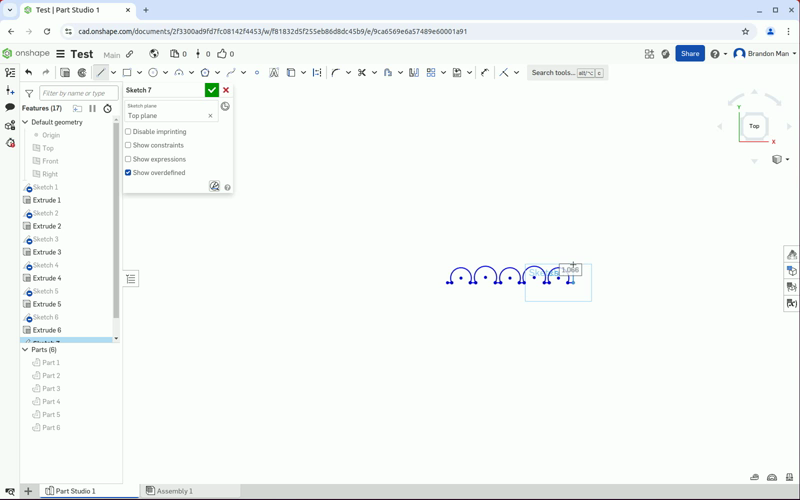
key_down(shift)
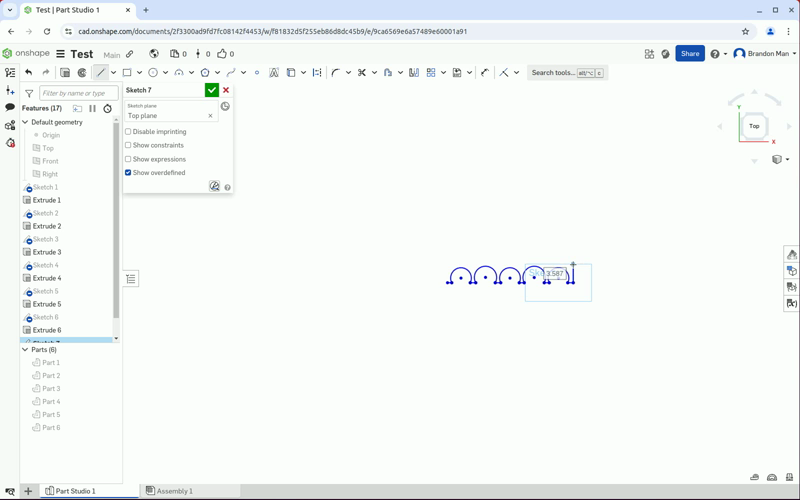
mouse_move(447, 264)
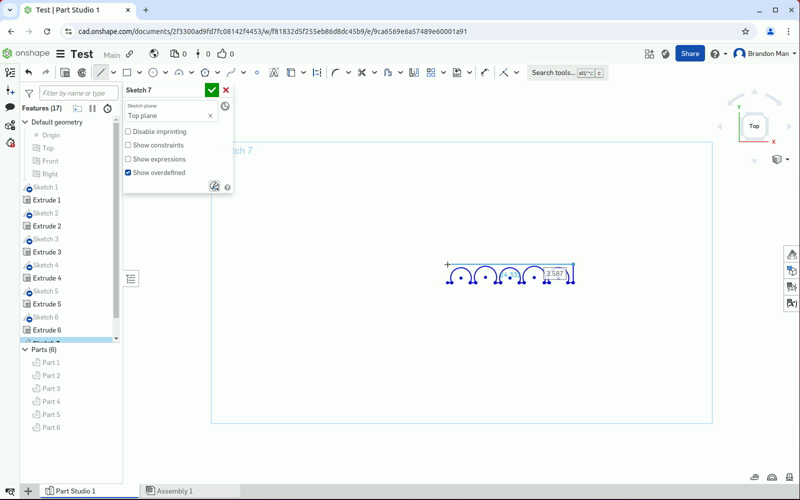
click(447, 264)
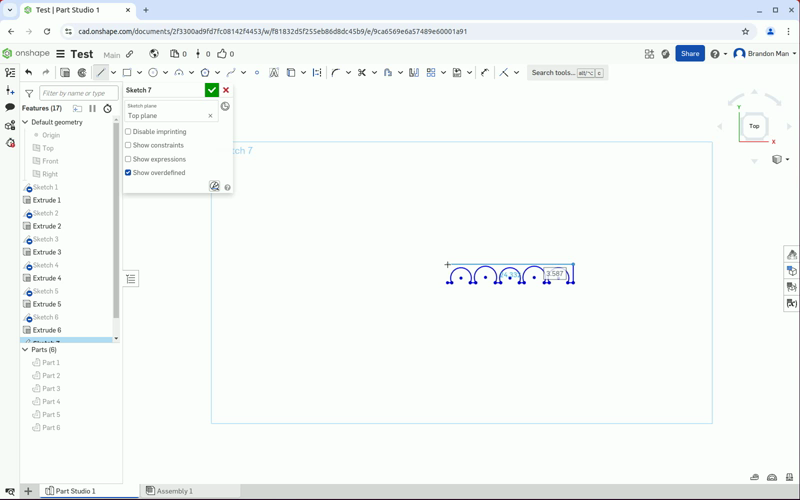
key_up(shift)
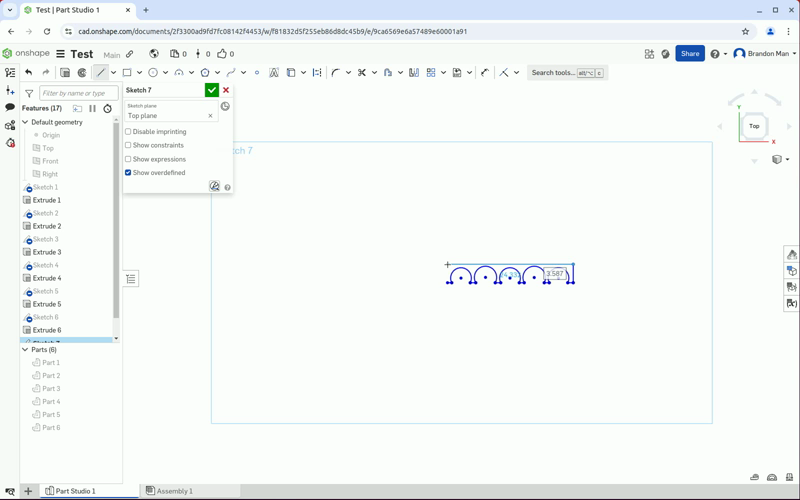
mouse_move(477, 264)
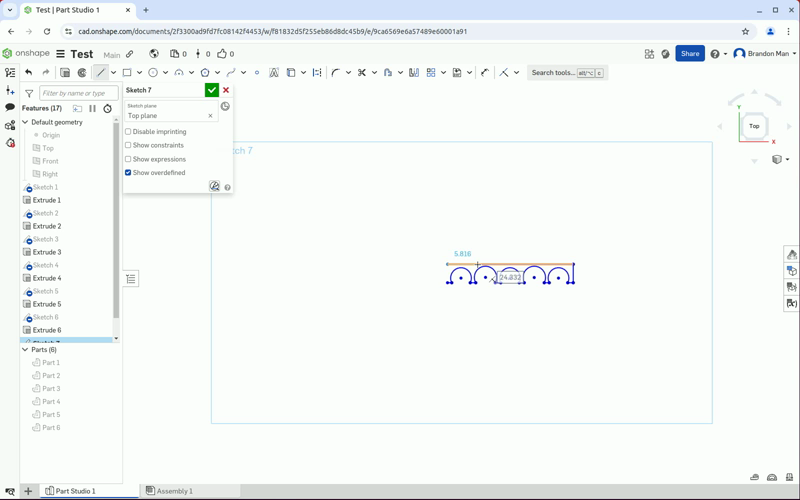
key_down(shift)
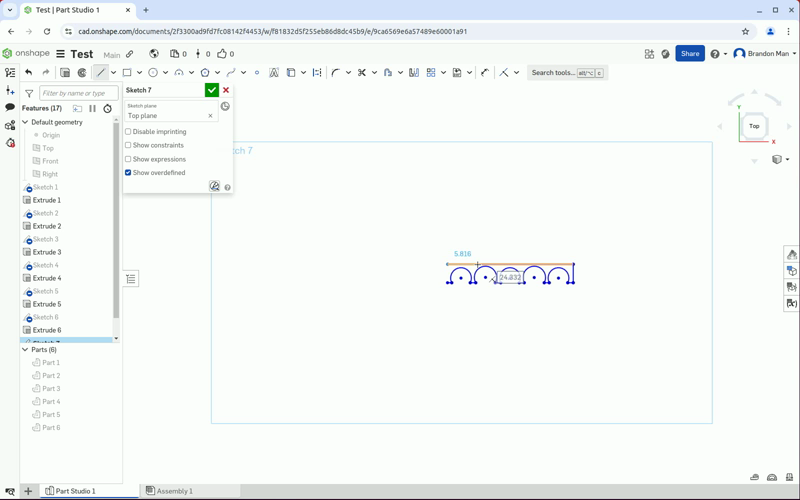
mouse_move(447, 282)
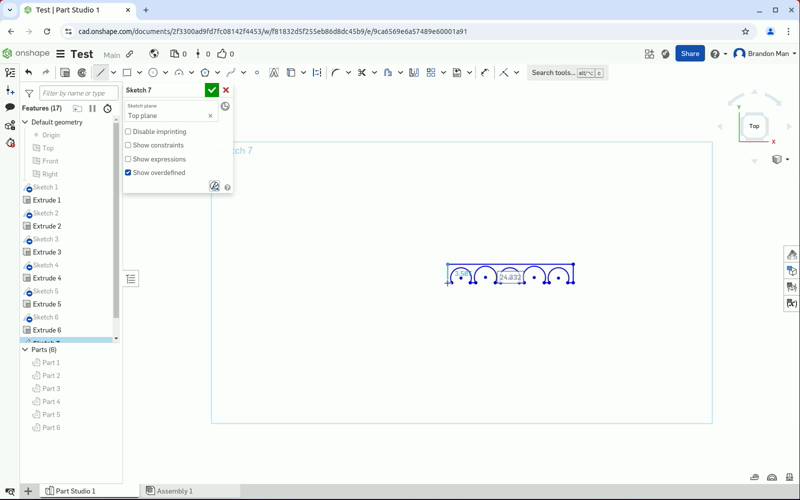
scroll(6)
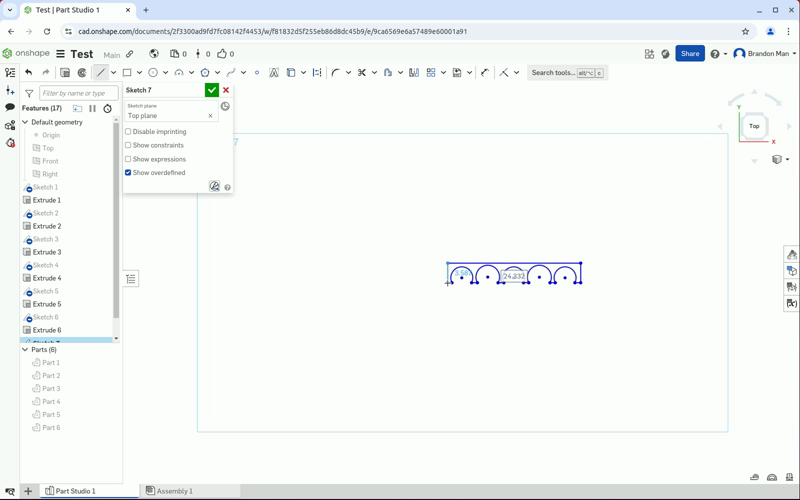
scroll(6)
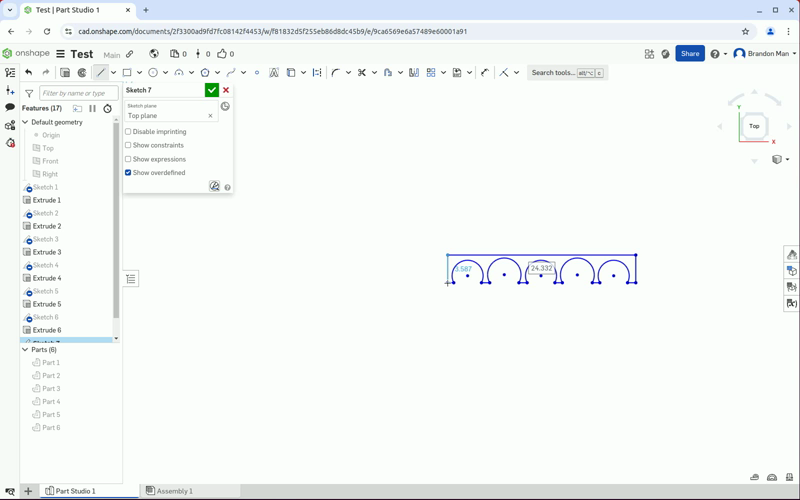
scroll(6)
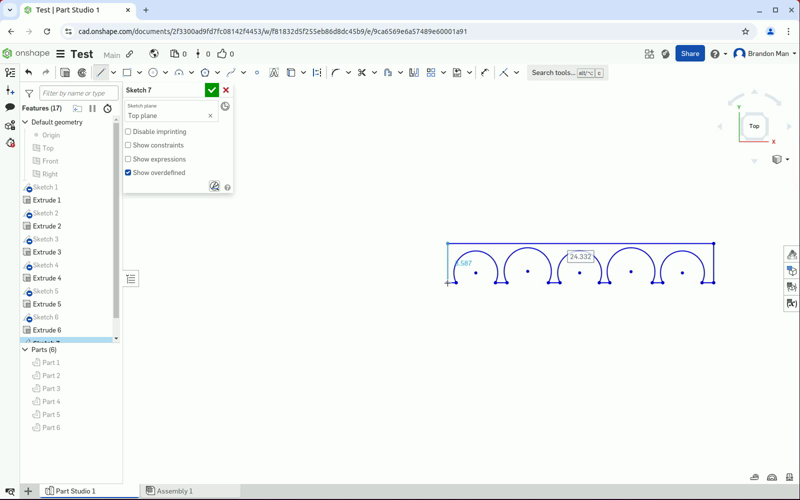
scroll(6)
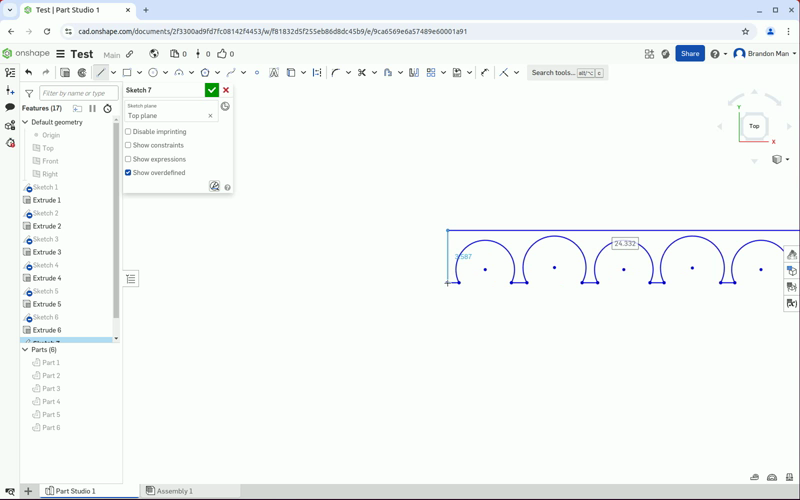
scroll(6)
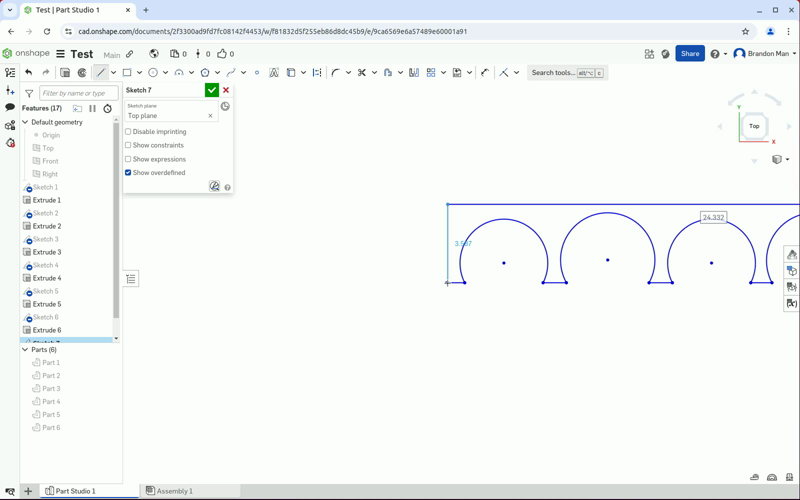
scroll(6)
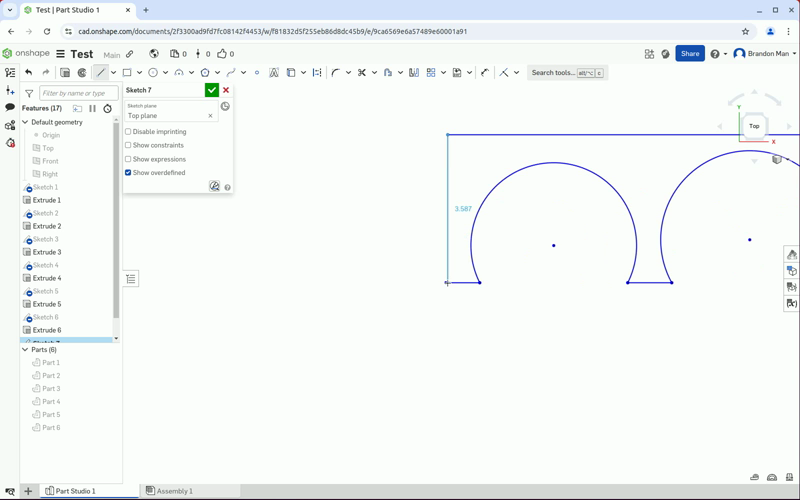
scroll(6)
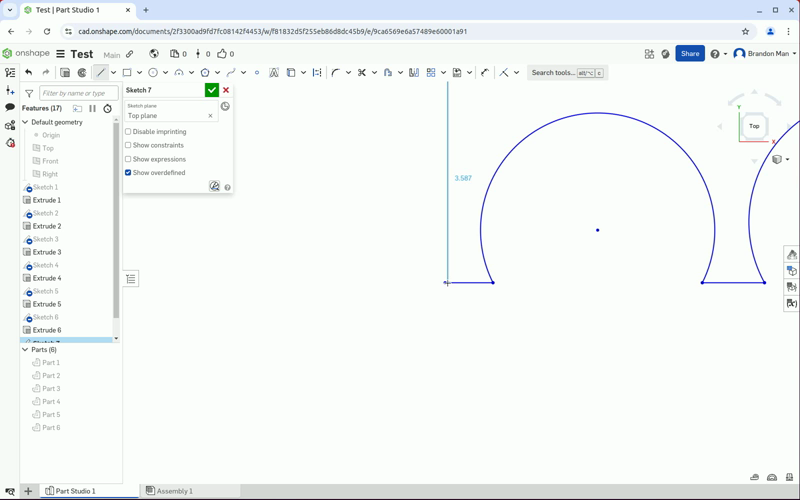
key_up(shift)
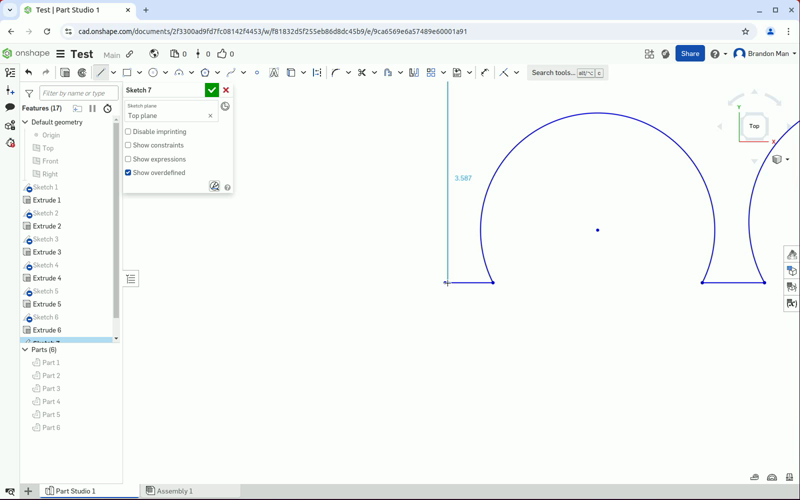
click(447, 282)
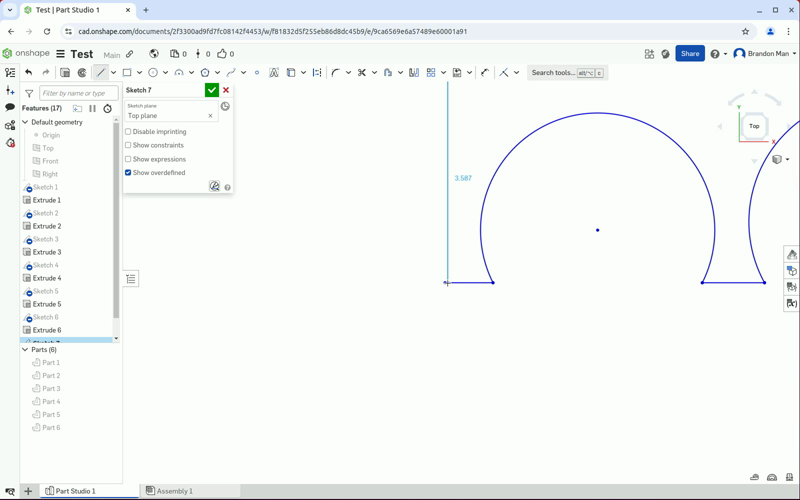
scroll(-6)
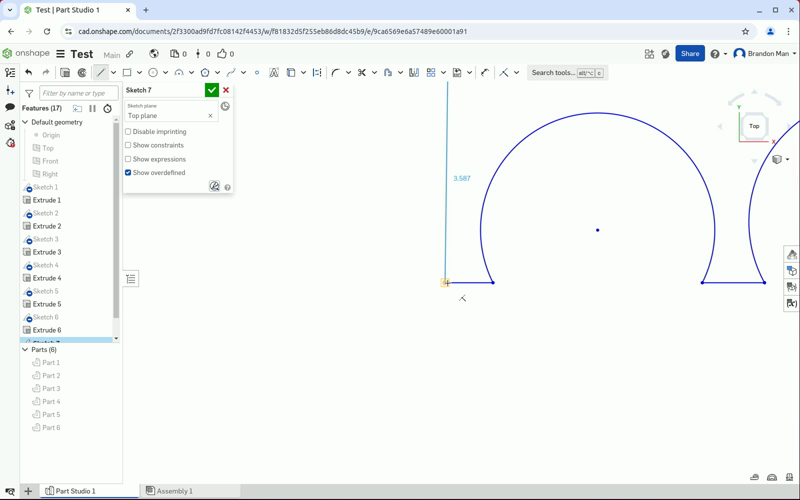
scroll(-6)
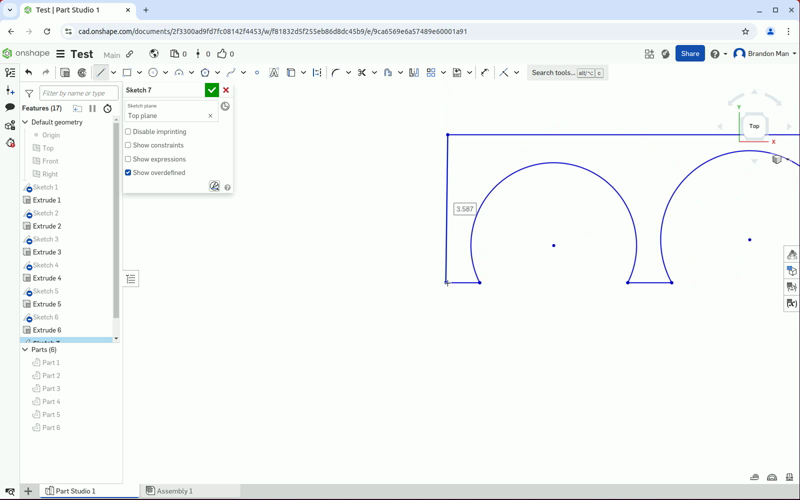
scroll(-6)
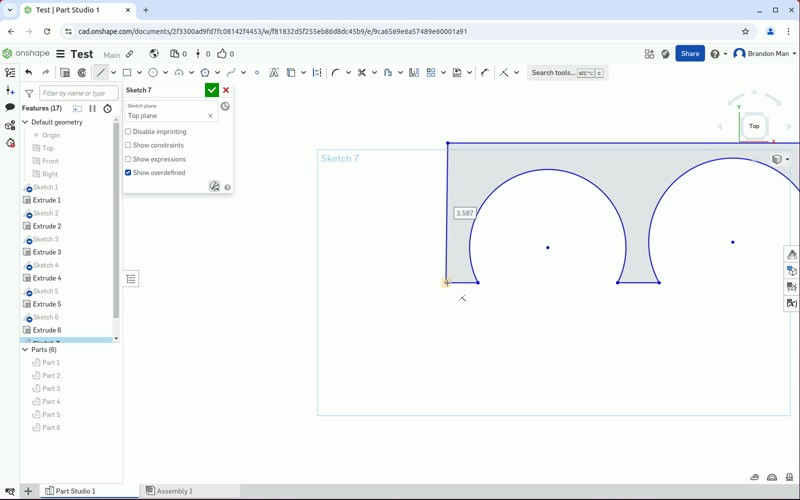
scroll(-6)
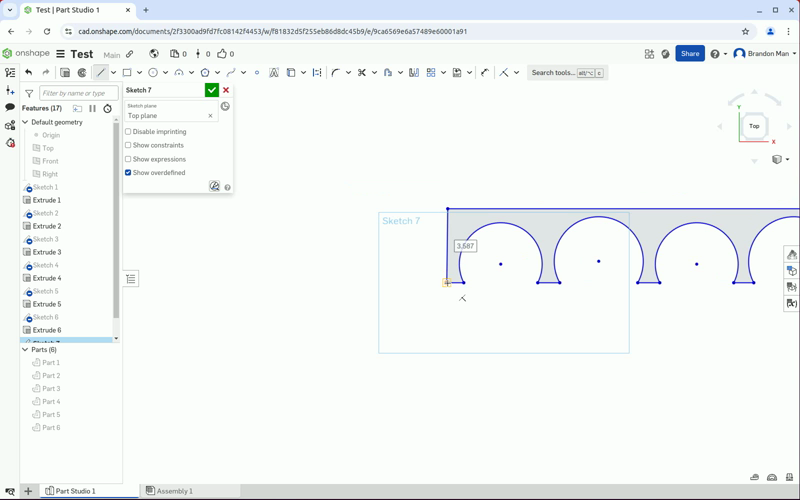
scroll(-6)
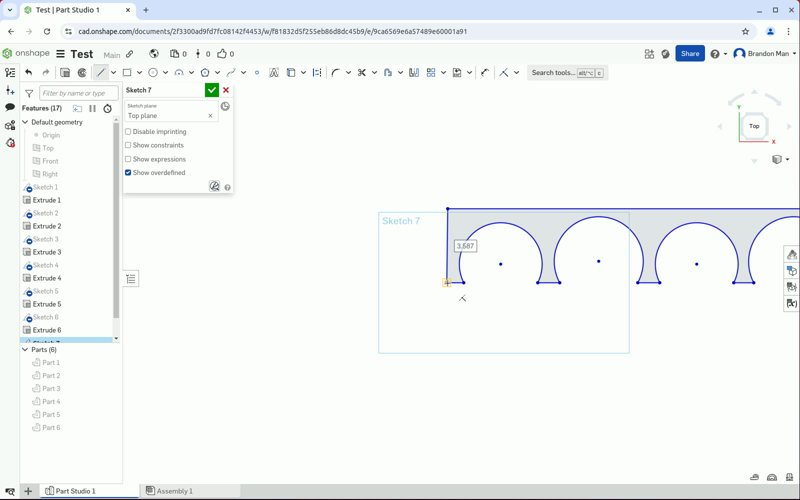
scroll(-6)
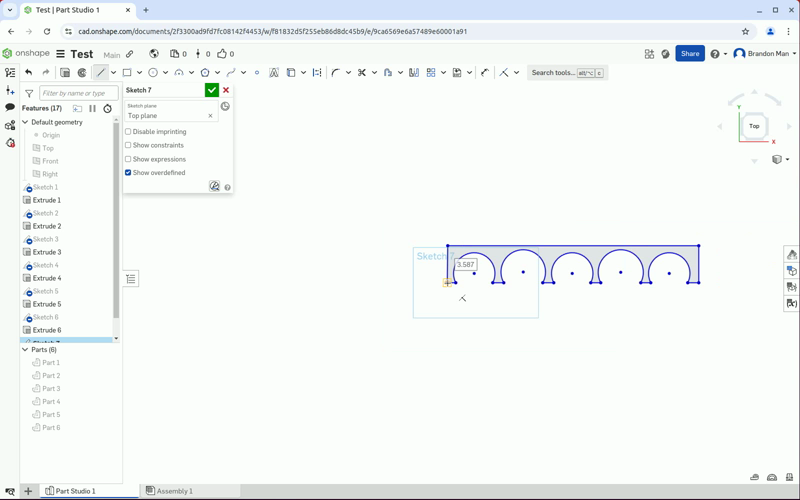
scroll(-6)
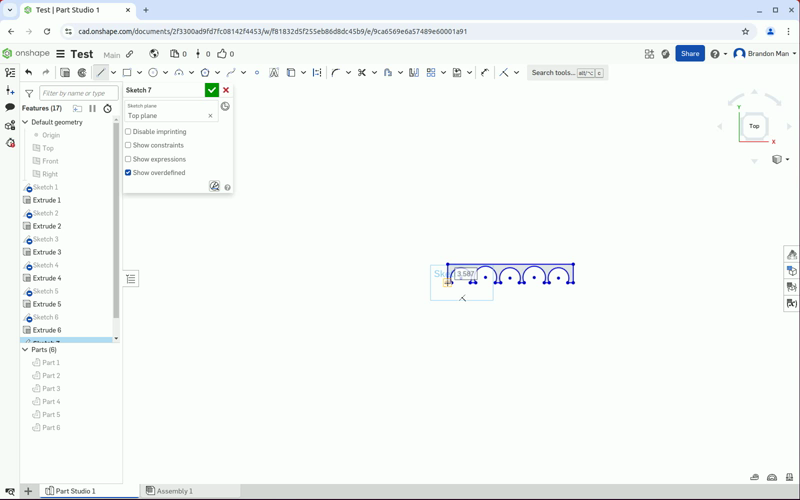
key(esc)
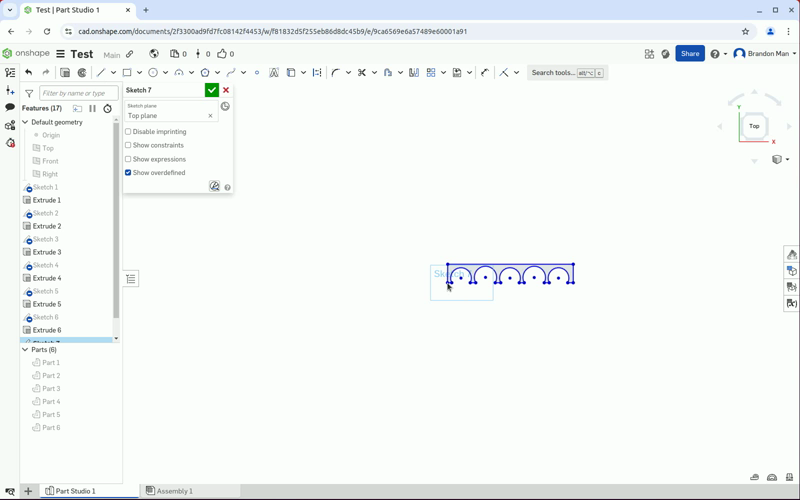
mouse_move(520, 269)
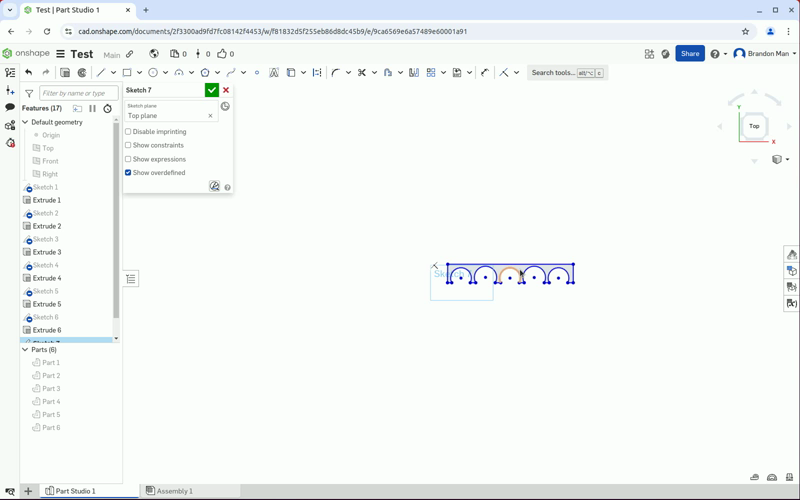
scroll(6)
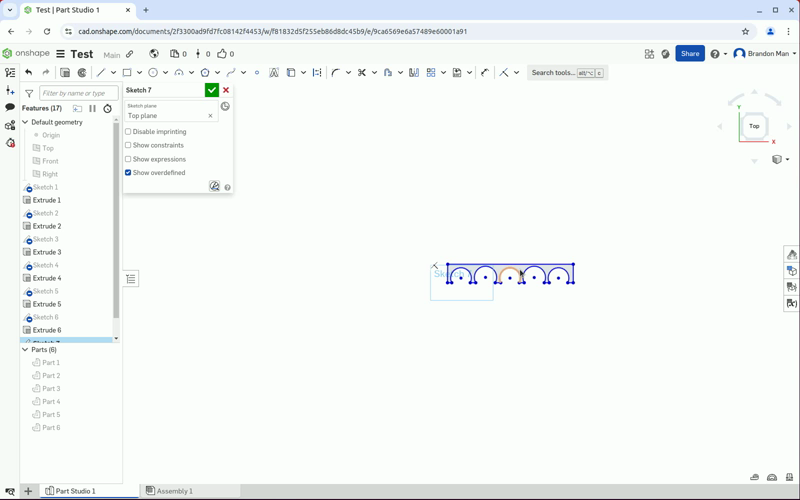
scroll(6)
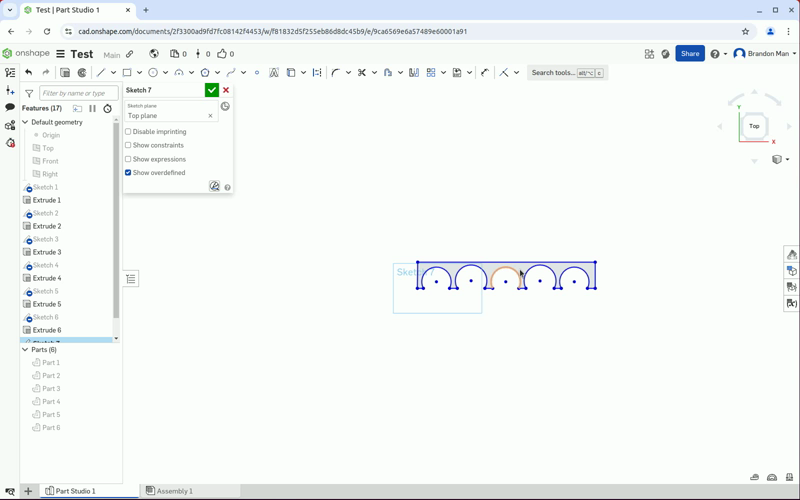
scroll(6)
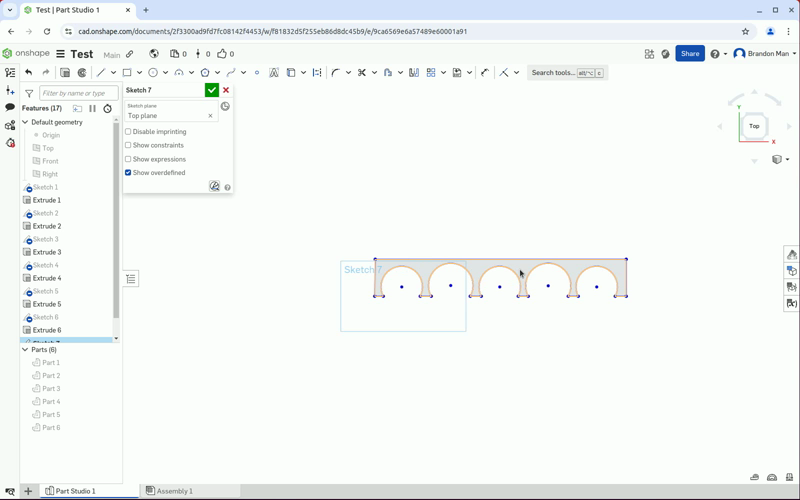
scroll(6)
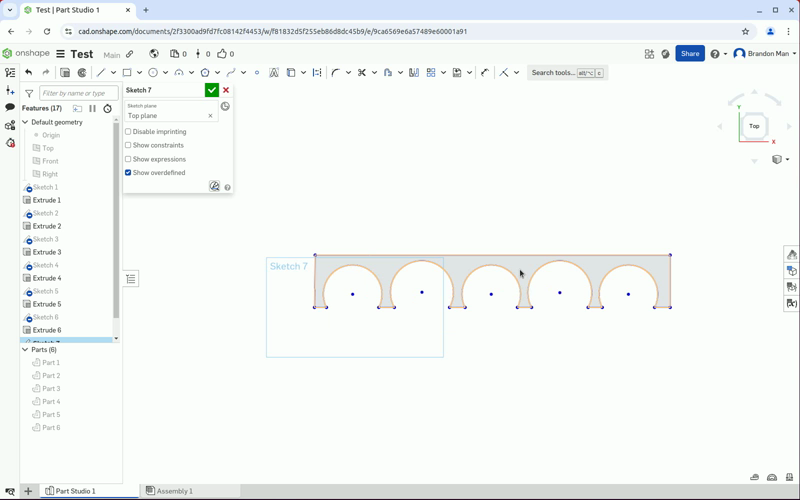
scroll(6)
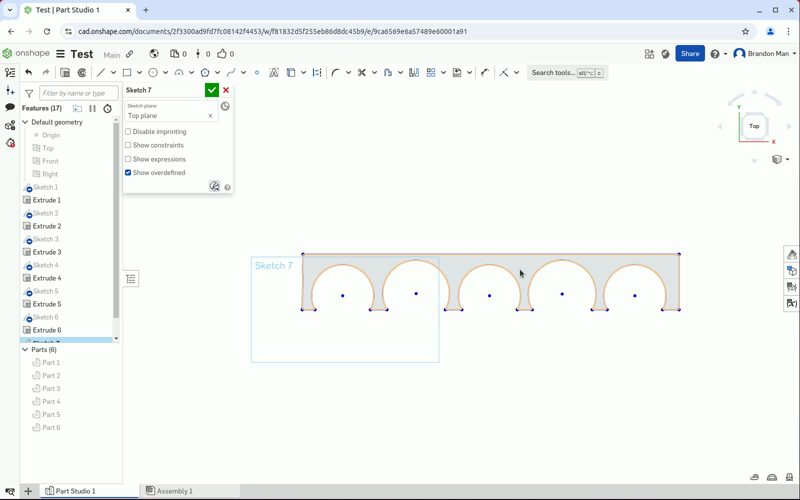
scroll(6)
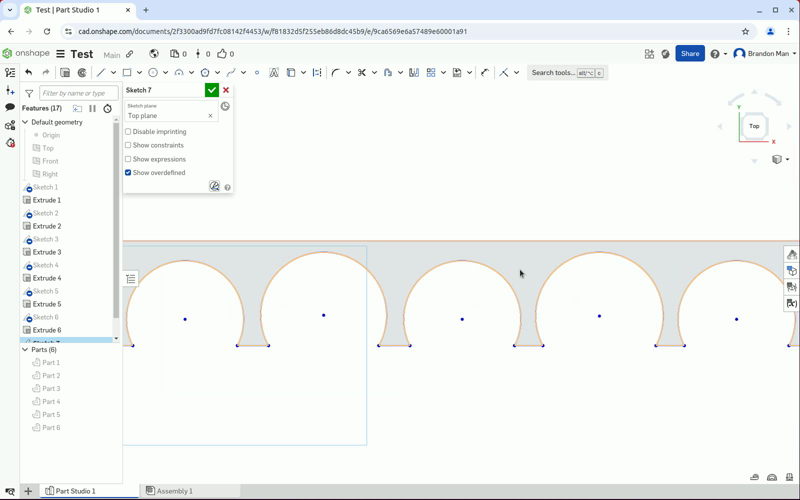
scroll(6)
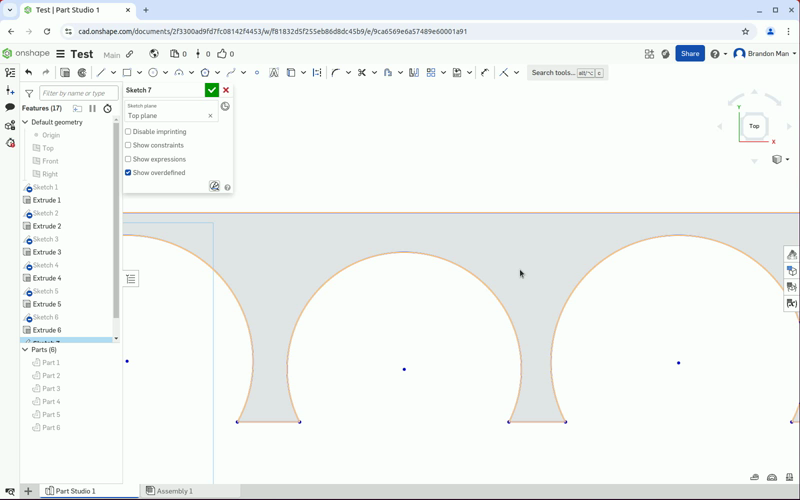
click(520, 269)
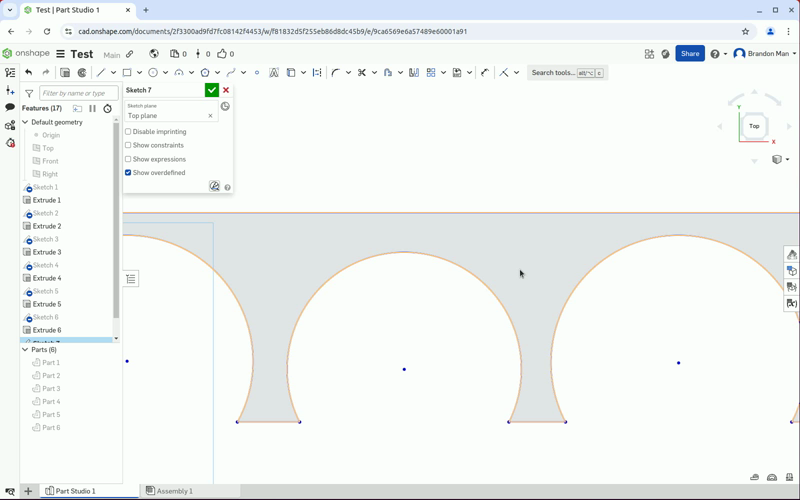
scroll(-6)
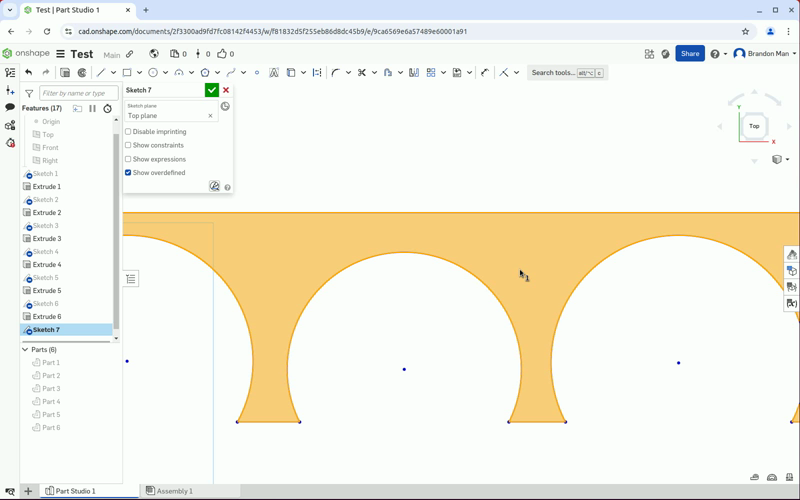
scroll(-6)
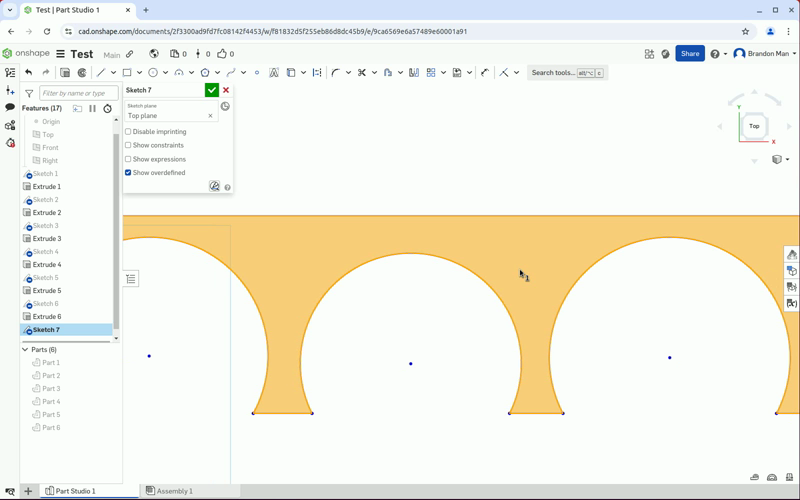
scroll(-6)
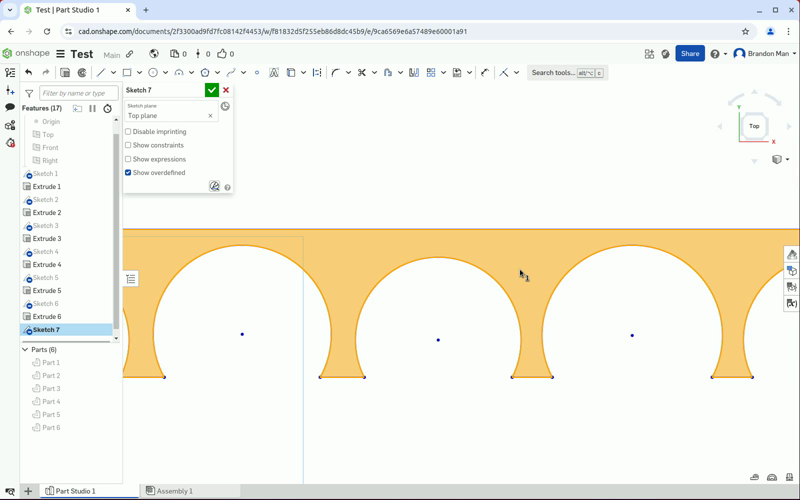
scroll(-6)
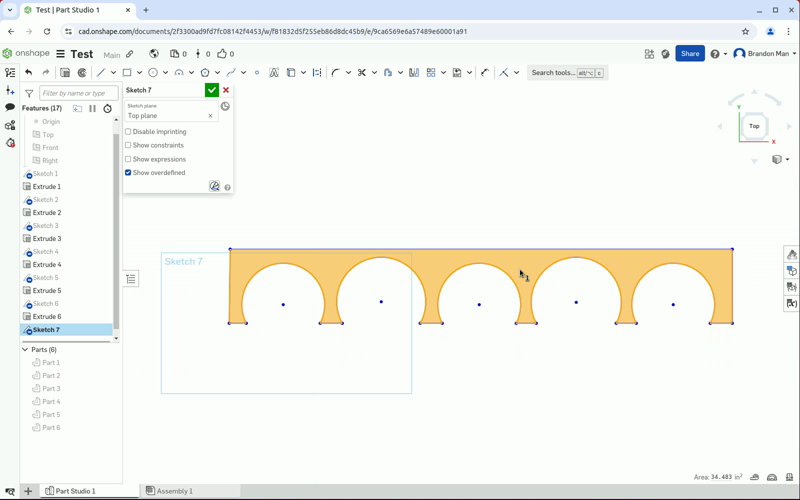
scroll(-6)
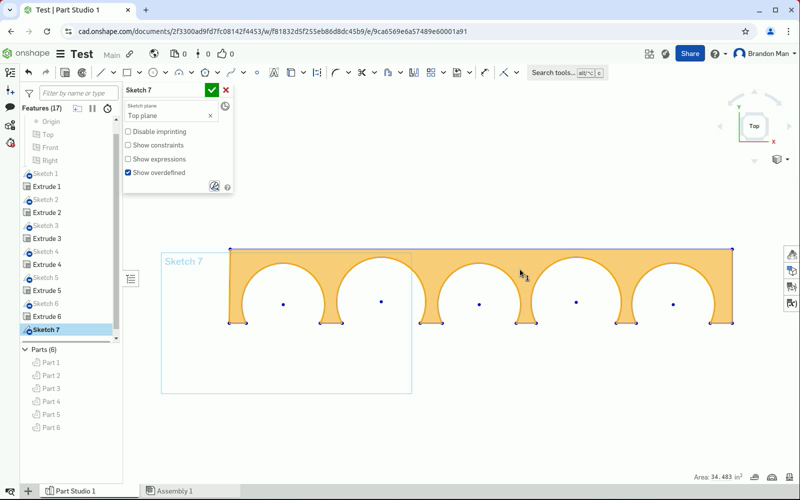
scroll(-6)
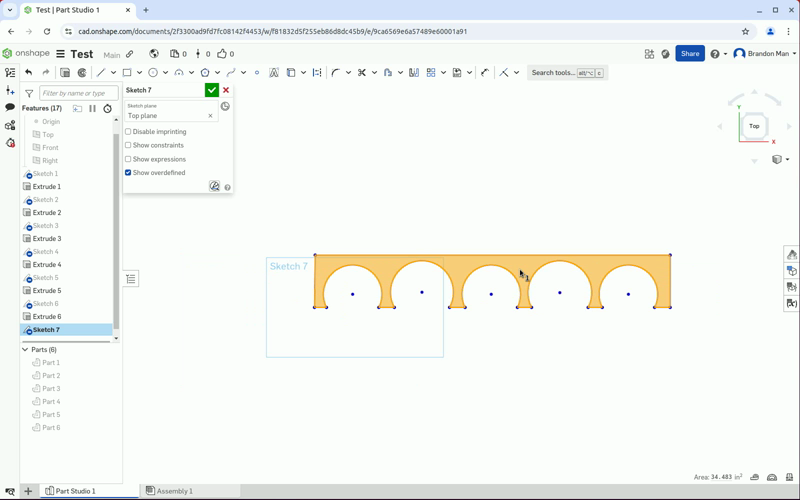
scroll(-6)
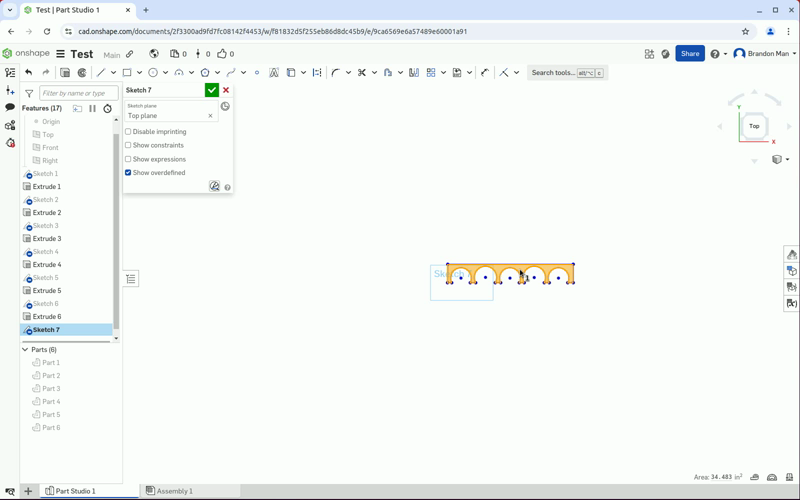
mouse_move(73, 352)
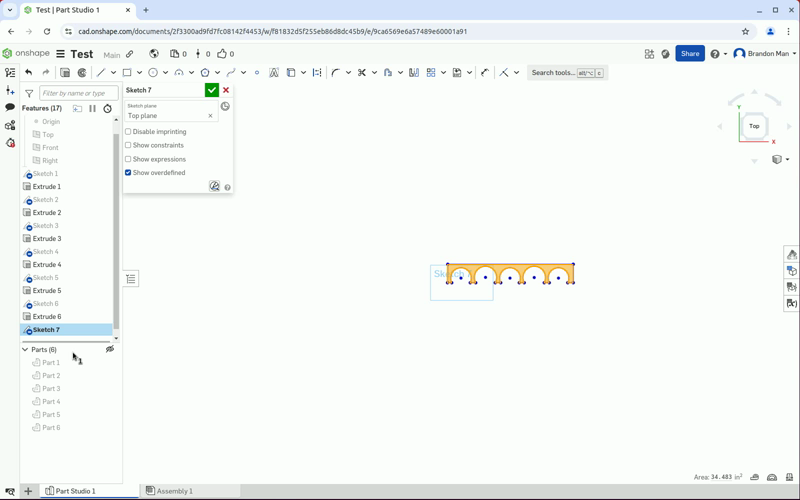
key(shift+y)
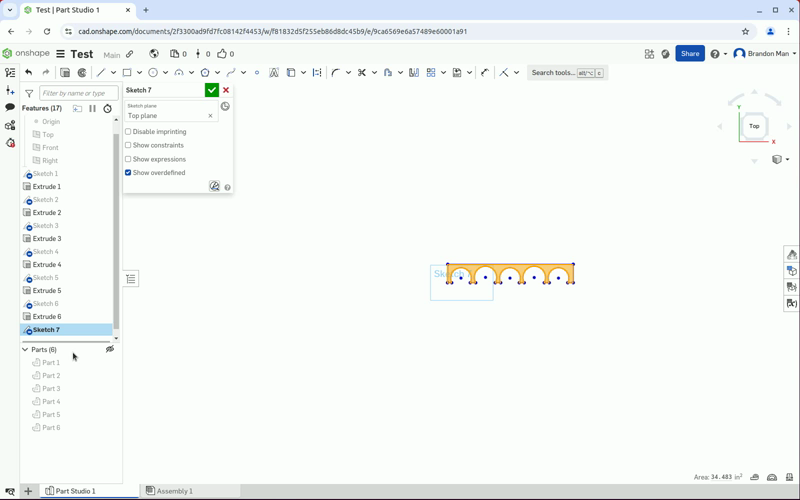
key(shift+e)
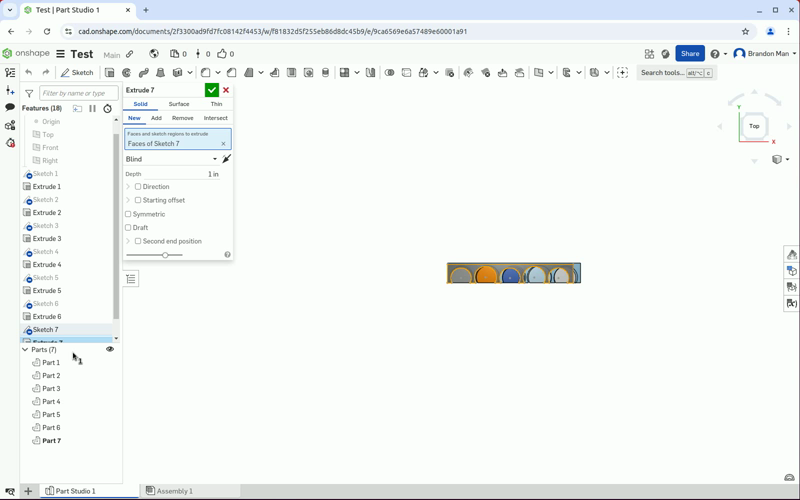
mouse_move(143, 106)
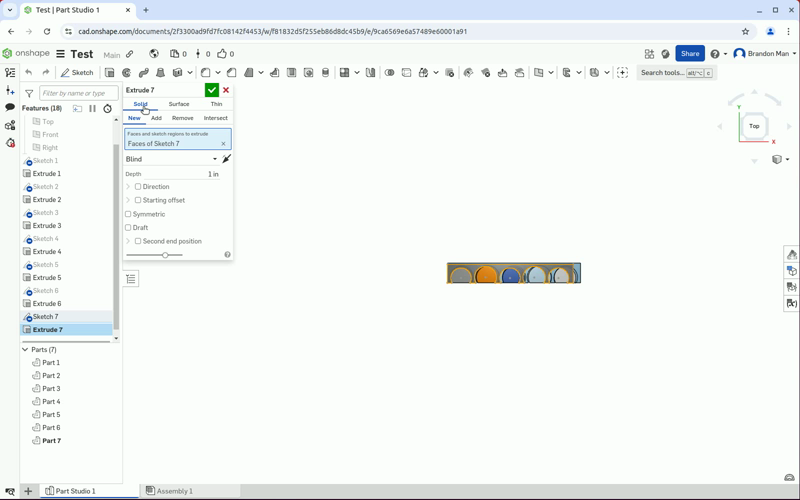
click(143, 106)
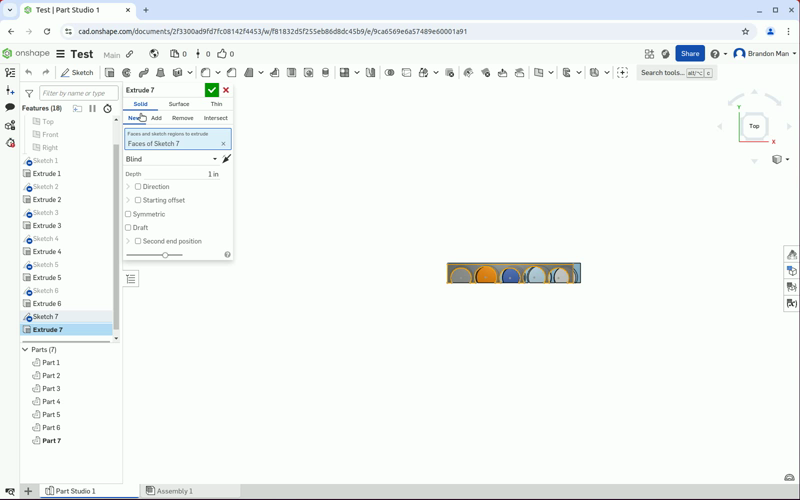
mouse_move(137, 120)
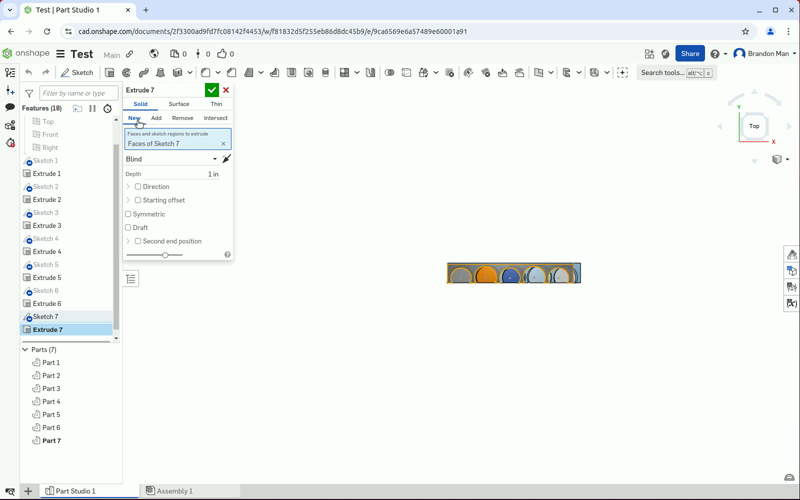
click(137, 120)
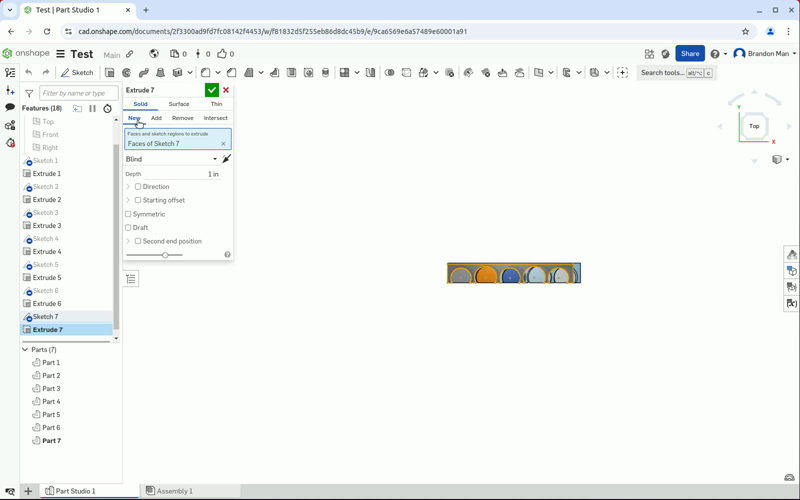
key(tab, 4)
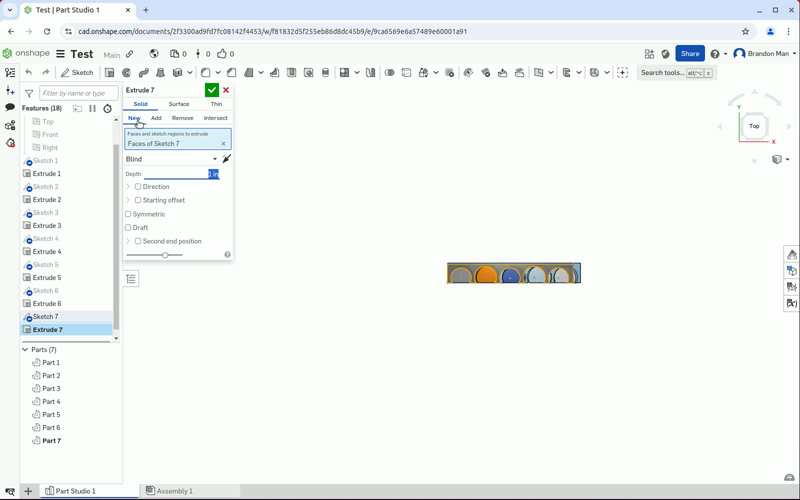
text(9.388)
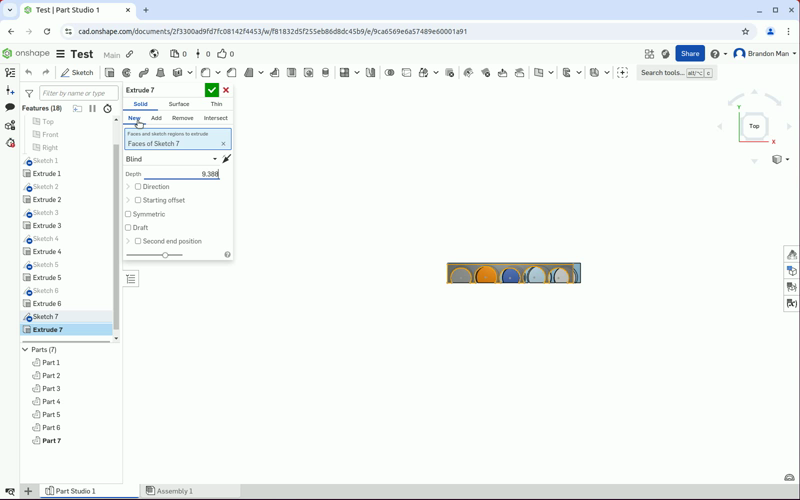
key(enter)
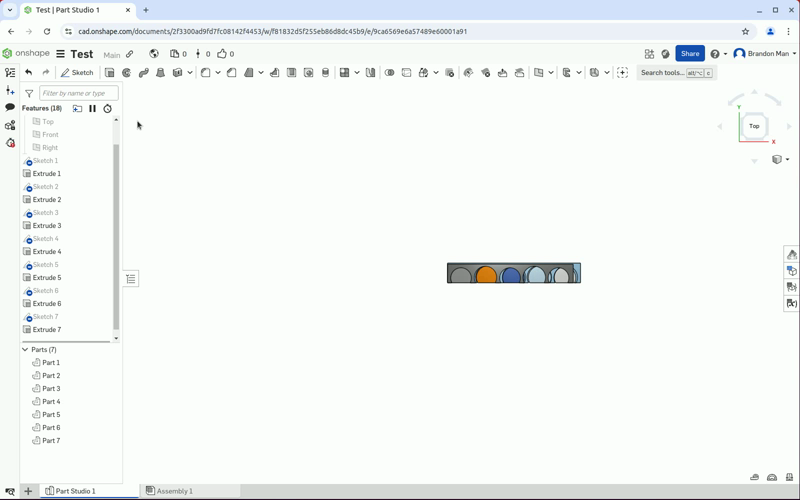
key(shift+h)
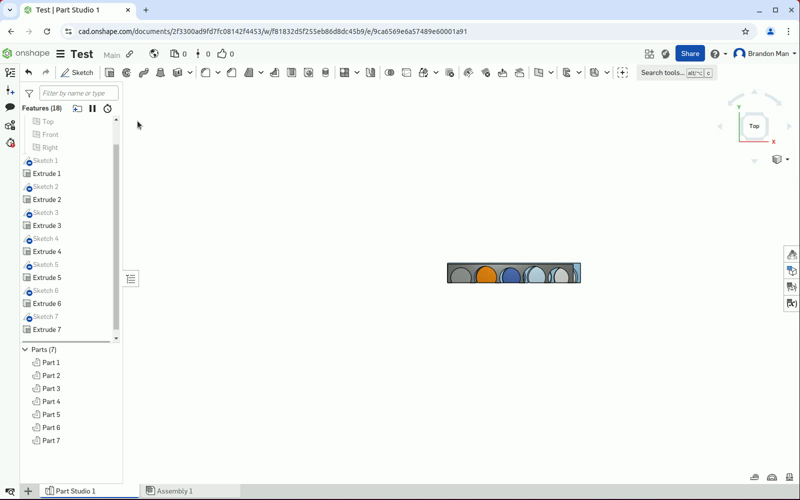
key(shift+h)
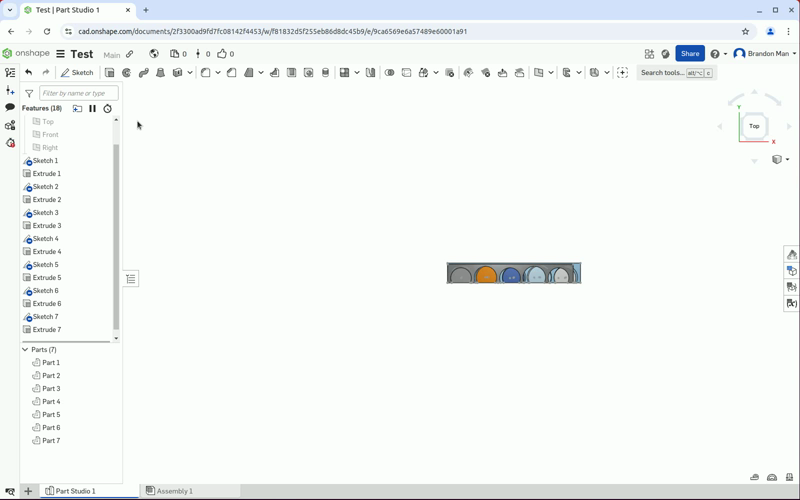
key(shift+7)
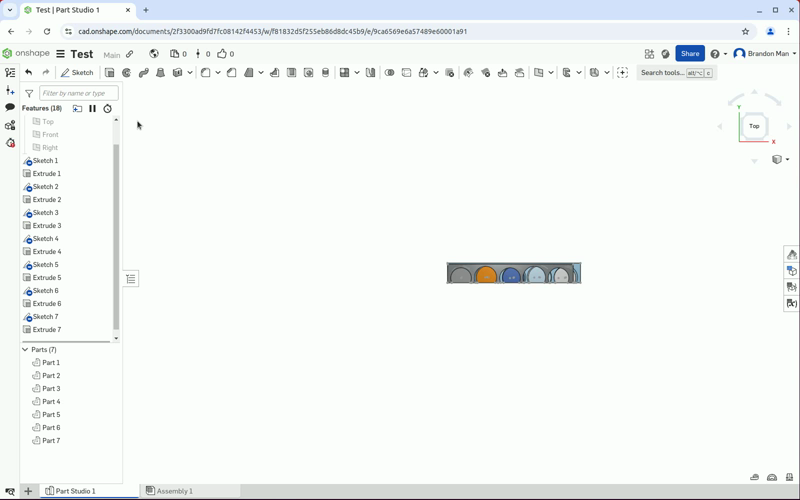
key(up, 3)
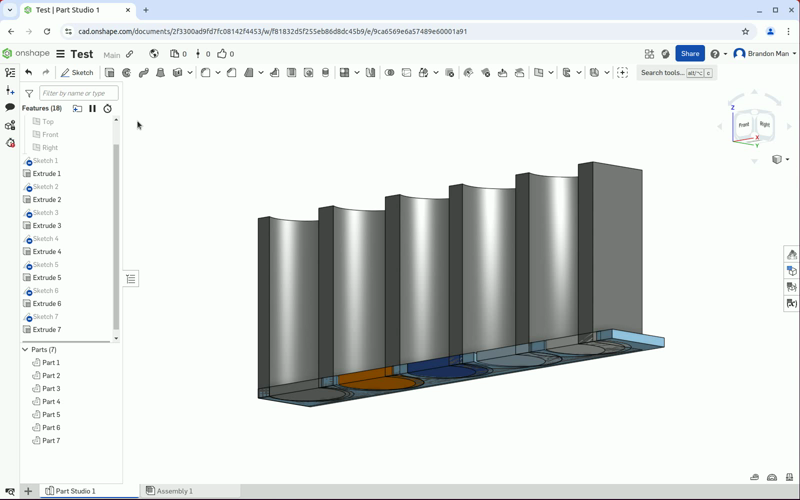
key(left, 3)
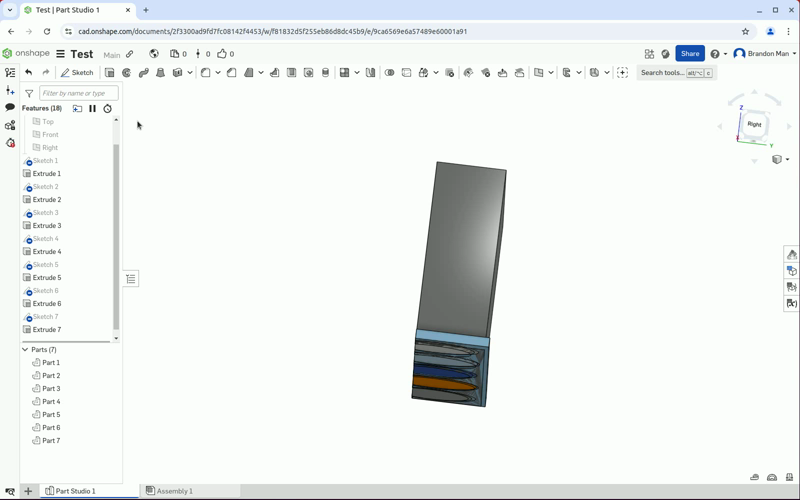
key(right, 3)
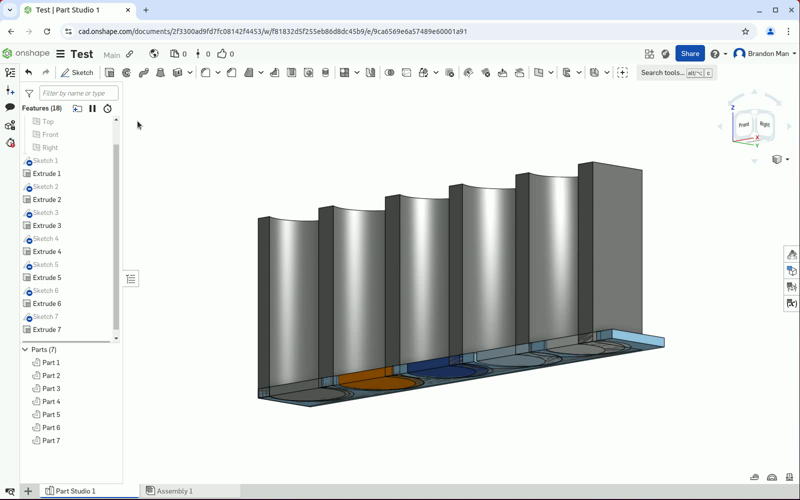
key(down, 3)
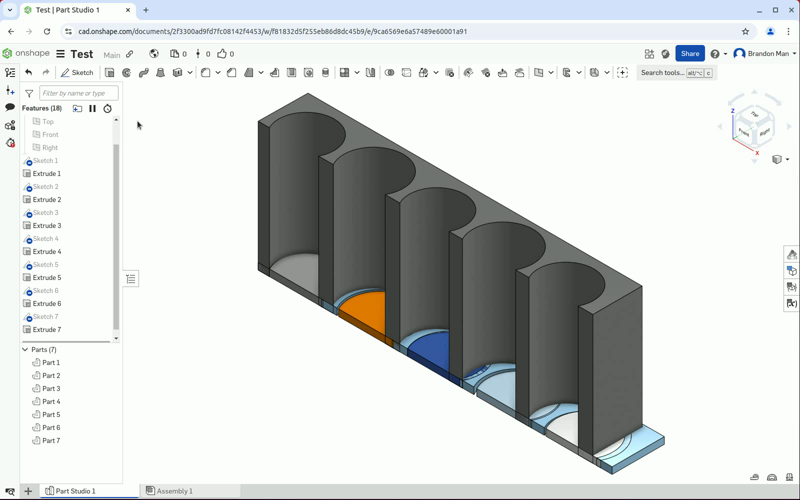
mouse_move(69, 163)
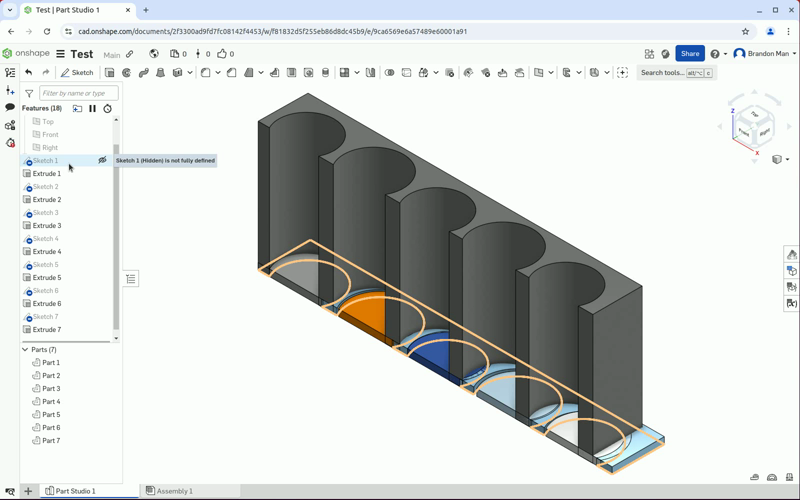
click(69, 163)